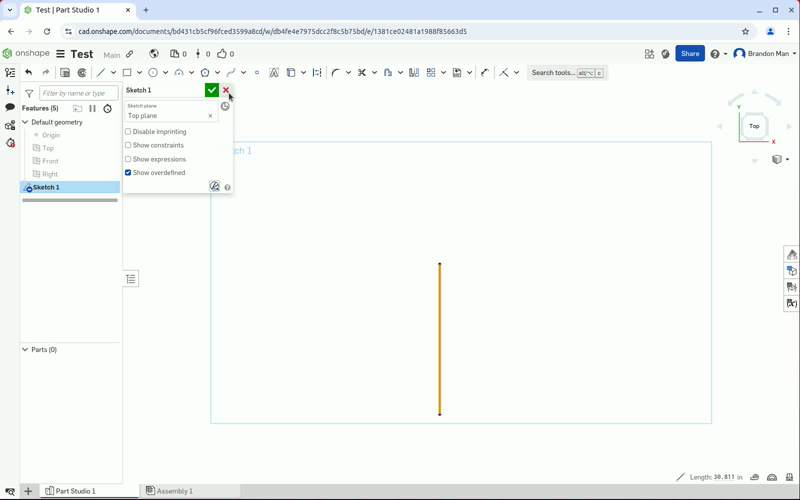
key(shift+h)
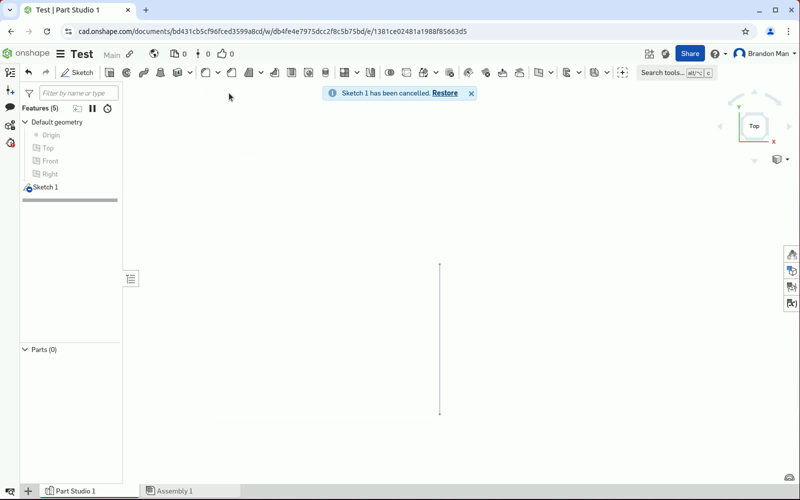
key(shift+s)
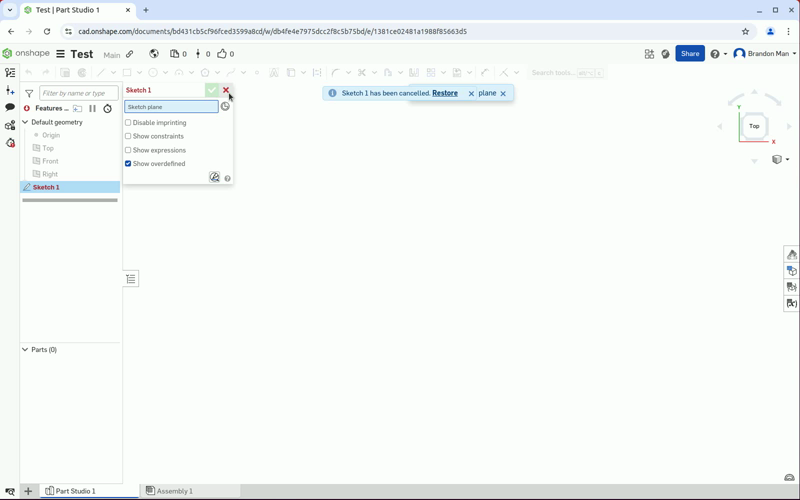
mouse_move(73, 150)
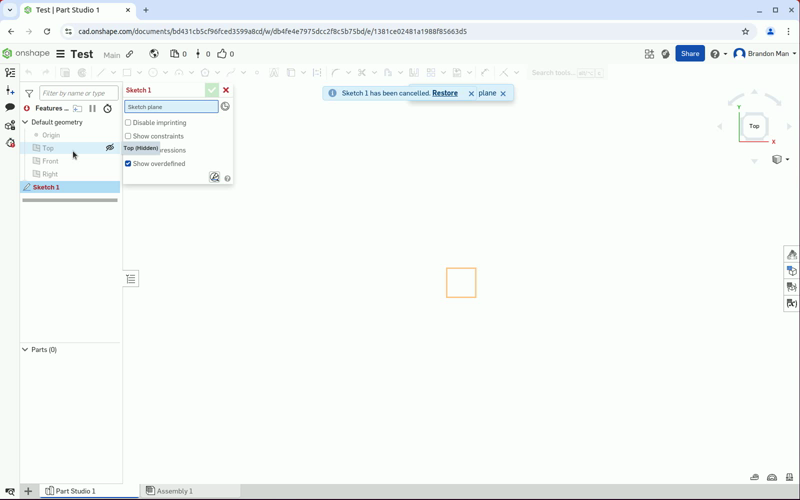
click(73, 150)
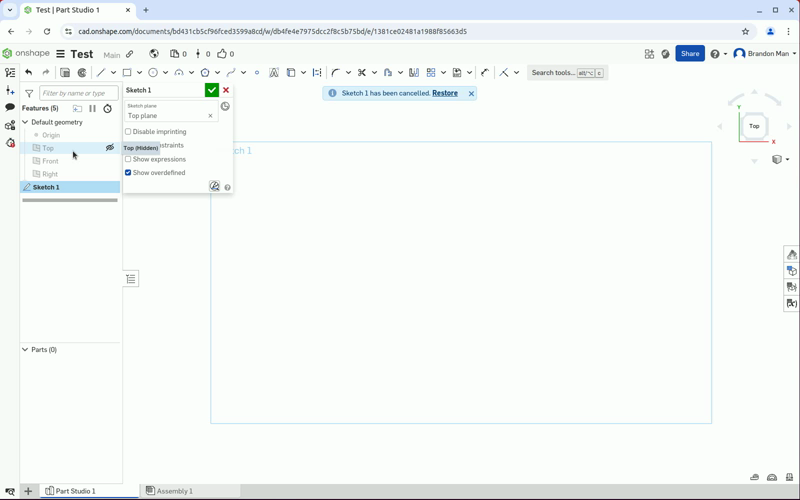
mouse_move(73, 352)
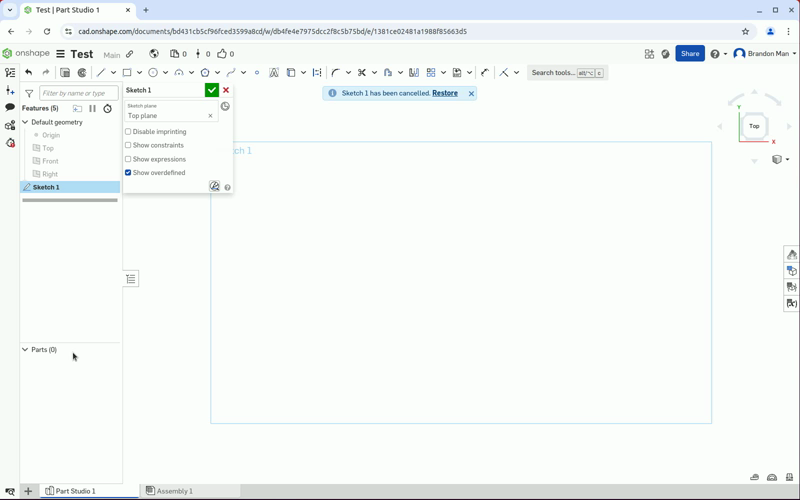
key(y)
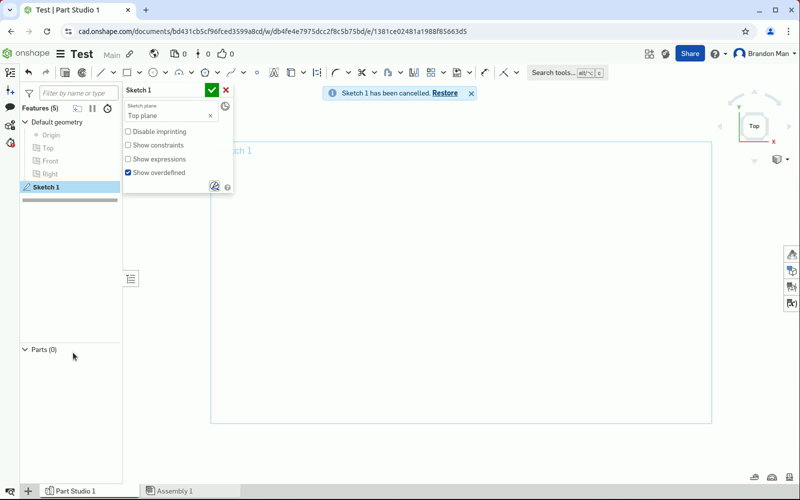
key(l)
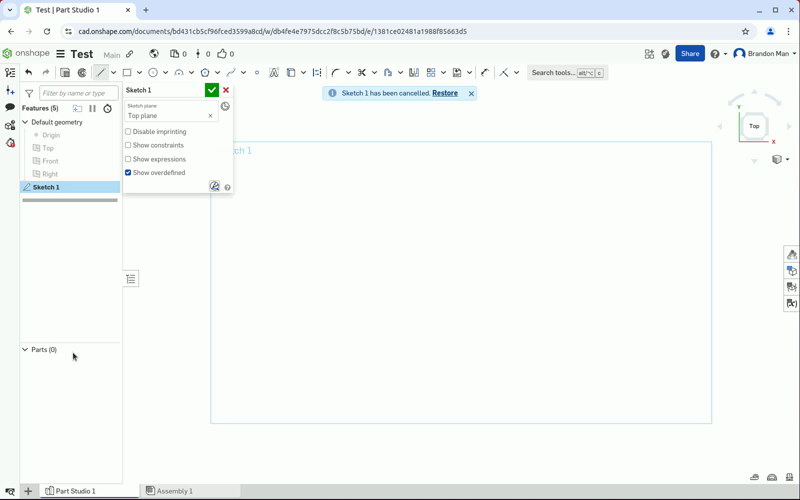
key_down(shift)
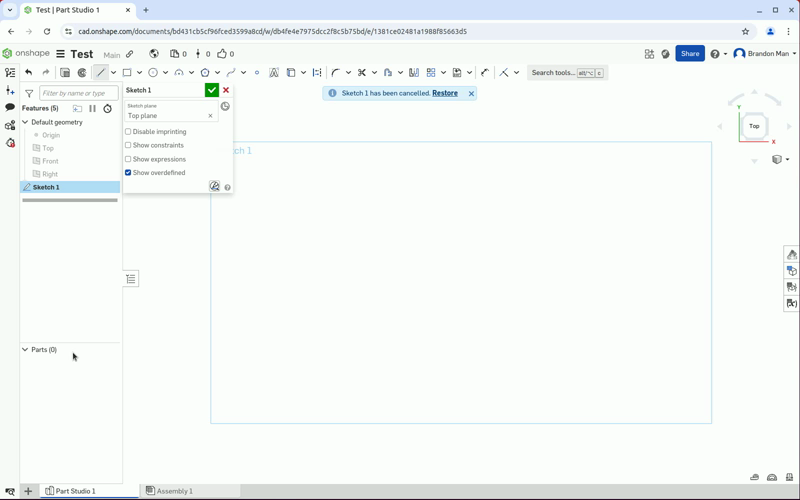
mouse_move(460, 305)
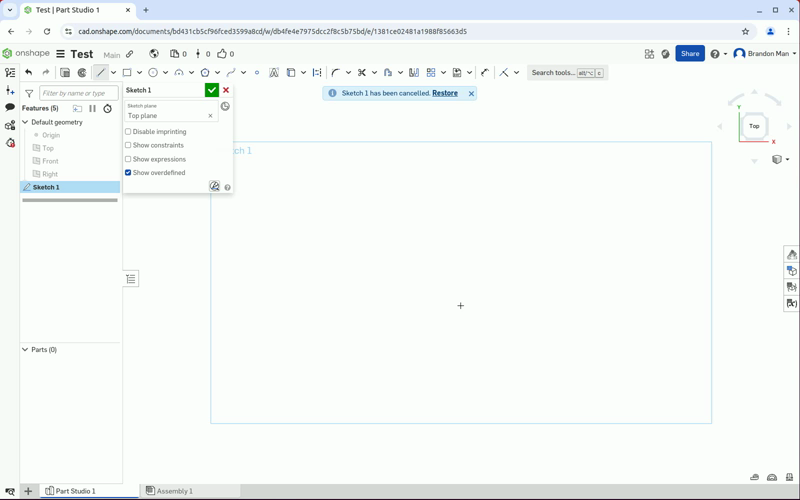
click(460, 305)
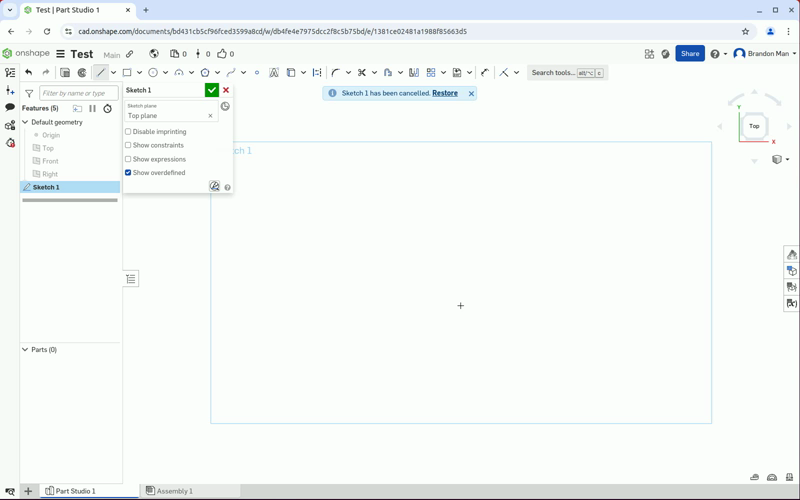
key_up(shift)
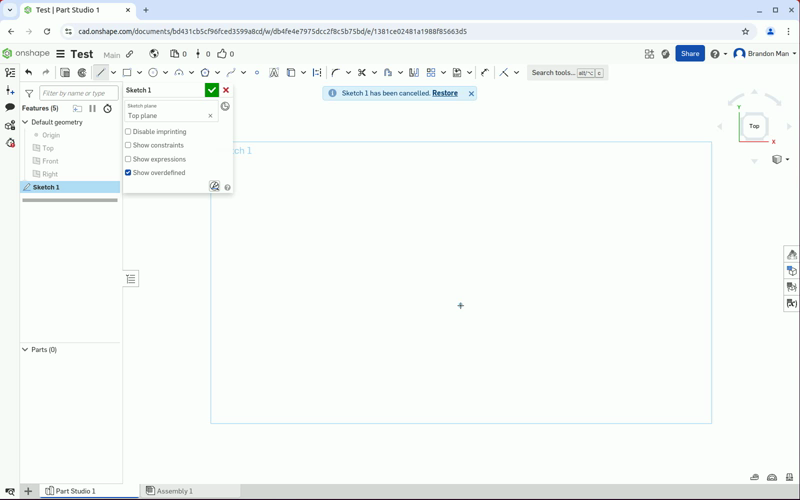
key_down(shift)
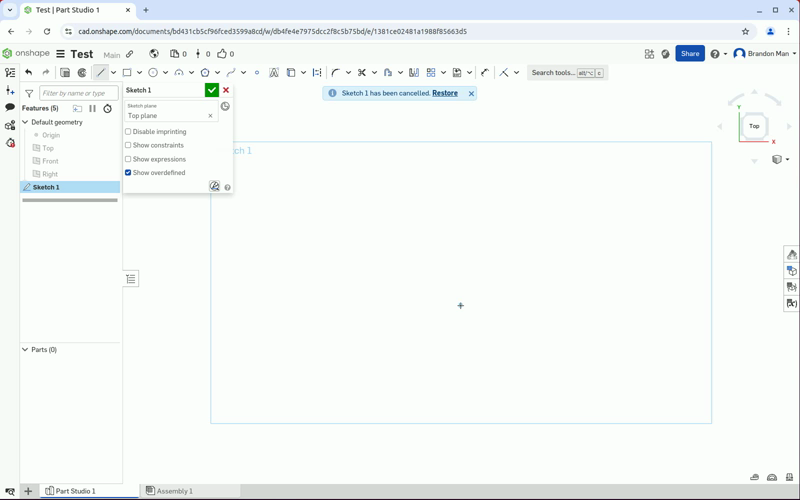
mouse_move(524, 305)
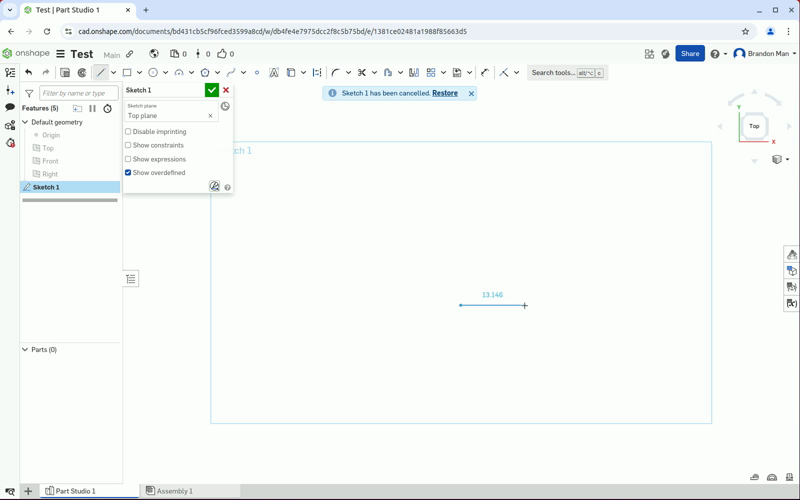
click(524, 305)
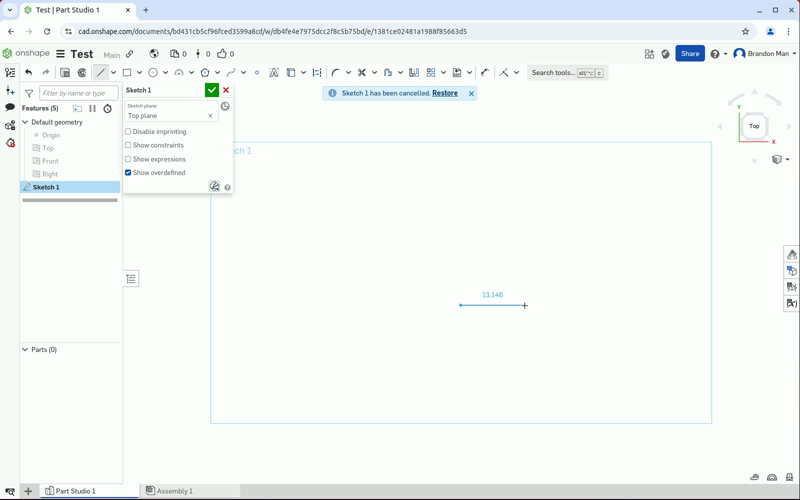
key_up(shift)
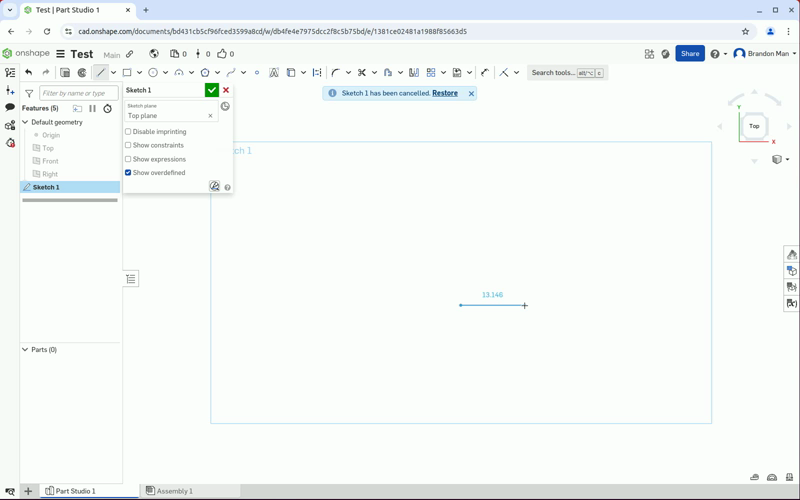
key_down(shift)
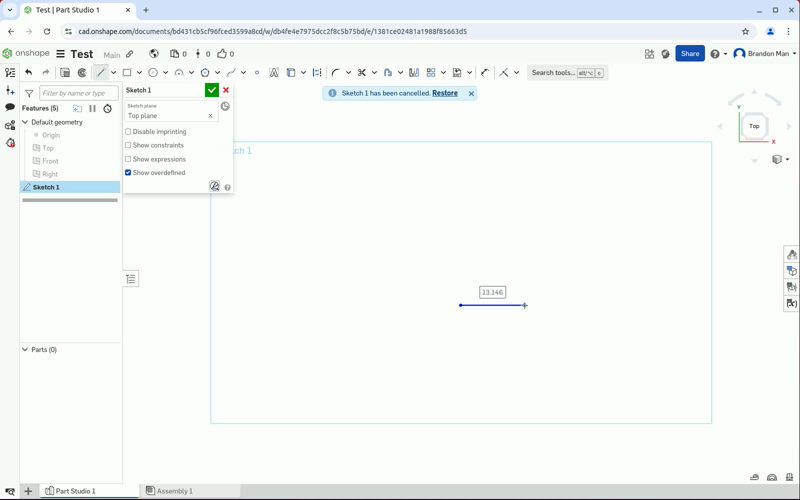
mouse_move(554, 305)
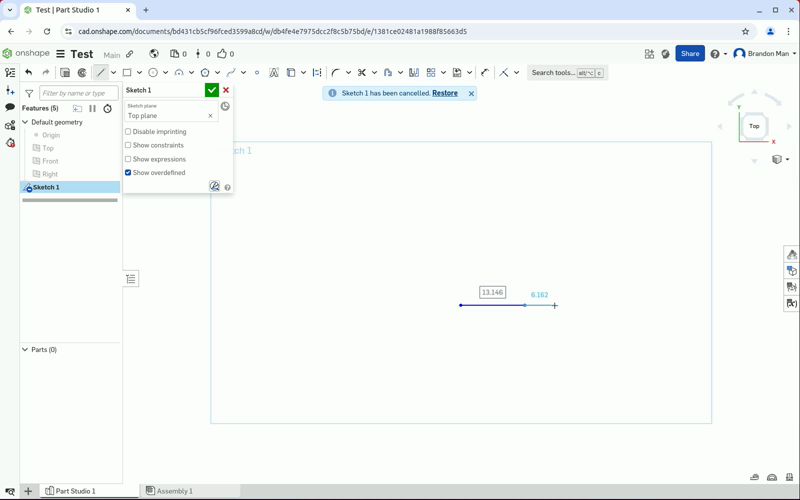
mouse_move(524, 310)
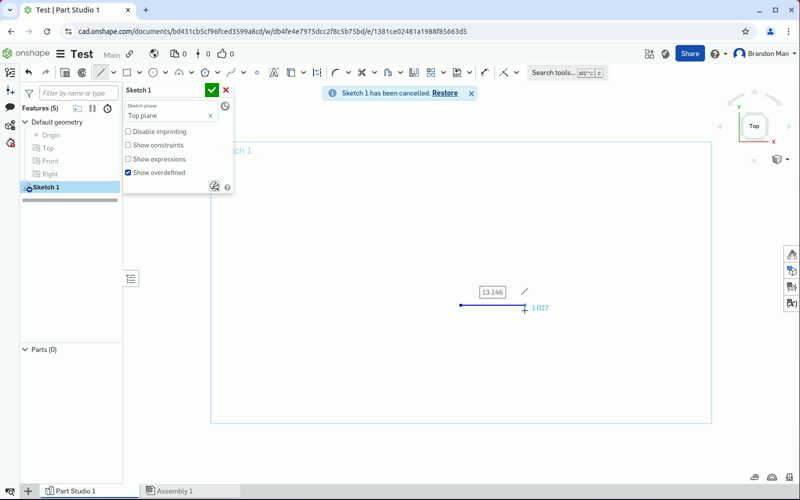
scroll(6)
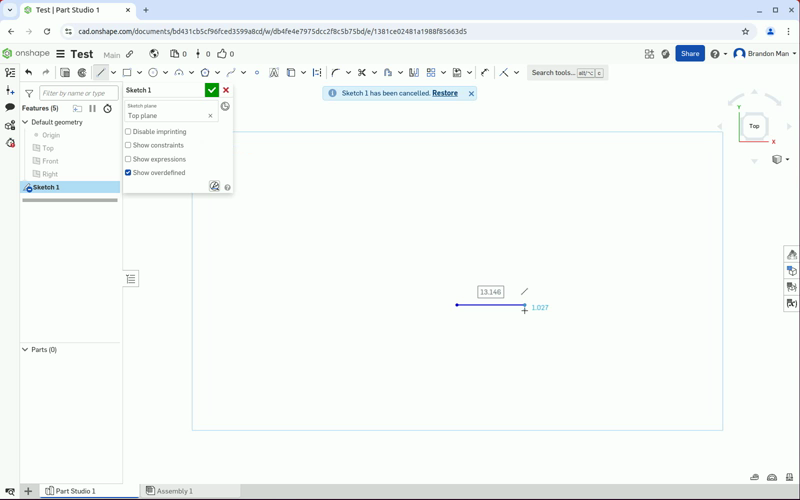
scroll(6)
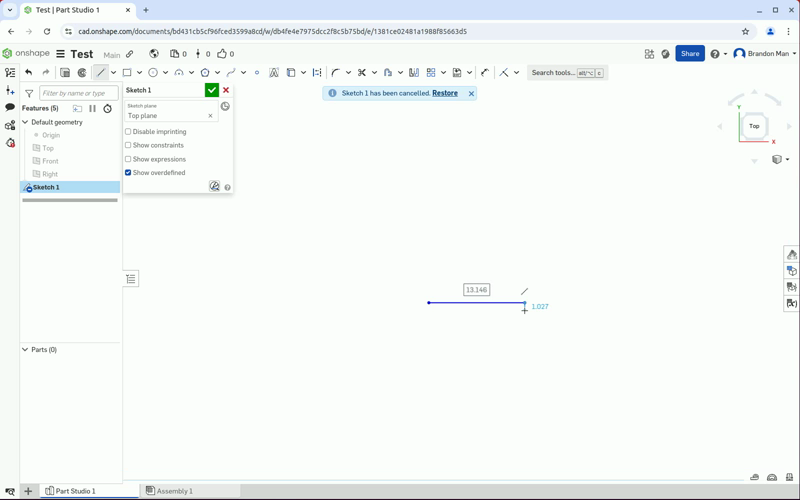
scroll(6)
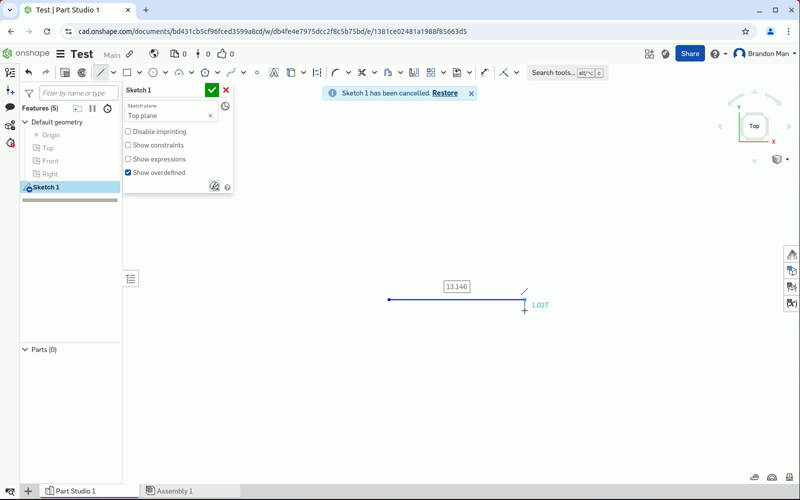
scroll(6)
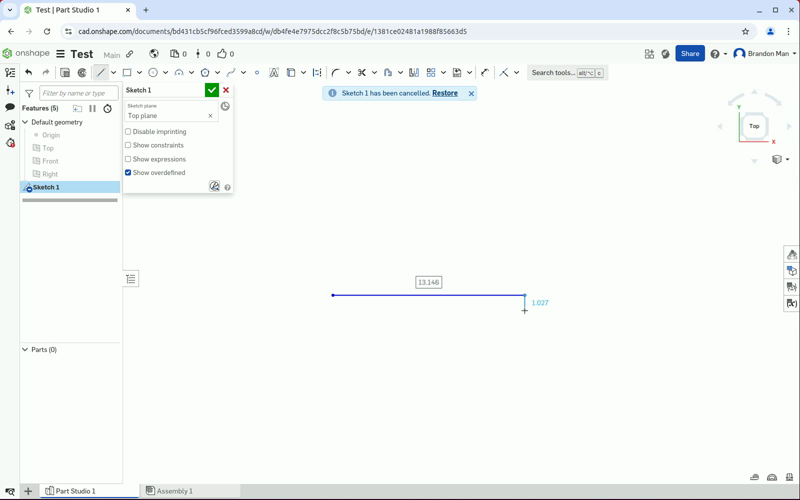
scroll(6)
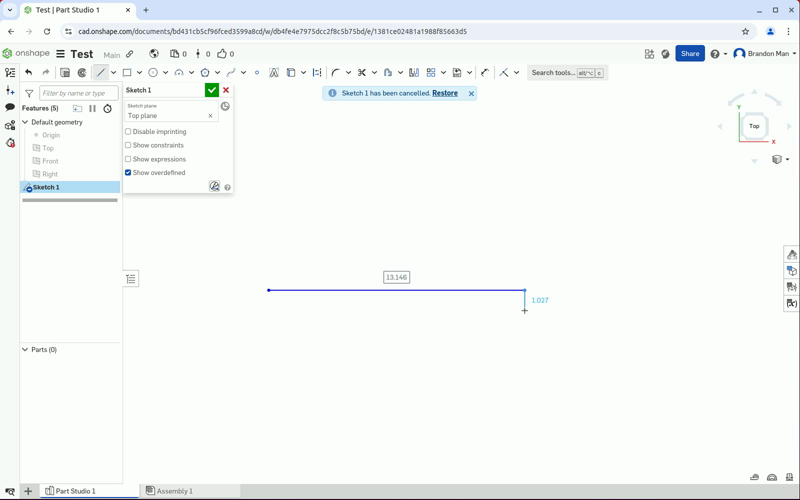
scroll(6)
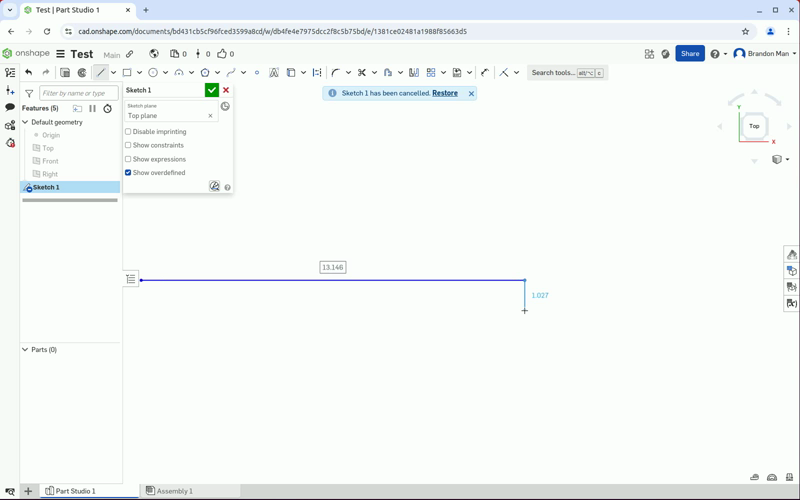
scroll(6)
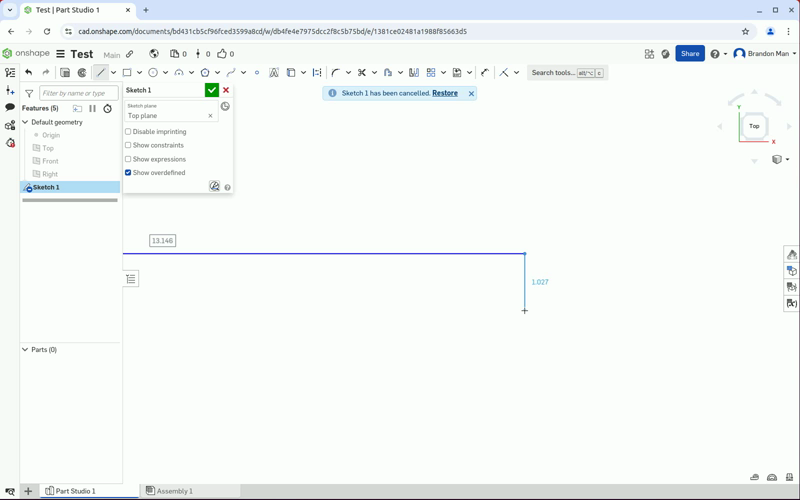
click(524, 310)
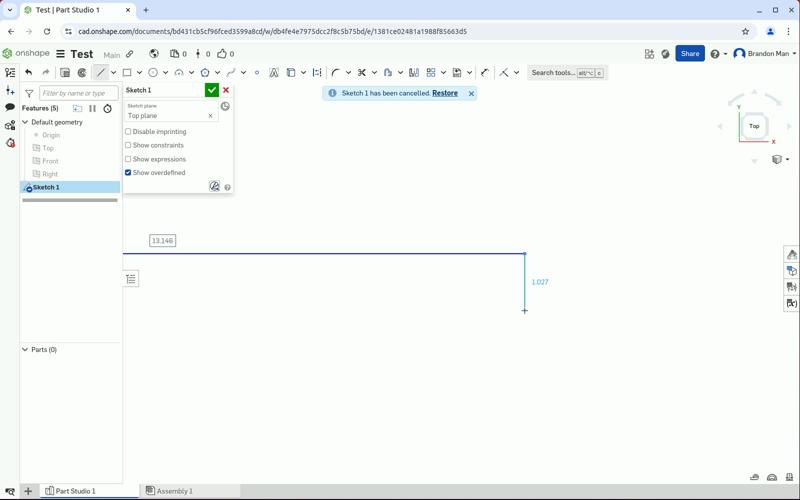
scroll(-6)
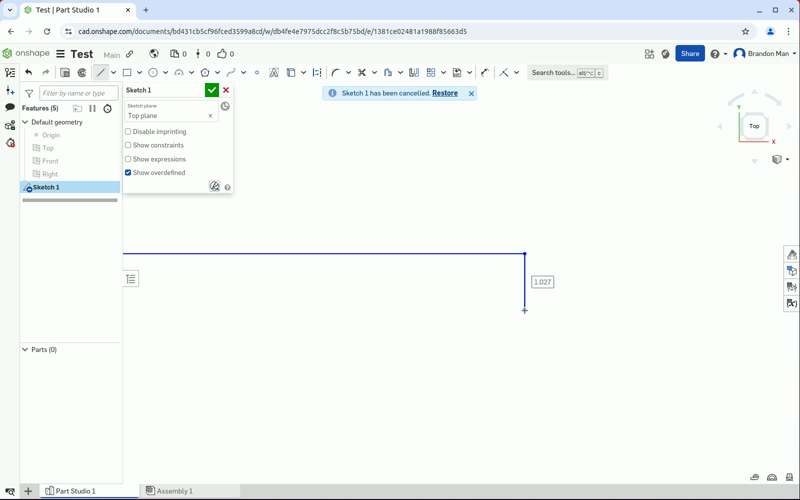
scroll(-6)
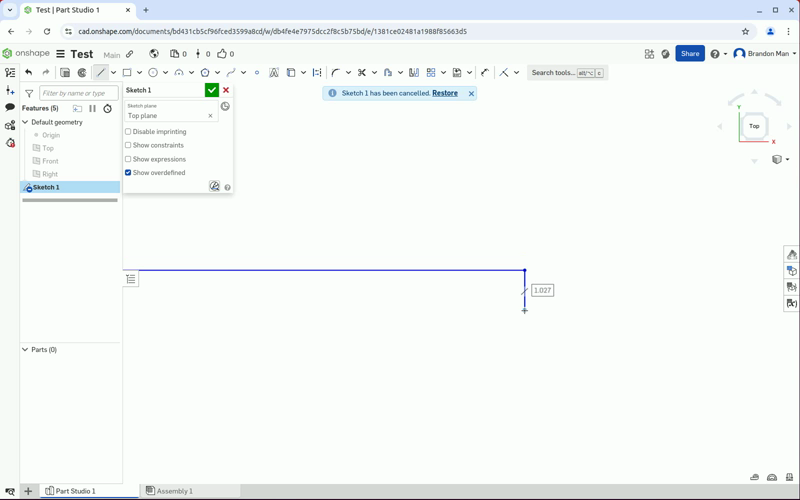
scroll(-6)
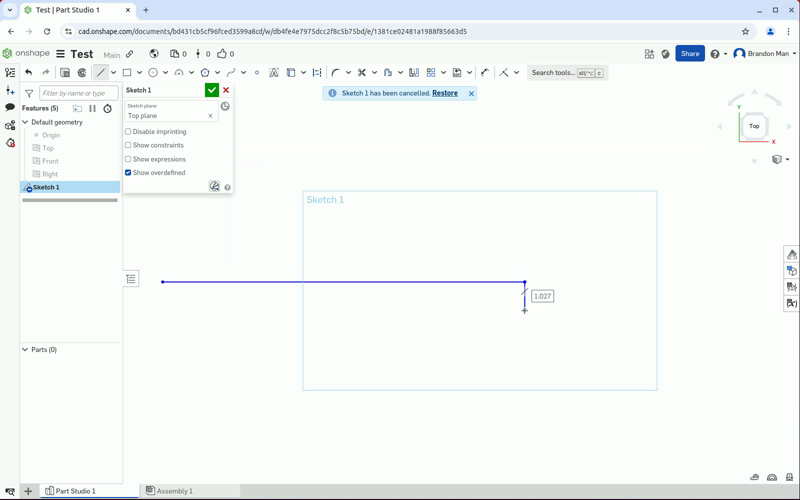
scroll(-6)
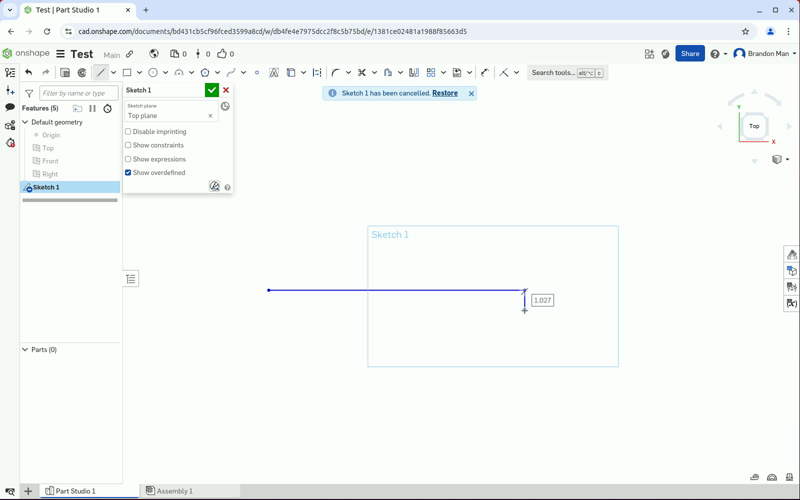
scroll(-6)
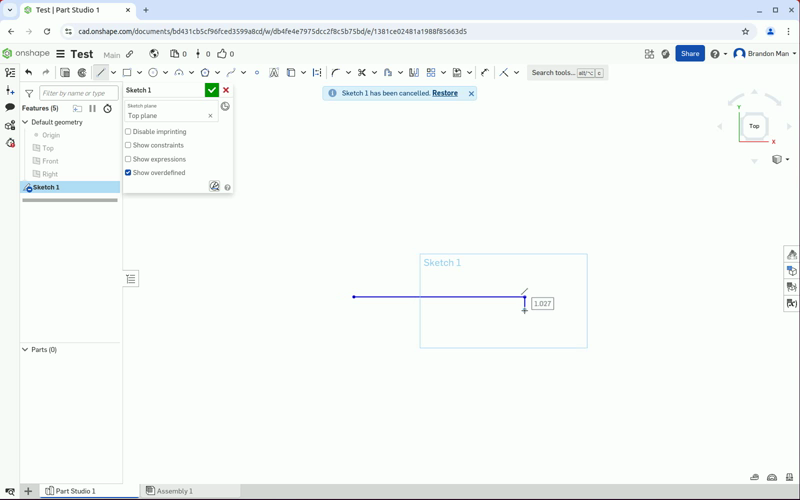
scroll(-6)
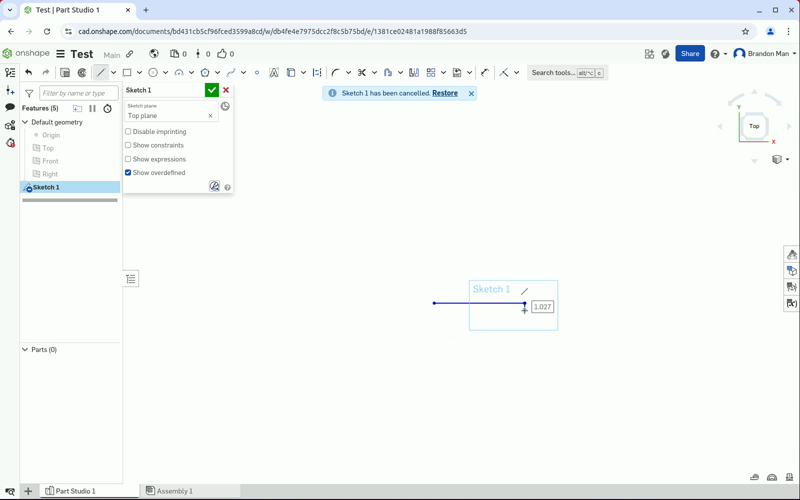
scroll(-6)
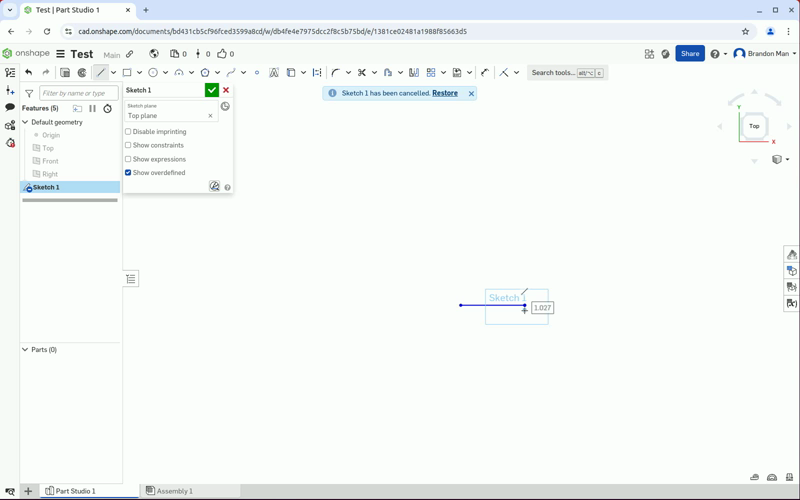
key_up(shift)
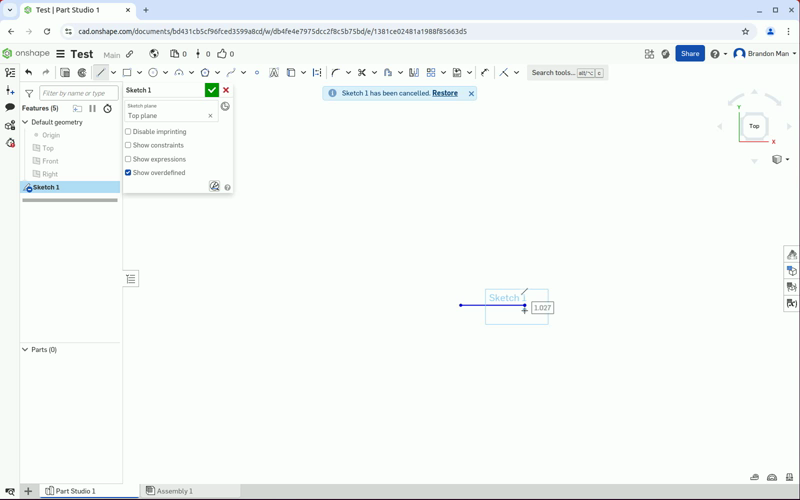
key_down(shift)
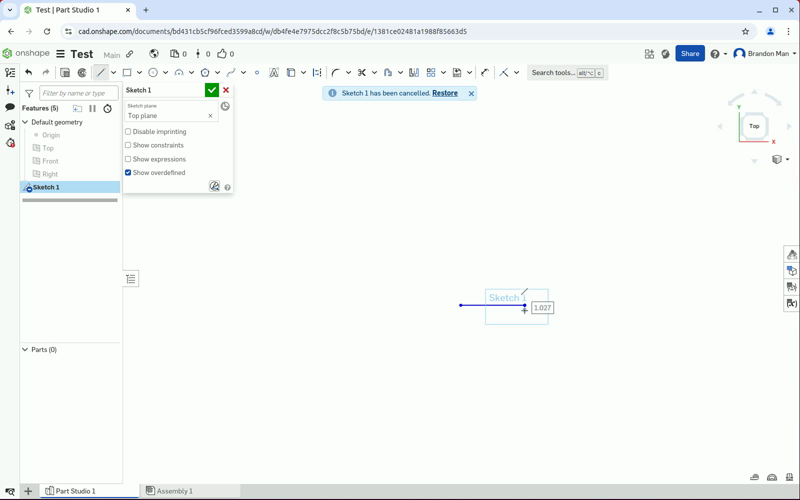
mouse_move(554, 310)
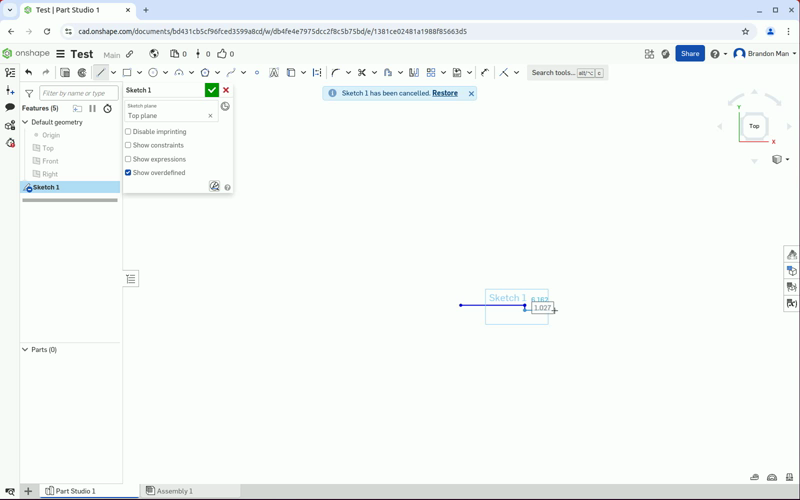
mouse_move(531, 310)
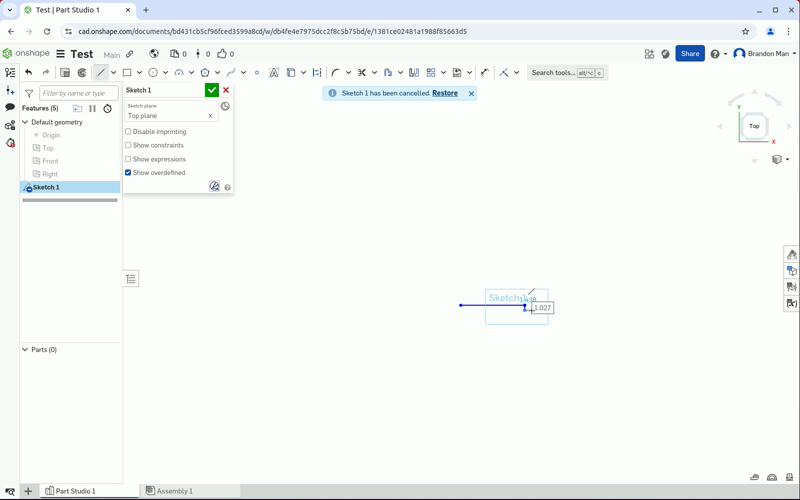
scroll(6)
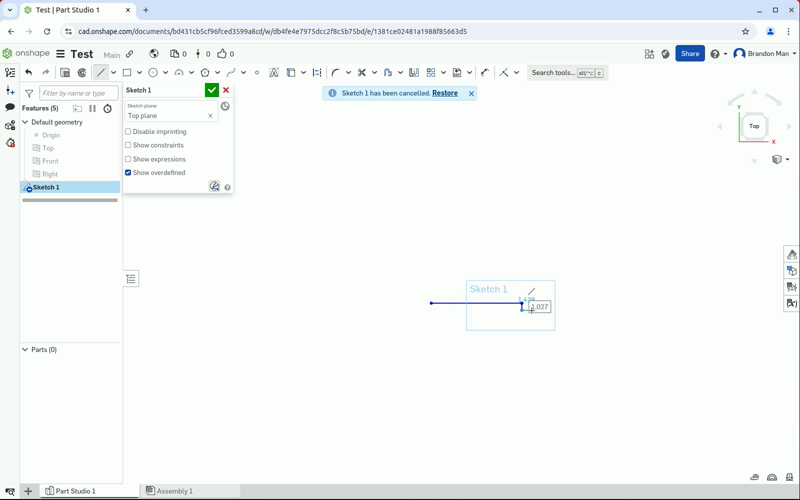
scroll(6)
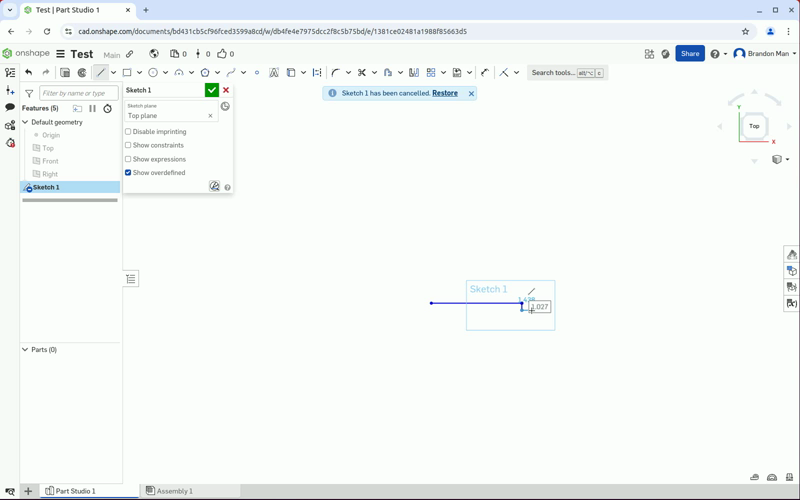
scroll(6)
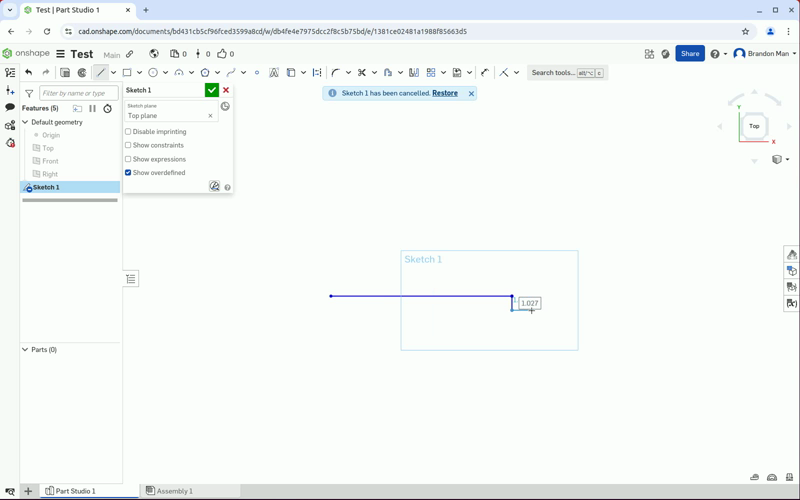
scroll(6)
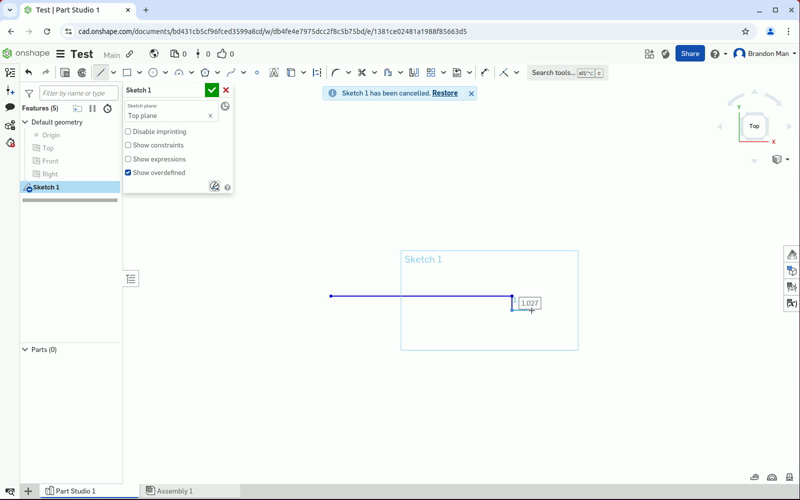
scroll(6)
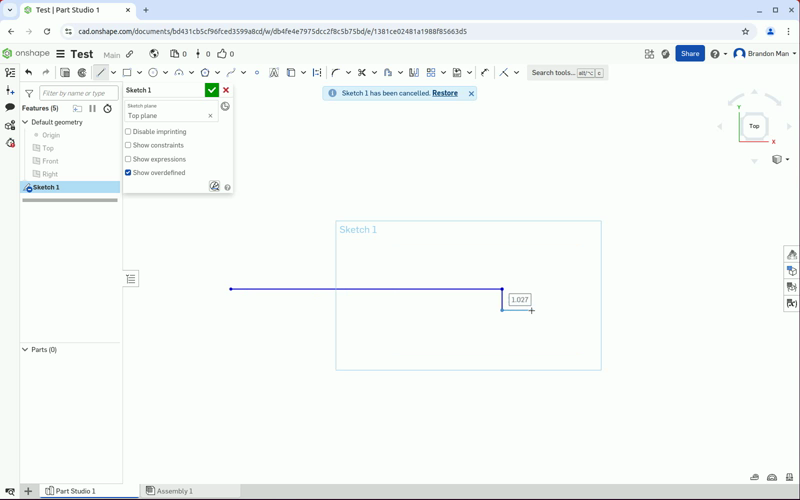
scroll(6)
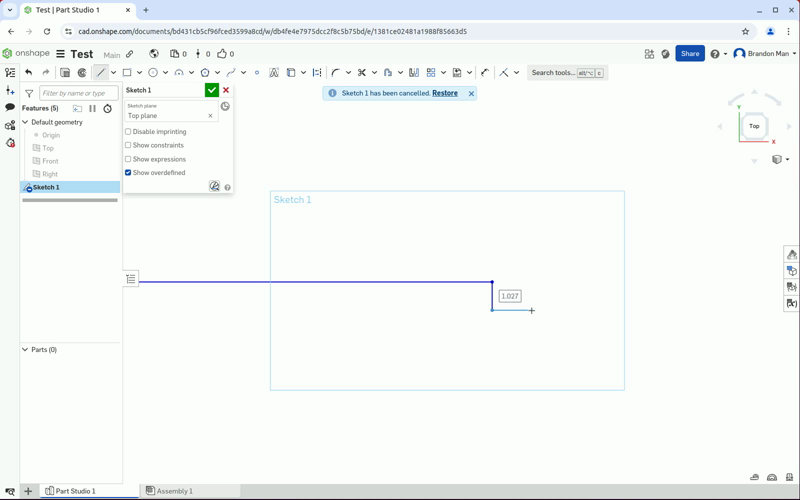
scroll(6)
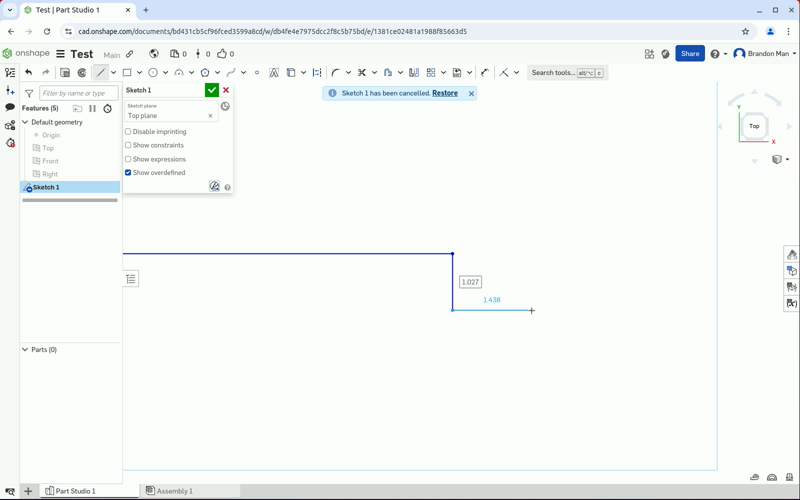
click(531, 310)
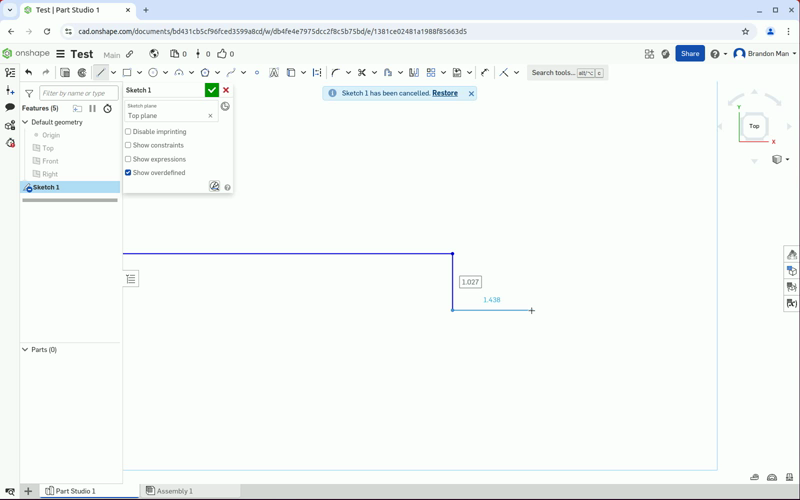
scroll(-6)
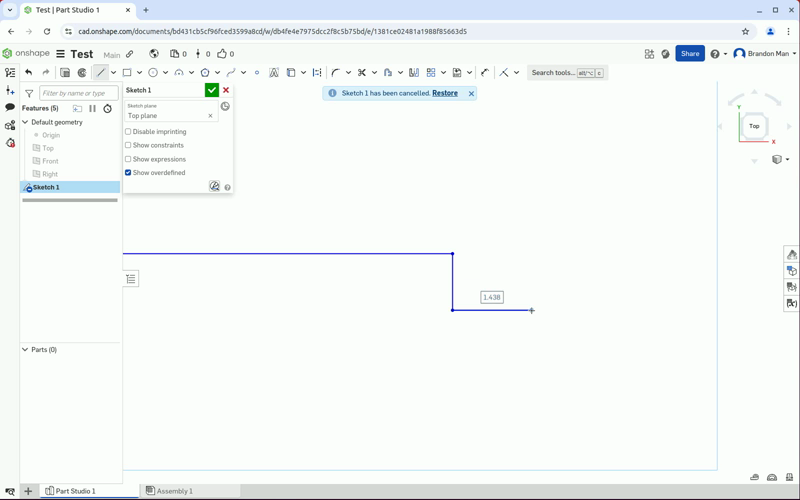
scroll(-6)
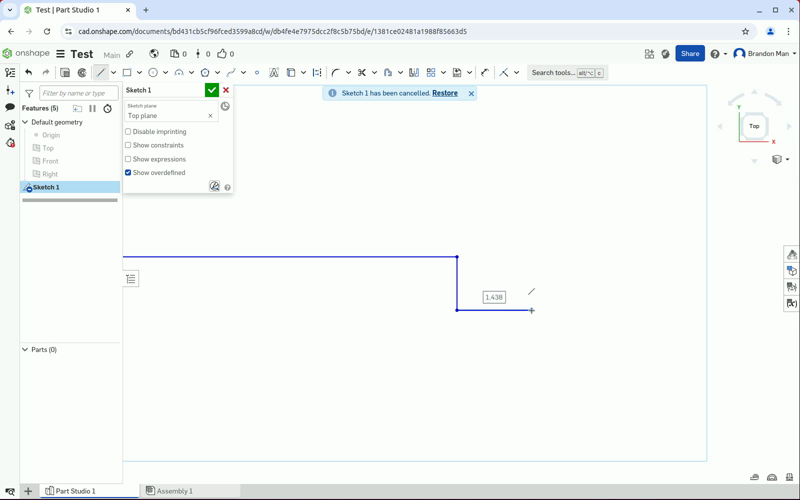
scroll(-6)
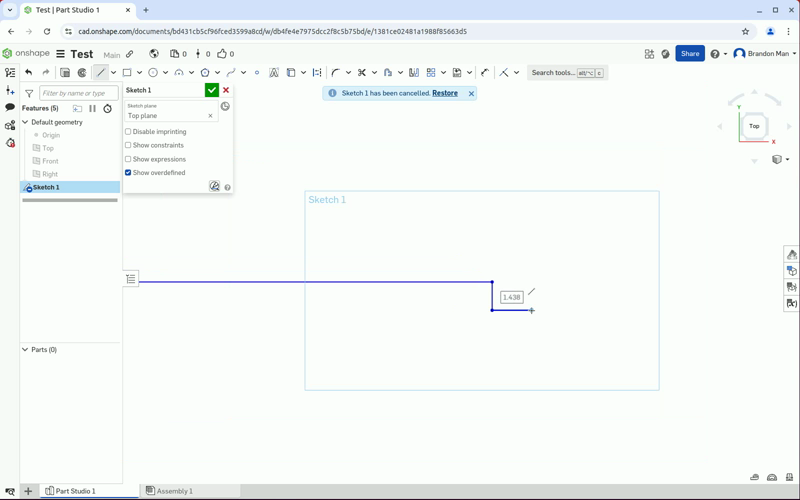
scroll(-6)
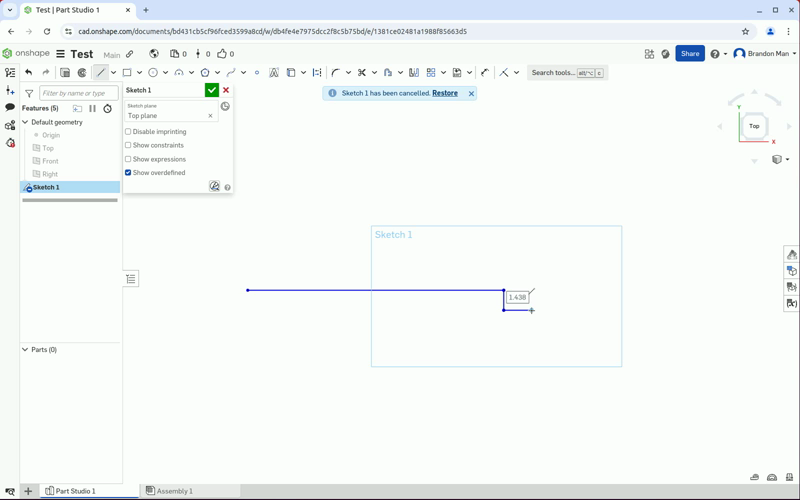
scroll(-6)
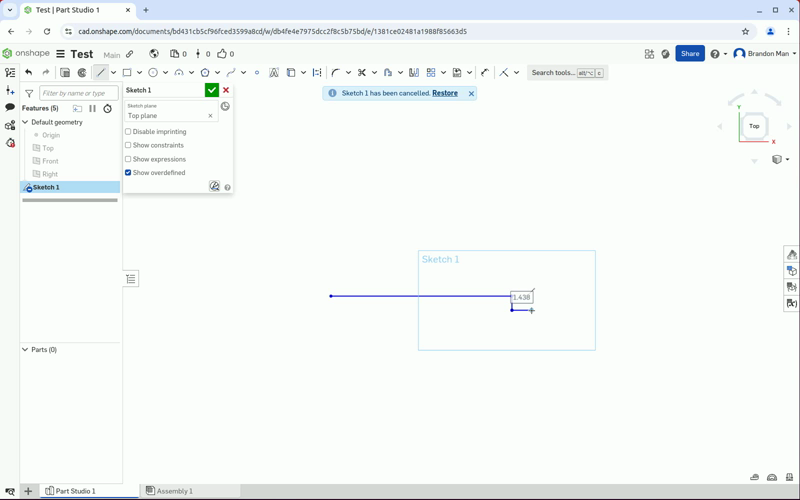
scroll(-6)
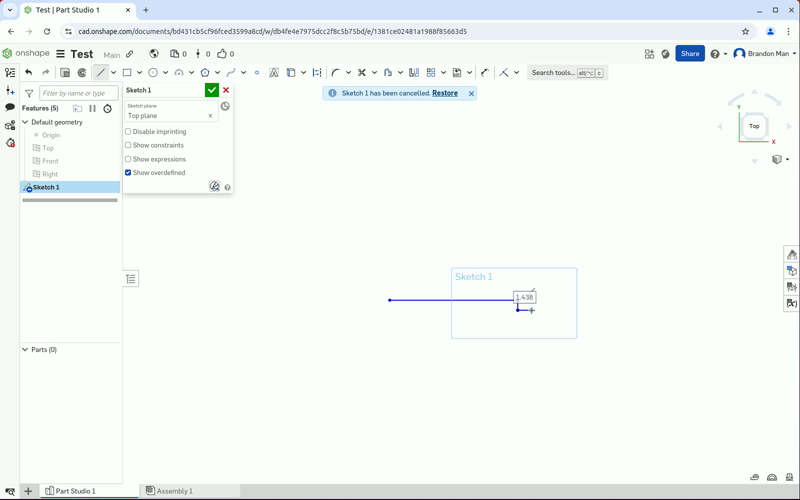
scroll(-6)
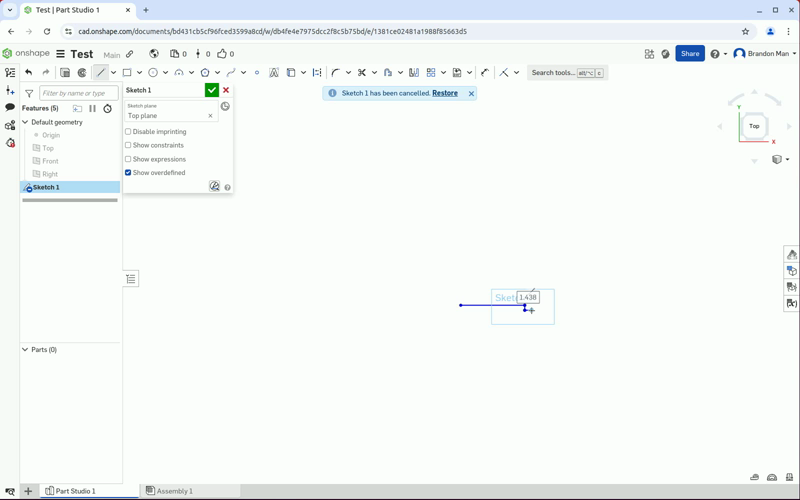
key_up(shift)
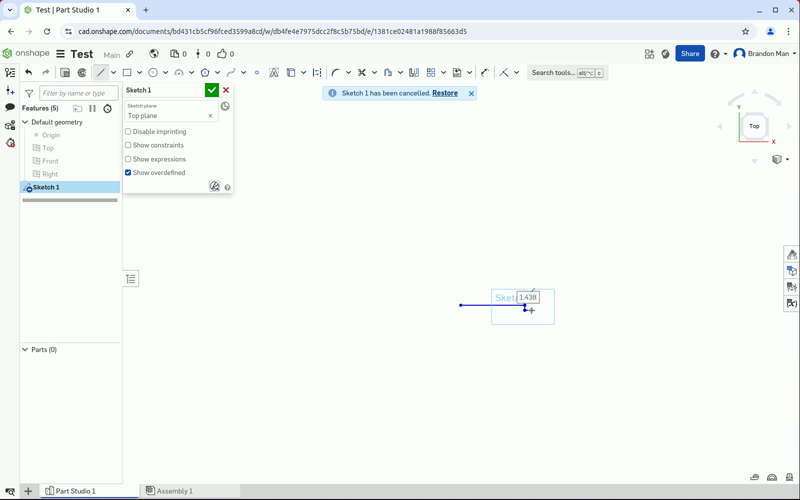
key_down(shift)
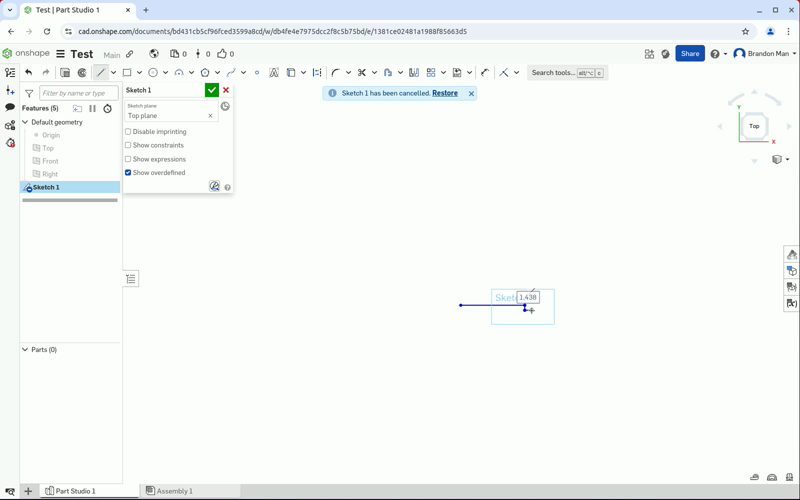
mouse_move(561, 310)
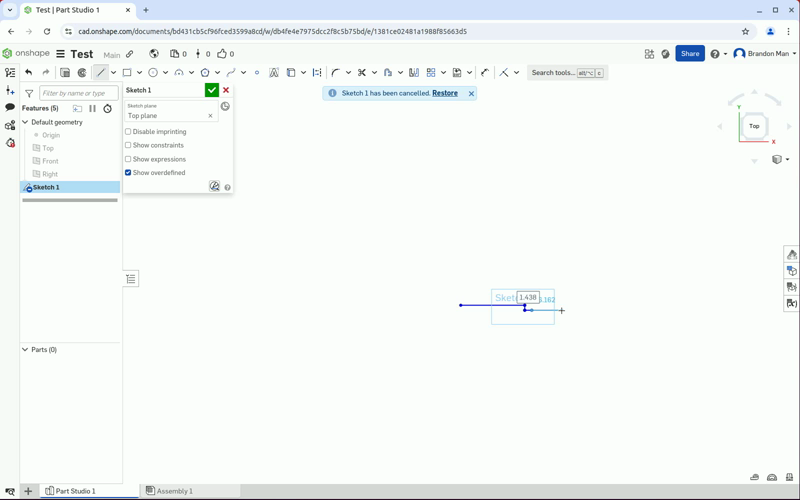
mouse_move(531, 254)
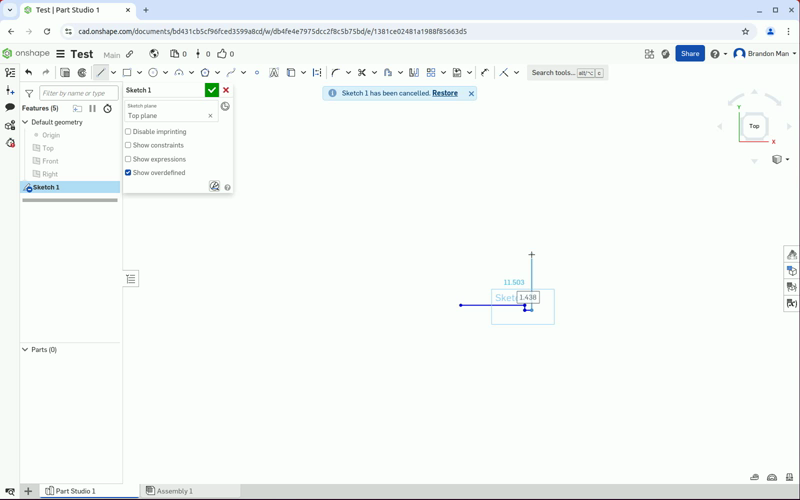
click(531, 254)
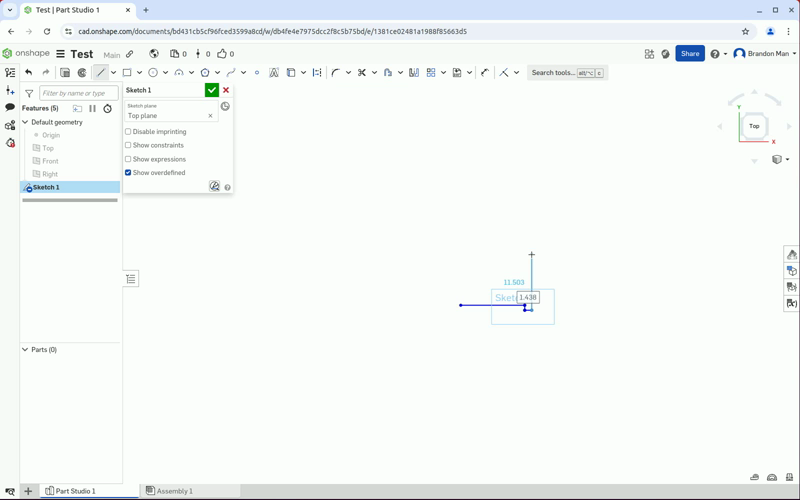
key_up(shift)
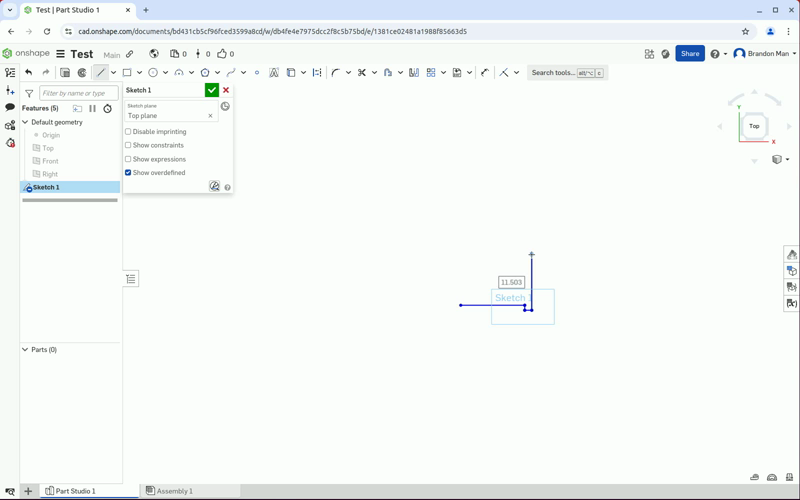
key_down(shift)
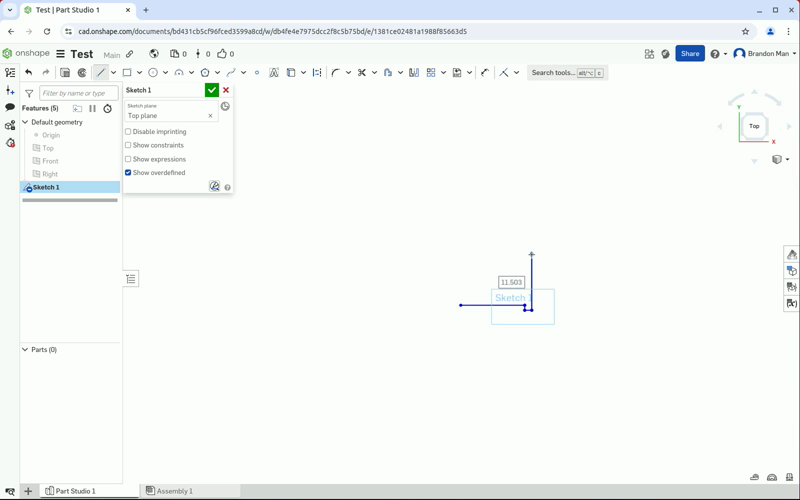
mouse_move(561, 254)
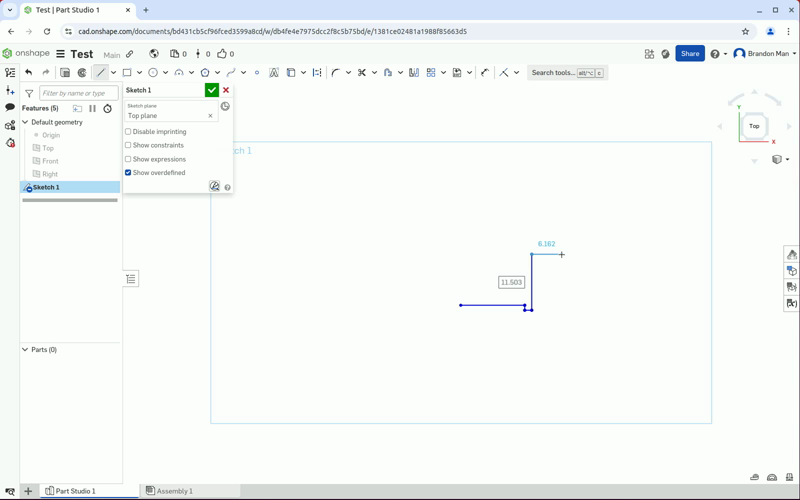
mouse_move(524, 254)
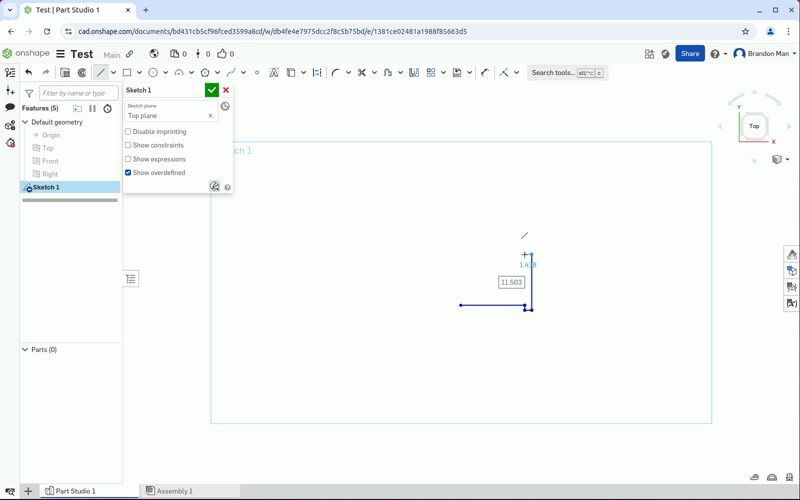
scroll(6)
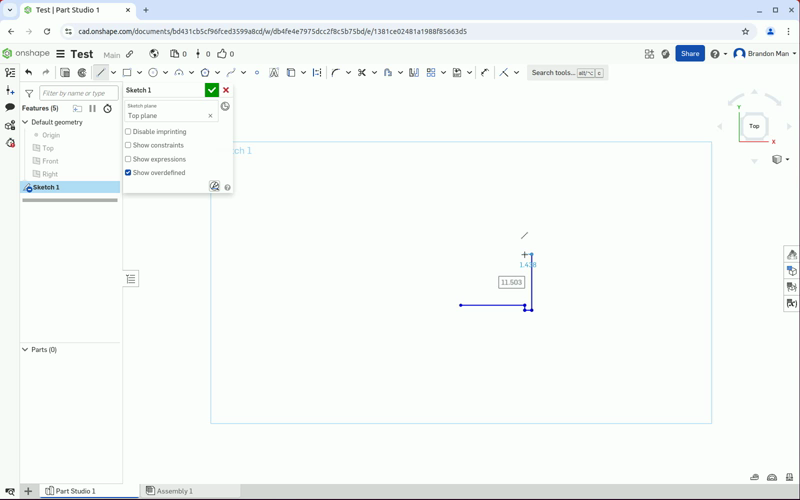
scroll(6)
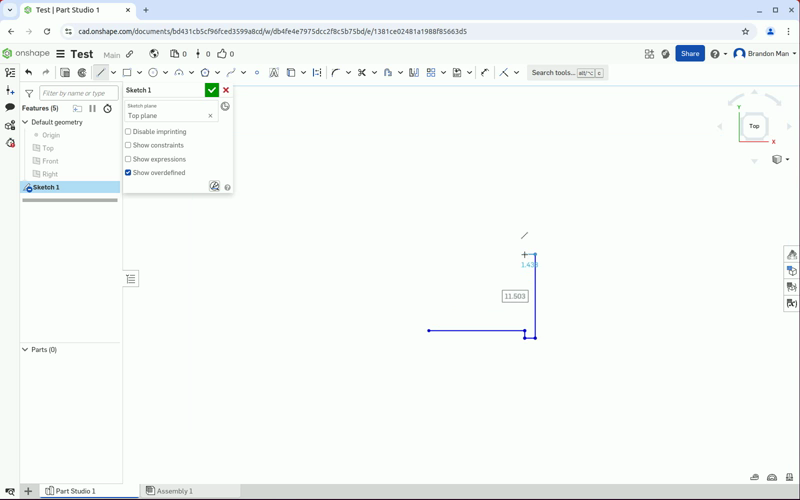
scroll(6)
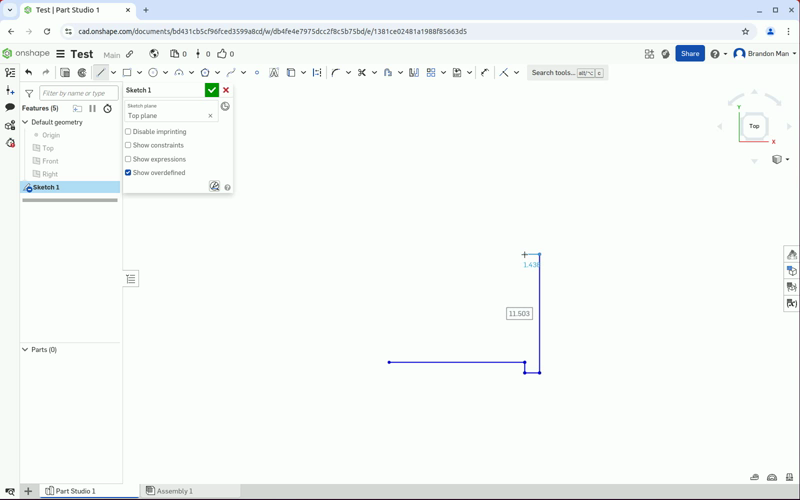
scroll(6)
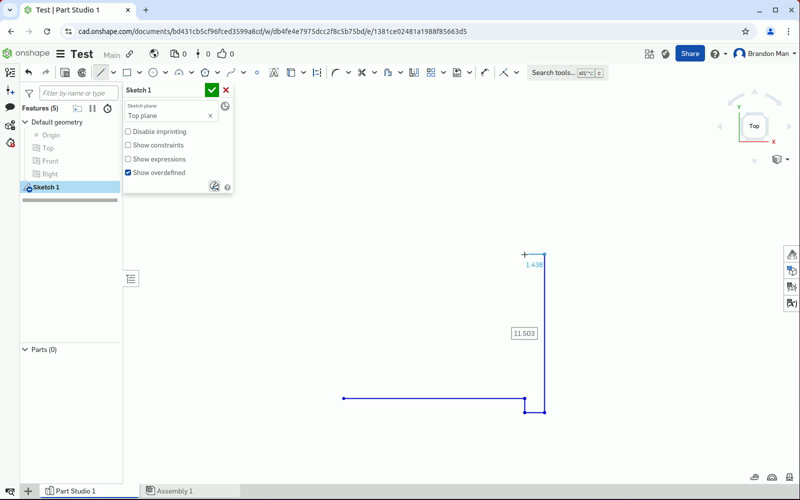
scroll(6)
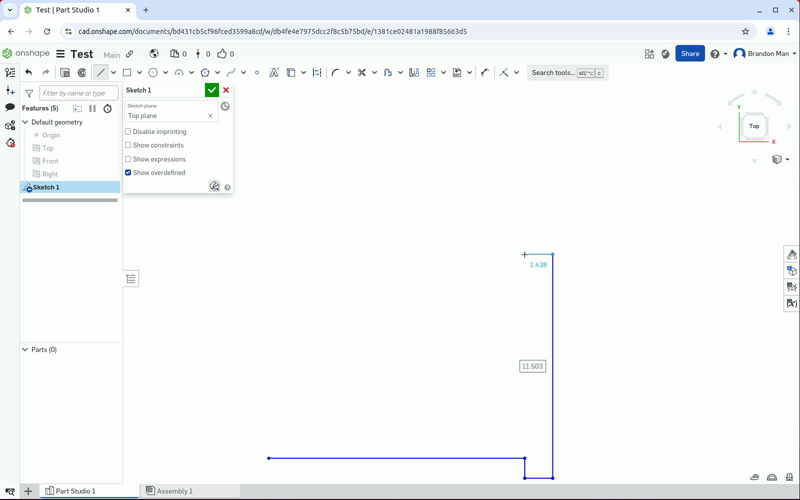
scroll(6)
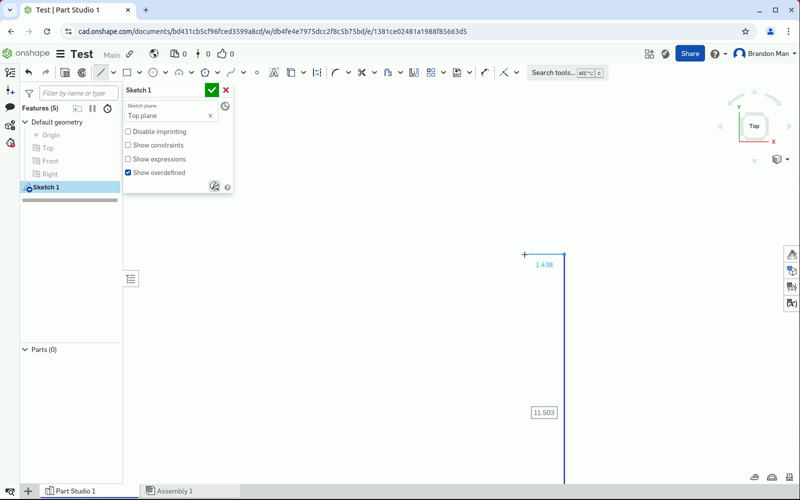
scroll(6)
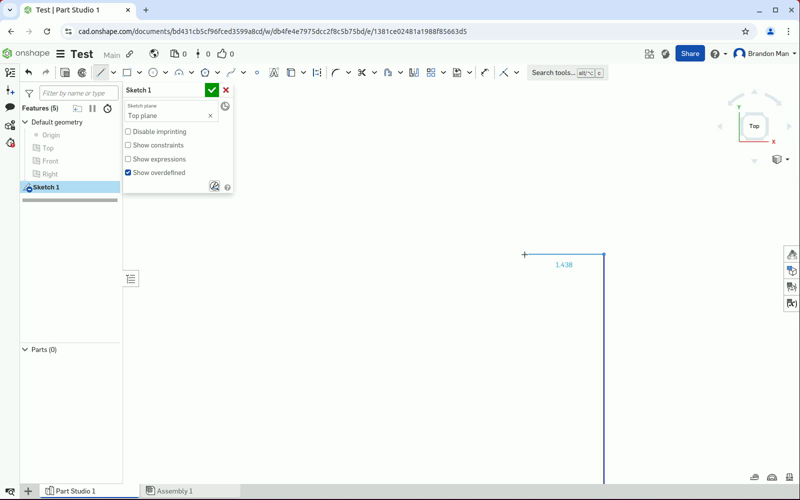
click(524, 254)
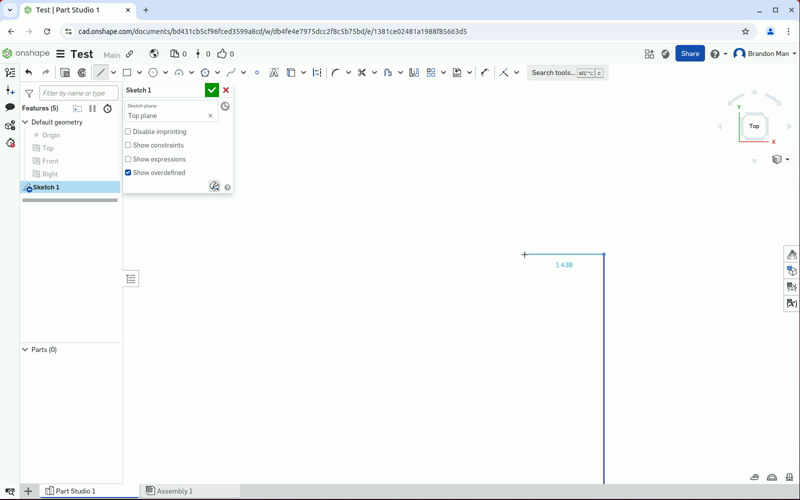
scroll(-6)
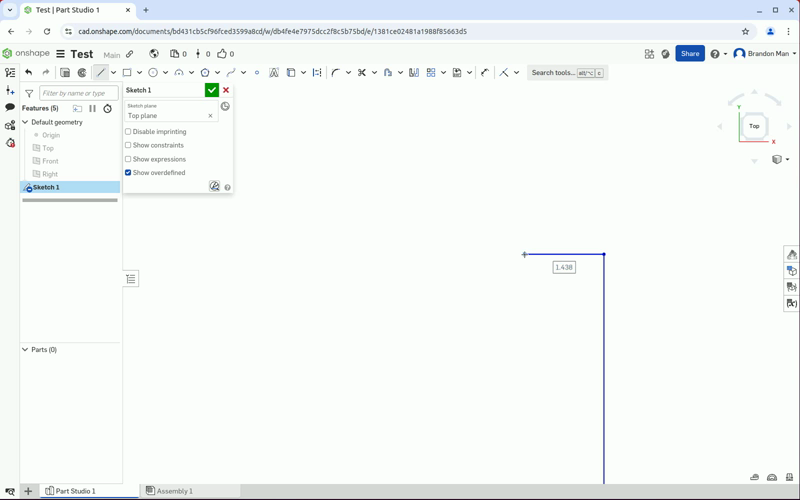
scroll(-6)
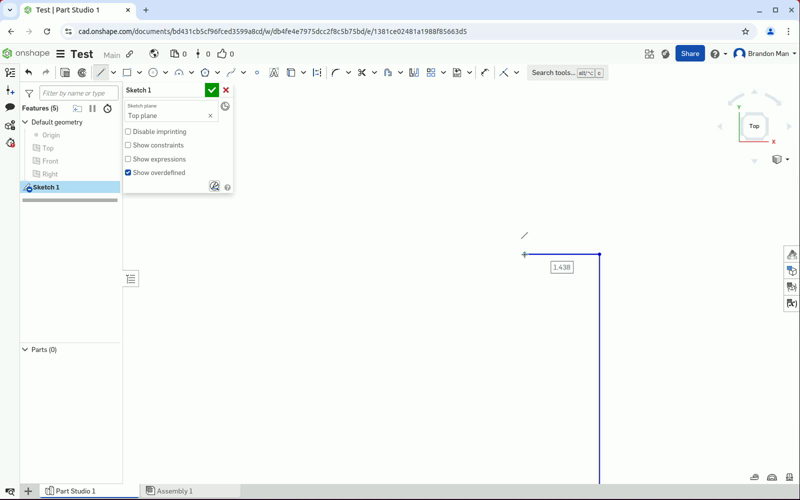
scroll(-6)
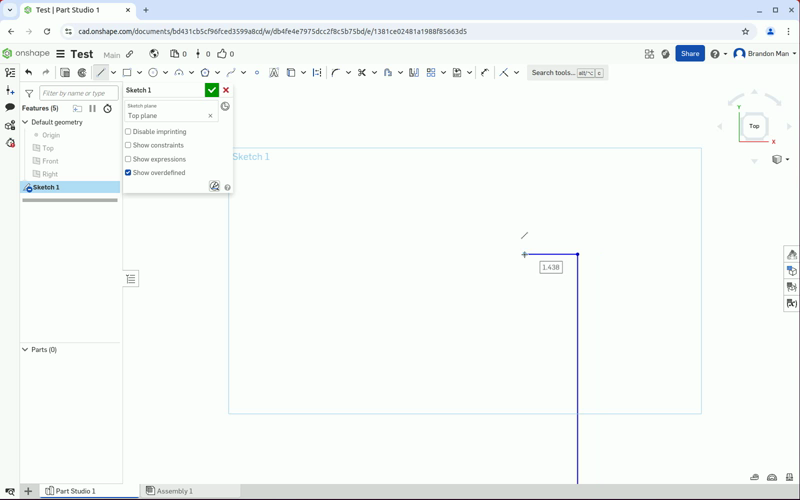
scroll(-6)
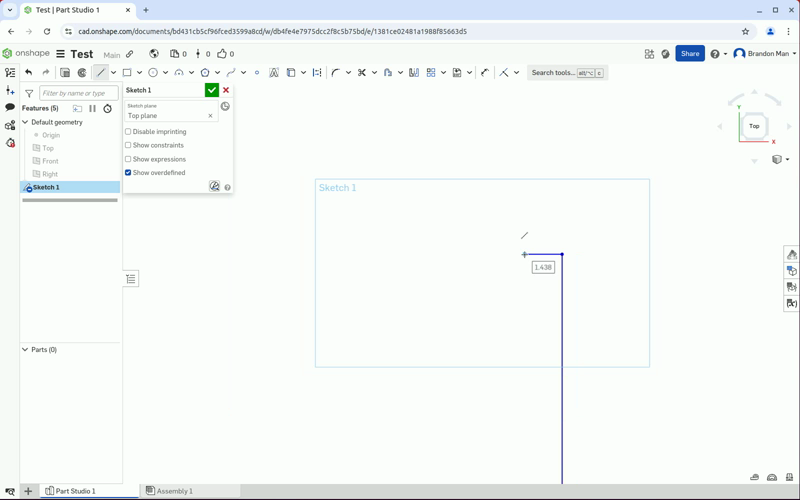
scroll(-6)
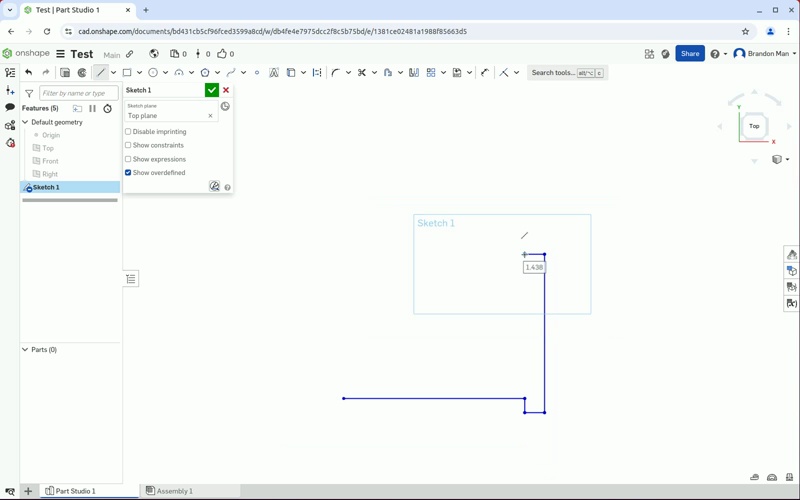
scroll(-6)
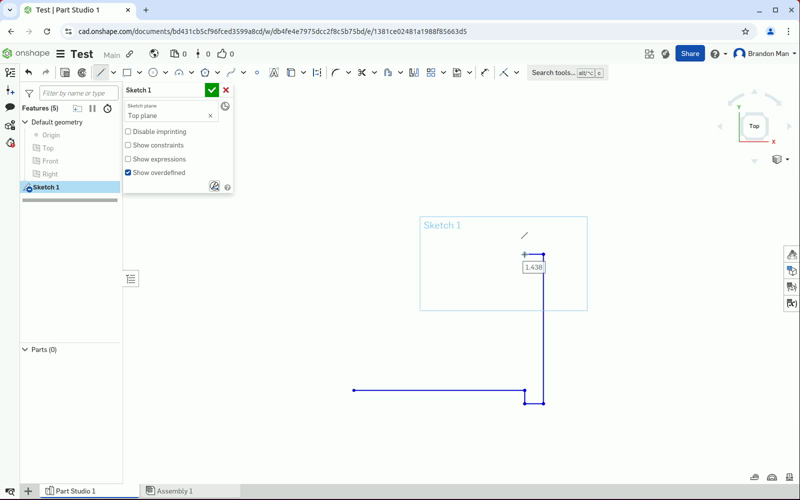
scroll(-6)
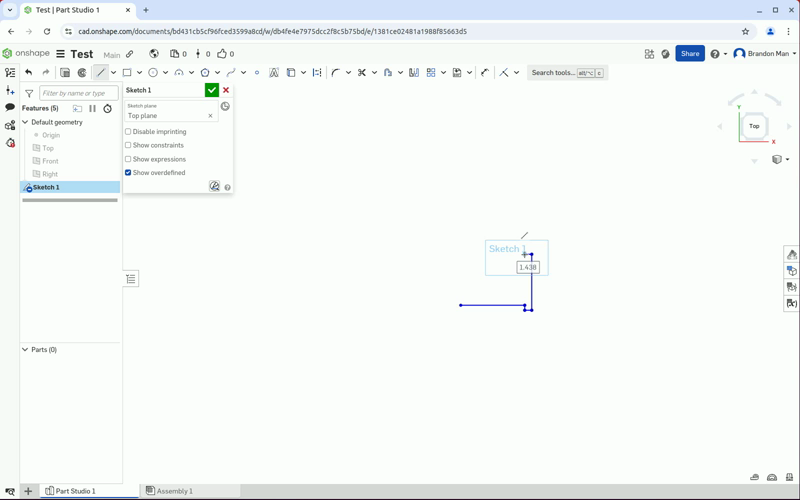
key_up(shift)
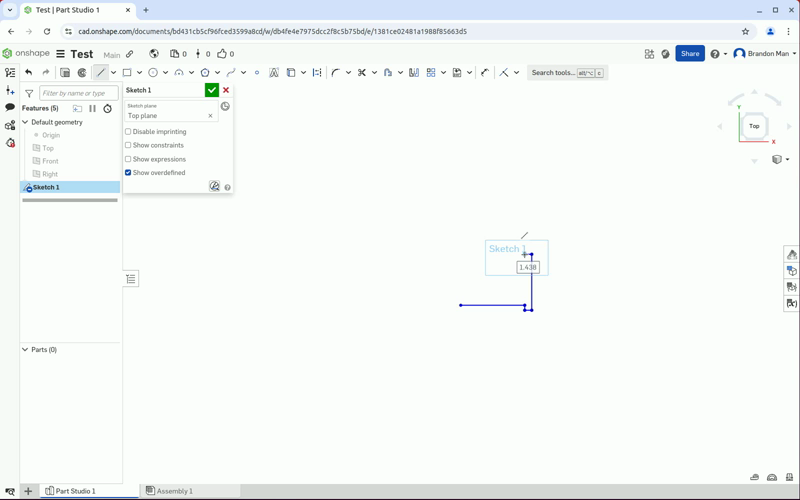
key_down(shift)
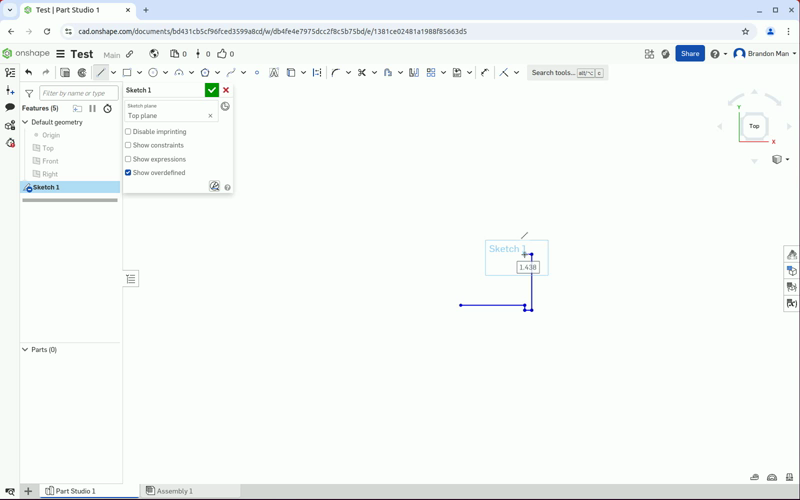
mouse_move(554, 254)
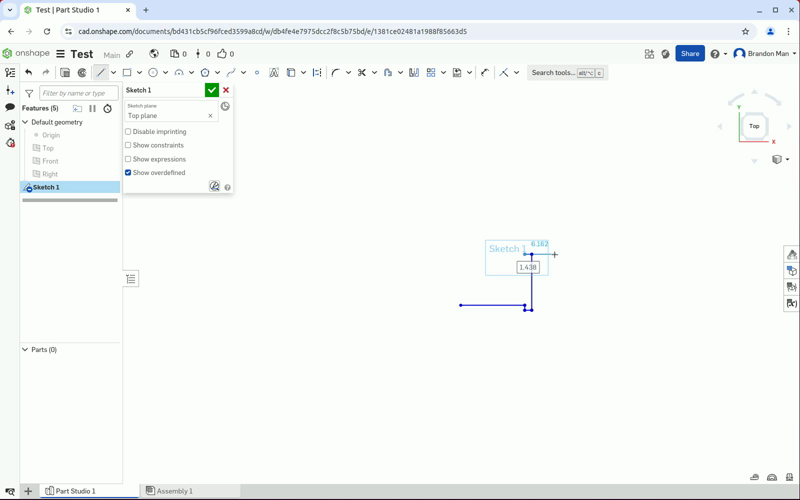
mouse_move(524, 260)
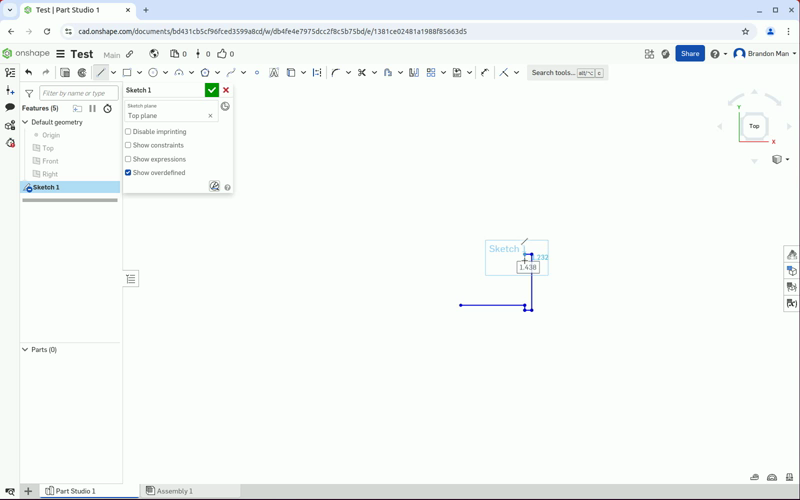
scroll(6)
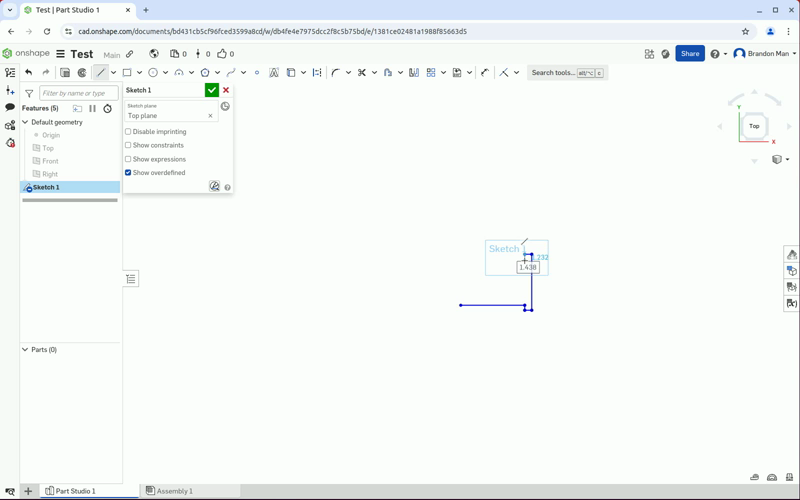
scroll(6)
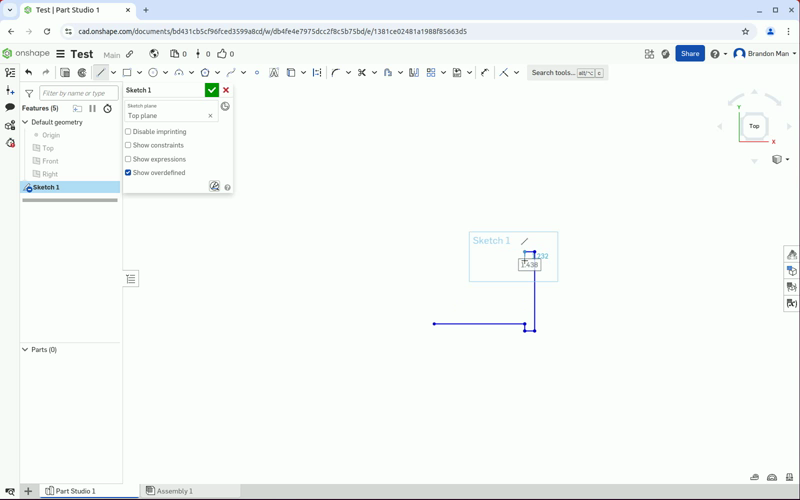
scroll(6)
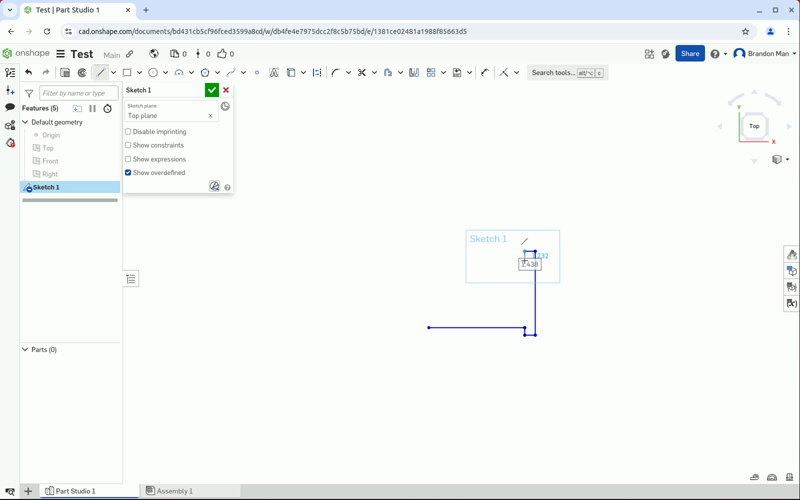
scroll(6)
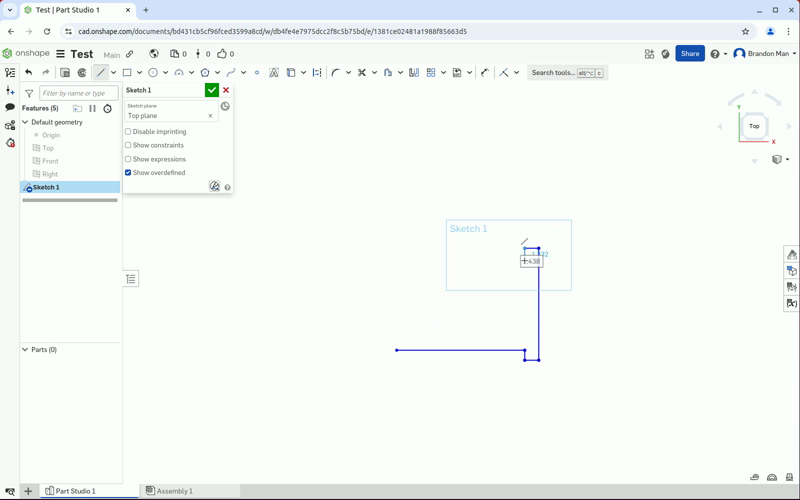
scroll(6)
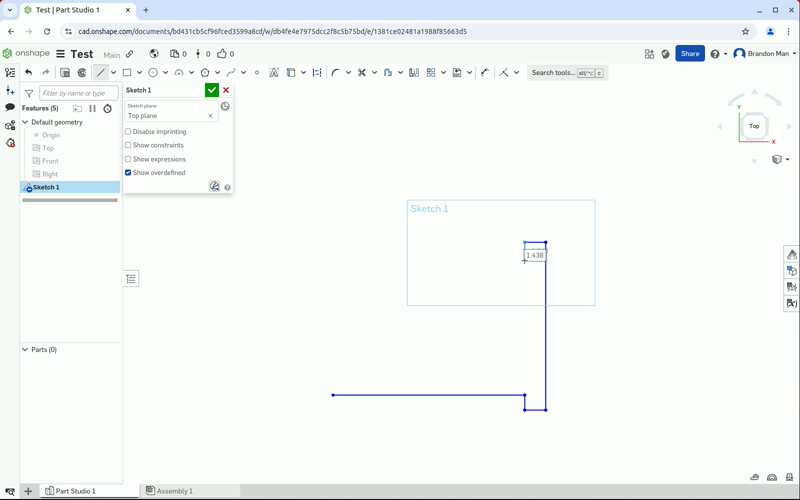
scroll(6)
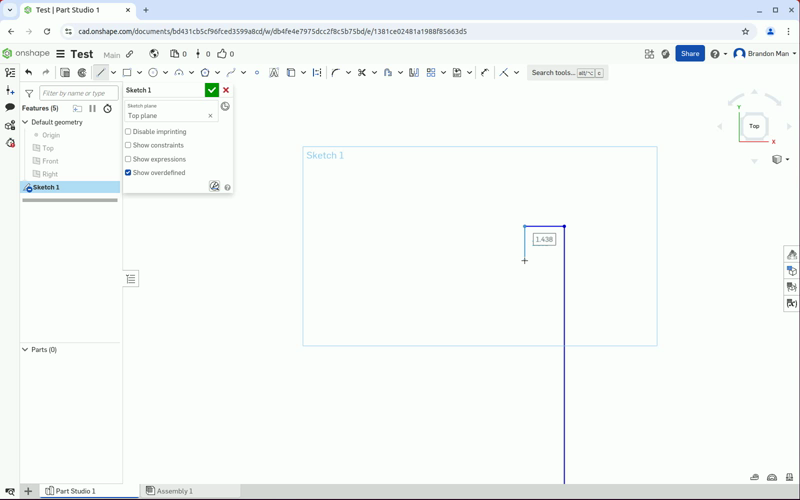
scroll(6)
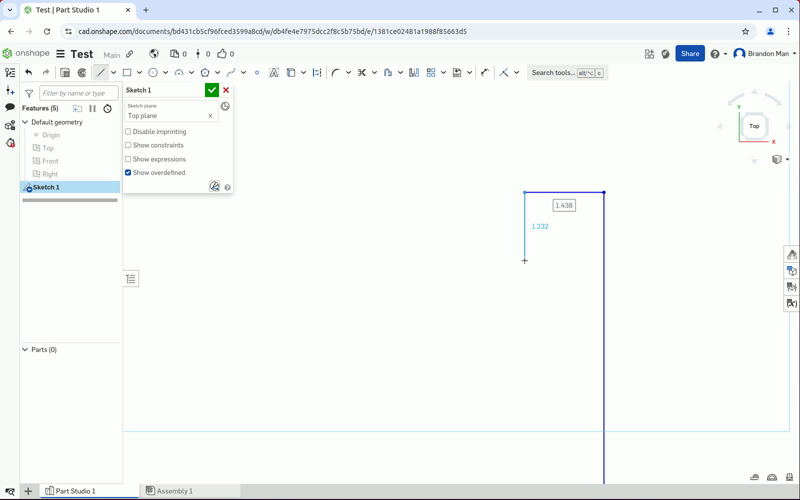
click(524, 260)
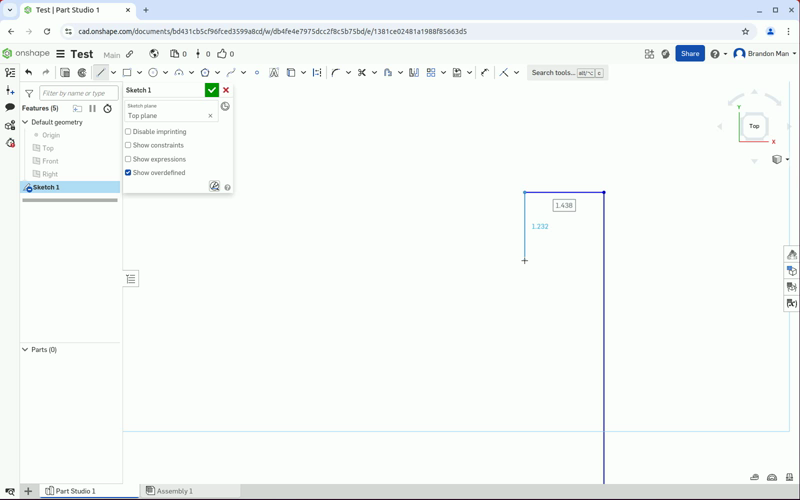
scroll(-6)
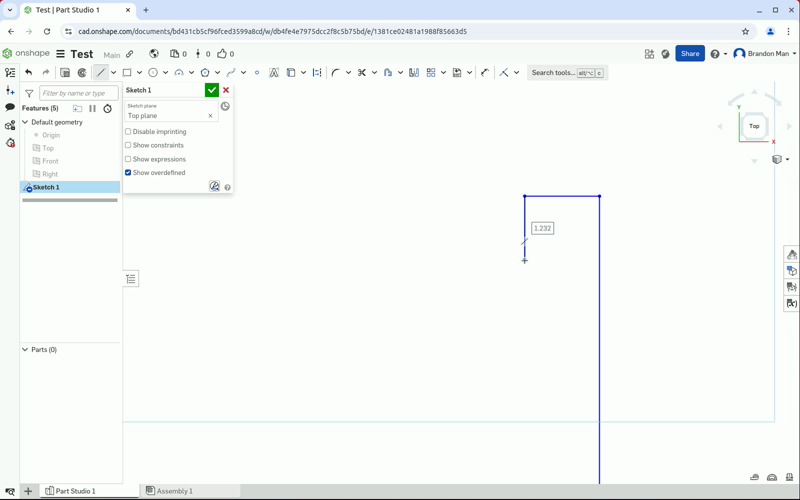
scroll(-6)
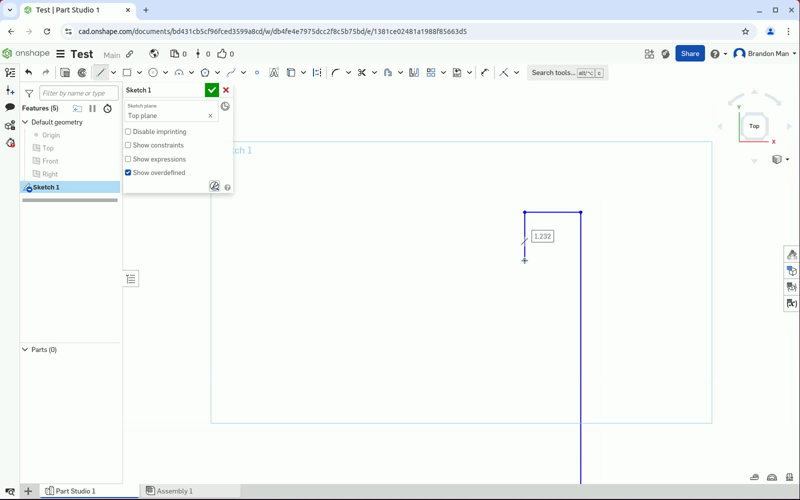
scroll(-6)
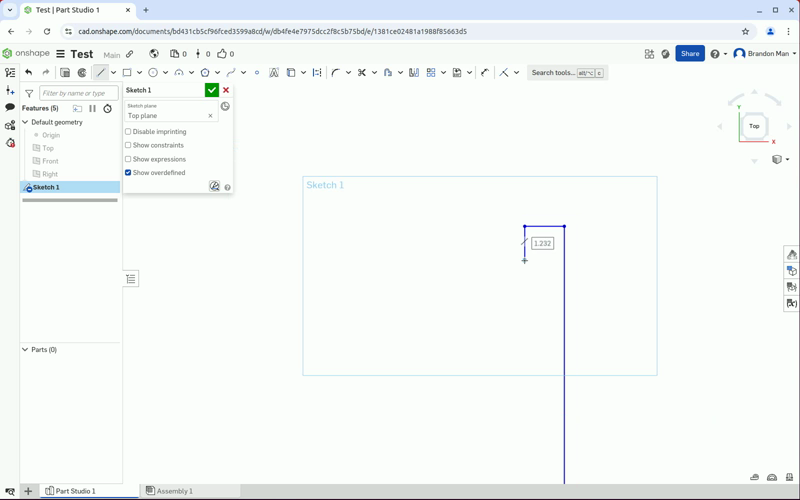
scroll(-6)
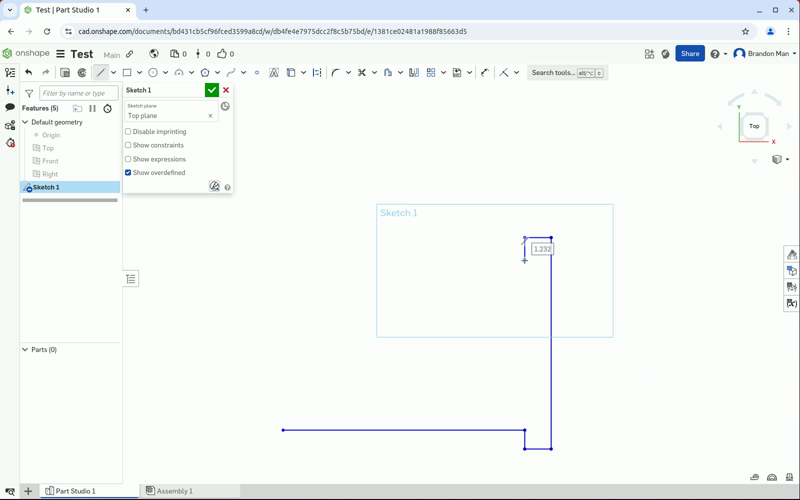
scroll(-6)
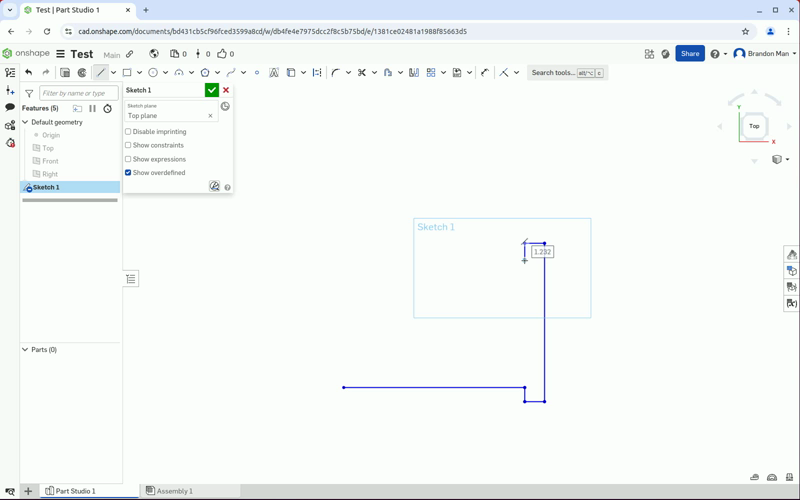
scroll(-6)
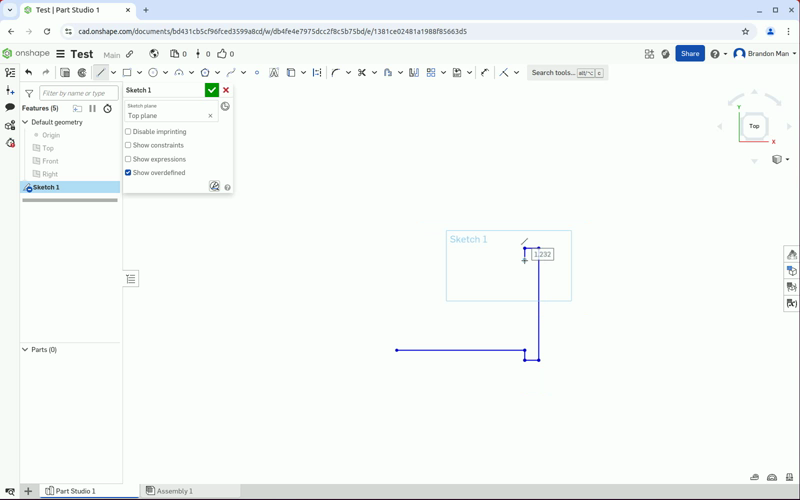
scroll(-6)
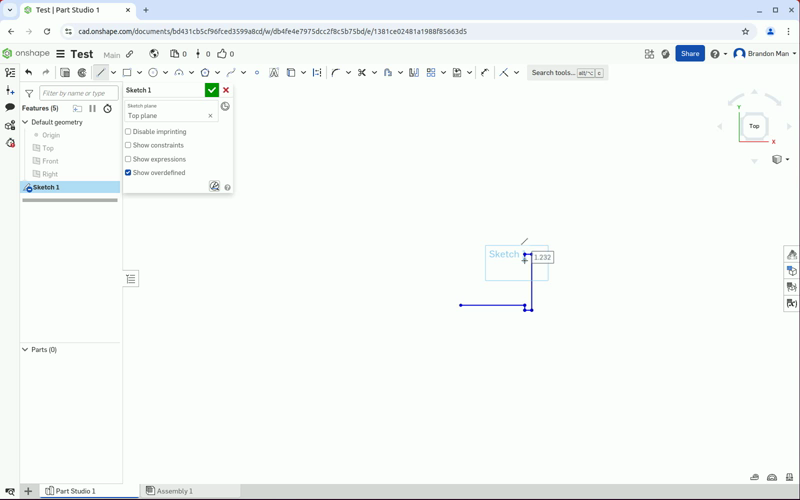
key_up(shift)
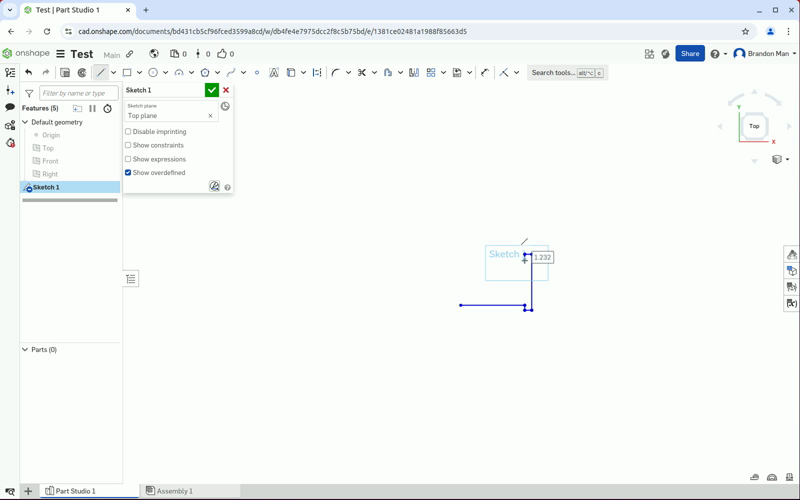
key_down(shift)
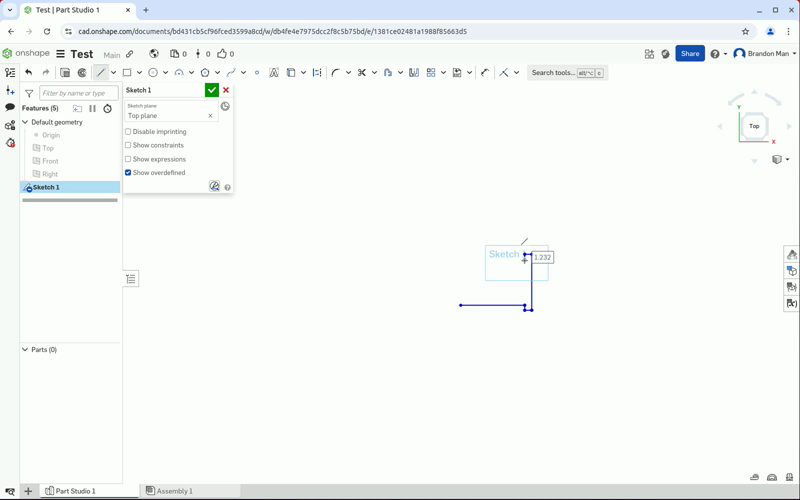
mouse_move(460, 260)
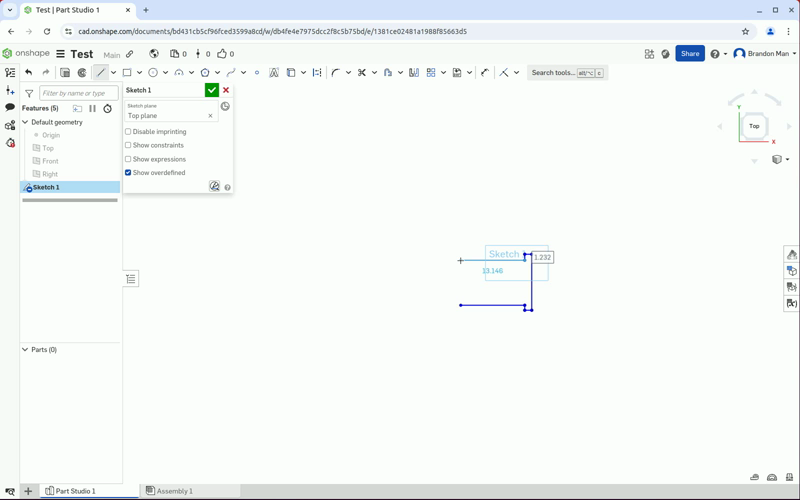
click(460, 260)
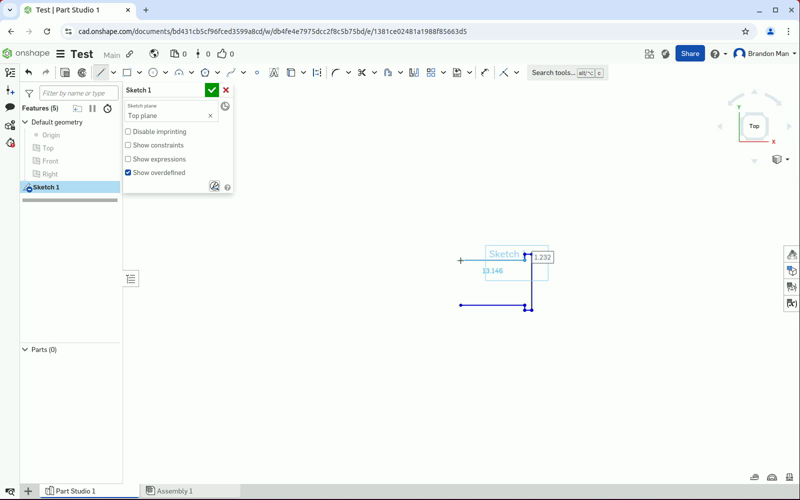
key_up(shift)
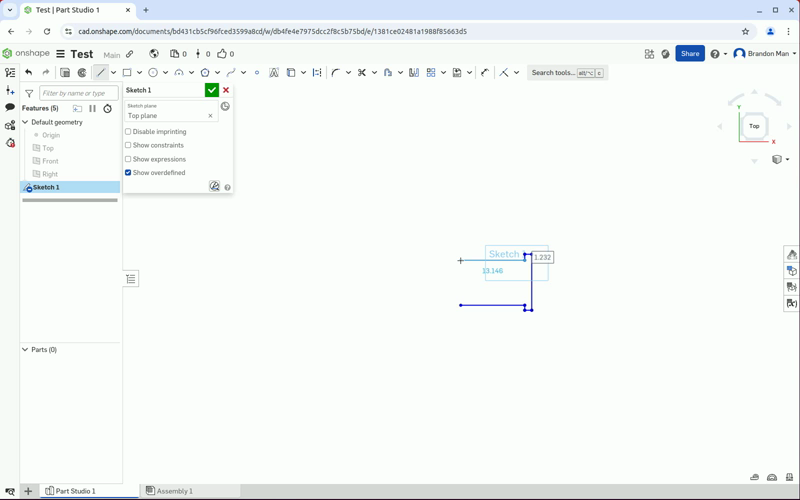
key(esc)
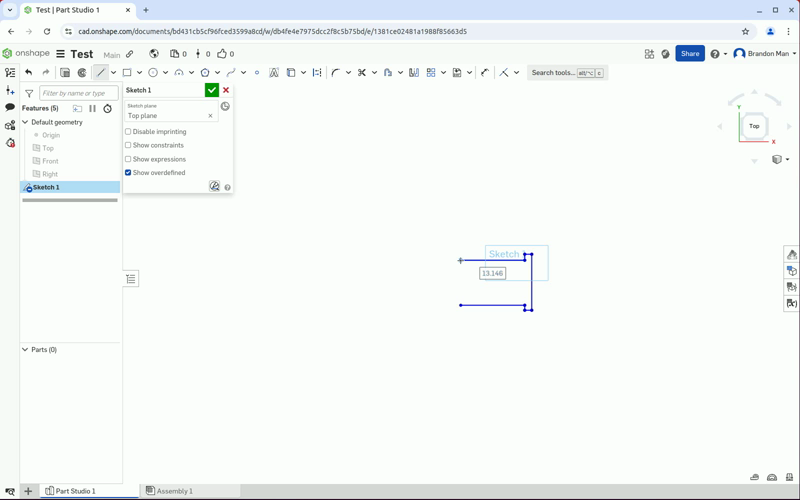
key(a)
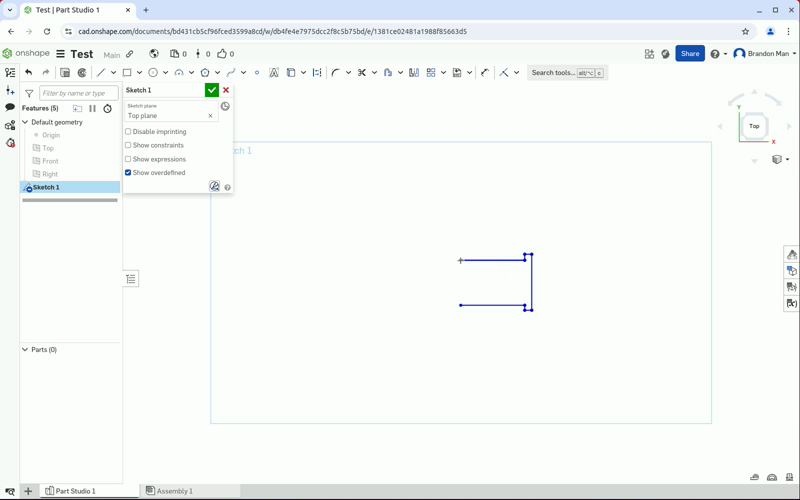
mouse_move(460, 260)
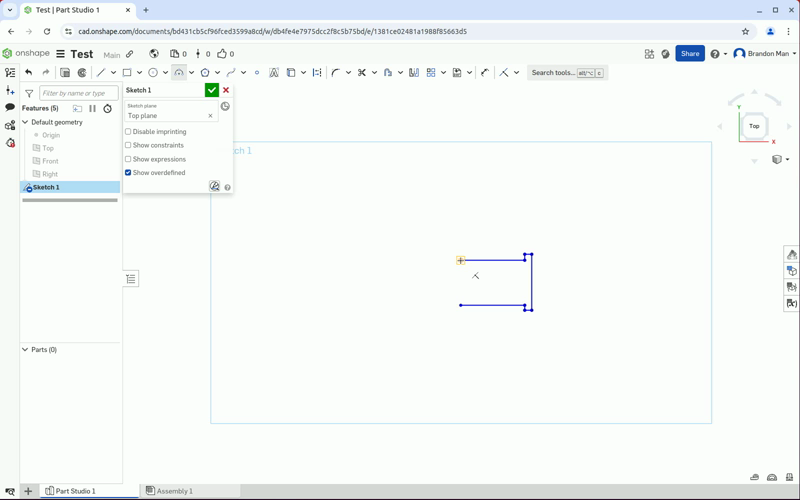
click(460, 260)
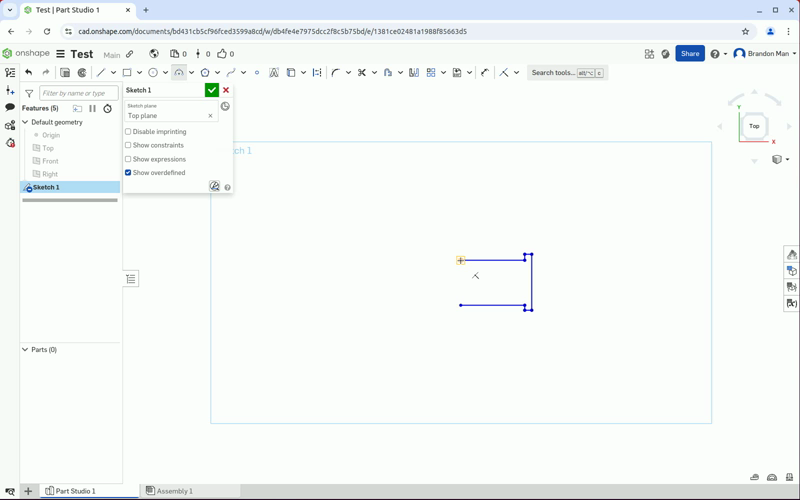
mouse_move(460, 305)
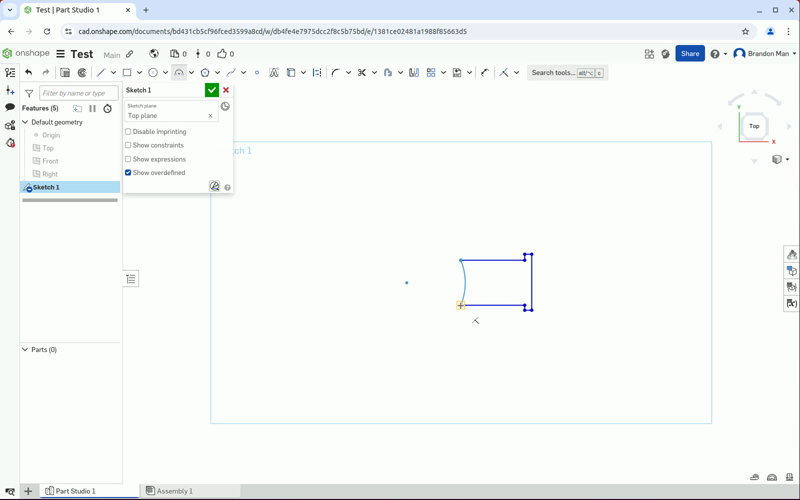
click(460, 305)
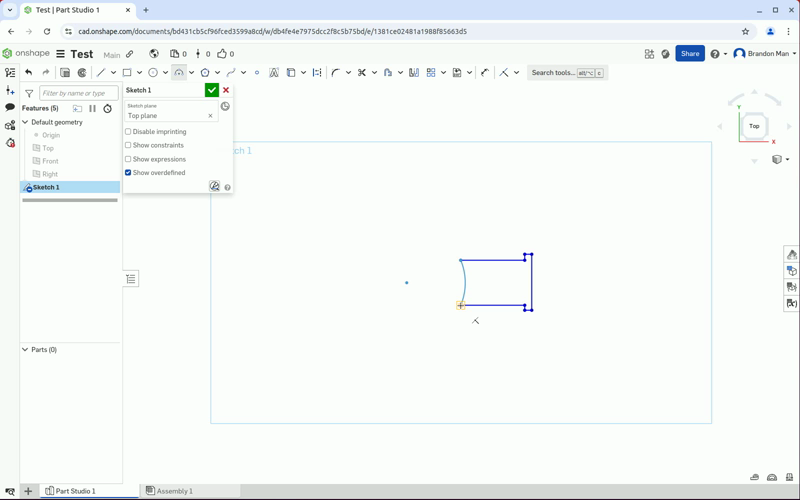
key_down(shift)
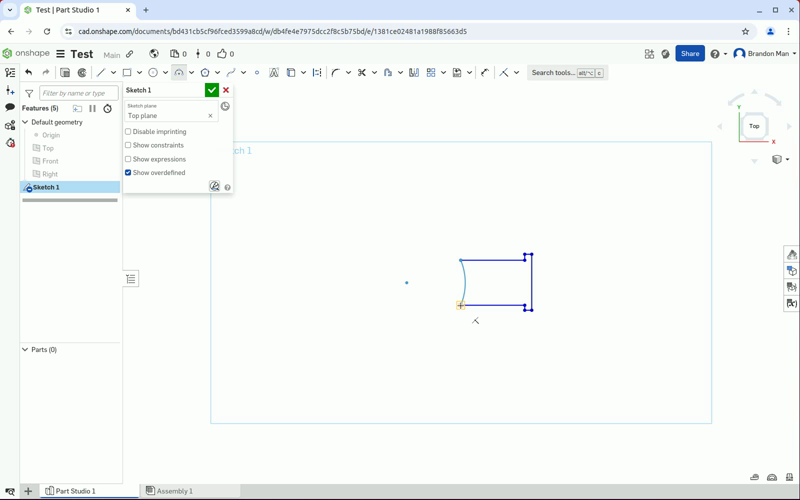
mouse_move(438, 282)
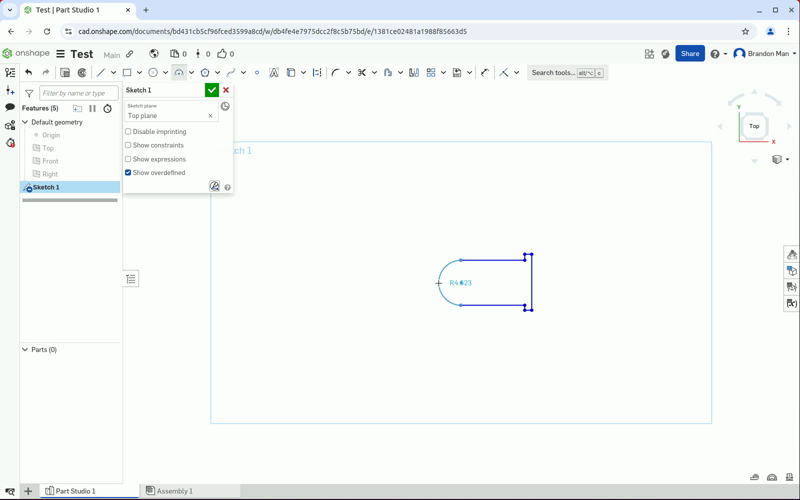
click(438, 282)
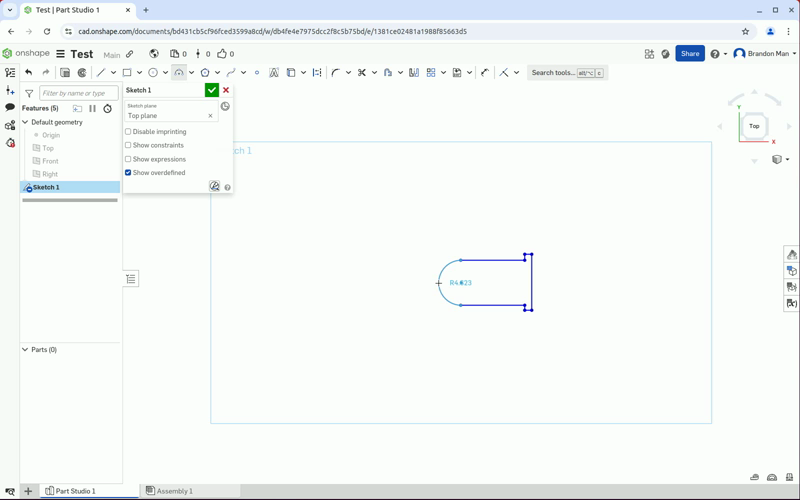
key_up(shift)
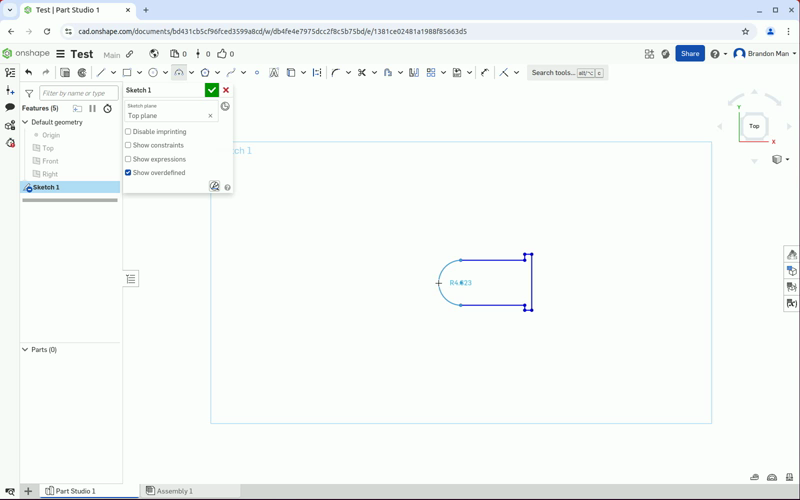
key(esc)
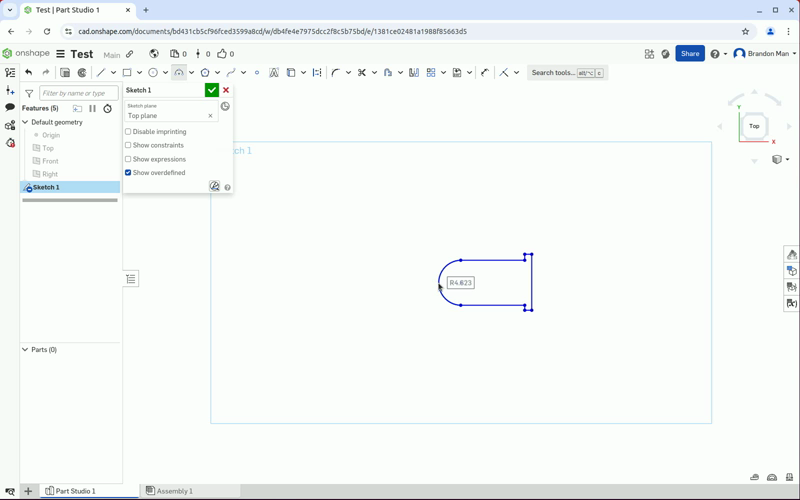
mouse_move(451, 287)
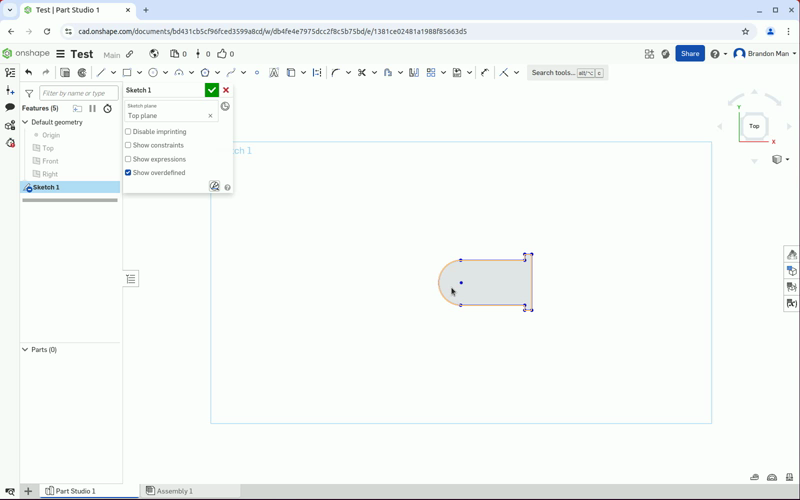
click(451, 287)
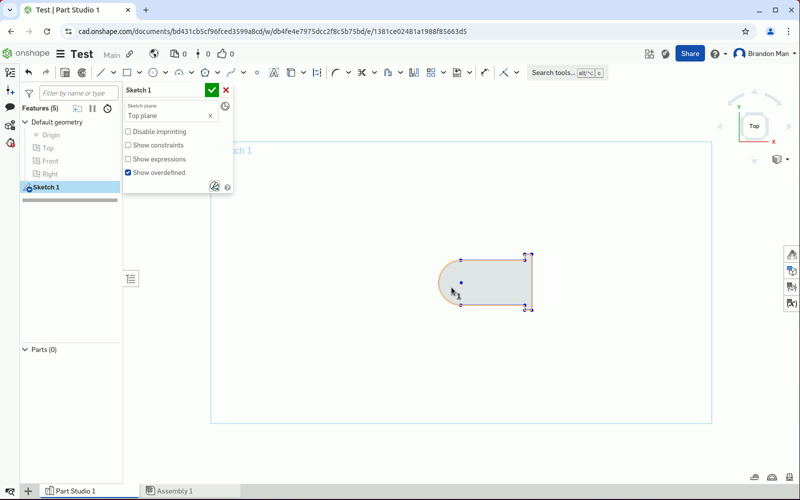
mouse_move(73, 352)
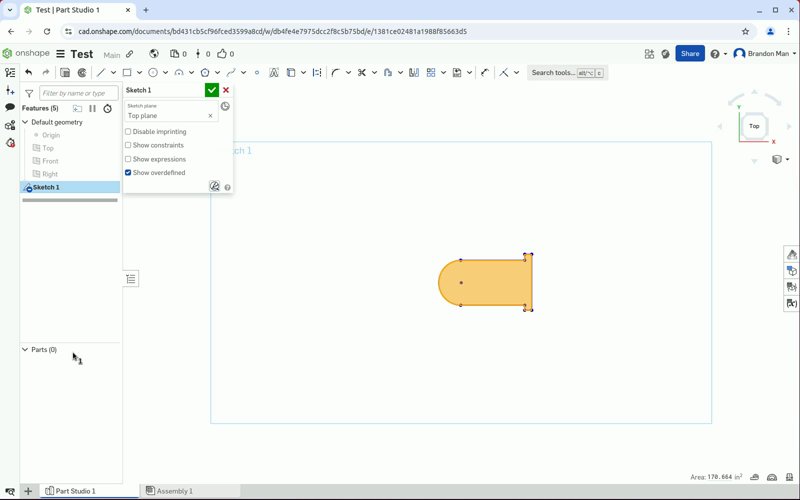
key(shift+y)
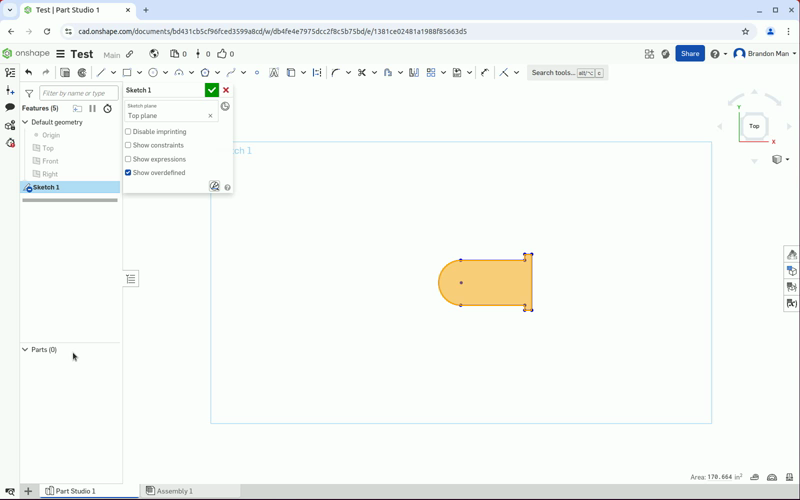
key(shift+e)
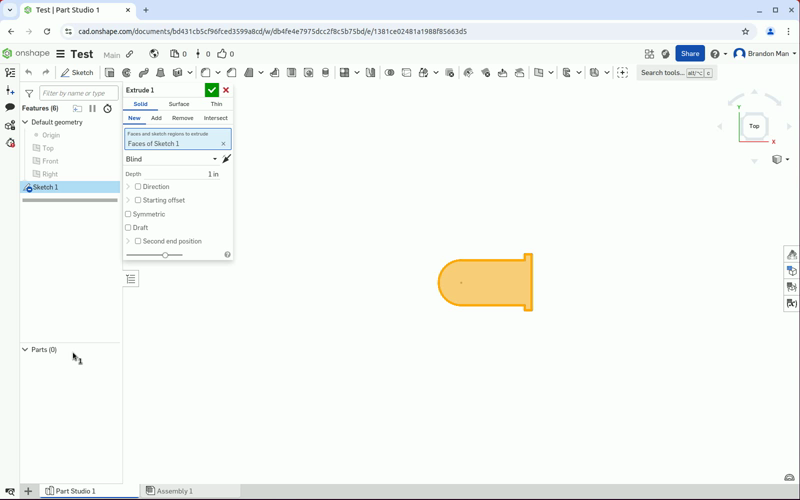
mouse_move(143, 106)
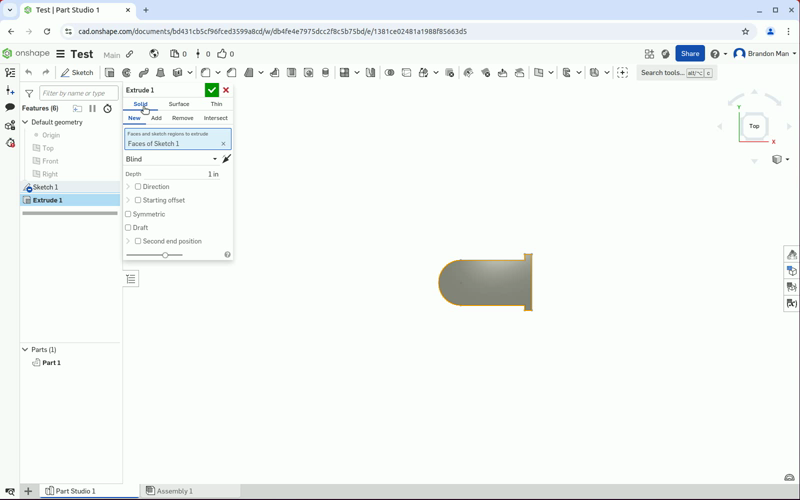
click(143, 106)
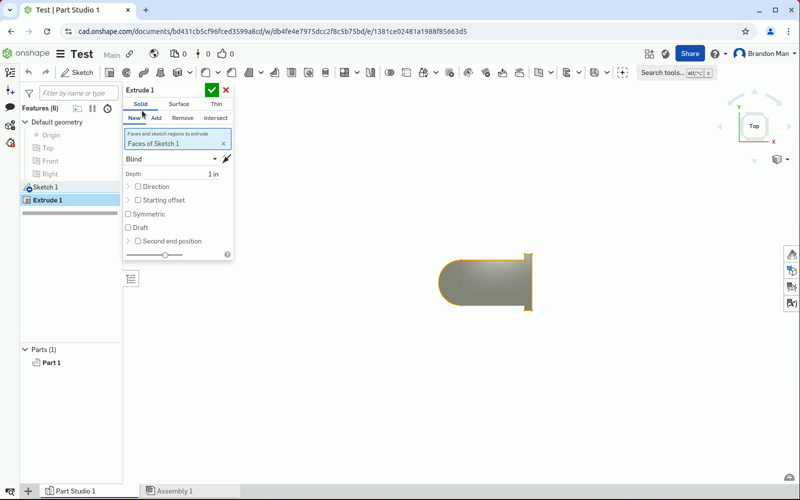
mouse_move(137, 120)
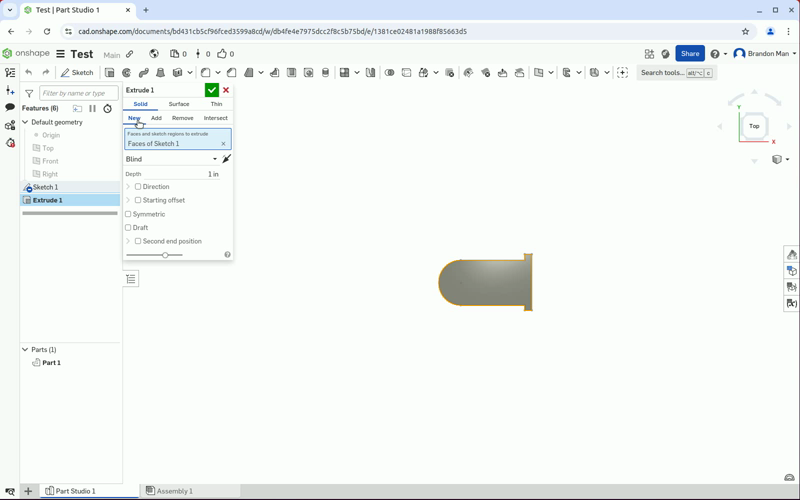
click(137, 120)
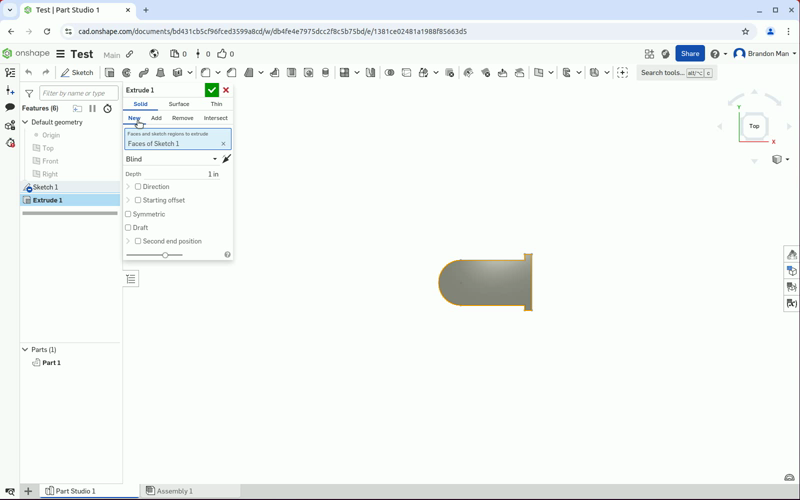
key(tab, 4)
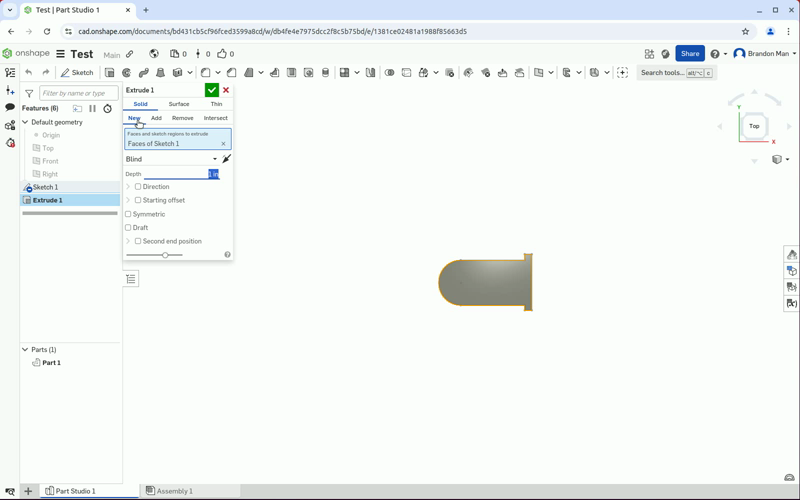
text(6.258)
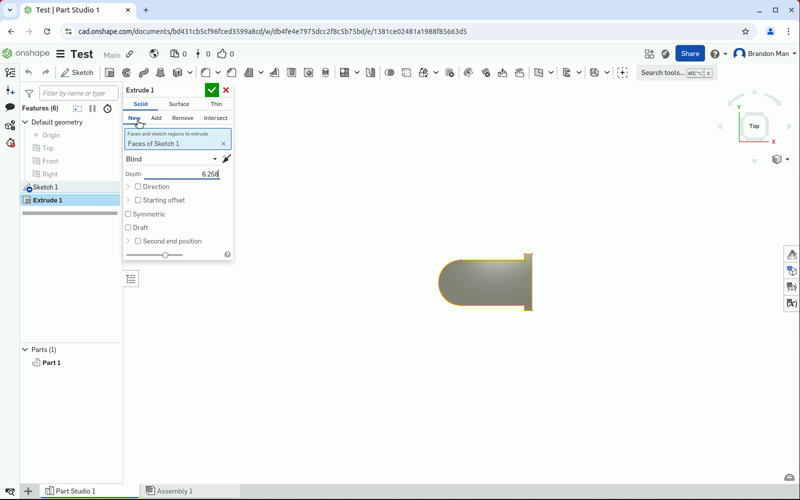
key(enter)
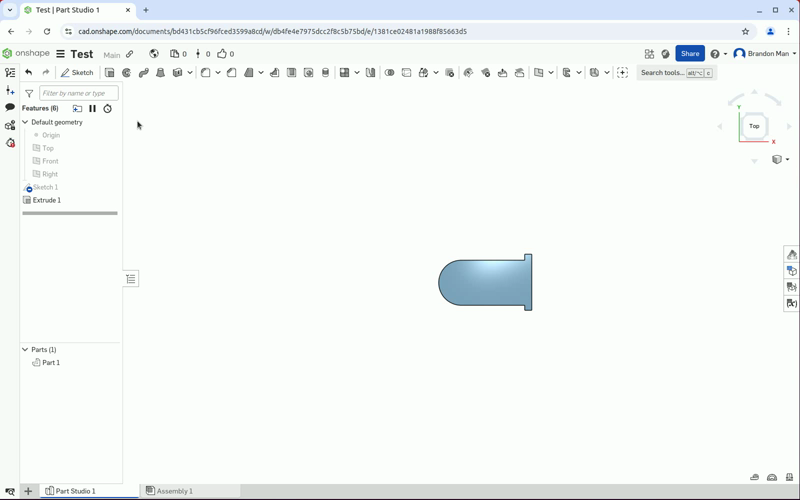
key(shift+h)
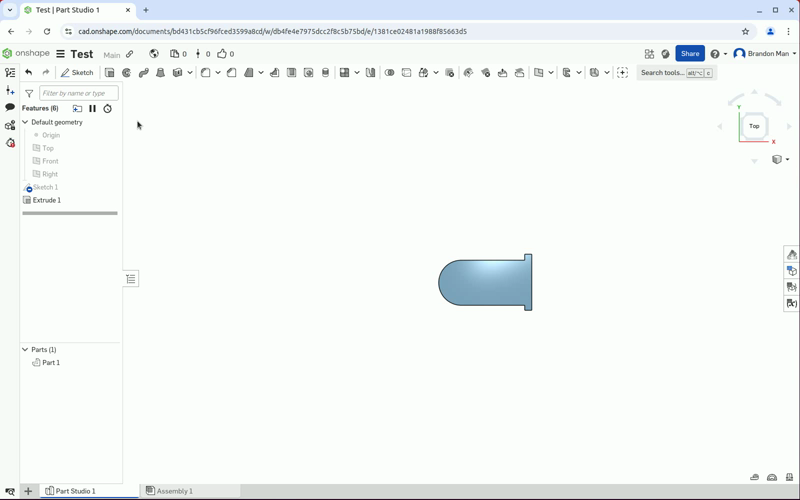
key(shift+h)
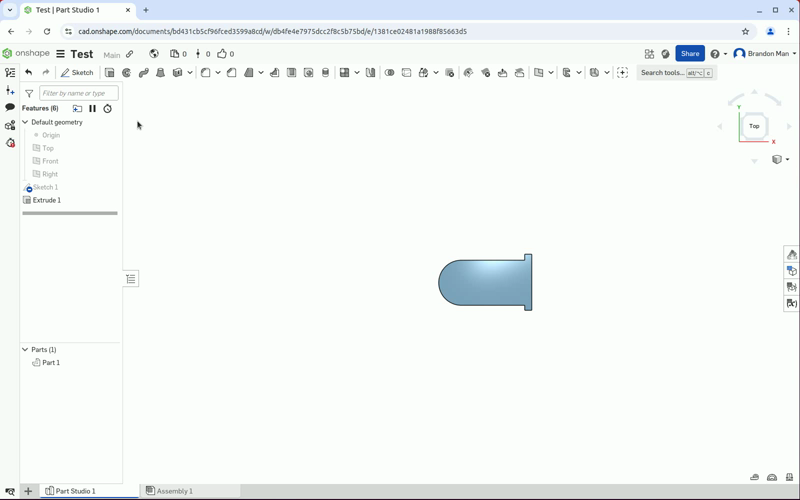
mouse_move(73, 189)
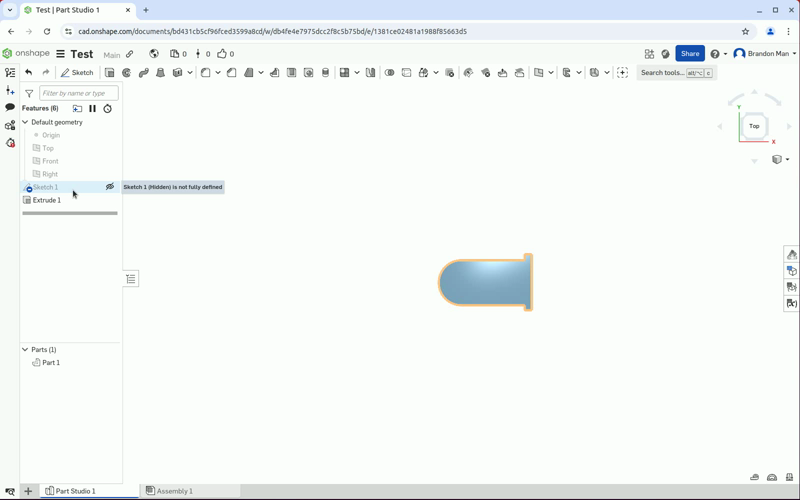
click(73, 189)
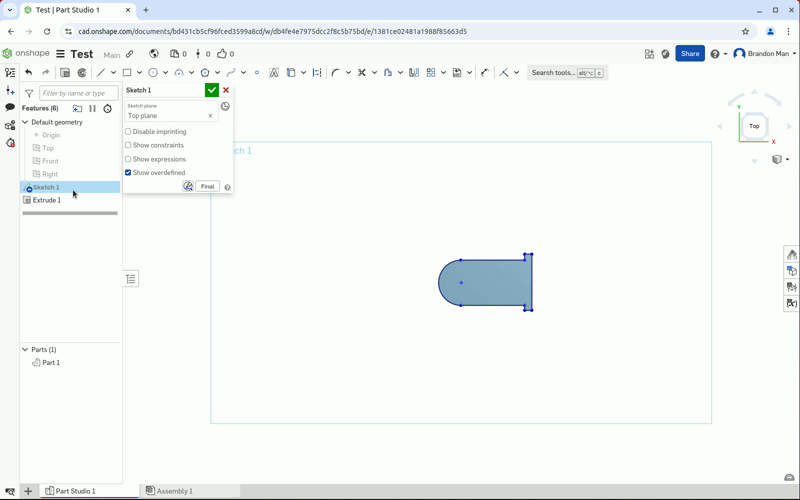
mouse_move(229, 92)
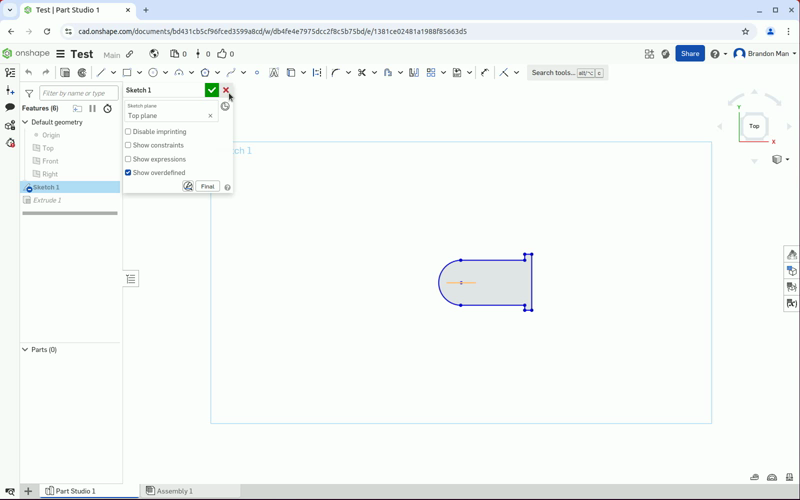
click(229, 92)
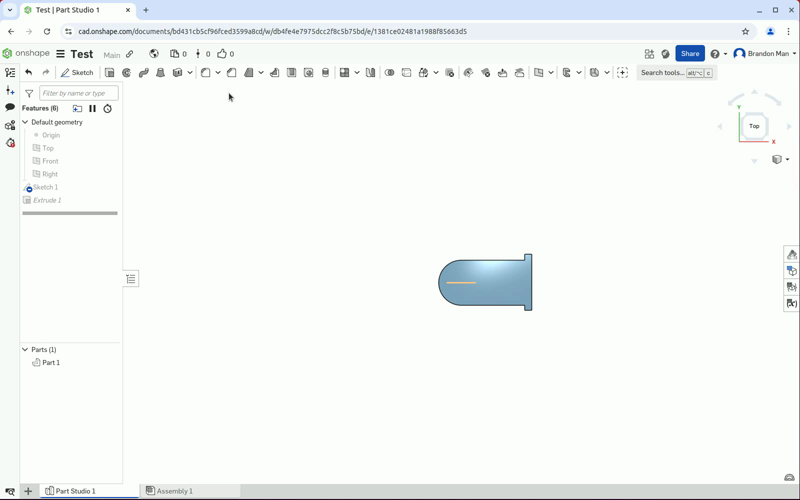
mouse_move(541, 75)
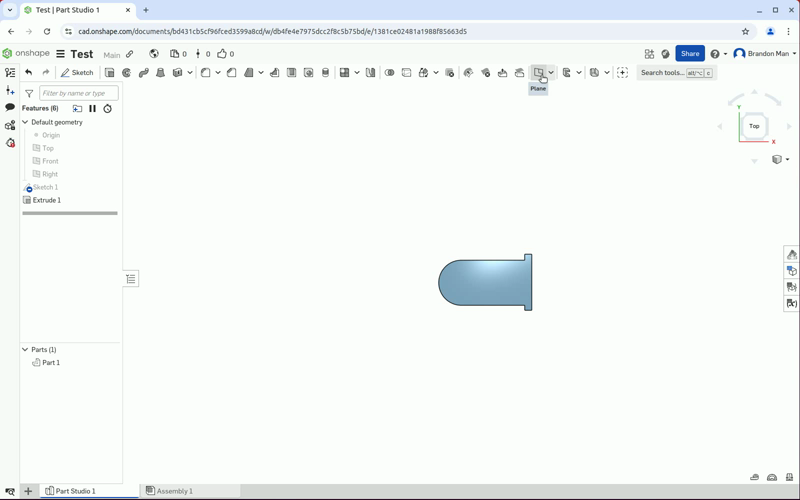
click(541, 75)
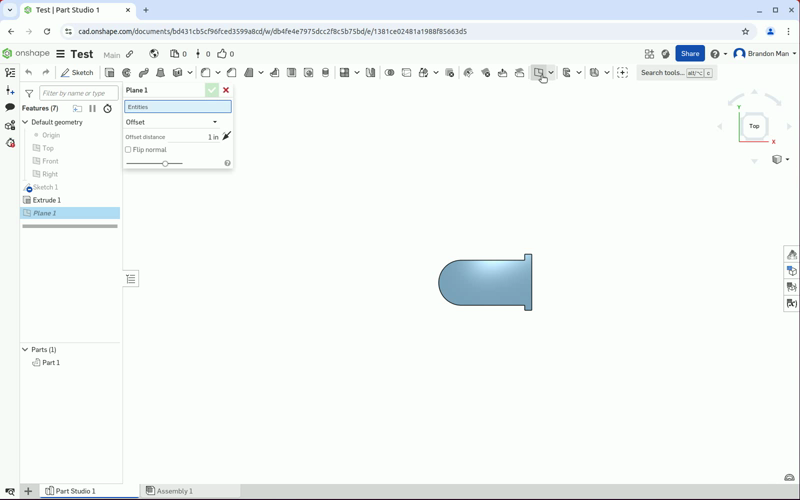
mouse_move(73, 150)
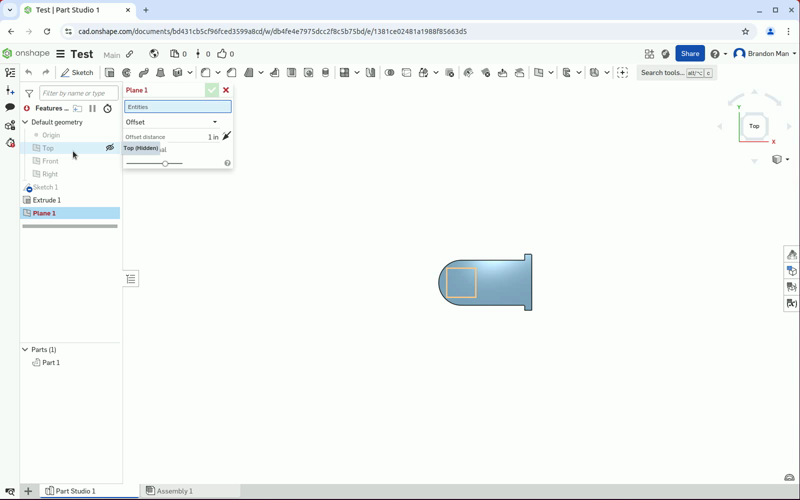
click(73, 150)
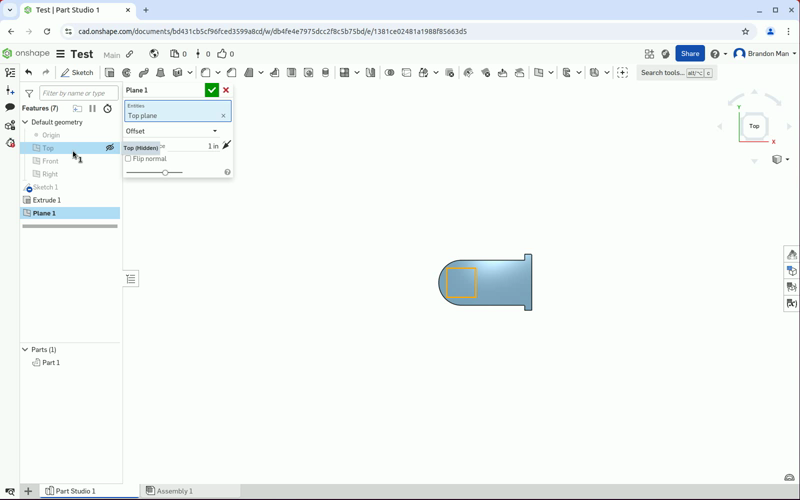
key(tab, 2)
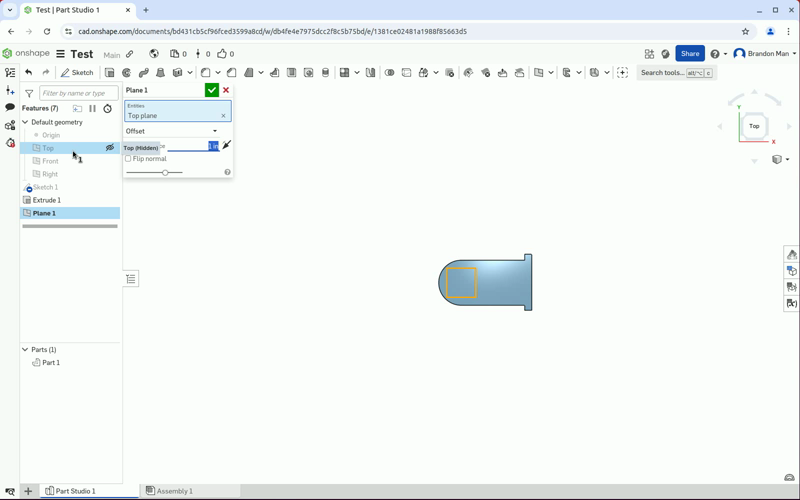
text(6.255)
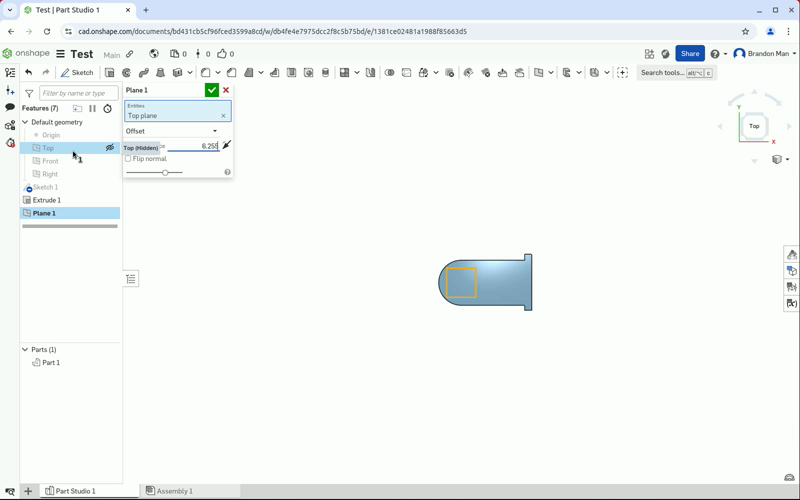
key(enter, 2)
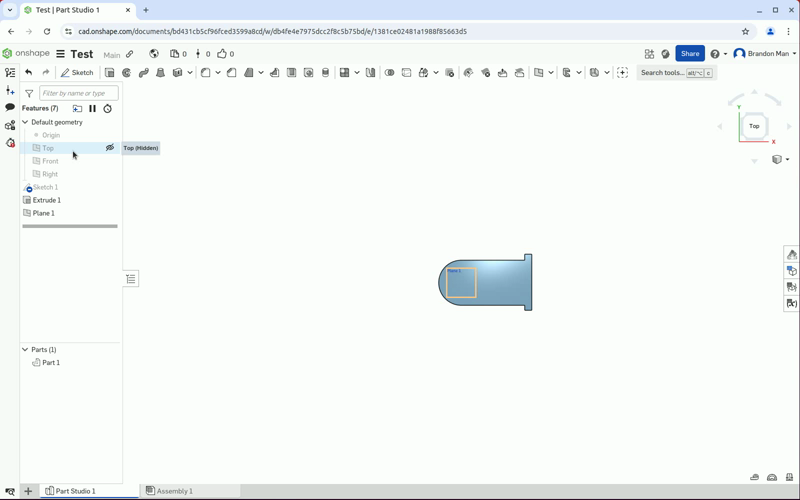
key(shift+s)
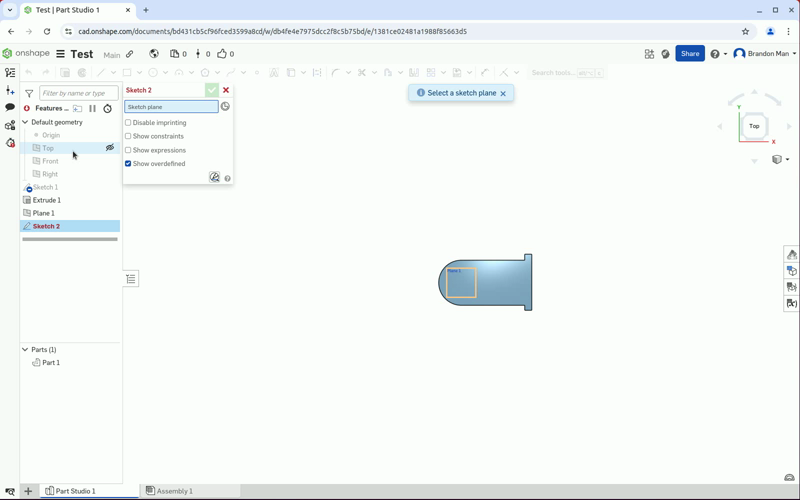
mouse_move(73, 215)
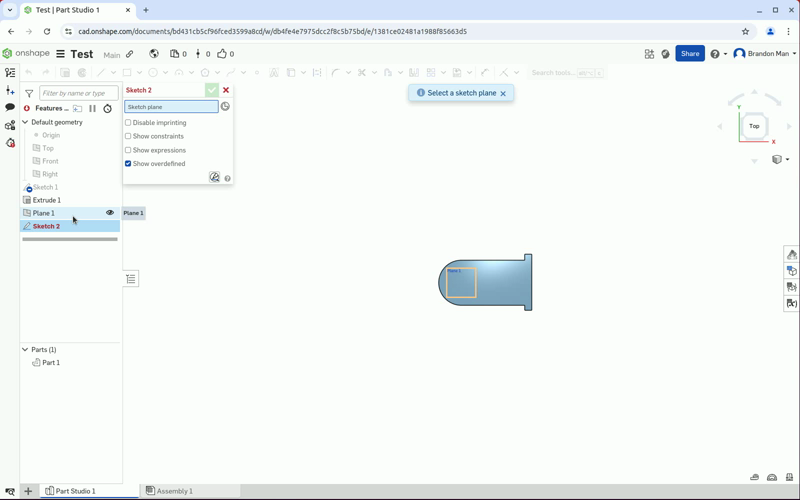
click(73, 215)
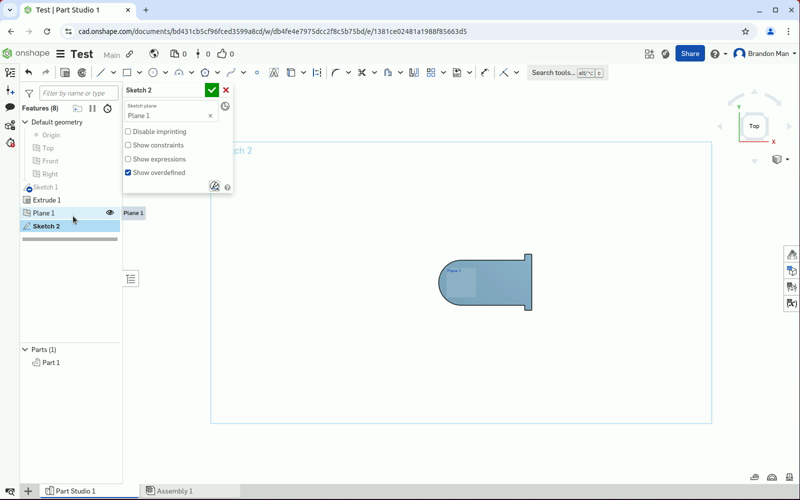
mouse_move(73, 352)
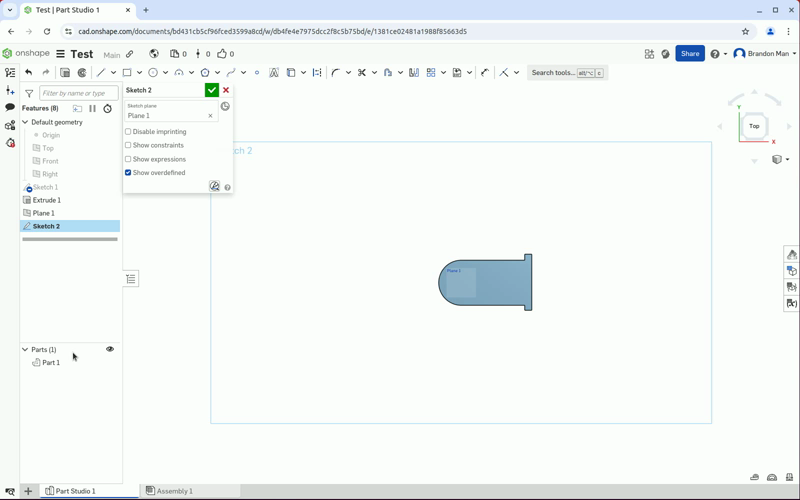
key(y)
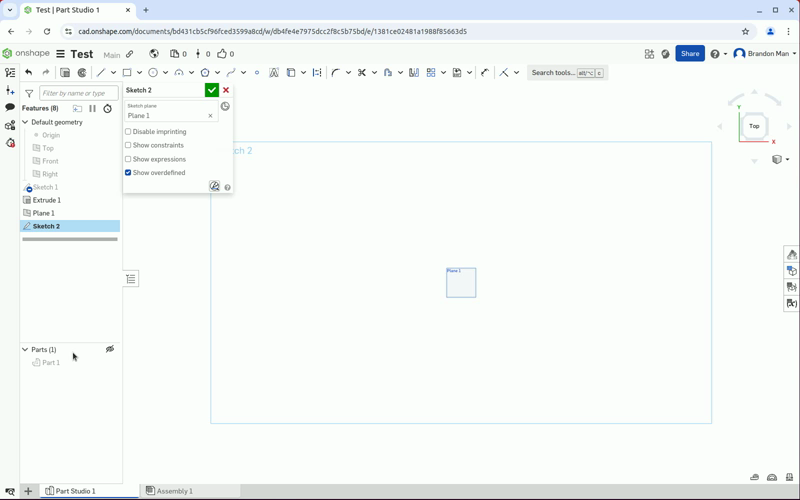
key(a)
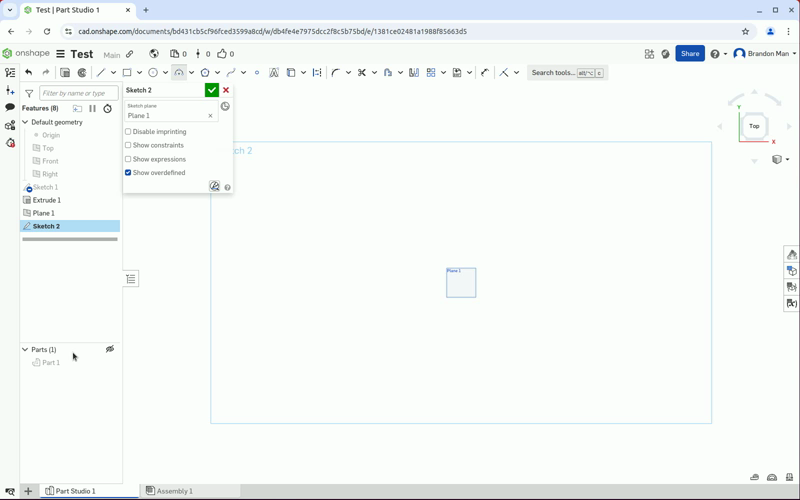
key_down(shift)
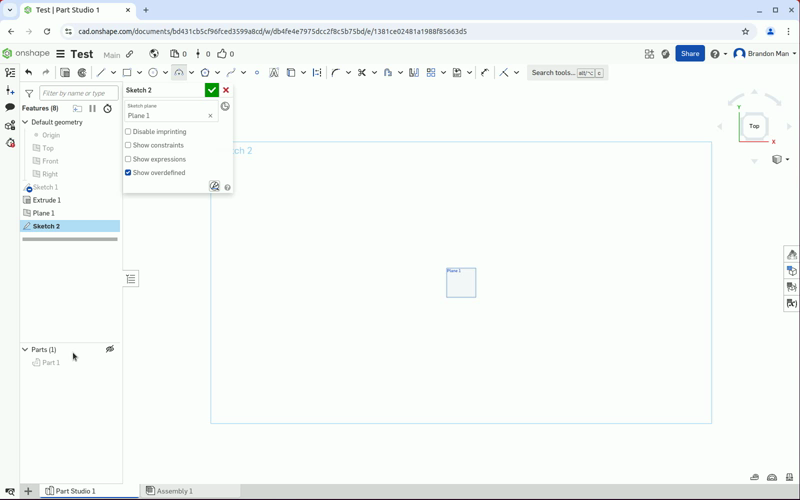
mouse_move(458, 280)
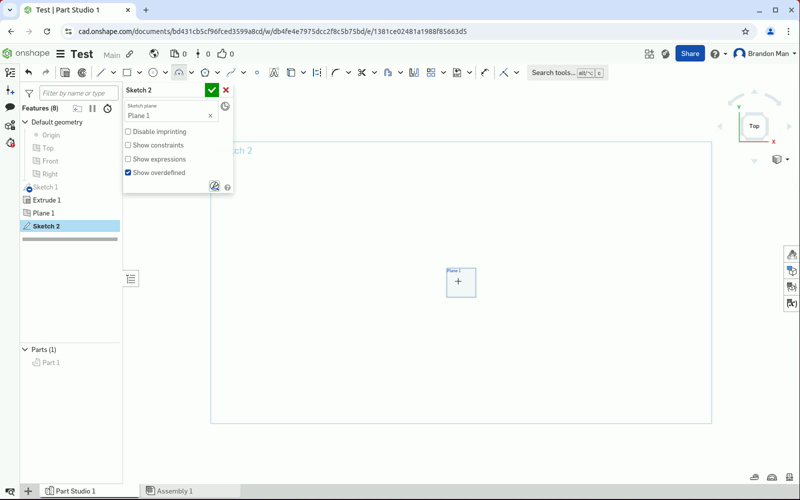
click(458, 280)
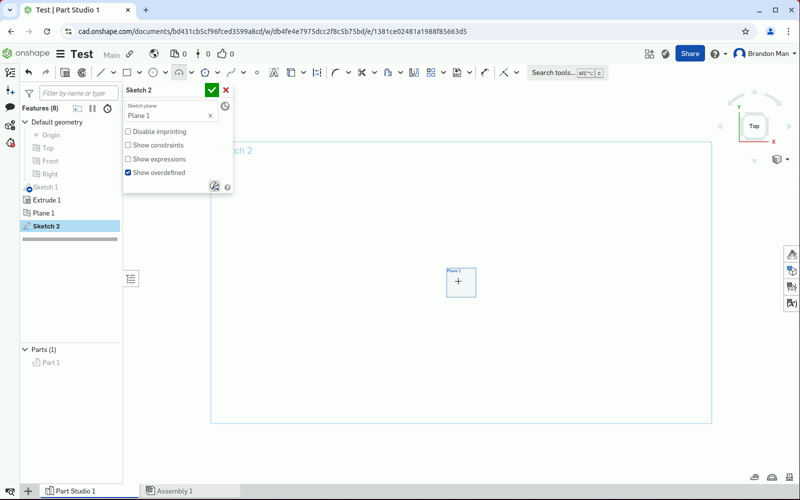
key_up(shift)
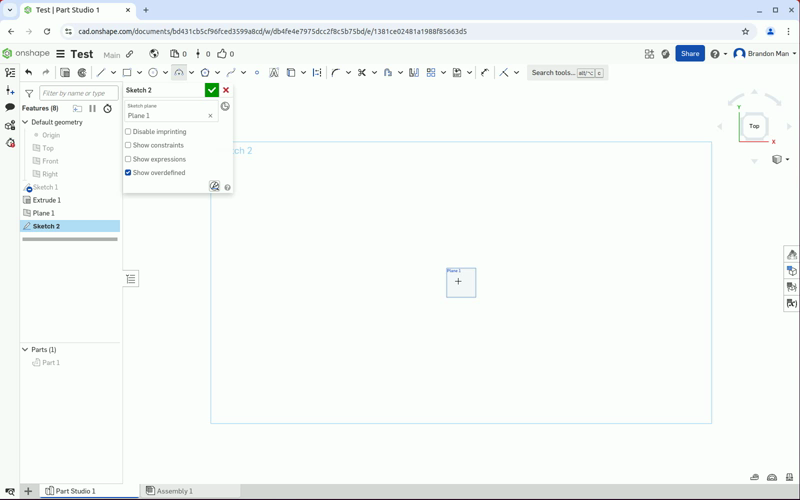
key_down(shift)
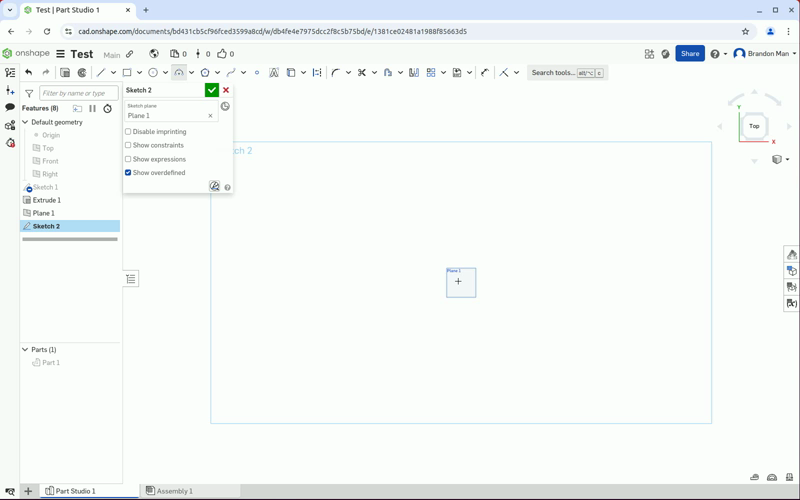
mouse_move(464, 280)
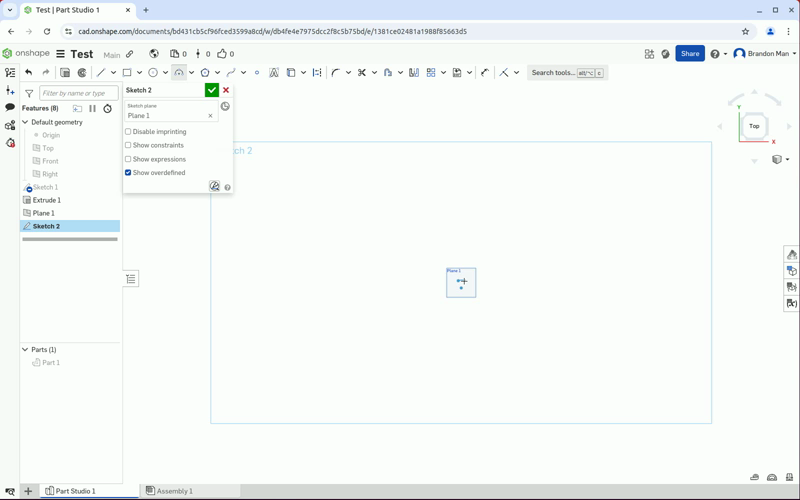
scroll(6)
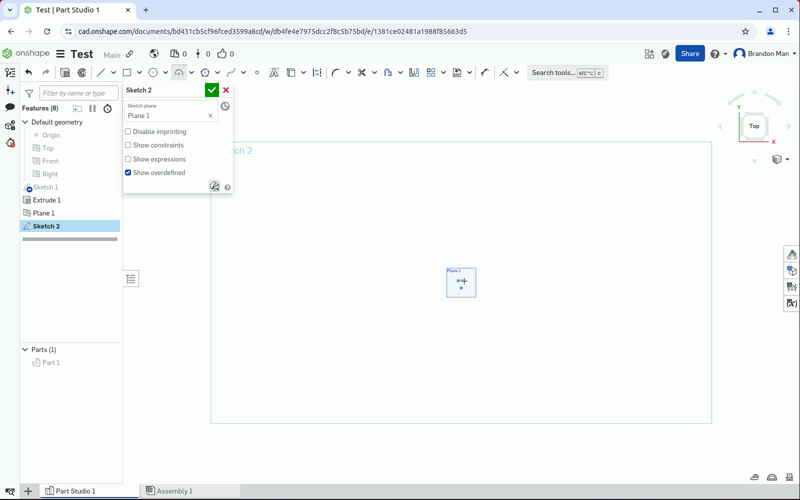
scroll(6)
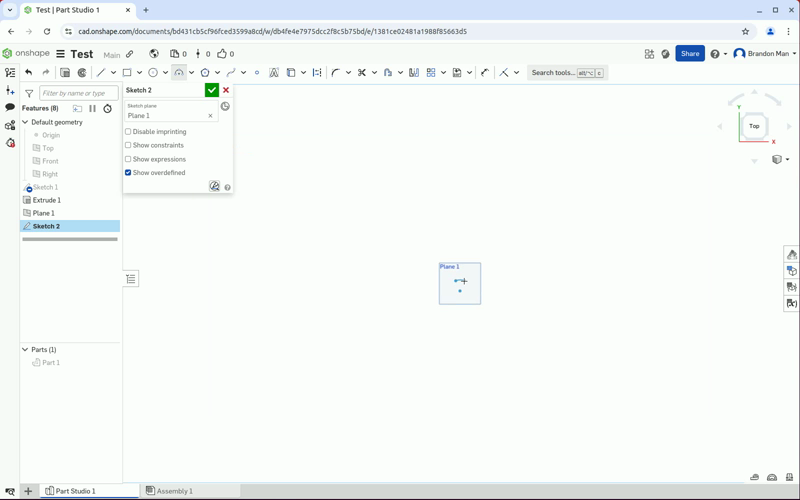
scroll(6)
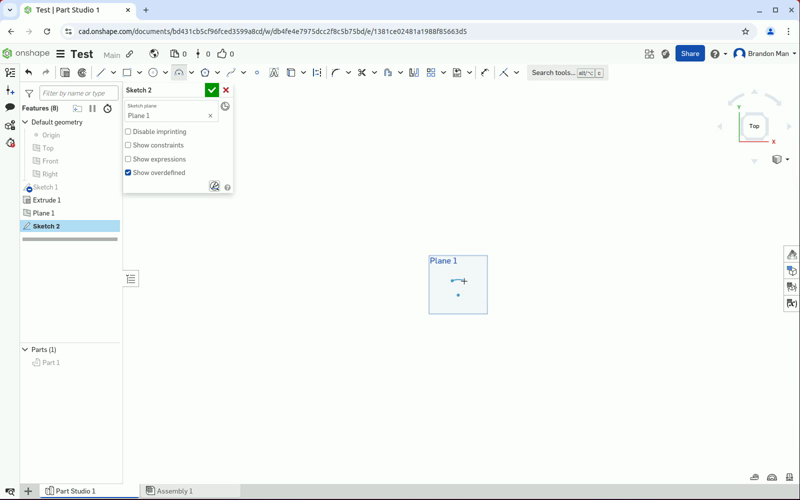
scroll(6)
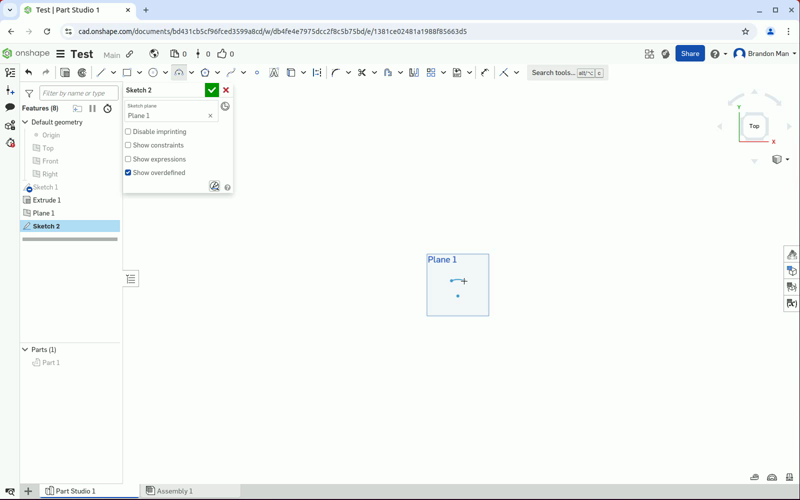
scroll(6)
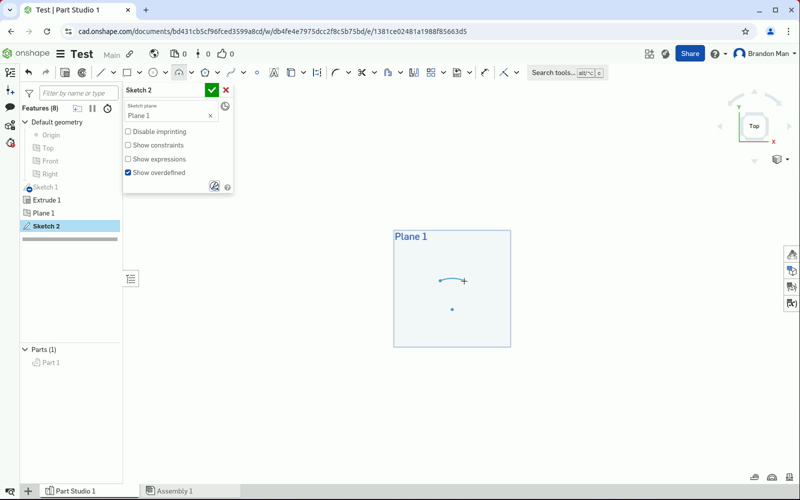
scroll(6)
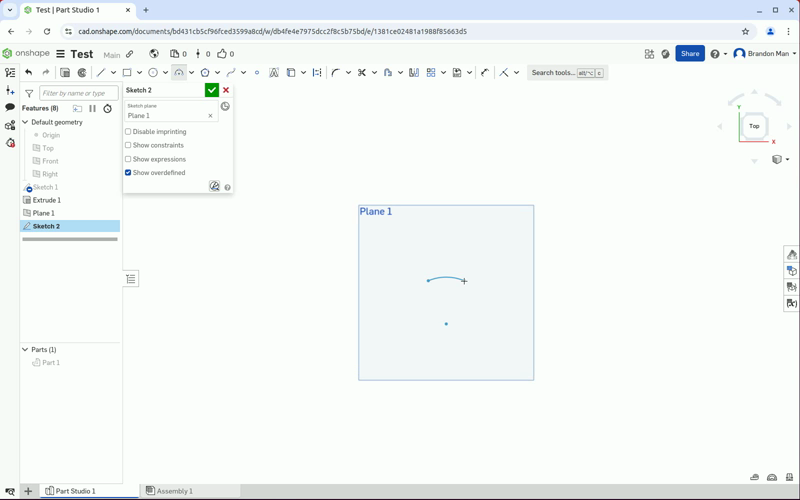
scroll(6)
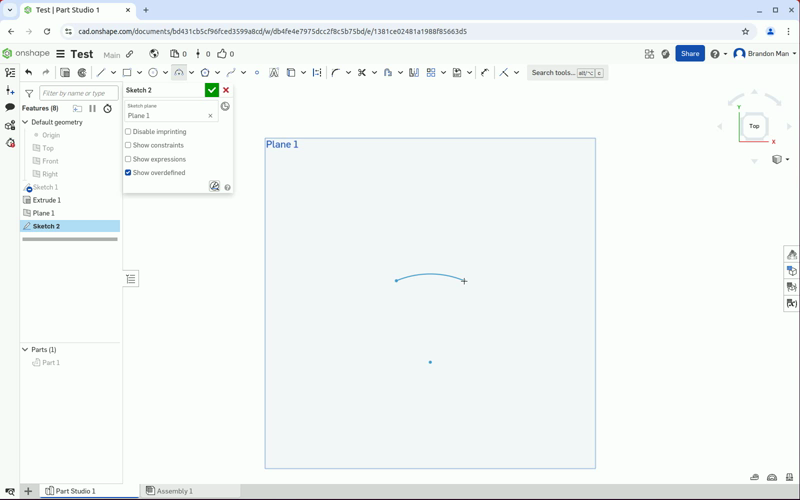
click(464, 280)
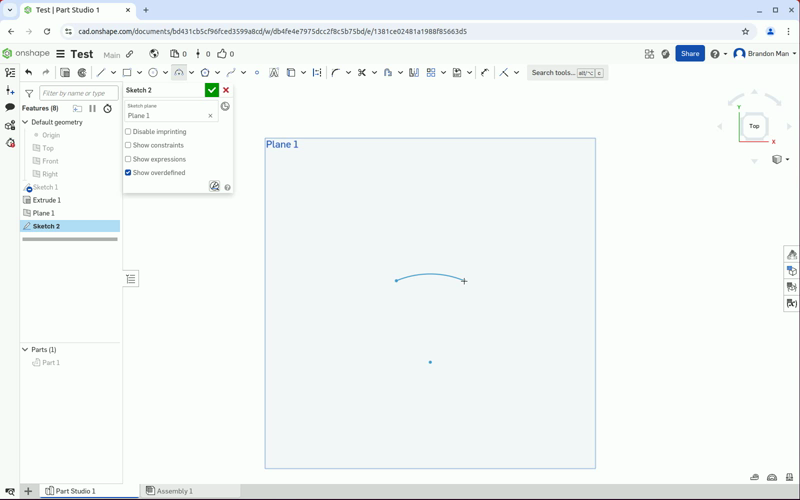
scroll(-6)
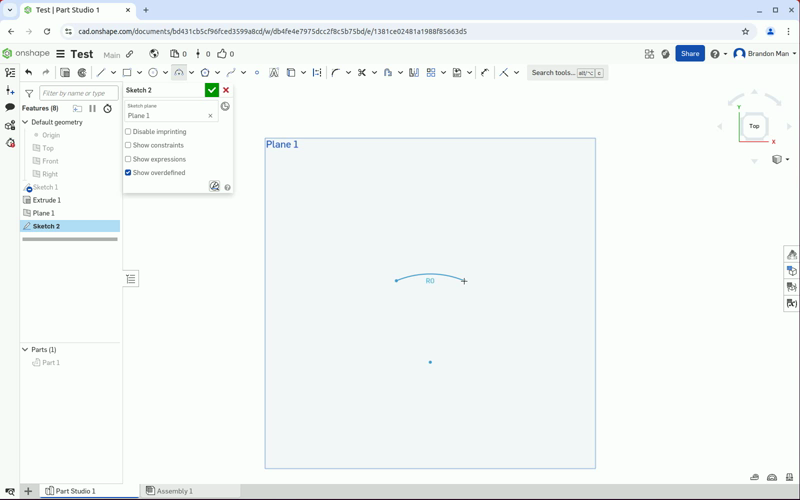
scroll(-6)
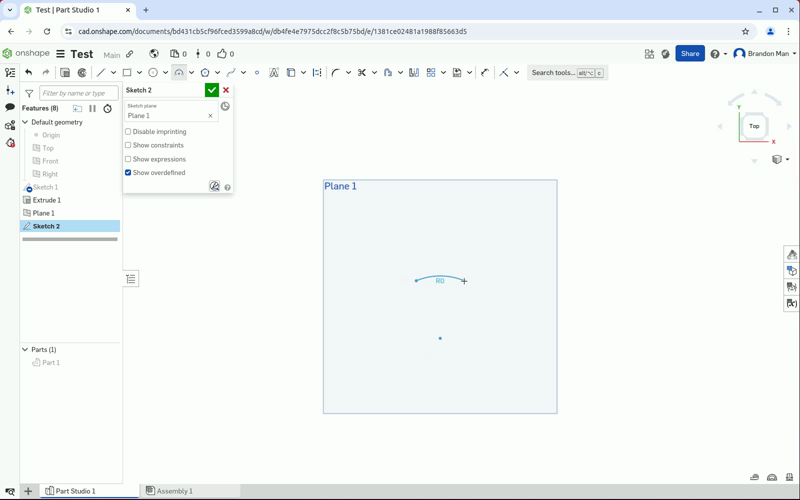
scroll(-6)
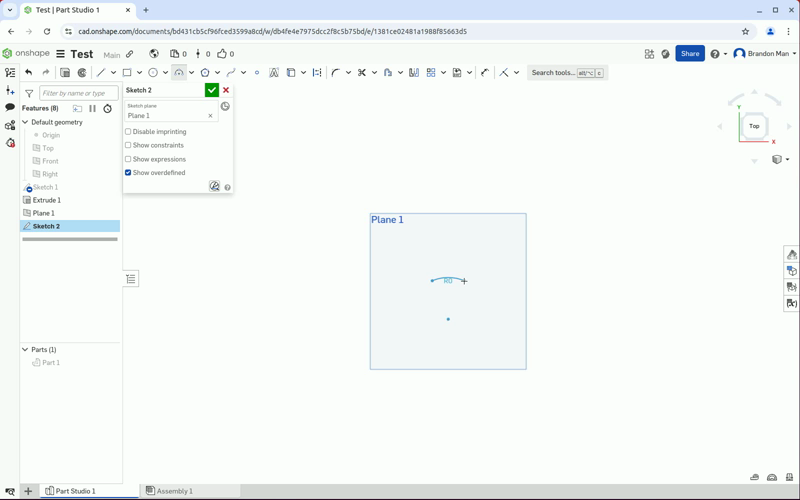
scroll(-6)
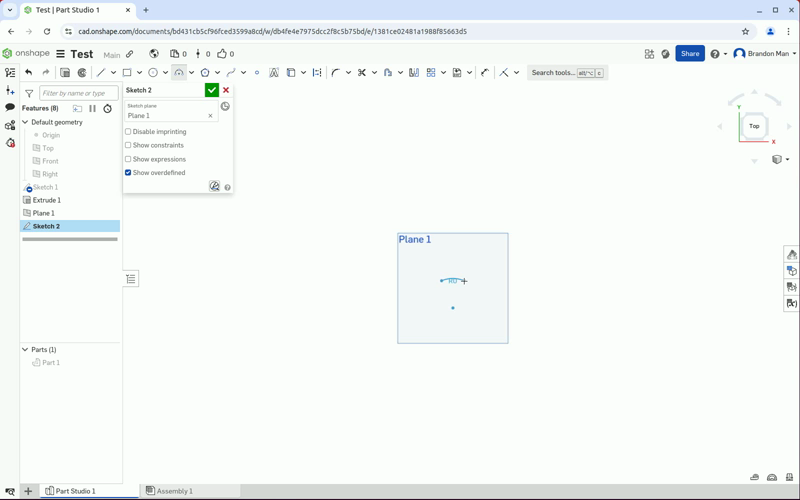
scroll(-6)
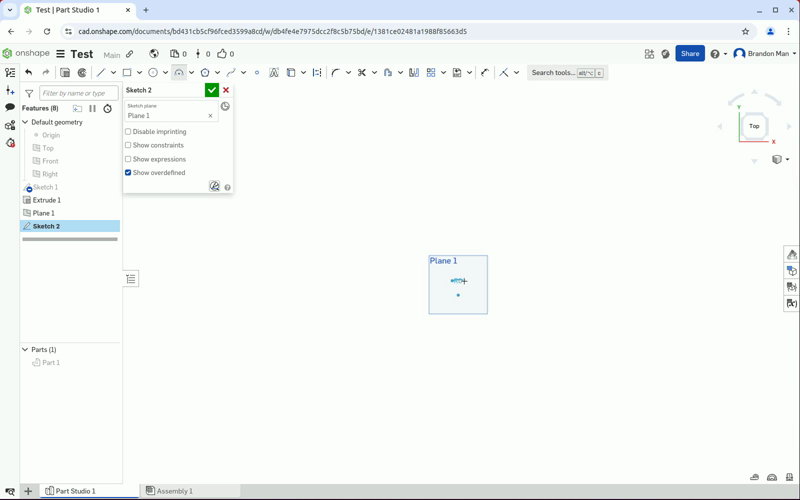
scroll(-6)
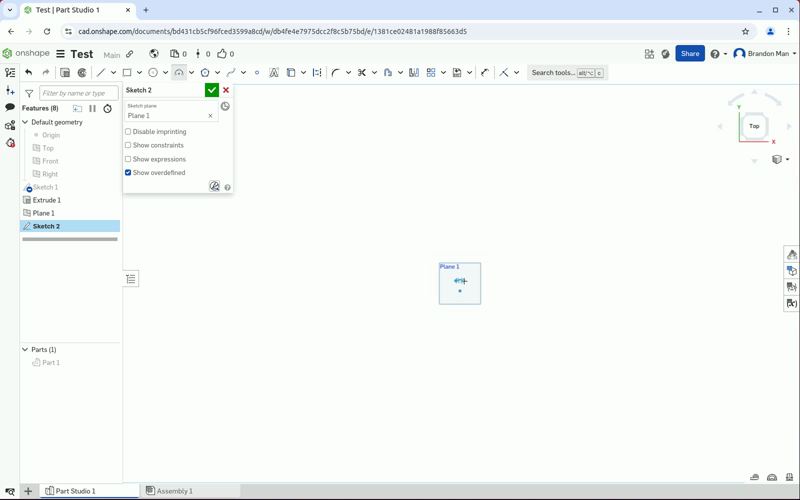
scroll(-6)
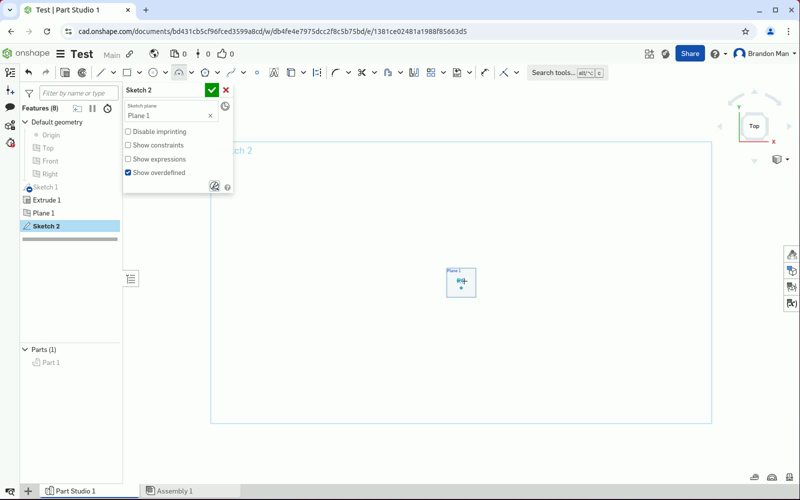
mouse_move(461, 287)
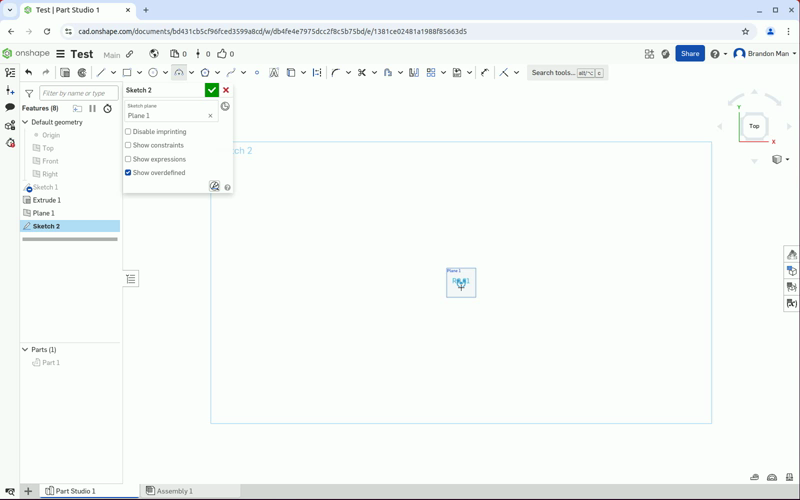
scroll(6)
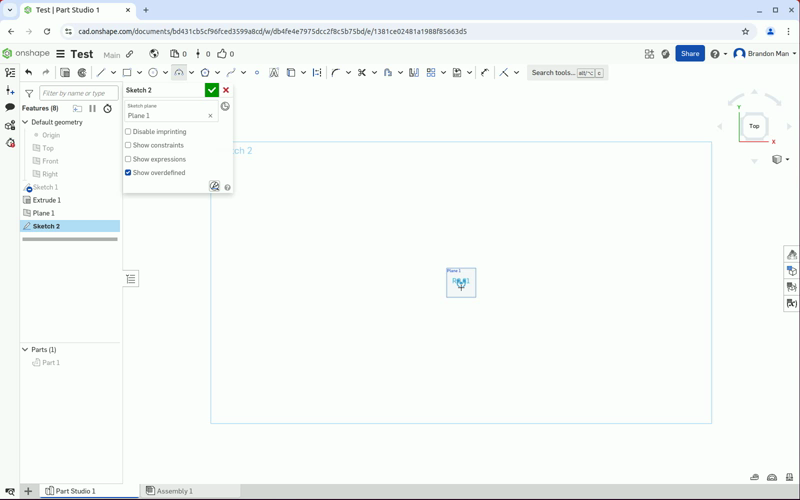
scroll(6)
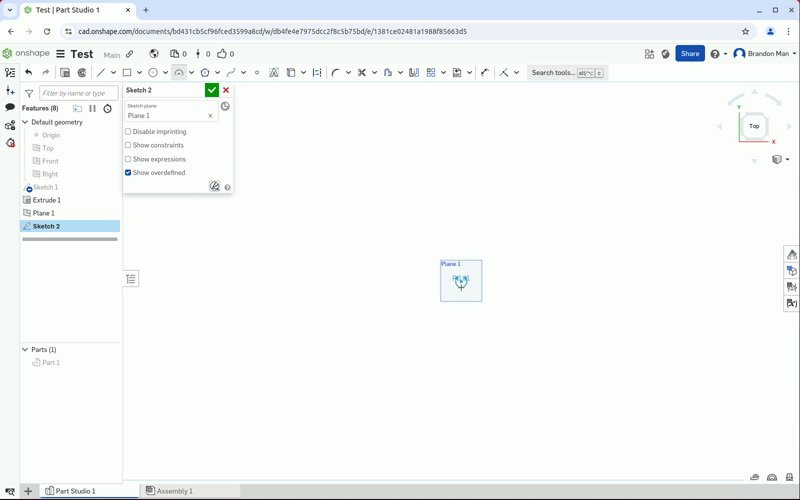
scroll(6)
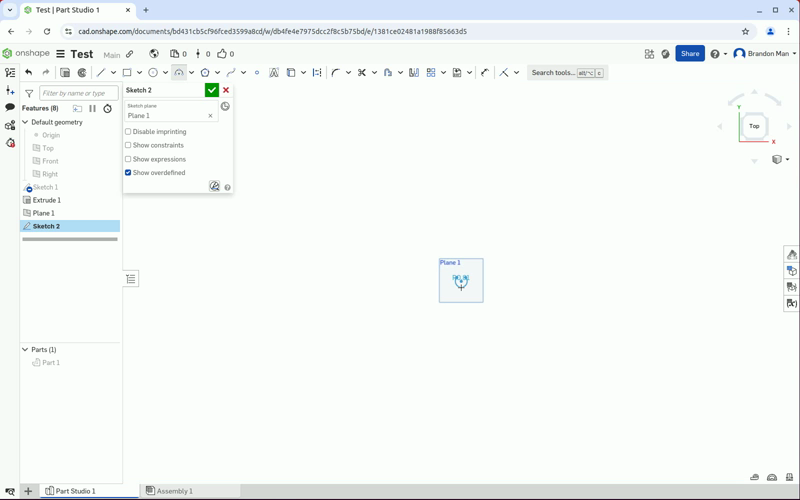
scroll(6)
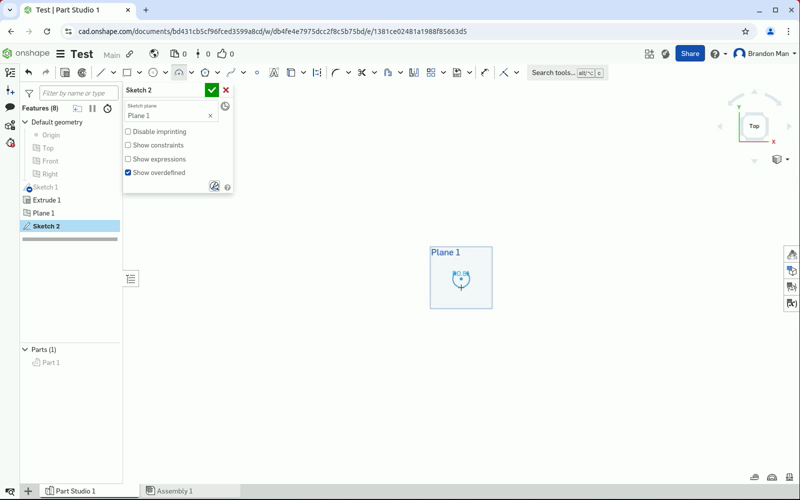
scroll(6)
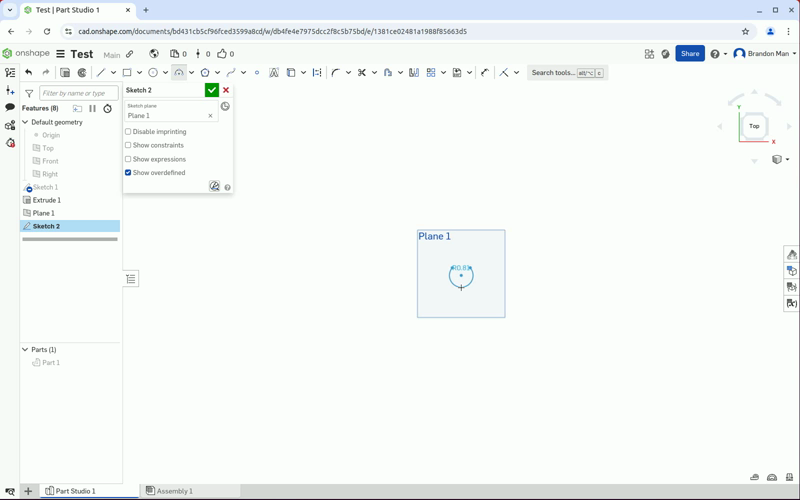
scroll(6)
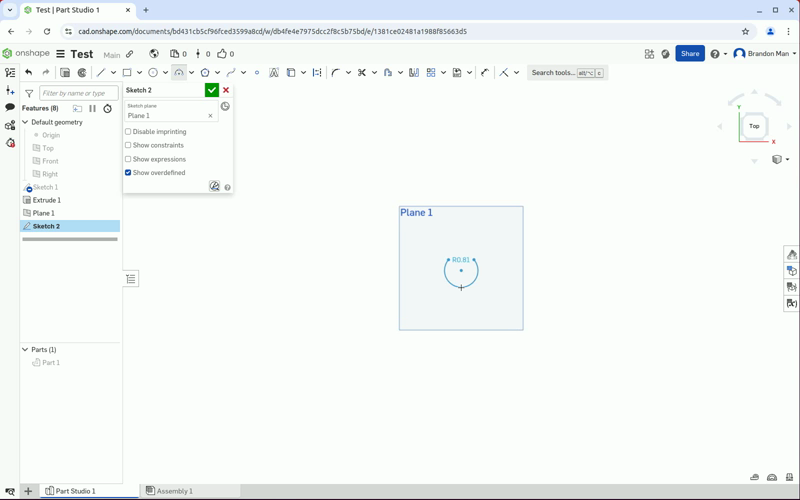
scroll(6)
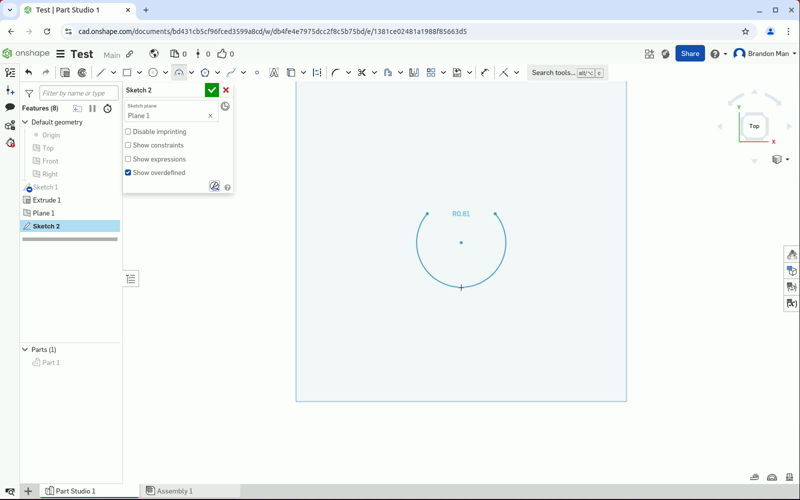
click(461, 287)
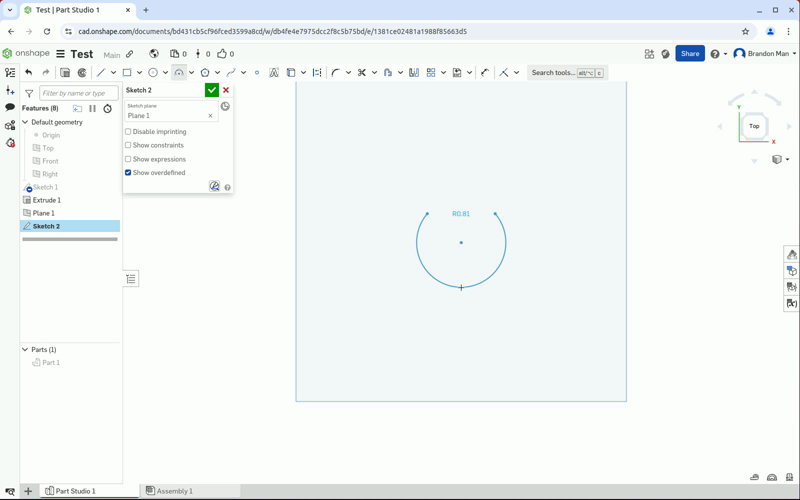
scroll(-6)
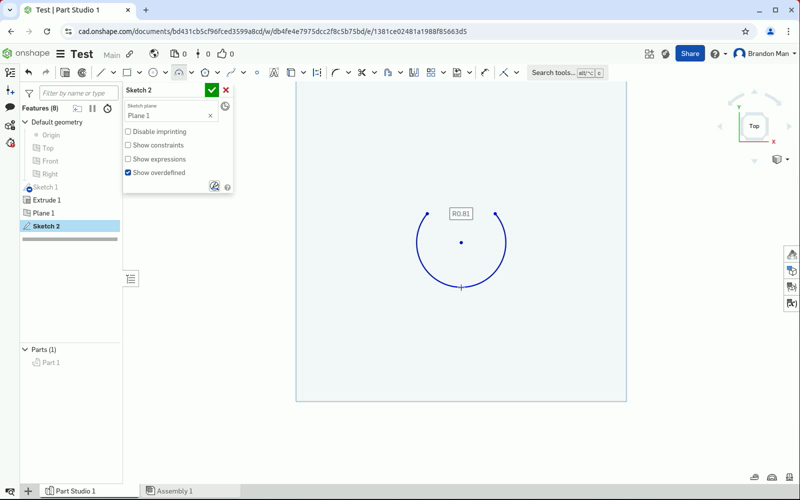
scroll(-6)
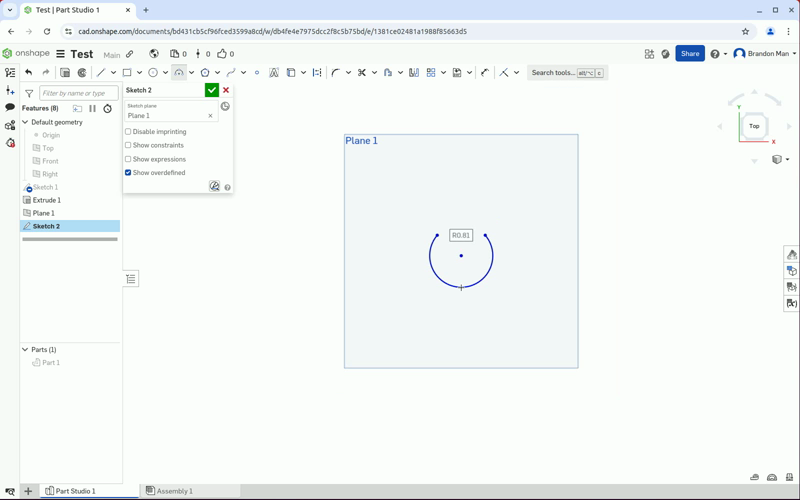
scroll(-6)
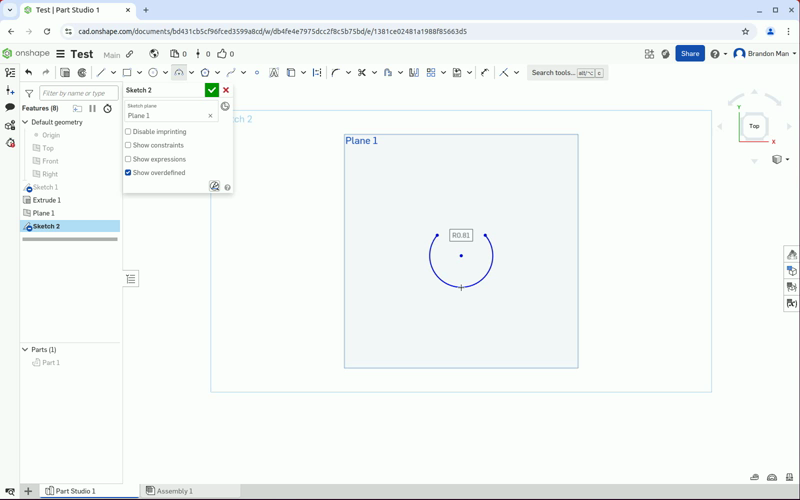
scroll(-6)
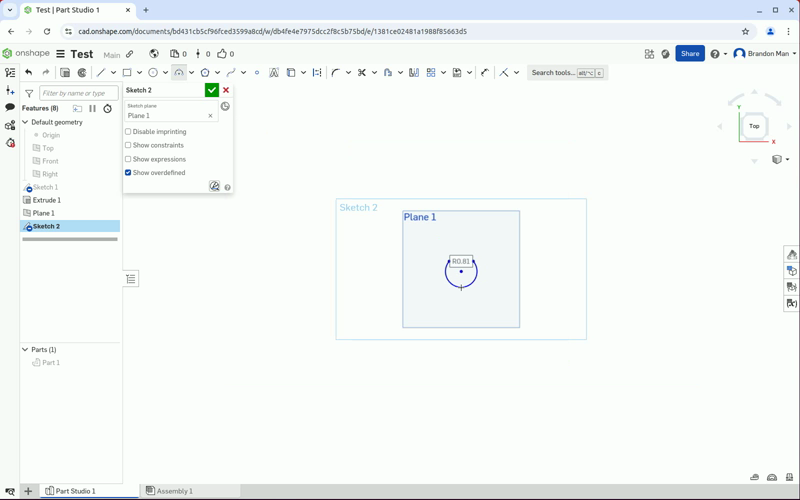
scroll(-6)
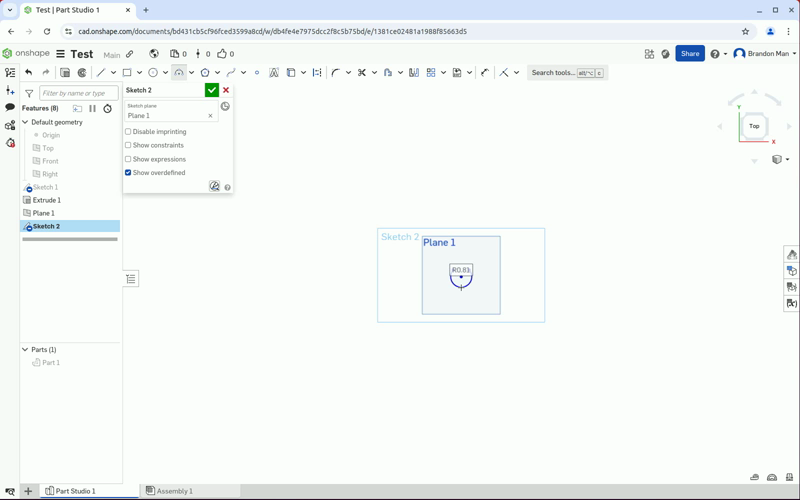
scroll(-6)
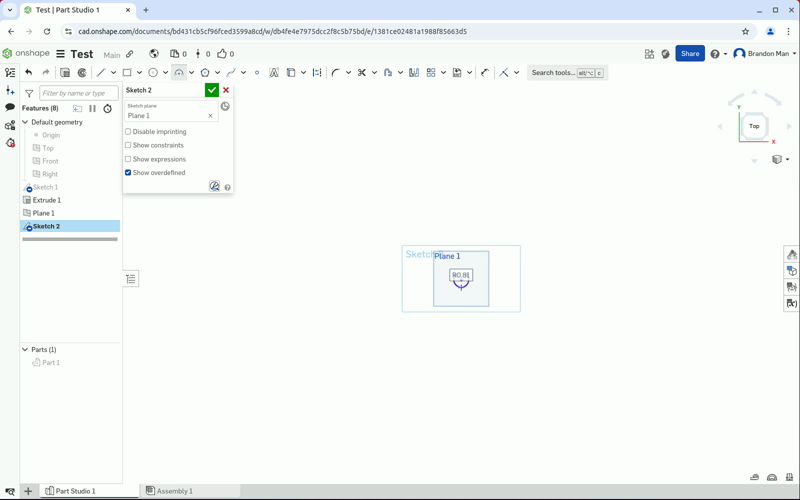
scroll(-6)
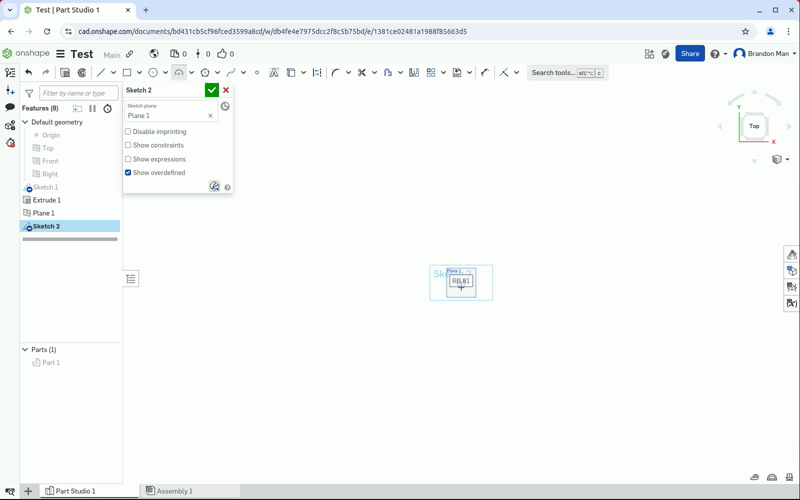
key_up(shift)
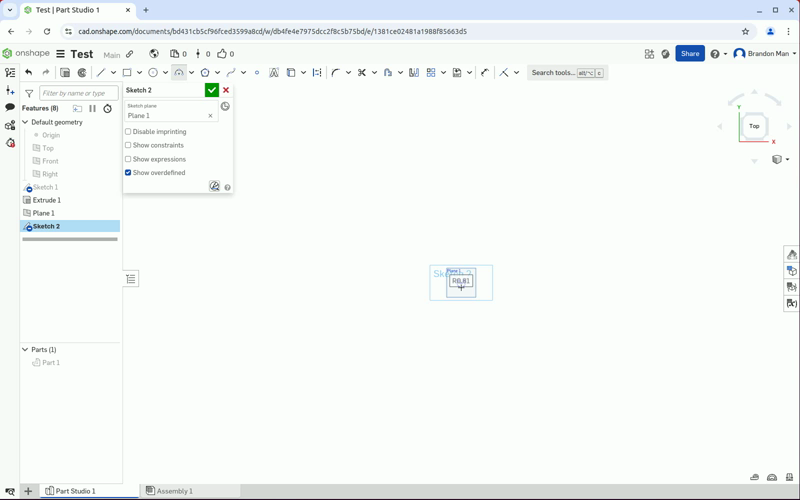
key(esc)
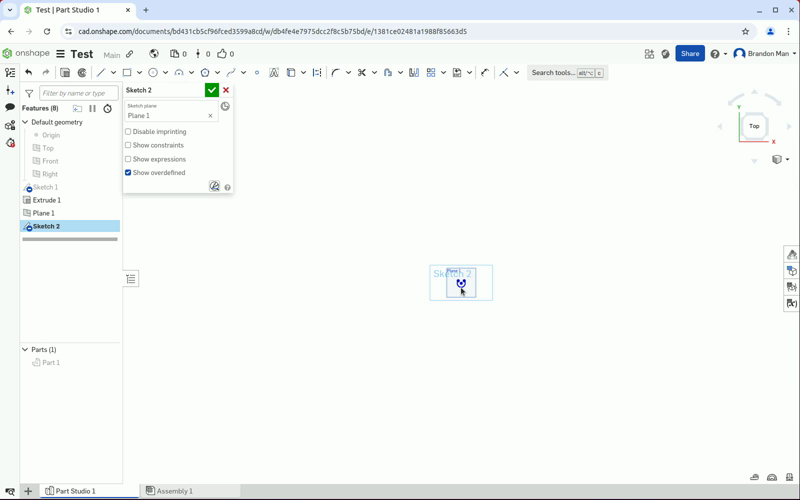
key(l)
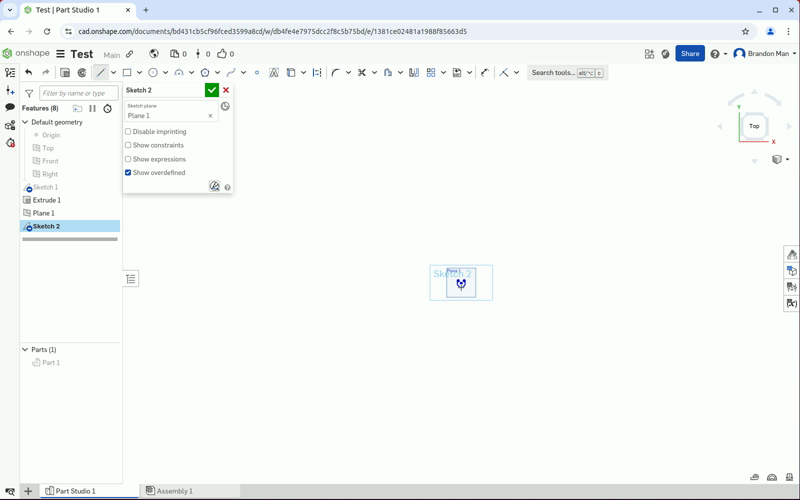
mouse_move(464, 280)
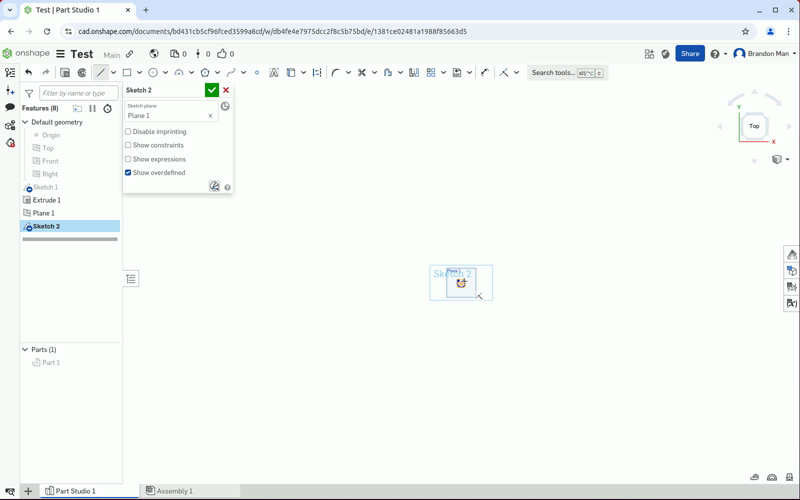
scroll(6)
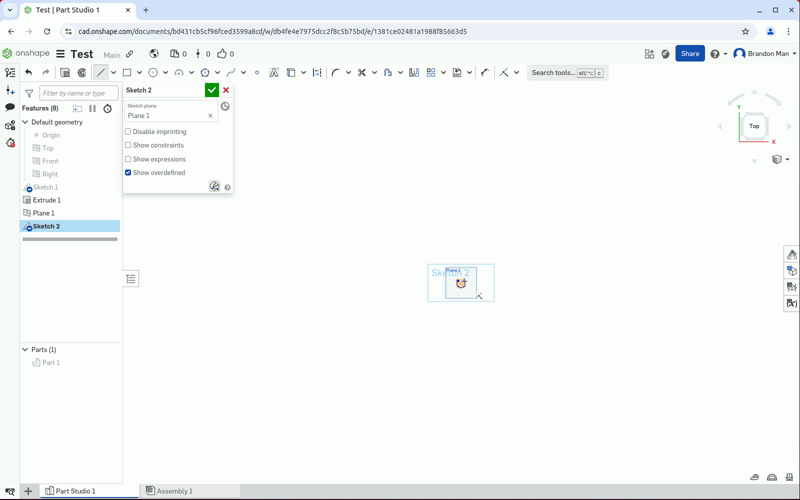
scroll(6)
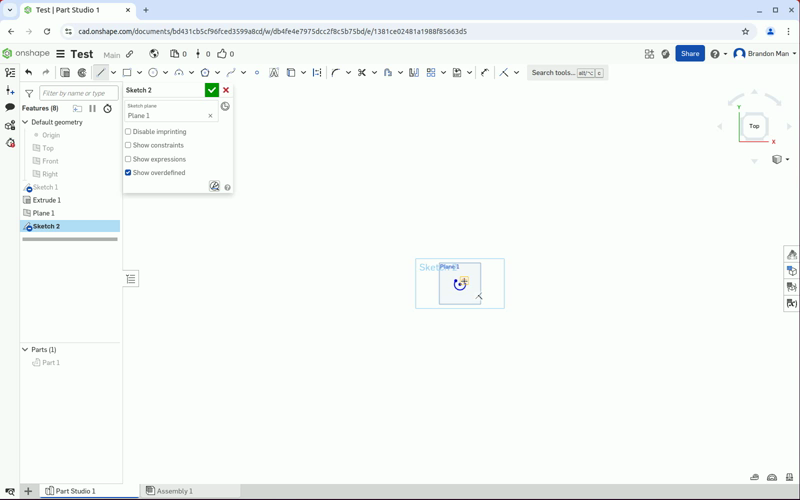
scroll(6)
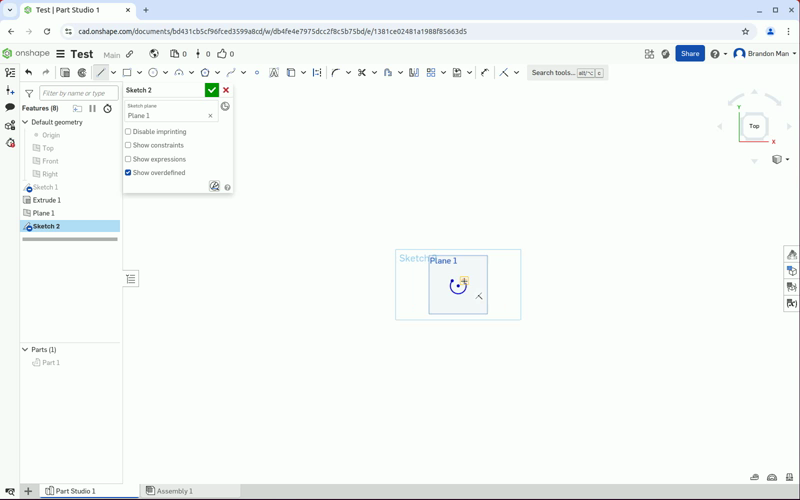
scroll(6)
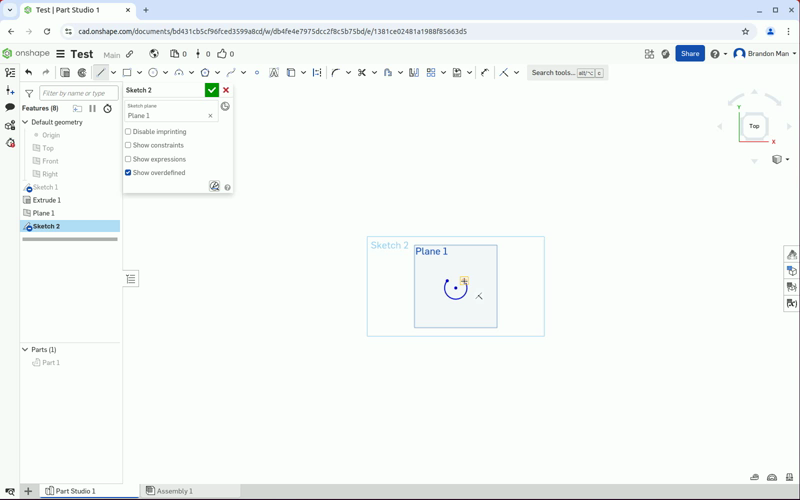
scroll(6)
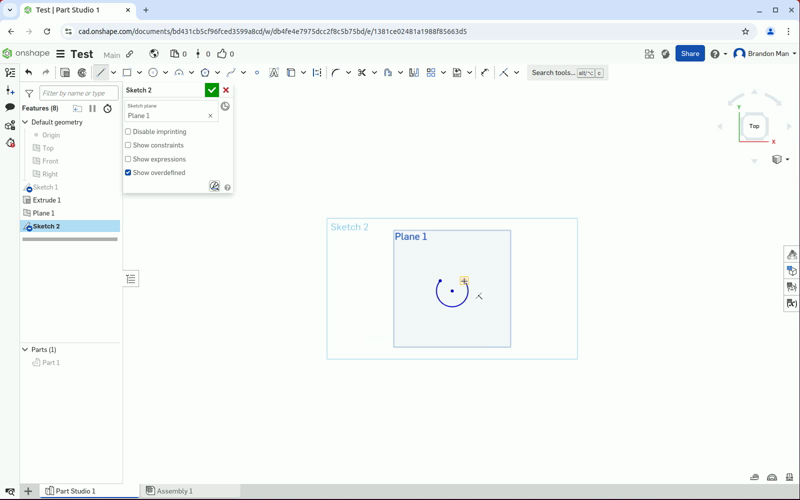
scroll(6)
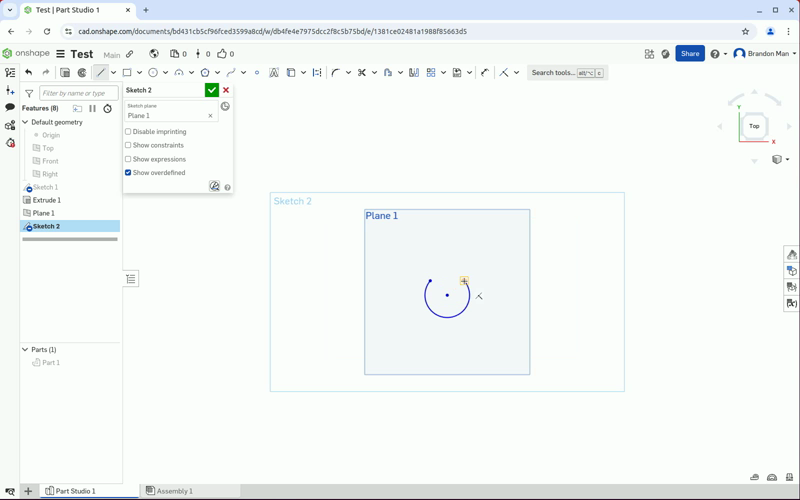
scroll(6)
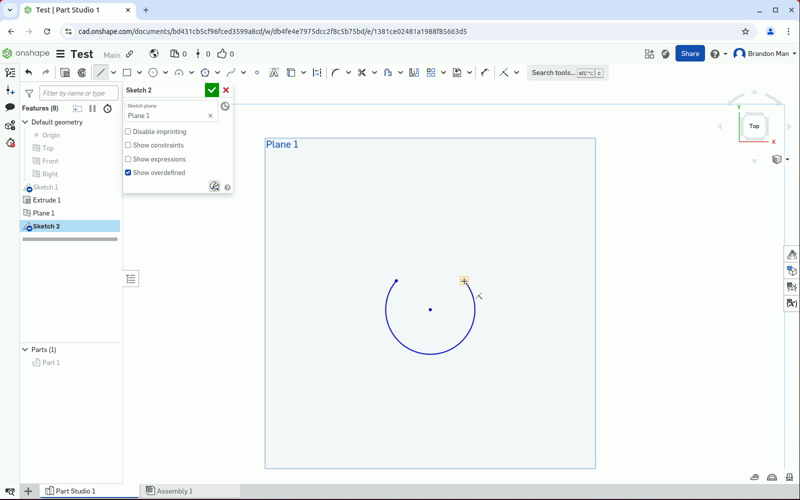
click(464, 280)
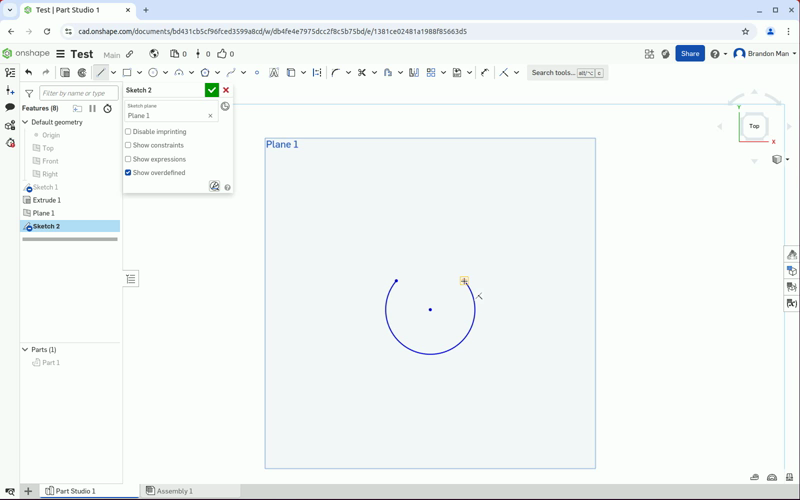
scroll(-6)
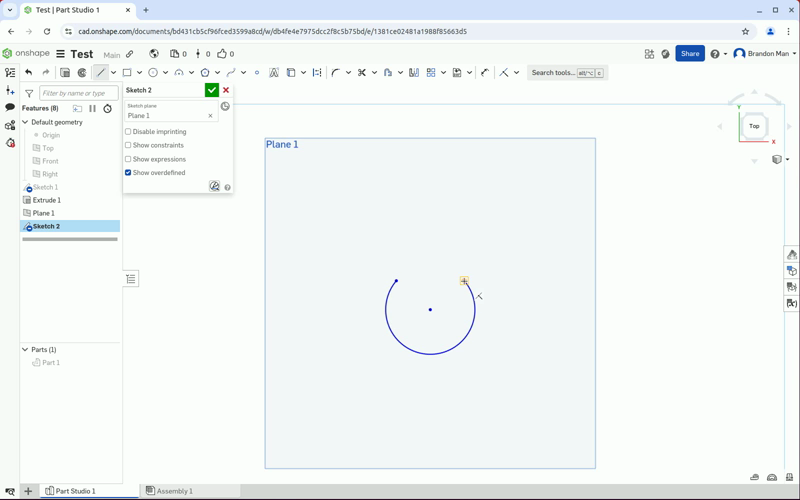
scroll(-6)
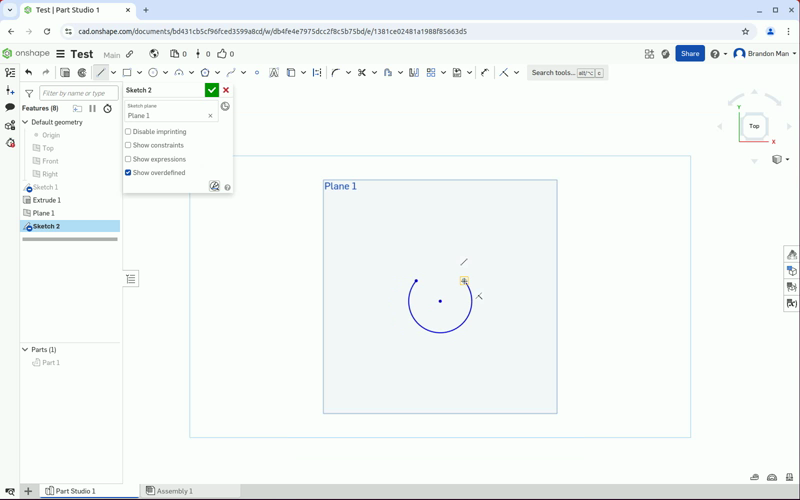
scroll(-6)
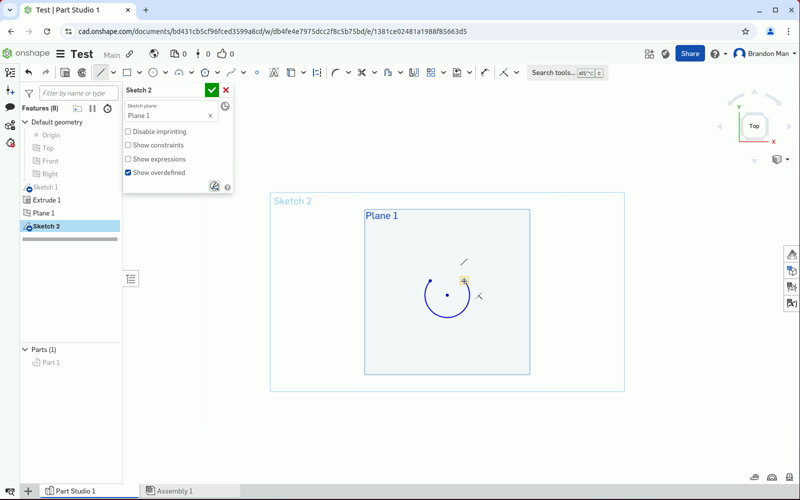
scroll(-6)
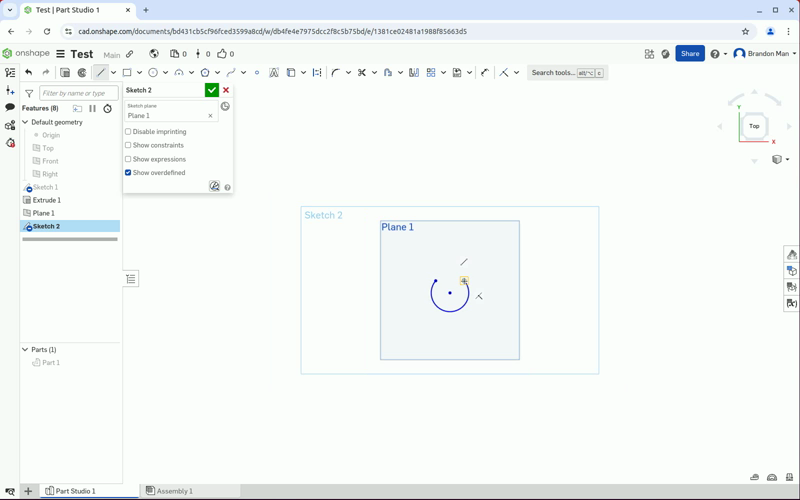
scroll(-6)
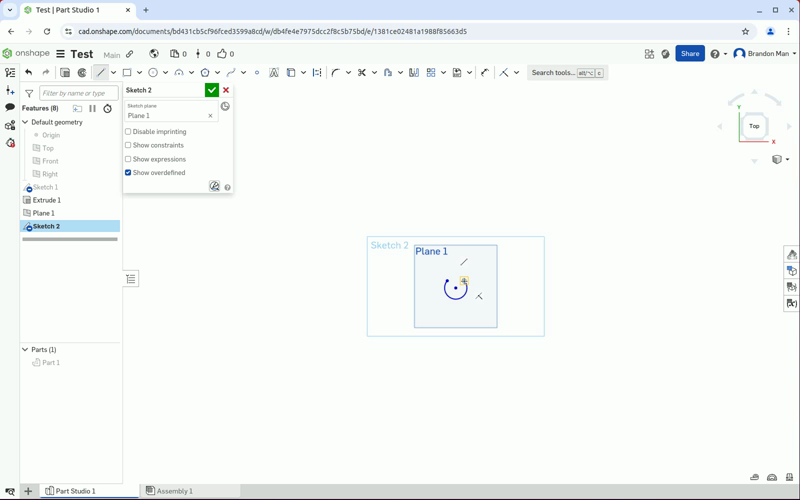
scroll(-6)
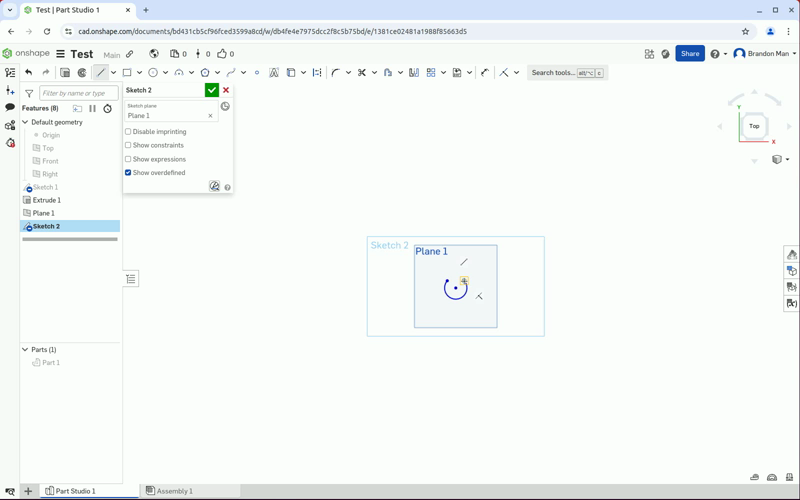
scroll(-6)
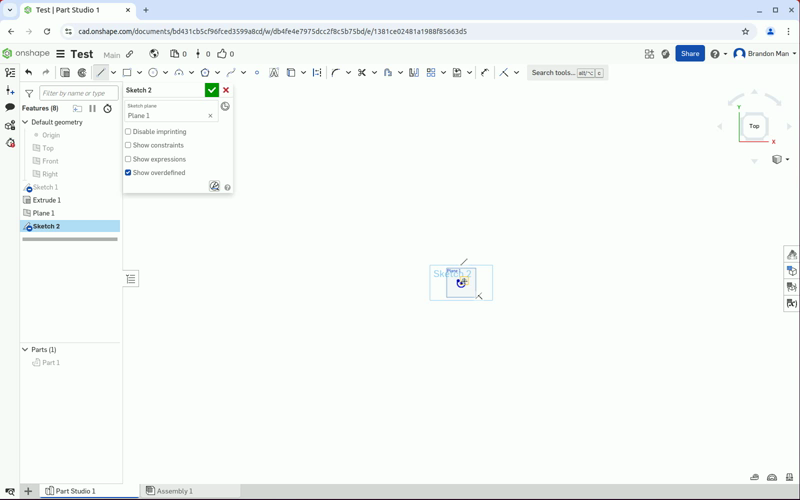
mouse_move(494, 280)
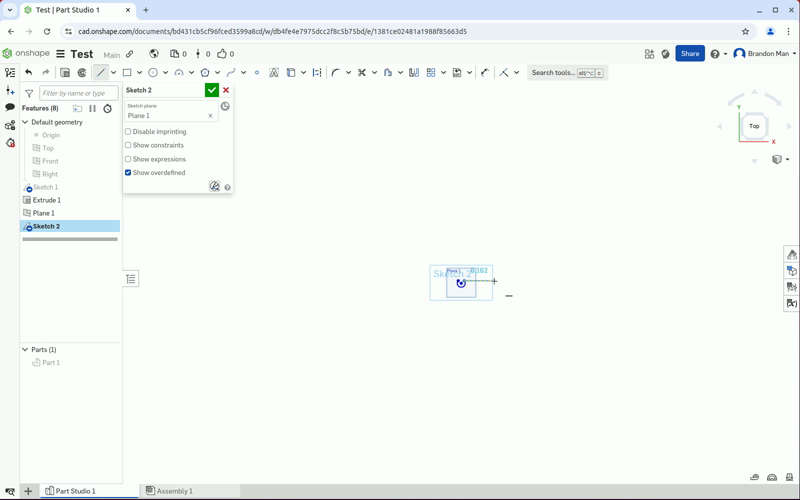
key_down(shift)
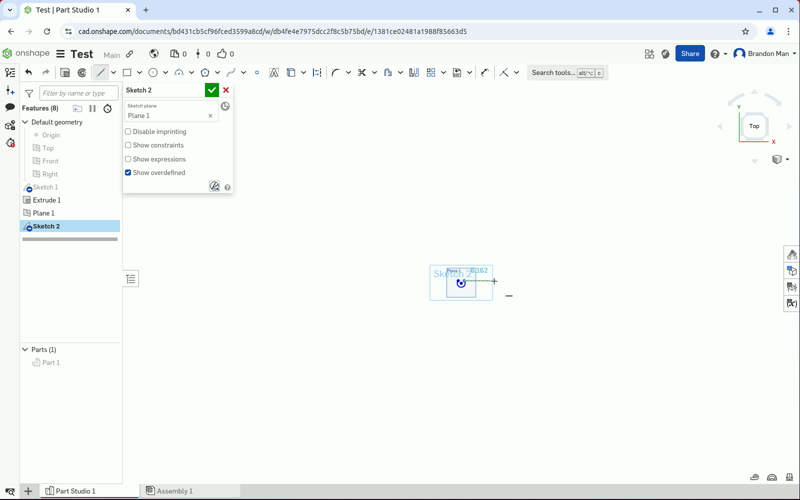
mouse_move(458, 280)
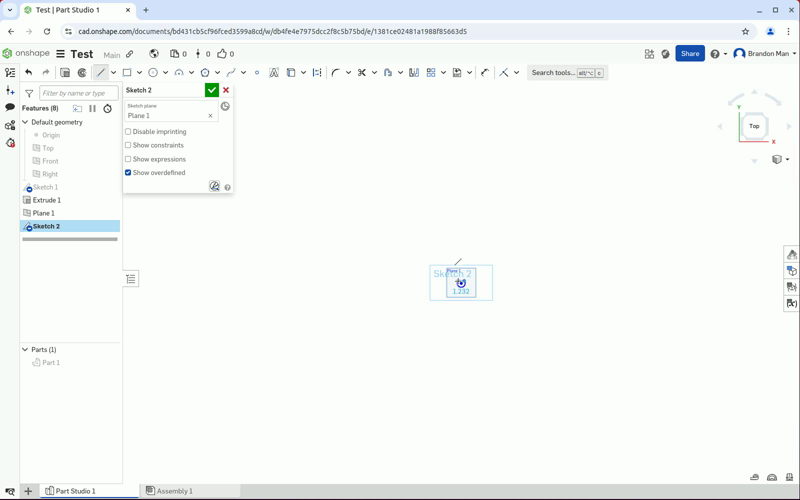
scroll(6)
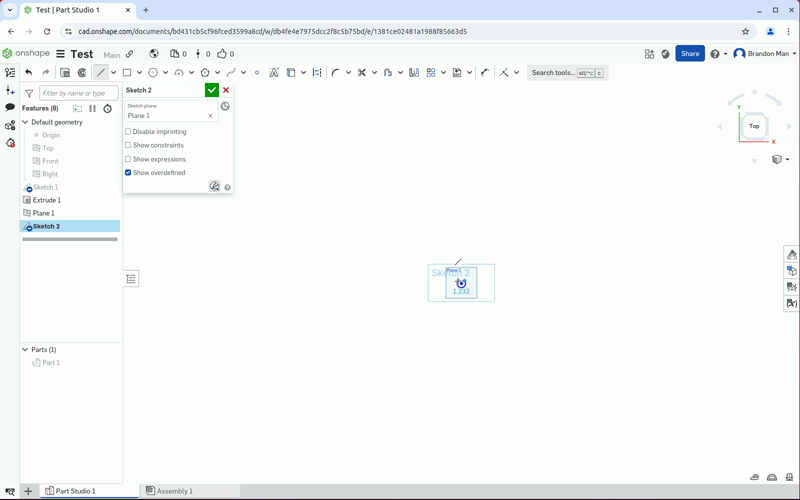
scroll(6)
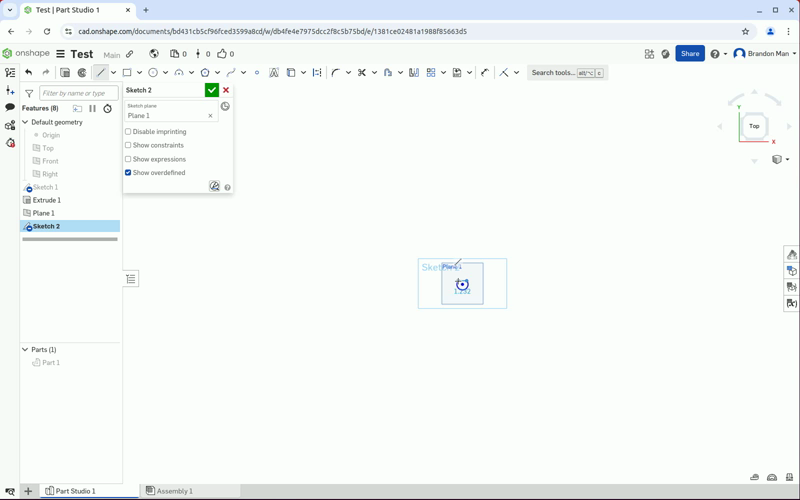
scroll(6)
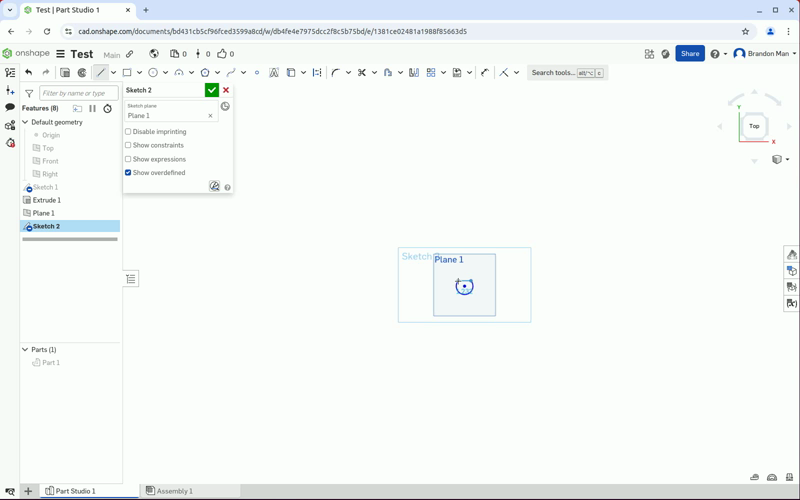
scroll(6)
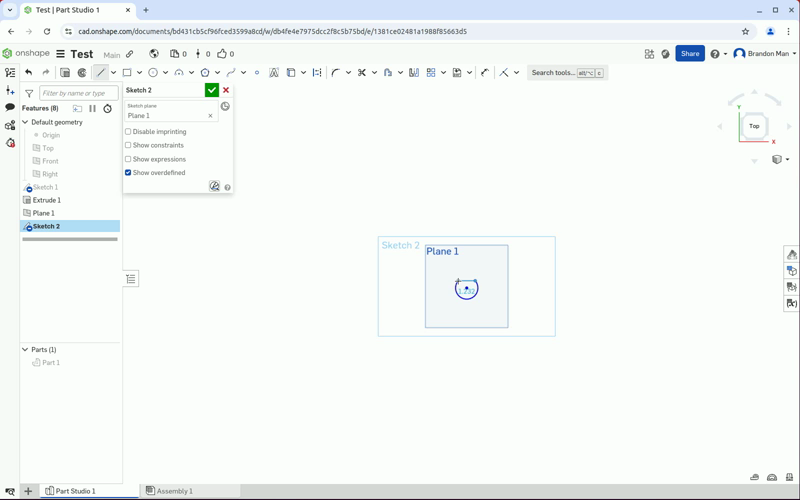
scroll(6)
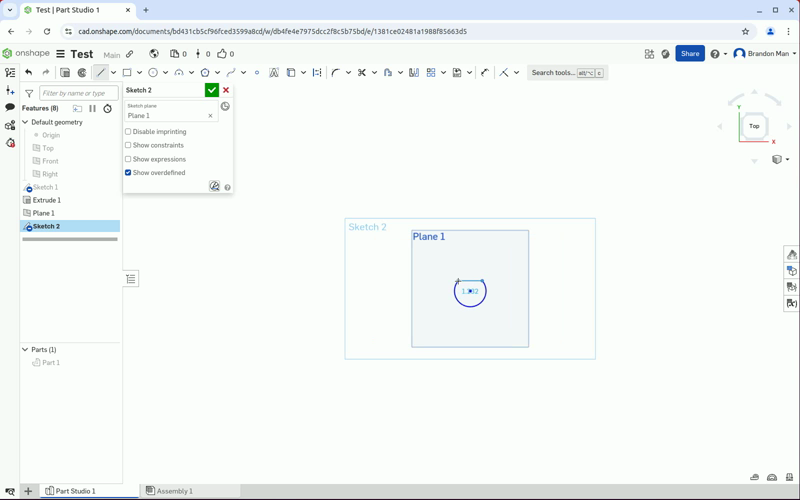
scroll(6)
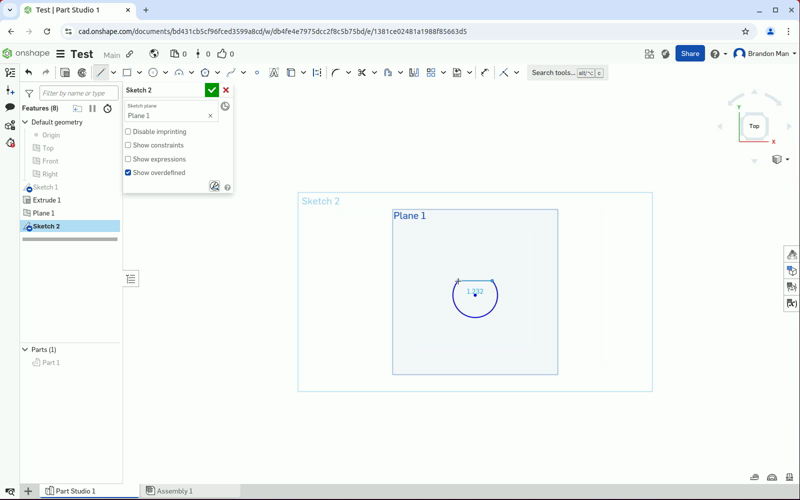
scroll(6)
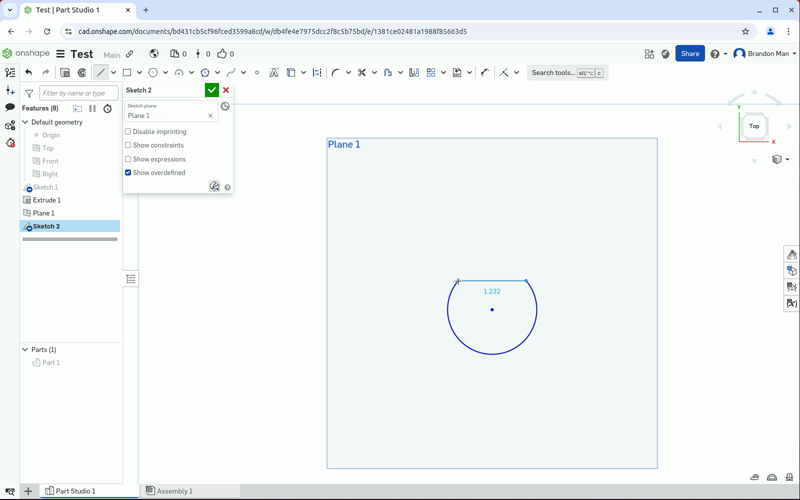
key_up(shift)
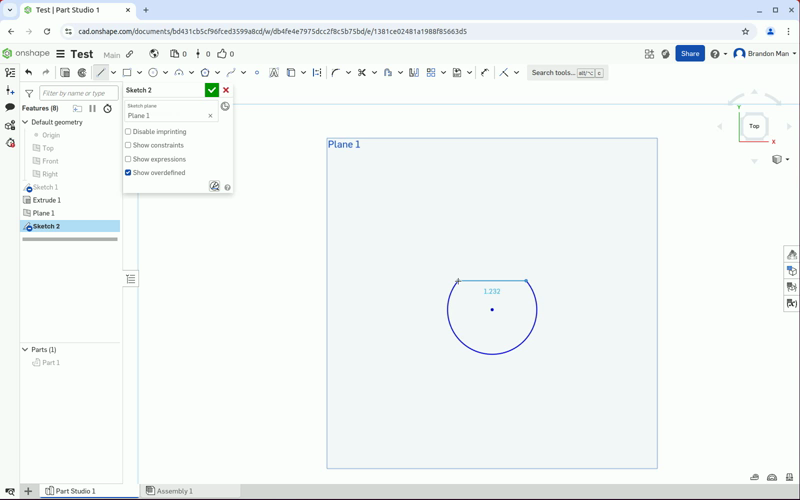
click(458, 280)
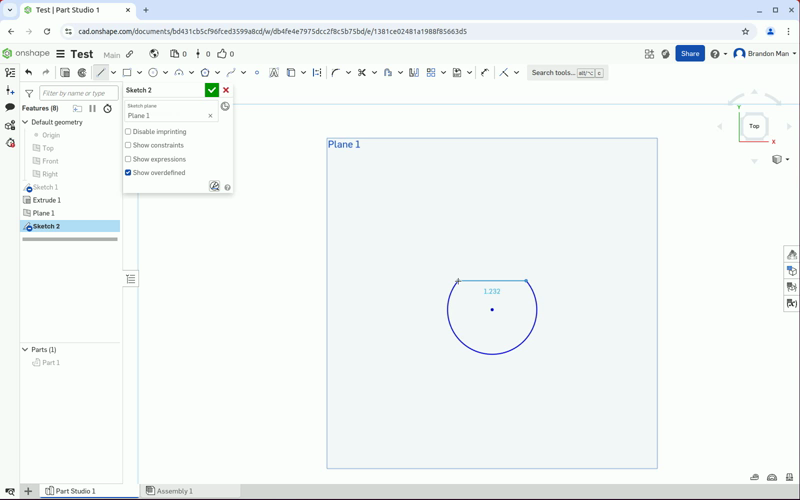
scroll(-6)
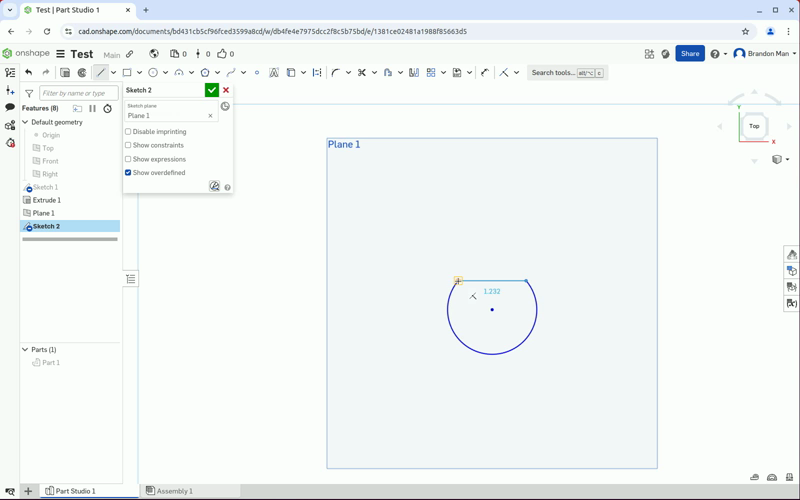
scroll(-6)
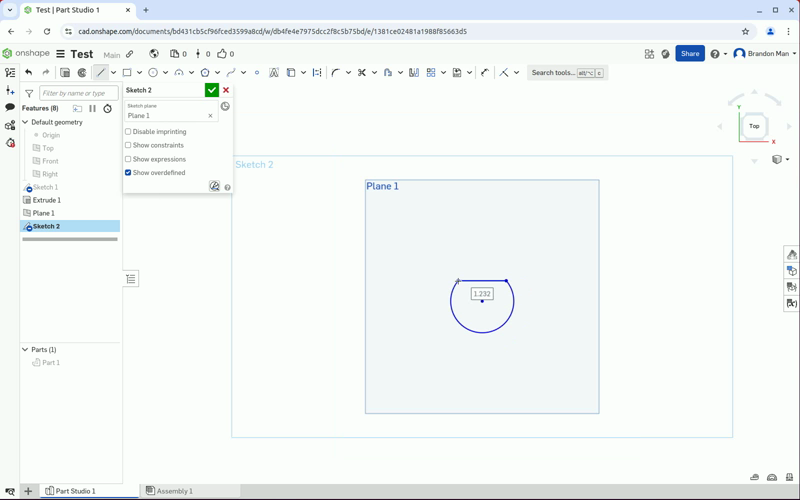
scroll(-6)
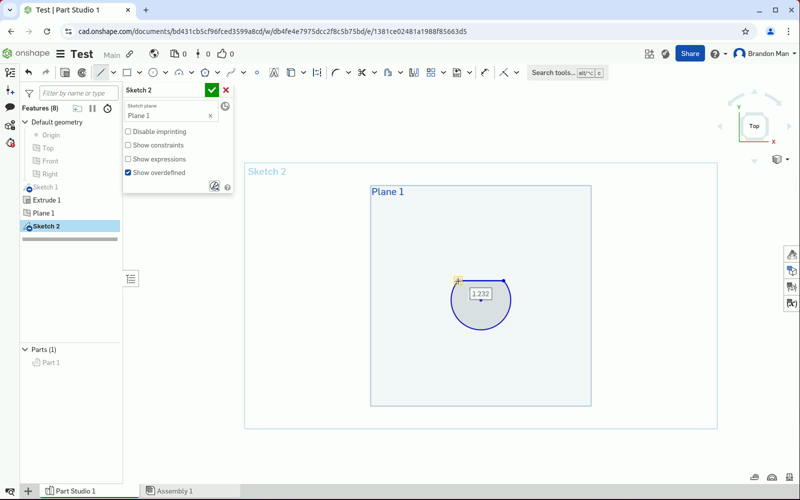
scroll(-6)
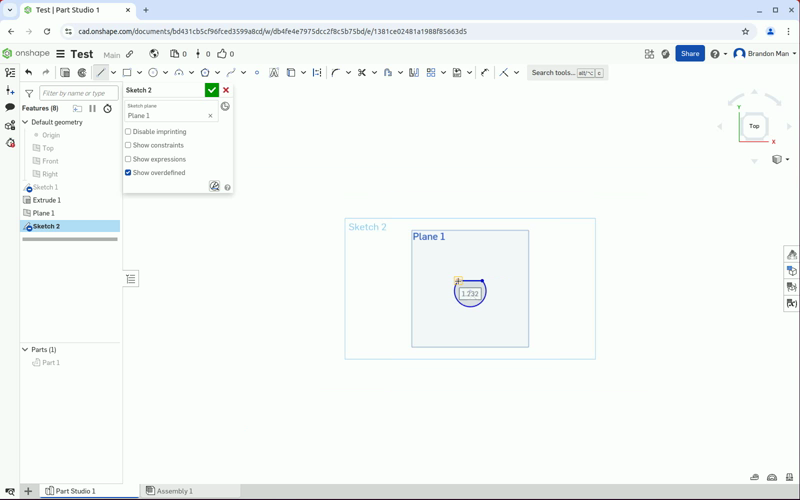
scroll(-6)
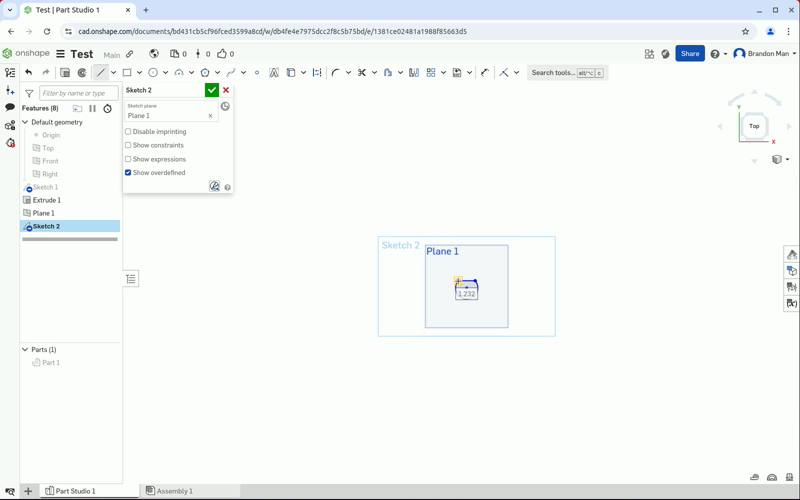
scroll(-6)
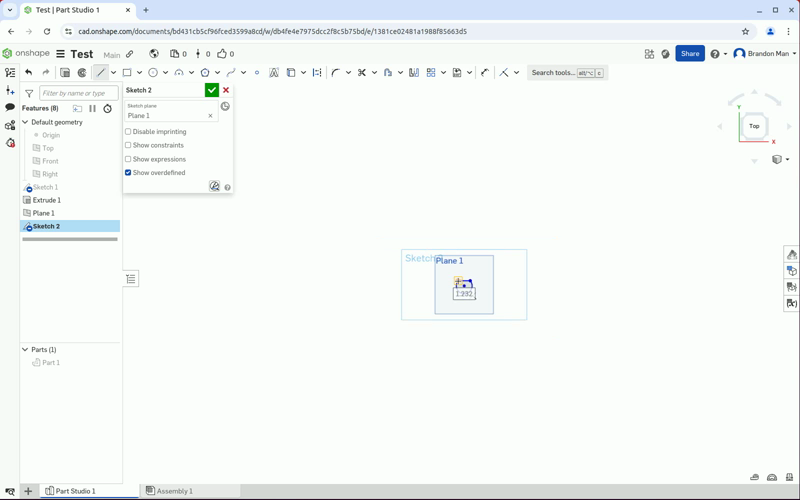
scroll(-6)
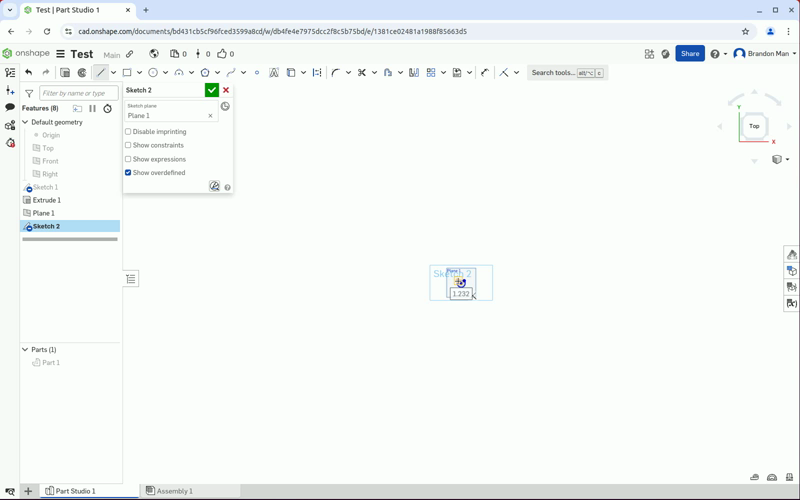
key(esc)
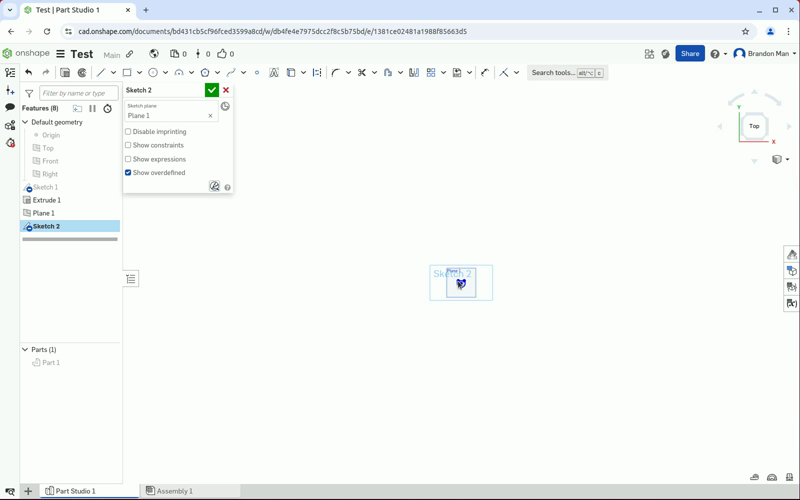
mouse_move(463, 282)
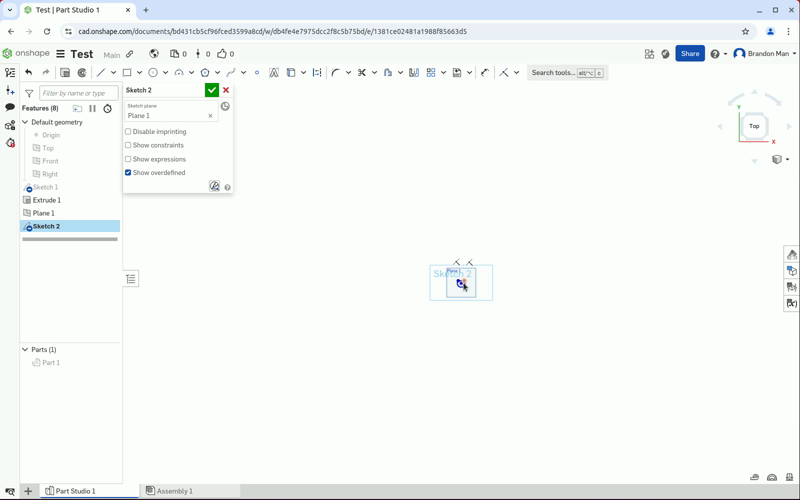
scroll(6)
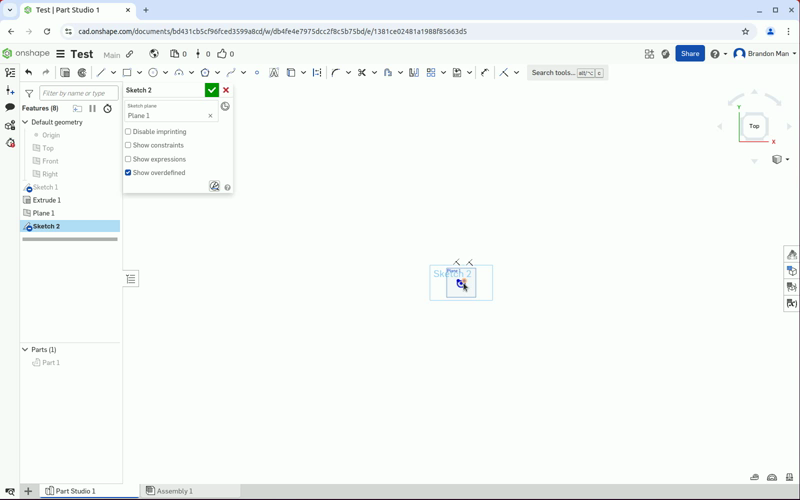
scroll(6)
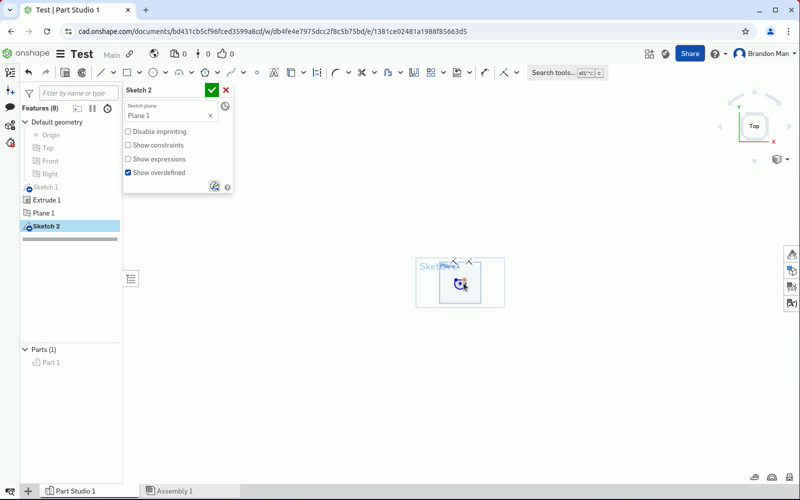
scroll(6)
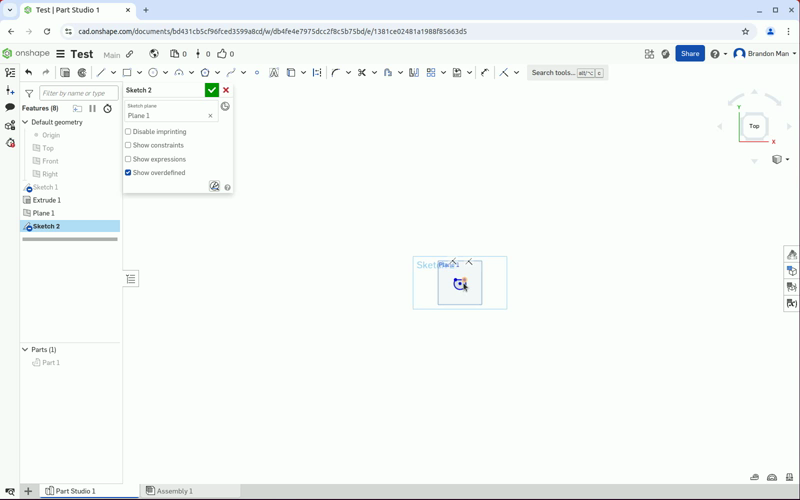
scroll(6)
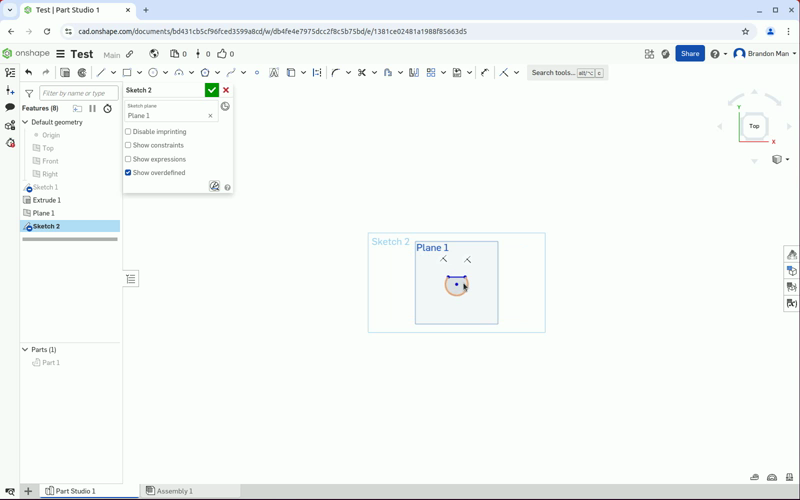
scroll(6)
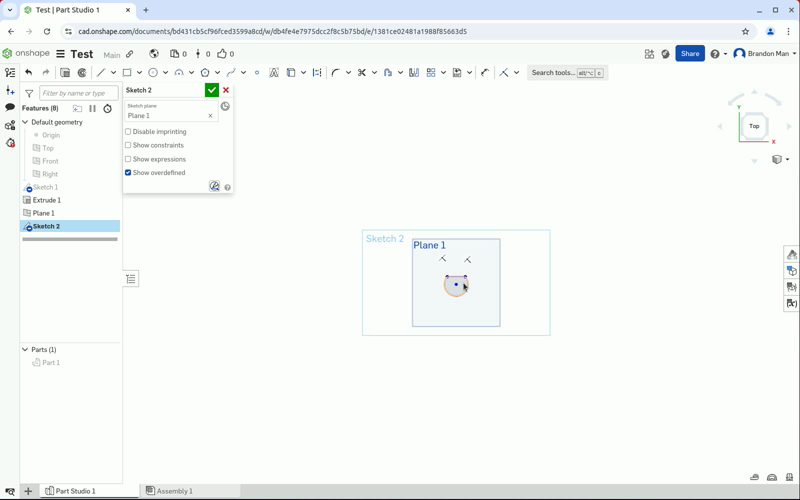
scroll(6)
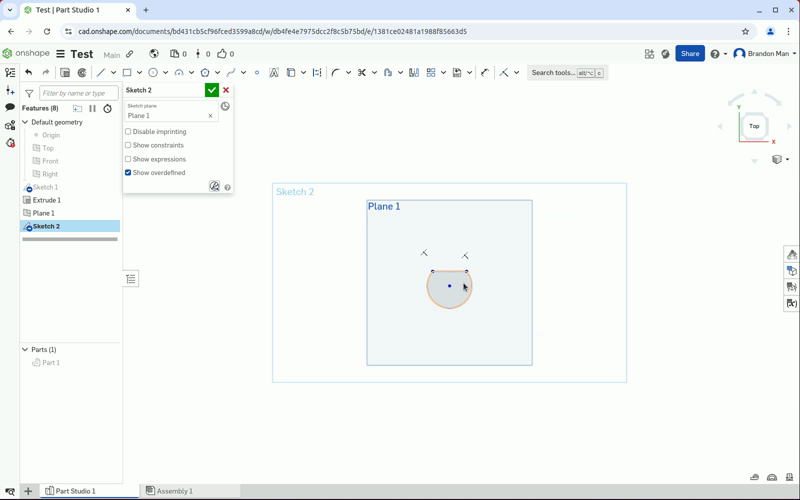
scroll(6)
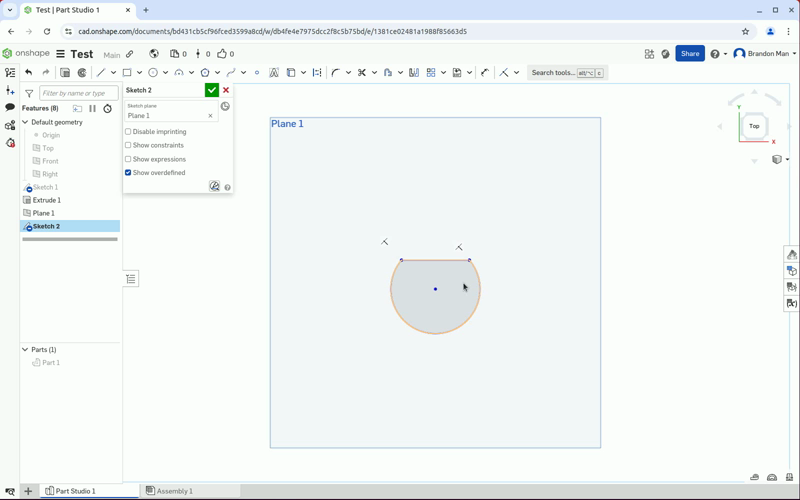
click(463, 282)
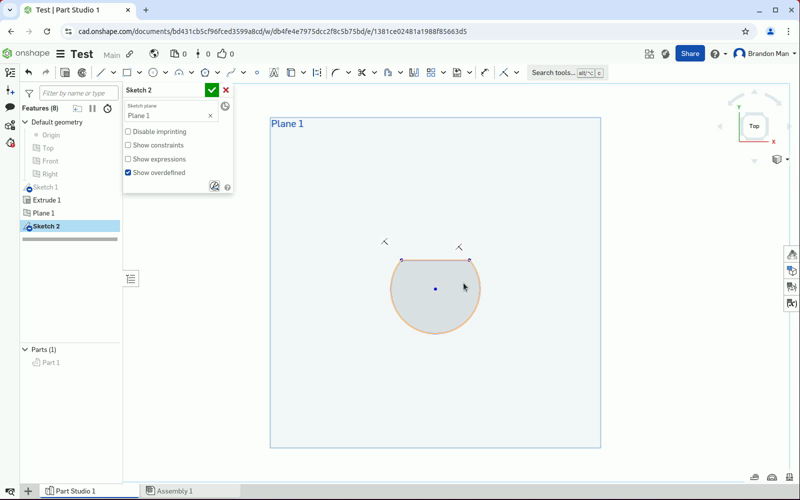
scroll(-6)
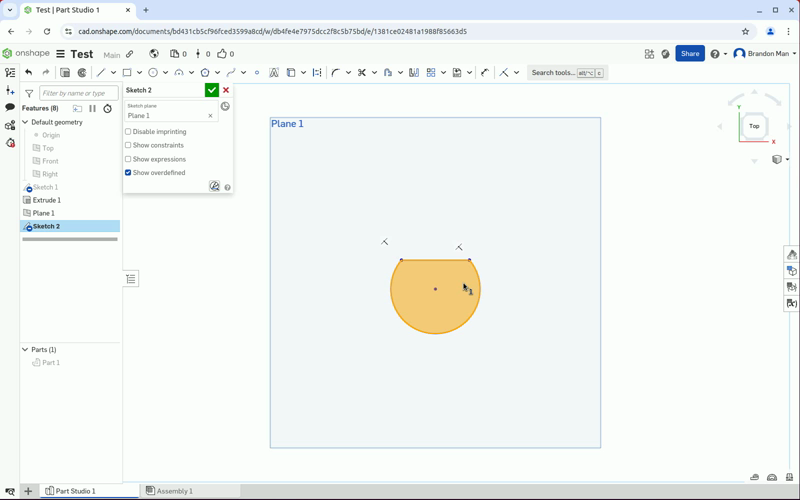
scroll(-6)
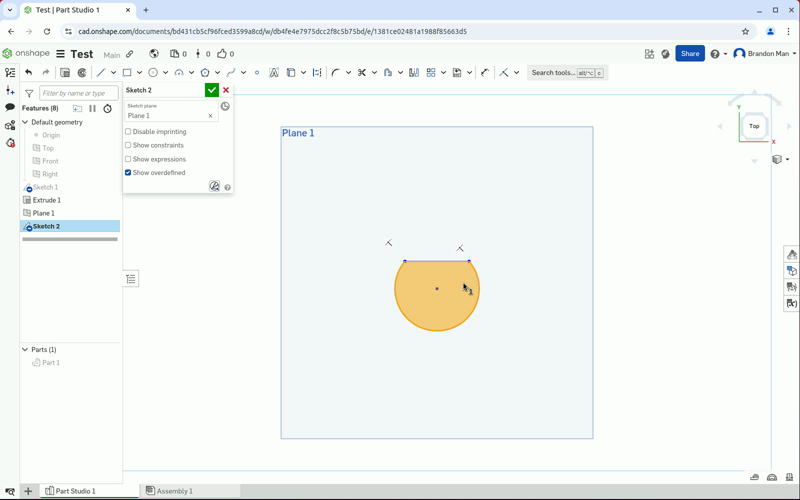
scroll(-6)
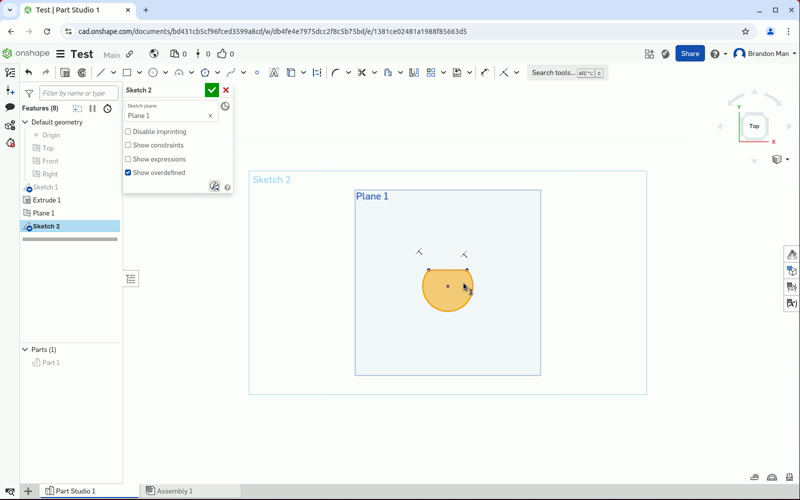
scroll(-6)
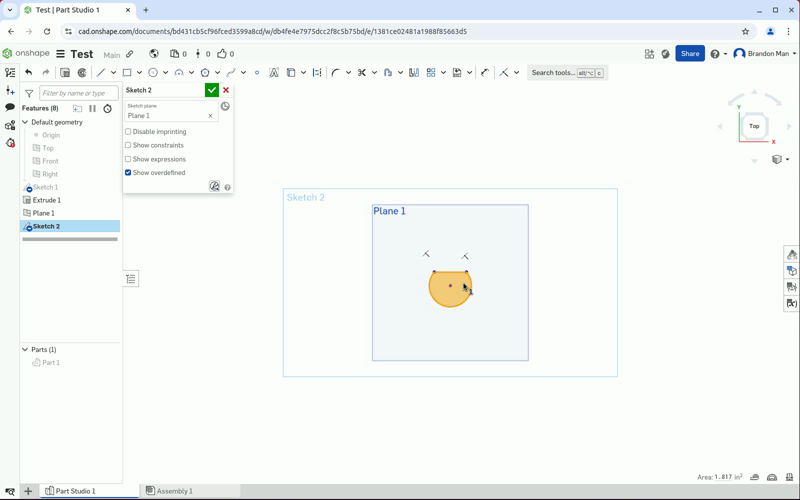
scroll(-6)
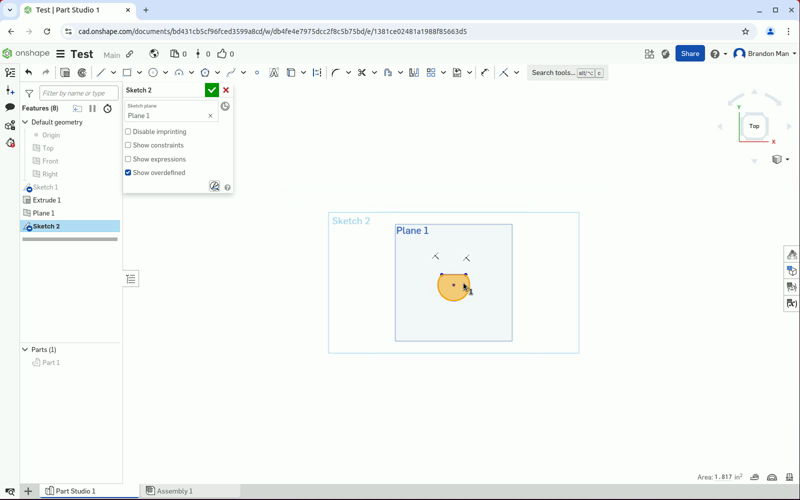
scroll(-6)
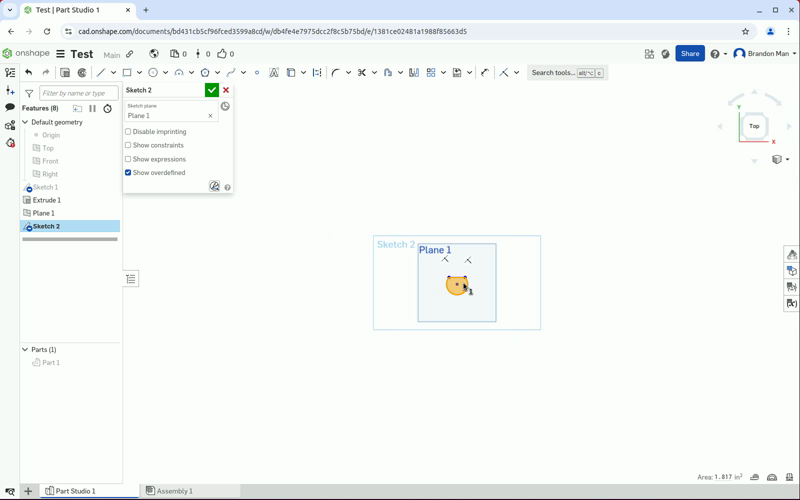
scroll(-6)
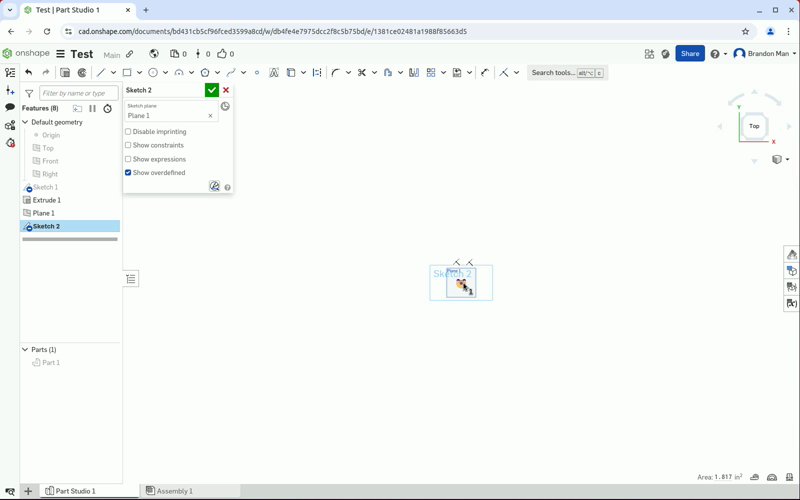
mouse_move(73, 352)
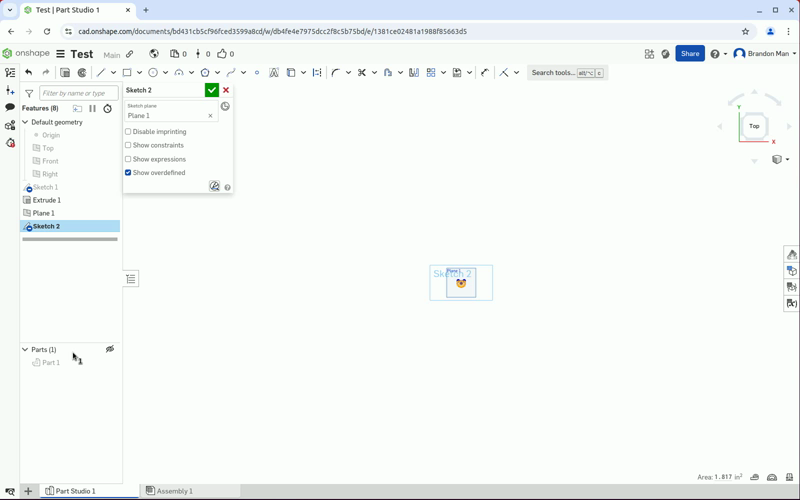
key(shift+y)
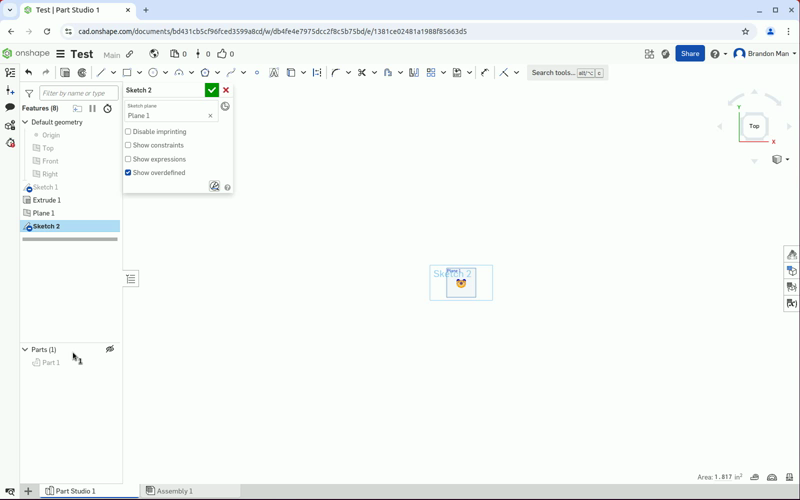
key(shift+e)
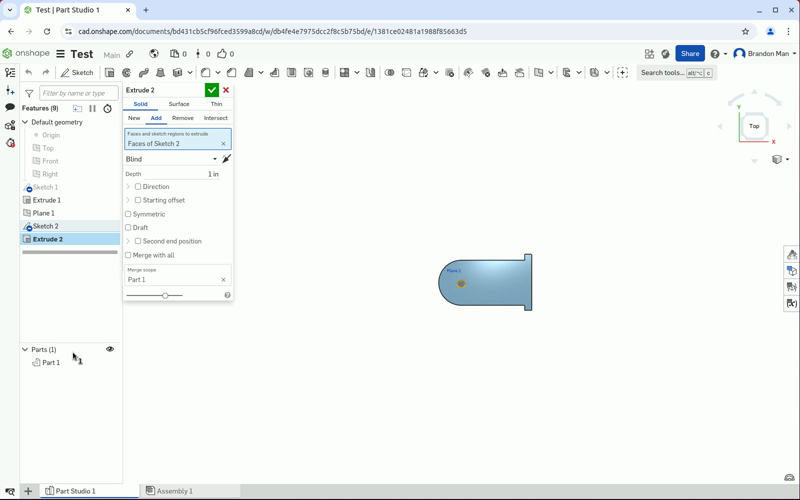
mouse_move(143, 106)
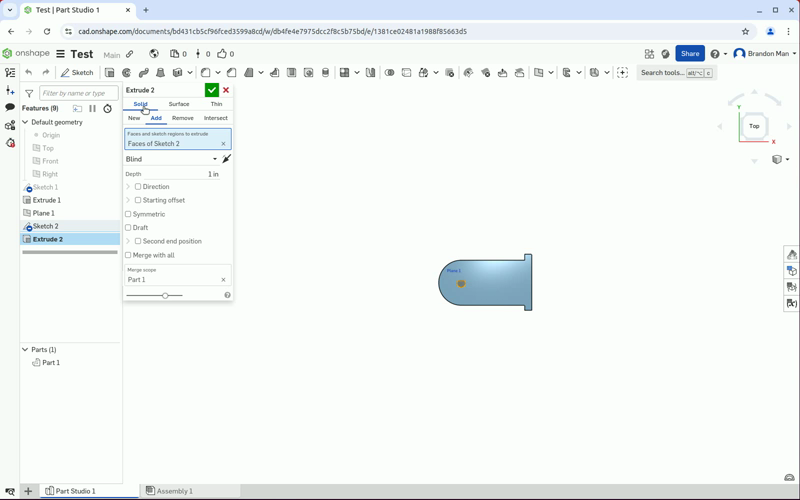
click(143, 106)
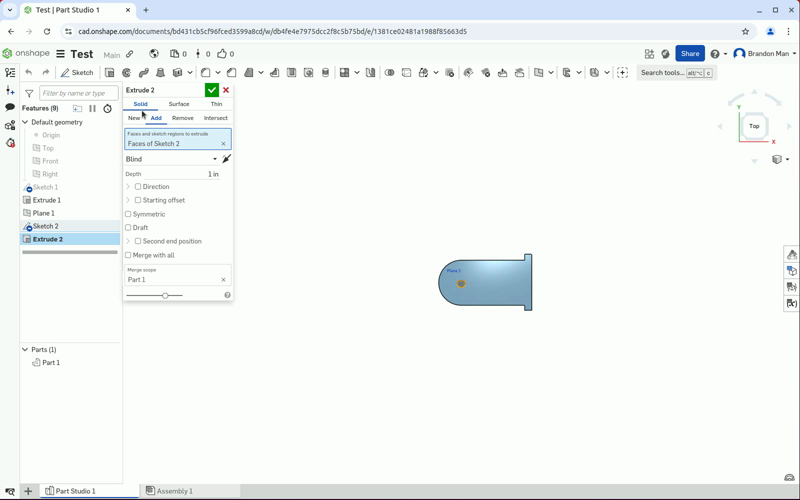
mouse_move(137, 120)
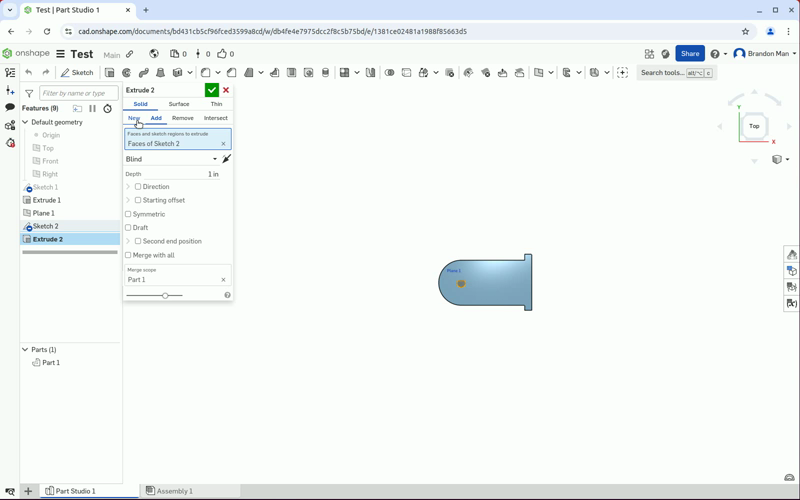
click(137, 120)
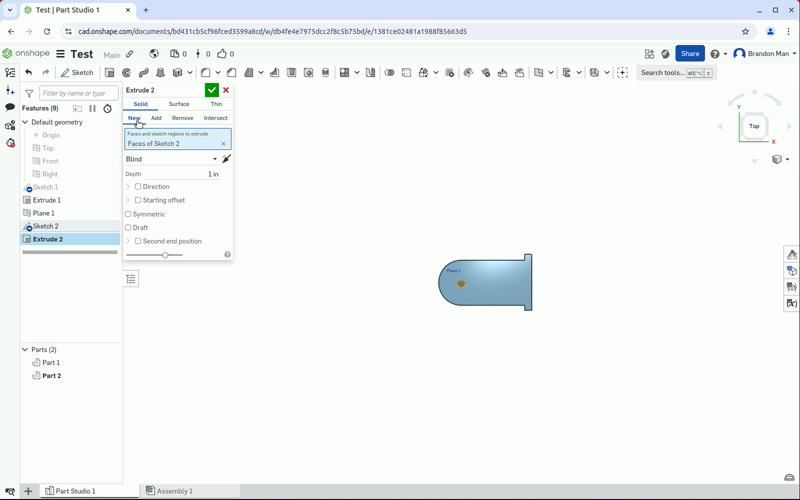
key(tab, 4)
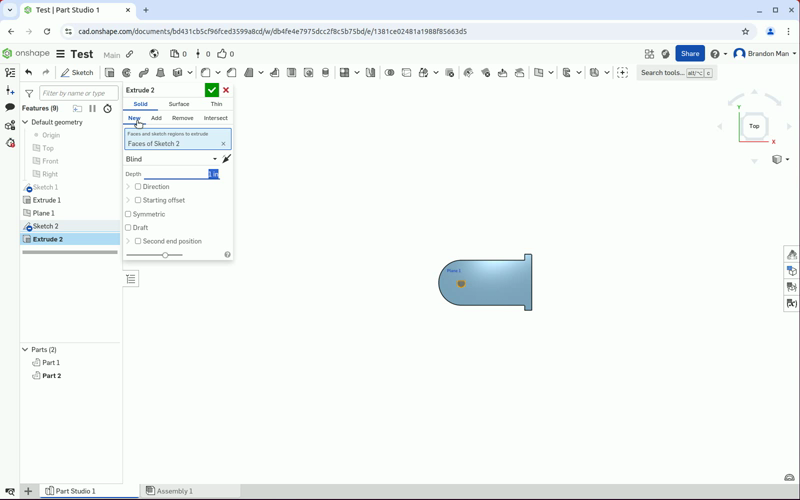
text(4.574)
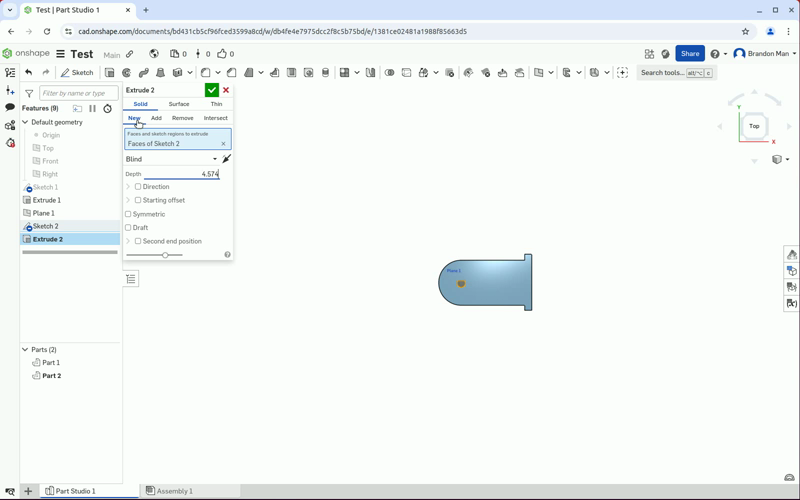
key(enter)
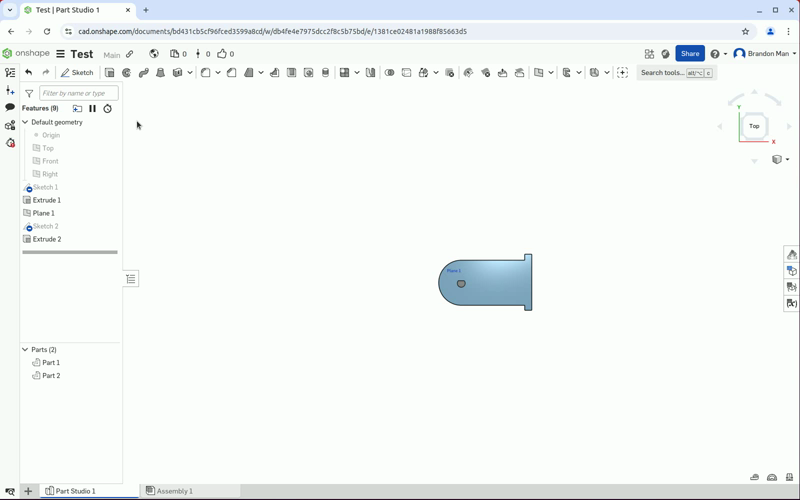
key(shift+h)
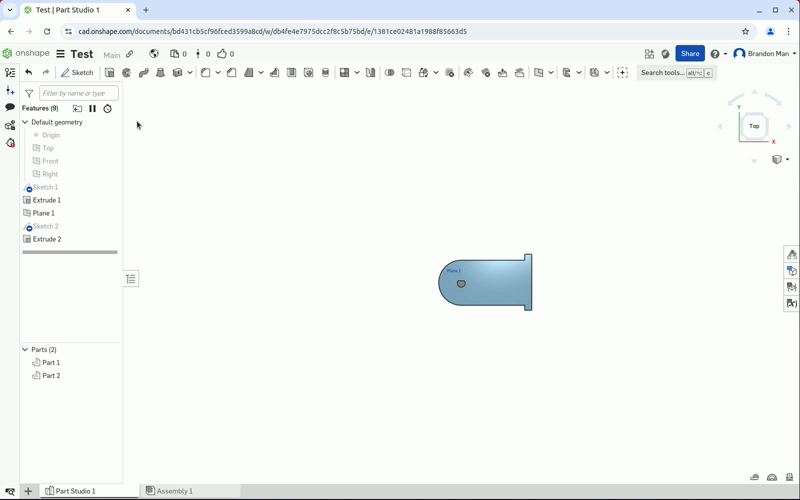
key(shift+h)
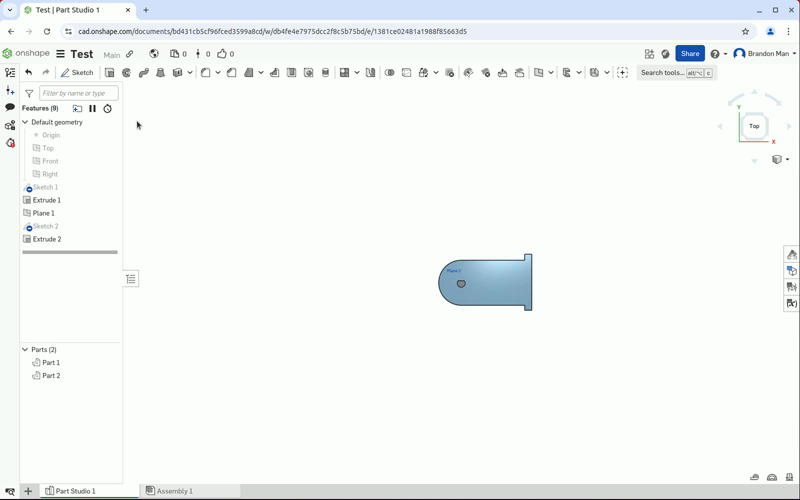
mouse_move(73, 189)
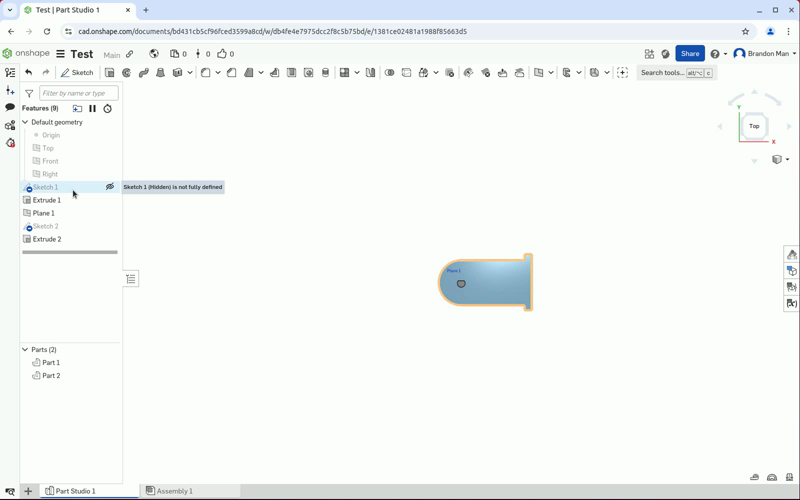
click(73, 189)
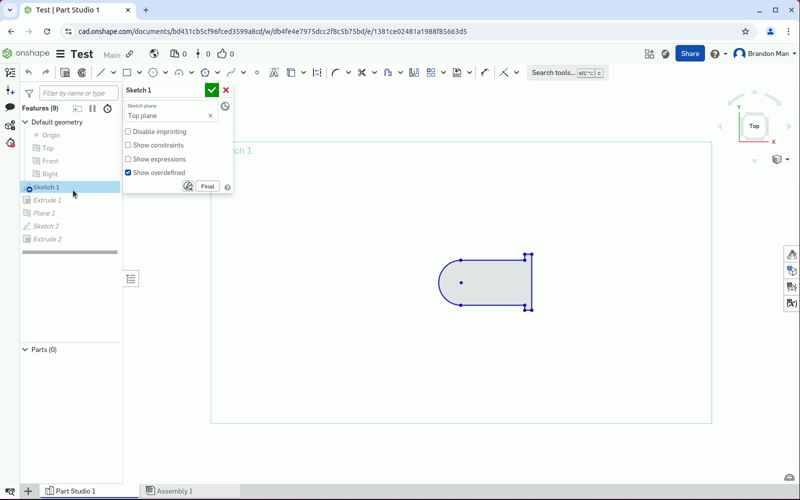
mouse_move(229, 92)
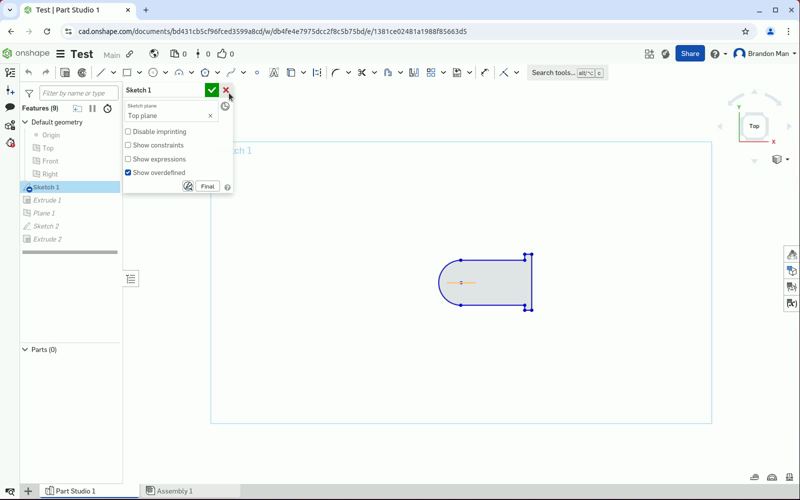
click(229, 92)
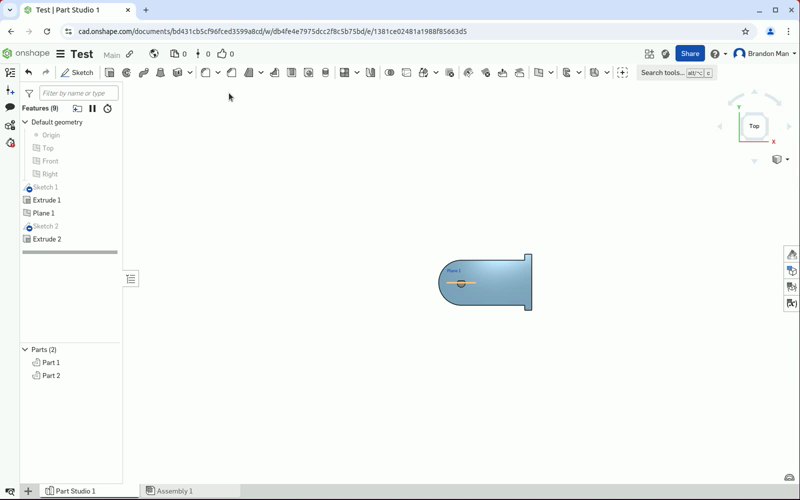
mouse_move(73, 352)
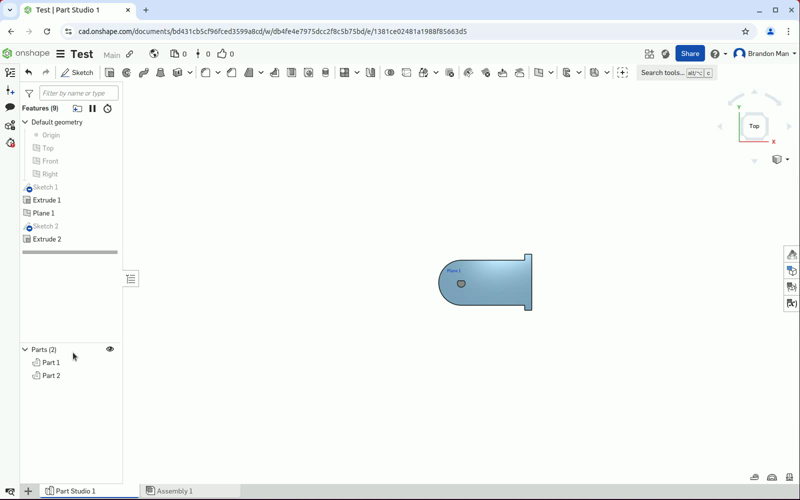
key(y)
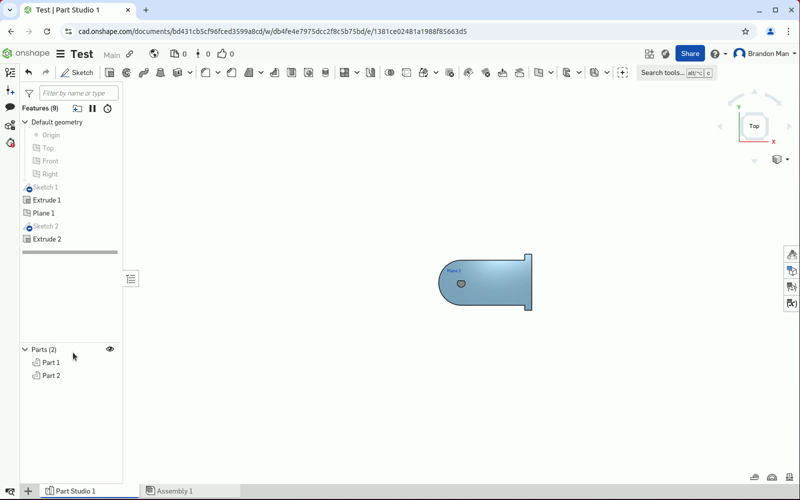
key(shift+p)
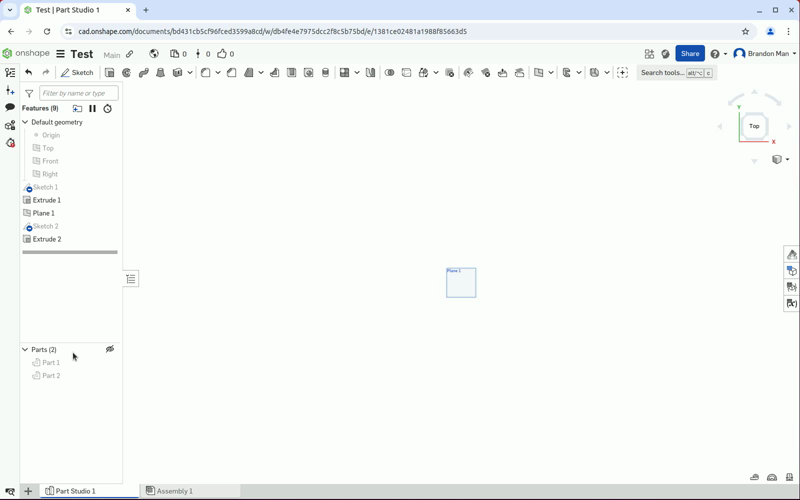
key(space)
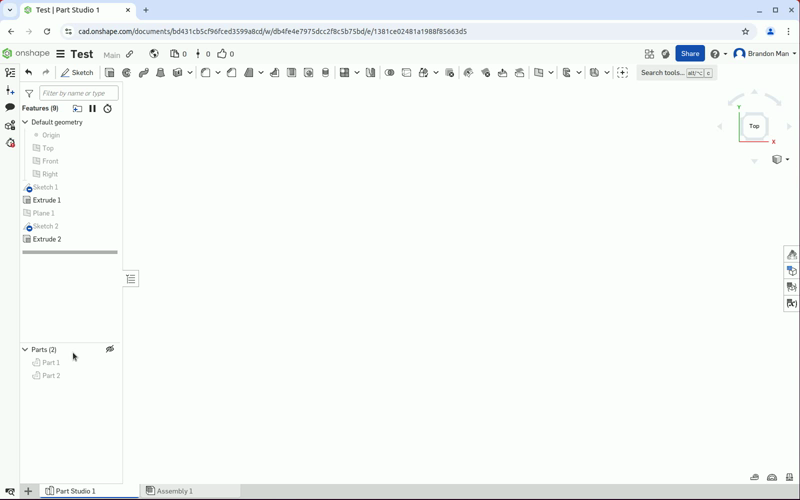
key_down(shift)
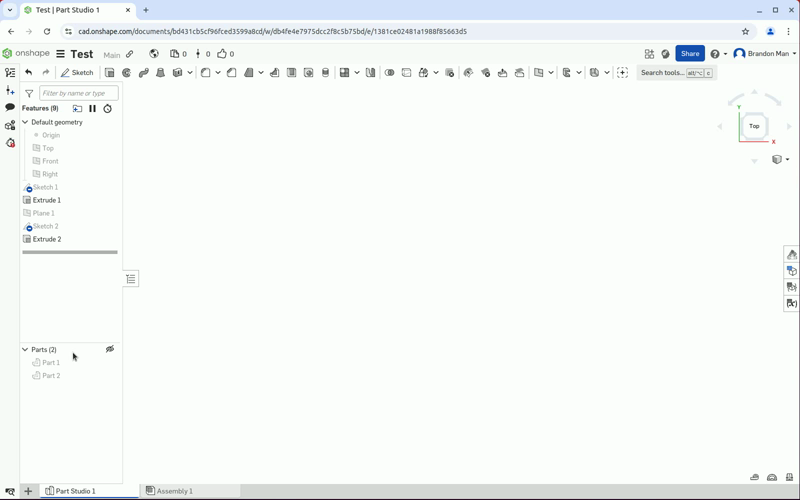
key(up)
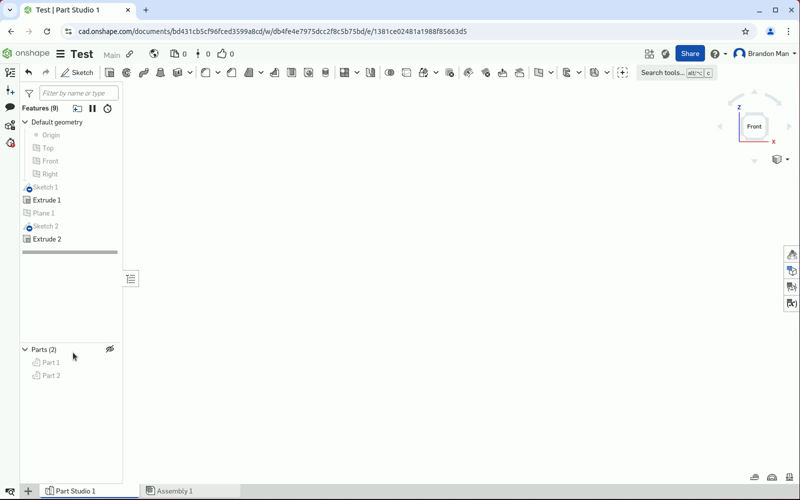
key_up(shift)
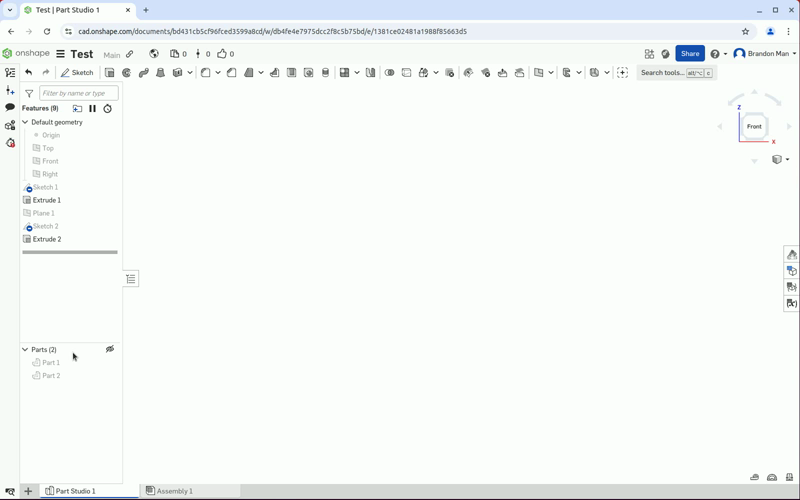
key(space)
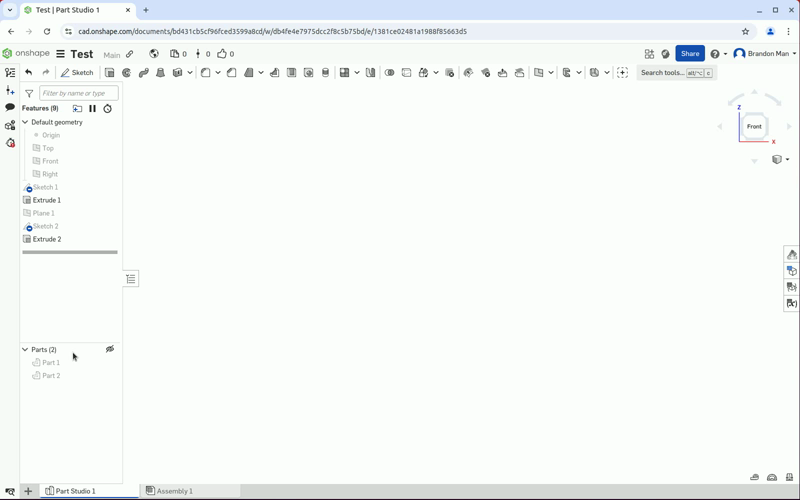
key_down(shift)
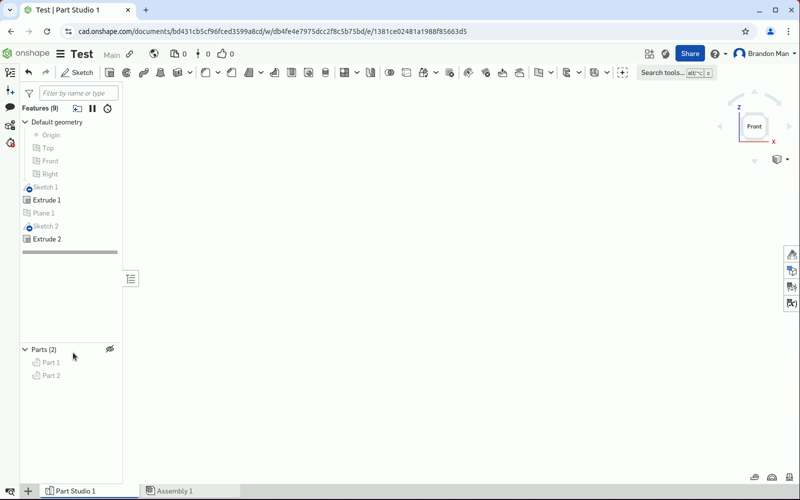
key(left)
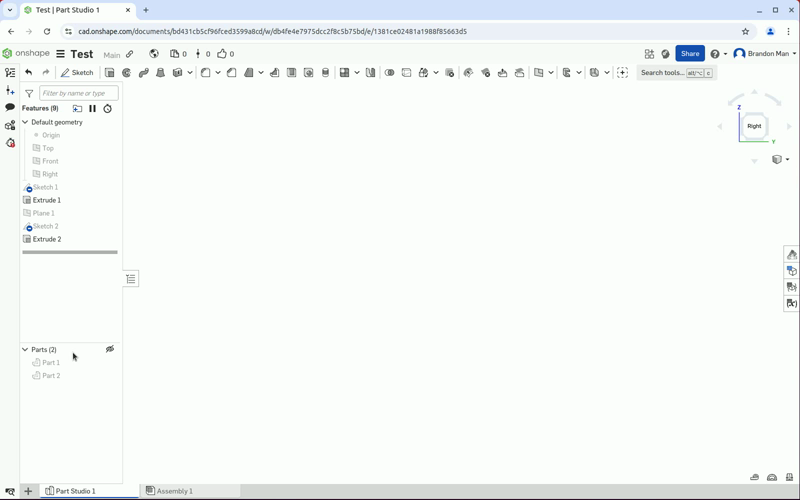
key_up(shift)
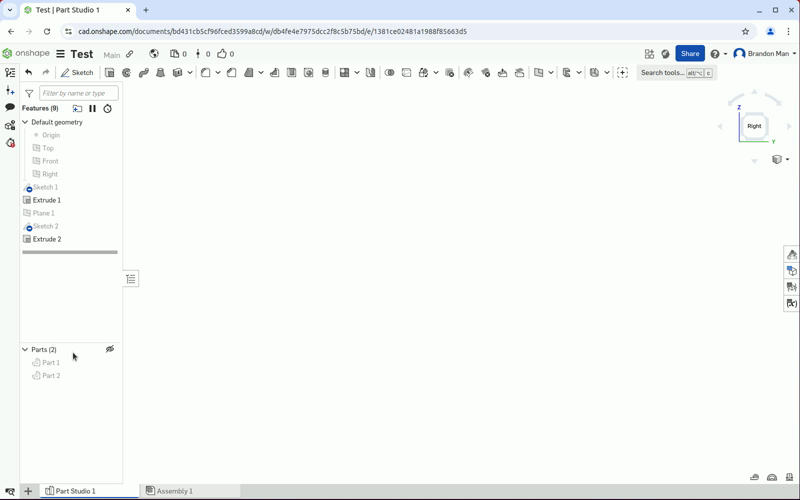
mouse_move(73, 352)
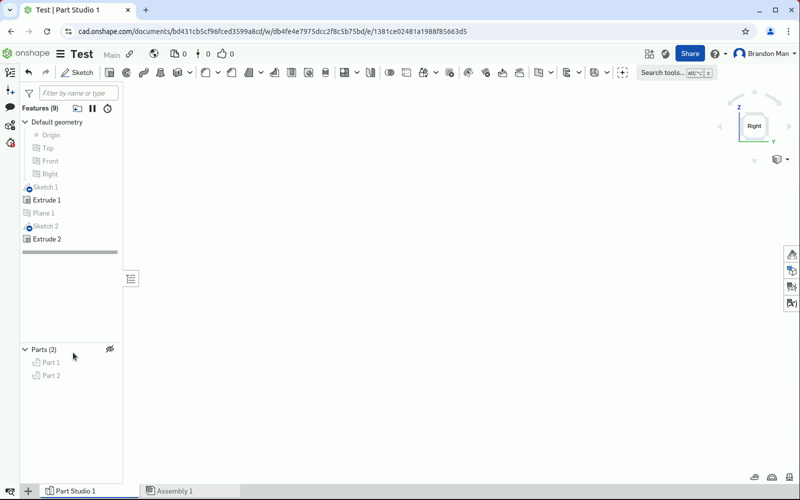
key(shift+y)
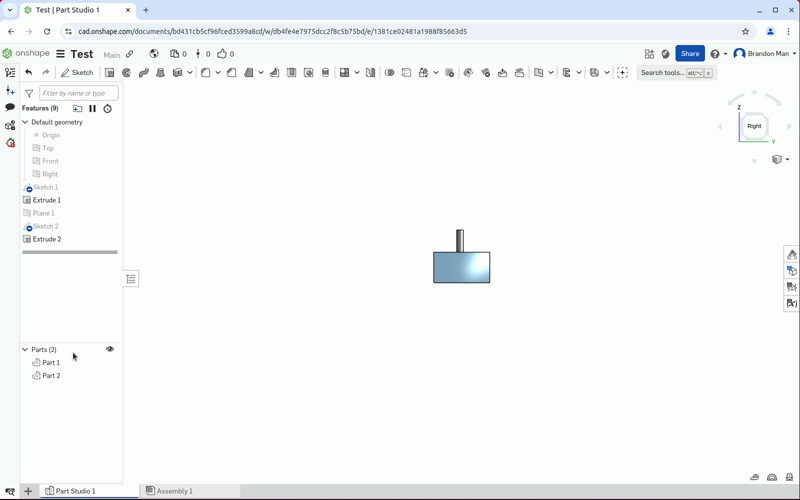
mouse_move(541, 75)
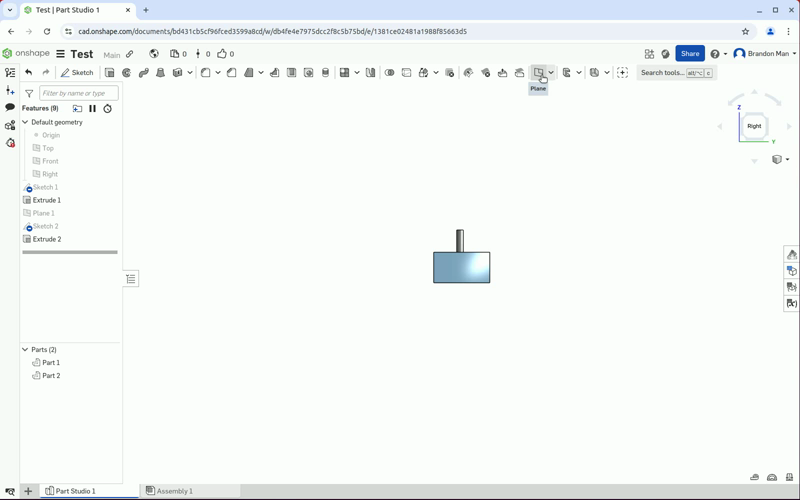
click(541, 75)
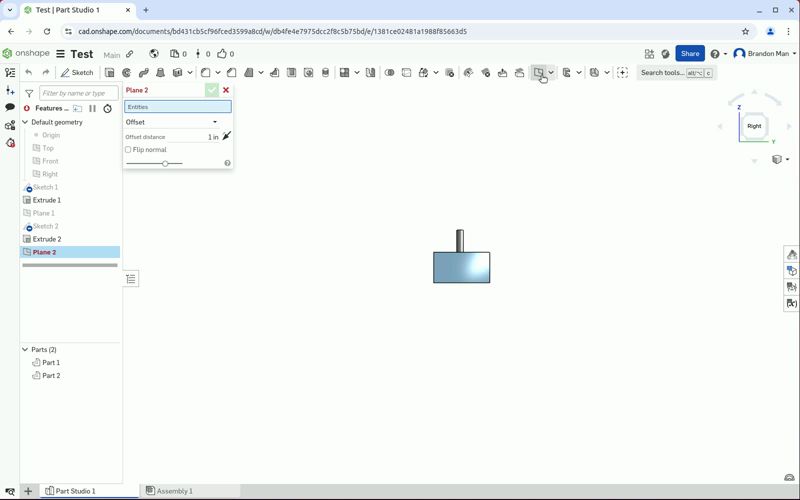
mouse_move(73, 176)
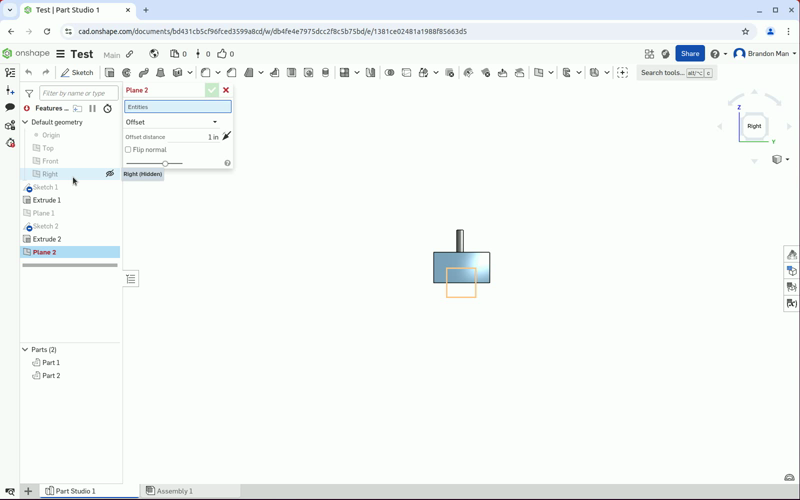
click(73, 176)
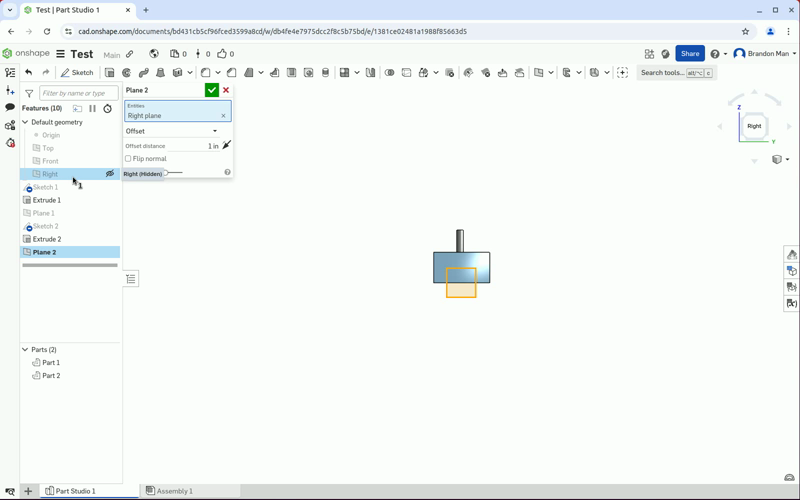
key(tab, 2)
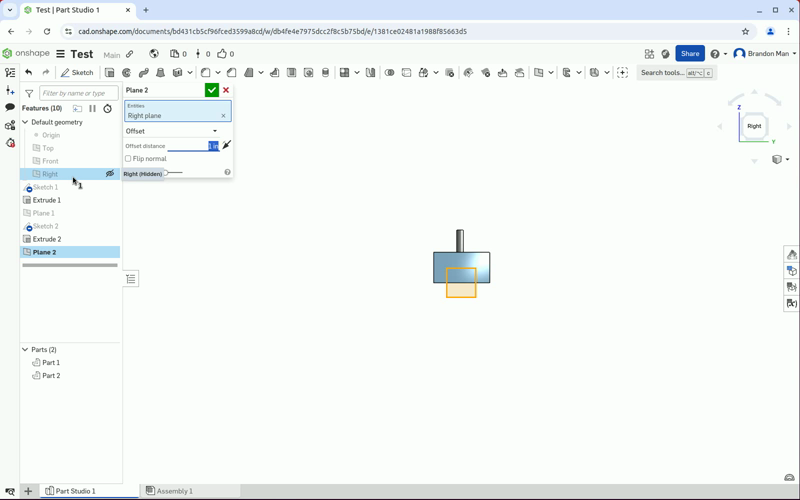
text(14.45)
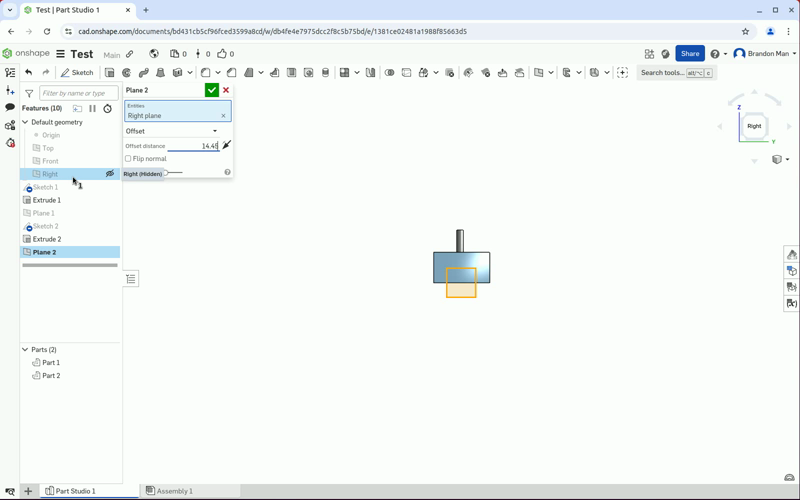
key(enter, 2)
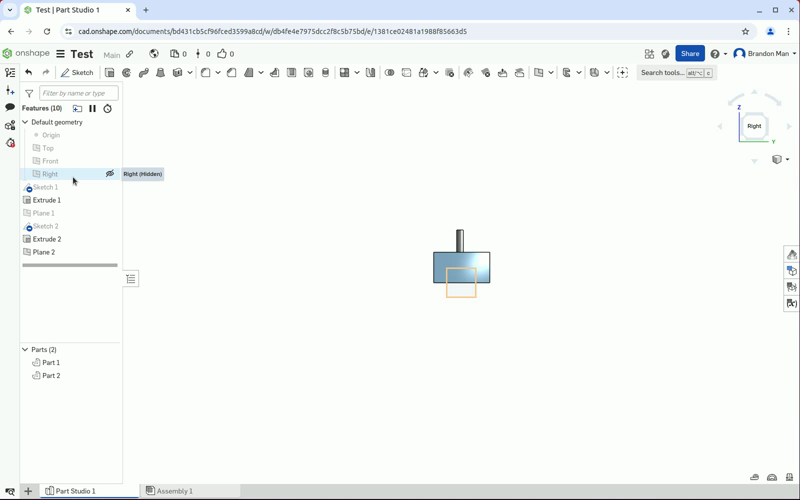
key(shift+s)
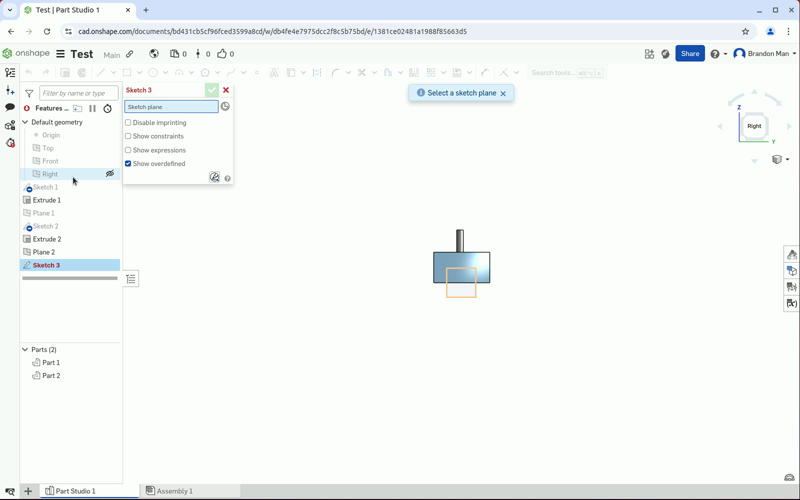
mouse_move(73, 254)
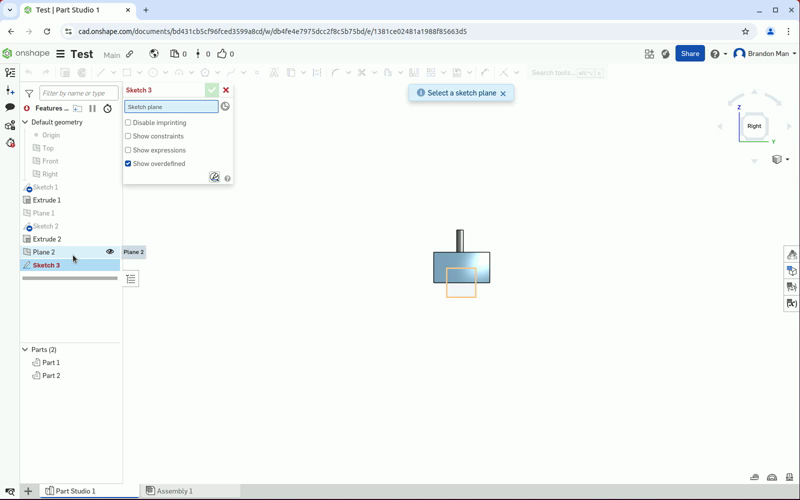
click(73, 254)
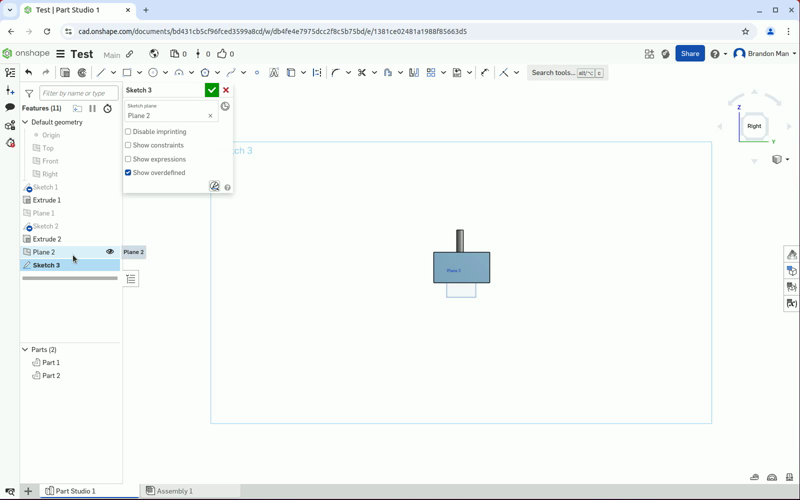
mouse_move(73, 352)
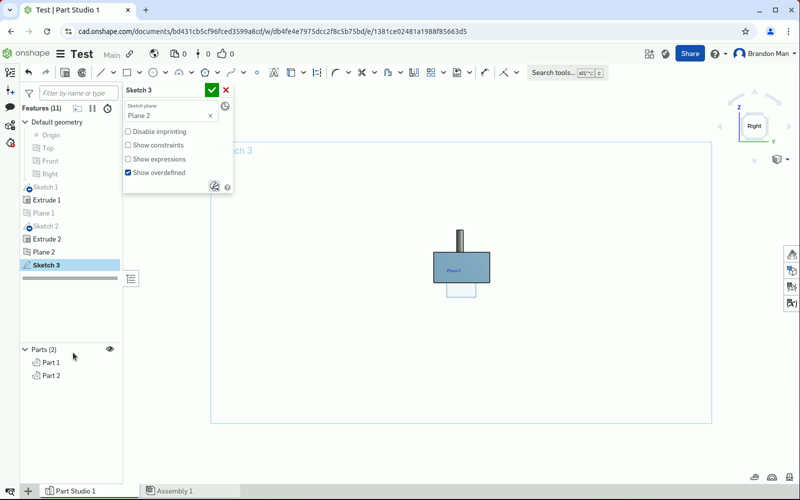
key(y)
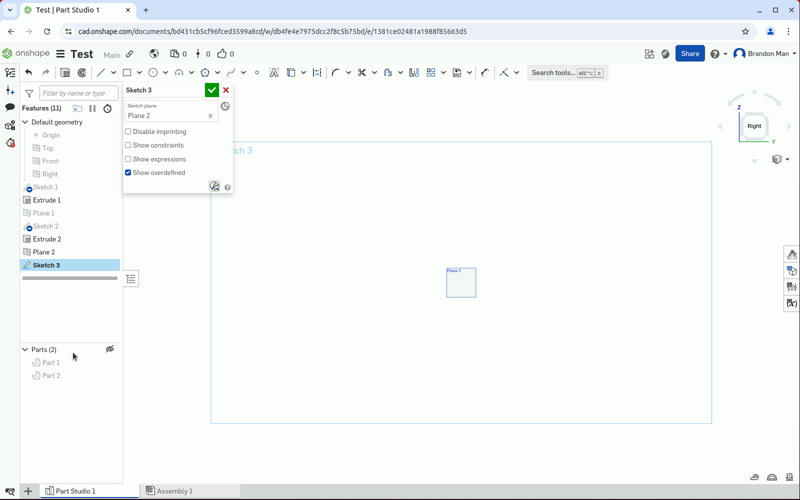
key(l)
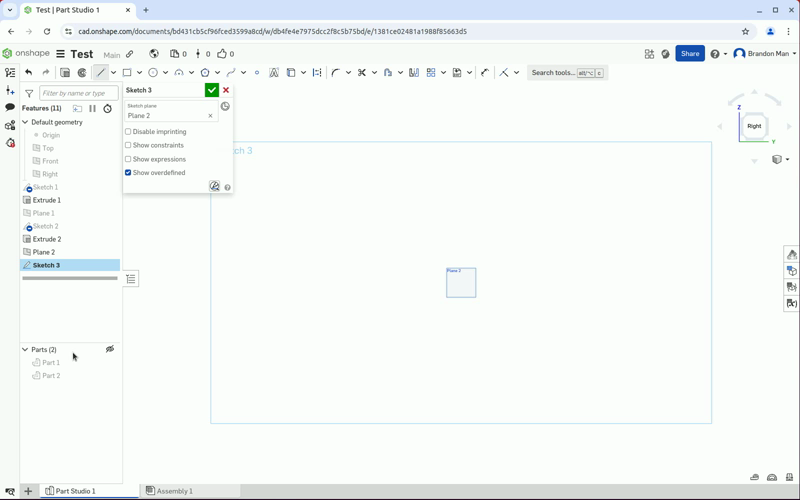
key_down(shift)
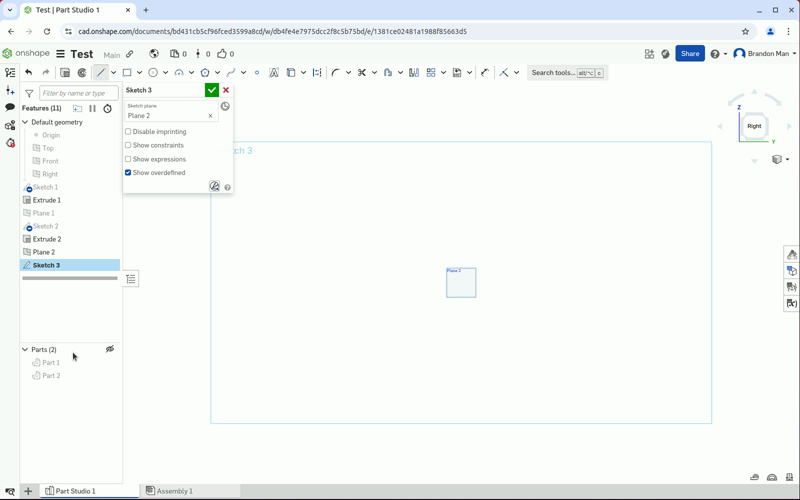
mouse_move(434, 275)
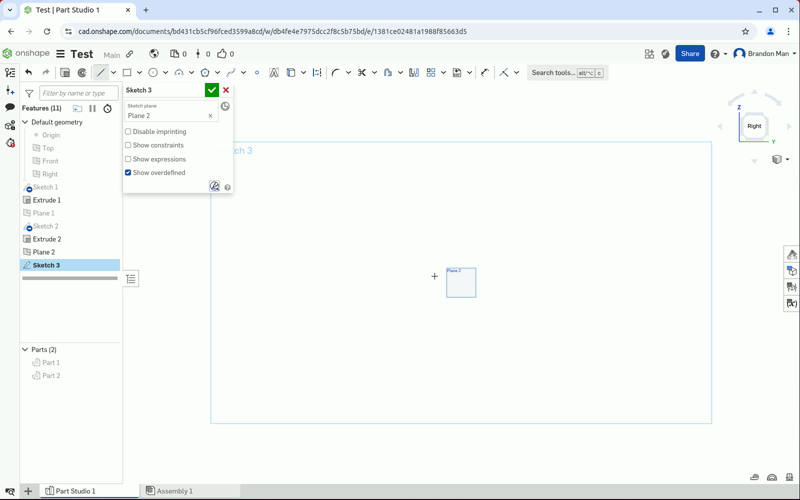
click(434, 275)
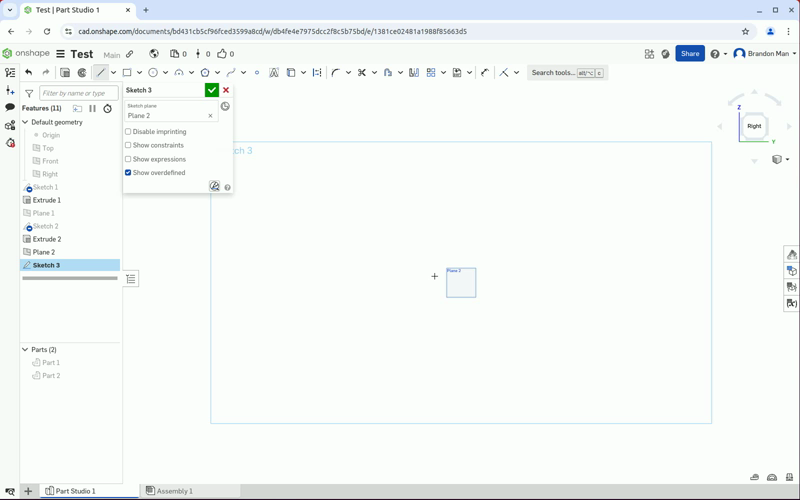
key_up(shift)
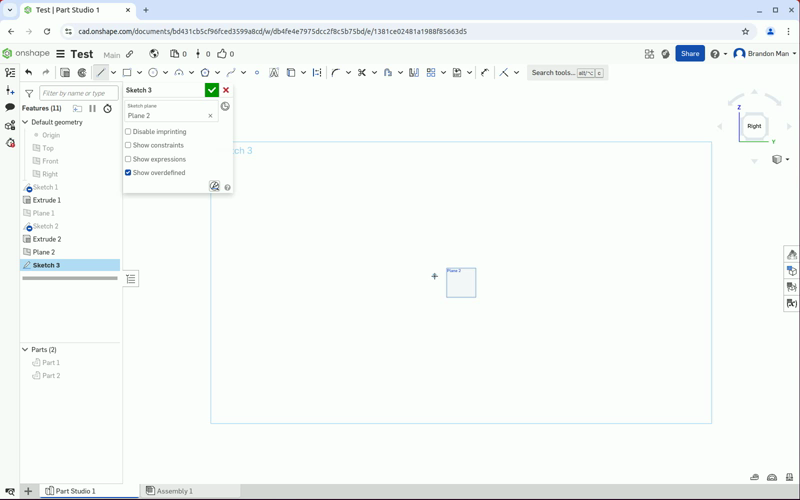
key_down(shift)
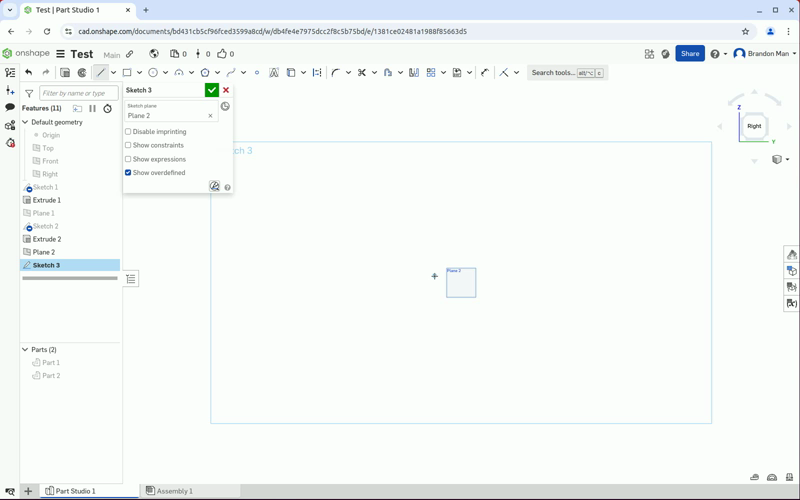
mouse_move(464, 275)
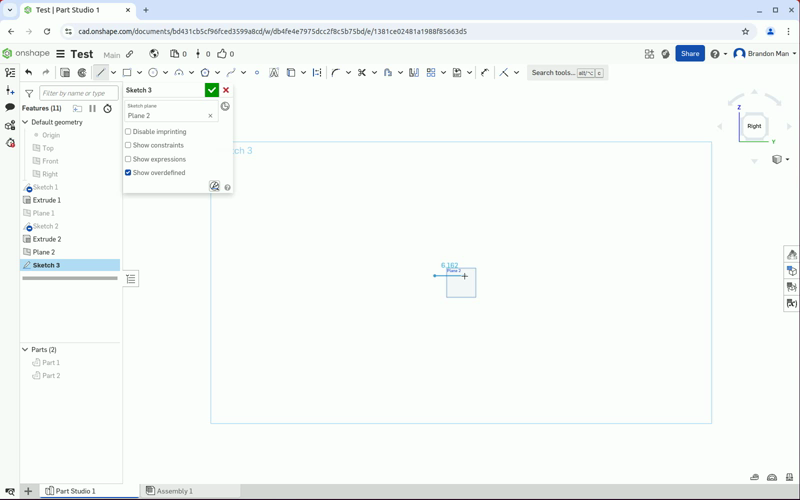
mouse_move(438, 275)
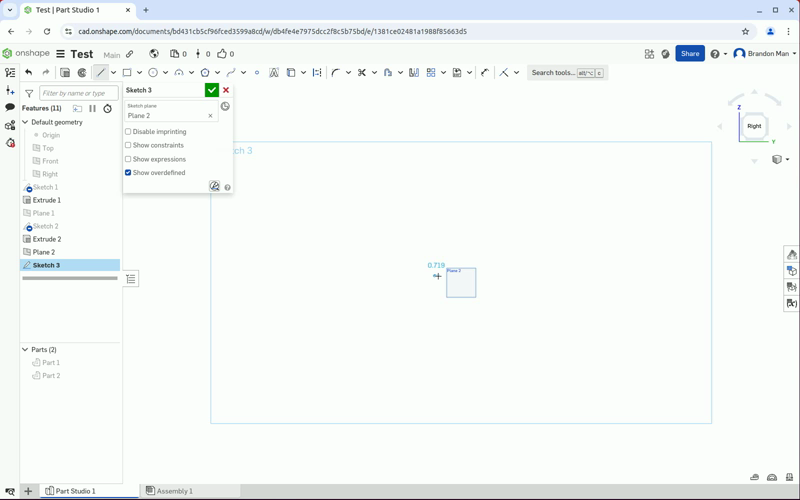
scroll(6)
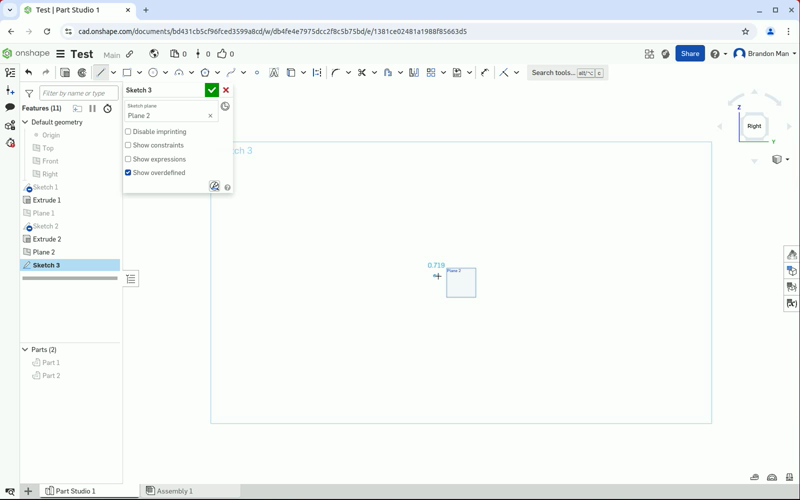
scroll(6)
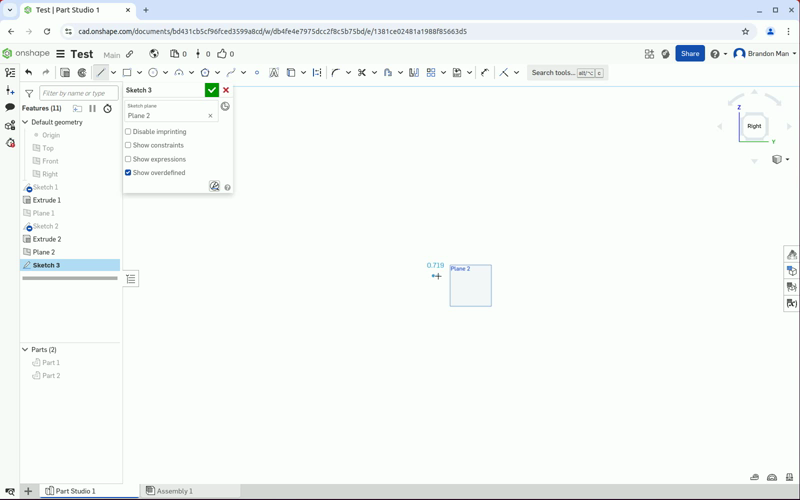
scroll(6)
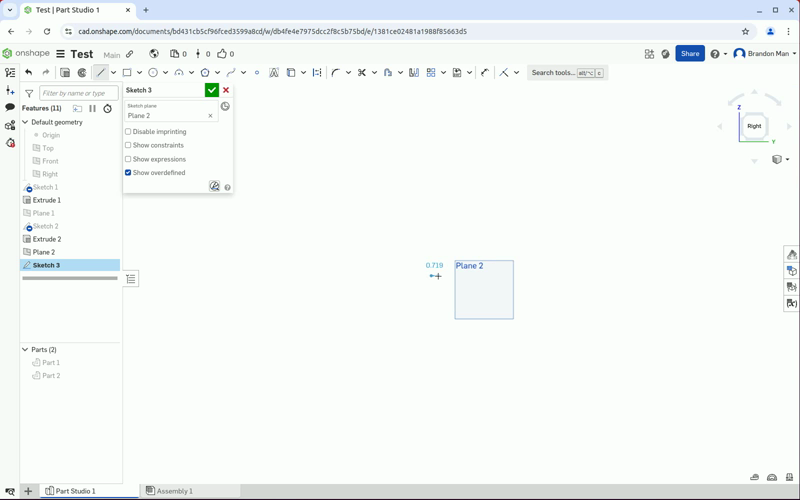
scroll(6)
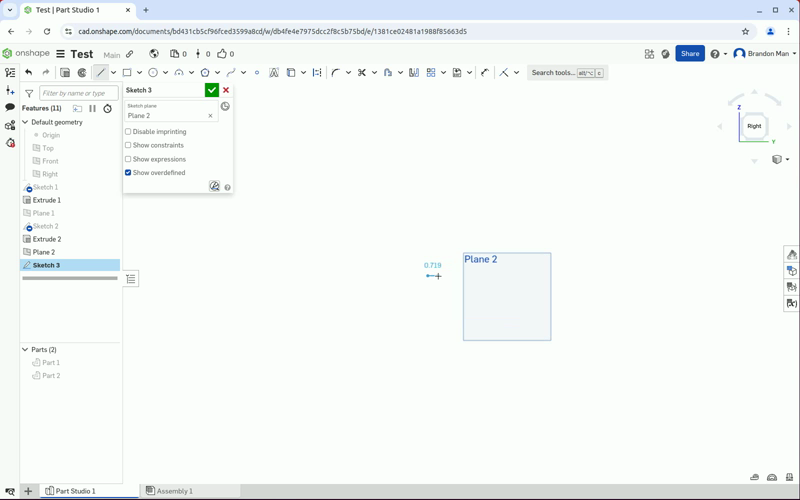
scroll(6)
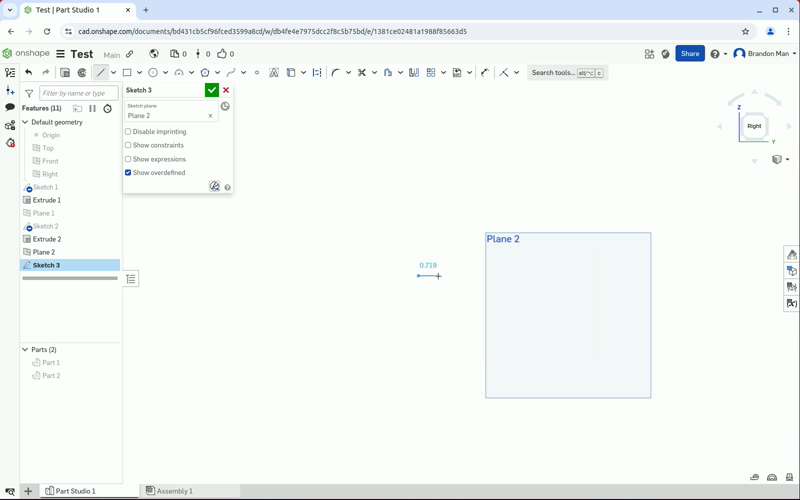
scroll(6)
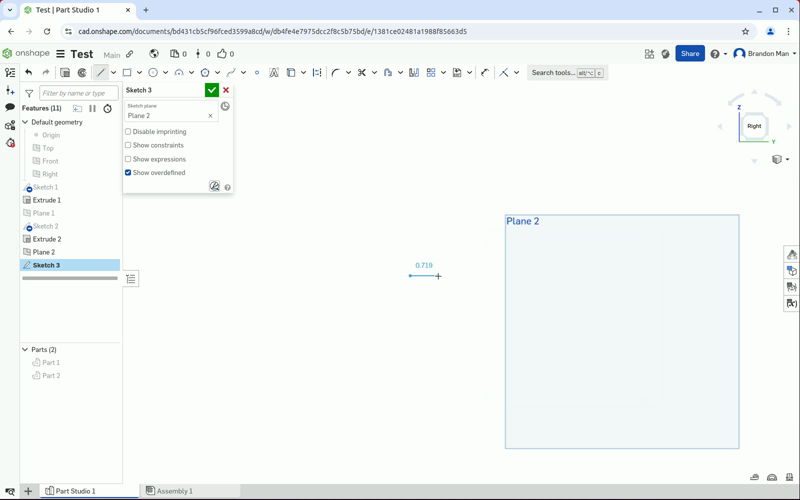
scroll(6)
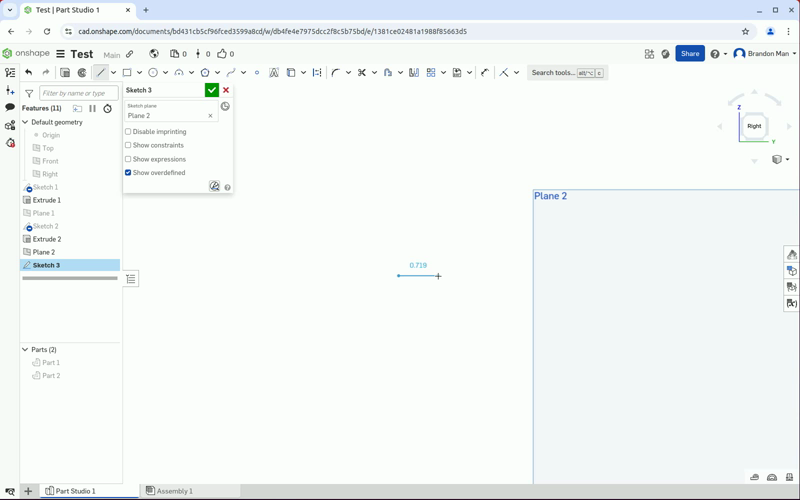
click(438, 275)
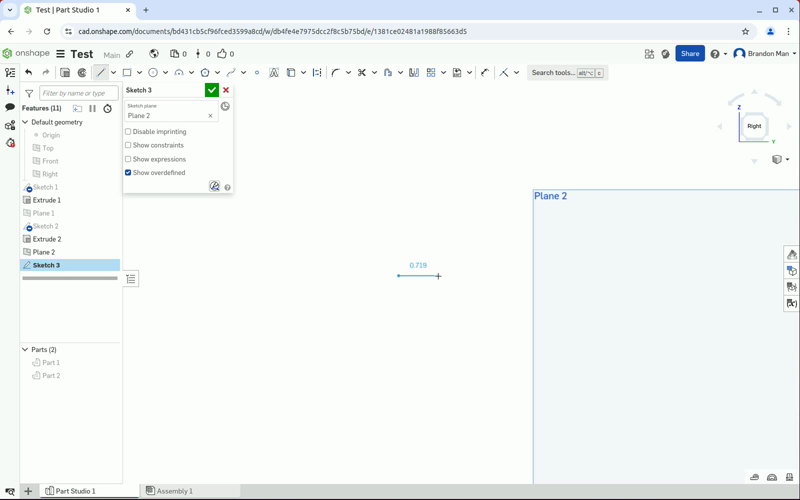
scroll(-6)
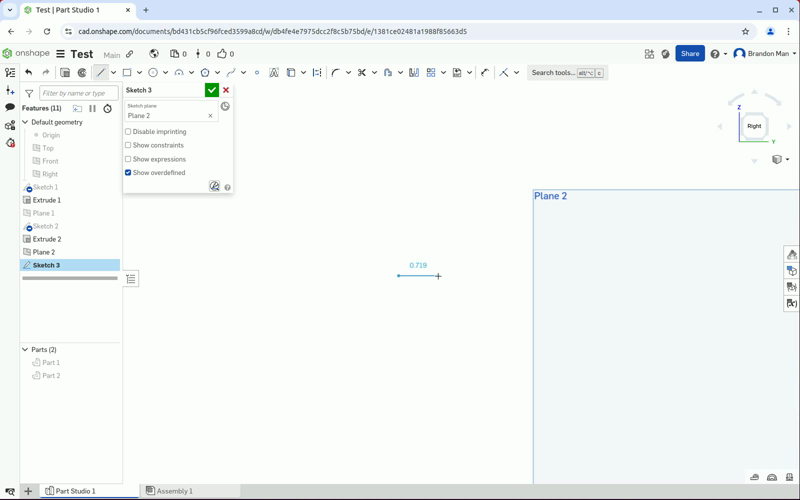
scroll(-6)
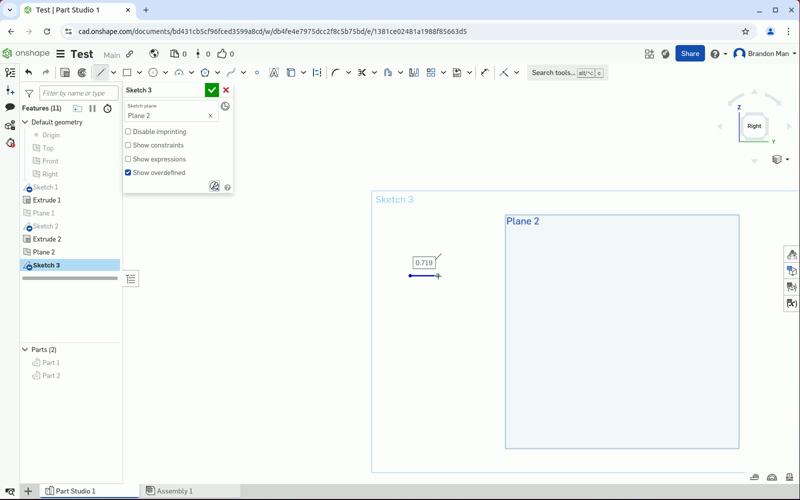
scroll(-6)
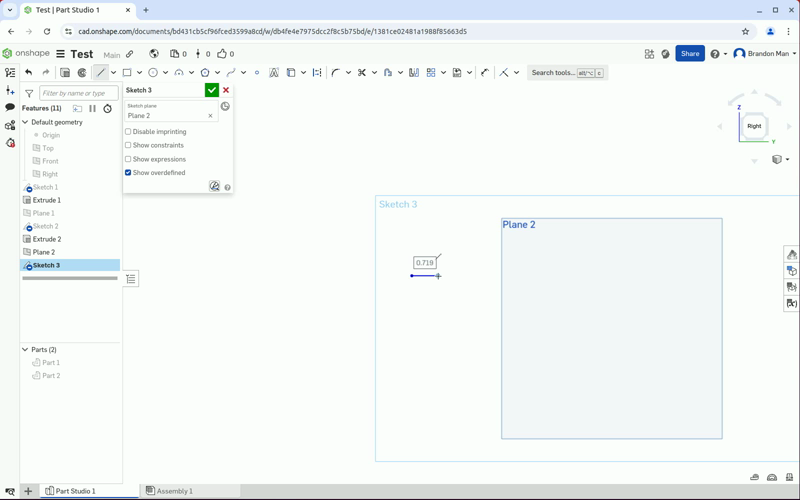
scroll(-6)
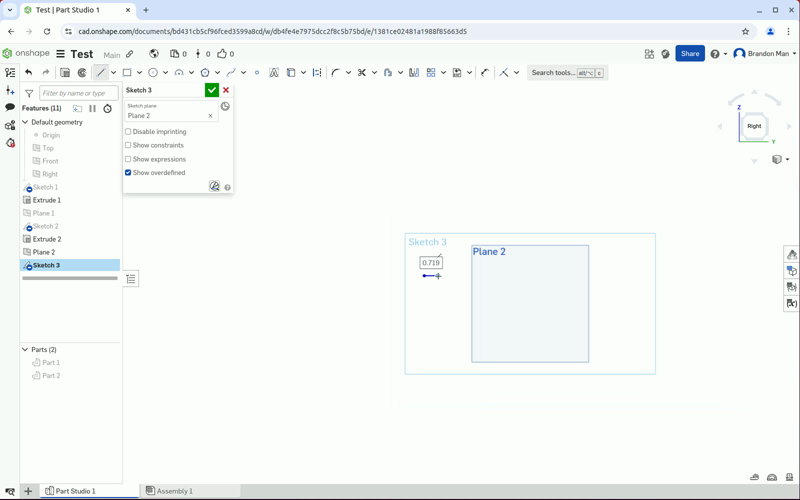
scroll(-6)
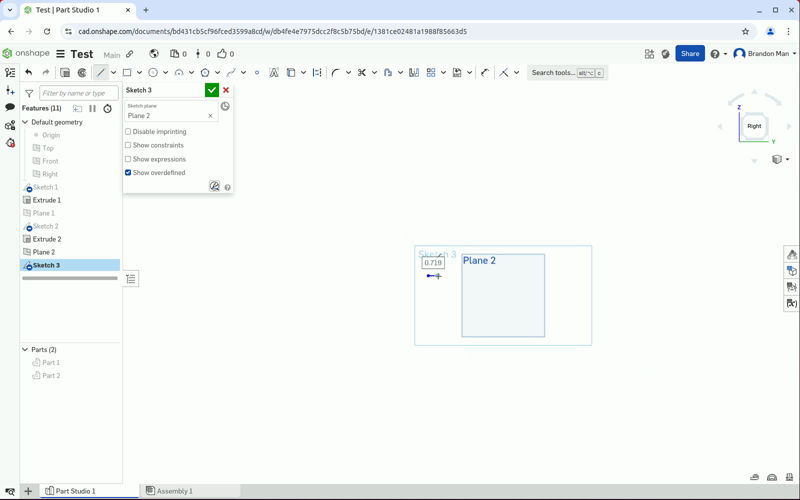
scroll(-6)
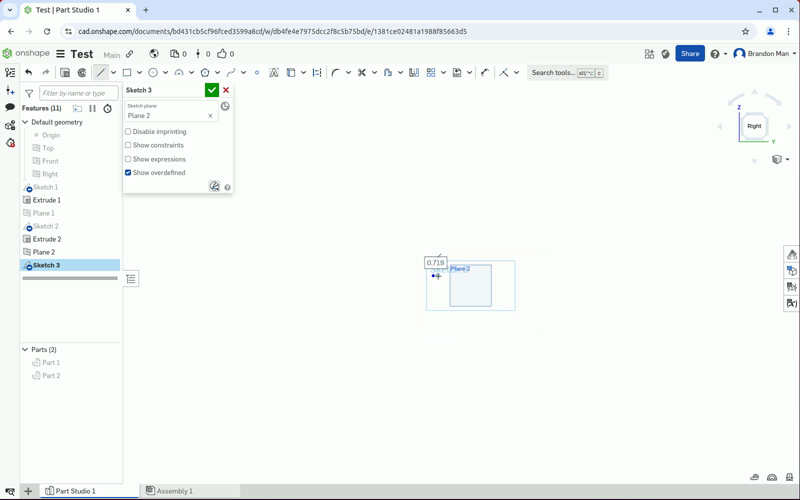
scroll(-6)
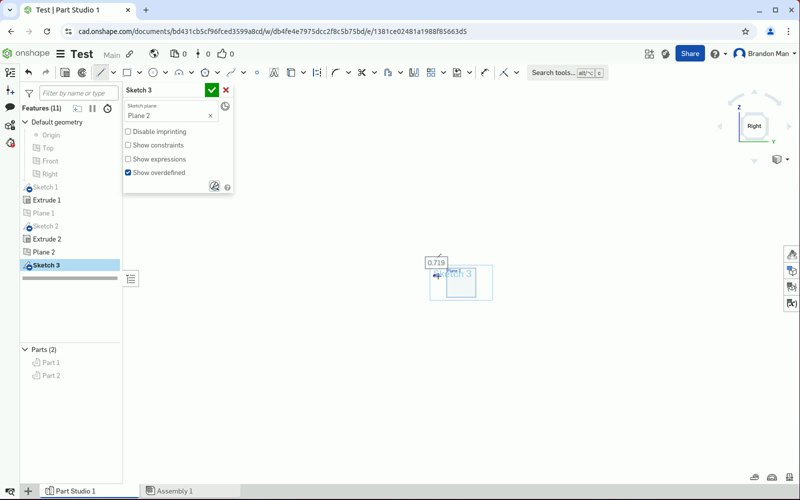
key_up(shift)
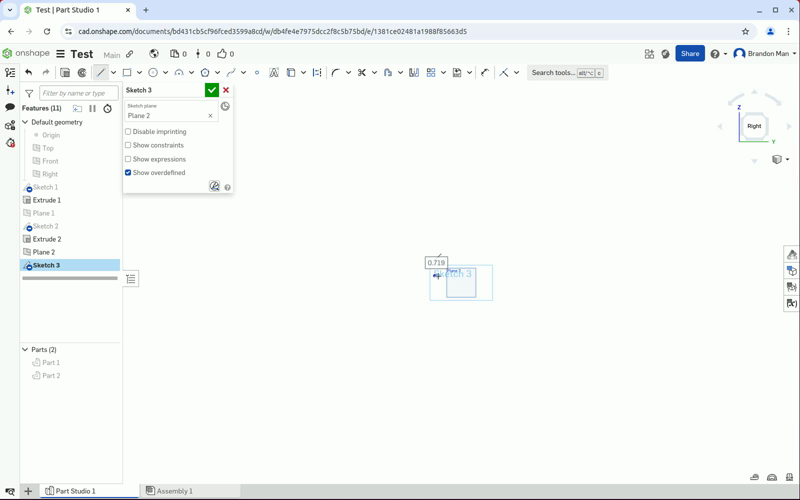
key_down(shift)
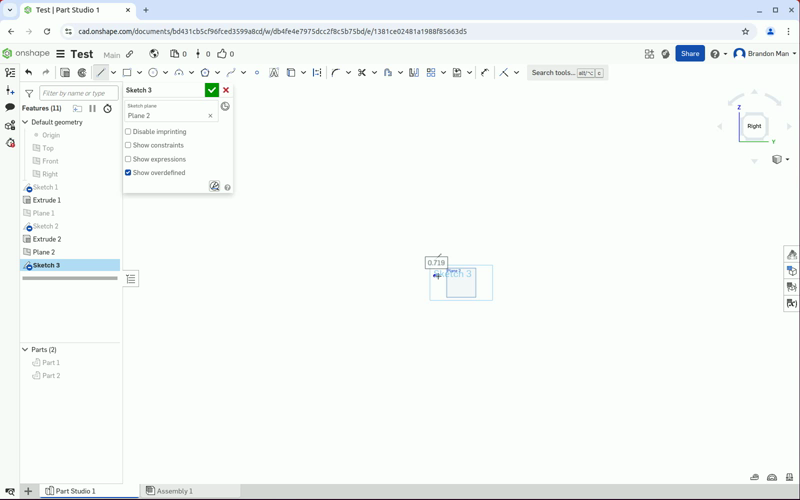
mouse_move(468, 275)
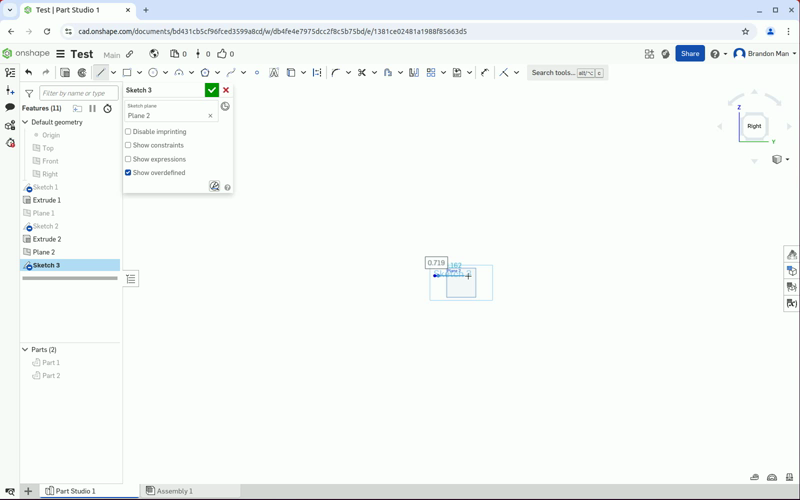
mouse_move(438, 280)
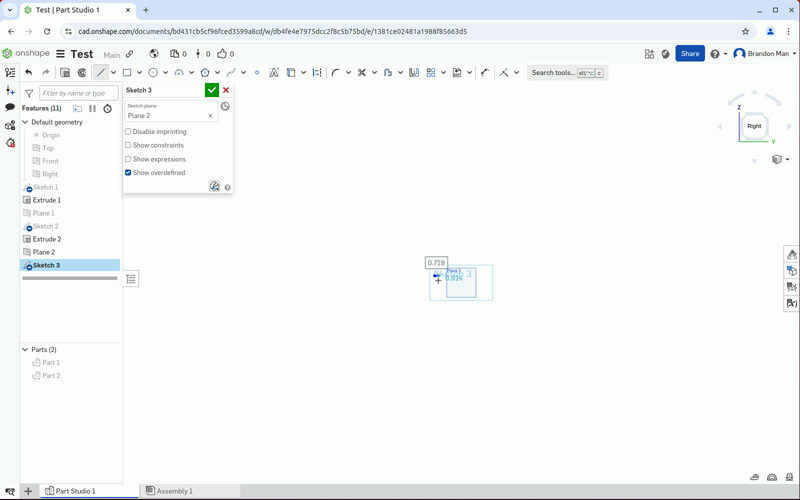
scroll(6)
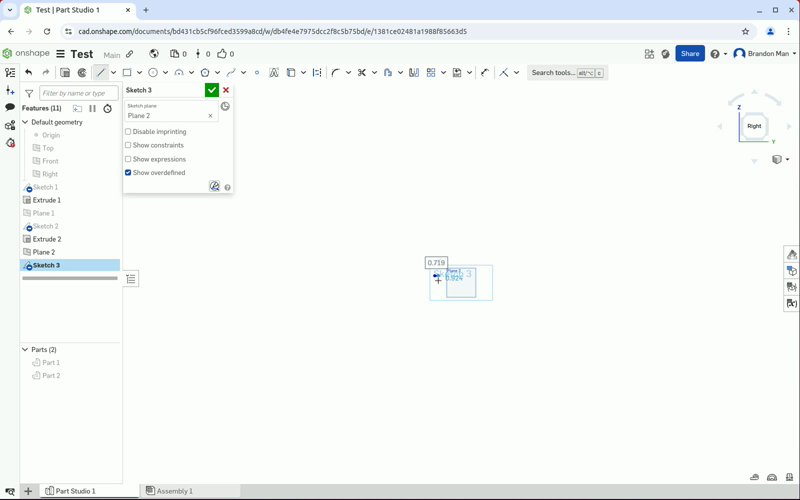
scroll(6)
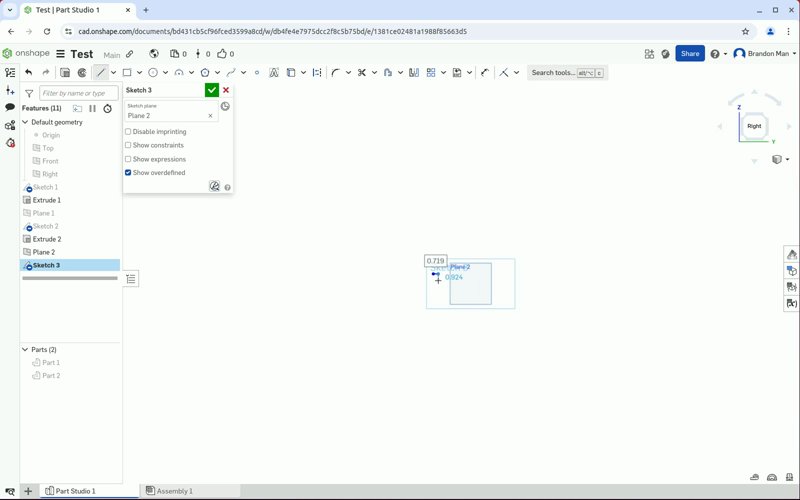
scroll(6)
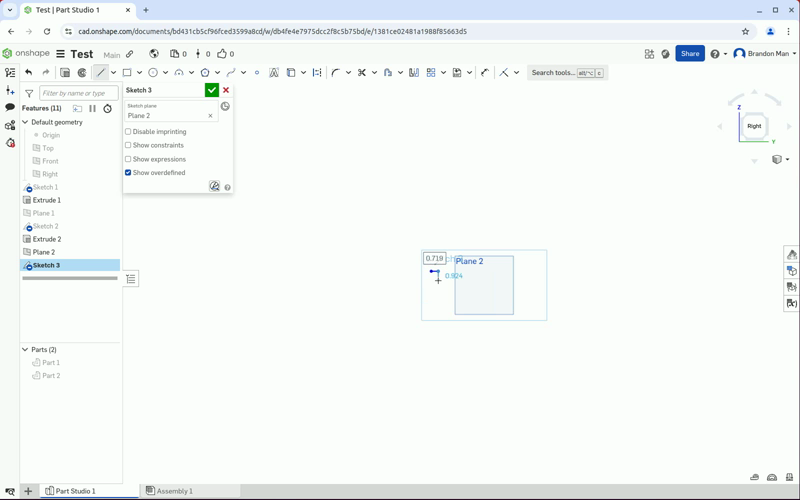
scroll(6)
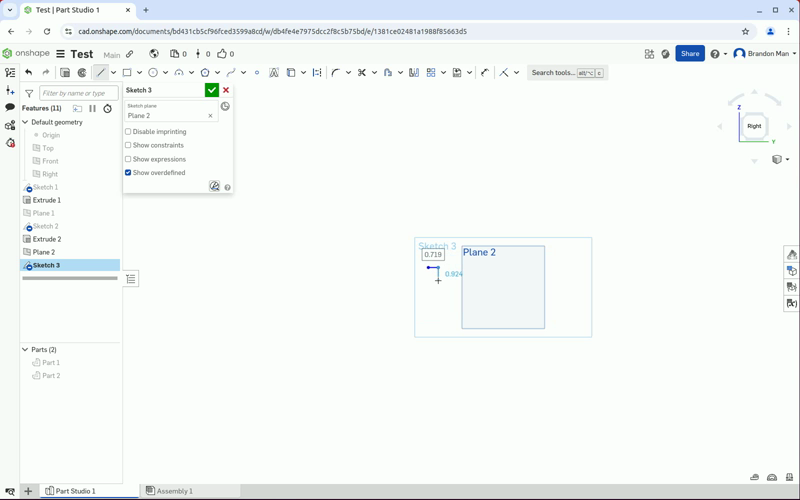
scroll(6)
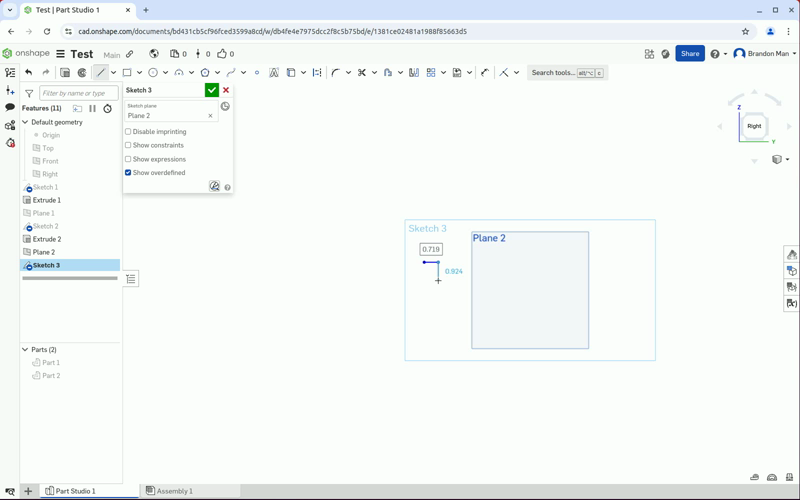
scroll(6)
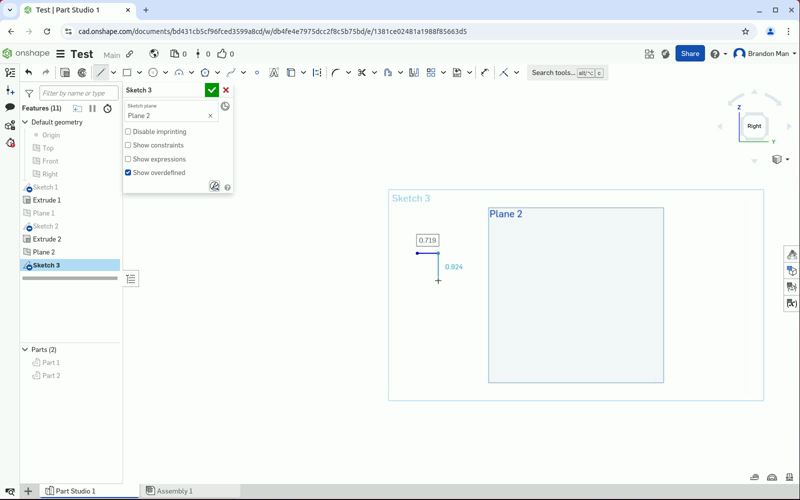
scroll(6)
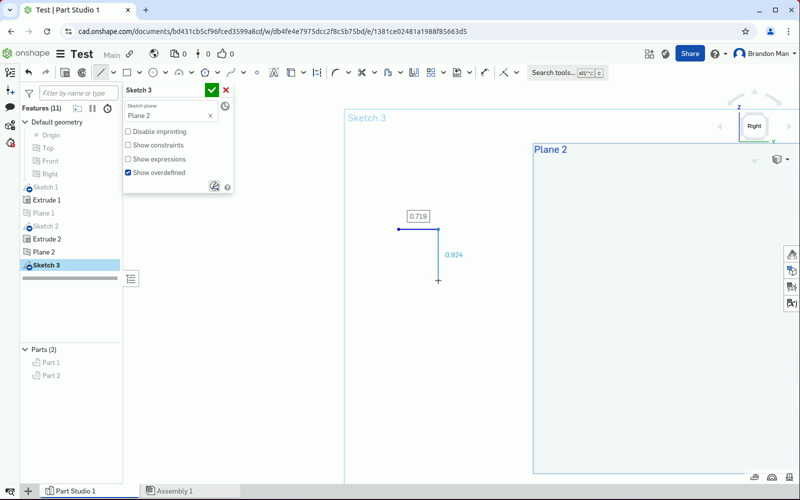
click(438, 280)
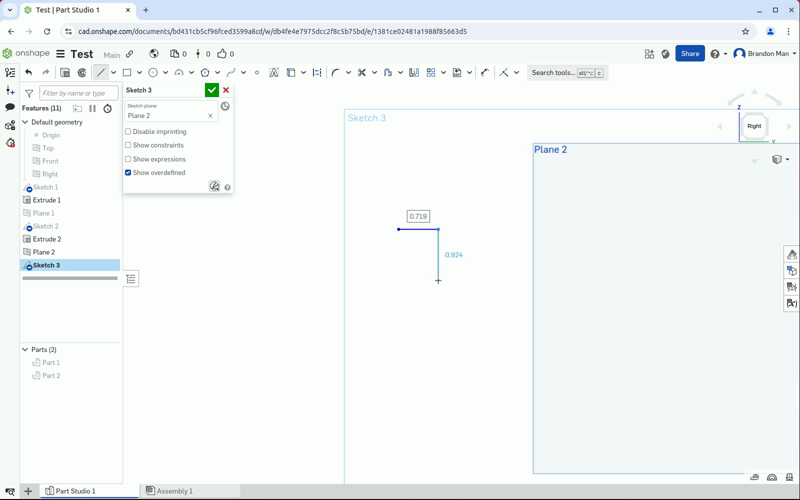
scroll(-6)
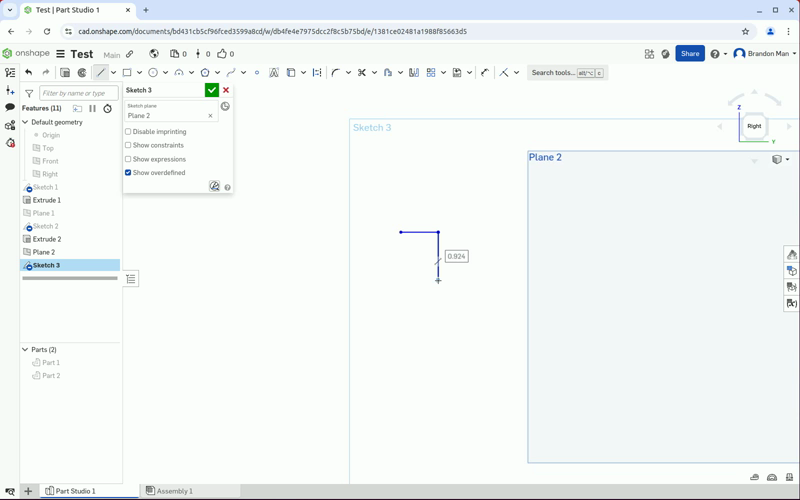
scroll(-6)
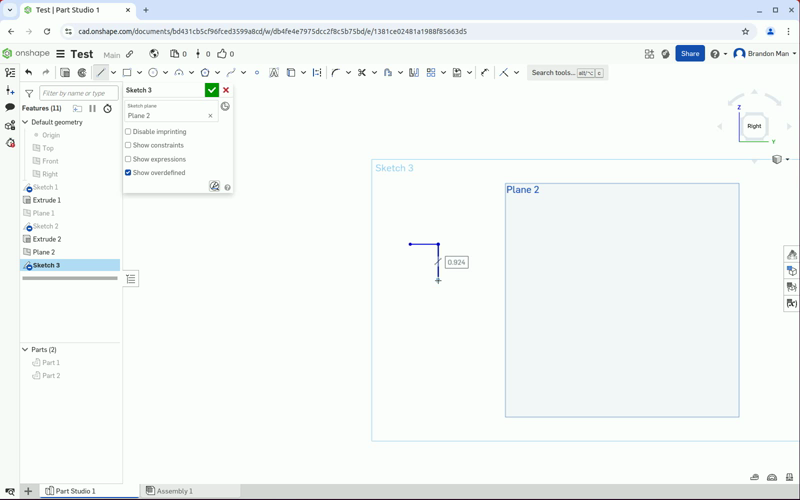
scroll(-6)
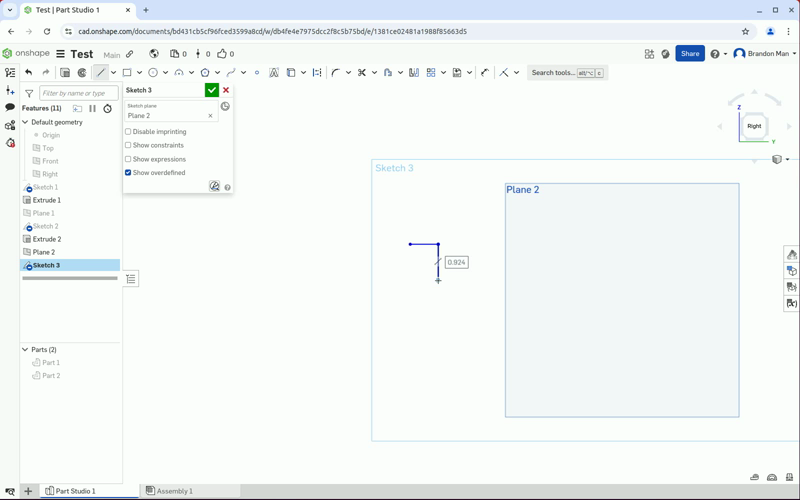
scroll(-6)
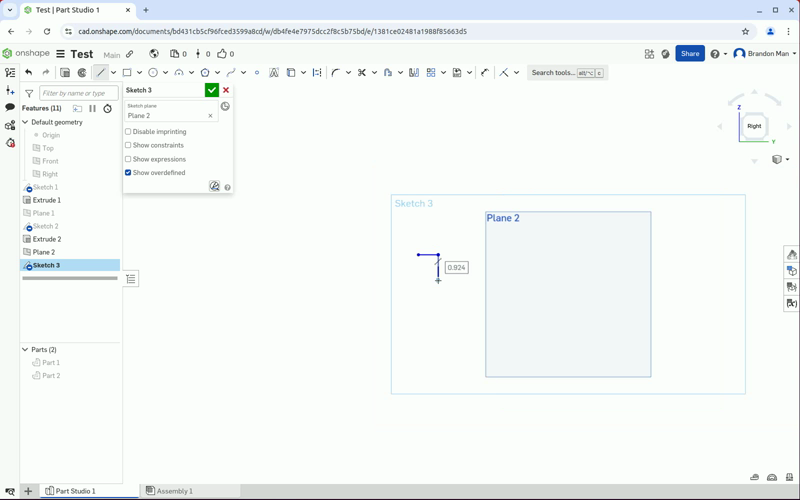
scroll(-6)
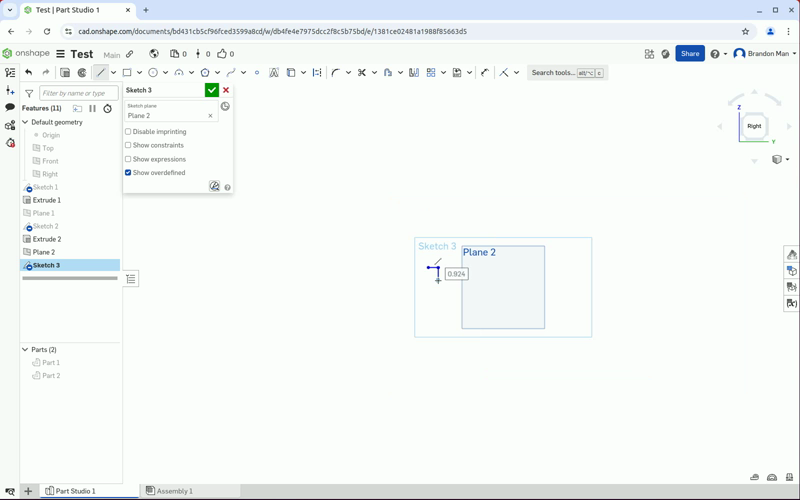
scroll(-6)
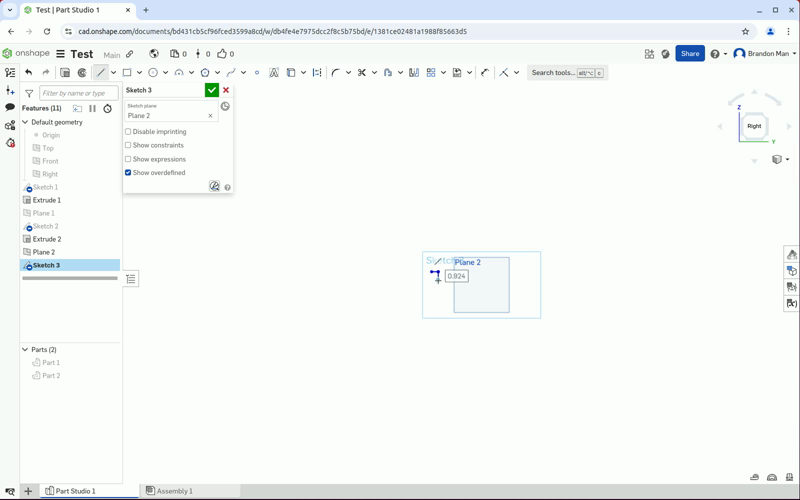
scroll(-6)
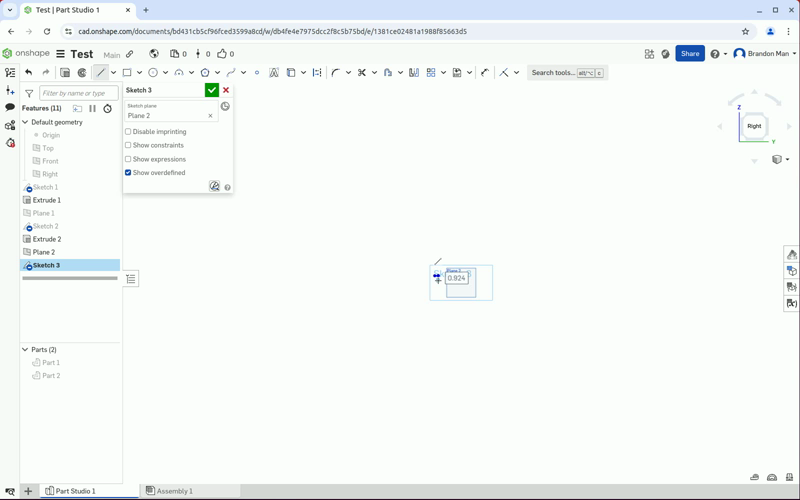
key_up(shift)
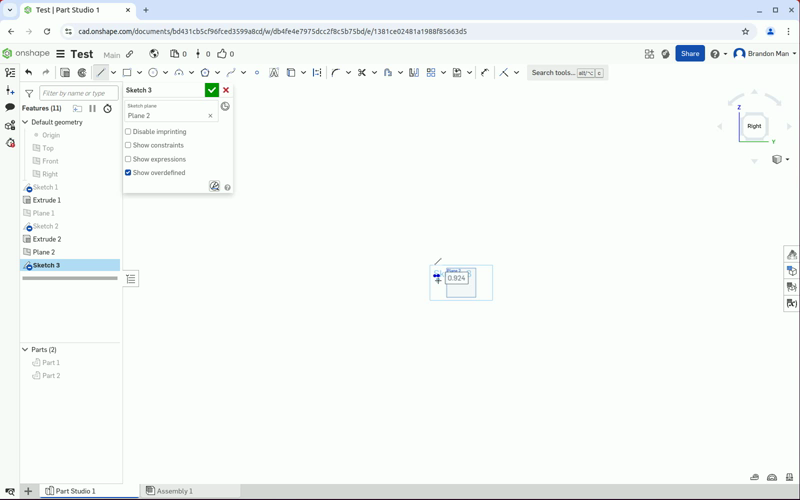
key_down(shift)
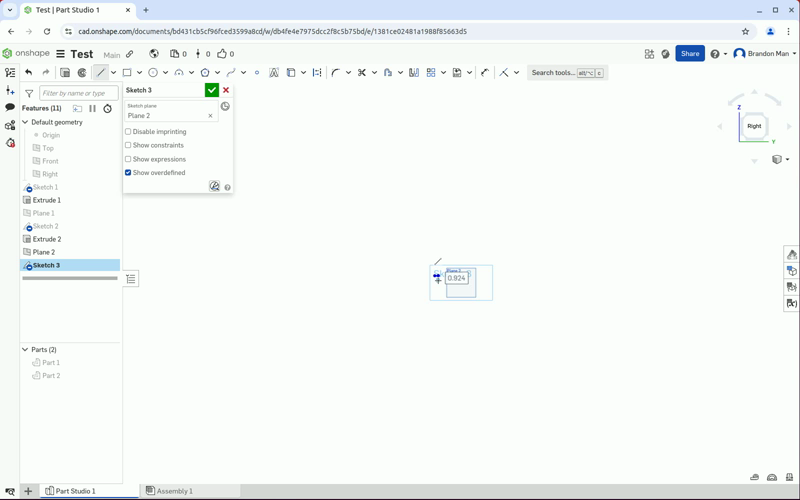
mouse_move(468, 280)
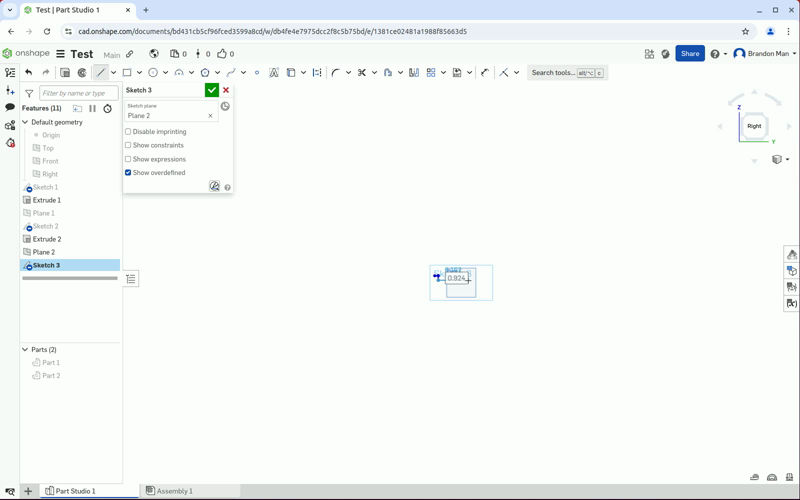
mouse_move(482, 280)
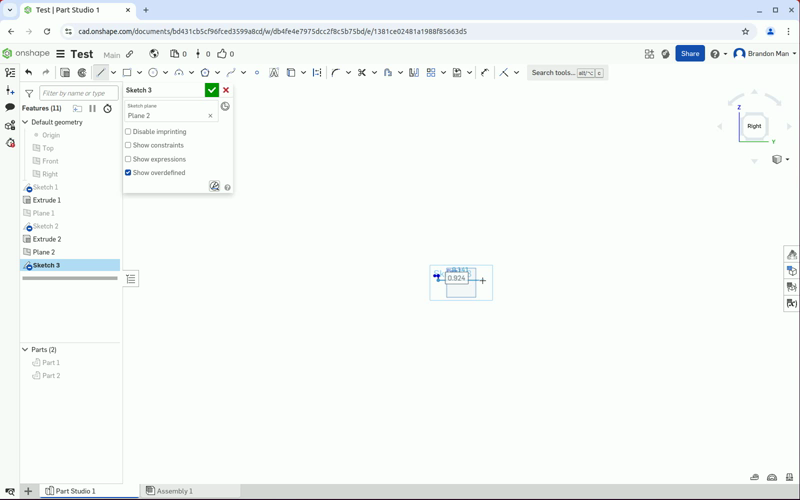
click(482, 280)
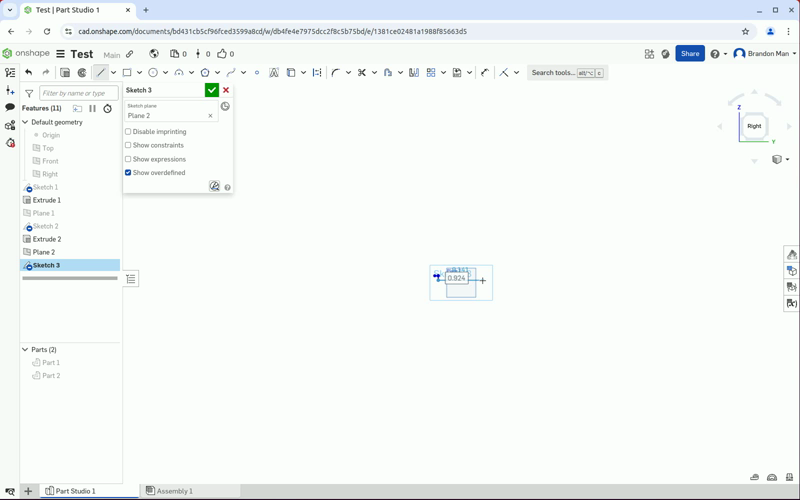
key_up(shift)
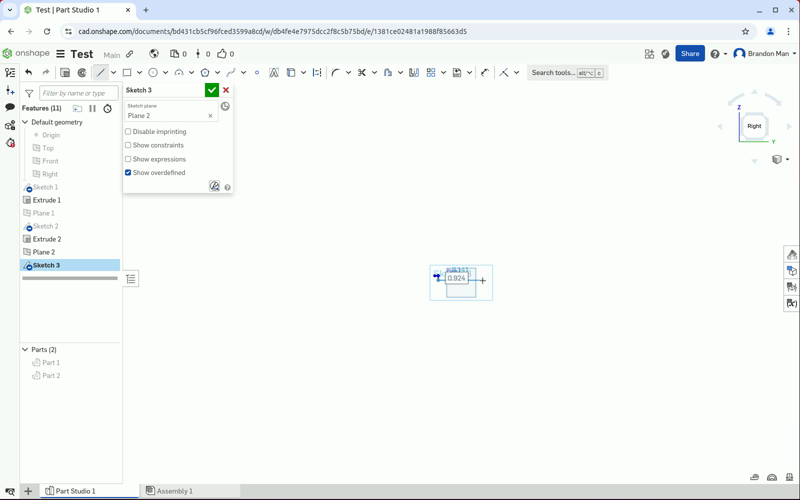
key_down(shift)
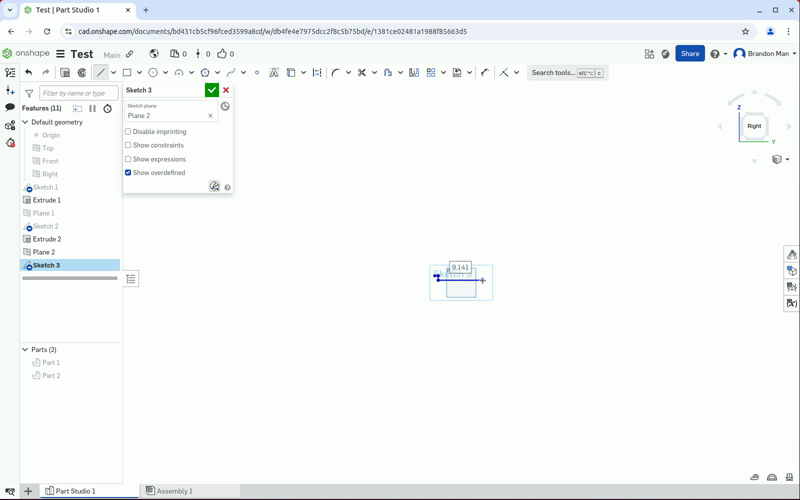
mouse_move(512, 280)
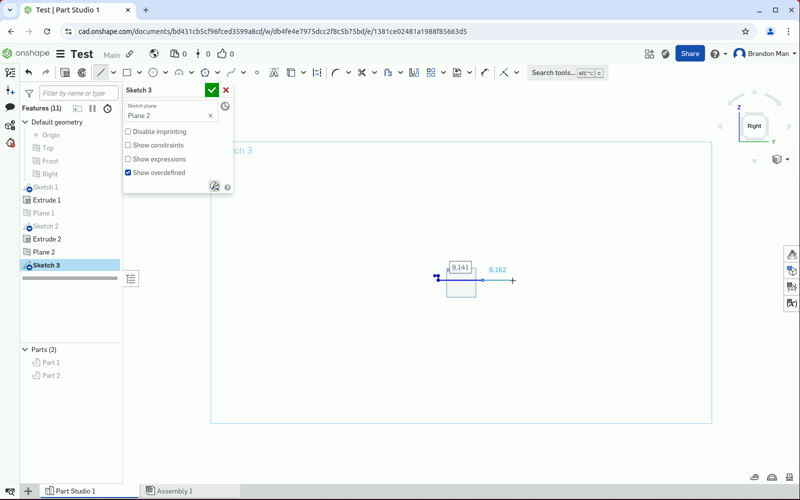
mouse_move(482, 276)
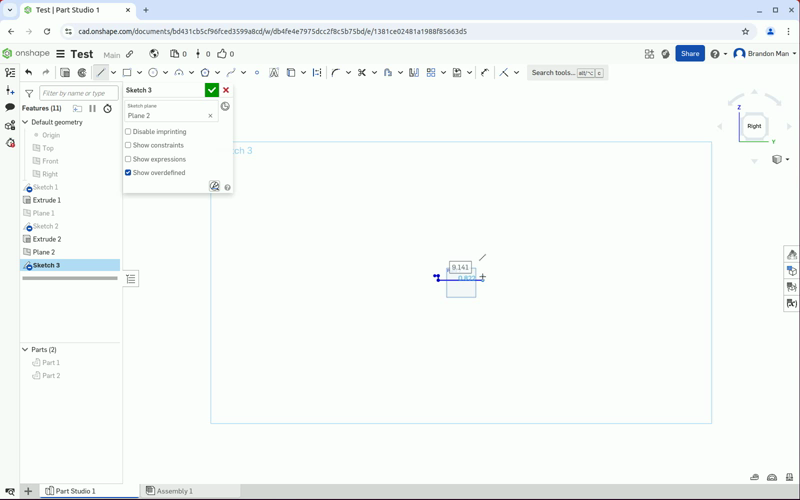
scroll(6)
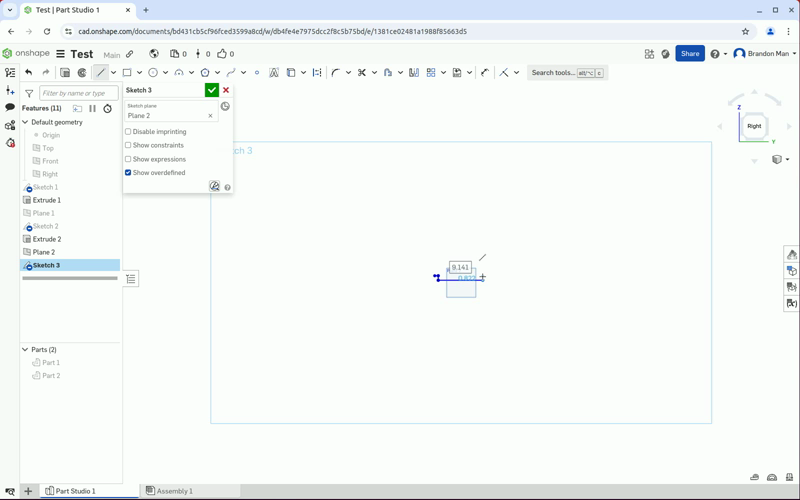
scroll(6)
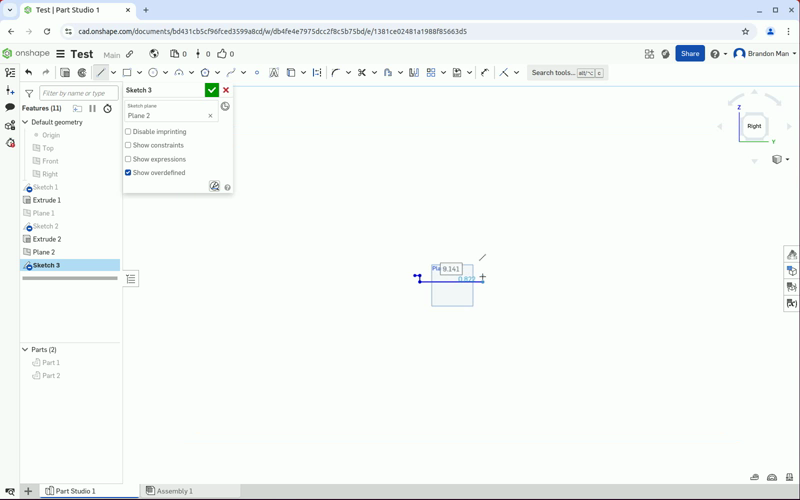
scroll(6)
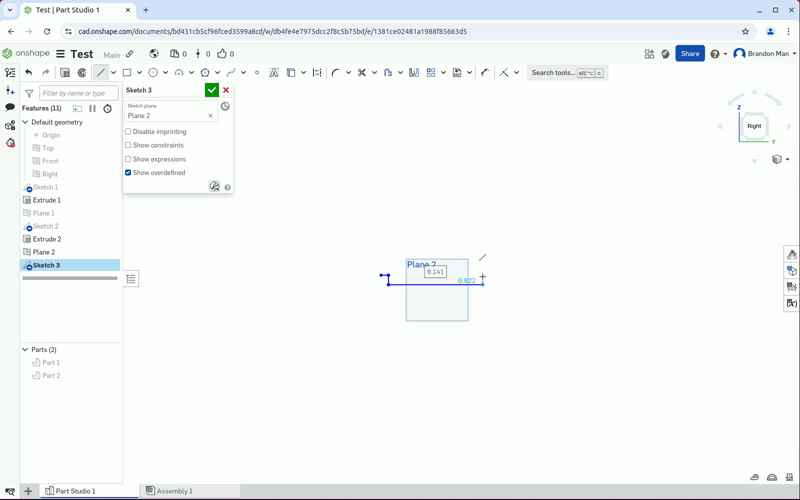
scroll(6)
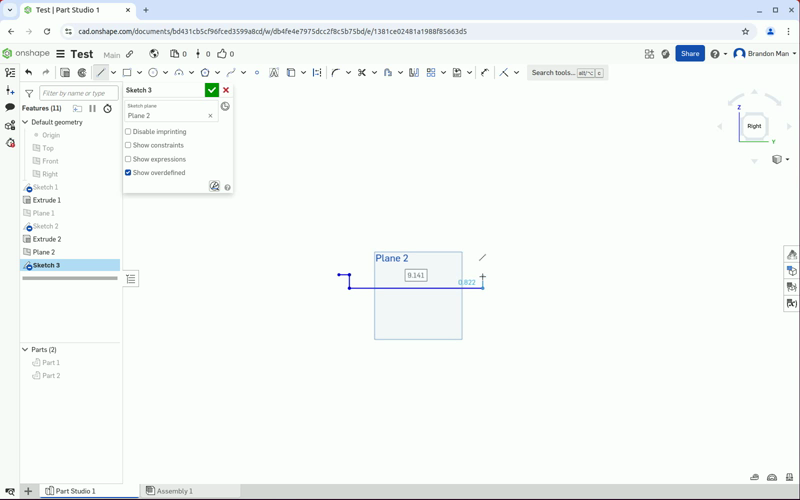
scroll(6)
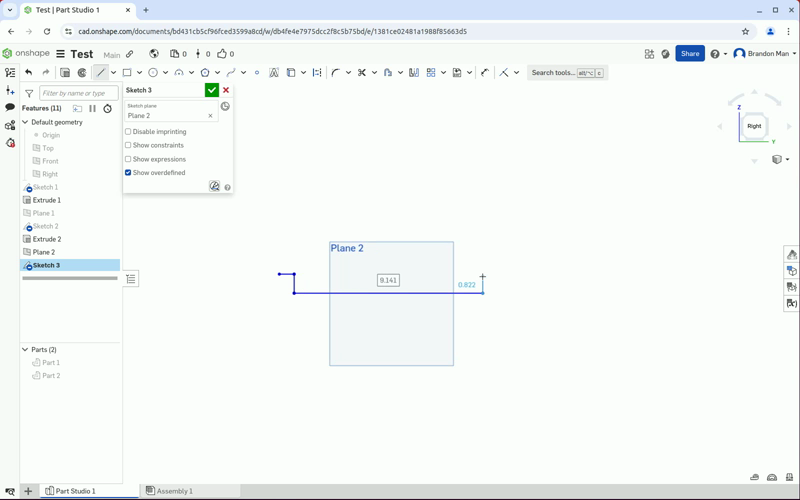
scroll(6)
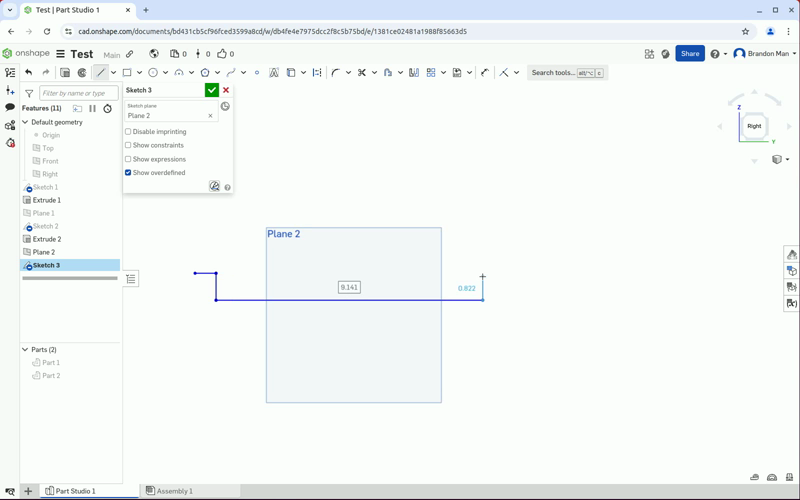
scroll(6)
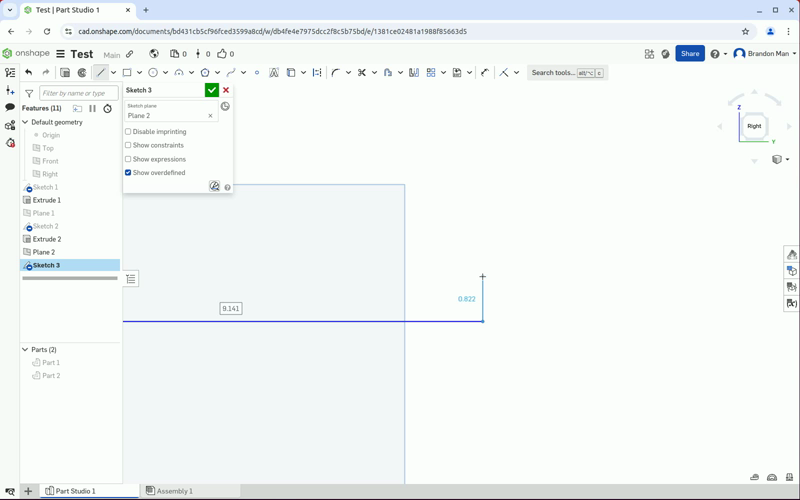
click(482, 276)
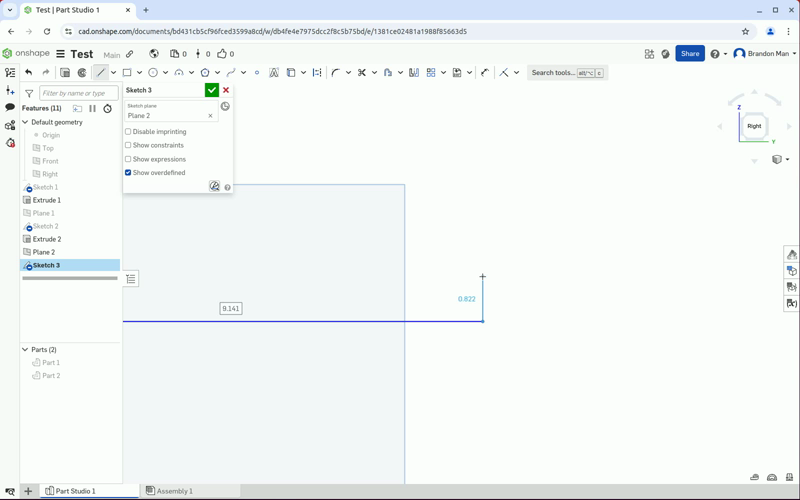
scroll(-6)
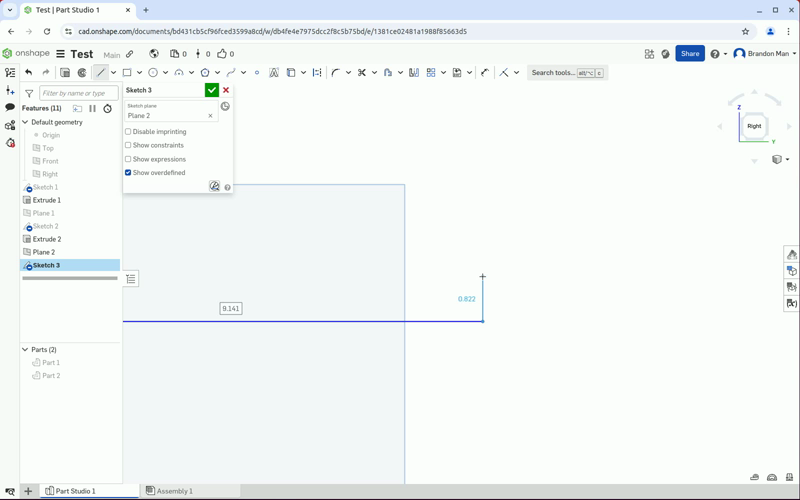
scroll(-6)
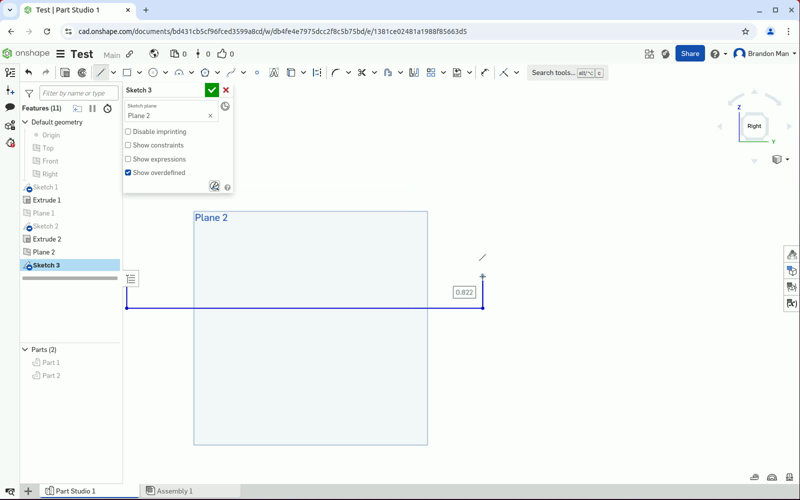
scroll(-6)
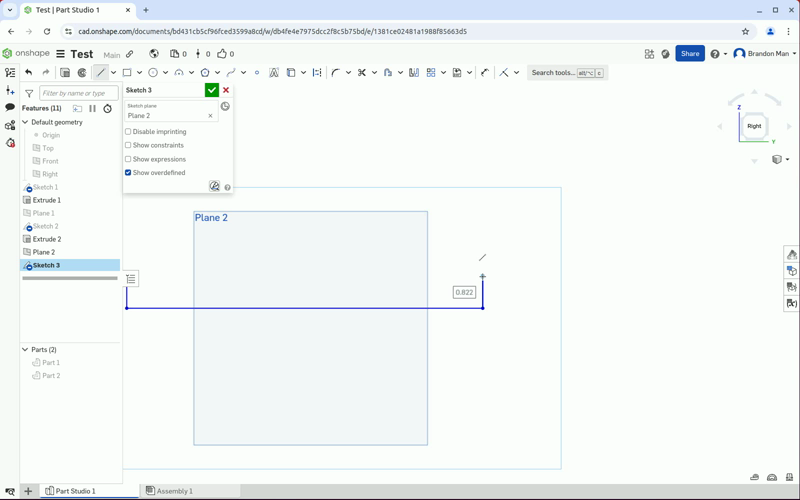
scroll(-6)
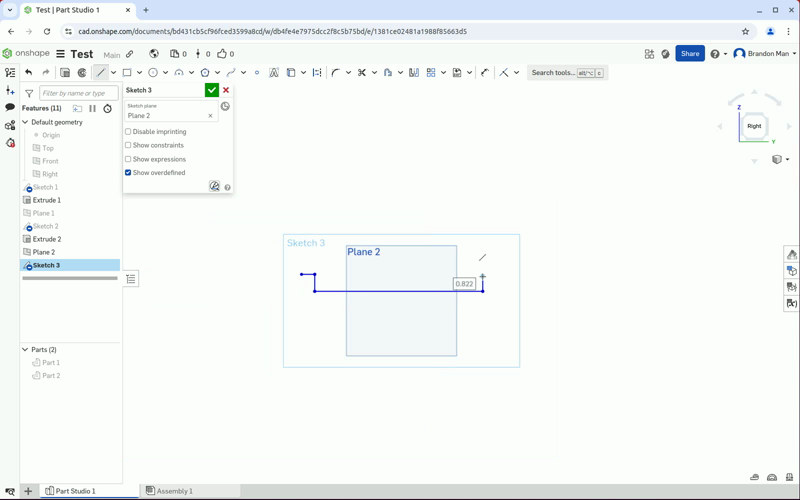
scroll(-6)
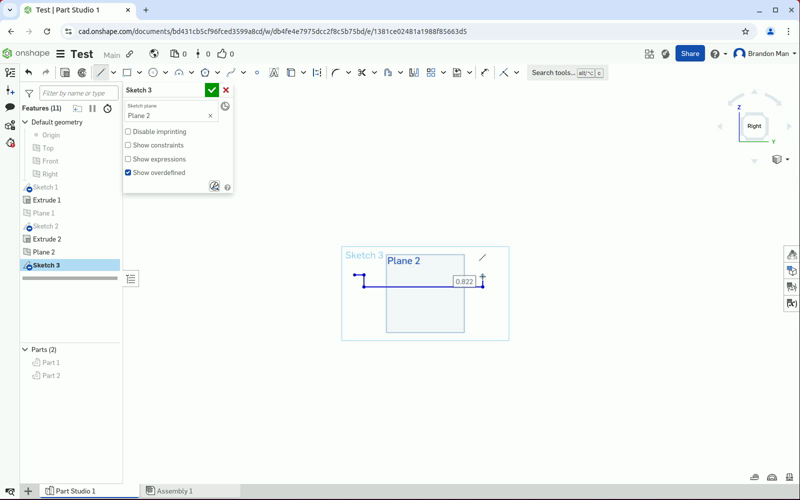
scroll(-6)
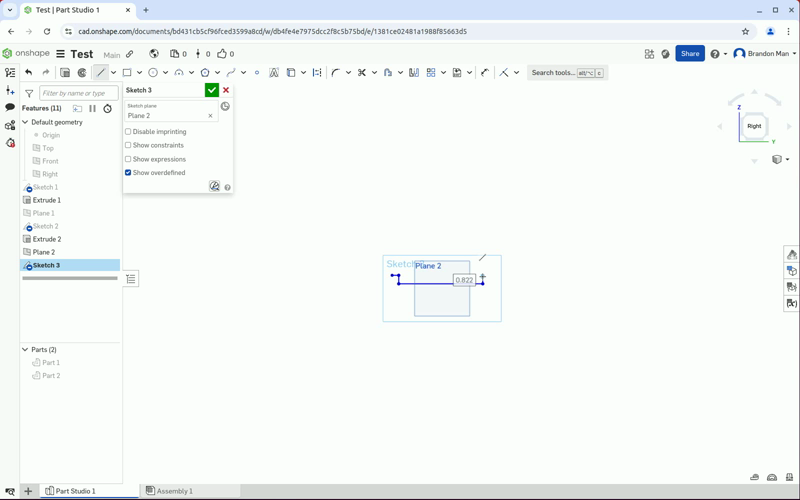
scroll(-6)
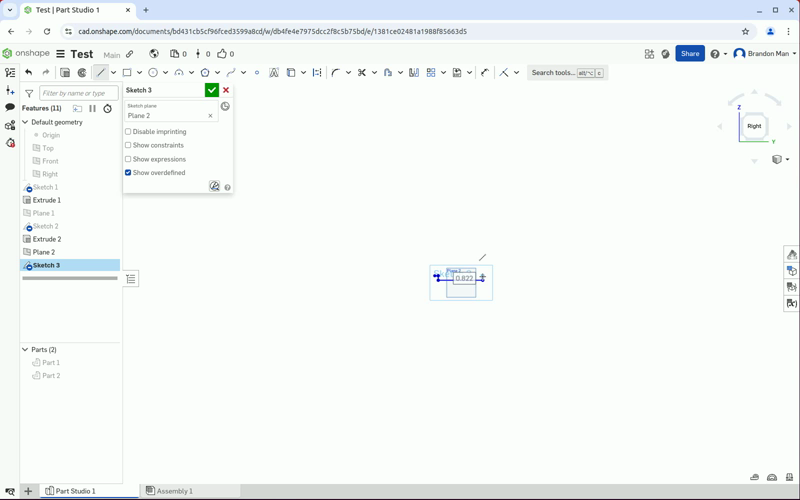
key_up(shift)
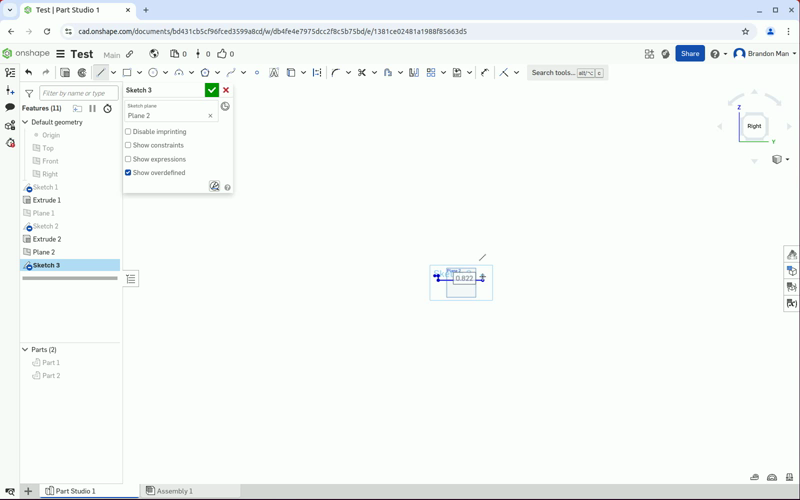
key_down(shift)
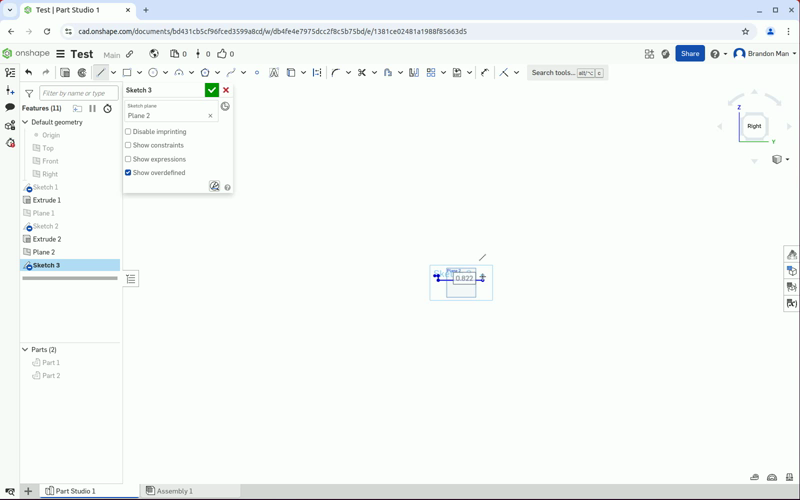
mouse_move(512, 276)
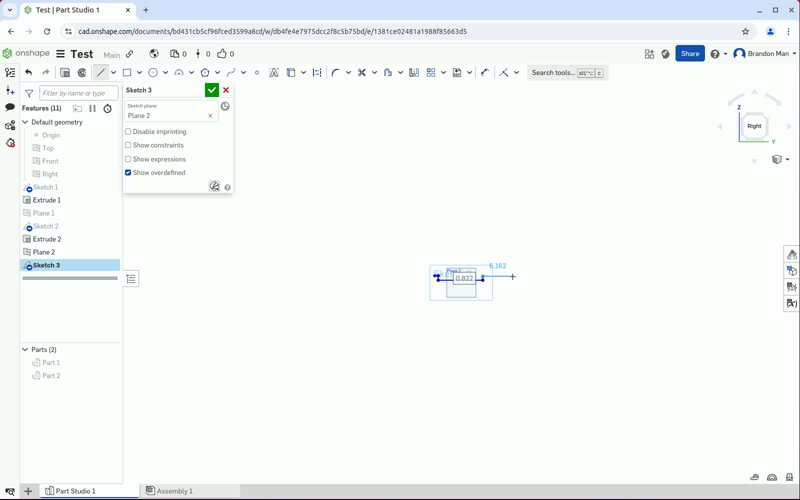
mouse_move(486, 276)
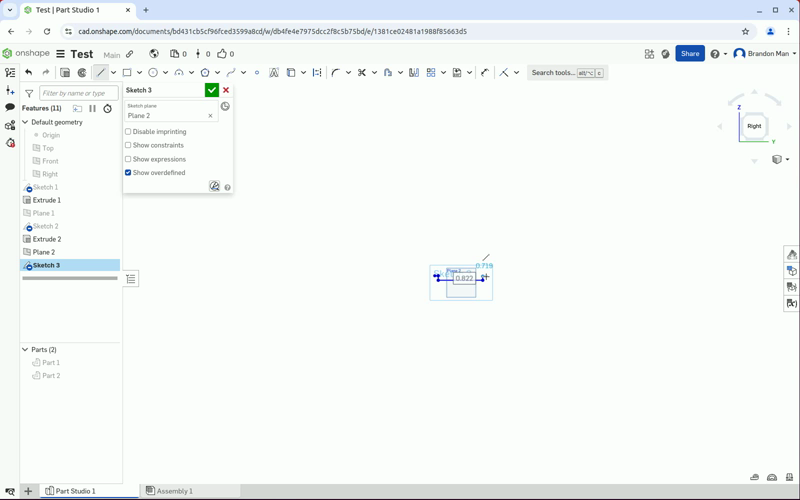
scroll(6)
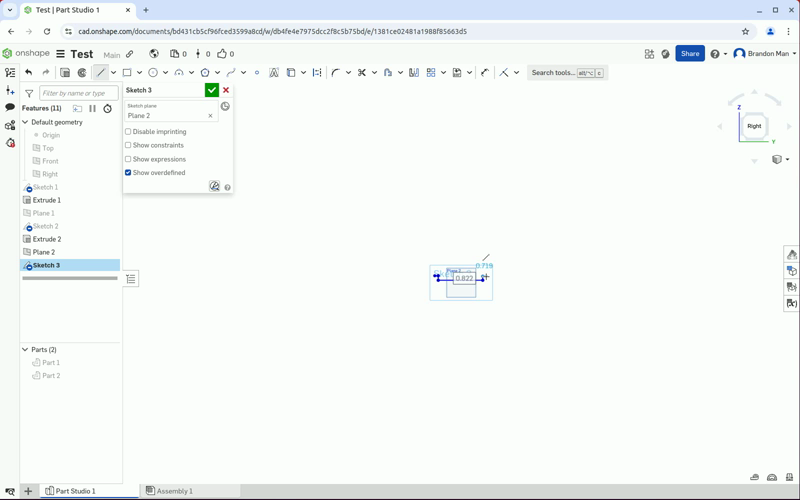
scroll(6)
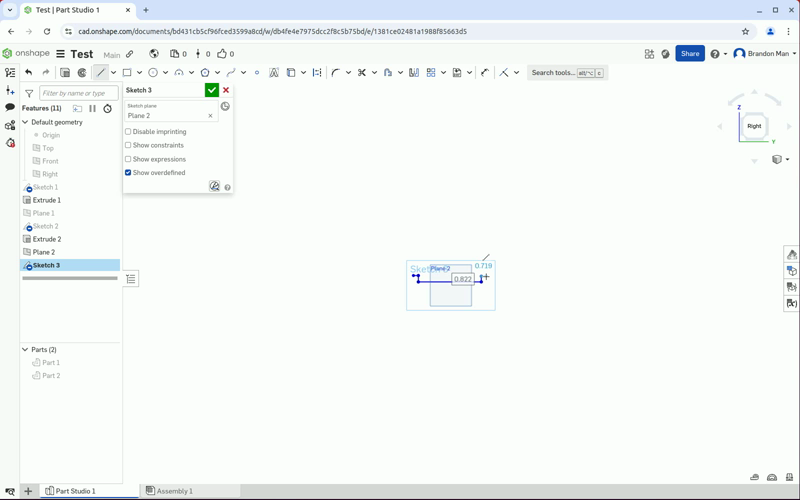
scroll(6)
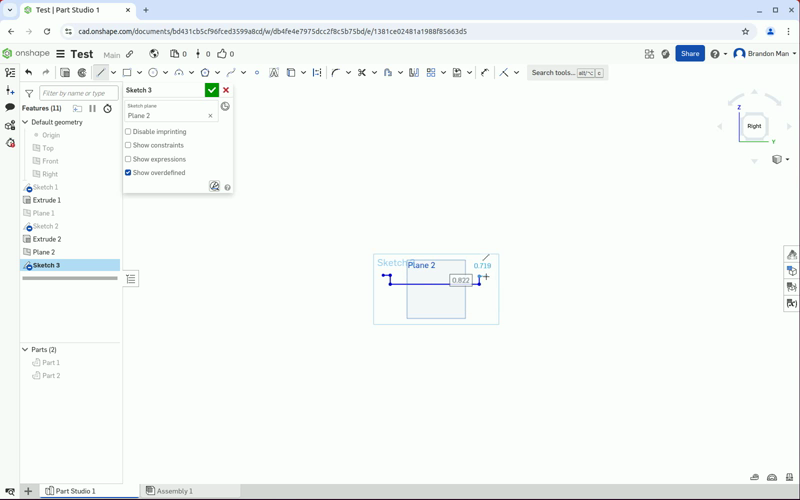
scroll(6)
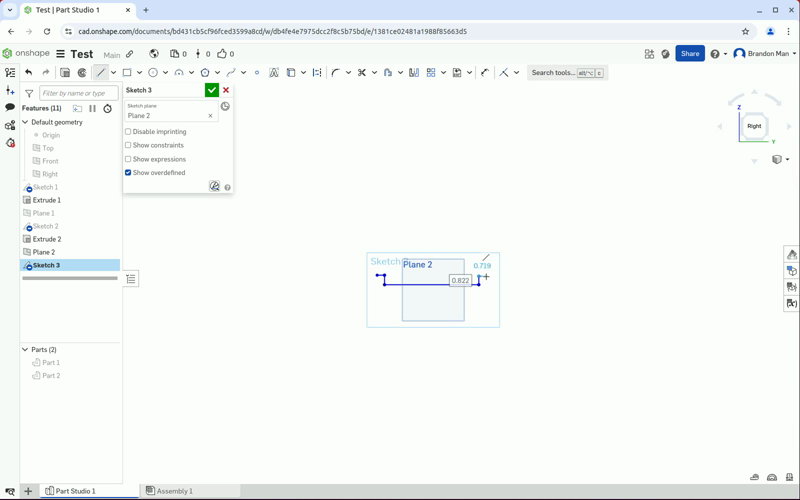
scroll(6)
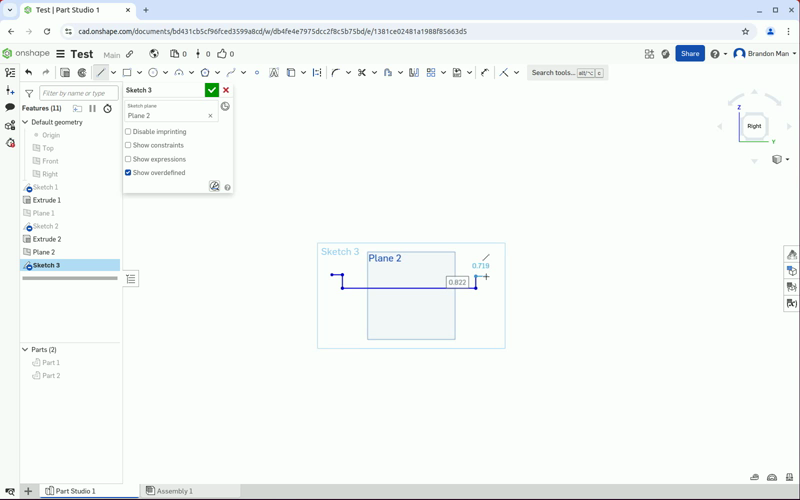
scroll(6)
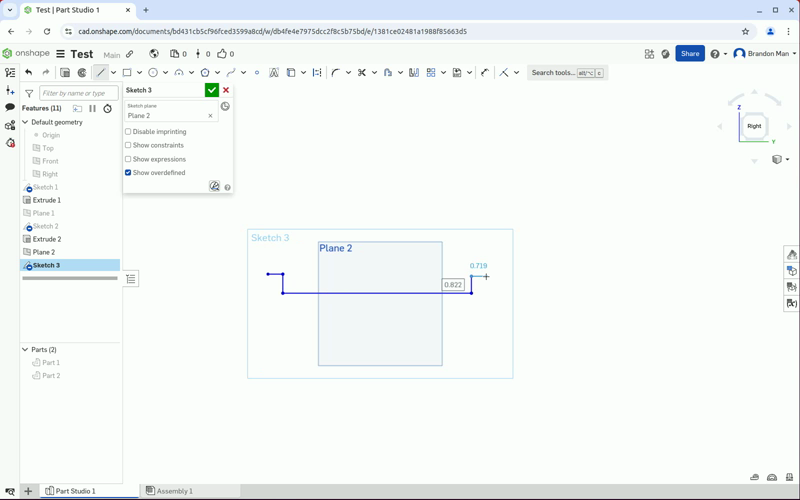
scroll(6)
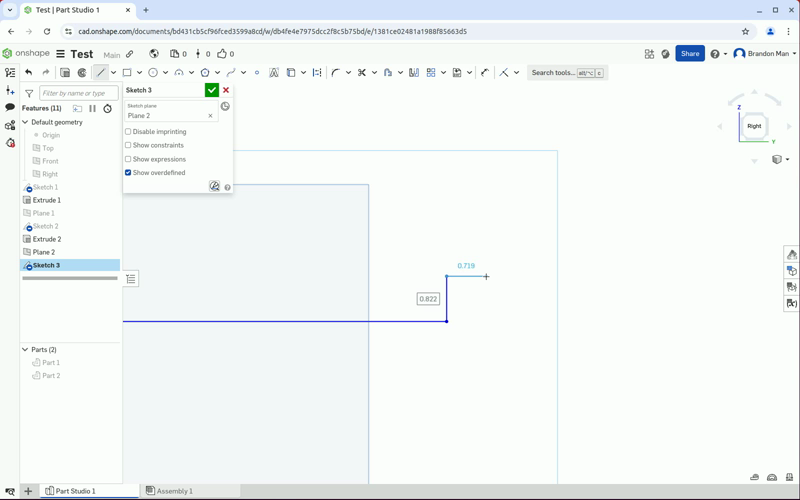
click(486, 276)
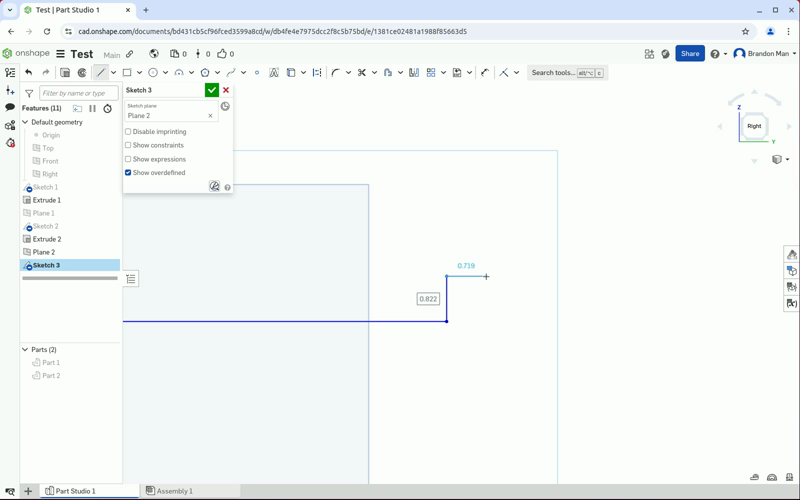
scroll(-6)
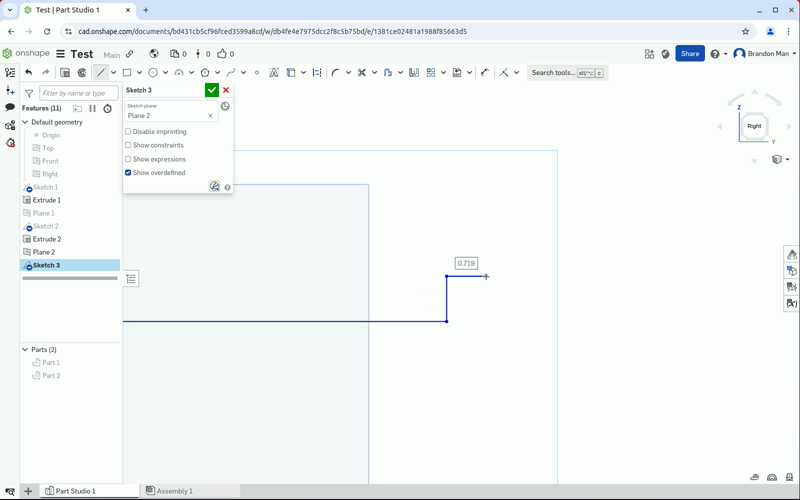
scroll(-6)
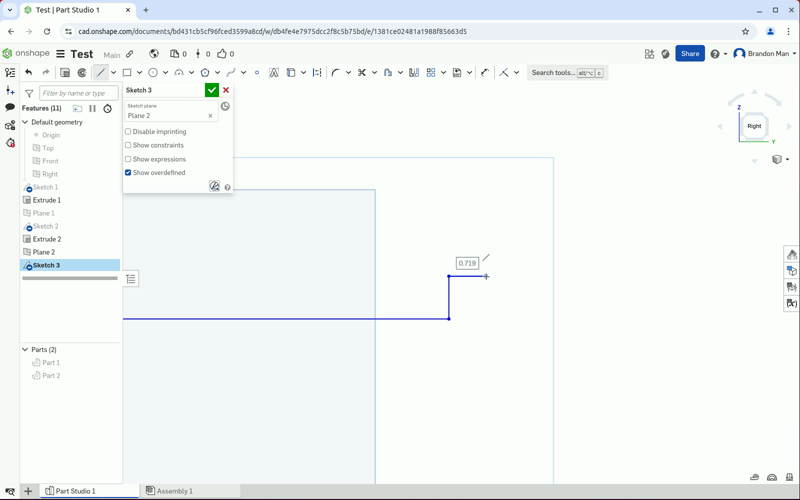
scroll(-6)
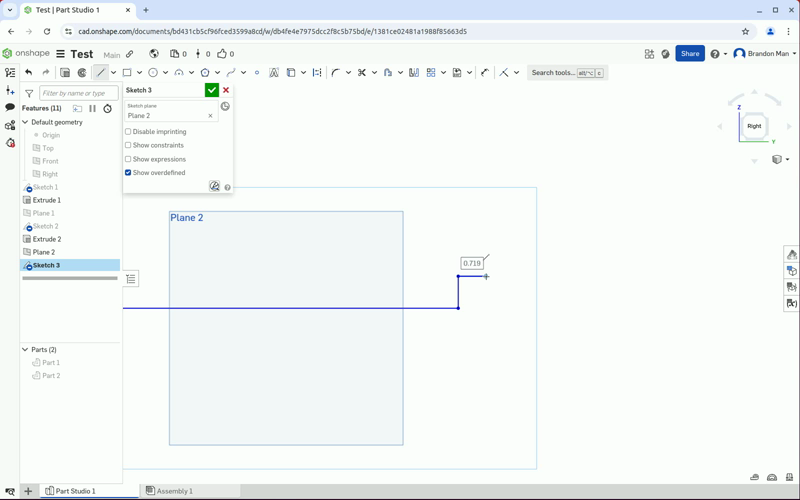
scroll(-6)
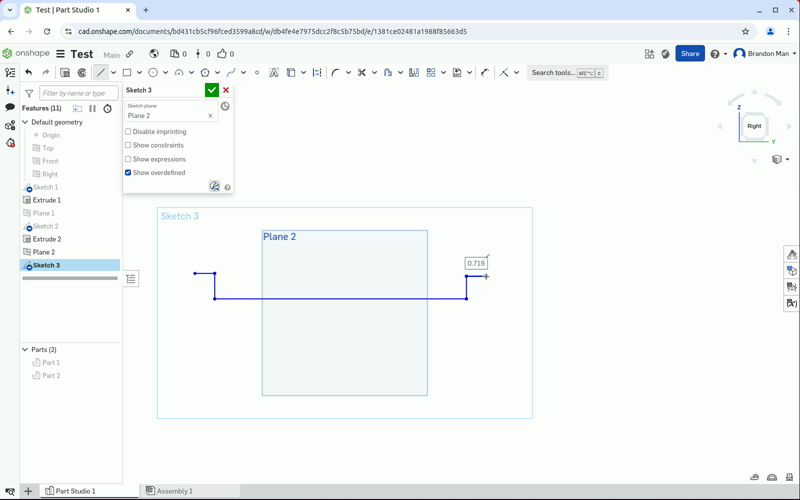
scroll(-6)
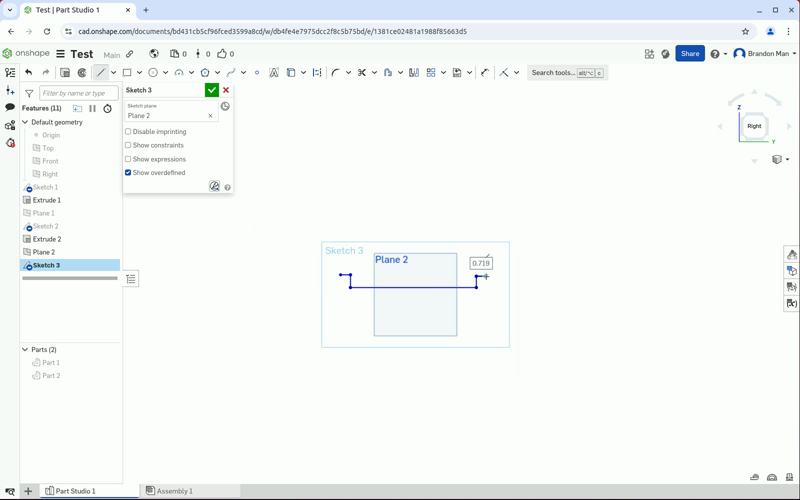
scroll(-6)
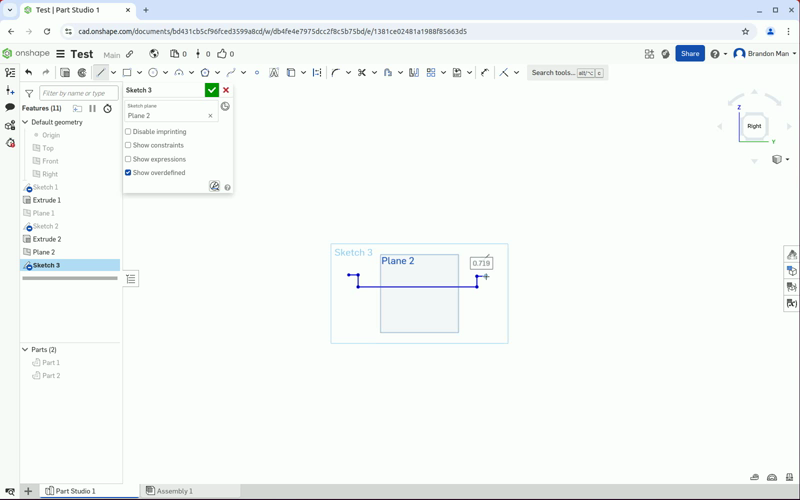
scroll(-6)
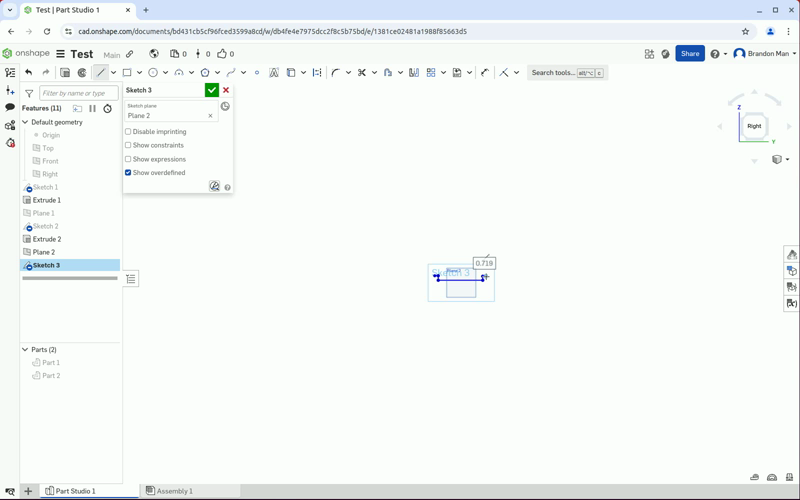
key_up(shift)
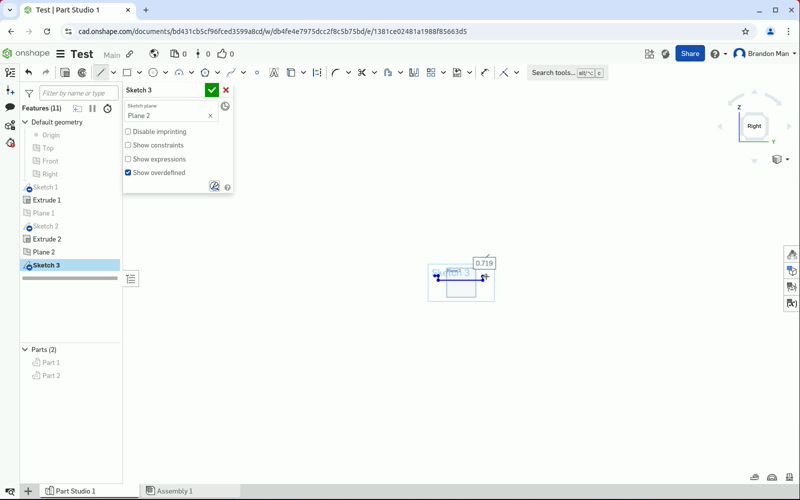
key_down(shift)
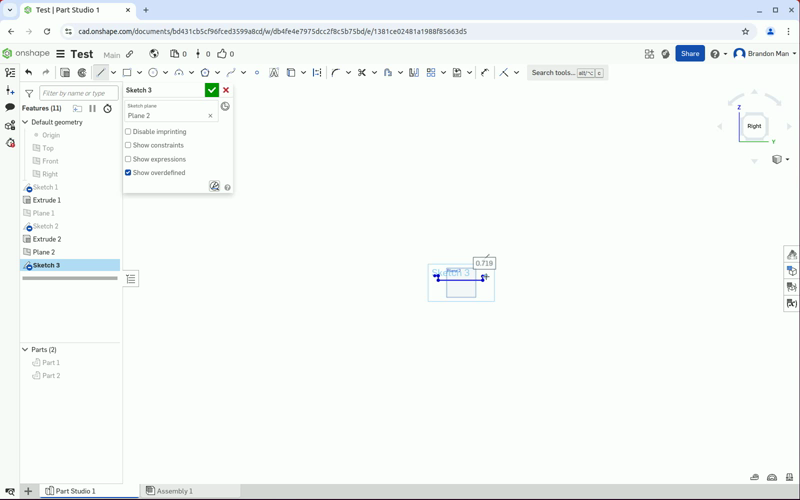
mouse_move(516, 276)
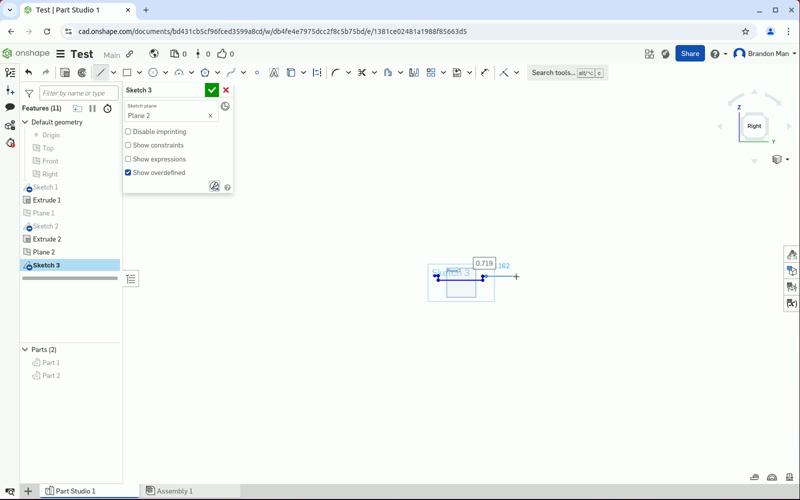
mouse_move(486, 258)
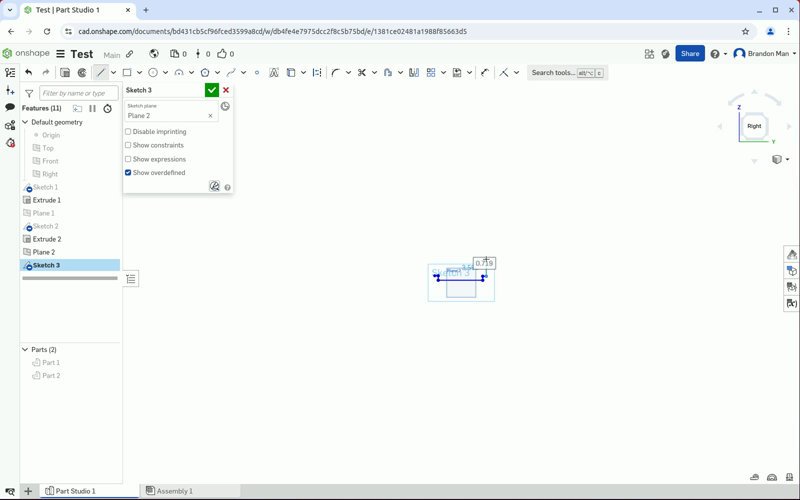
click(486, 258)
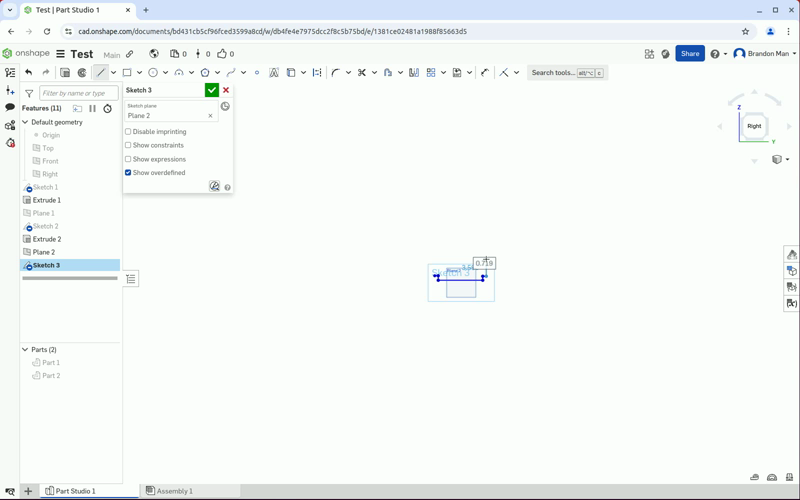
key_up(shift)
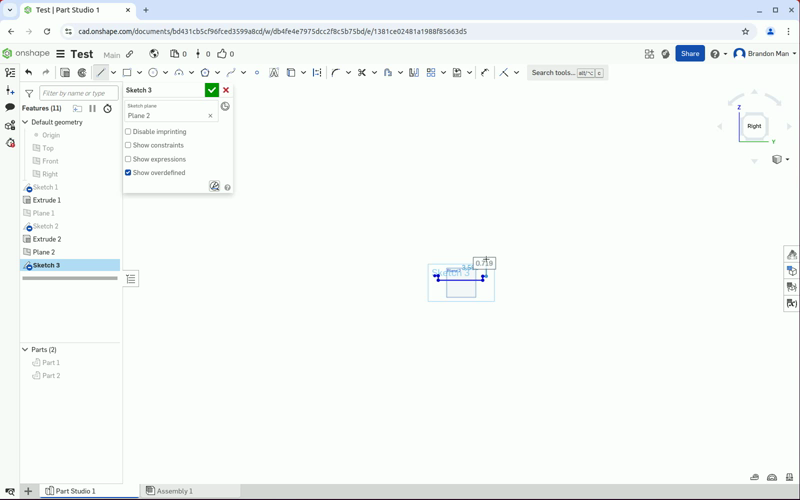
key_down(shift)
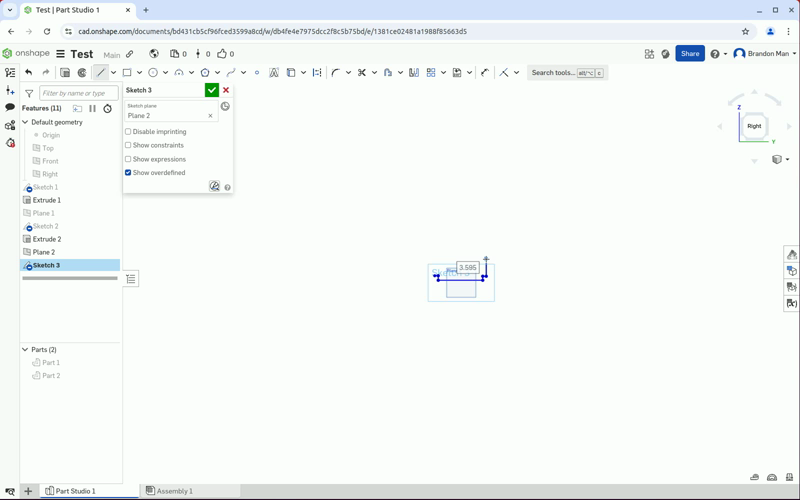
mouse_move(516, 258)
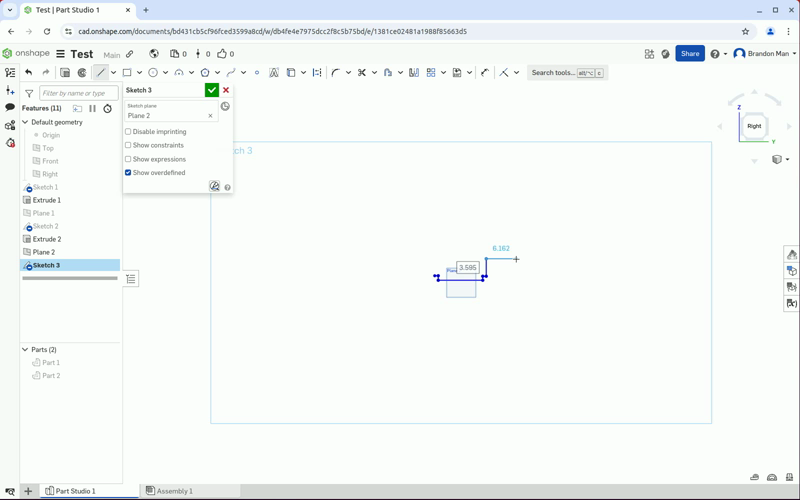
mouse_move(482, 258)
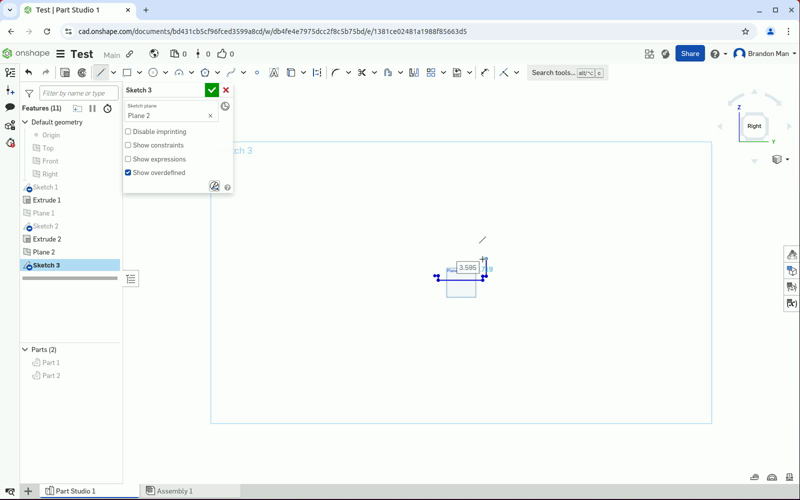
scroll(6)
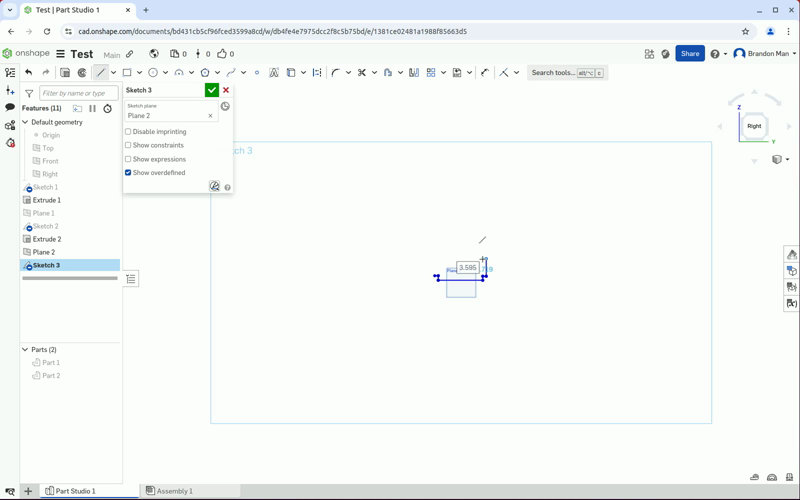
scroll(6)
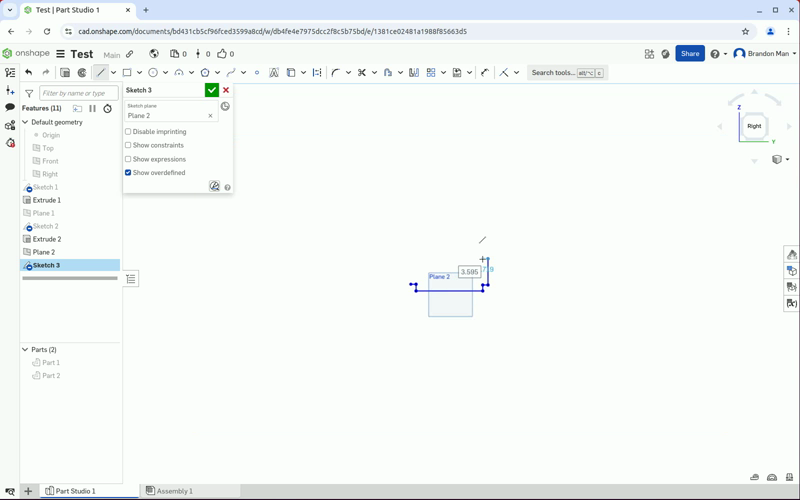
scroll(6)
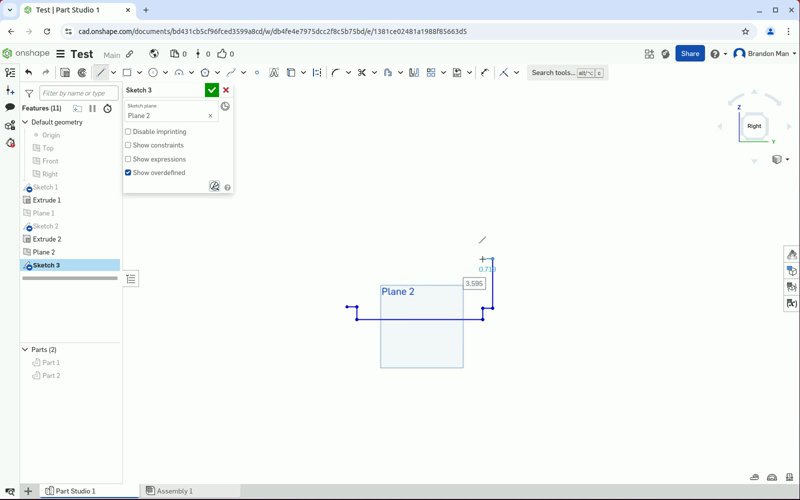
scroll(6)
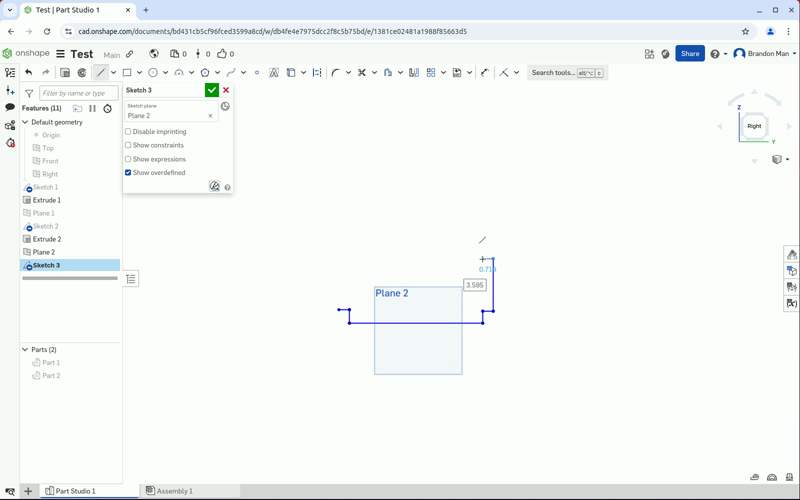
scroll(6)
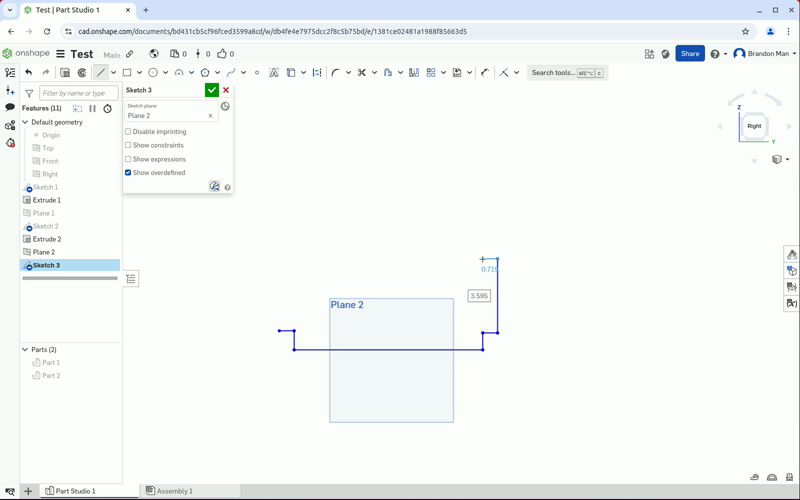
scroll(6)
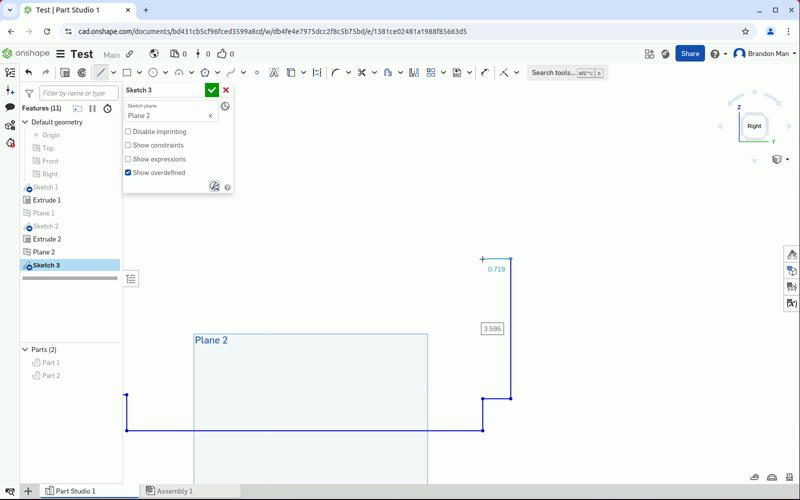
scroll(6)
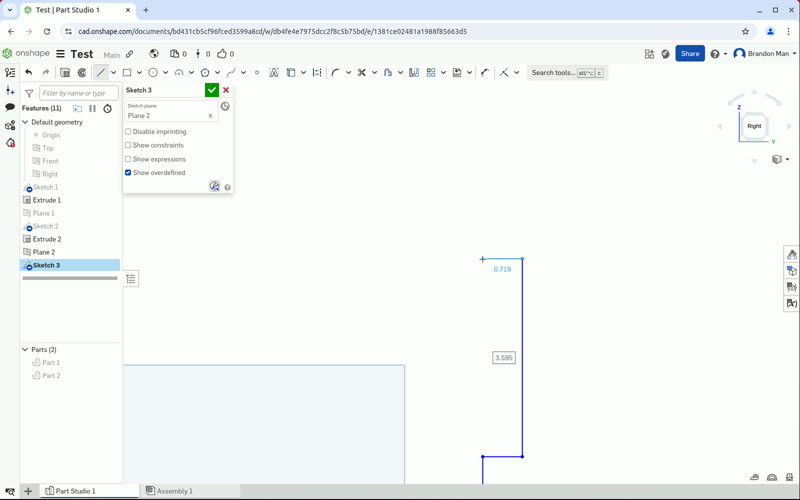
click(482, 258)
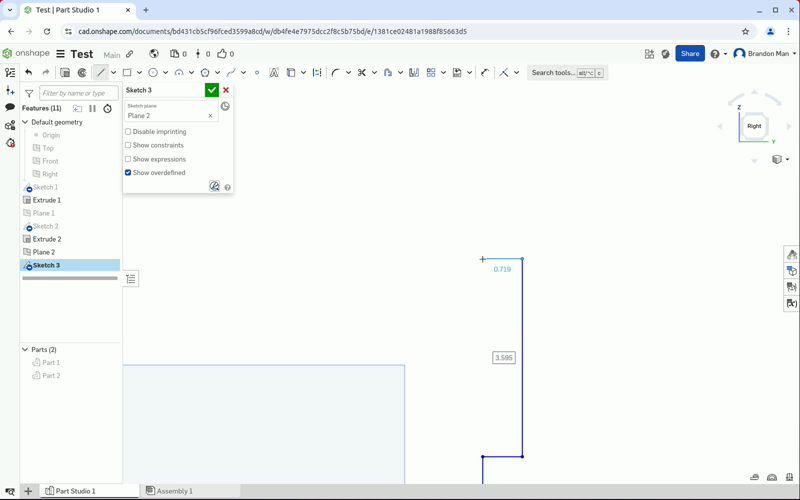
scroll(-6)
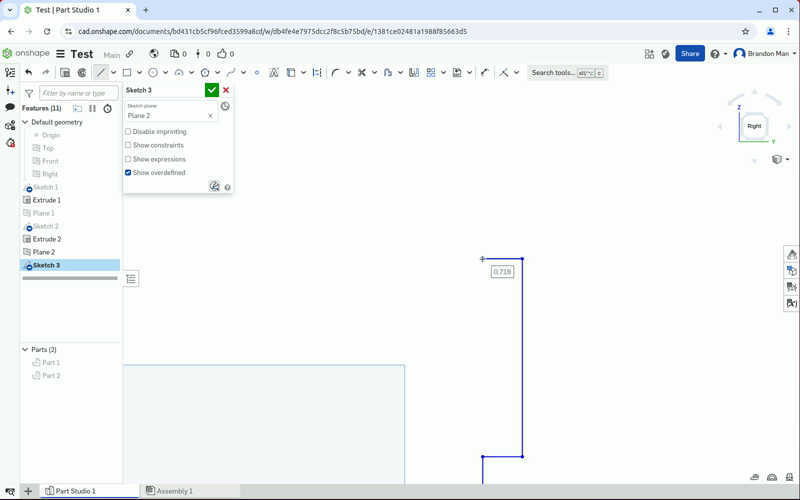
scroll(-6)
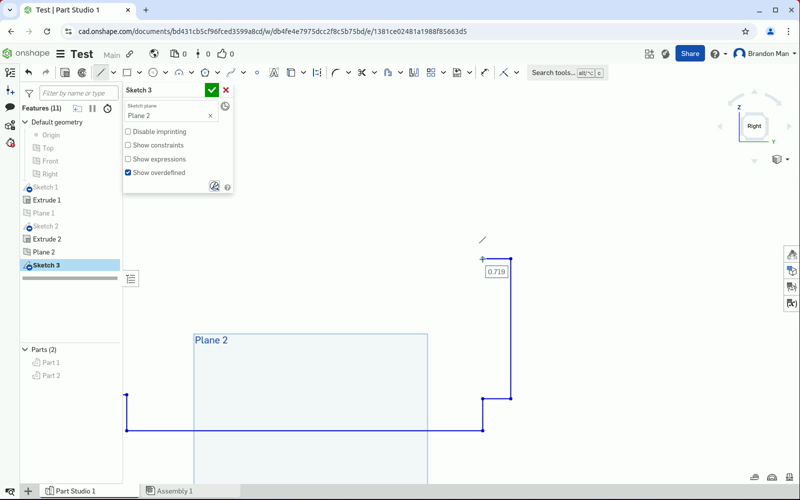
scroll(-6)
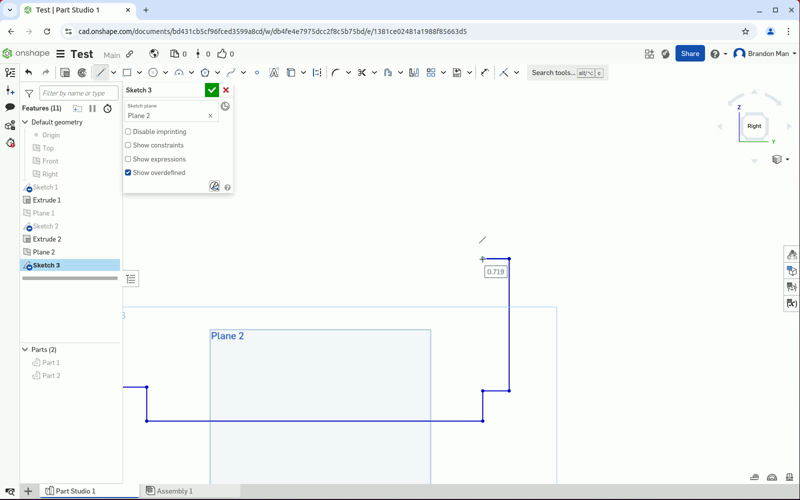
scroll(-6)
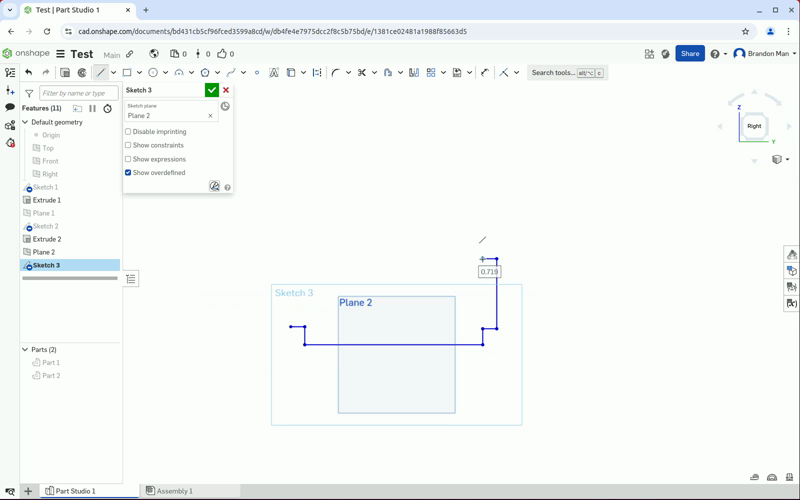
scroll(-6)
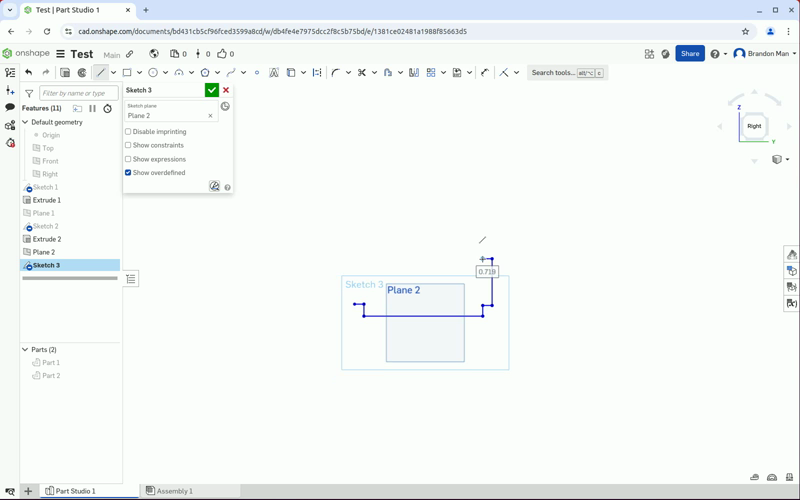
scroll(-6)
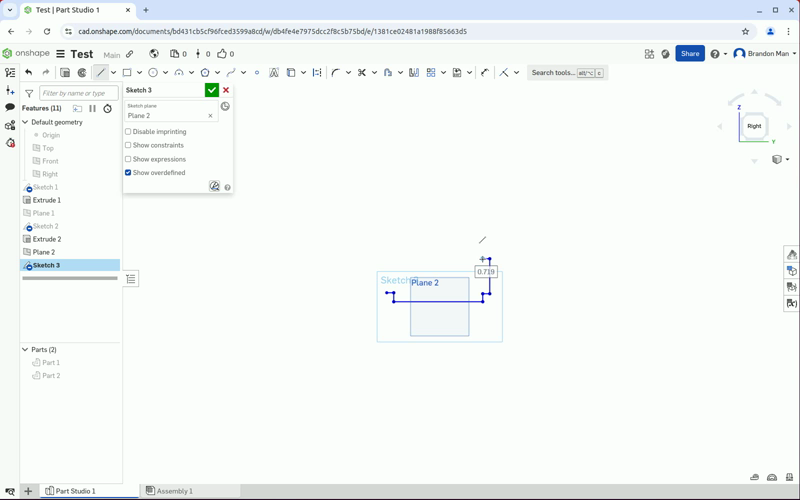
scroll(-6)
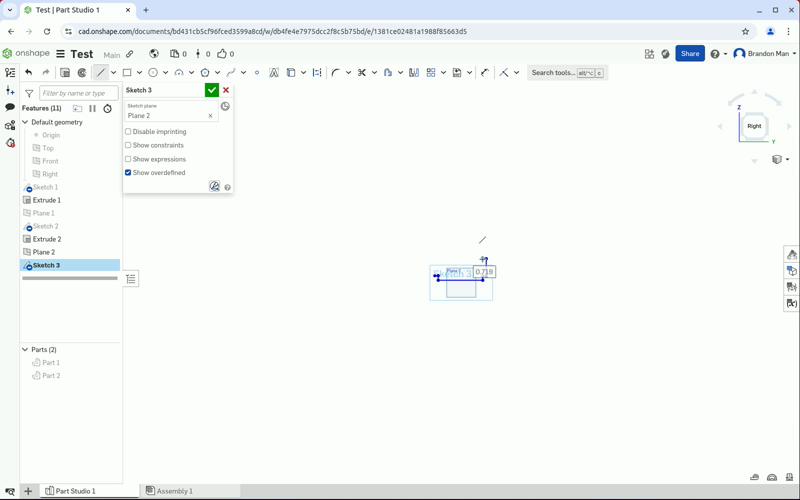
key_up(shift)
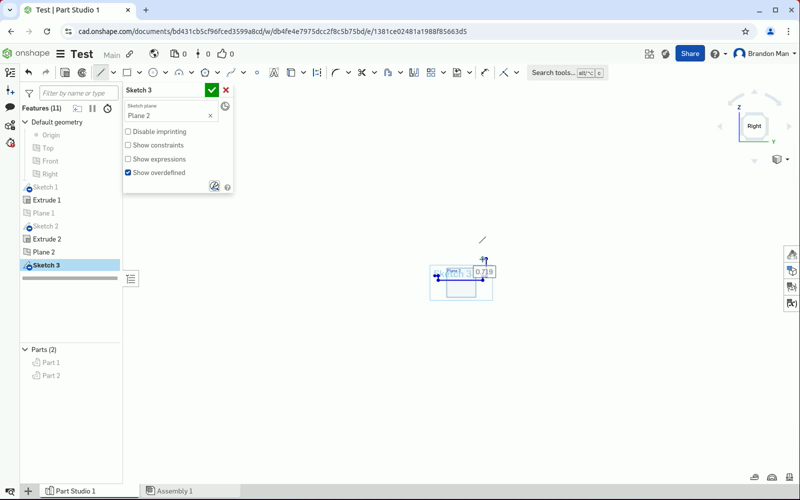
key_down(shift)
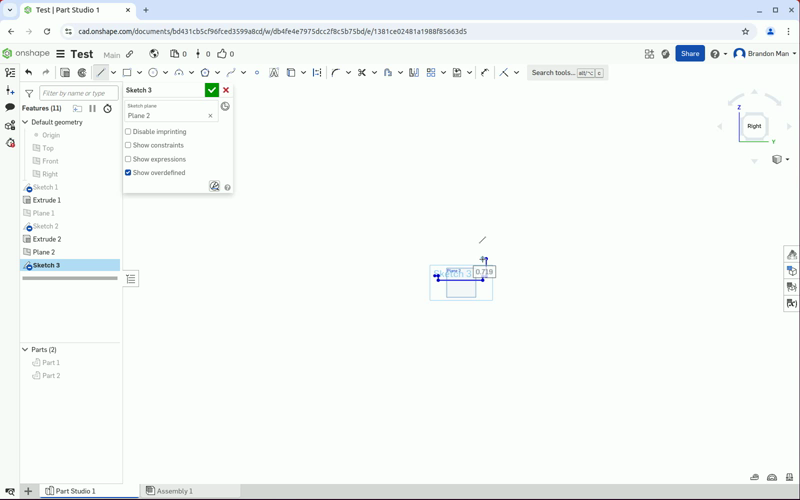
mouse_move(512, 258)
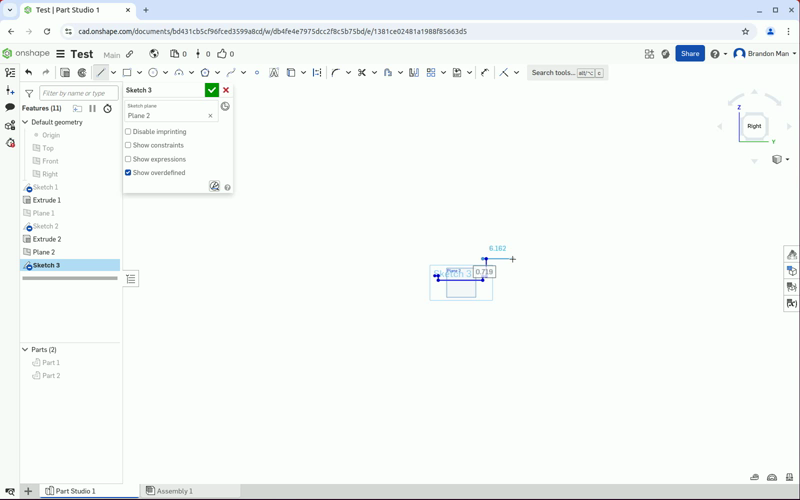
mouse_move(482, 254)
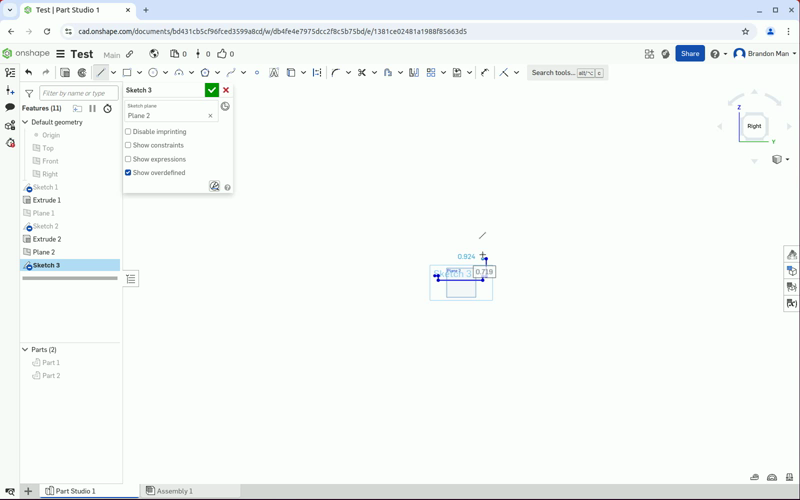
scroll(6)
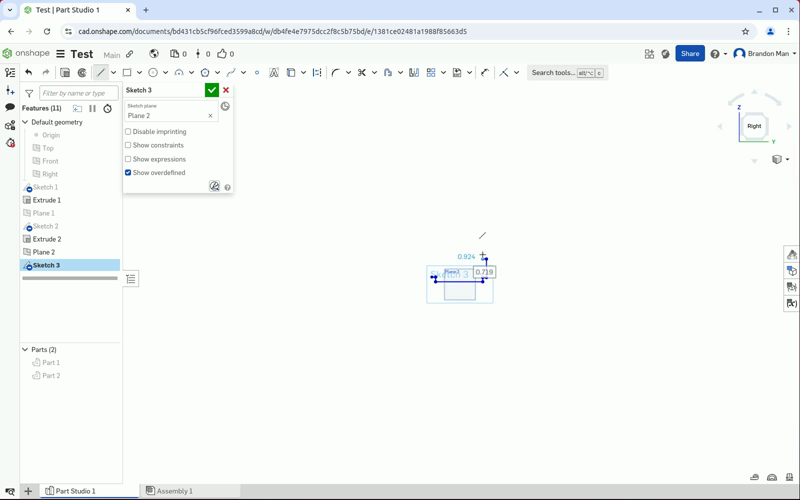
scroll(6)
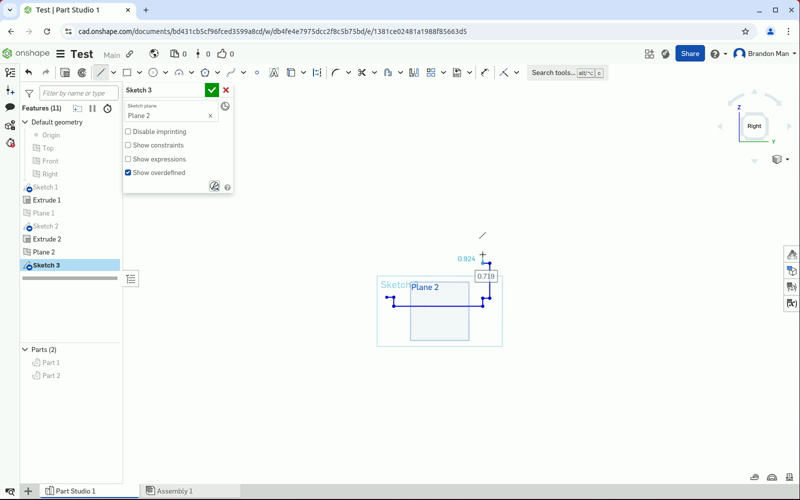
scroll(6)
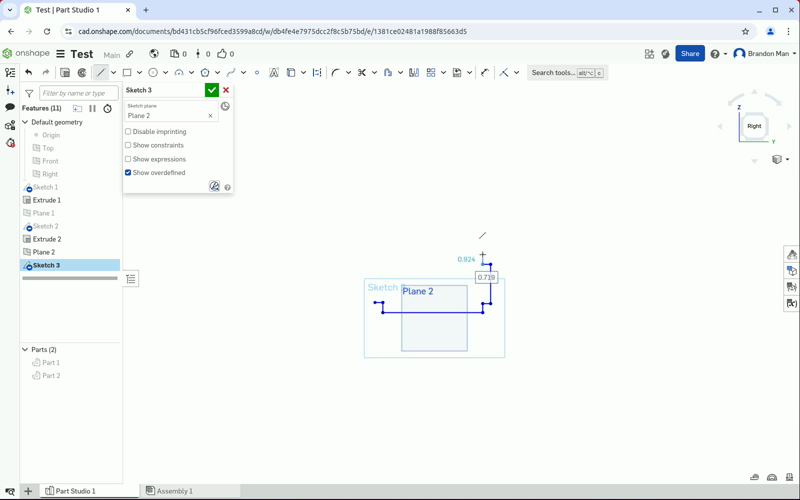
scroll(6)
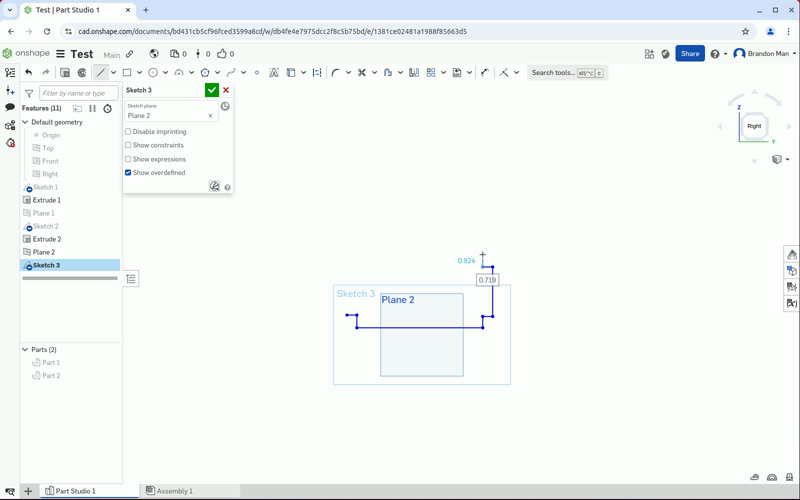
scroll(6)
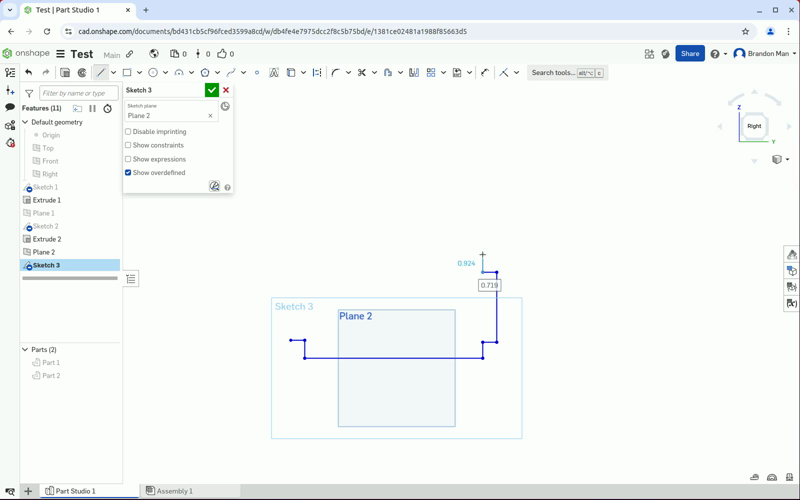
scroll(6)
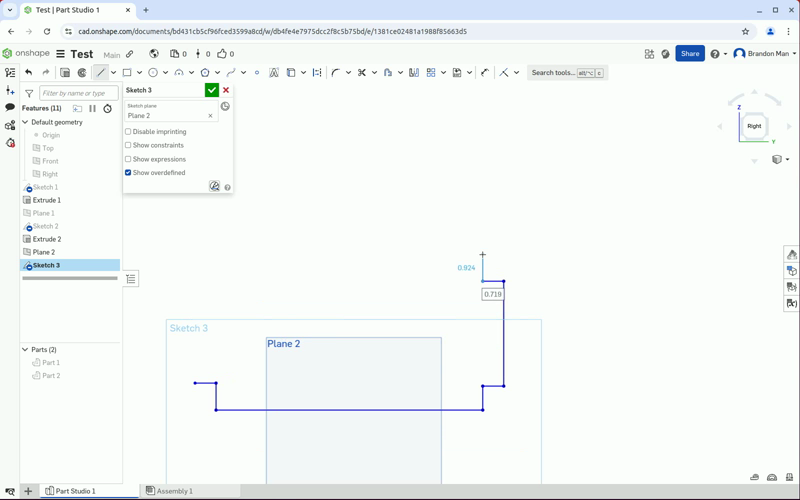
scroll(6)
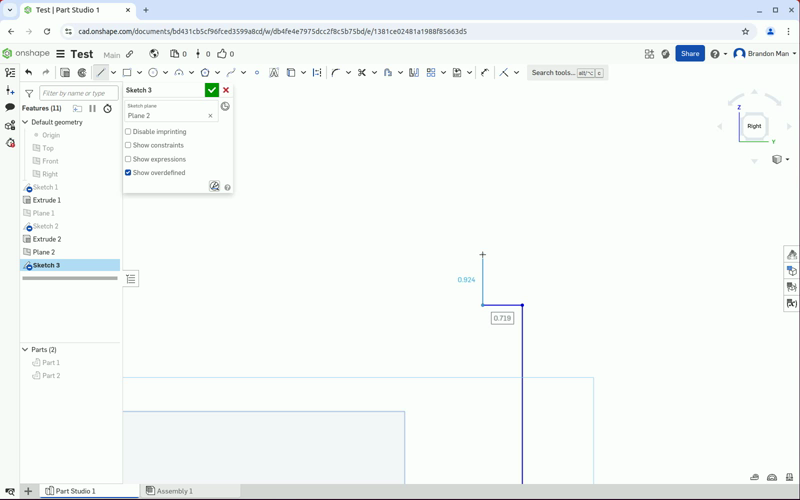
click(482, 254)
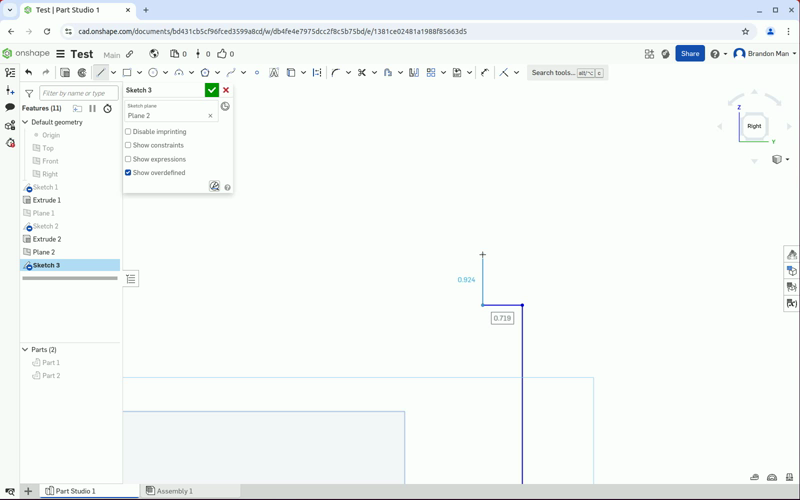
scroll(-6)
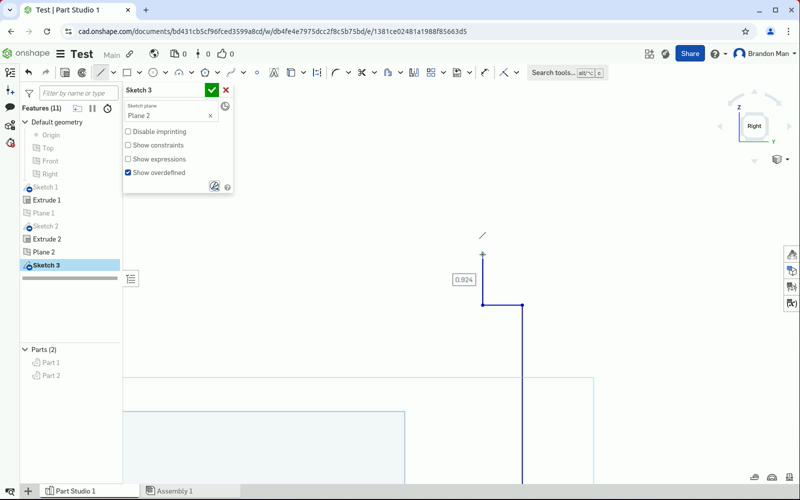
scroll(-6)
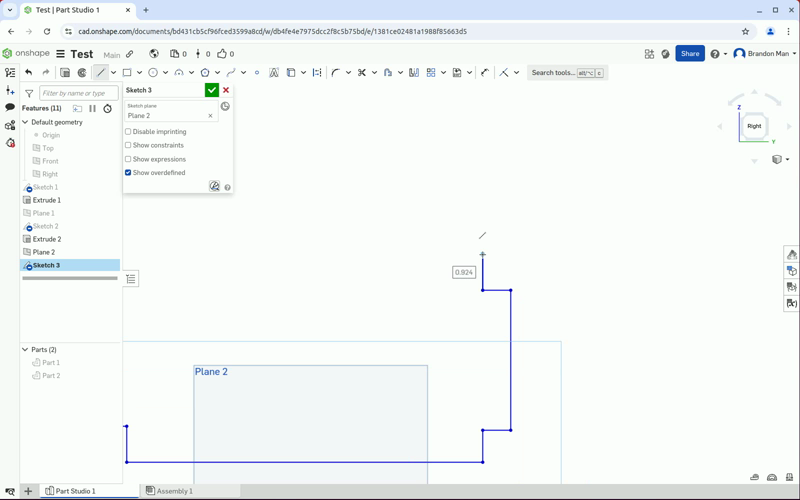
scroll(-6)
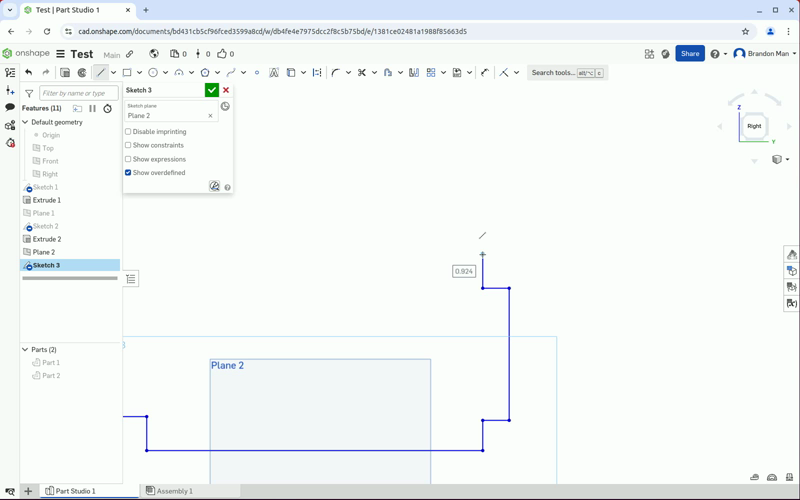
scroll(-6)
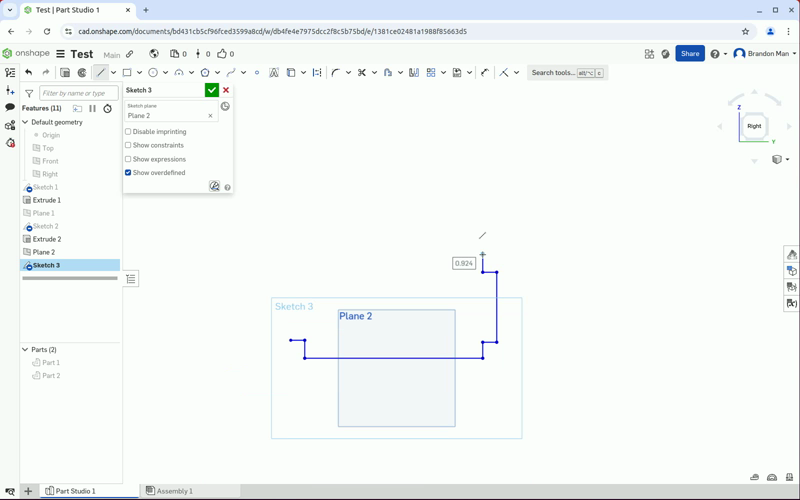
scroll(-6)
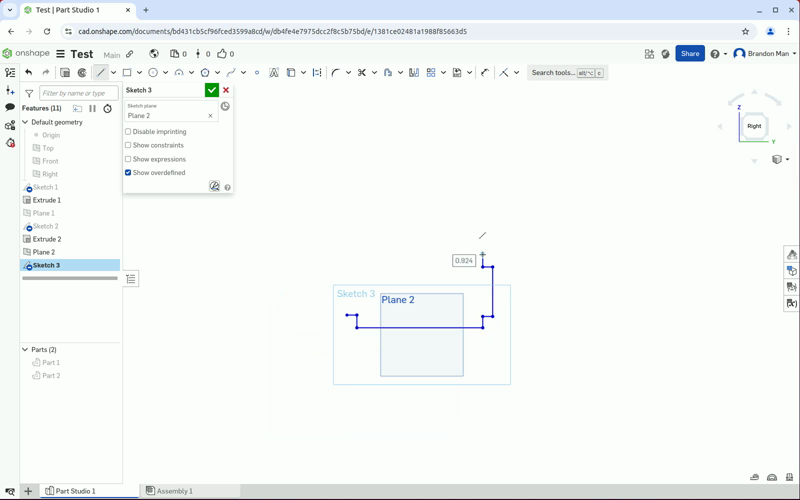
scroll(-6)
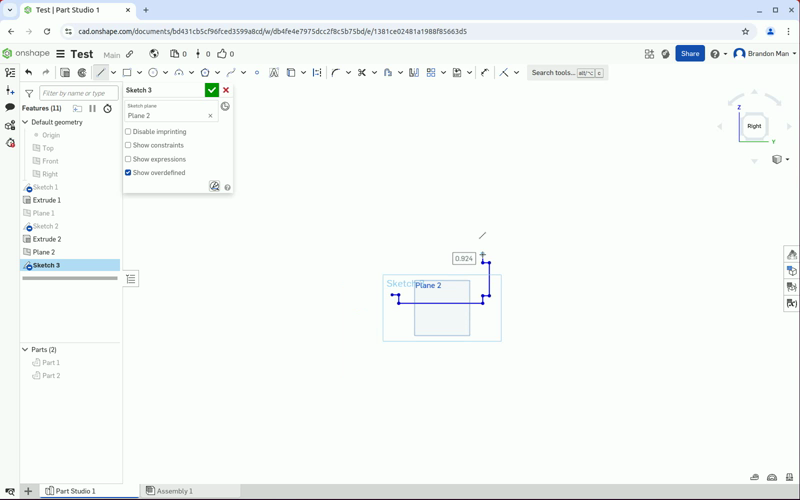
scroll(-6)
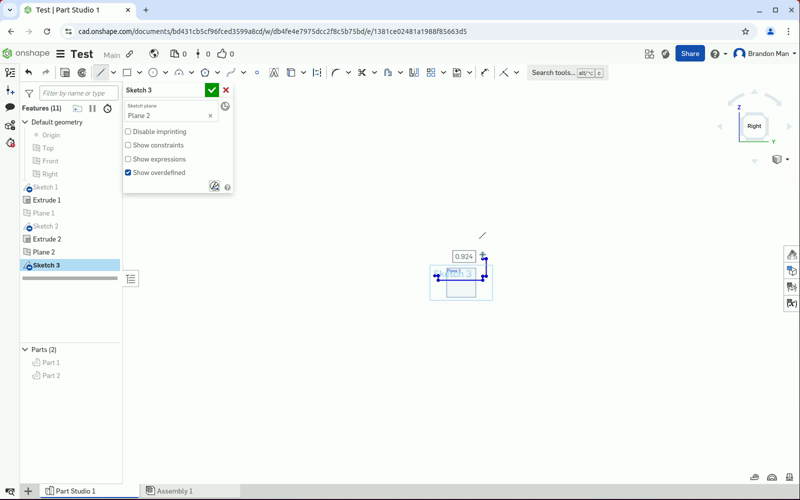
key_up(shift)
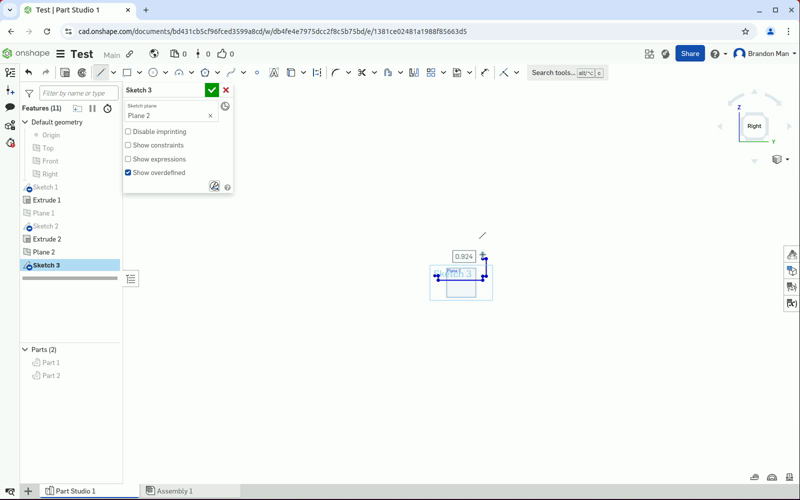
key_down(shift)
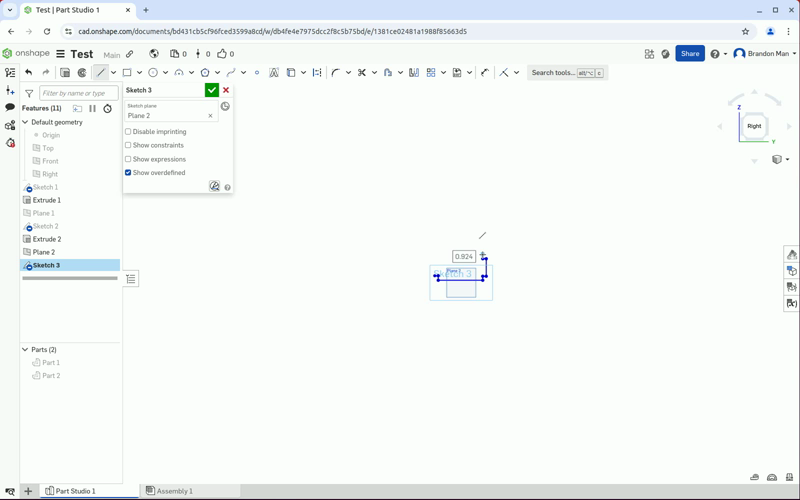
mouse_move(512, 254)
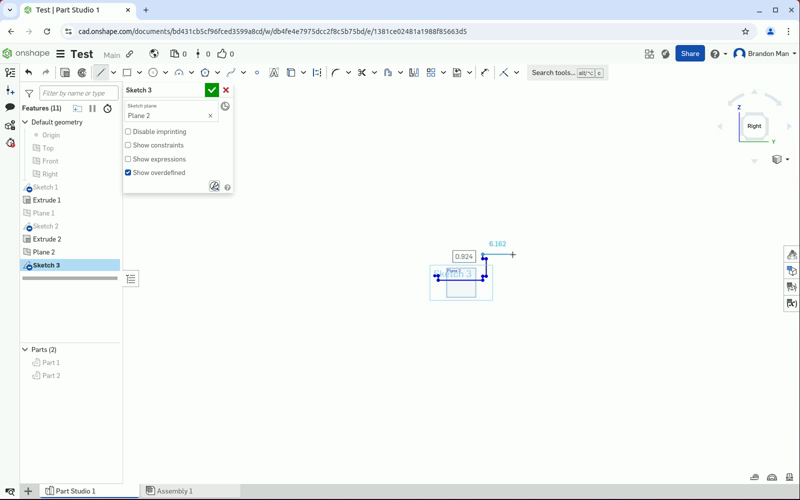
mouse_move(438, 254)
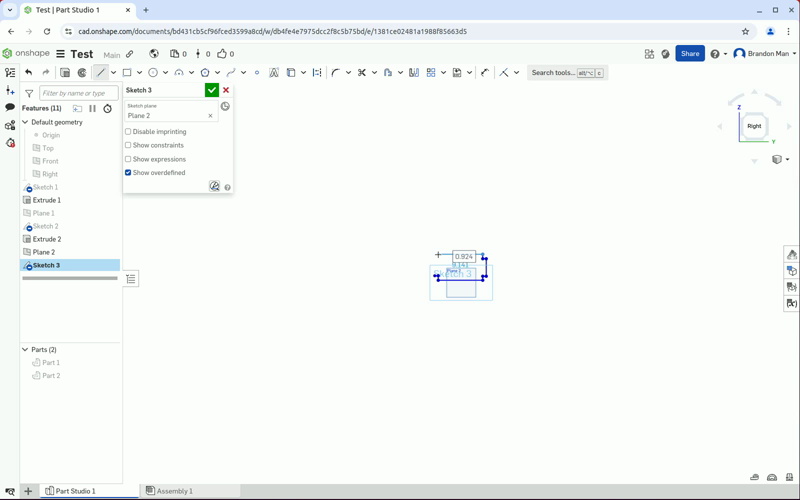
click(438, 254)
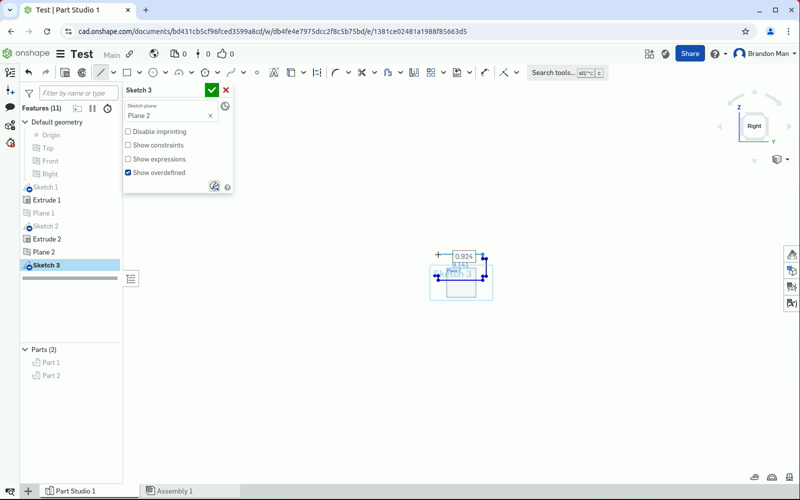
key_up(shift)
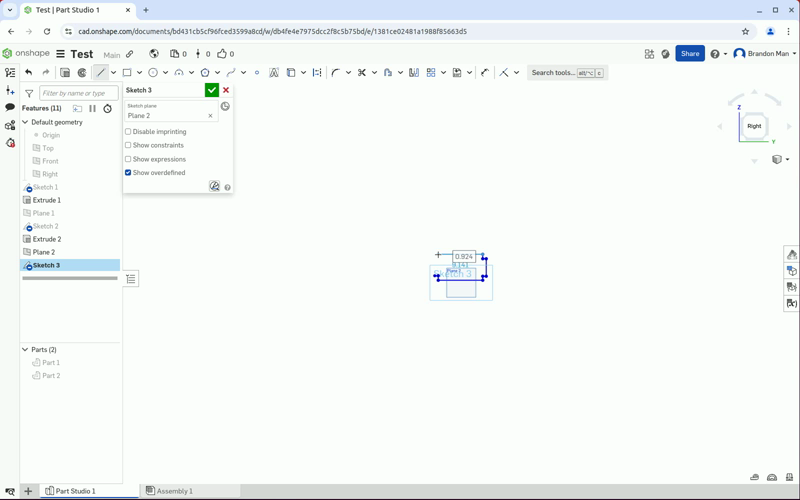
key_down(shift)
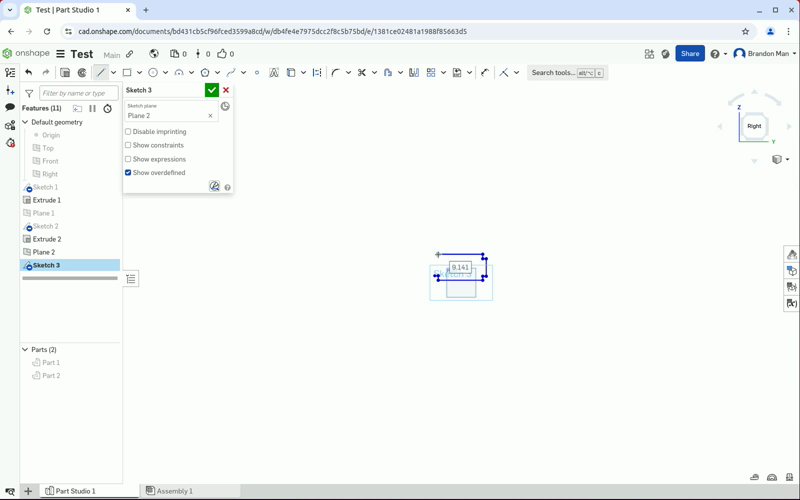
mouse_move(468, 254)
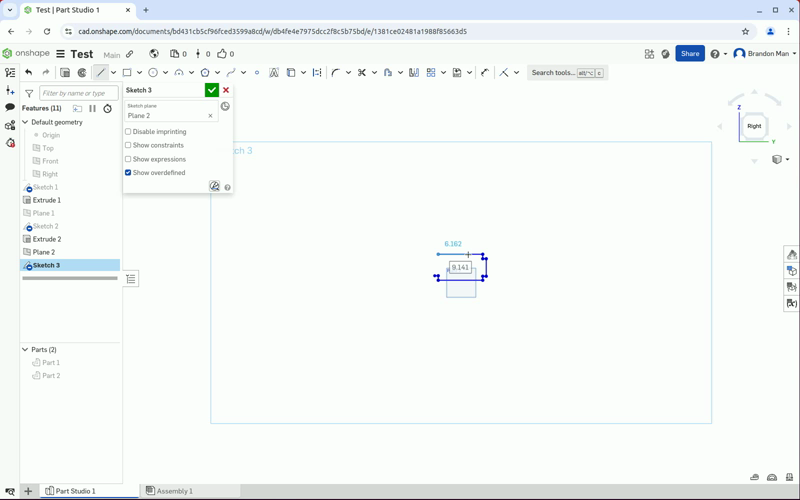
mouse_move(438, 258)
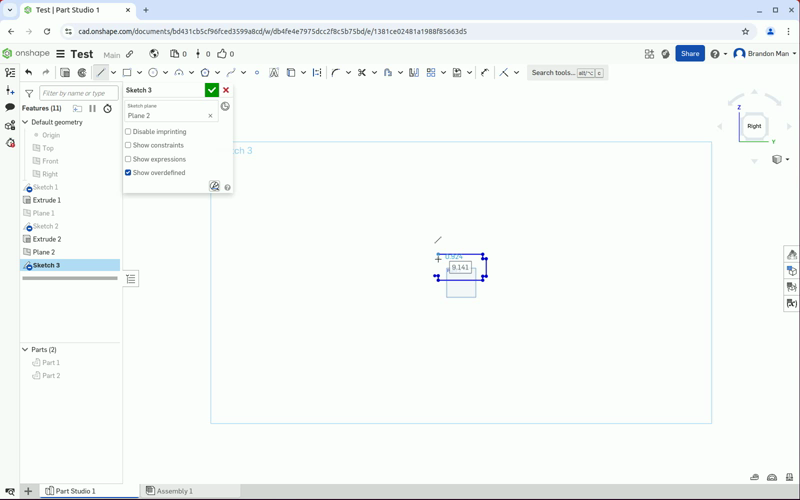
scroll(6)
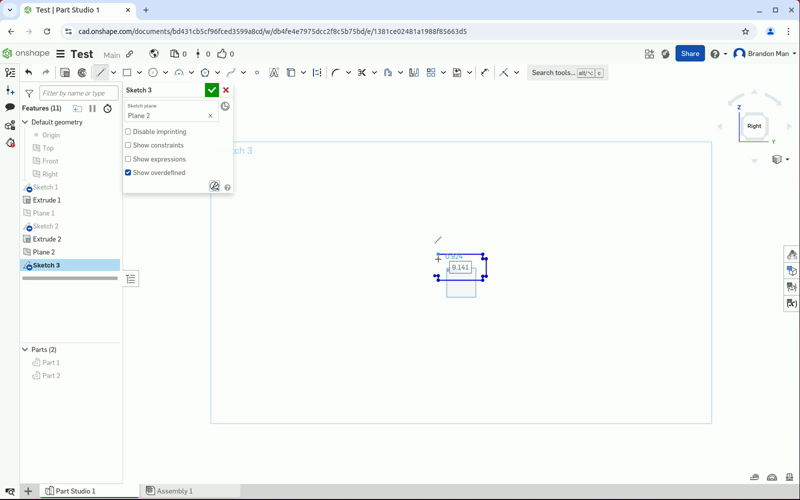
scroll(6)
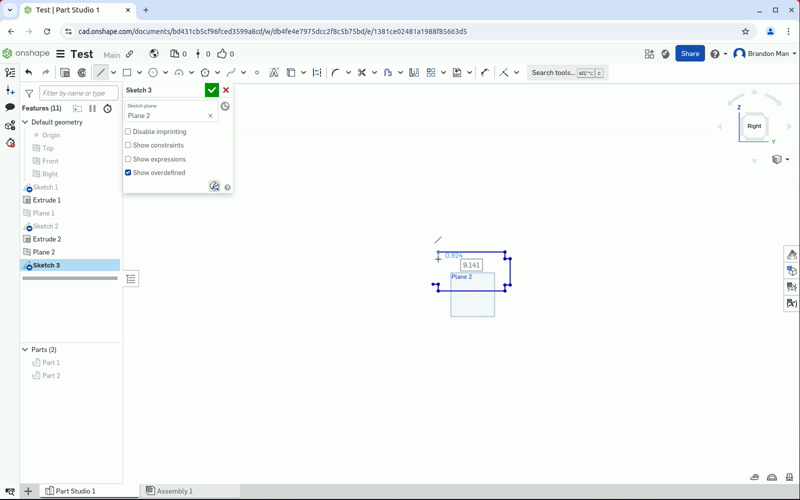
scroll(6)
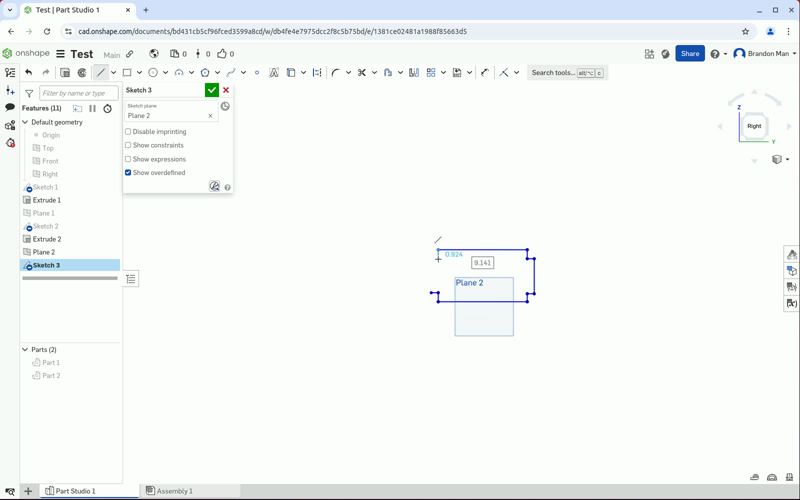
scroll(6)
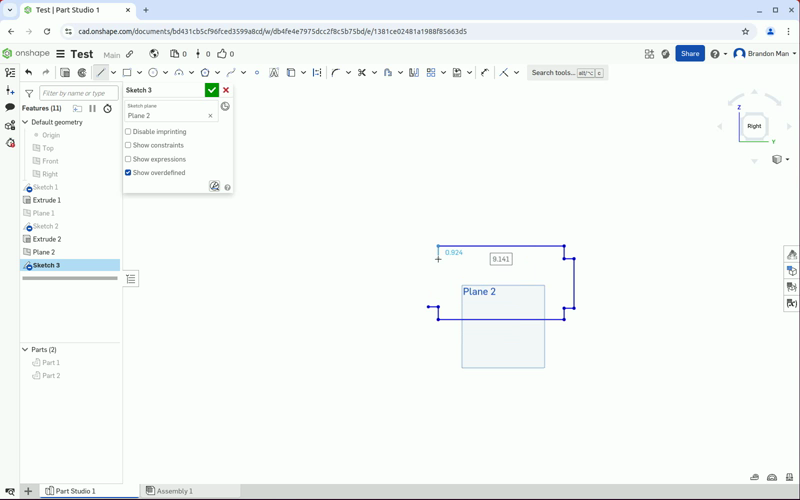
scroll(6)
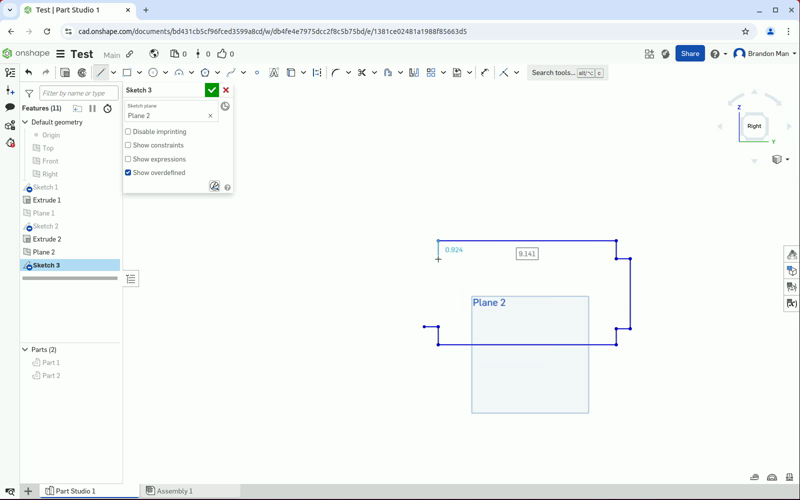
scroll(6)
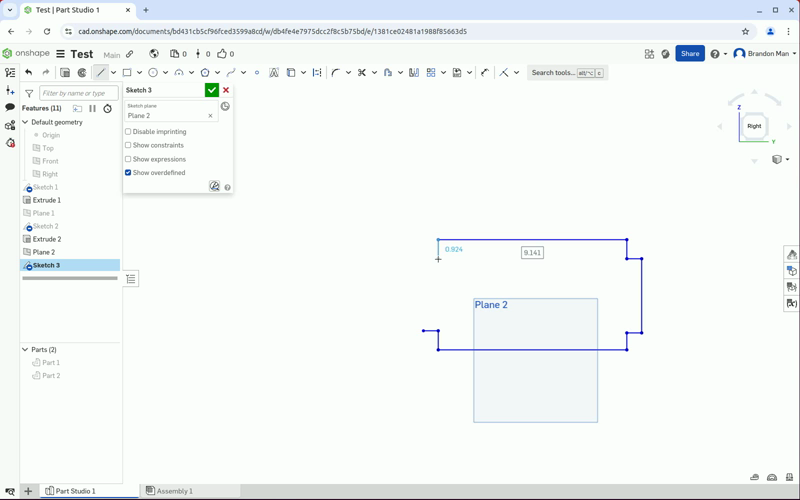
scroll(6)
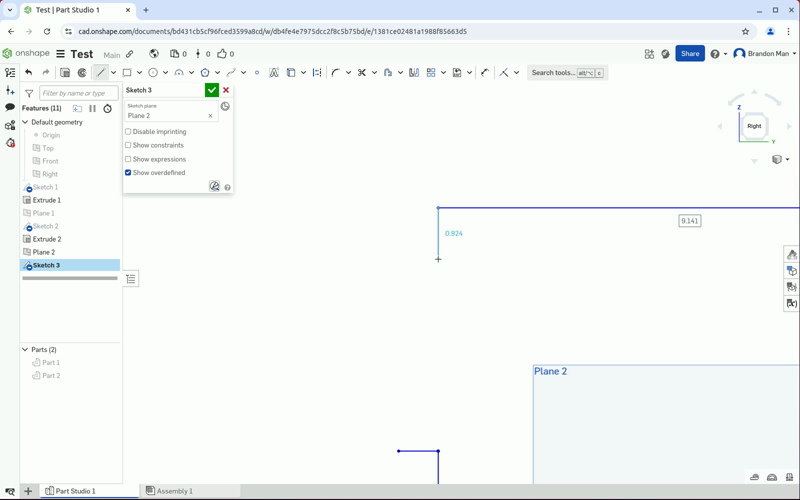
click(438, 258)
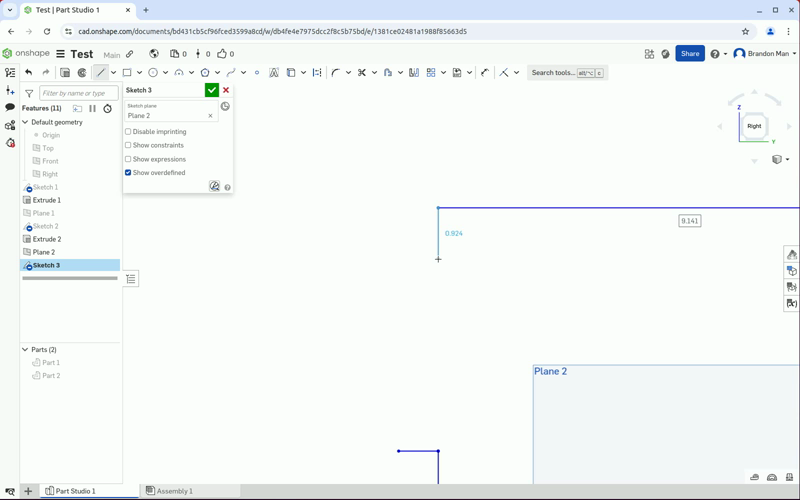
scroll(-6)
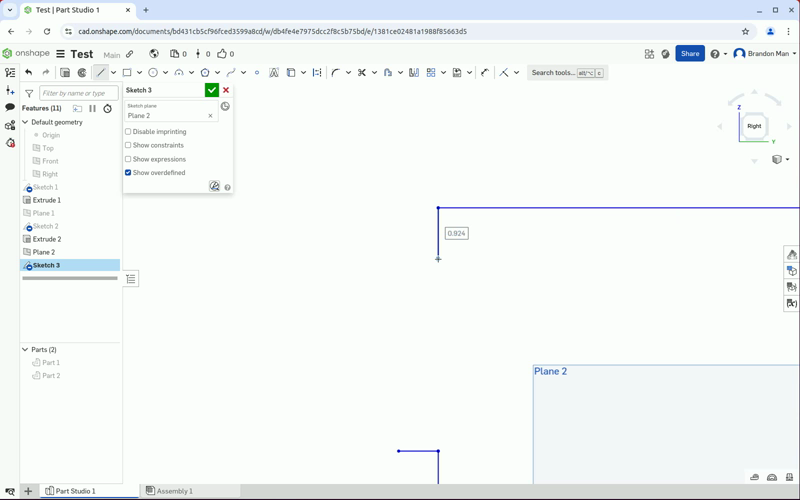
scroll(-6)
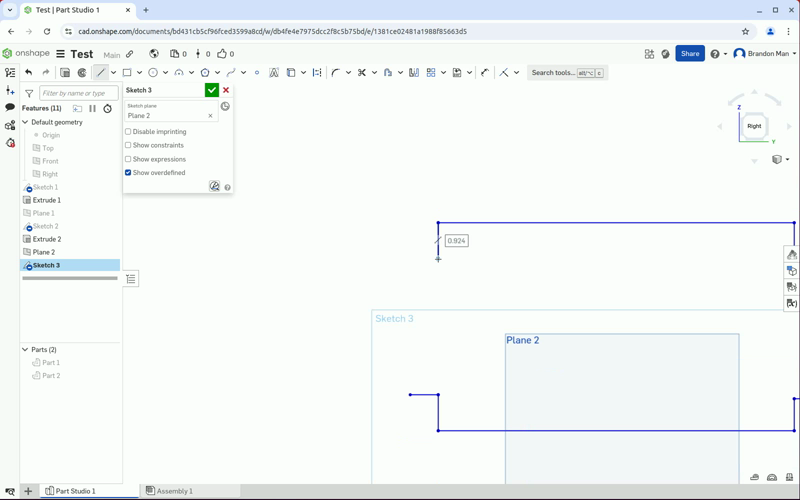
scroll(-6)
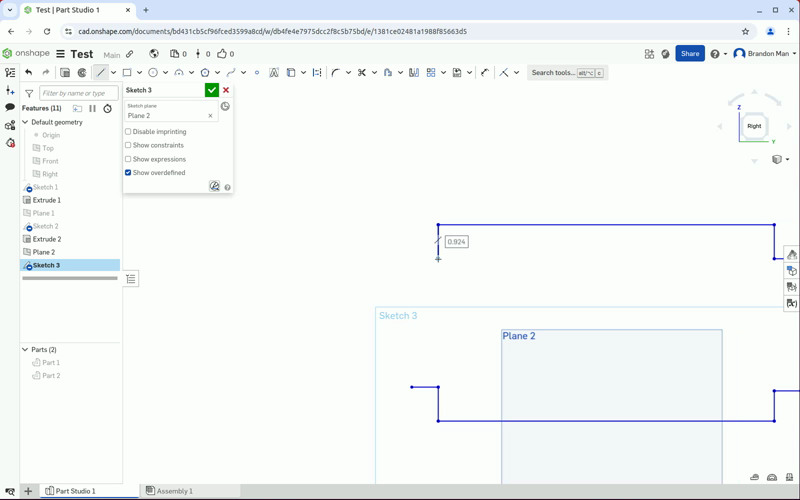
scroll(-6)
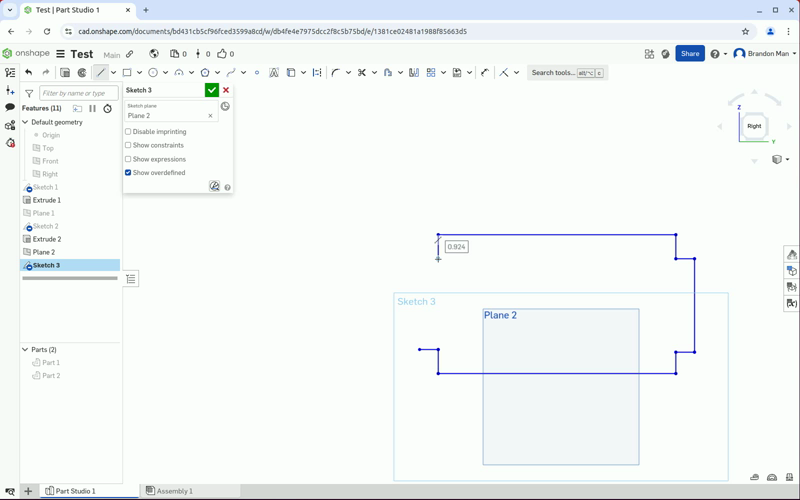
scroll(-6)
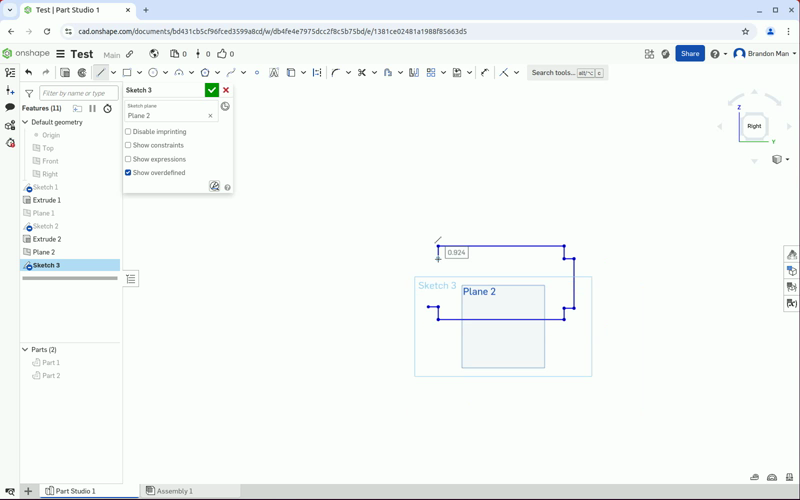
scroll(-6)
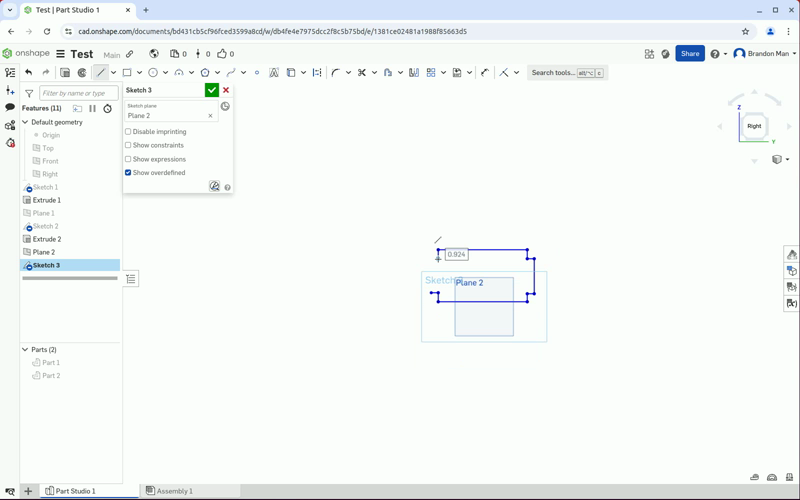
scroll(-6)
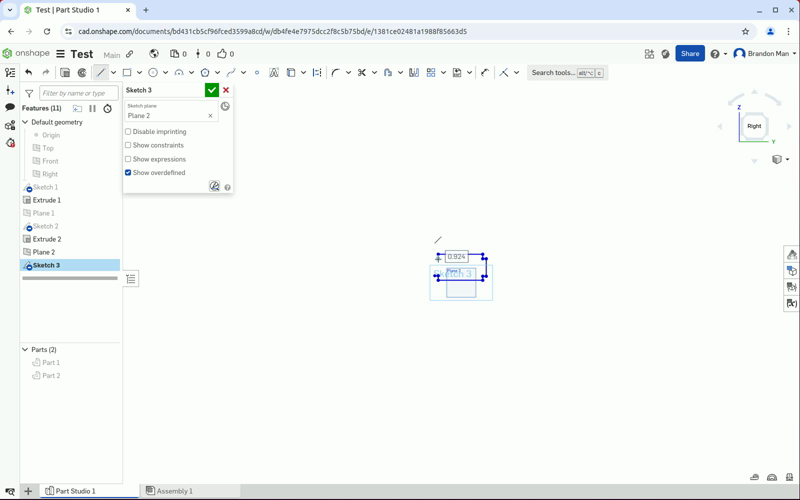
key_up(shift)
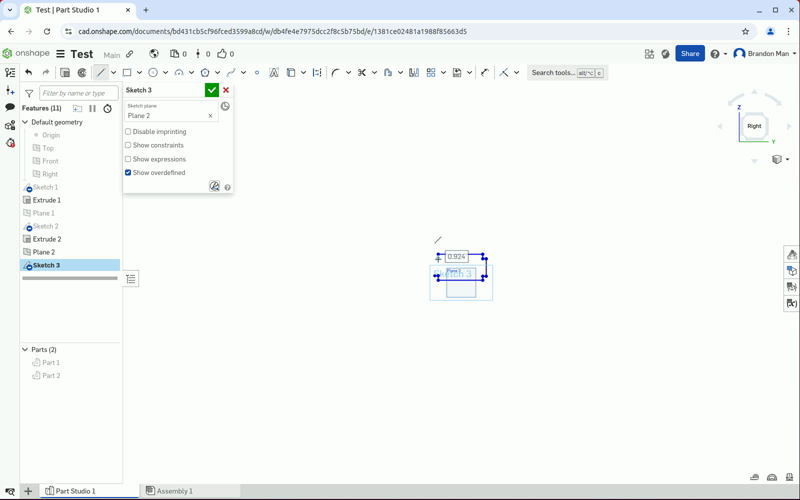
key_down(shift)
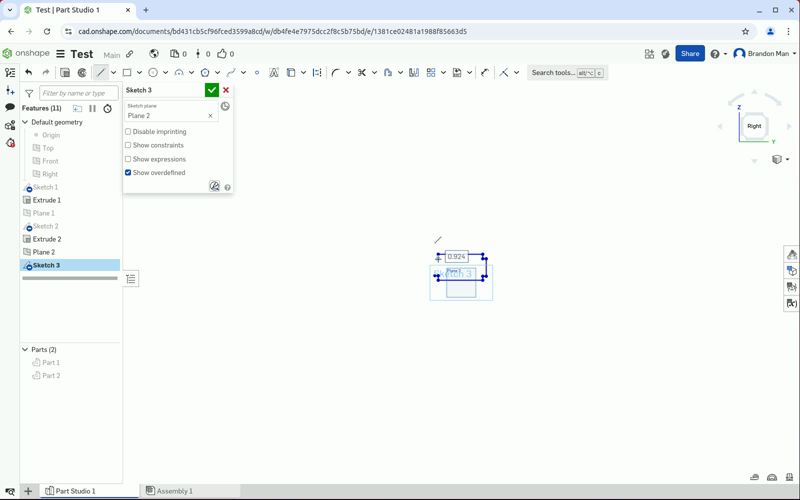
mouse_move(468, 258)
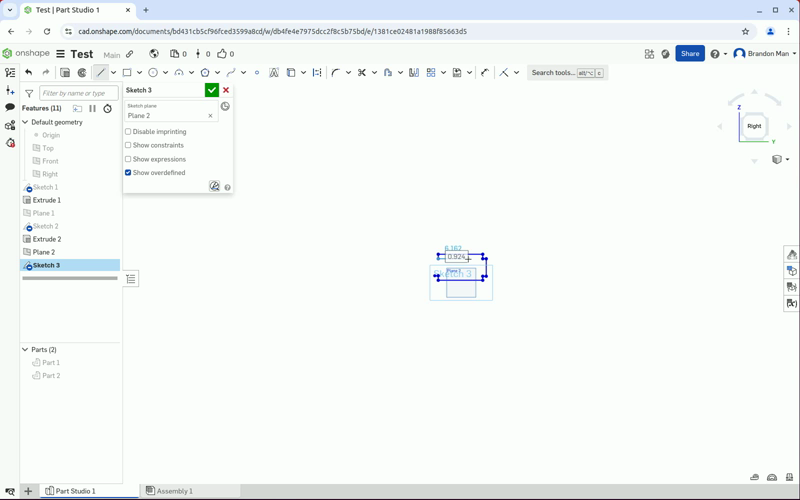
mouse_move(434, 258)
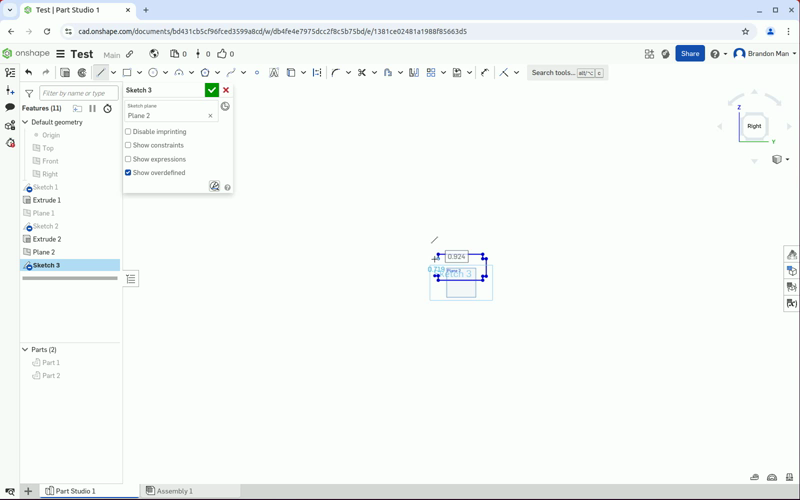
scroll(6)
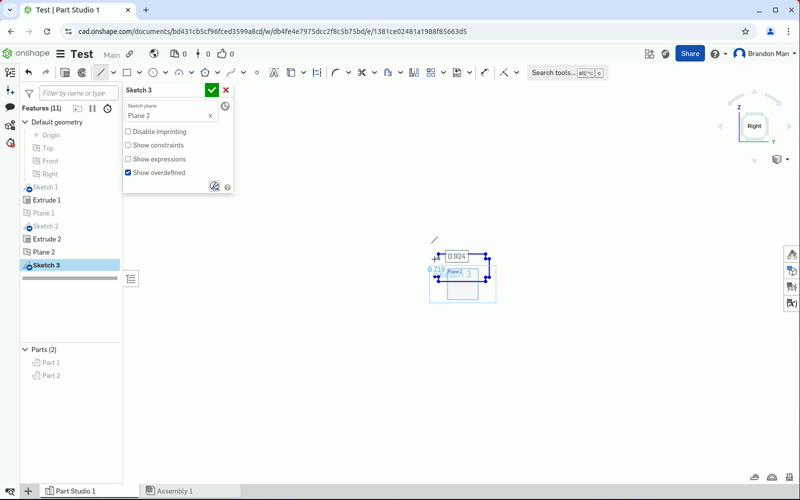
scroll(6)
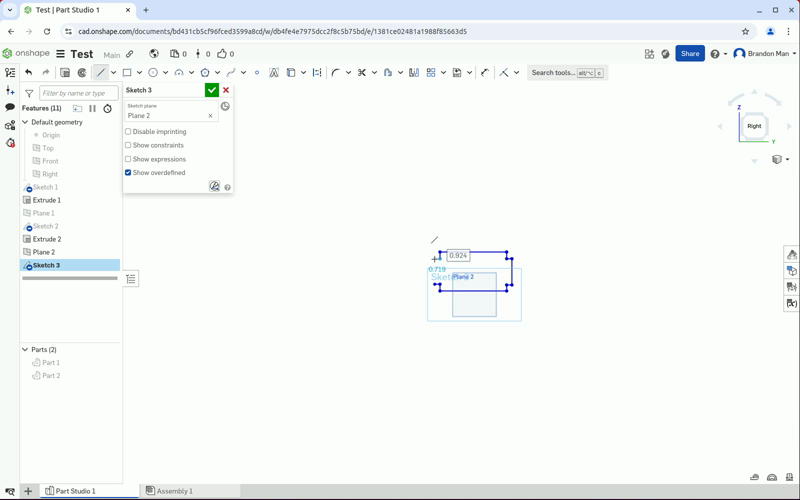
scroll(6)
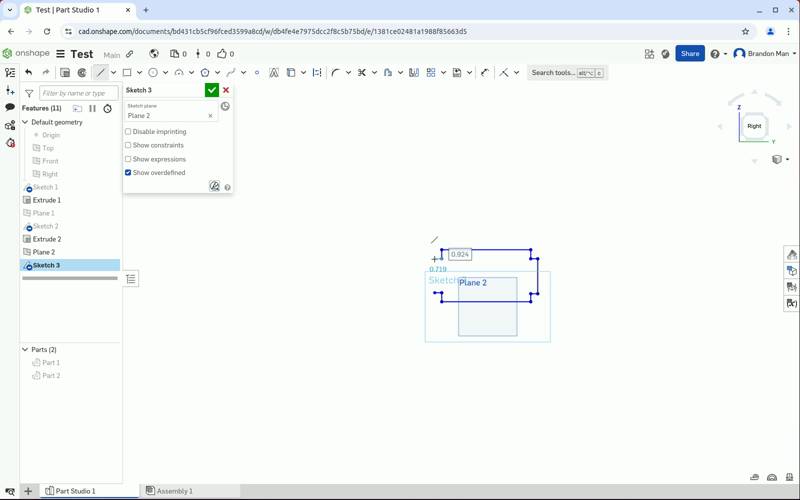
scroll(6)
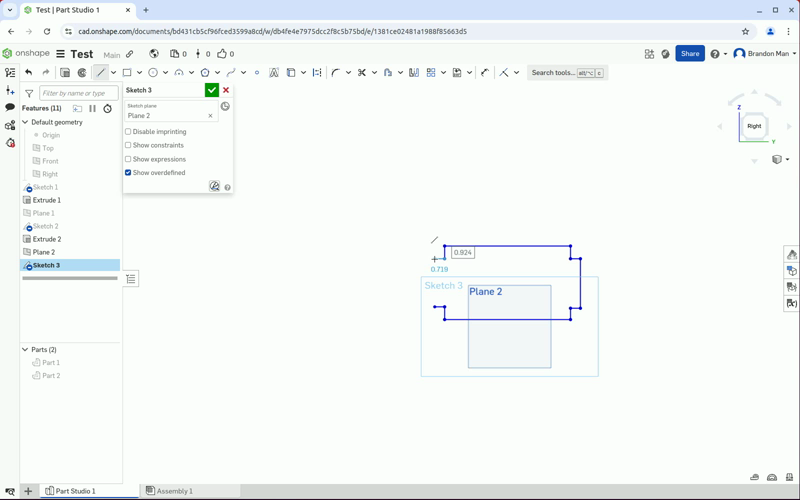
scroll(6)
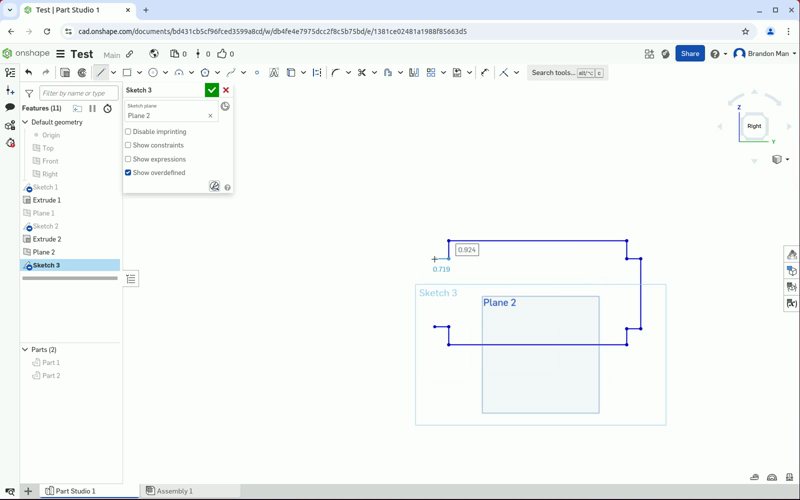
scroll(6)
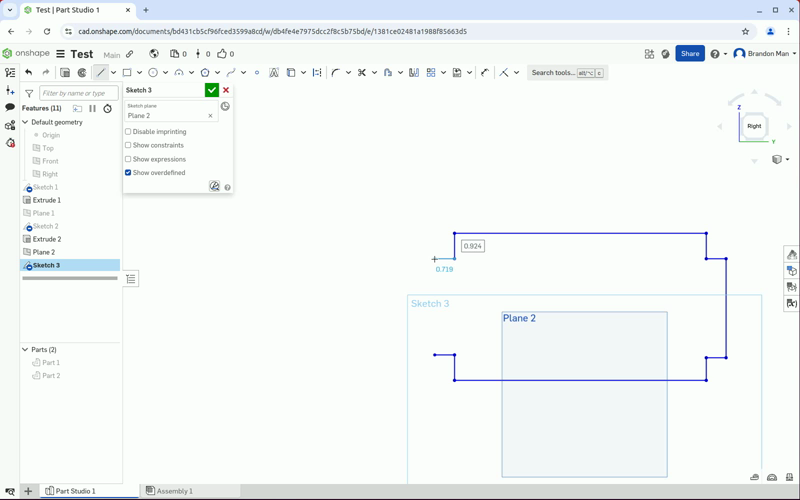
scroll(6)
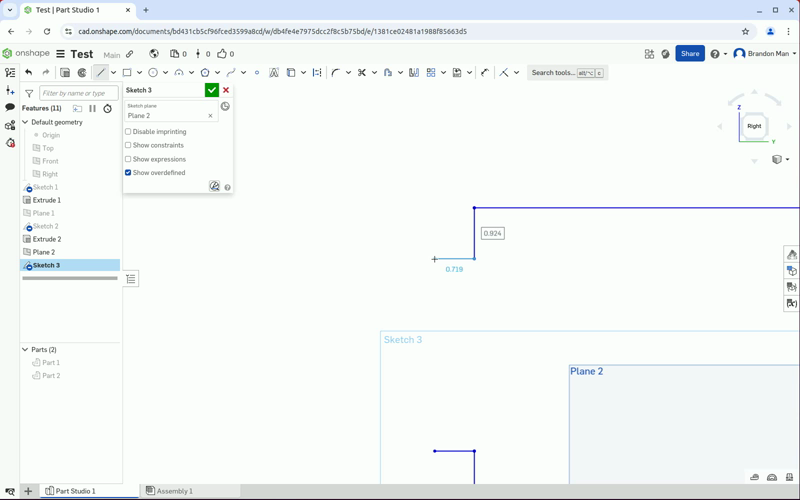
click(434, 258)
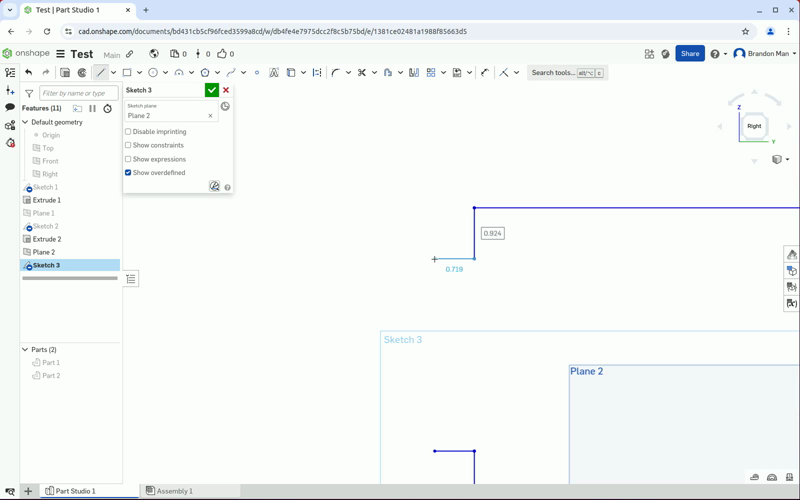
scroll(-6)
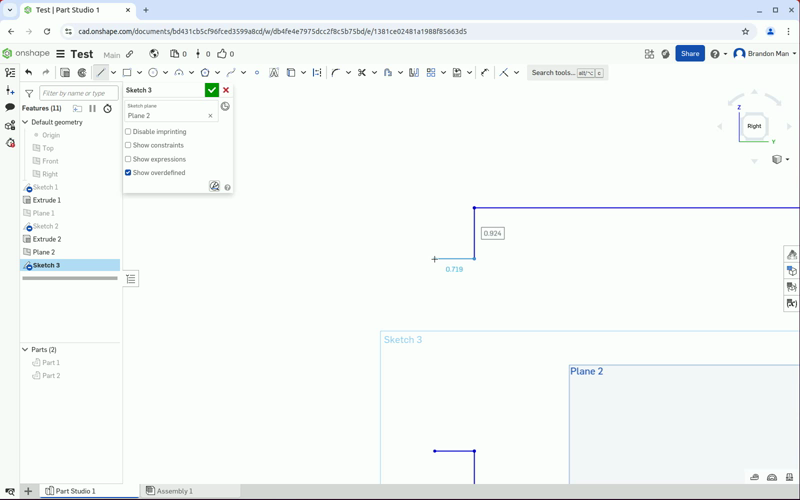
scroll(-6)
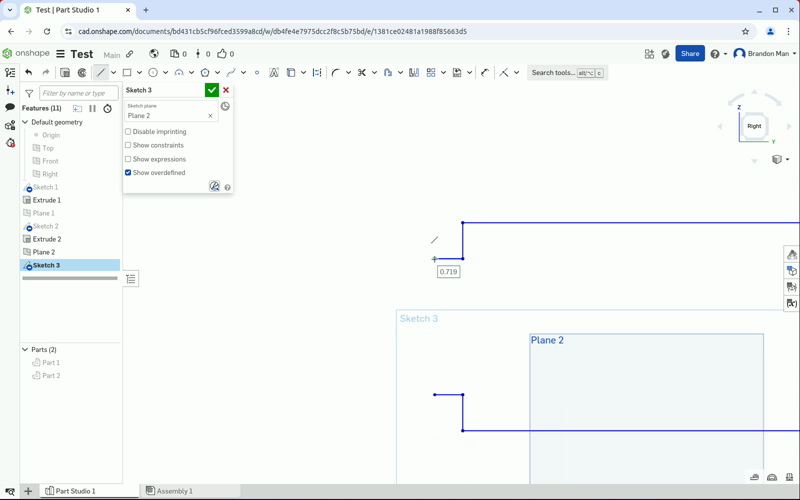
scroll(-6)
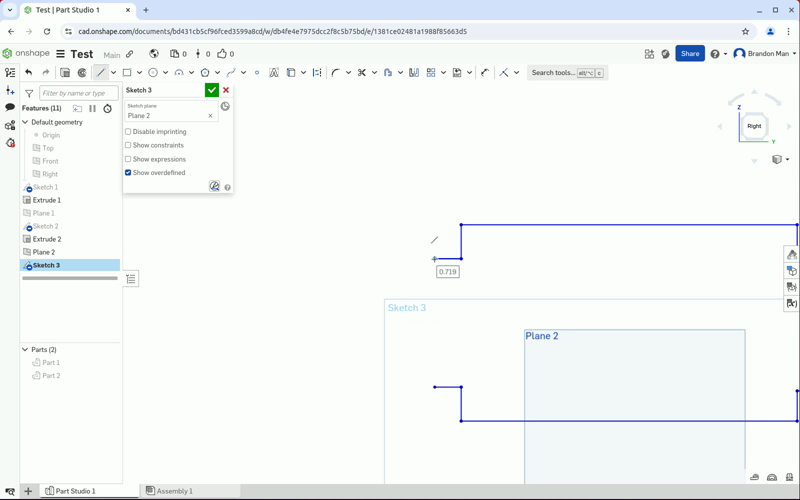
scroll(-6)
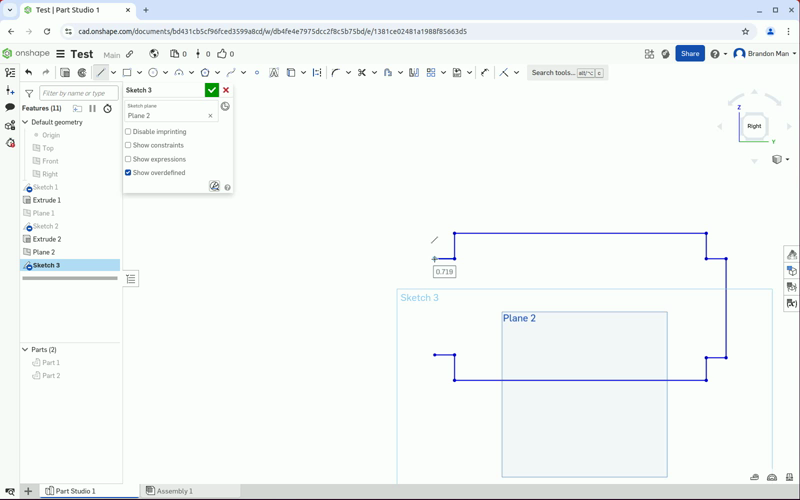
scroll(-6)
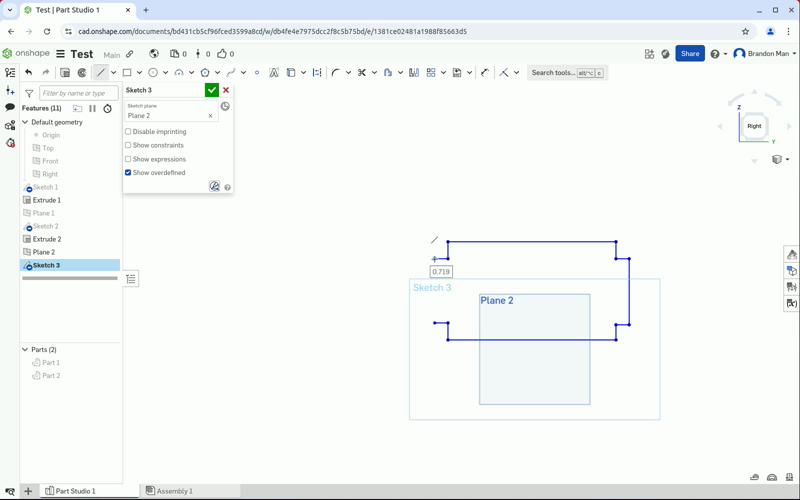
scroll(-6)
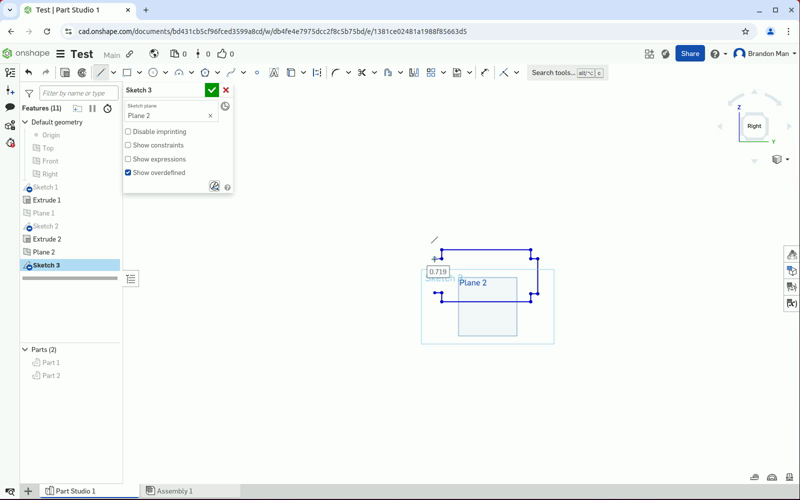
scroll(-6)
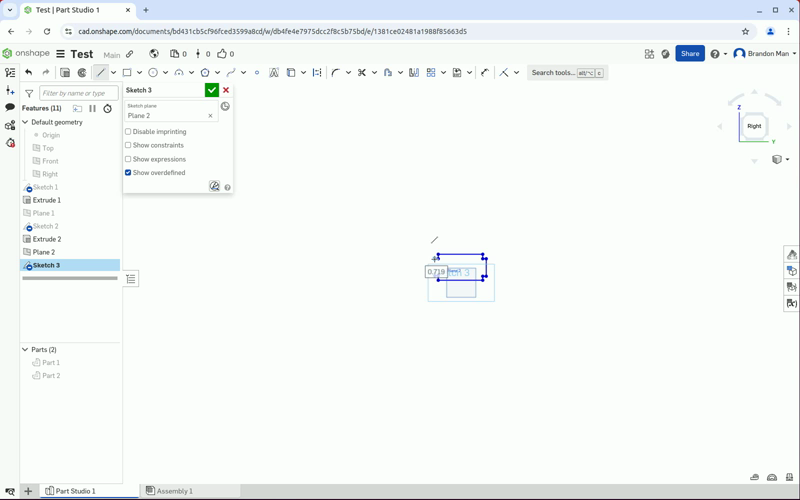
key_up(shift)
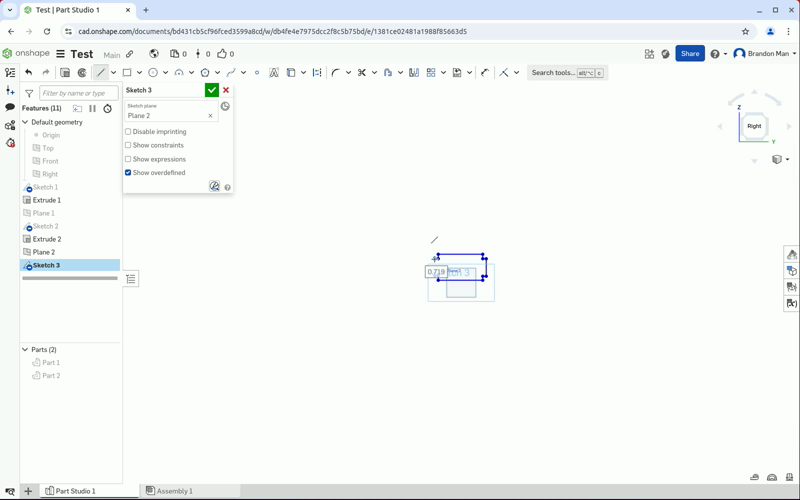
mouse_move(464, 258)
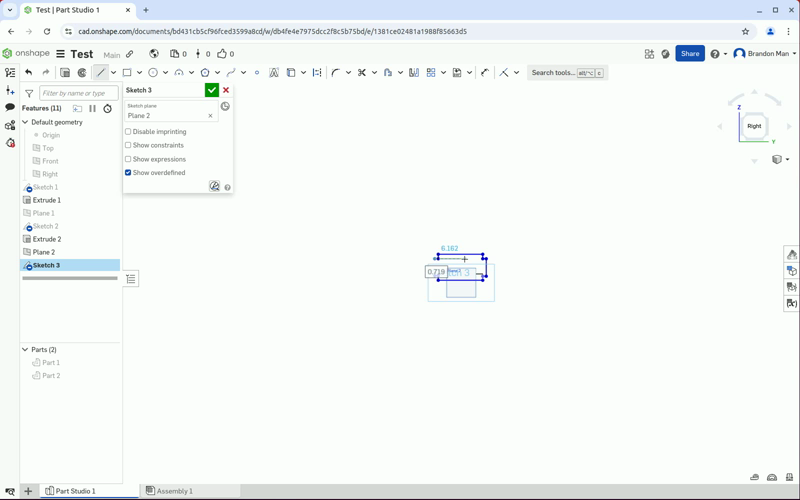
key_down(shift)
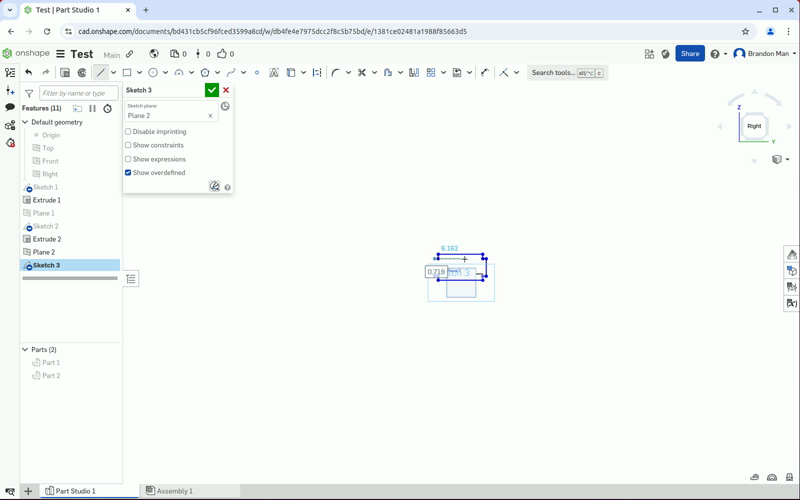
mouse_move(434, 275)
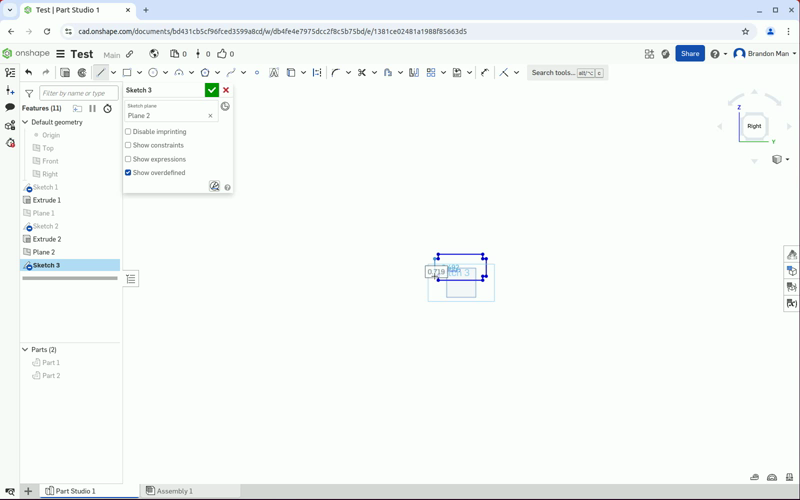
scroll(6)
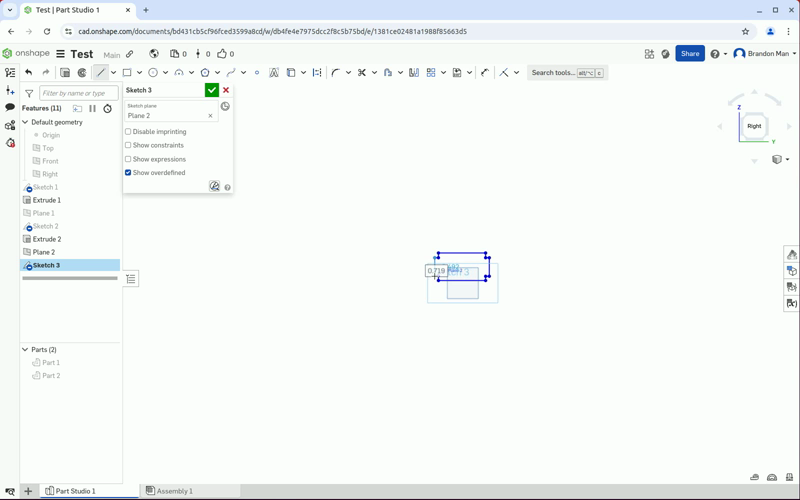
scroll(6)
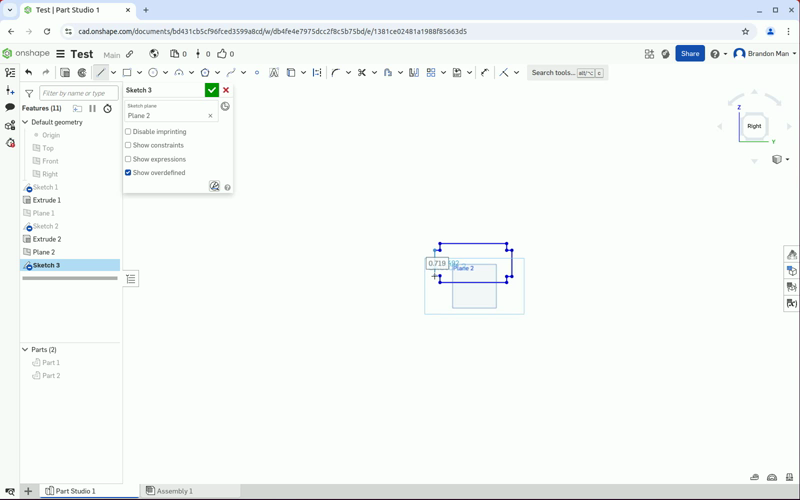
scroll(6)
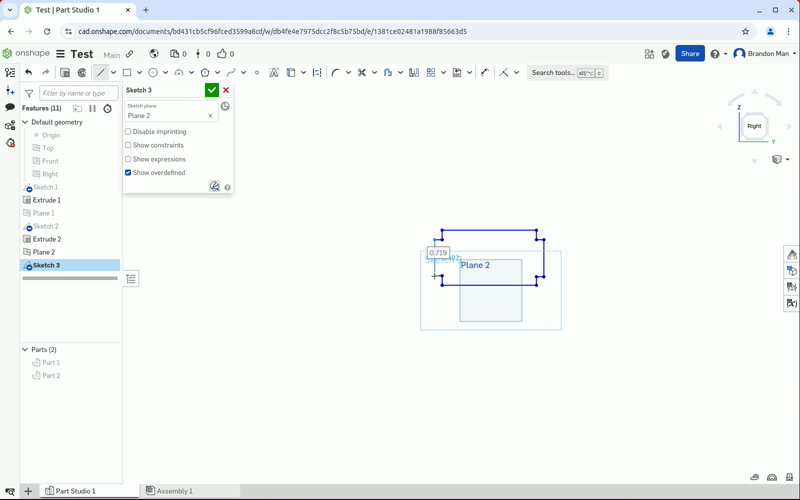
scroll(6)
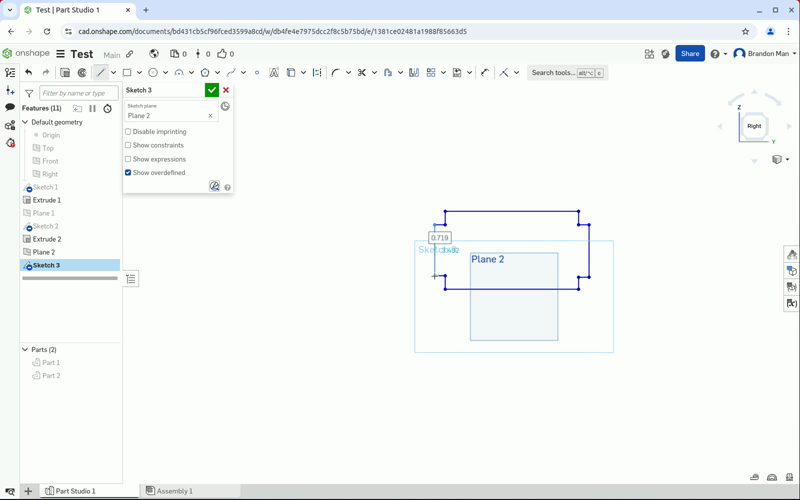
scroll(6)
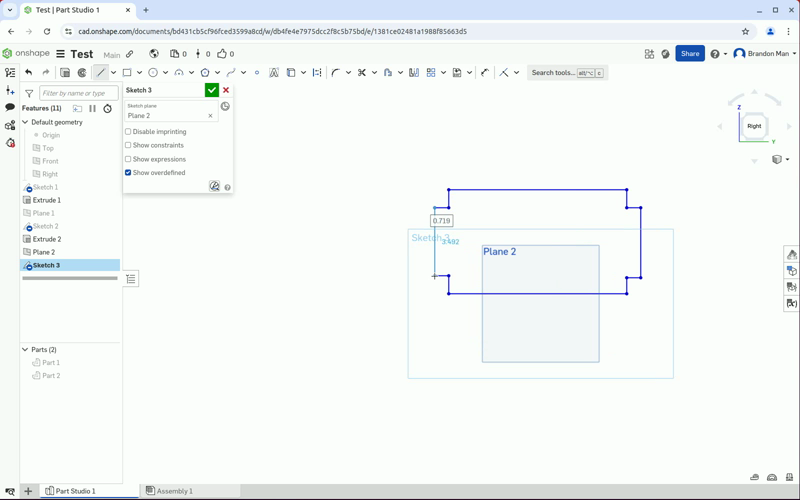
scroll(6)
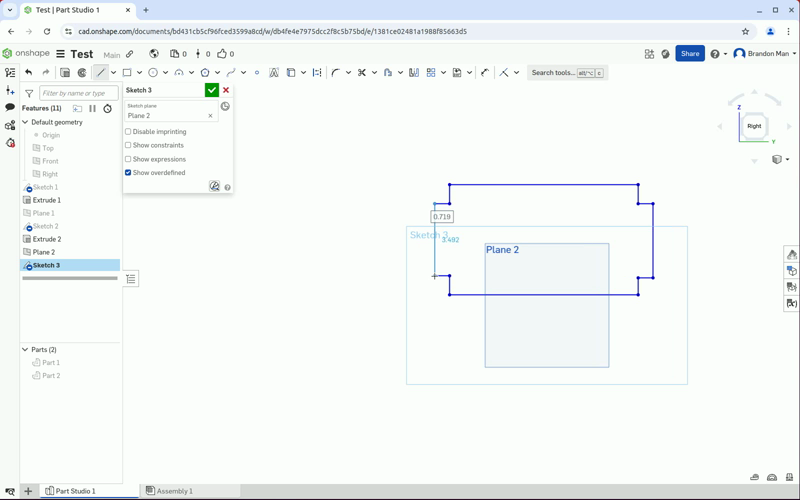
scroll(6)
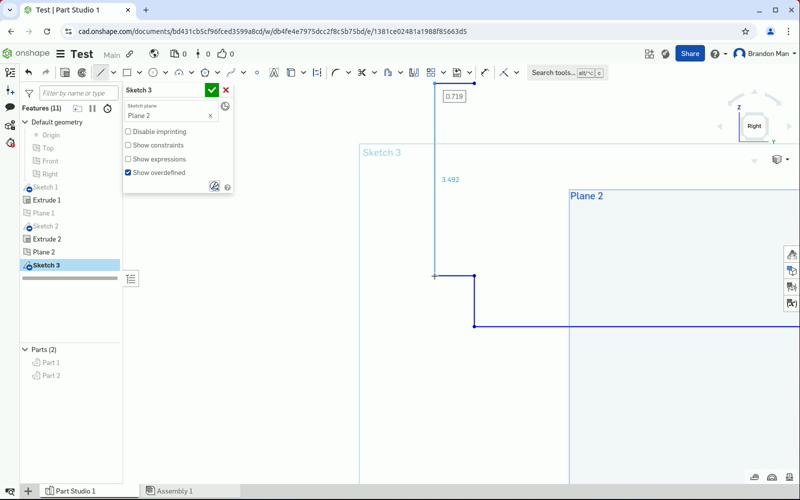
key_up(shift)
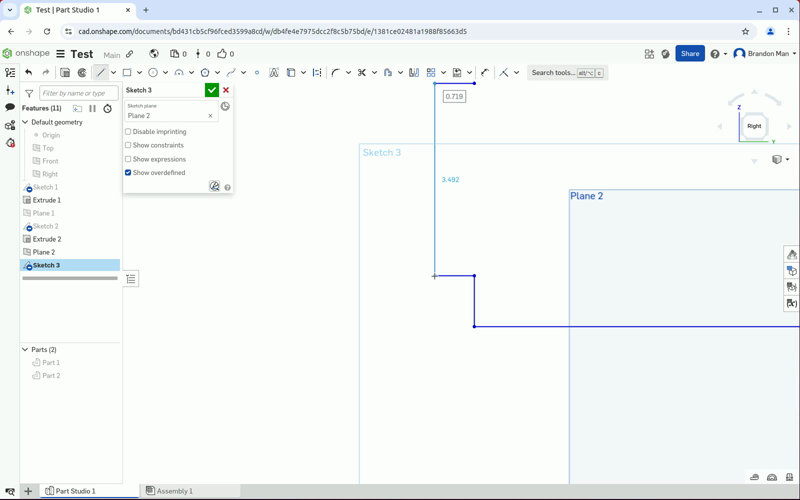
click(434, 275)
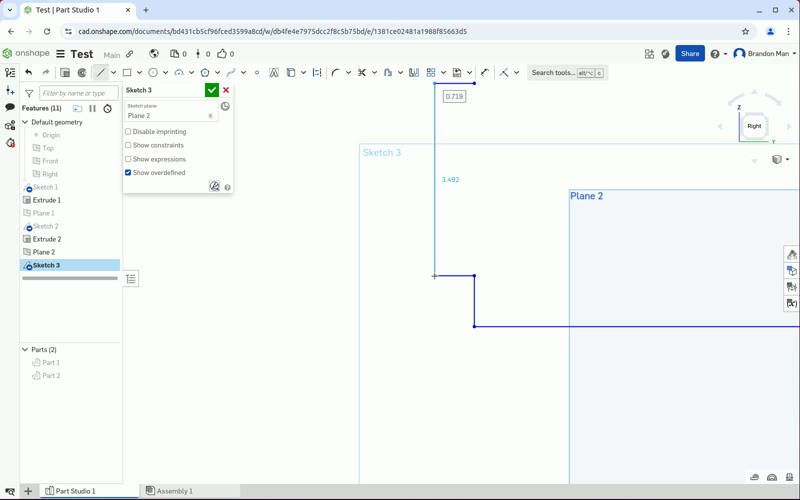
scroll(-6)
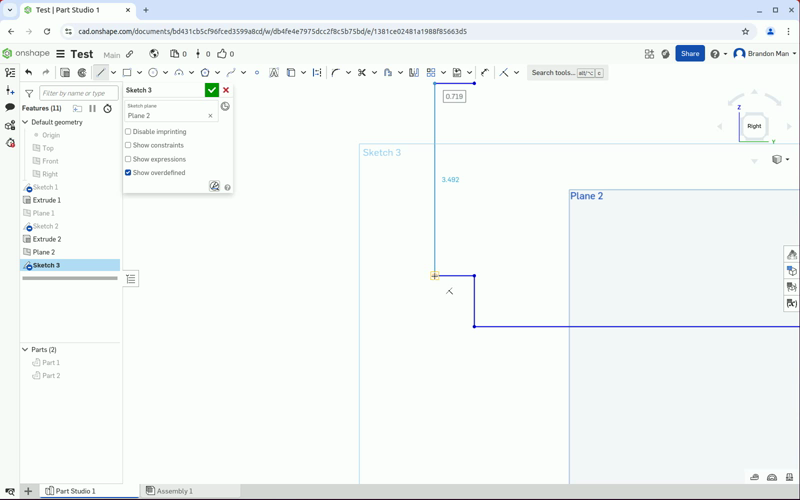
scroll(-6)
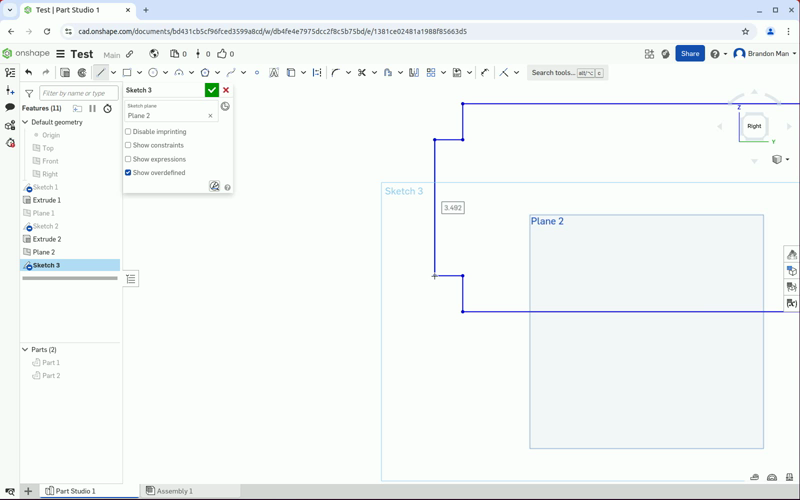
scroll(-6)
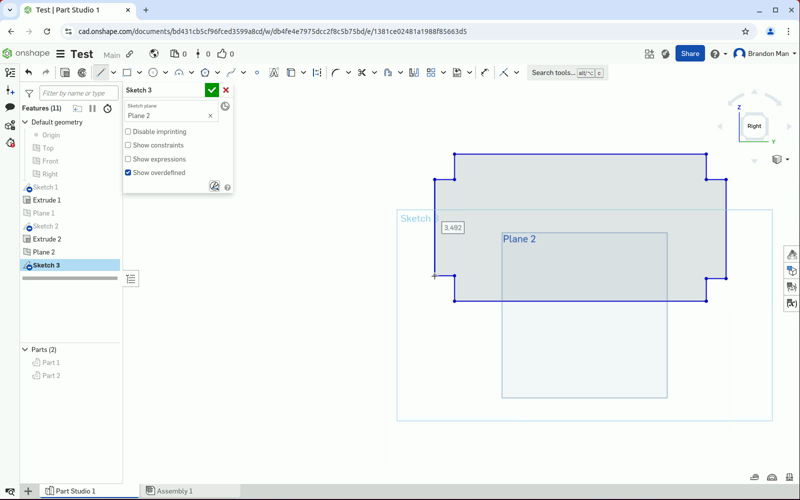
scroll(-6)
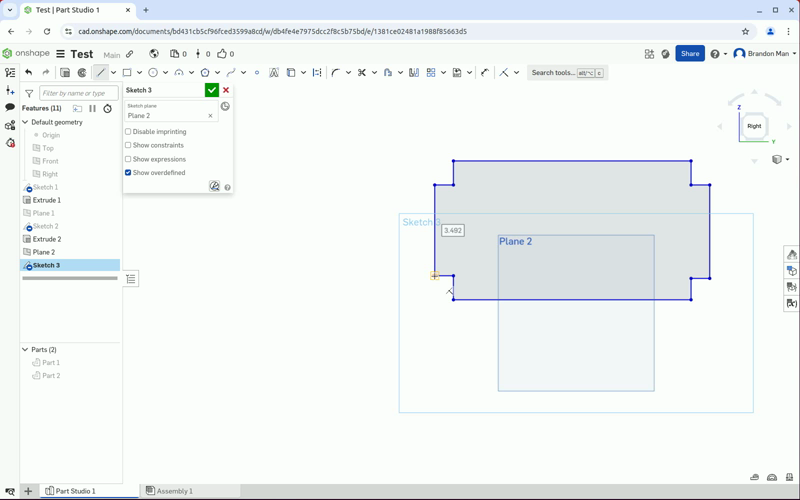
scroll(-6)
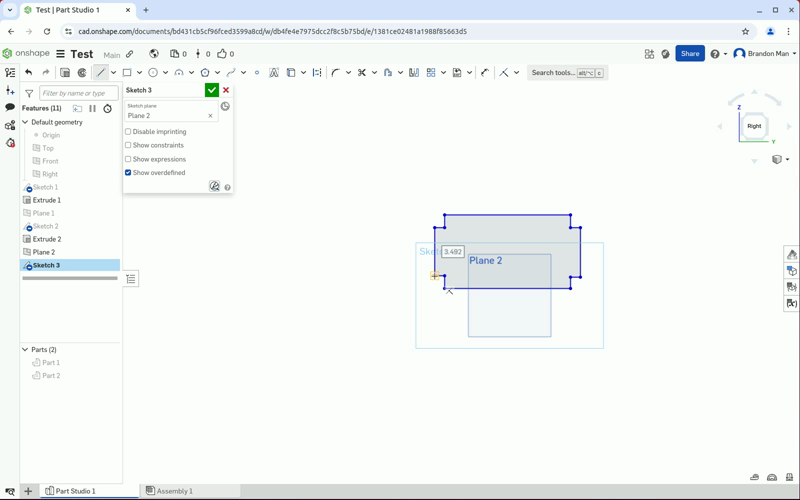
scroll(-6)
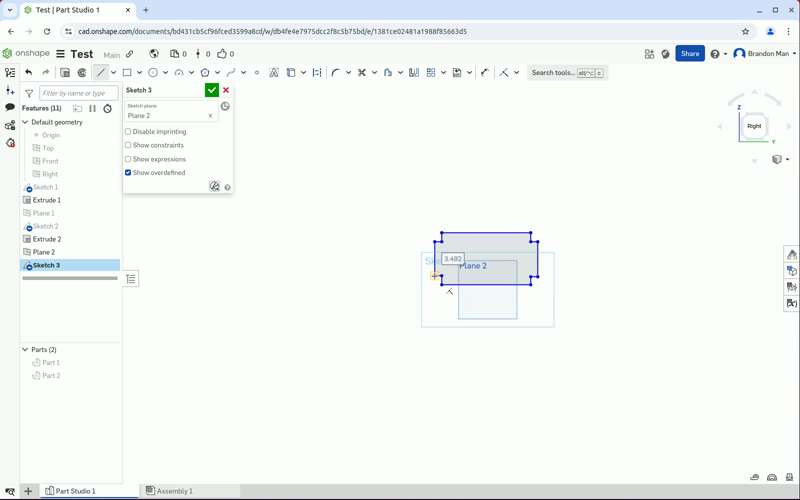
scroll(-6)
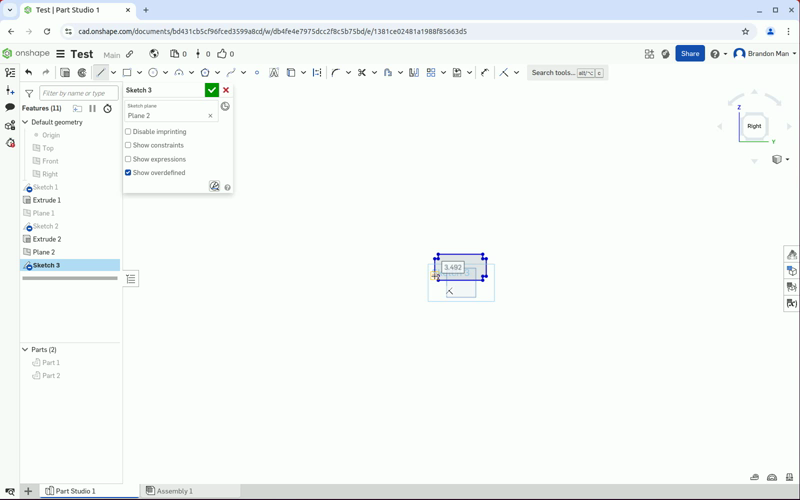
key(esc)
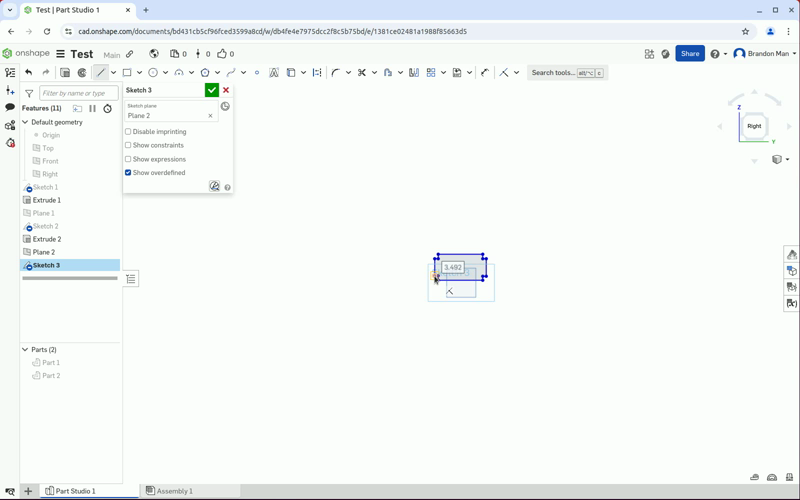
mouse_move(453, 277)
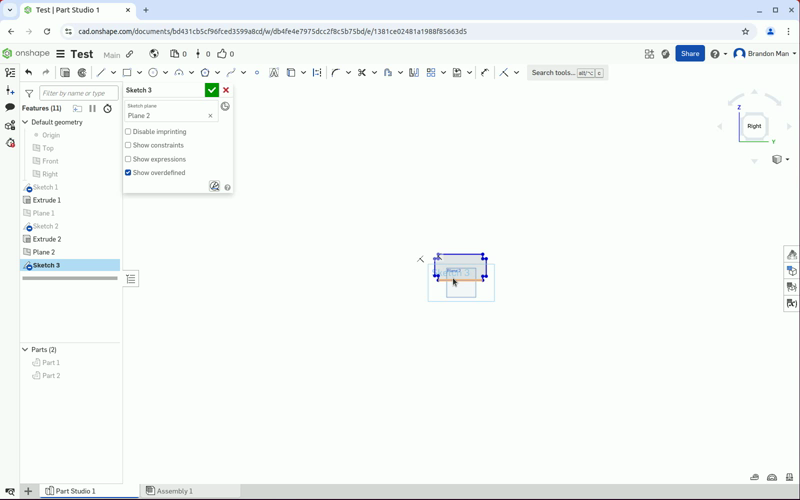
scroll(6)
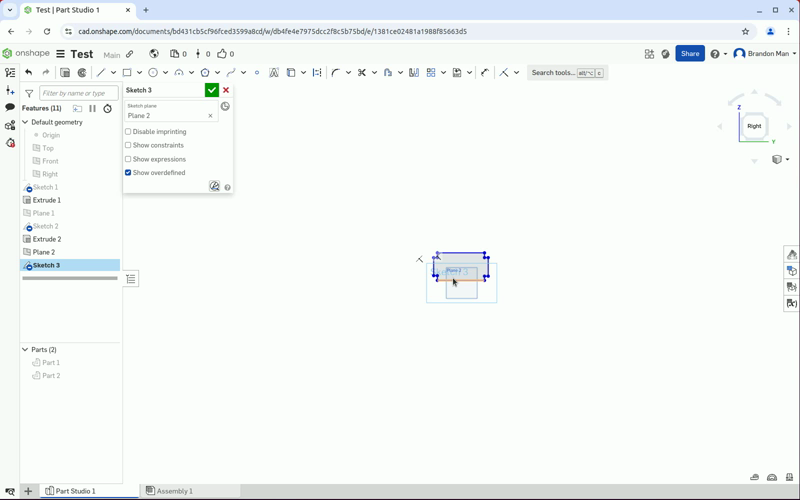
scroll(6)
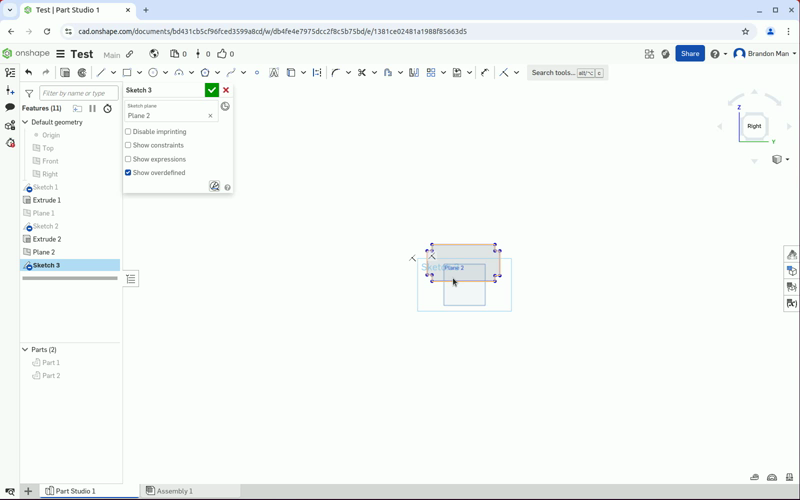
scroll(6)
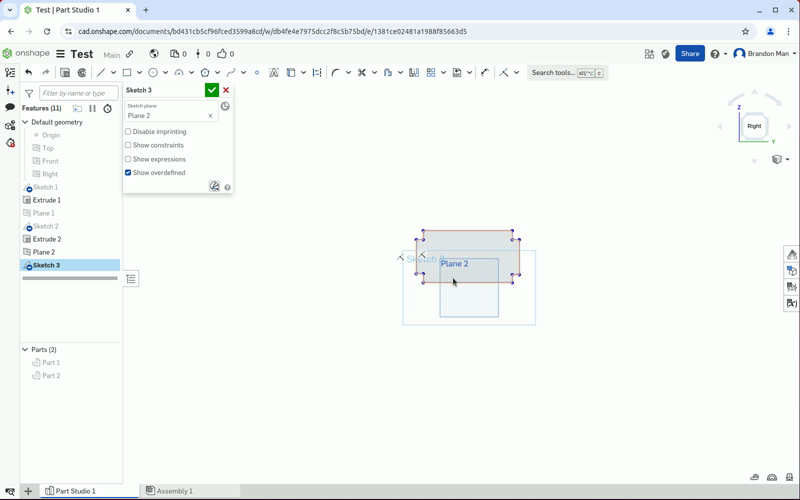
scroll(6)
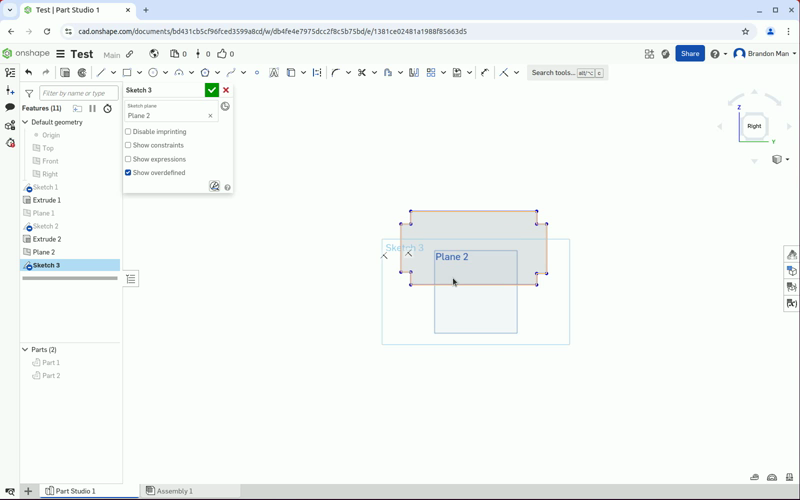
scroll(6)
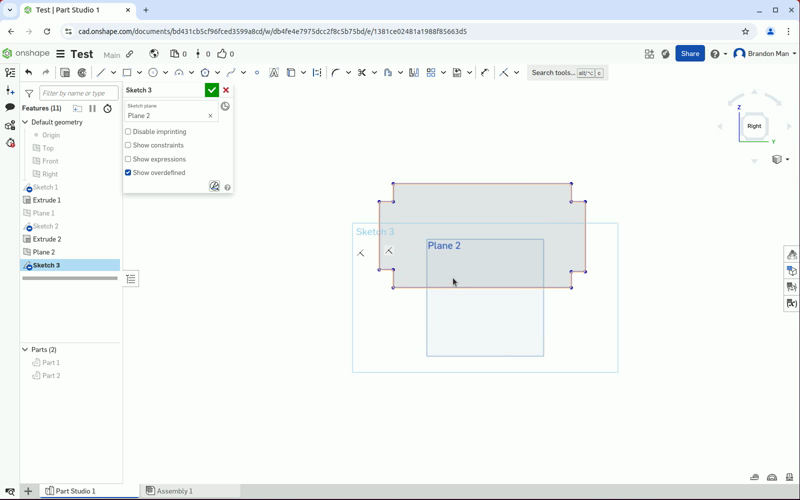
scroll(6)
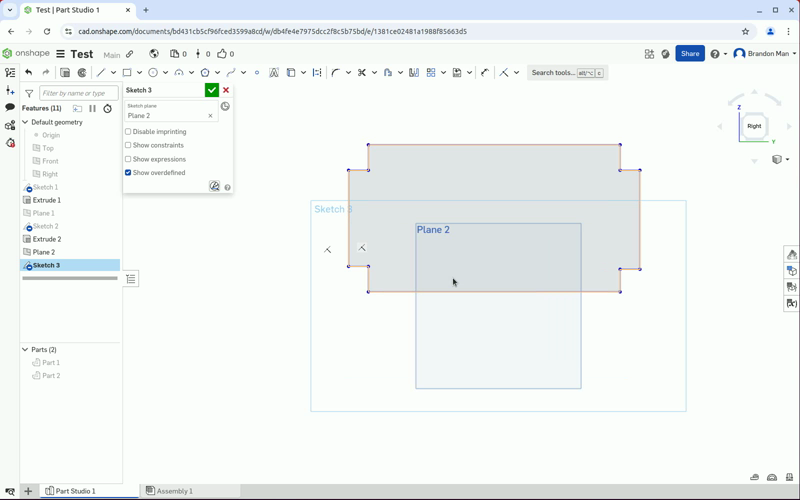
scroll(6)
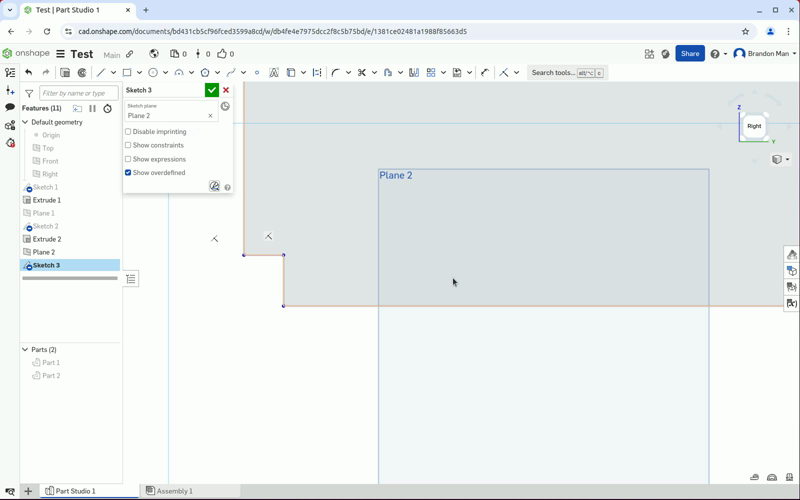
click(453, 277)
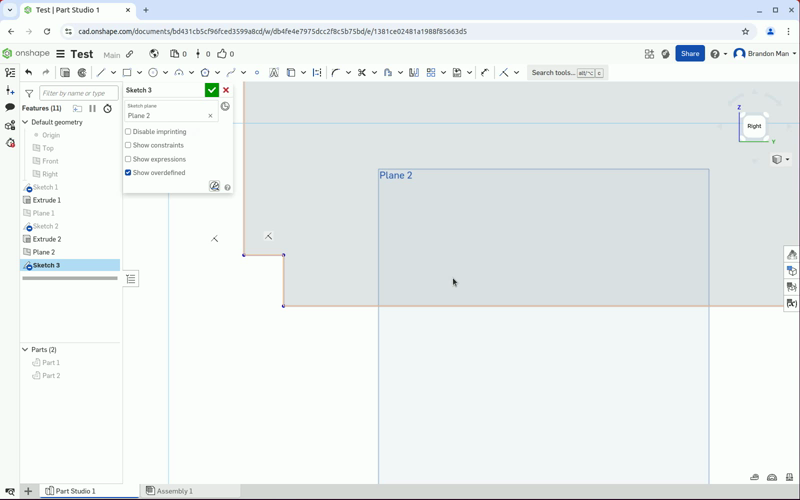
scroll(-6)
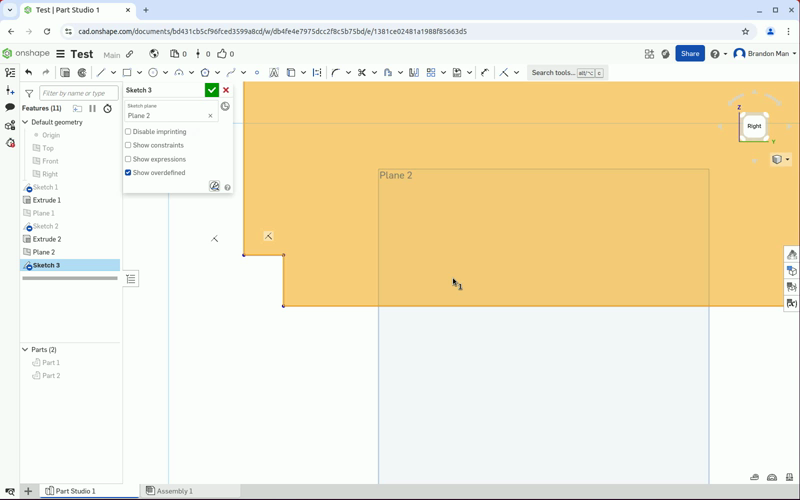
scroll(-6)
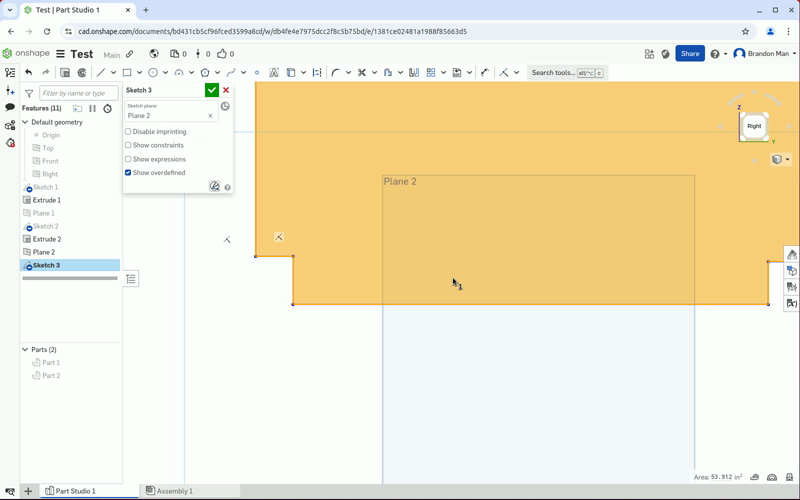
scroll(-6)
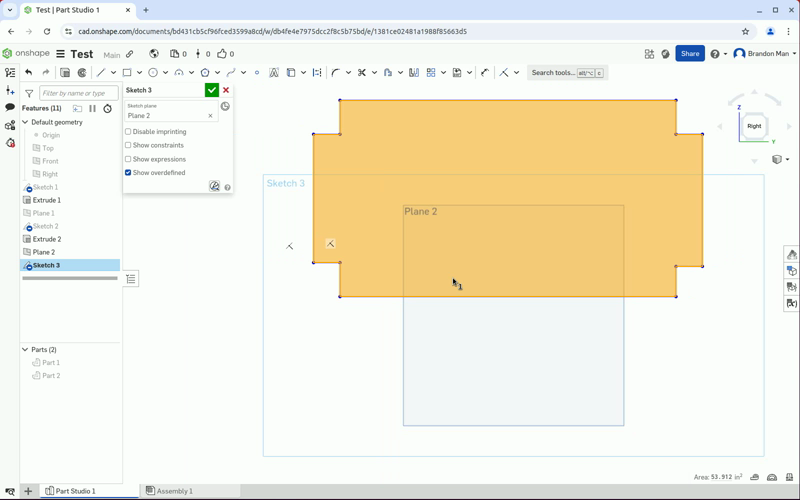
scroll(-6)
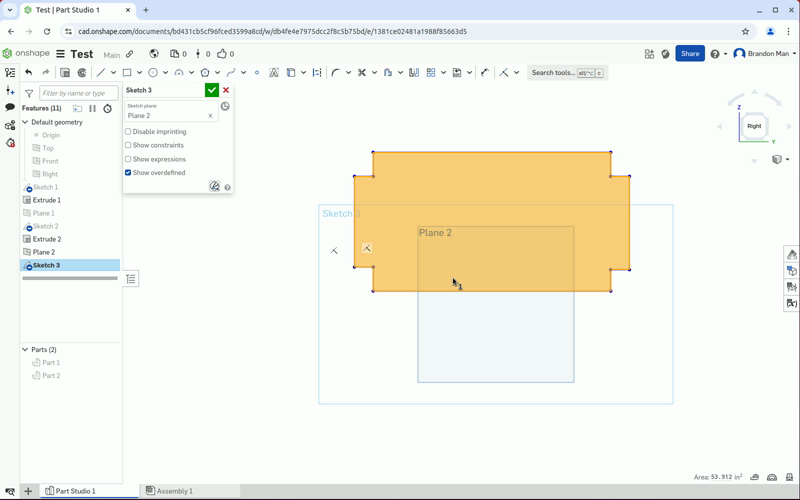
scroll(-6)
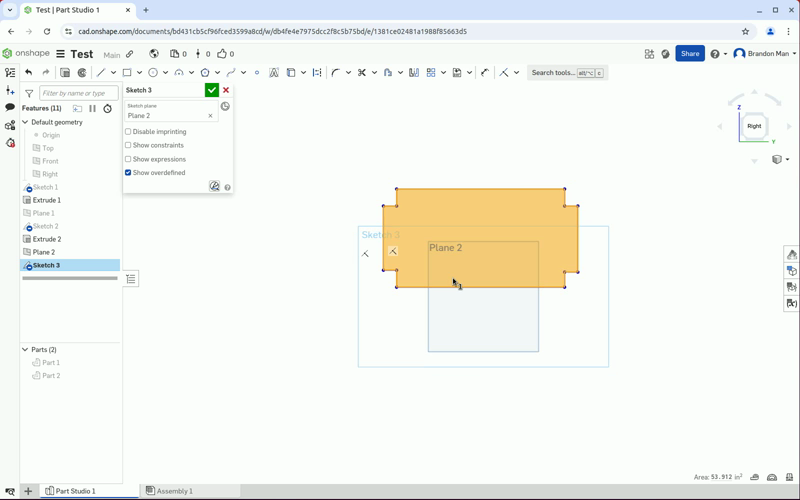
scroll(-6)
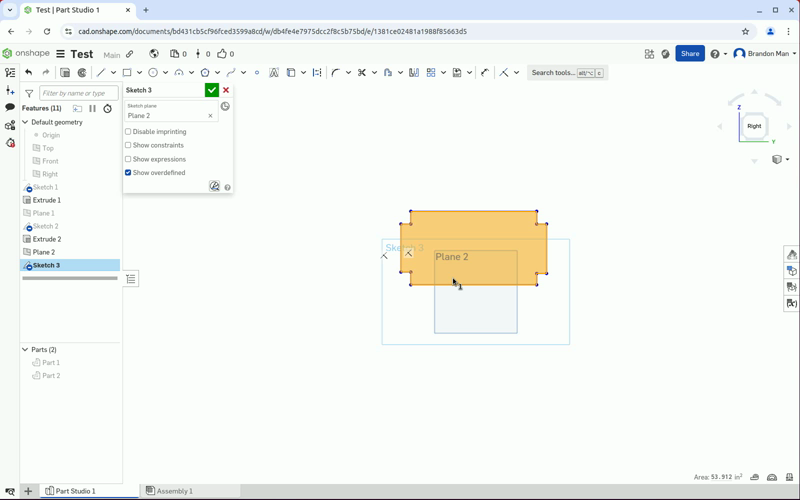
scroll(-6)
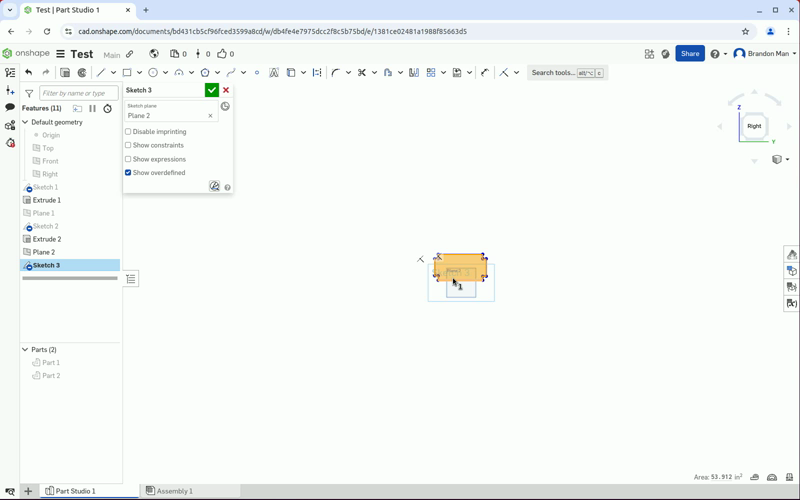
mouse_move(73, 352)
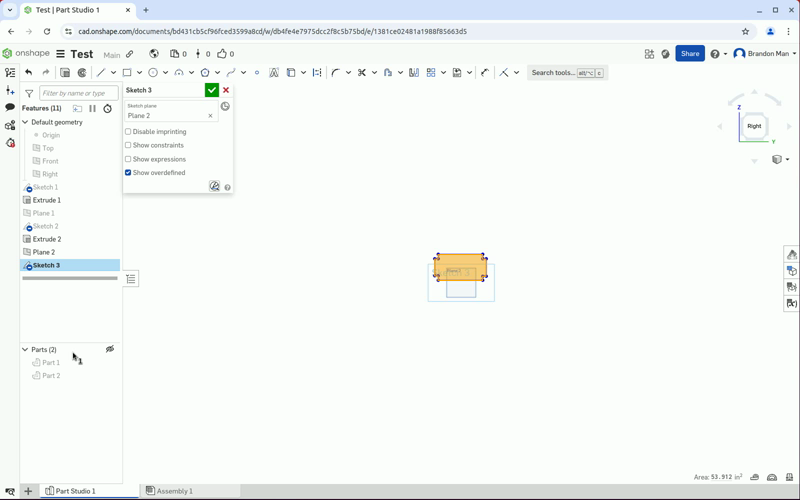
key(shift+y)
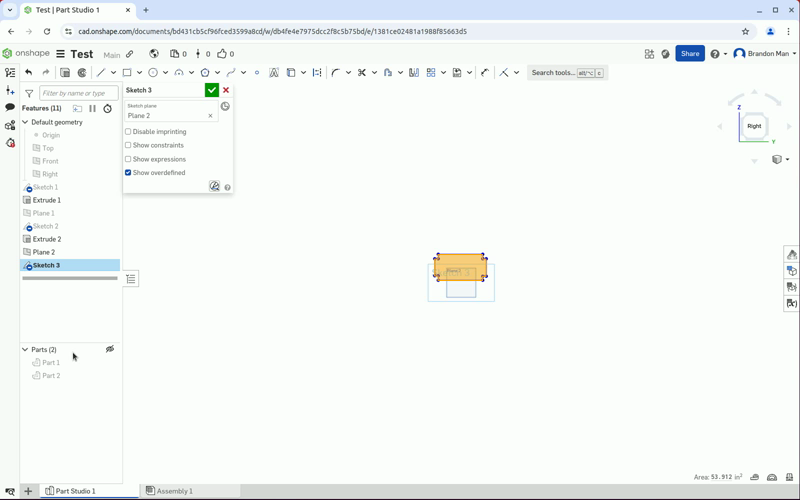
key(shift+e)
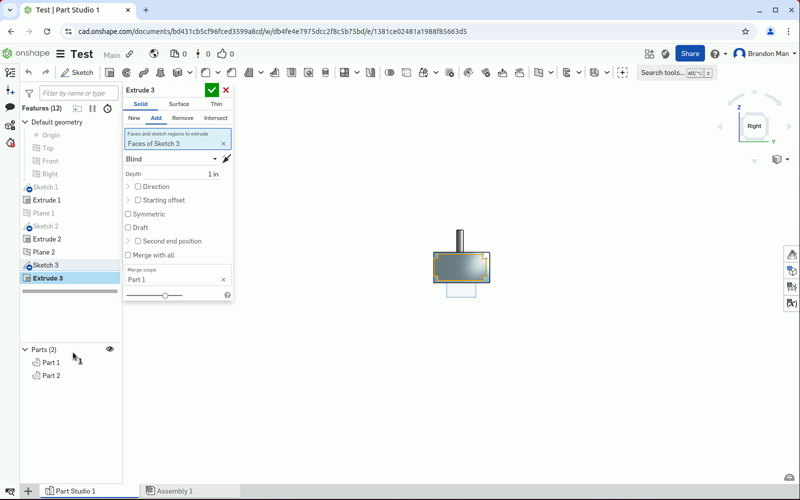
mouse_move(143, 106)
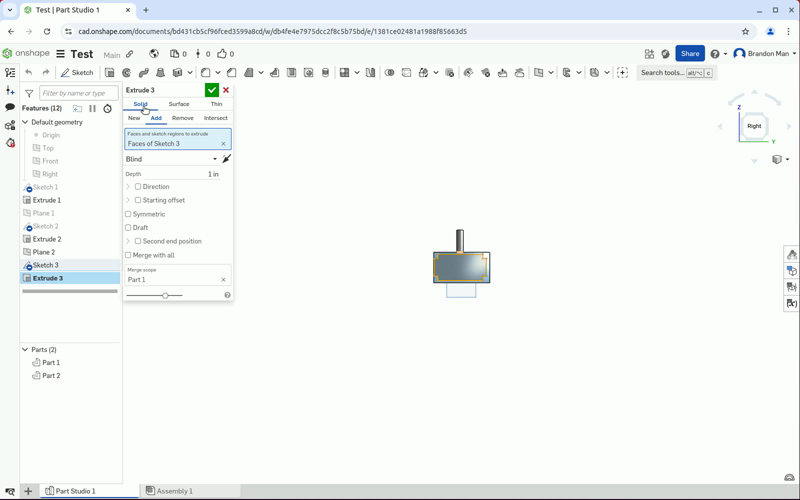
click(143, 106)
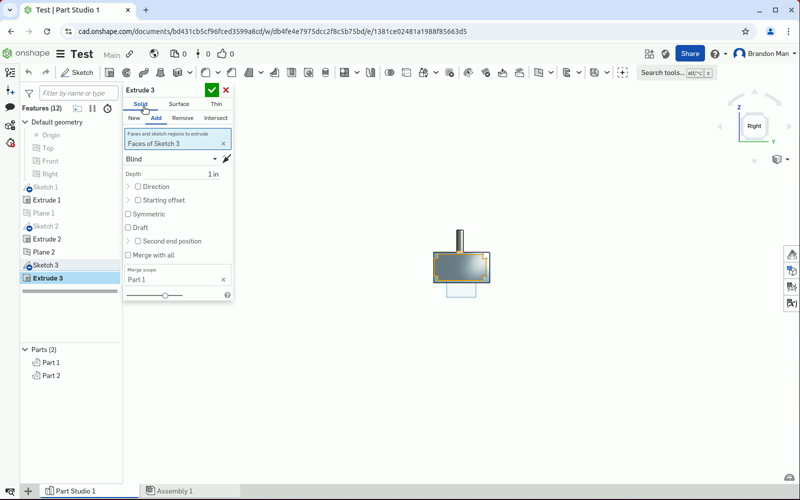
mouse_move(137, 120)
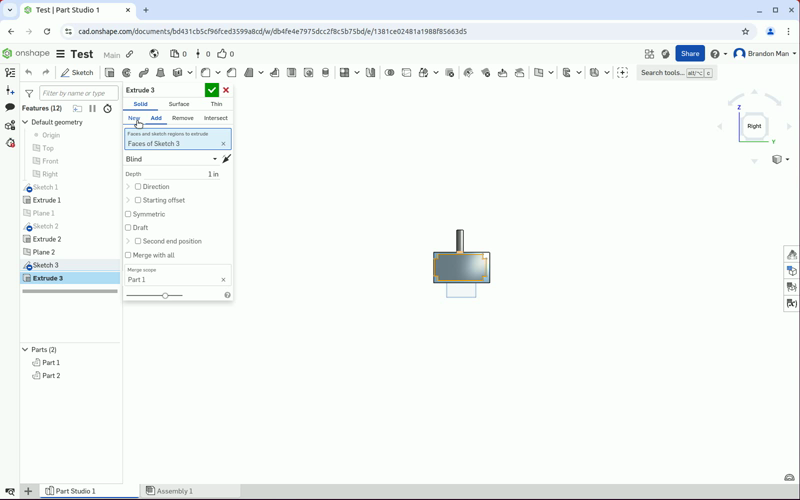
click(137, 120)
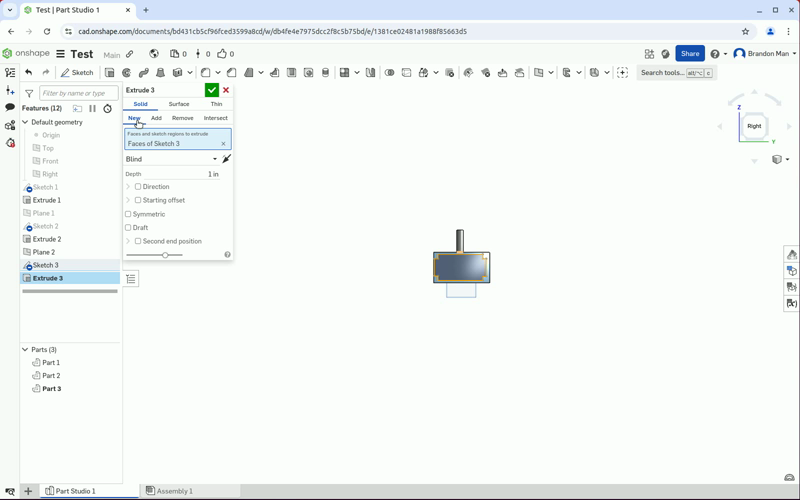
key(tab, 4)
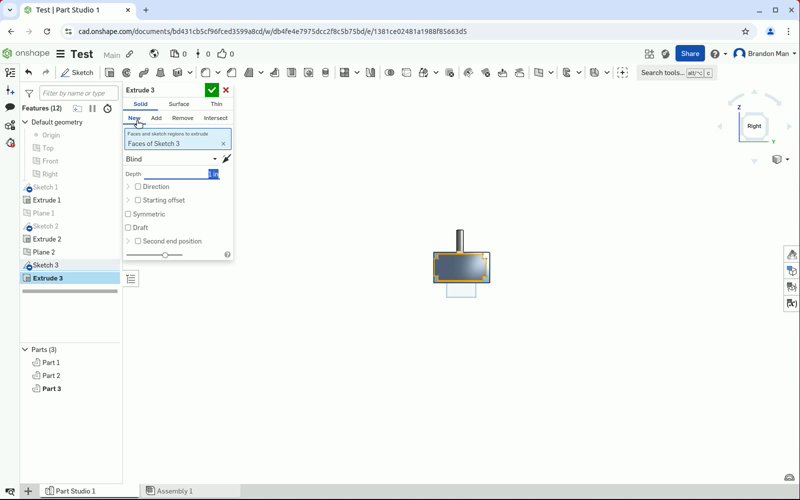
text(6.258)
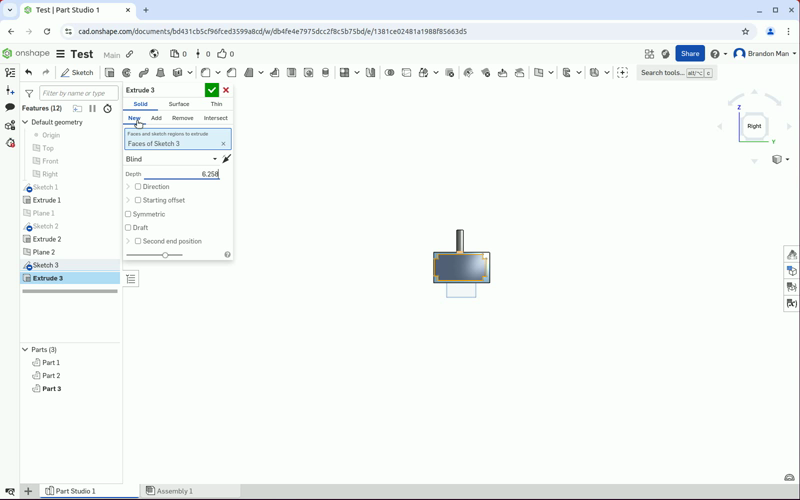
key(enter)
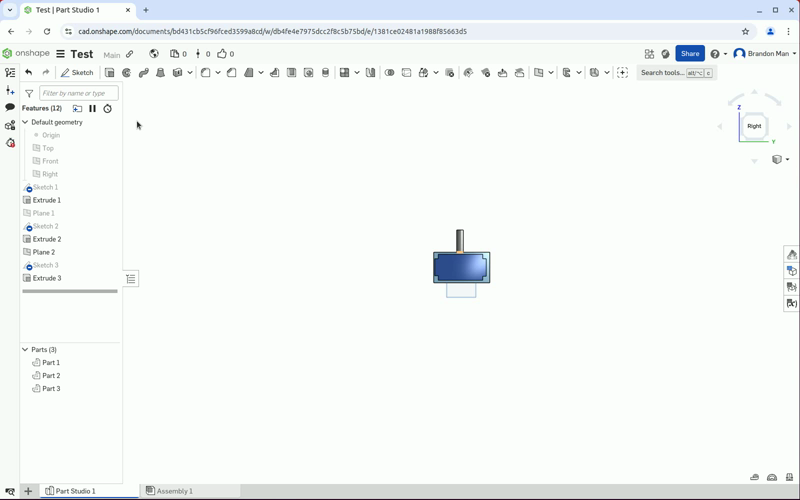
key(shift+h)
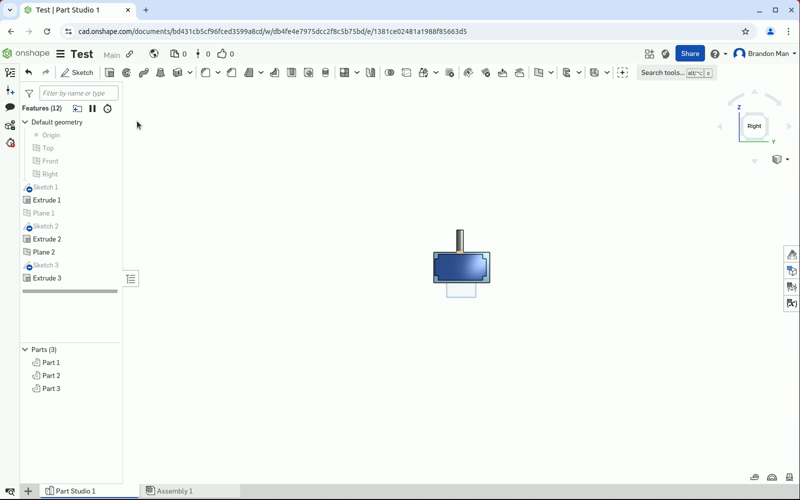
key(shift+h)
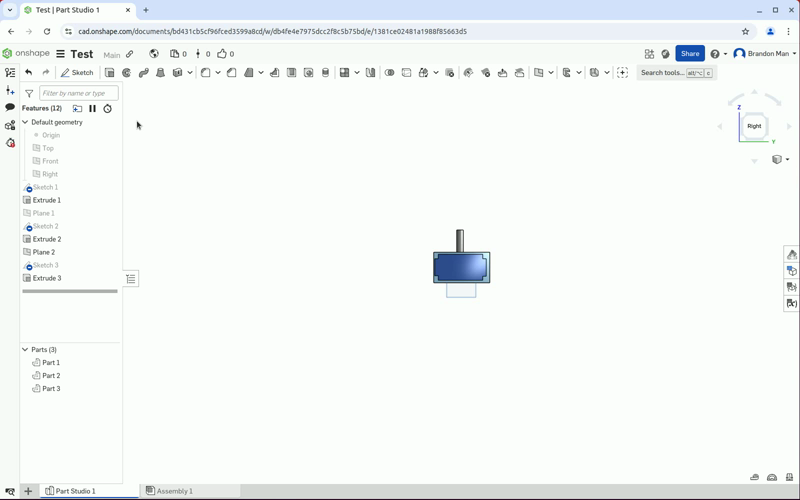
mouse_move(73, 189)
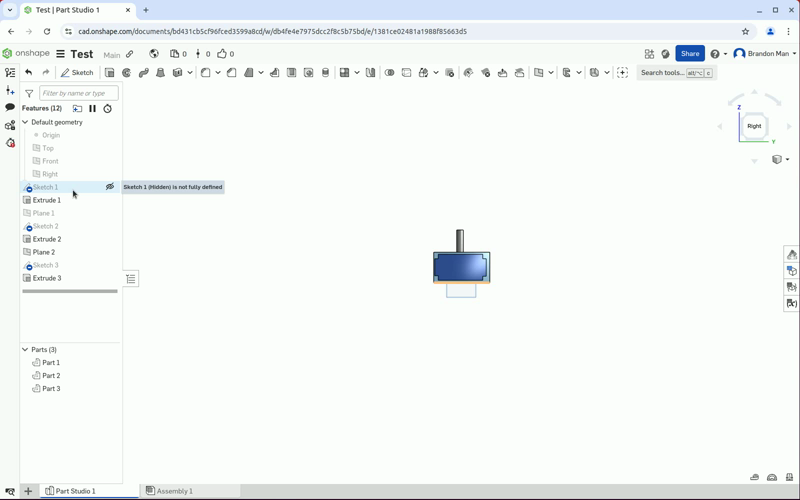
click(73, 189)
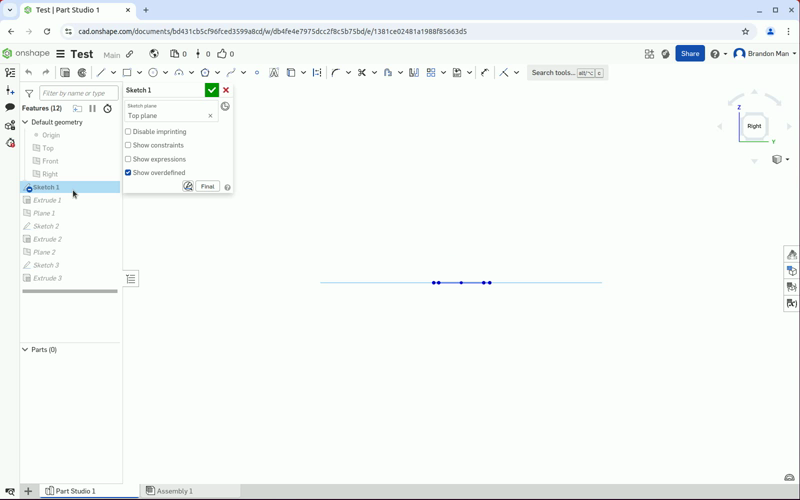
mouse_move(229, 92)
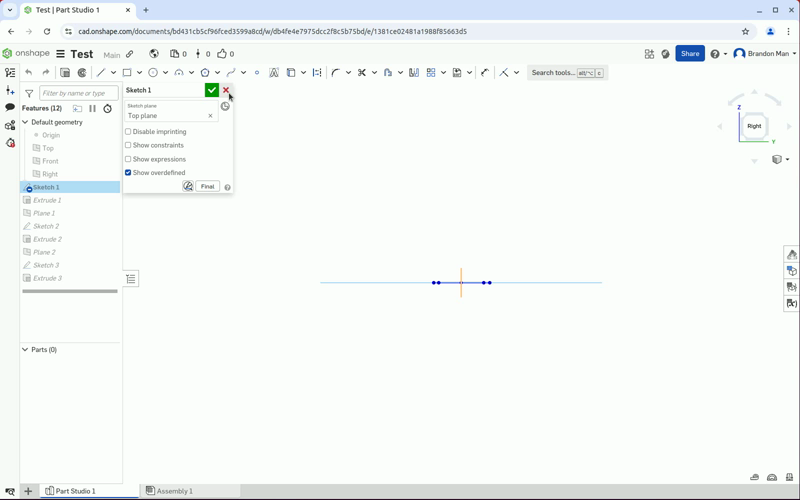
click(229, 92)
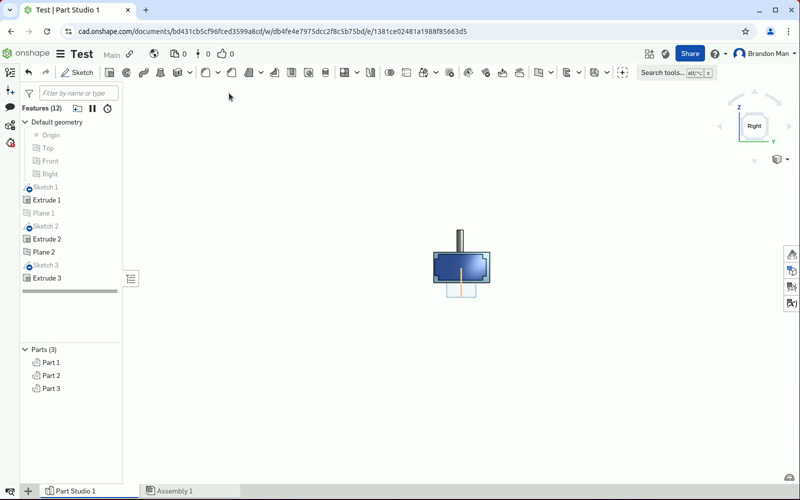
mouse_move(541, 75)
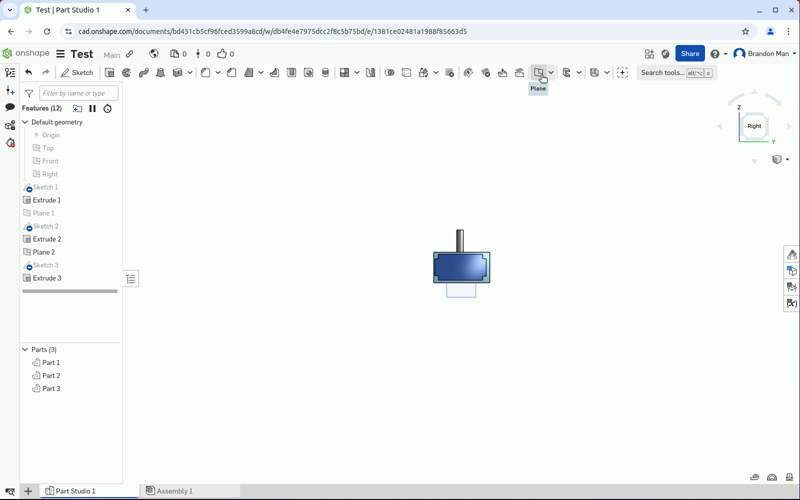
click(541, 75)
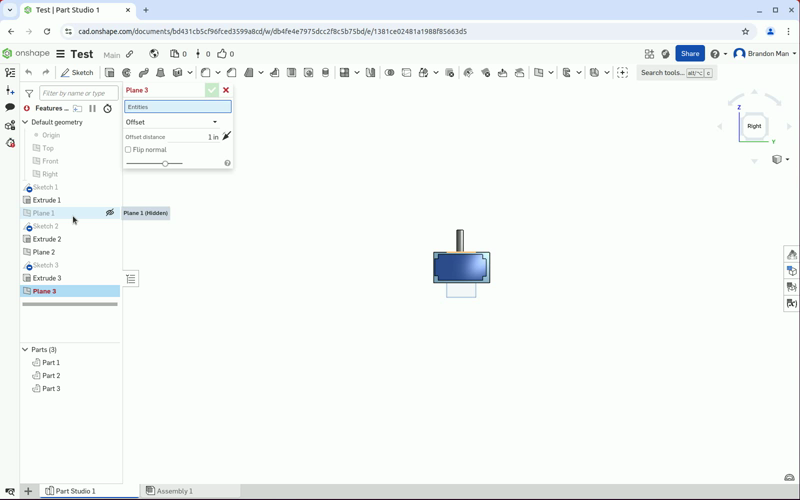
scroll(3)
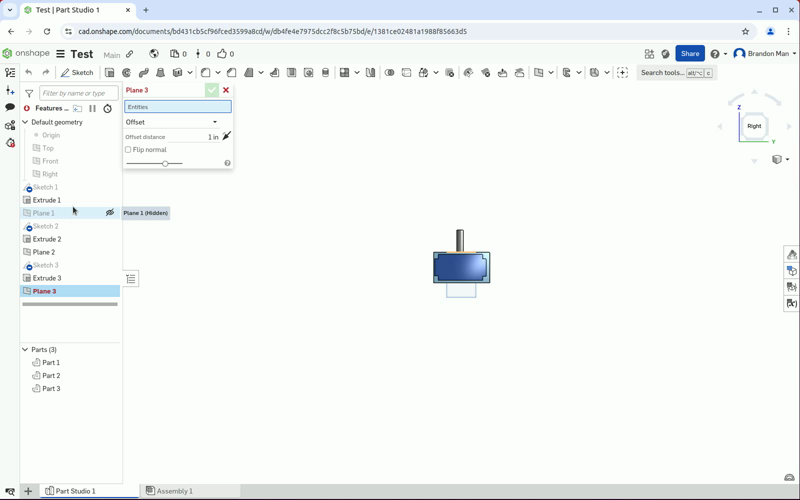
mouse_move(73, 176)
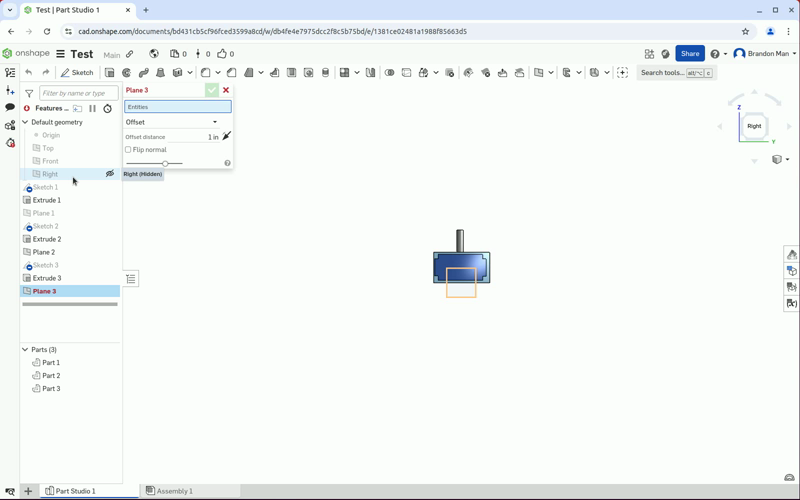
click(73, 176)
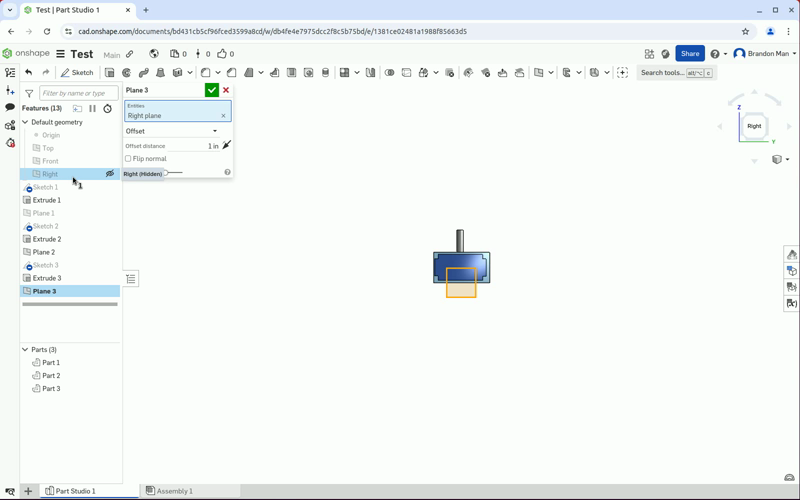
key(tab, 2)
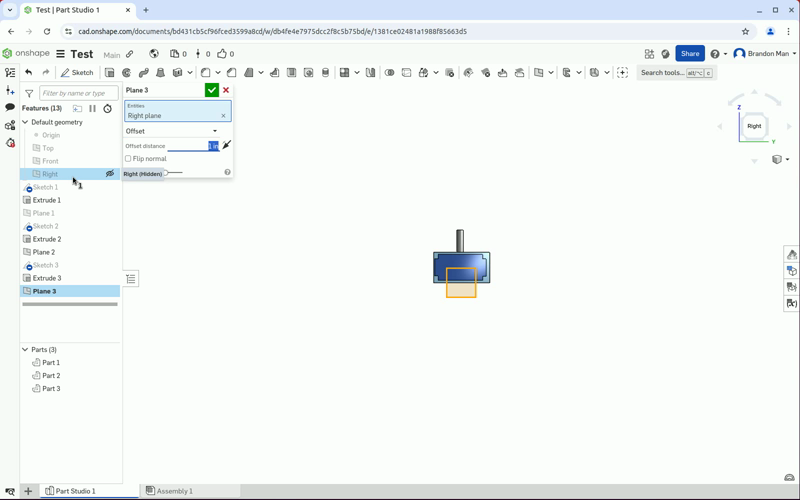
text(20.705)
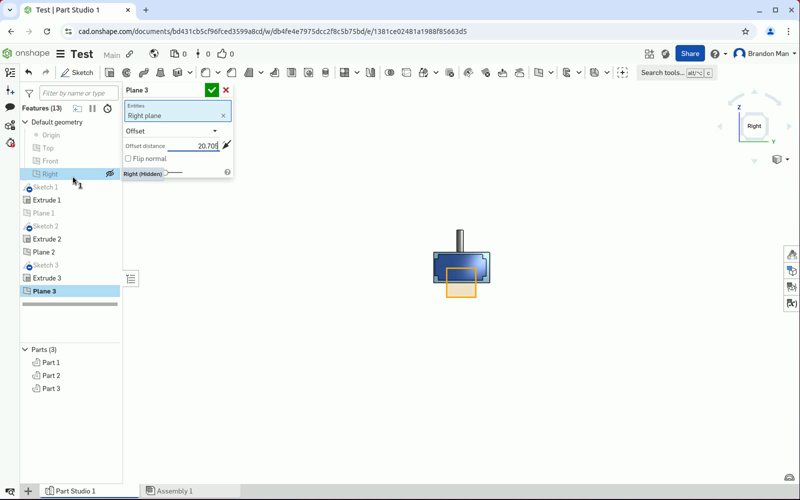
key(enter, 2)
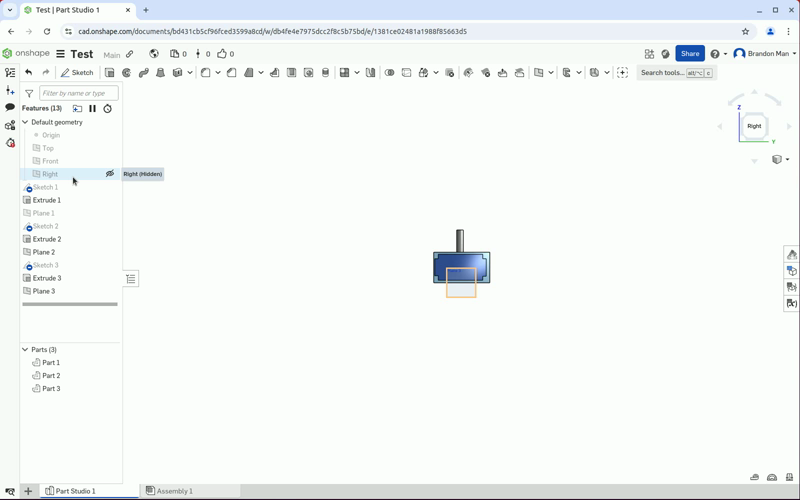
key(shift+s)
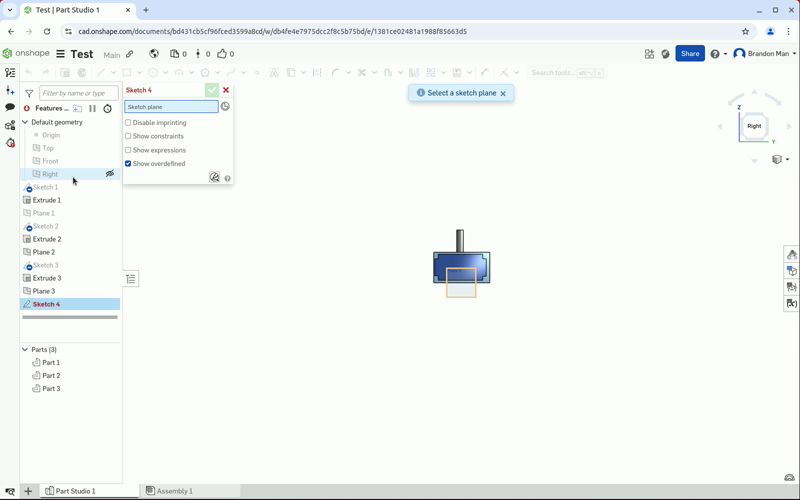
mouse_move(73, 293)
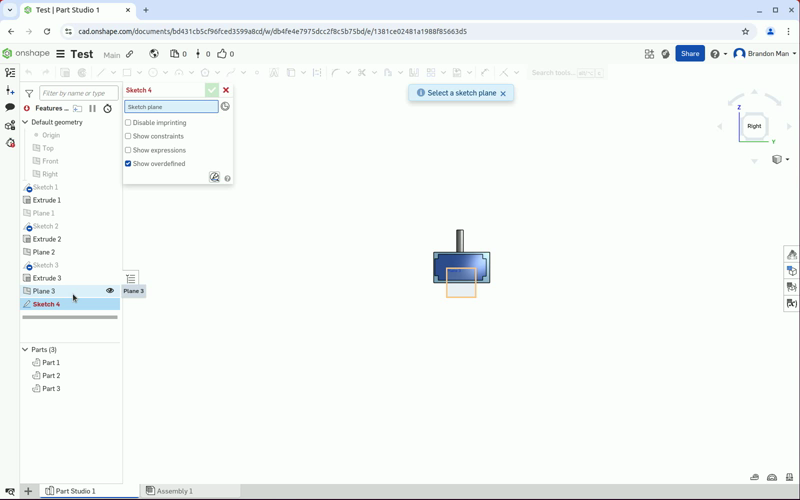
click(73, 293)
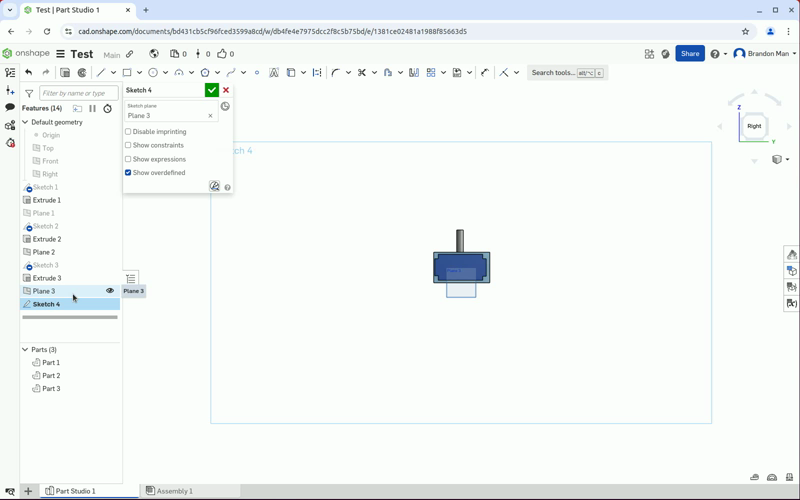
mouse_move(73, 352)
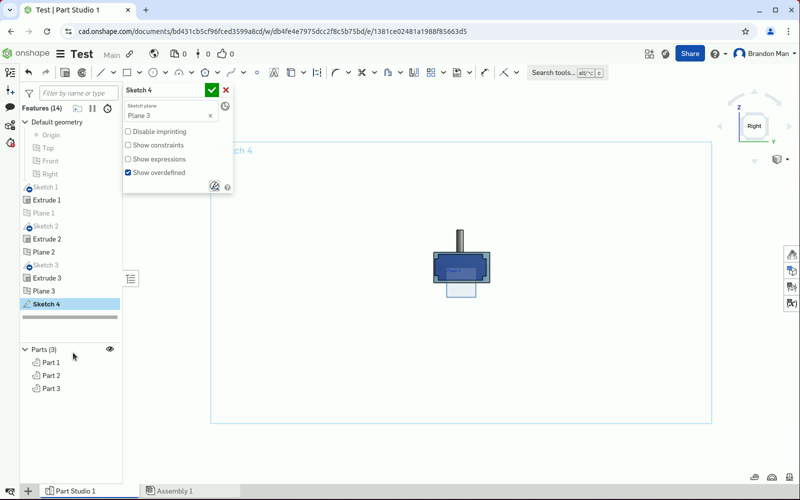
key(y)
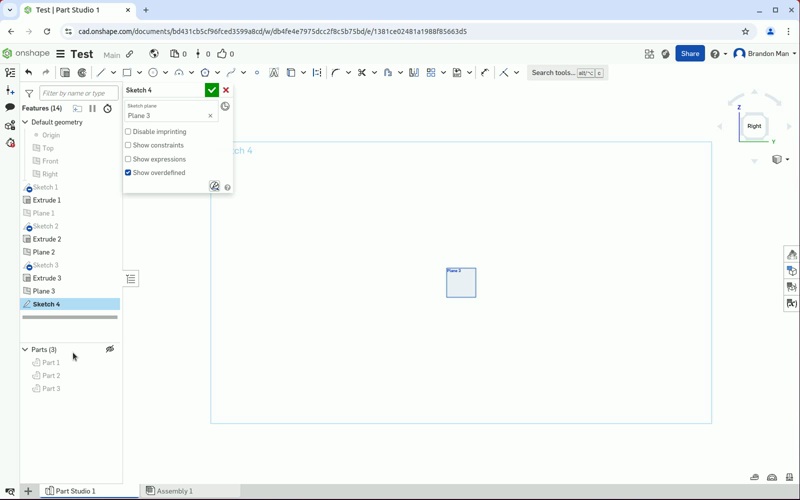
key(c)
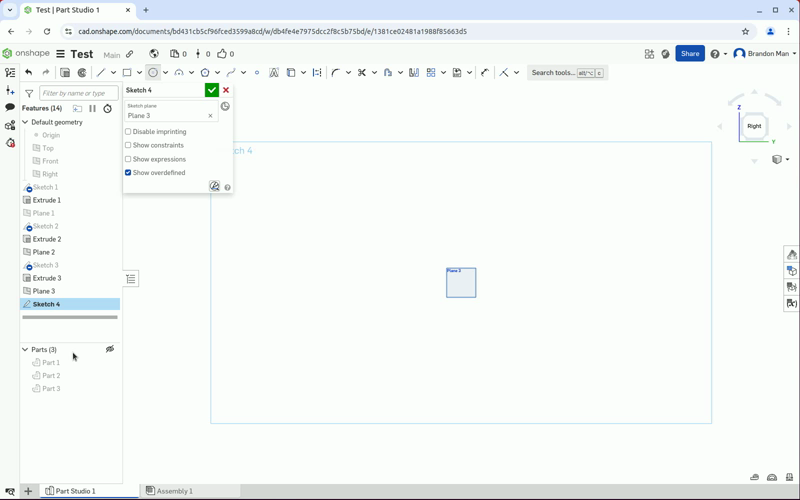
key_down(shift)
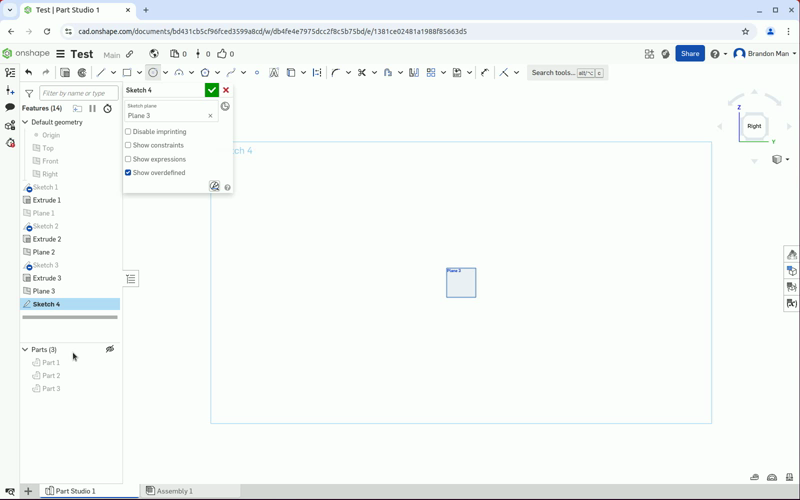
mouse_move(461, 267)
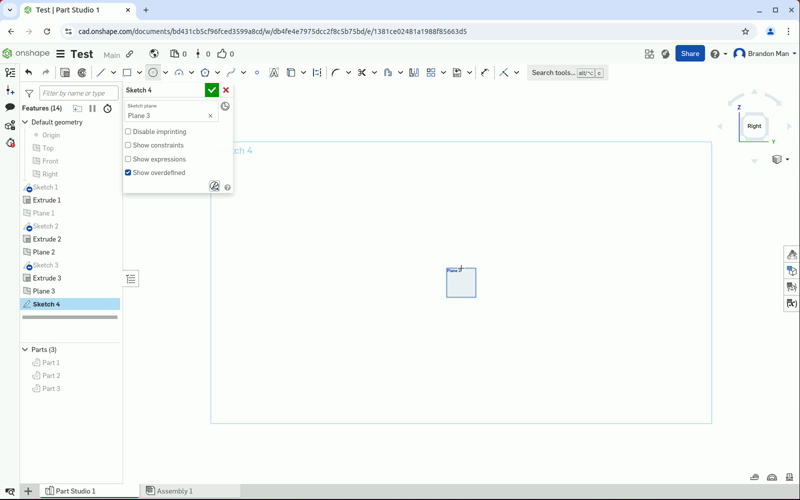
click(461, 267)
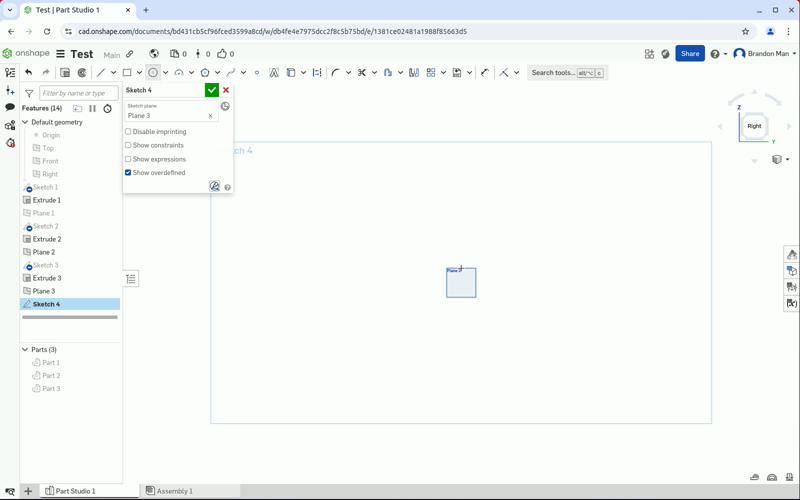
key_up(shift)
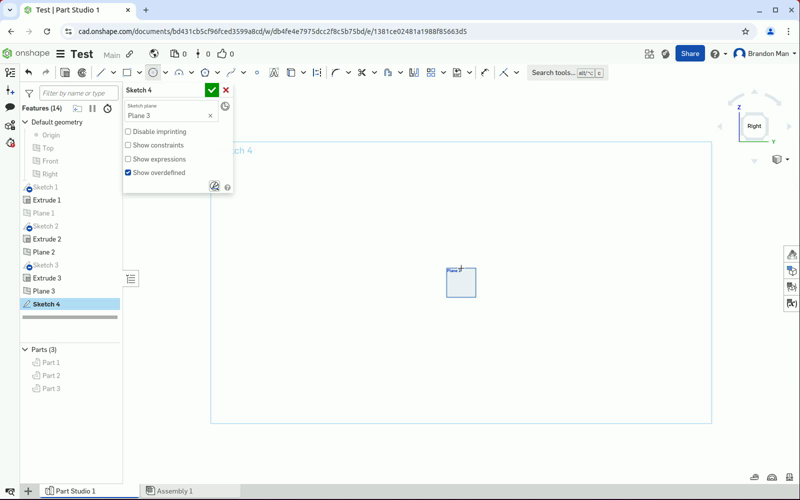
mouse_move(467, 267)
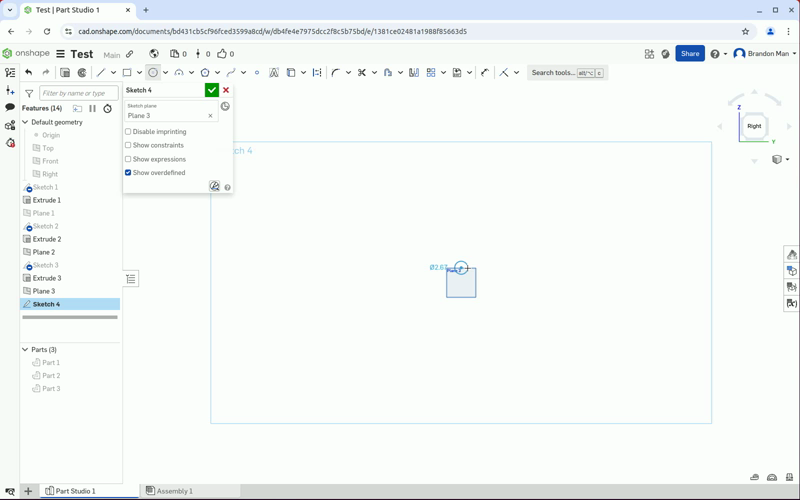
click(467, 267)
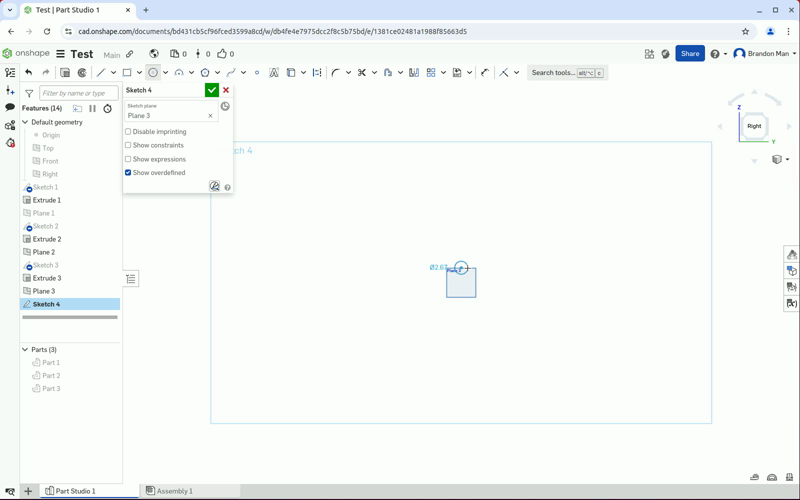
key(esc)
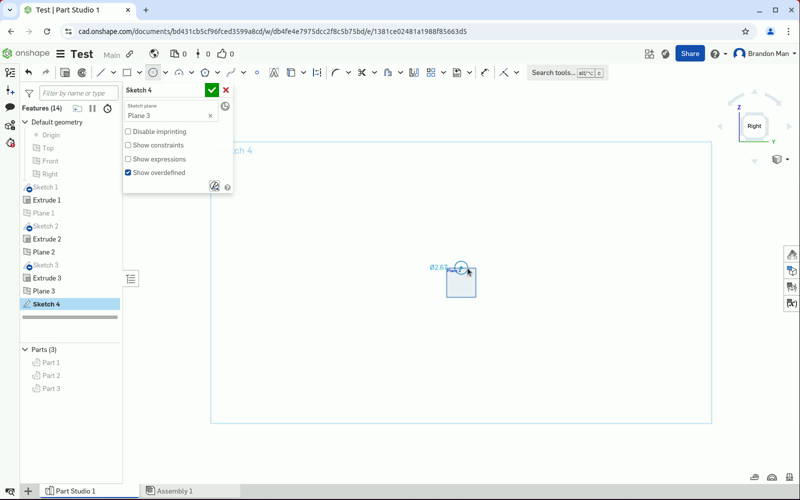
mouse_move(465, 268)
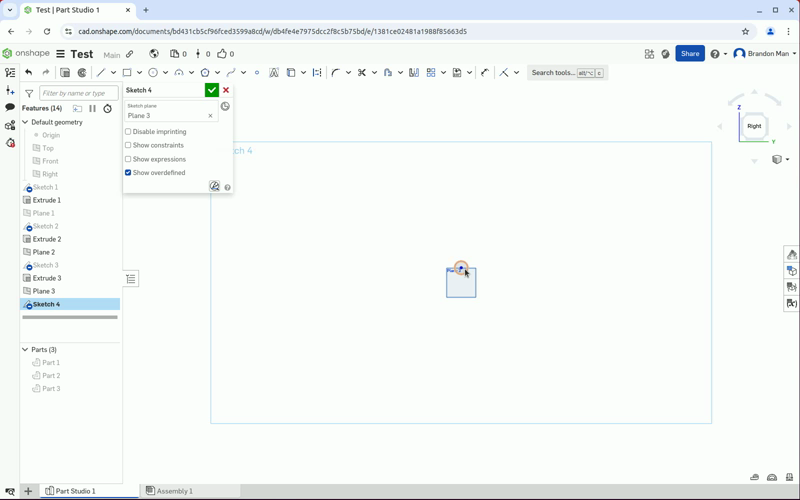
scroll(6)
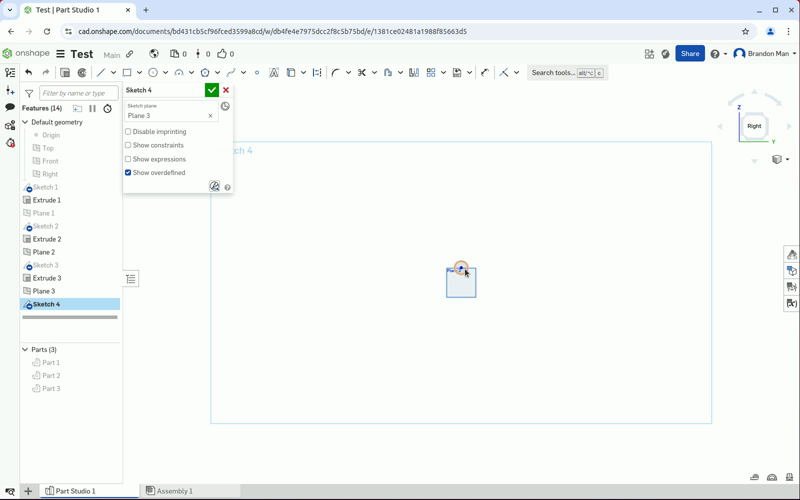
scroll(6)
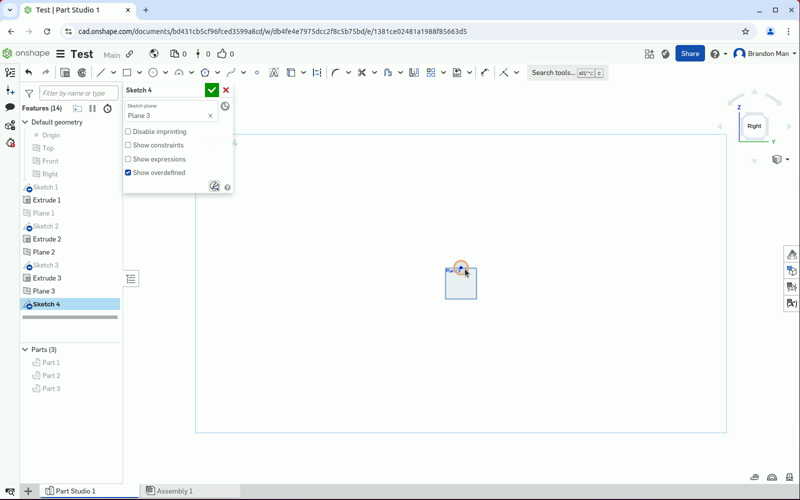
scroll(6)
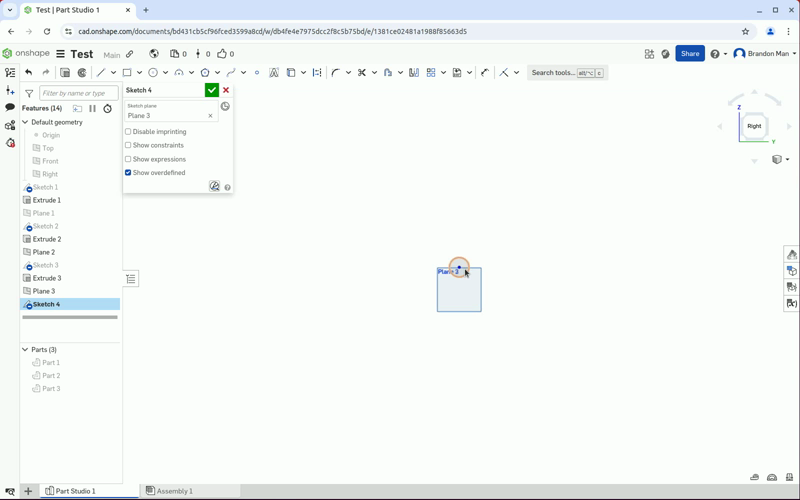
scroll(6)
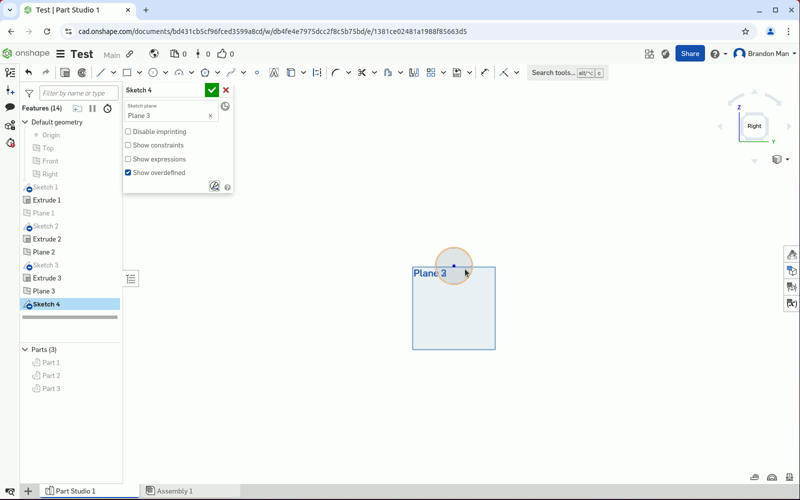
scroll(6)
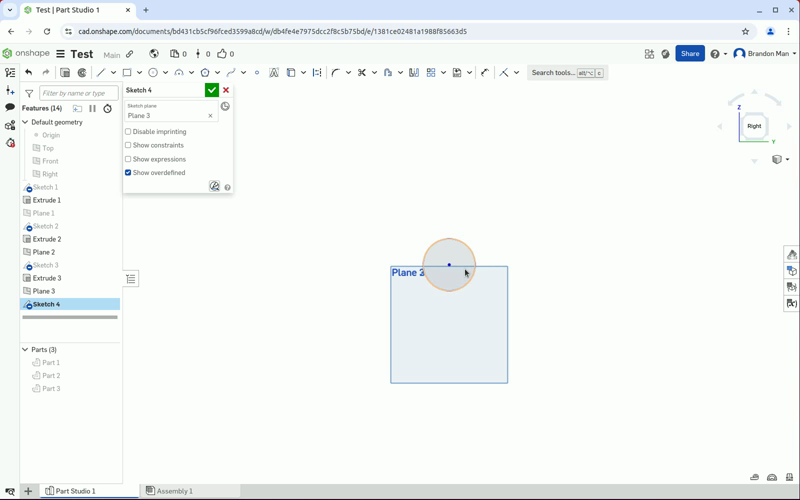
scroll(6)
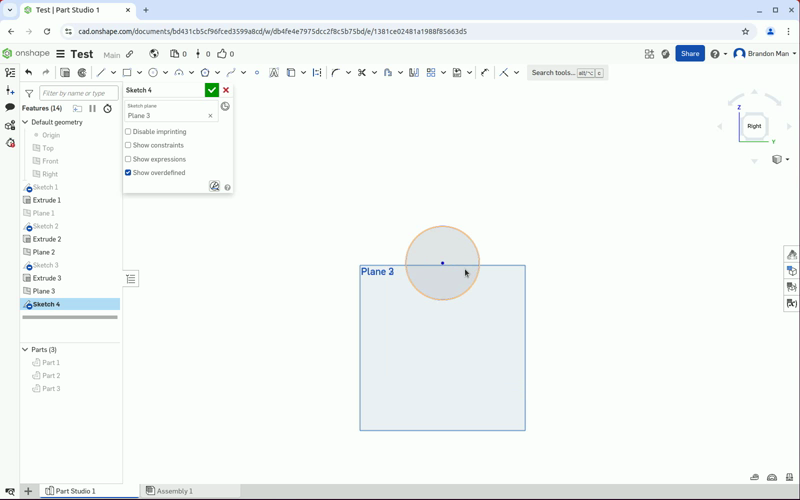
scroll(6)
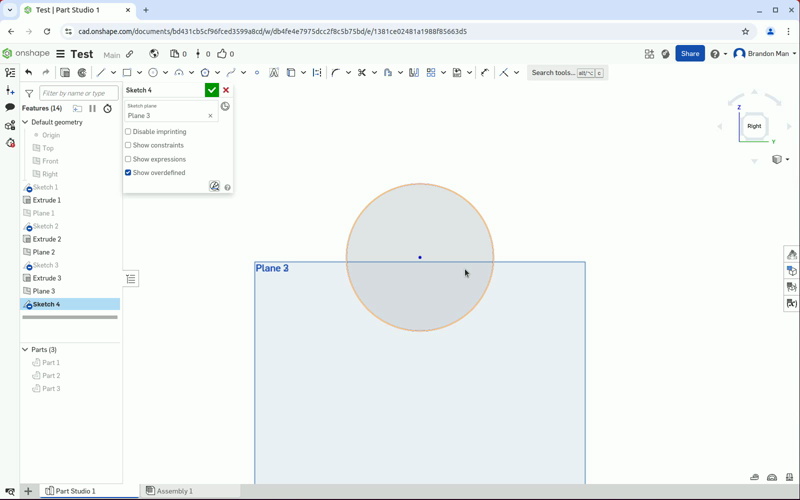
click(465, 268)
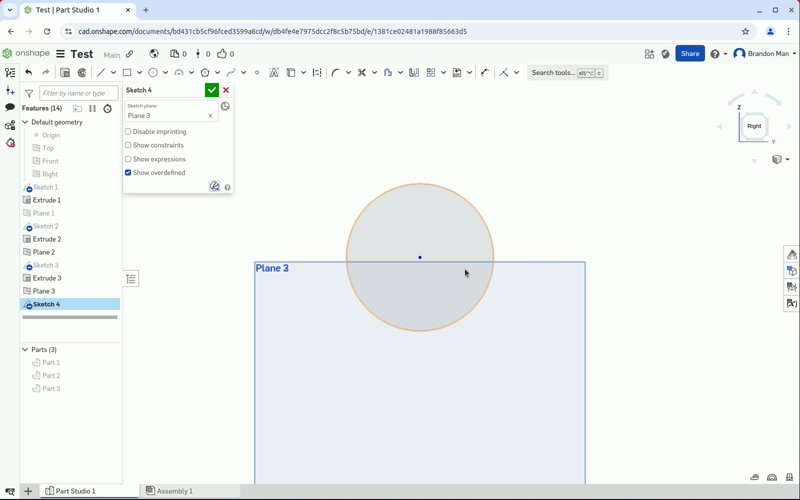
scroll(-6)
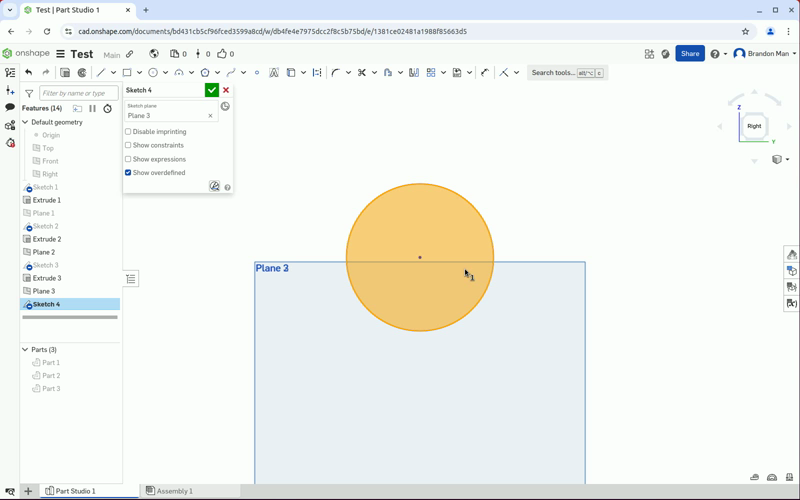
scroll(-6)
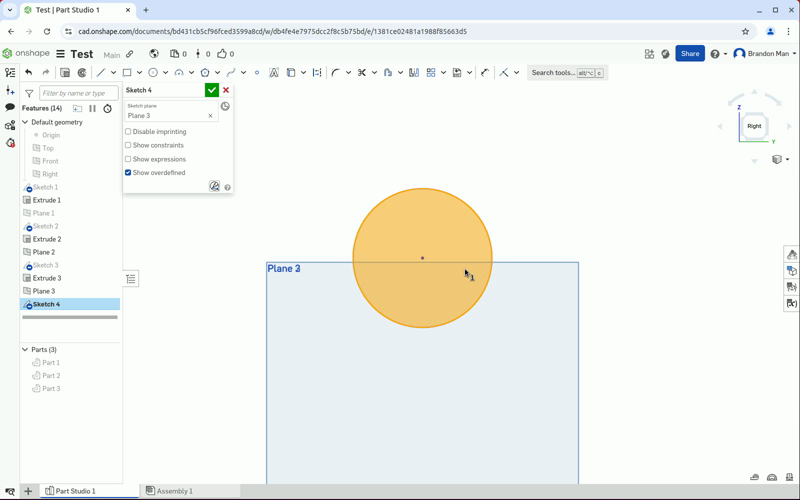
scroll(-6)
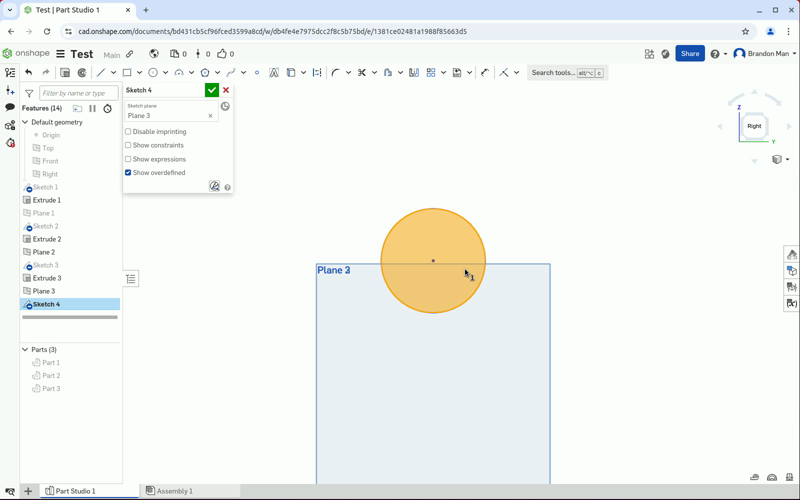
scroll(-6)
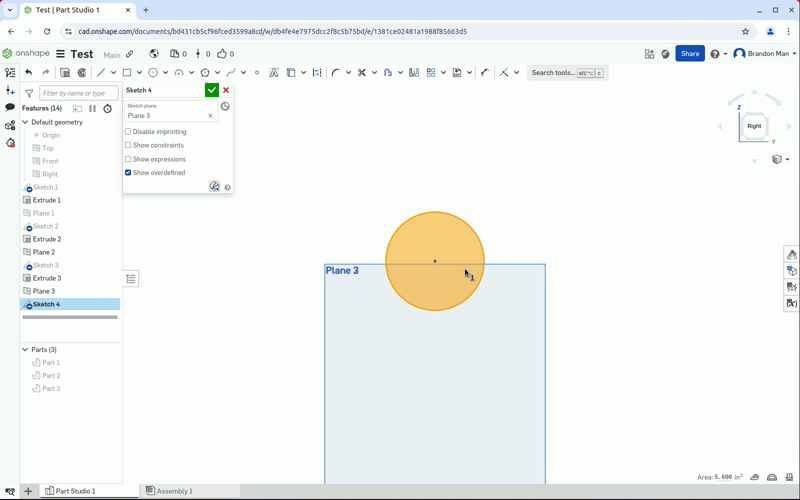
scroll(-6)
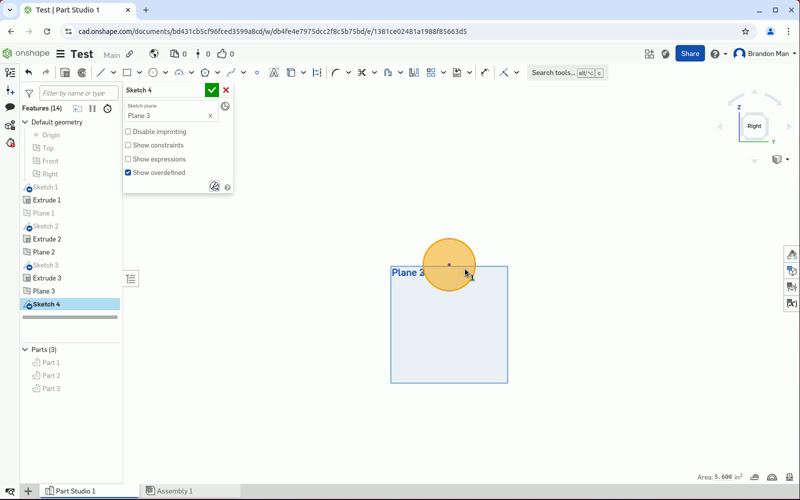
scroll(-6)
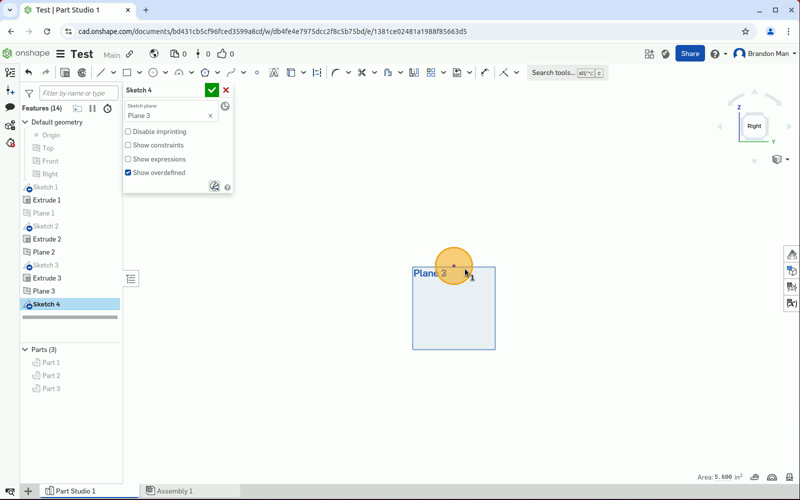
scroll(-6)
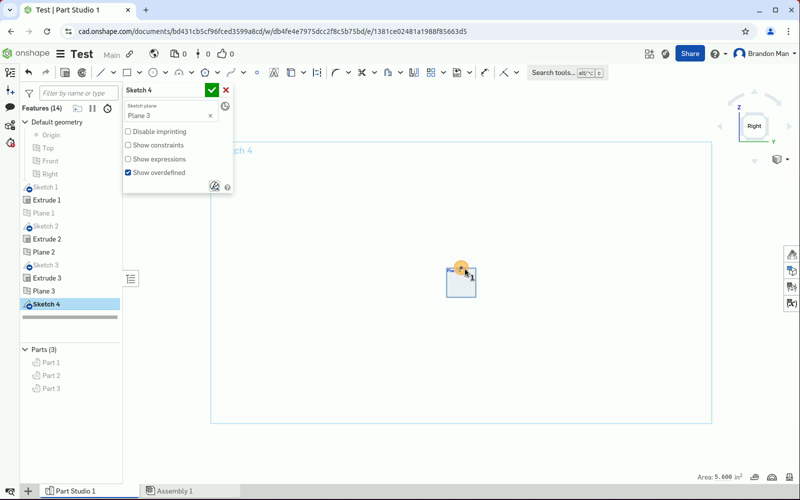
mouse_move(73, 352)
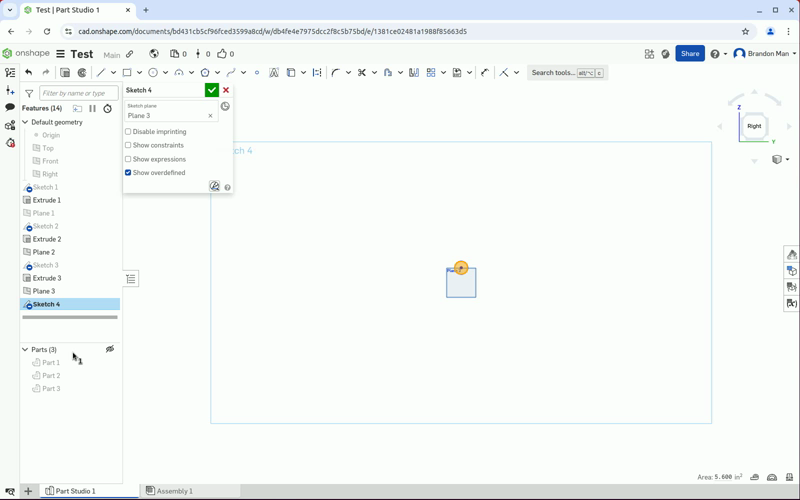
key(shift+y)
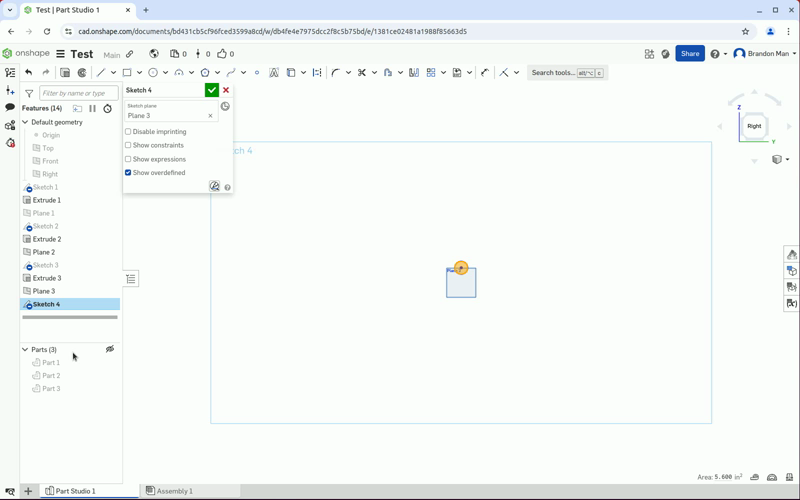
key(shift+e)
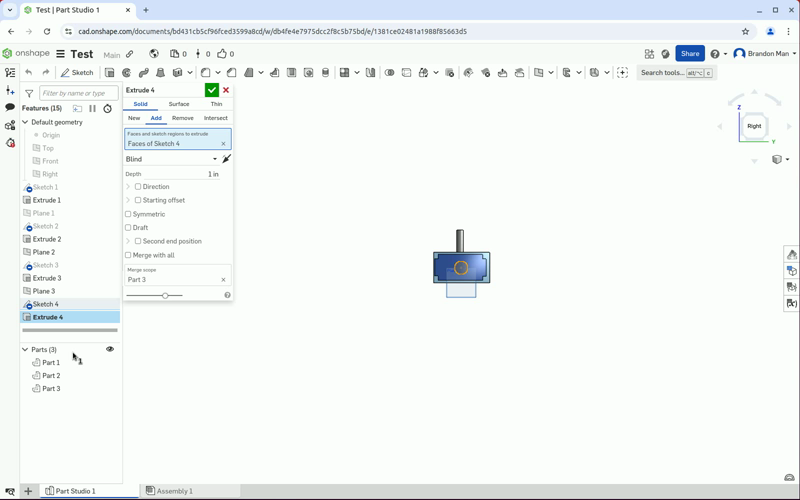
mouse_move(143, 106)
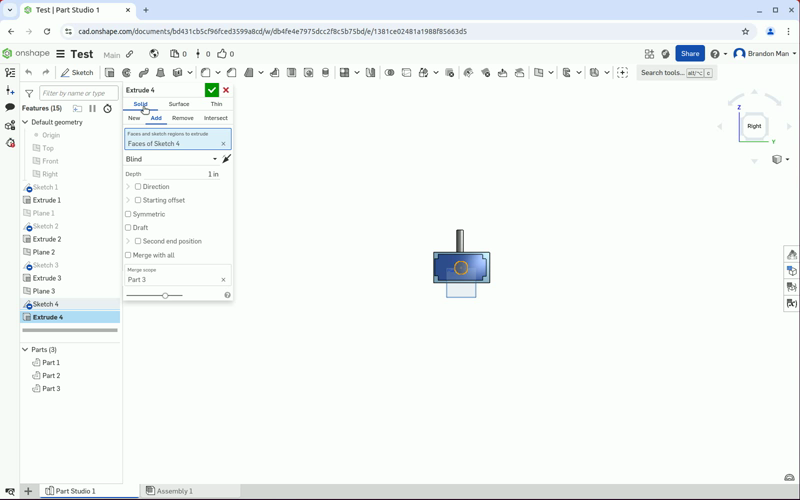
click(143, 106)
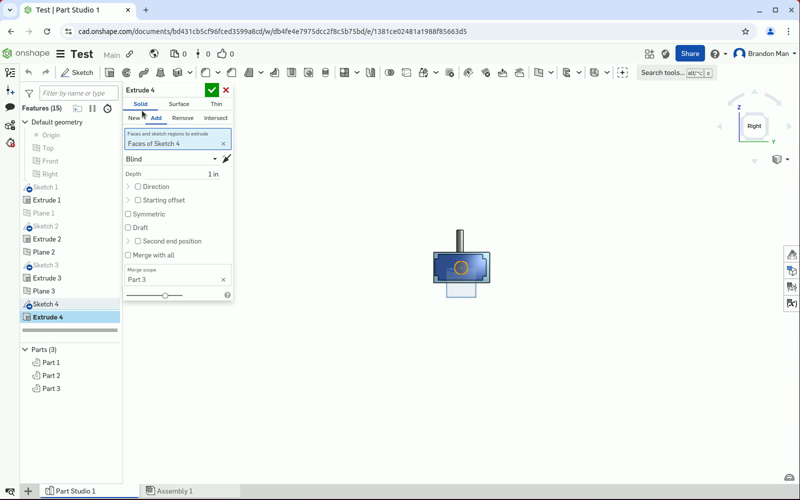
mouse_move(137, 120)
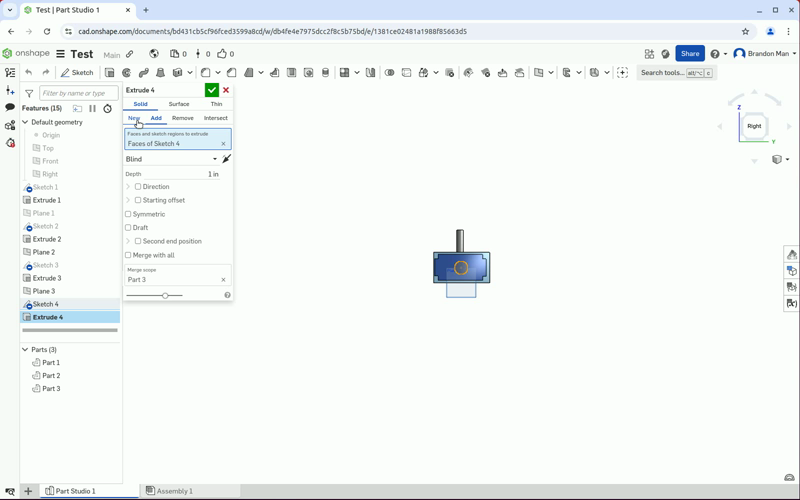
click(137, 120)
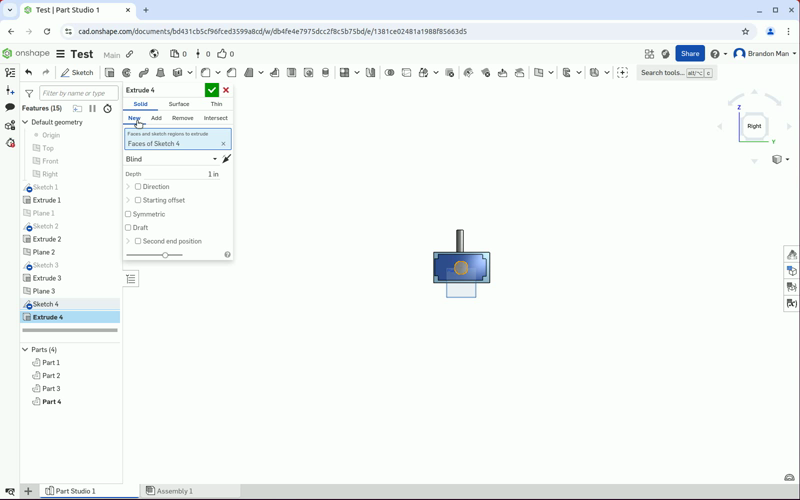
key(tab, 4)
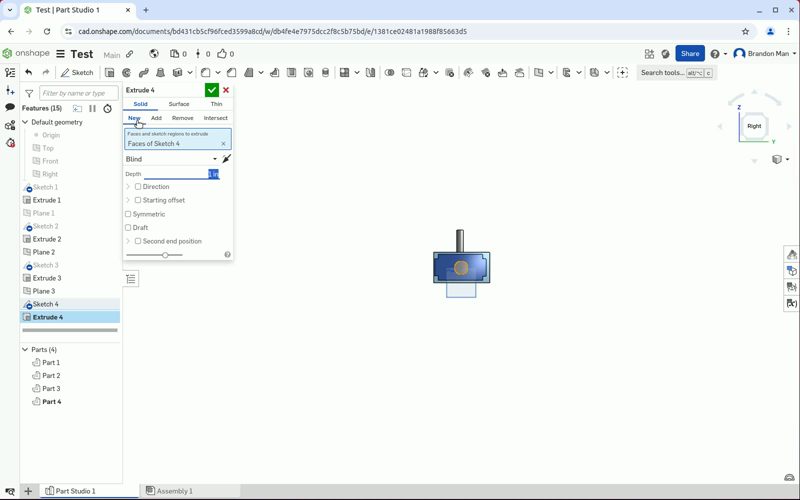
text(0.481)
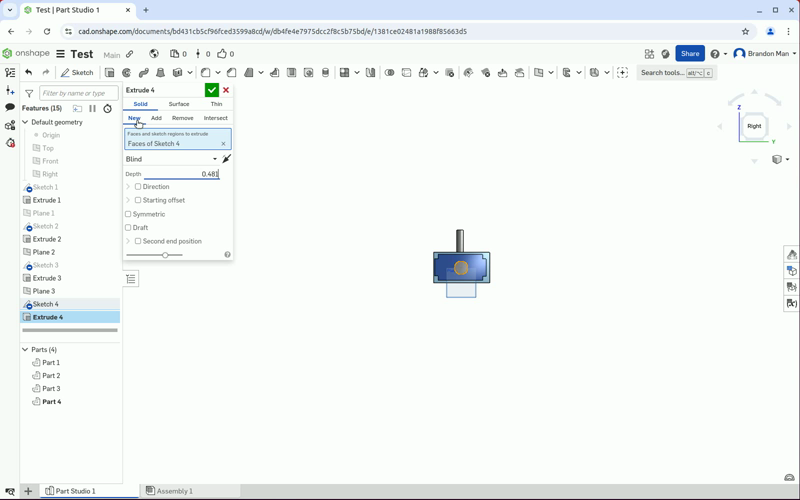
key(enter)
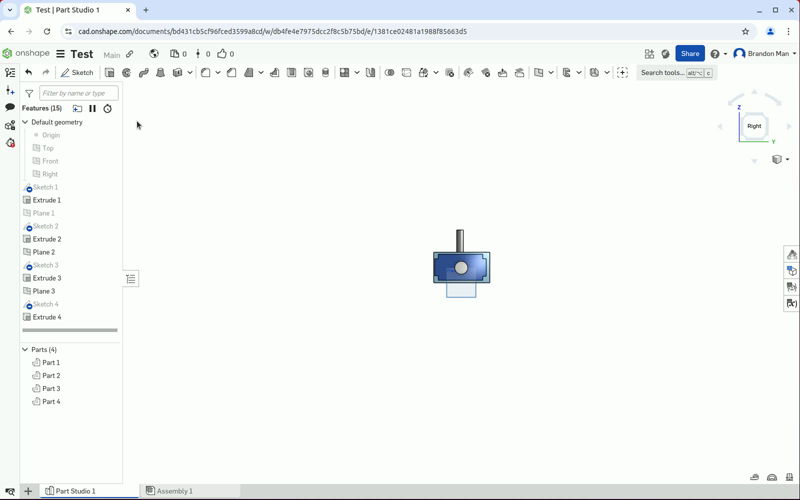
key(shift+h)
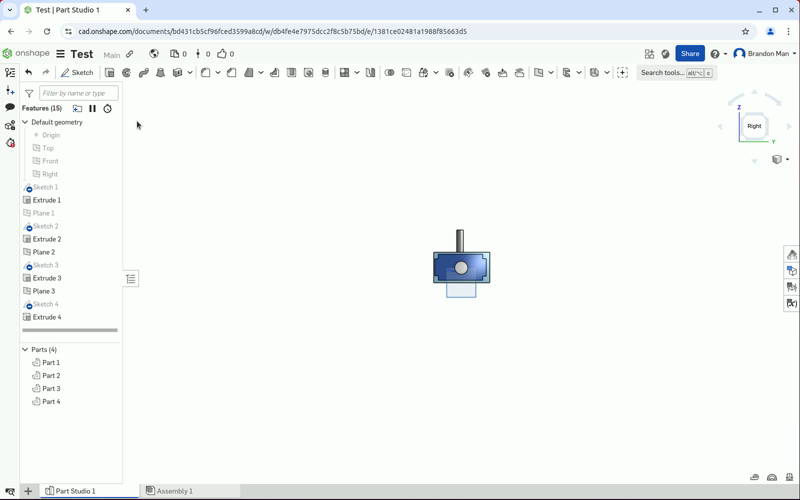
key(shift+h)
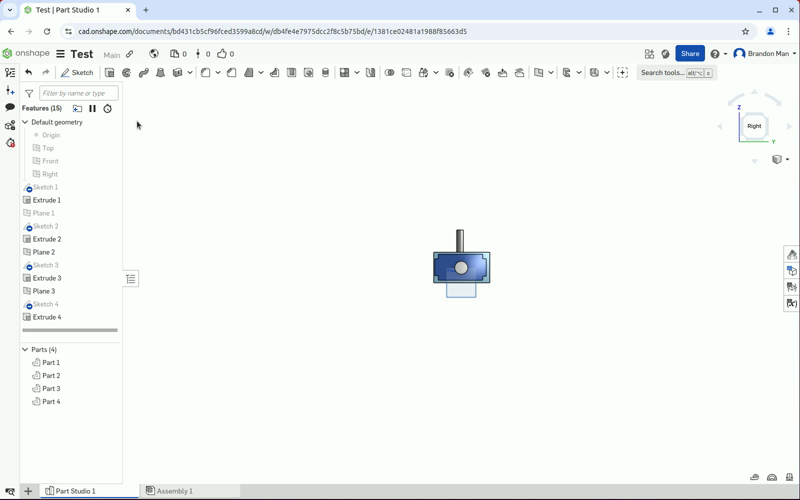
mouse_move(73, 189)
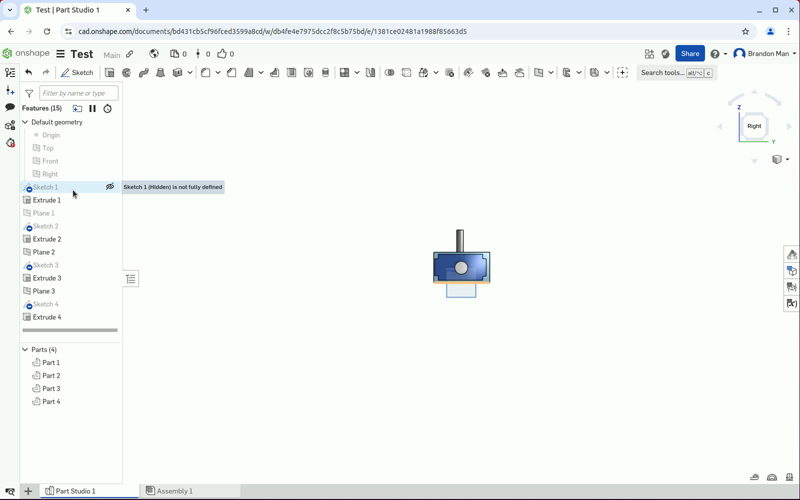
click(73, 189)
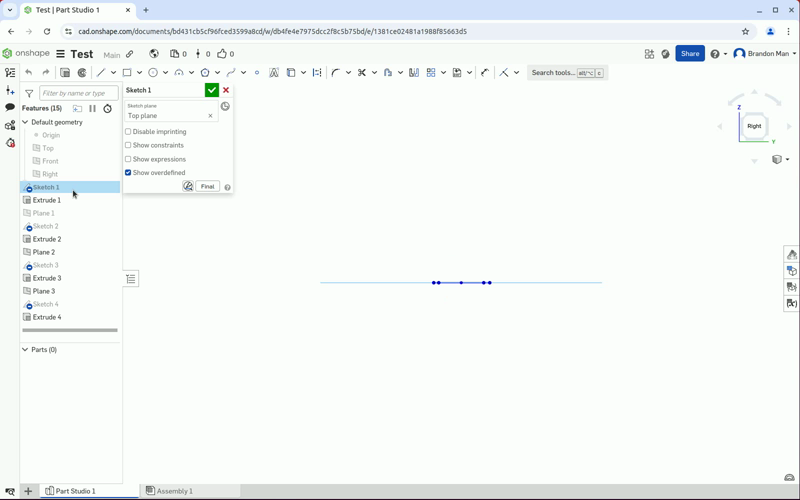
mouse_move(229, 92)
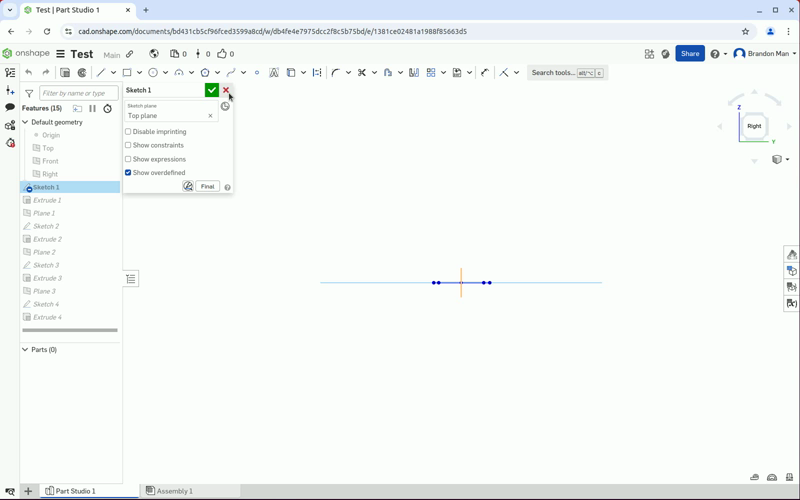
click(229, 92)
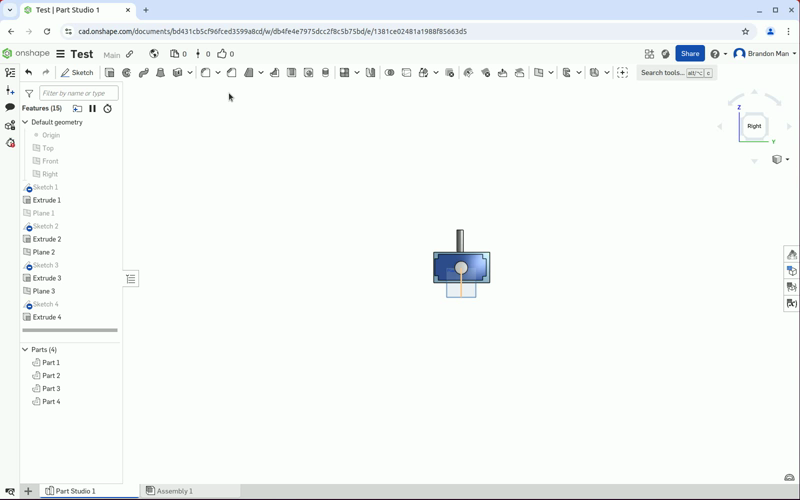
mouse_move(541, 75)
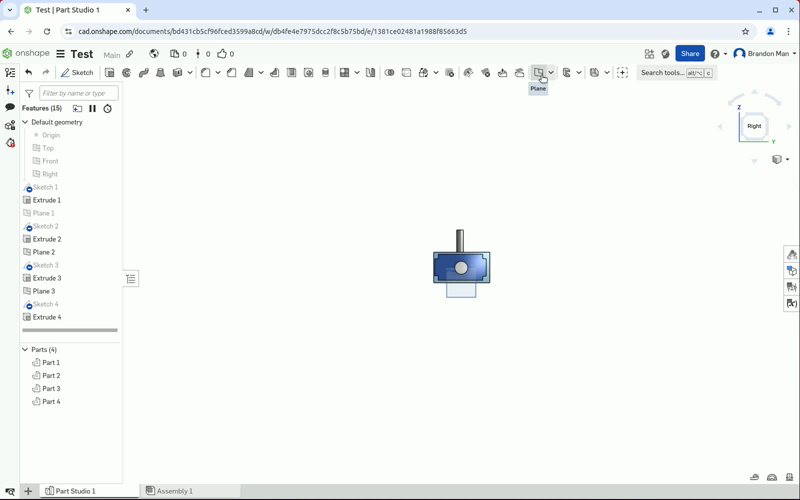
click(541, 75)
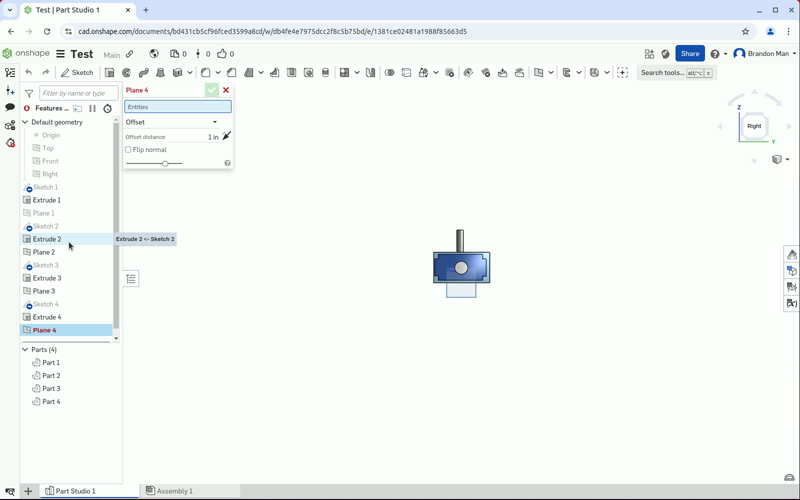
scroll(3)
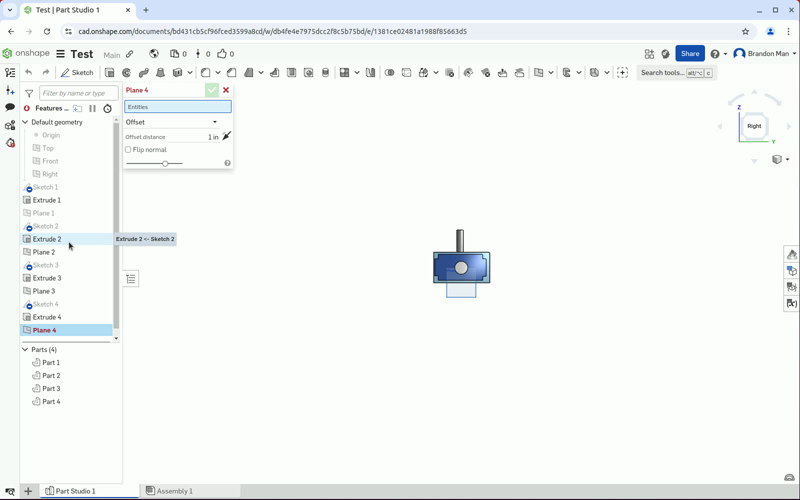
mouse_move(69, 176)
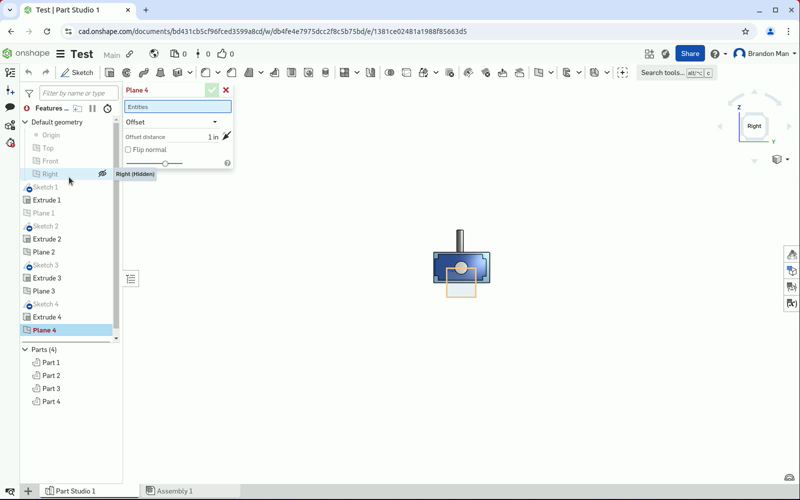
click(69, 176)
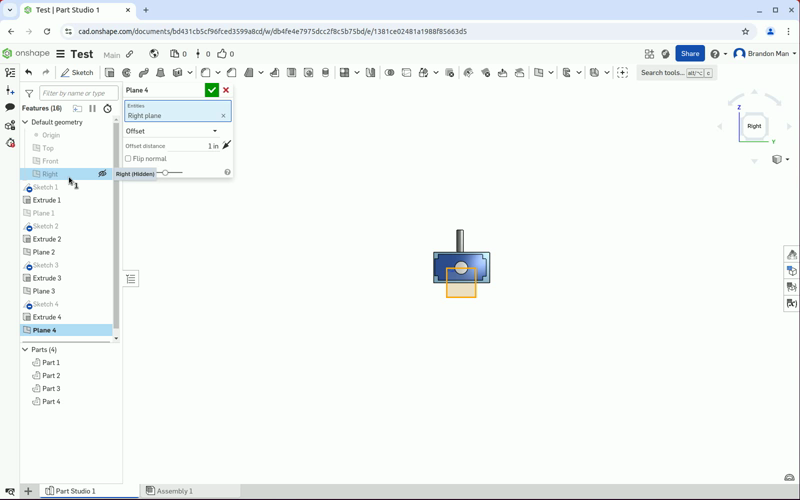
key(tab, 2)
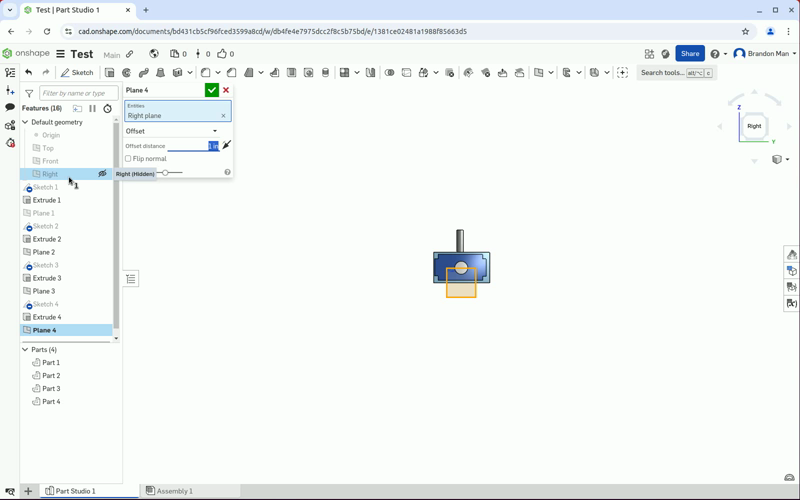
text(21.198)
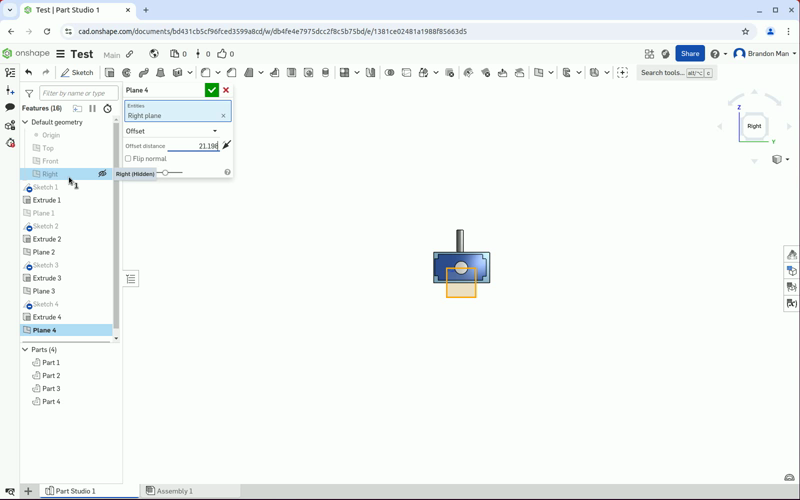
key(enter, 2)
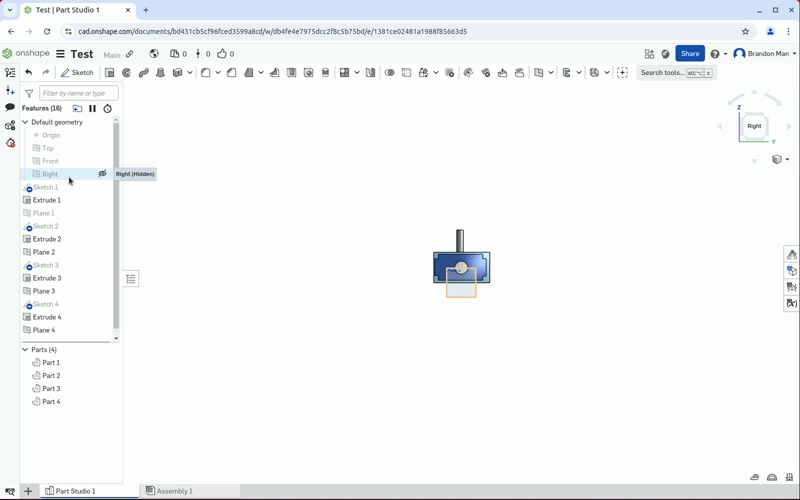
key(shift+s)
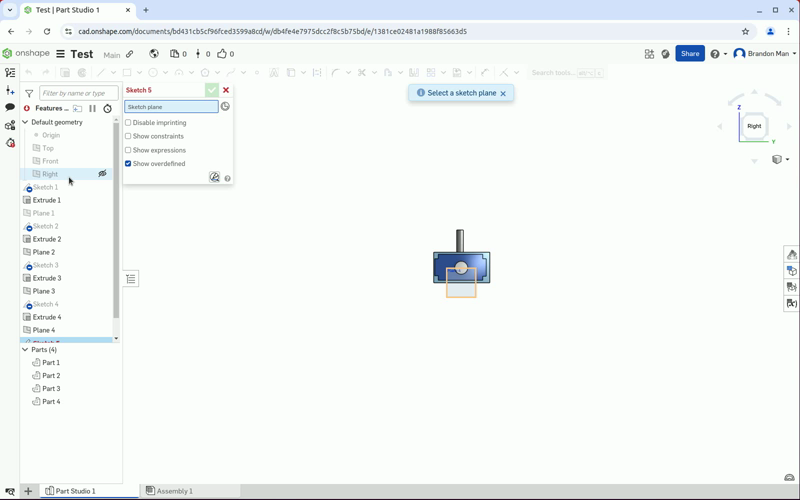
mouse_move(69, 319)
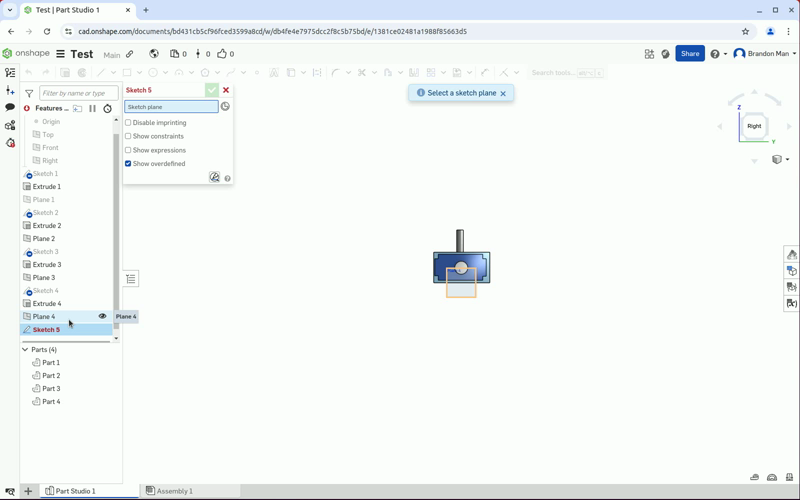
click(69, 319)
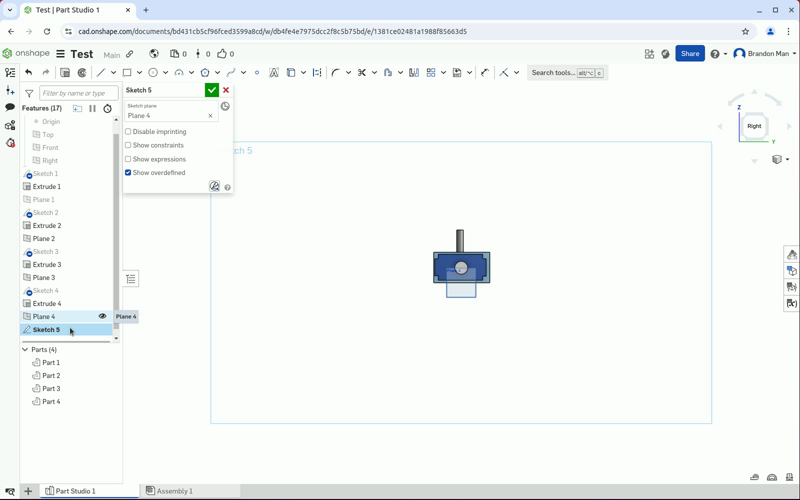
mouse_move(73, 352)
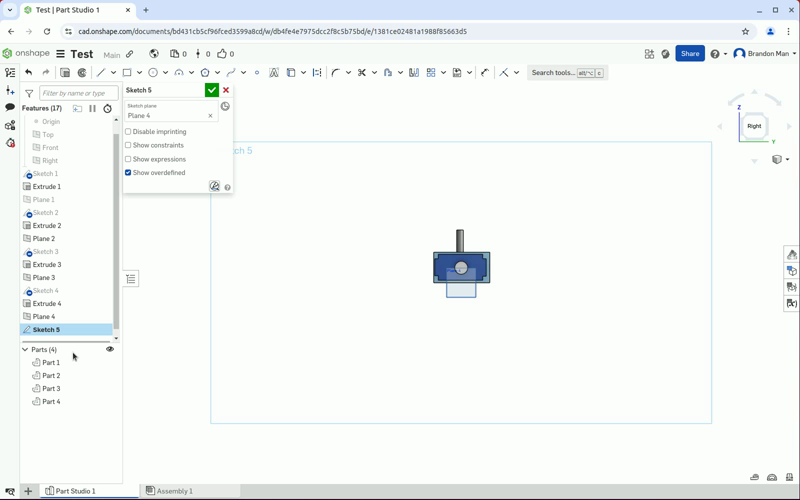
key(y)
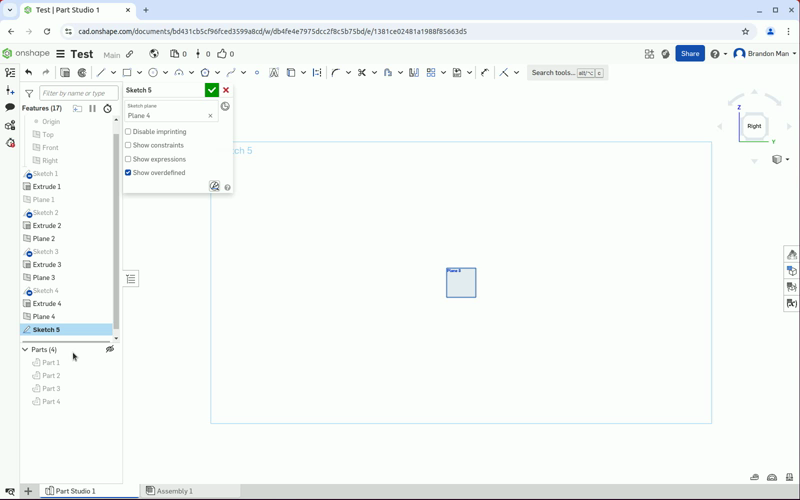
key(c)
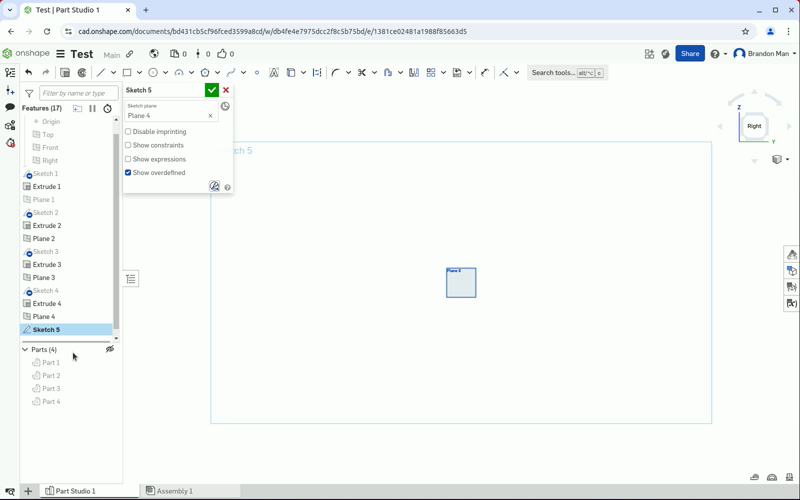
key_down(shift)
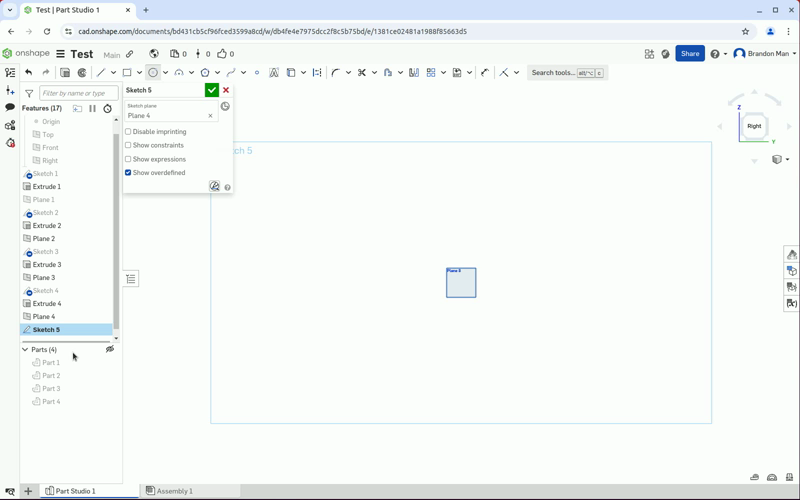
mouse_move(461, 267)
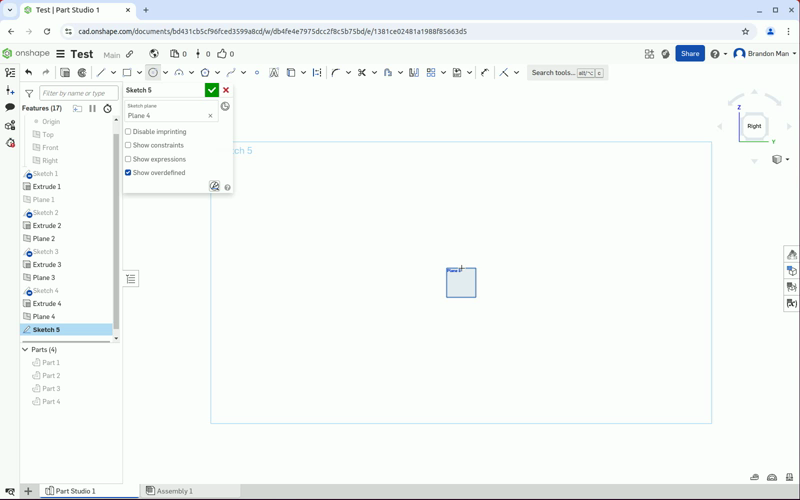
click(461, 267)
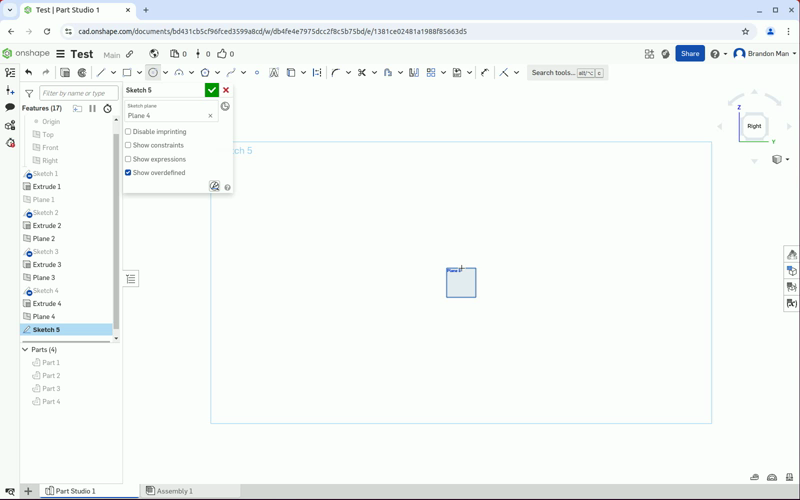
key_up(shift)
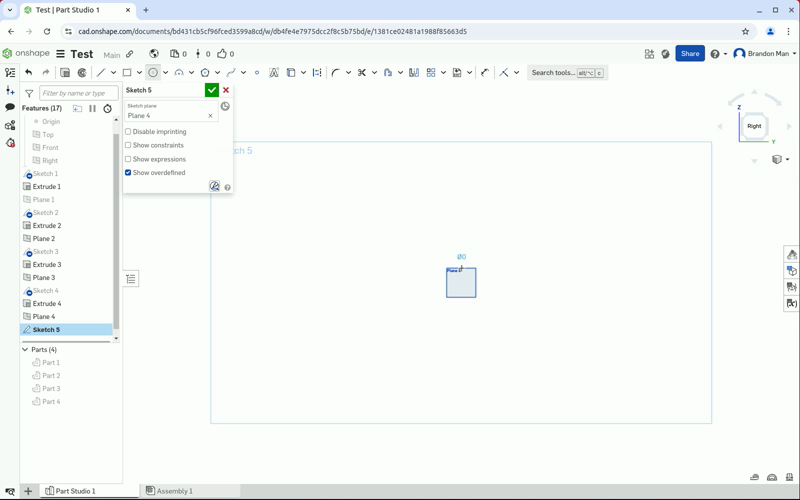
mouse_move(464, 267)
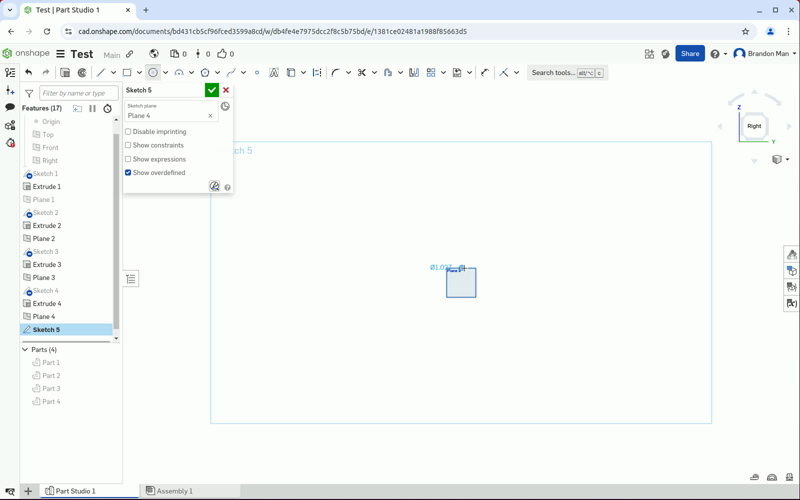
scroll(6)
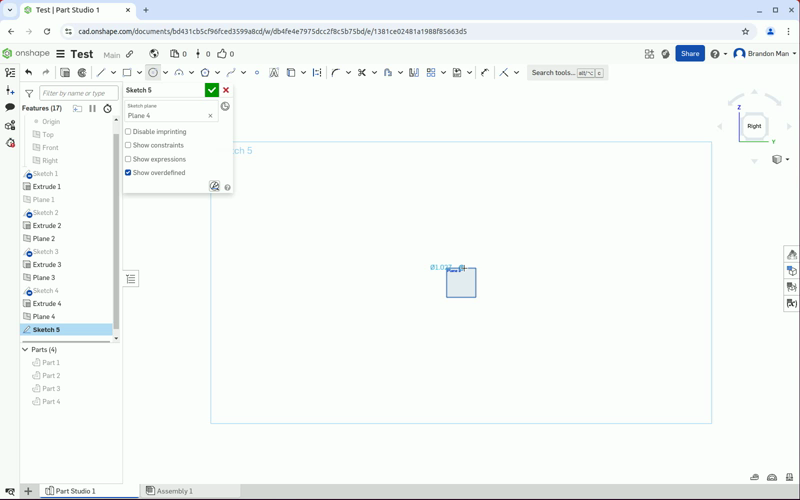
scroll(6)
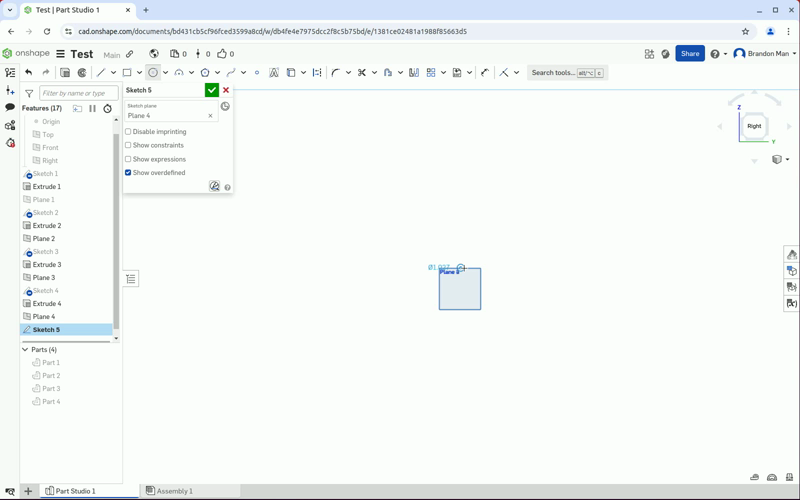
scroll(6)
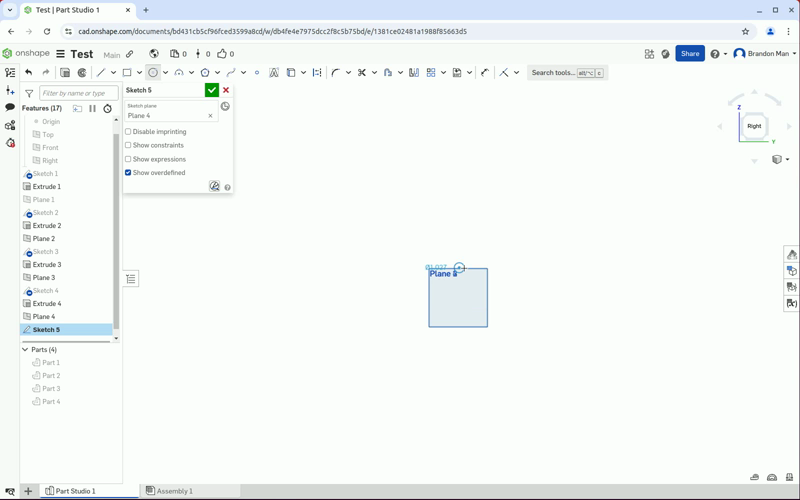
scroll(6)
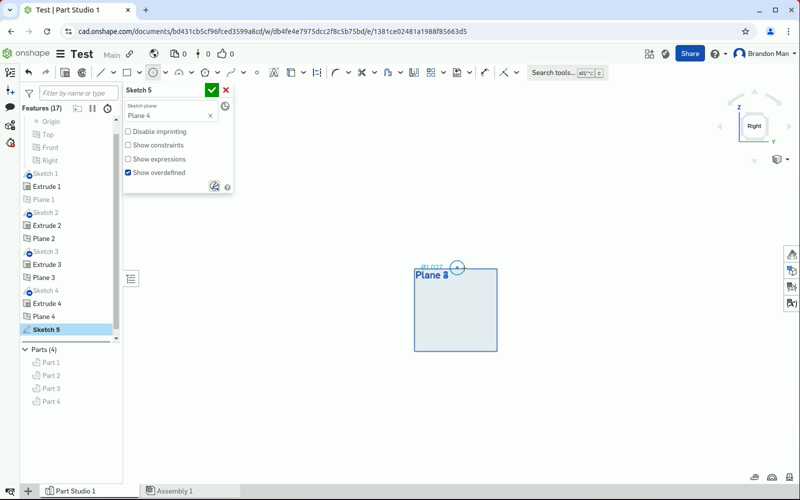
scroll(6)
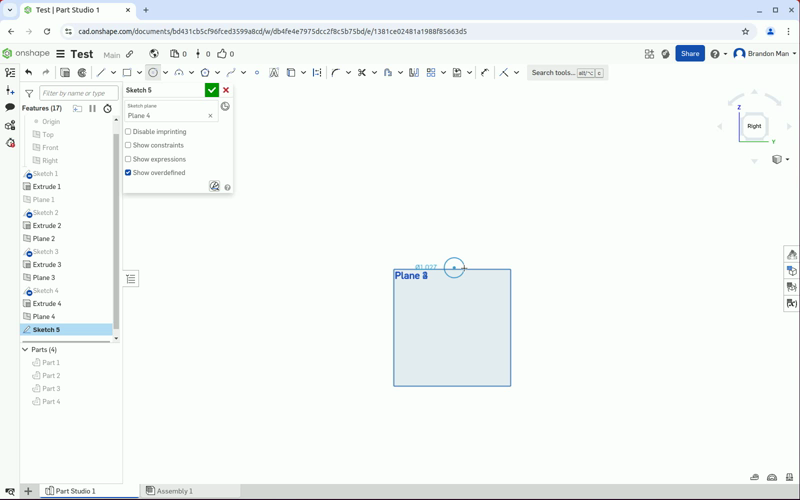
scroll(6)
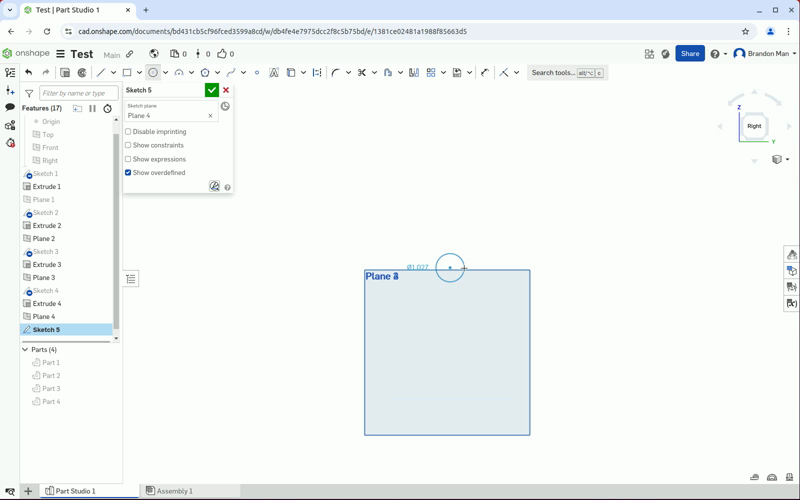
scroll(6)
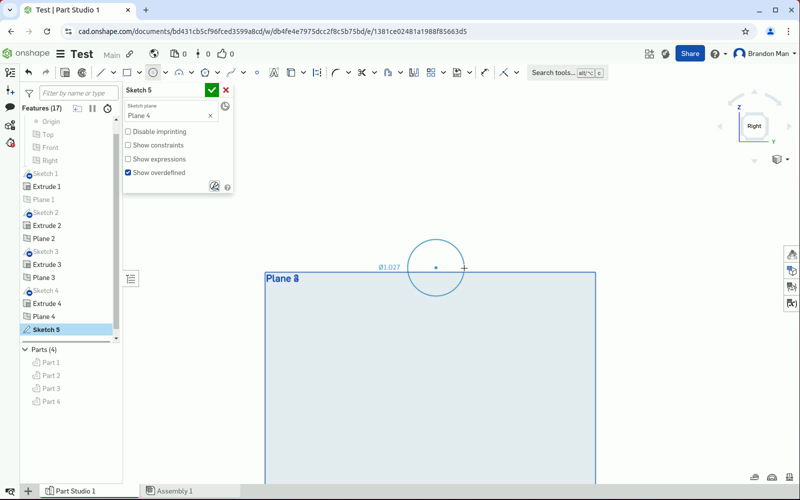
click(464, 267)
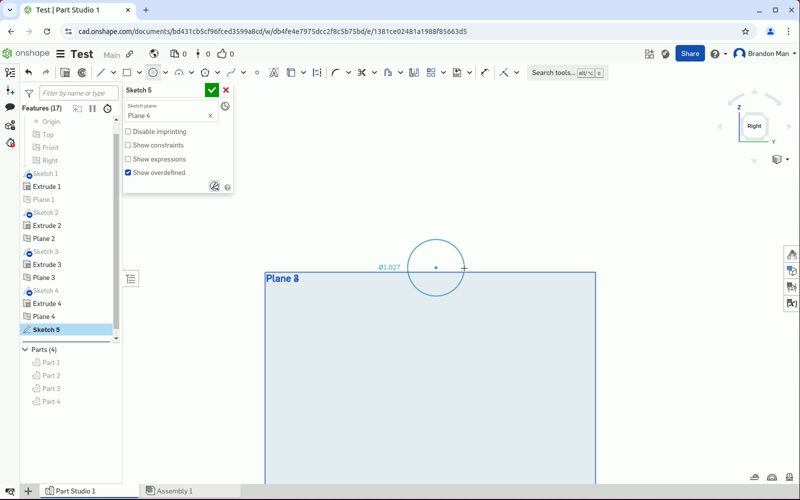
scroll(-6)
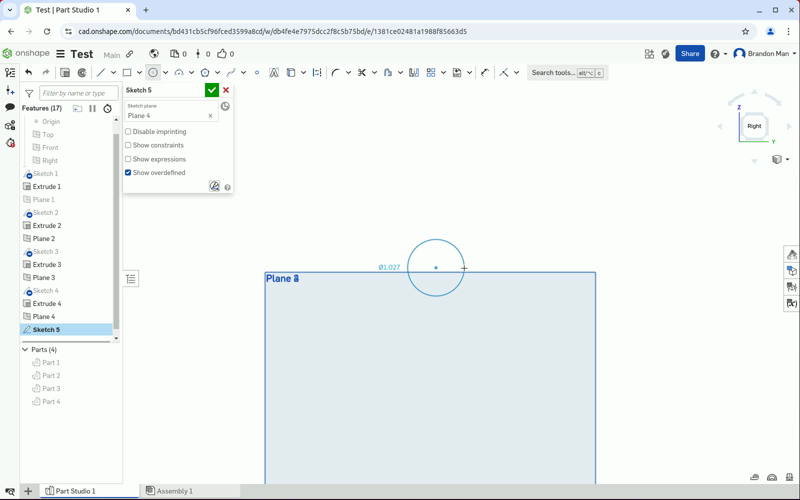
scroll(-6)
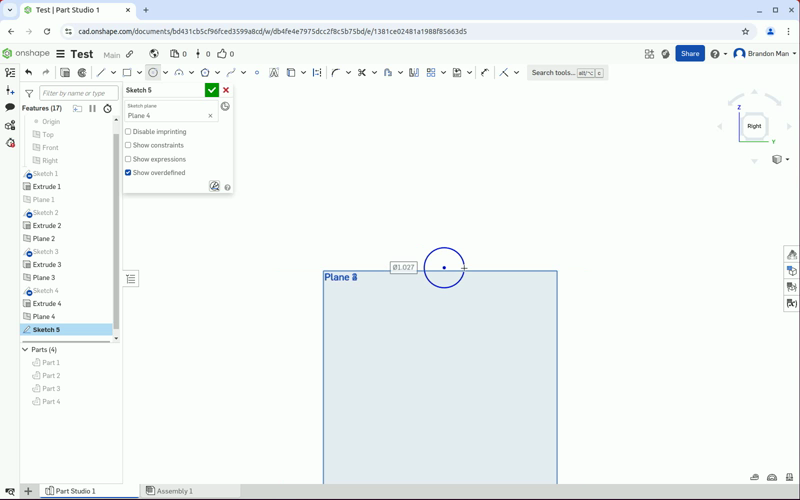
scroll(-6)
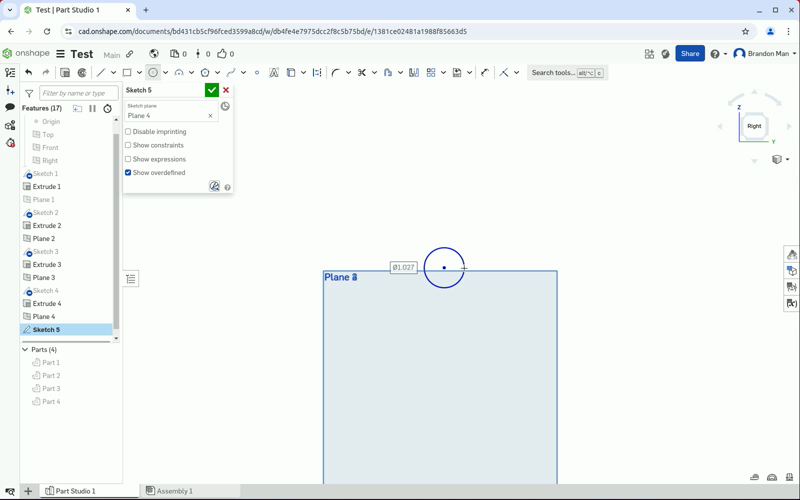
scroll(-6)
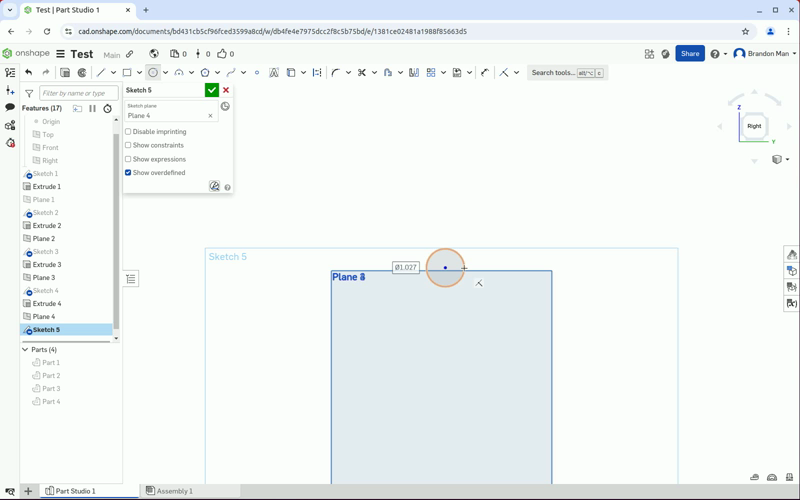
scroll(-6)
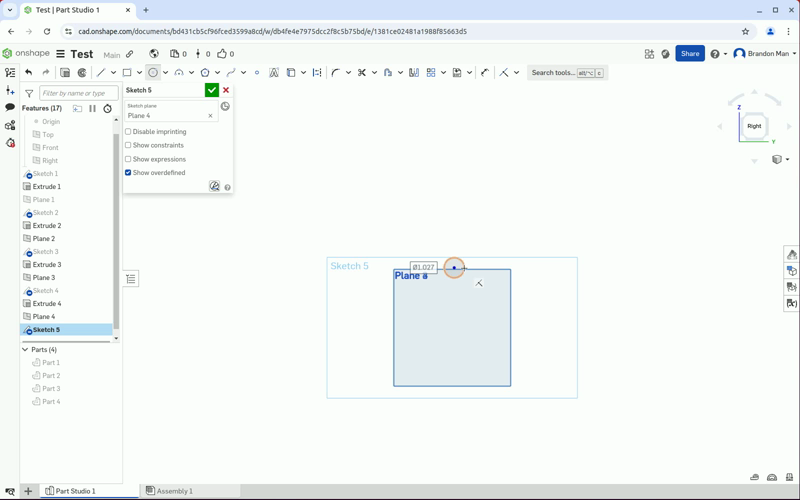
scroll(-6)
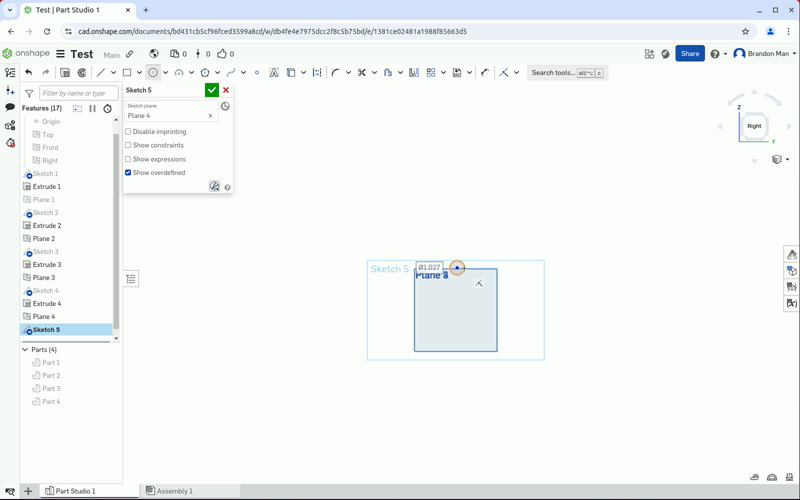
scroll(-6)
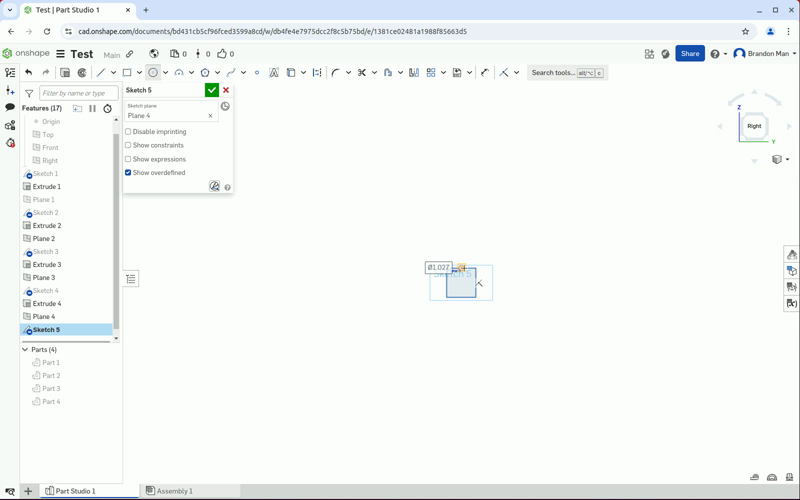
key(esc)
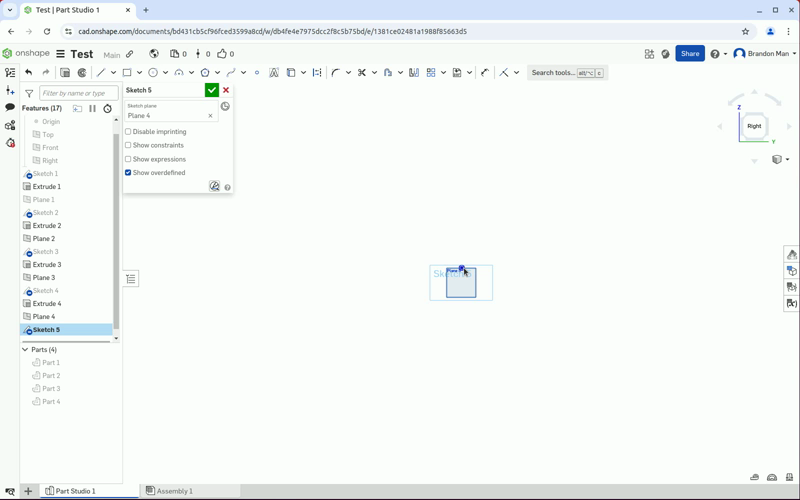
mouse_move(462, 266)
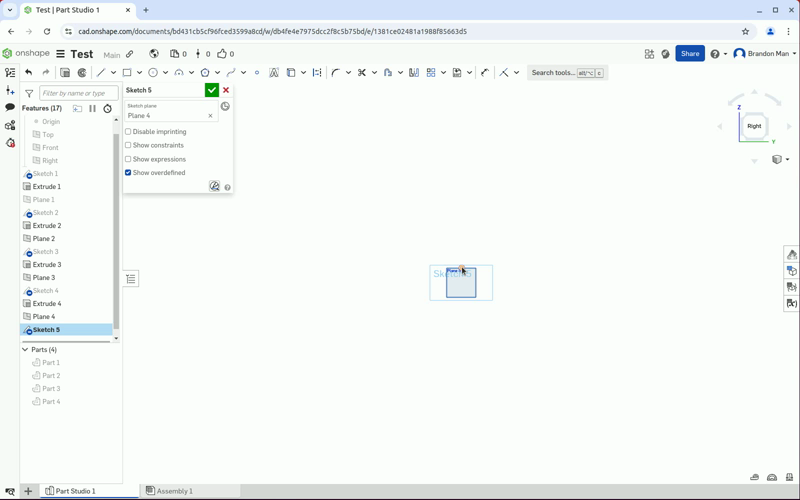
scroll(6)
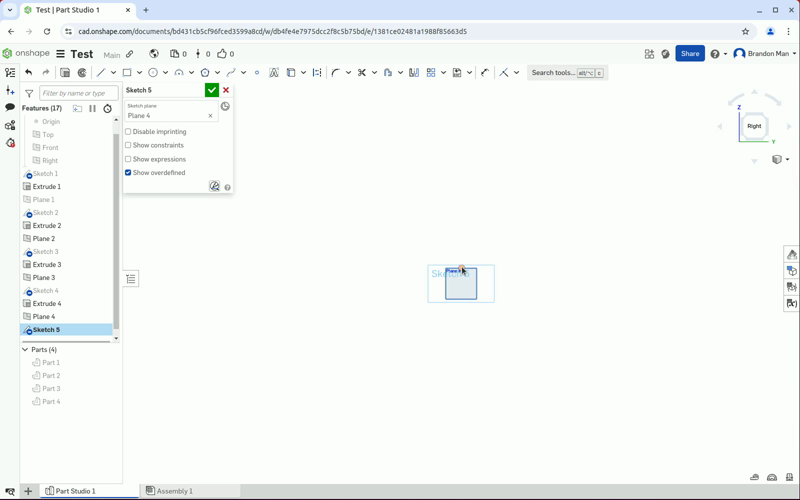
scroll(6)
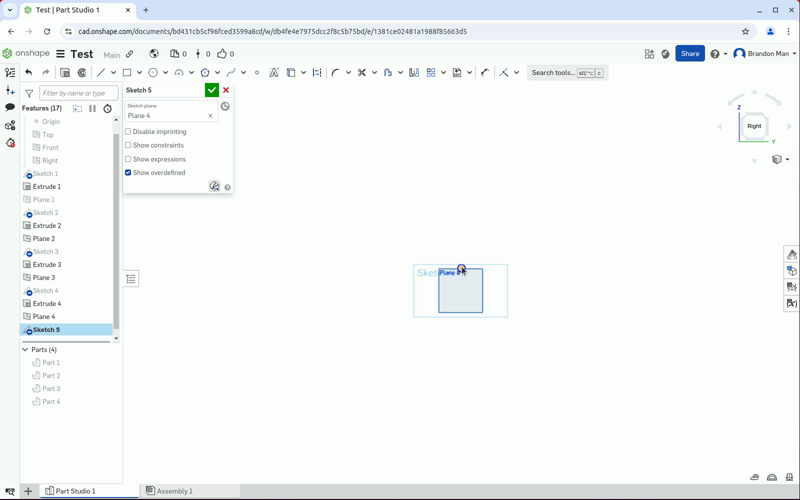
scroll(6)
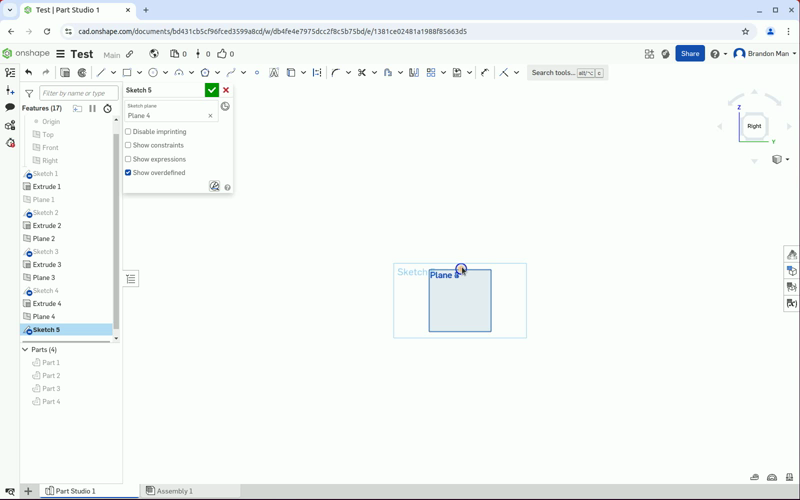
scroll(6)
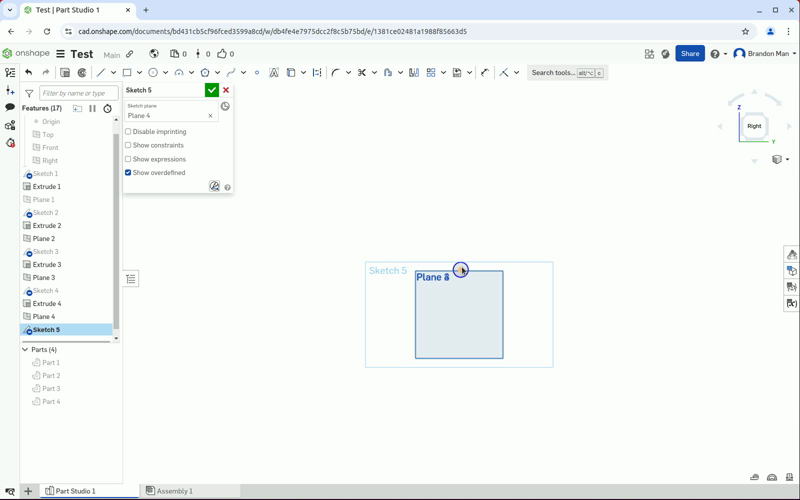
scroll(6)
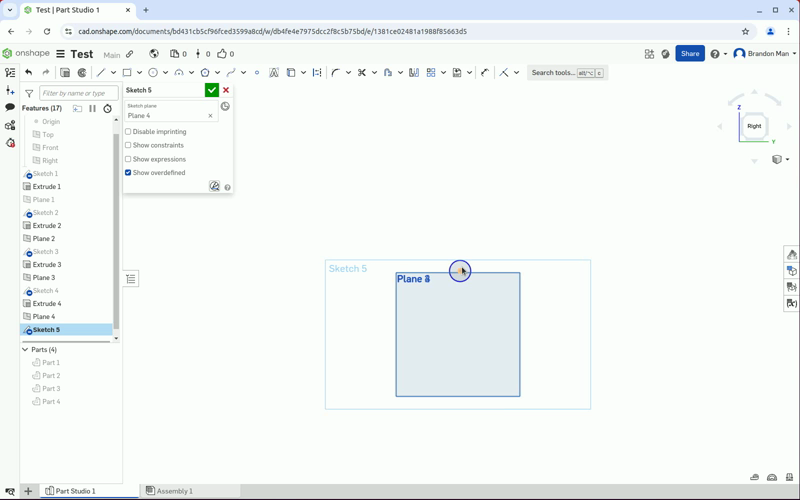
scroll(6)
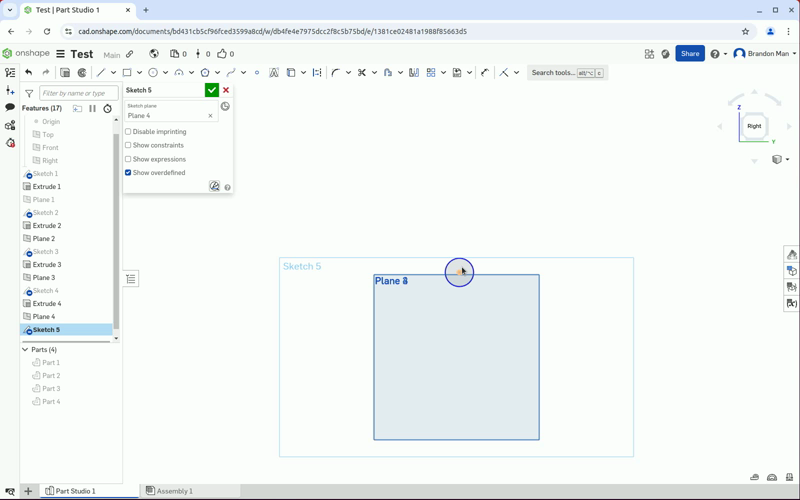
scroll(6)
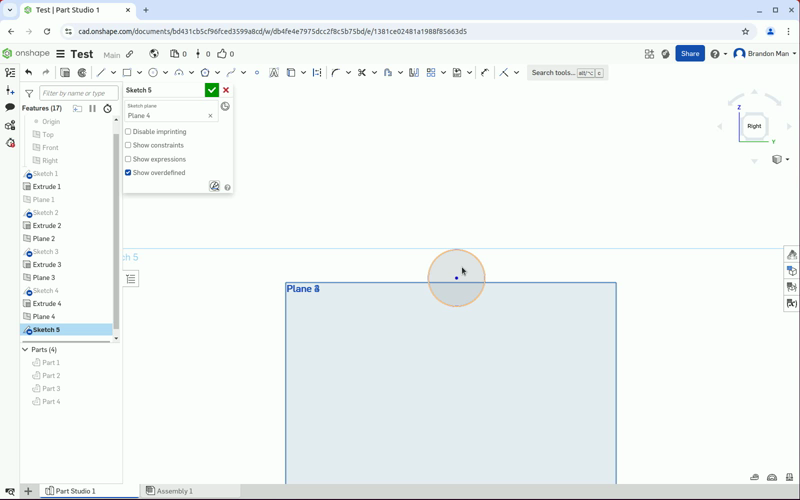
click(462, 266)
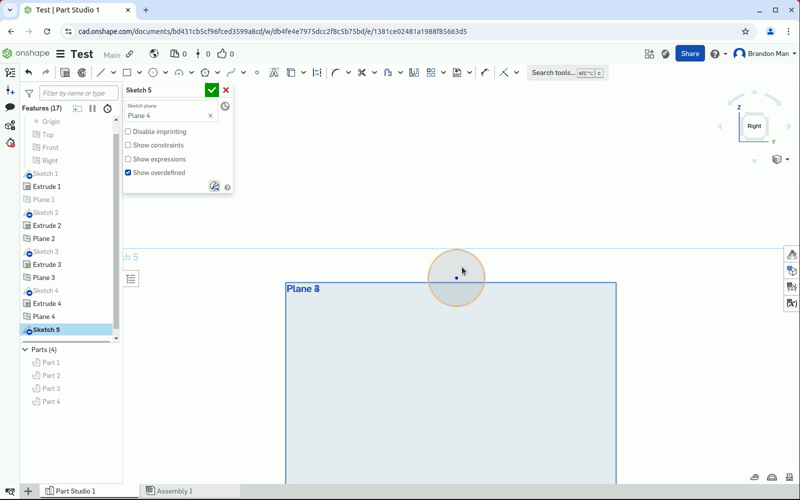
scroll(-6)
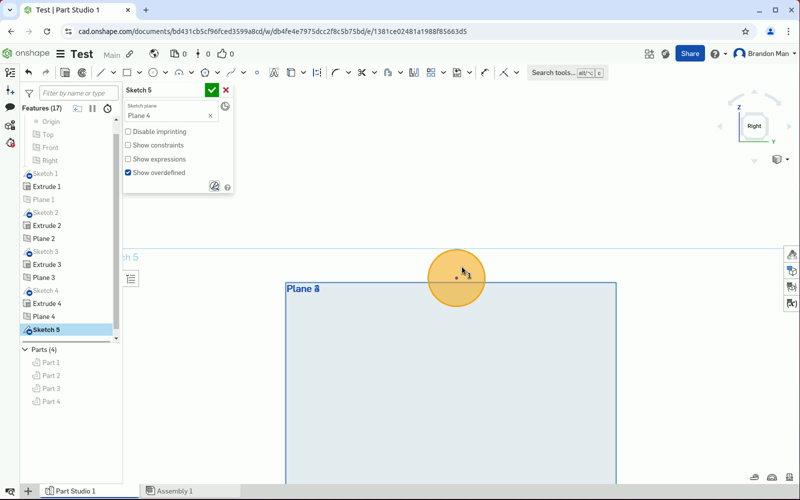
scroll(-6)
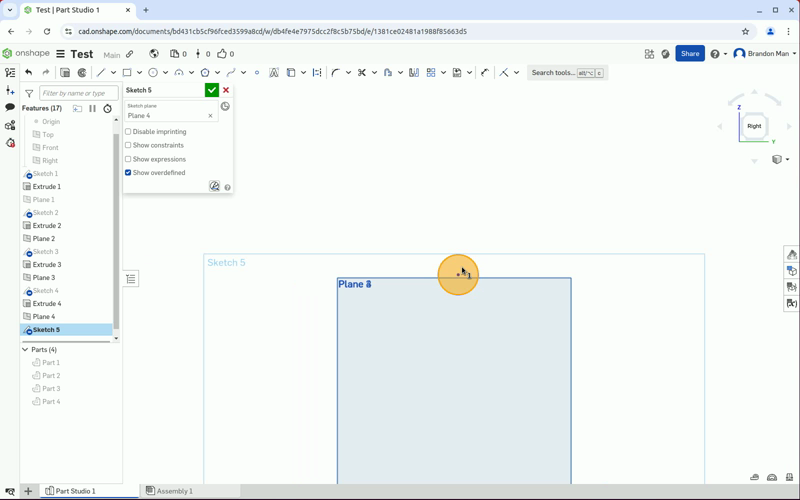
scroll(-6)
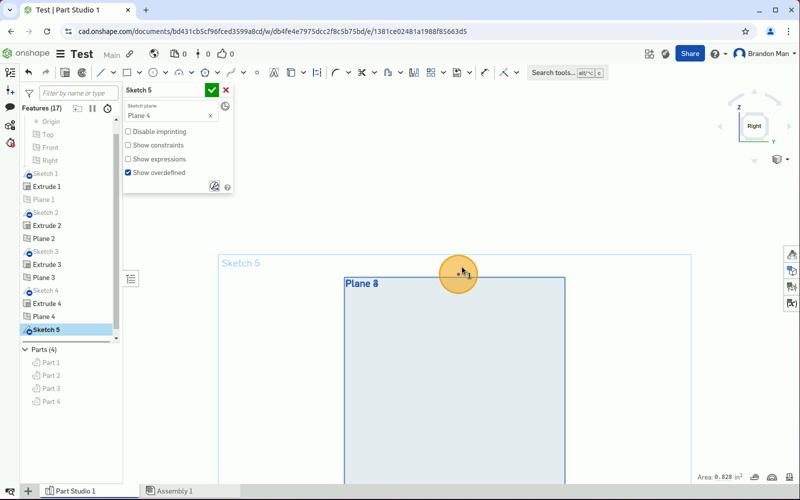
scroll(-6)
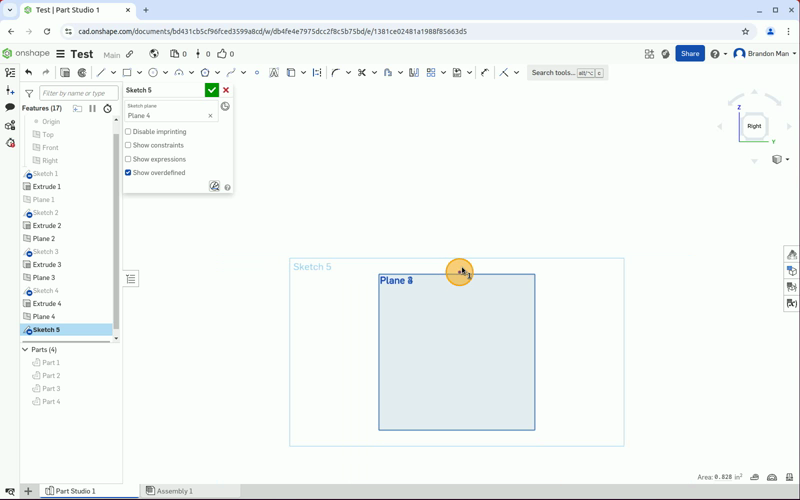
scroll(-6)
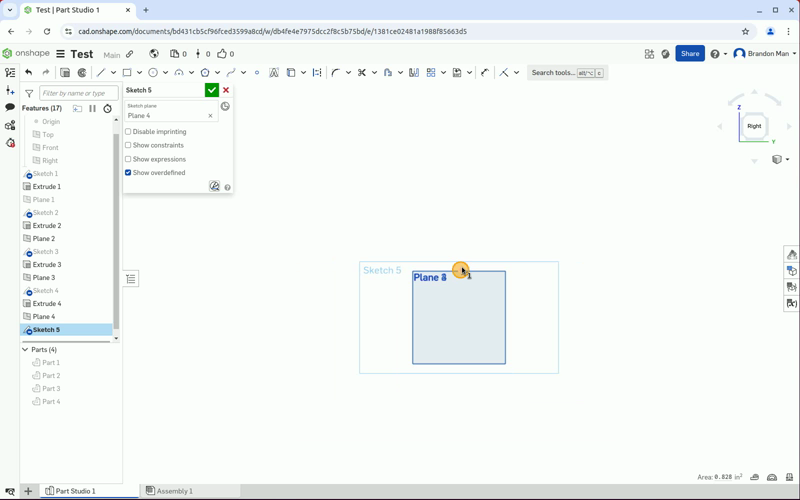
scroll(-6)
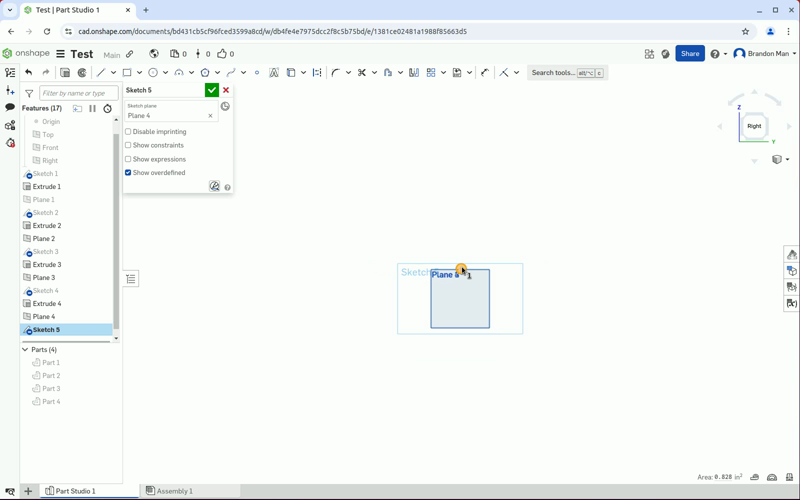
scroll(-6)
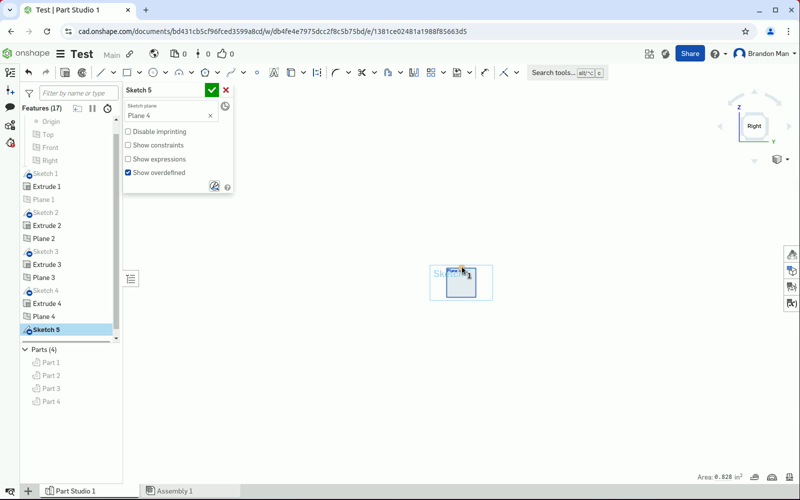
mouse_move(73, 352)
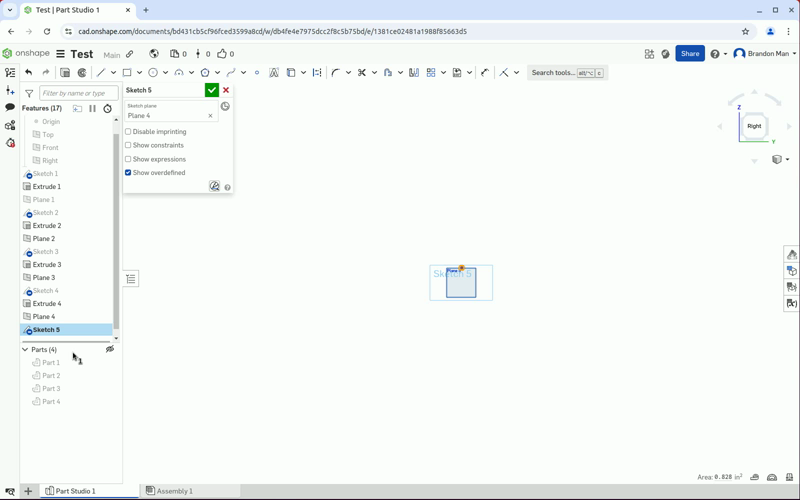
key(shift+y)
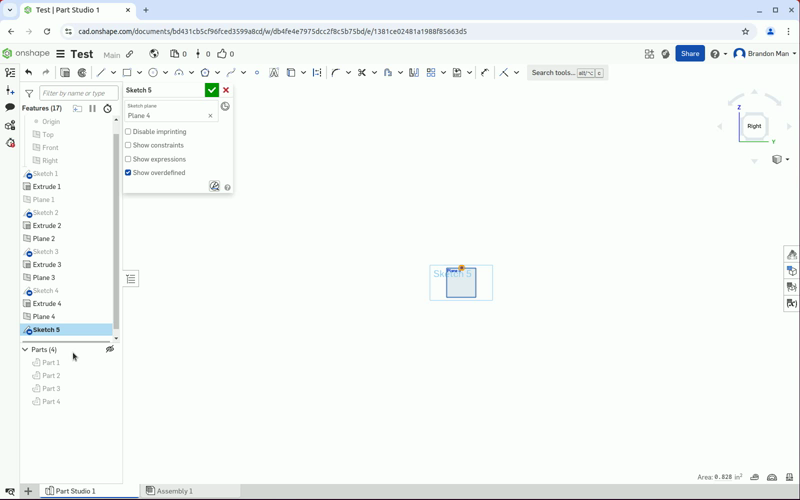
key(shift+e)
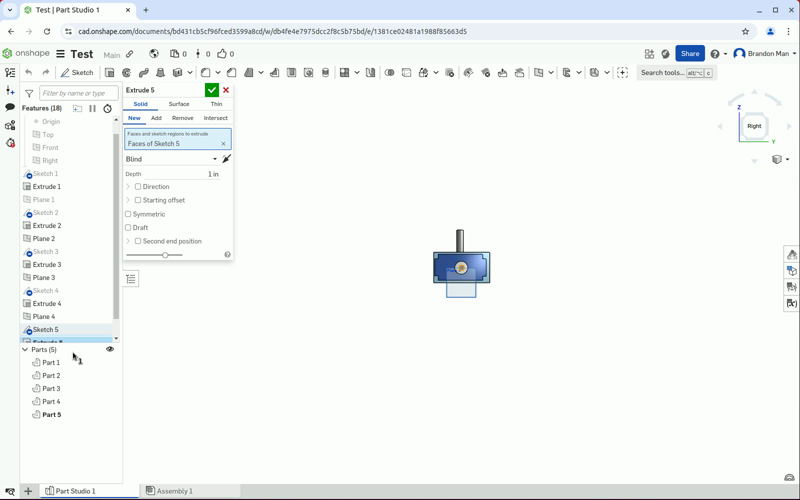
mouse_move(143, 106)
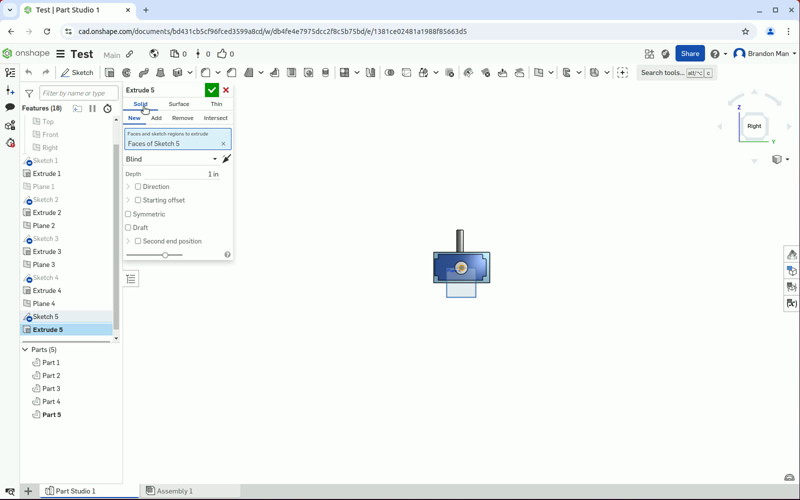
click(143, 106)
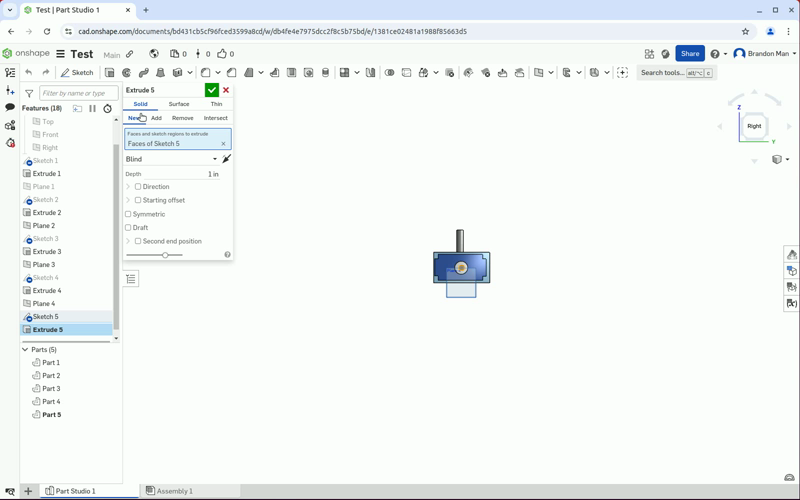
mouse_move(137, 120)
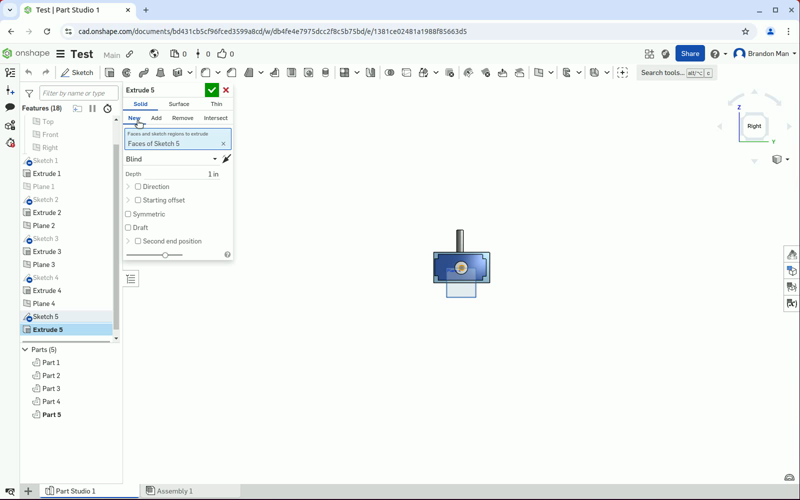
click(137, 120)
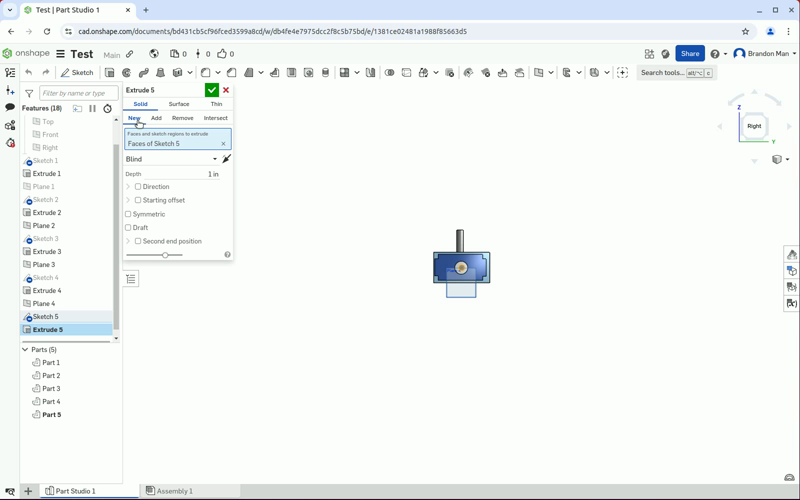
key(tab, 4)
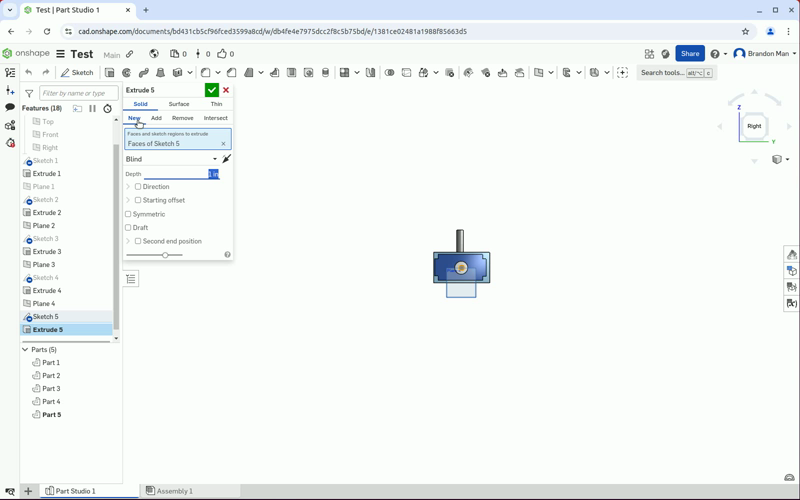
text(1.926)
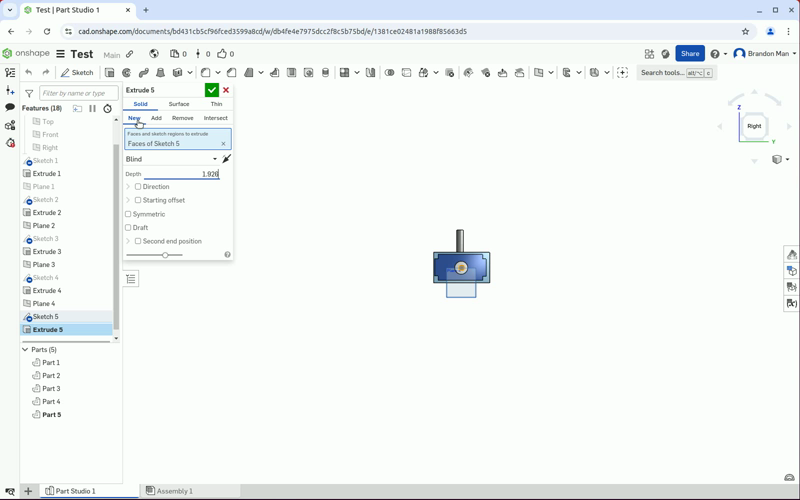
key(enter)
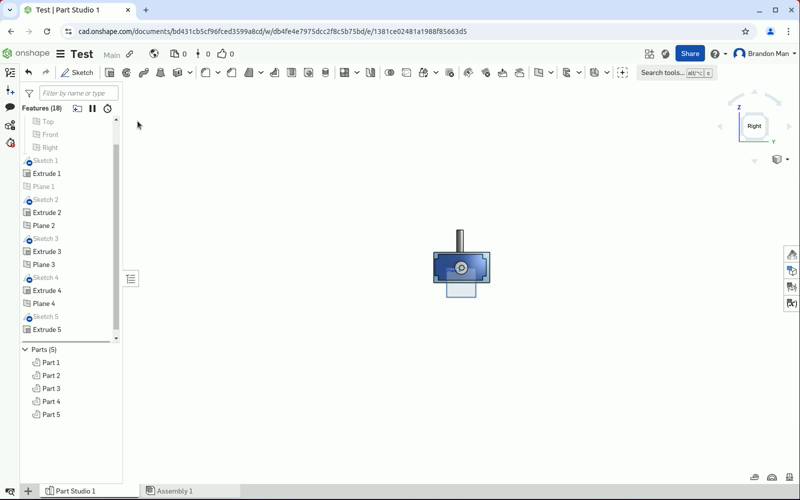
key(shift+h)
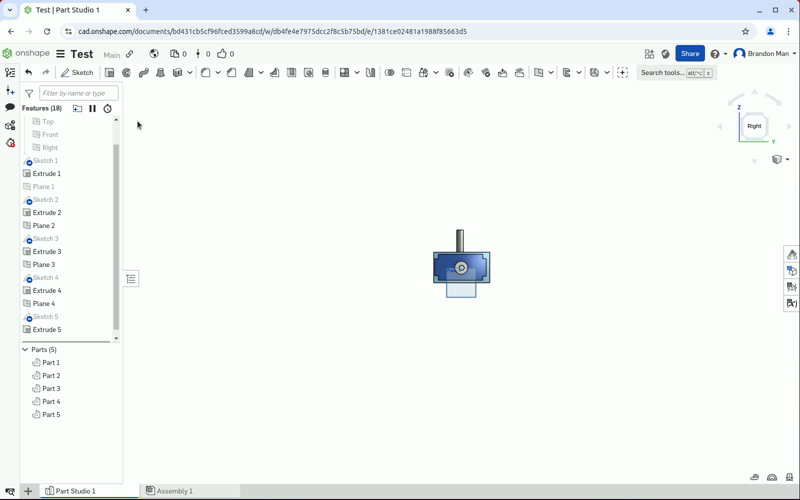
key(shift+h)
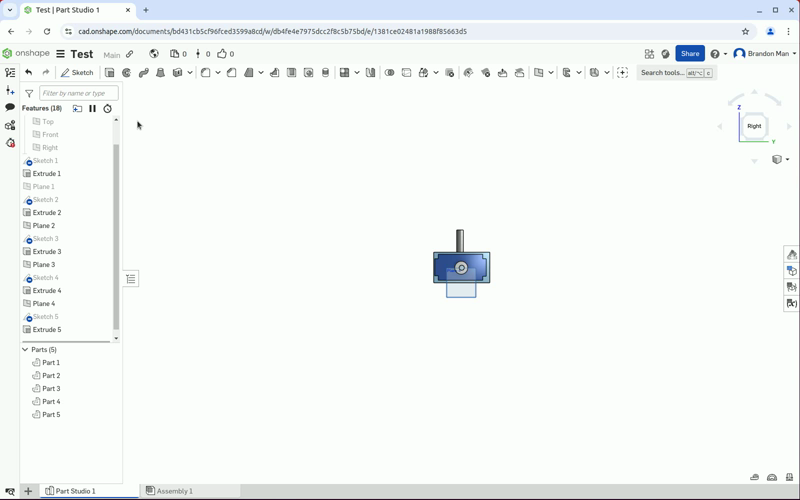
mouse_move(69, 163)
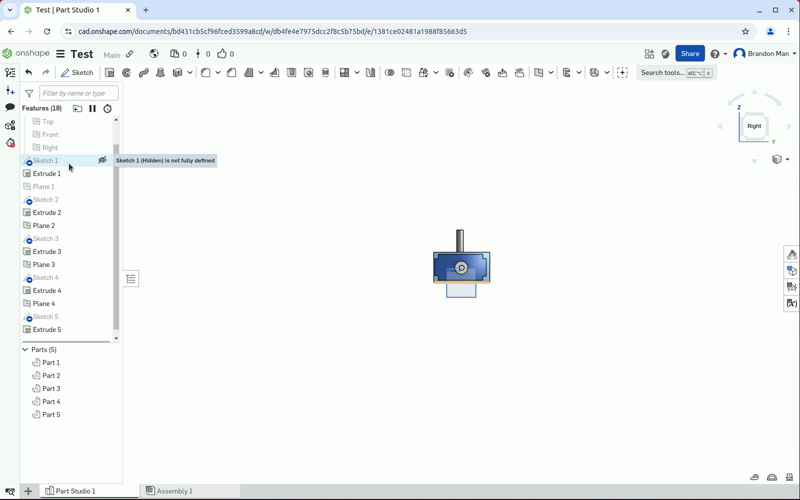
click(69, 163)
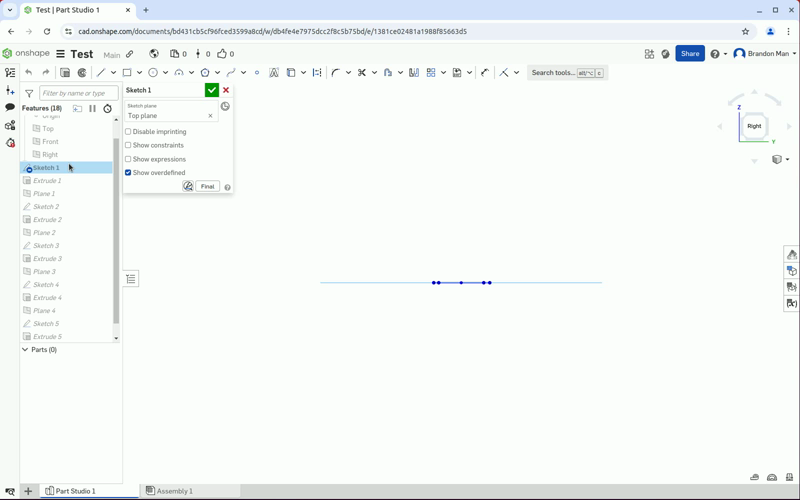
mouse_move(229, 92)
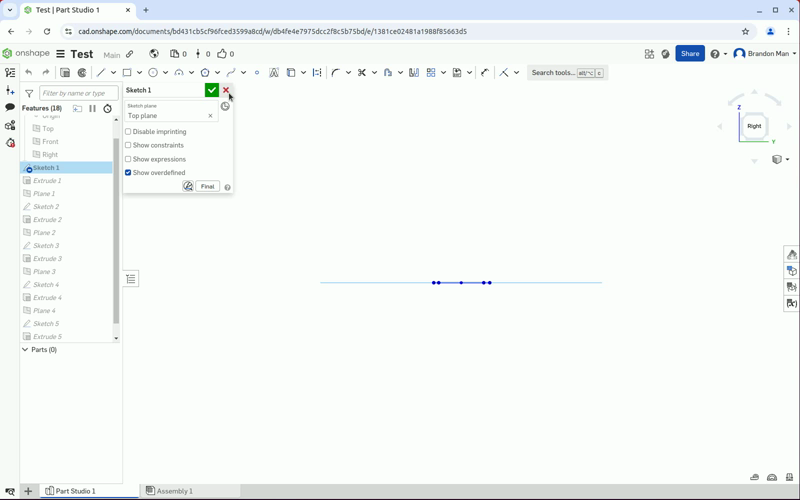
click(229, 92)
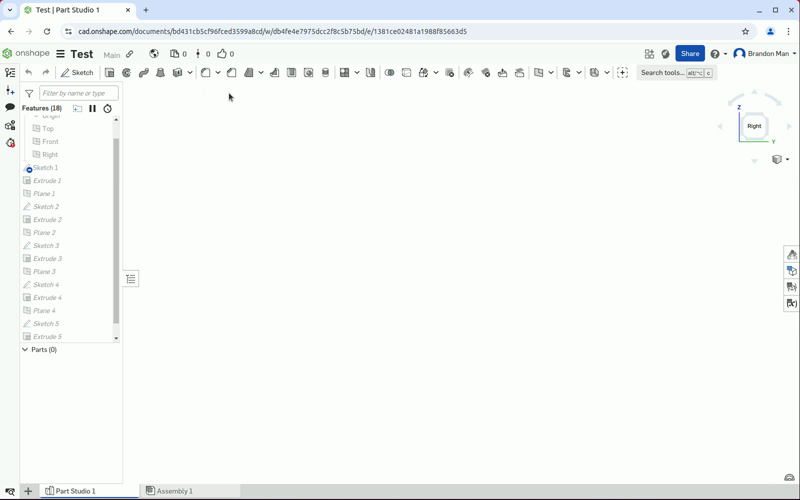
key(shift+s)
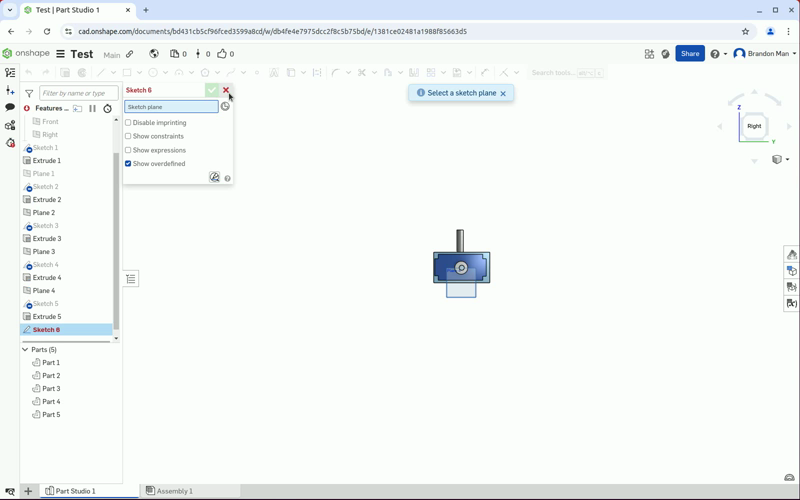
mouse_move(69, 254)
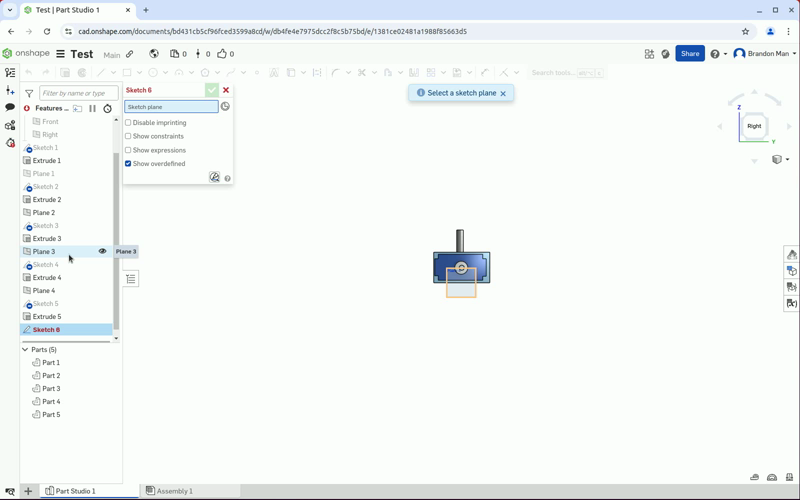
click(69, 254)
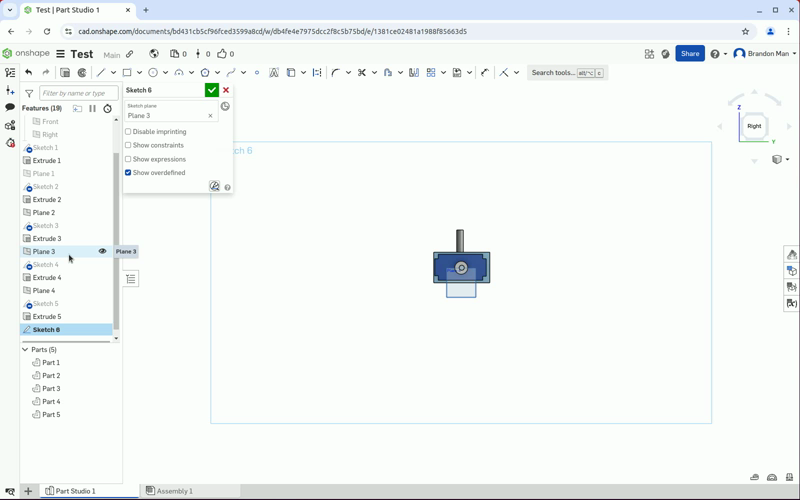
mouse_move(73, 352)
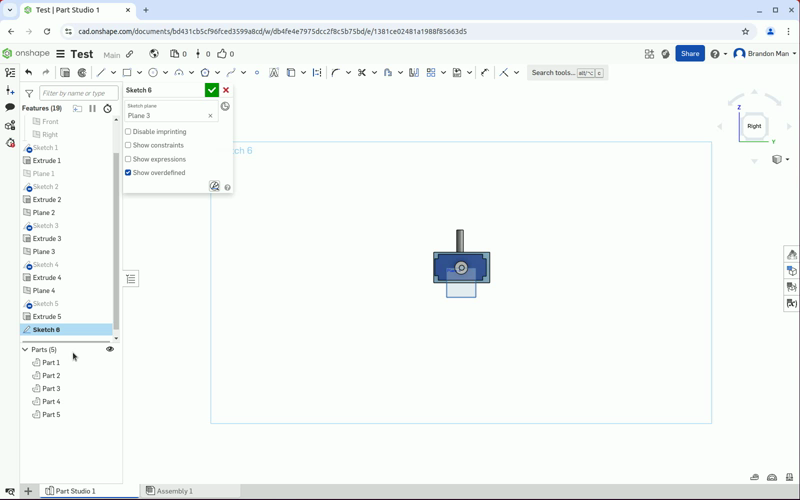
key(y)
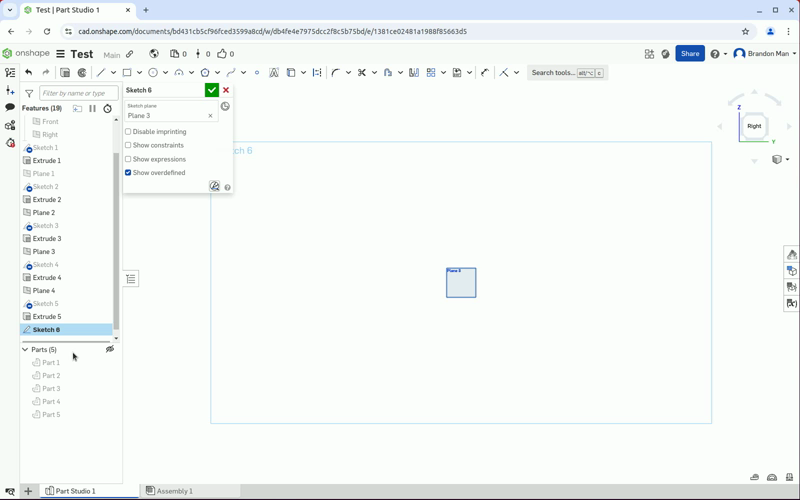
key(l)
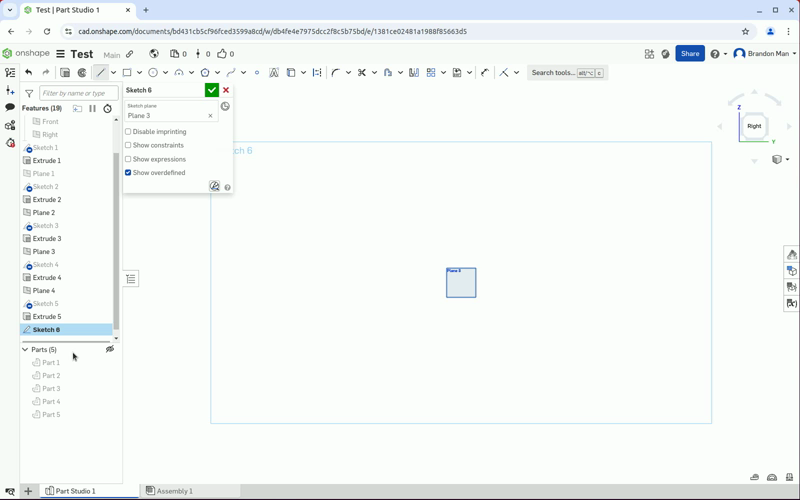
key_down(shift)
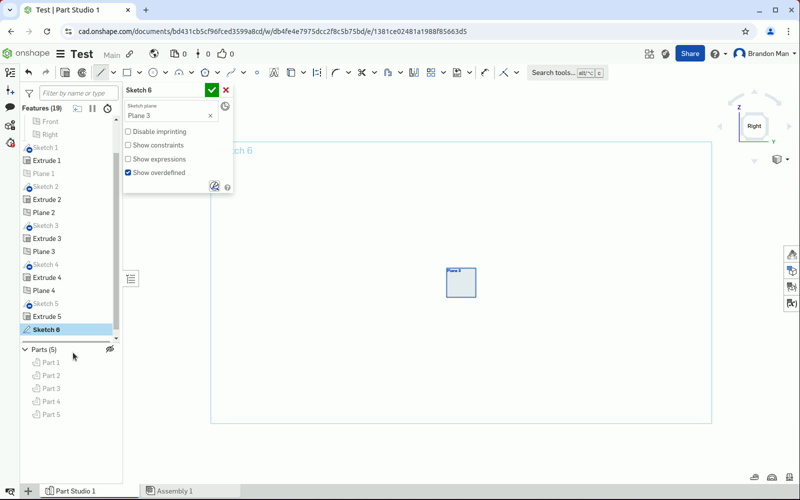
mouse_move(474, 270)
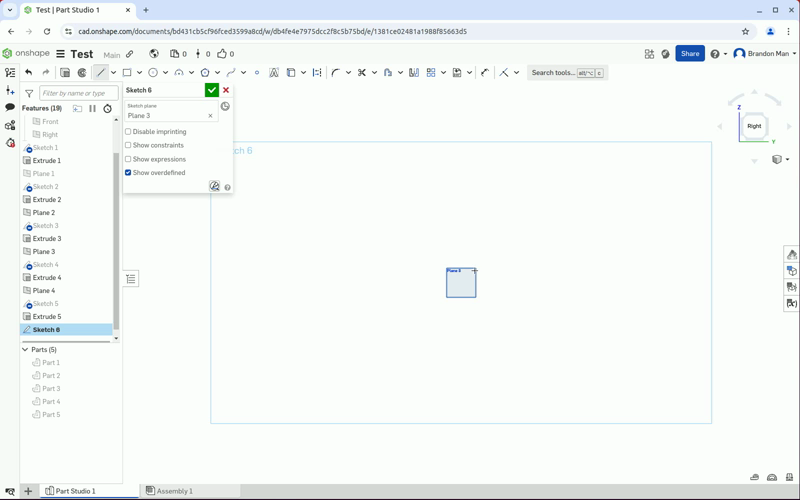
click(474, 270)
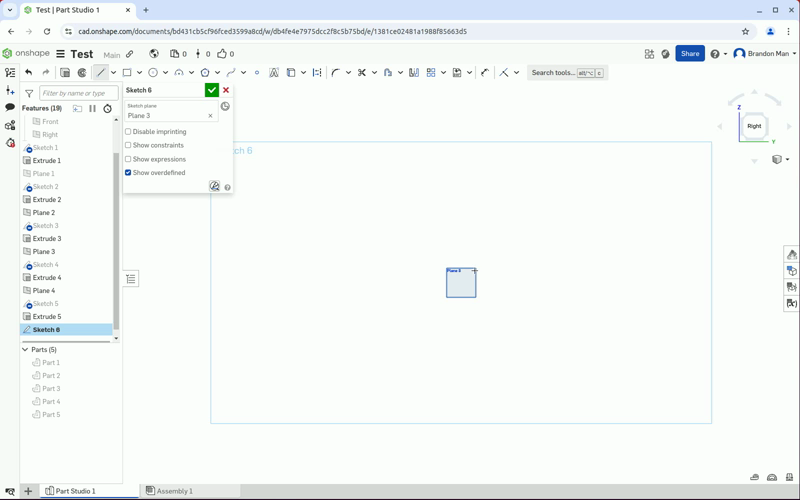
key_up(shift)
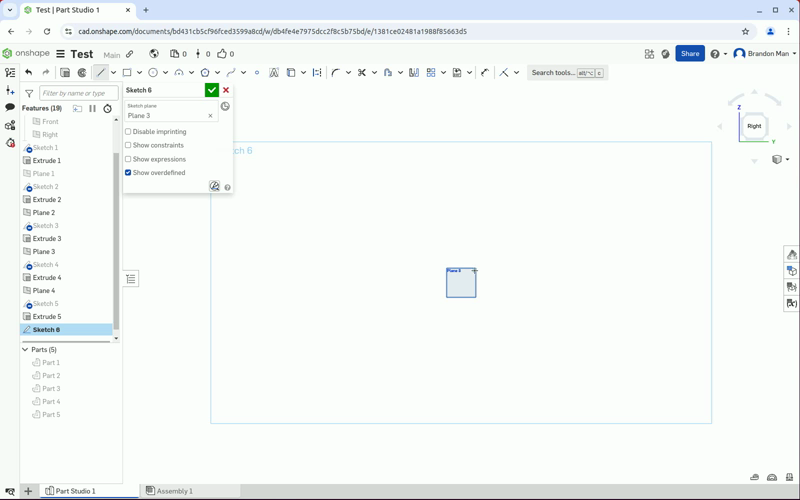
key_down(shift)
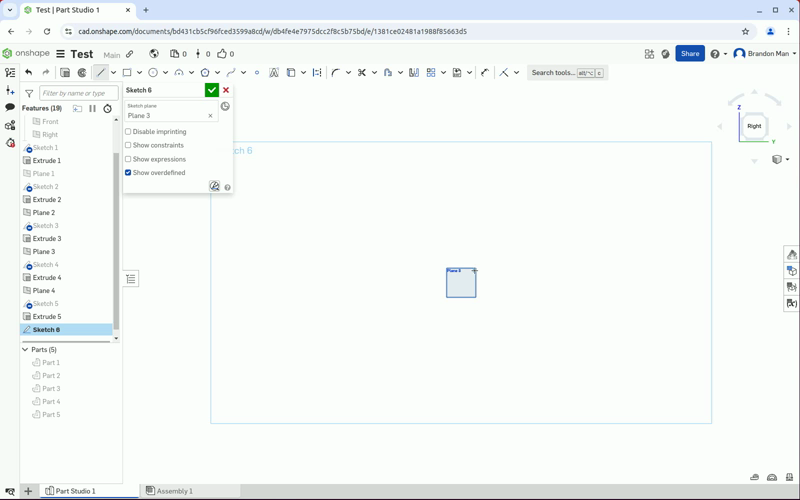
mouse_move(504, 270)
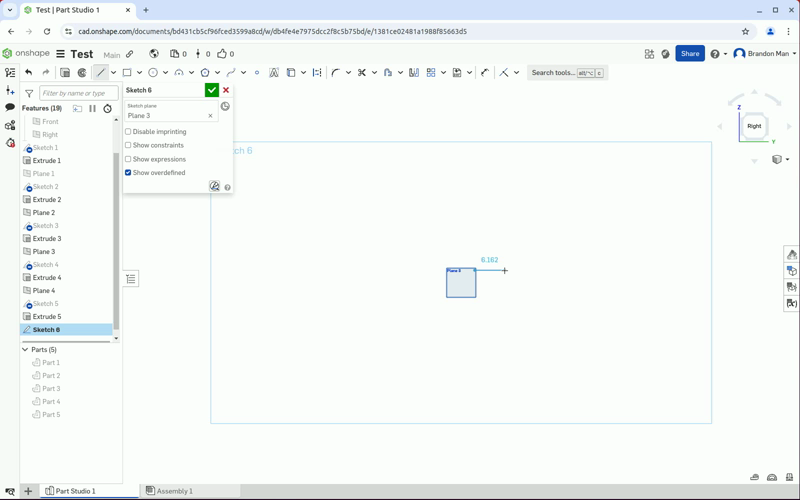
mouse_move(476, 270)
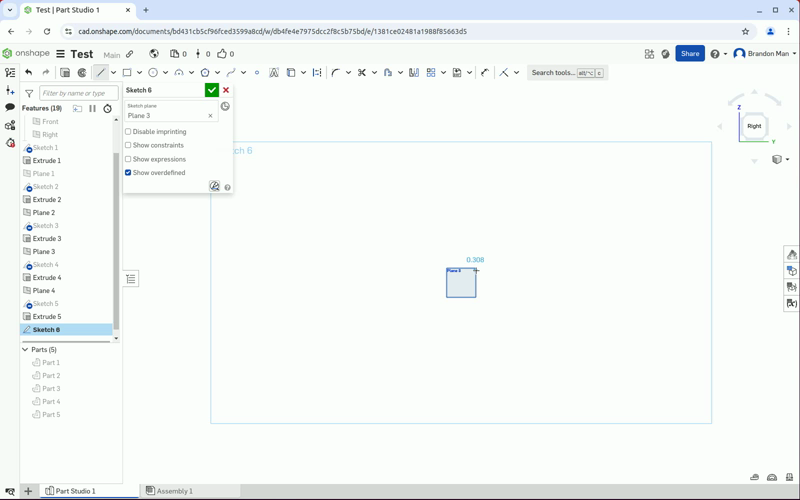
scroll(6)
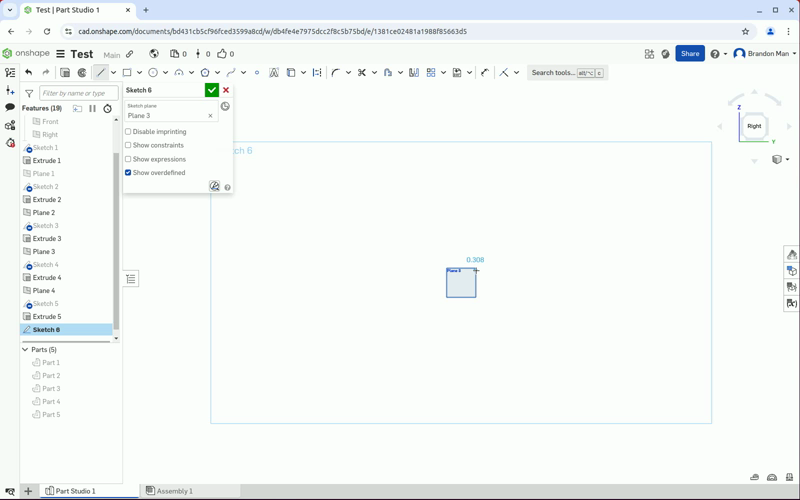
scroll(6)
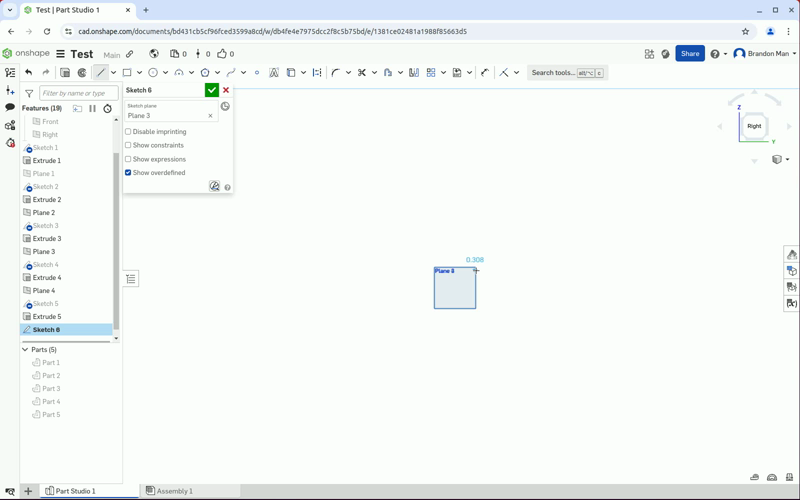
scroll(6)
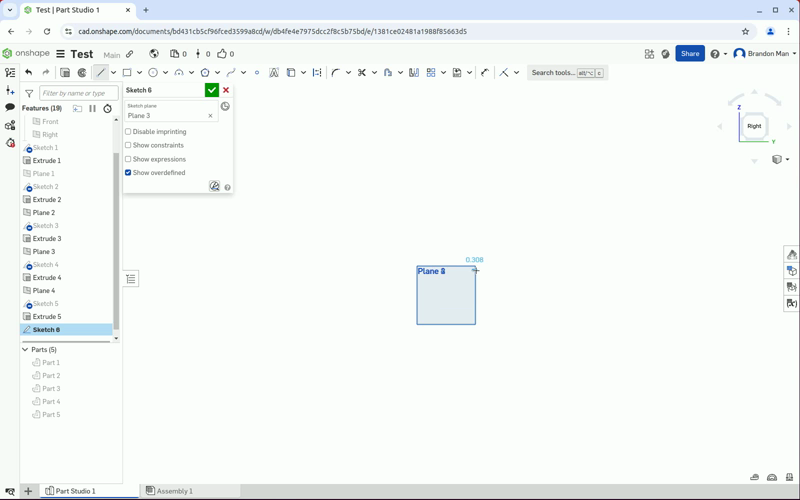
scroll(6)
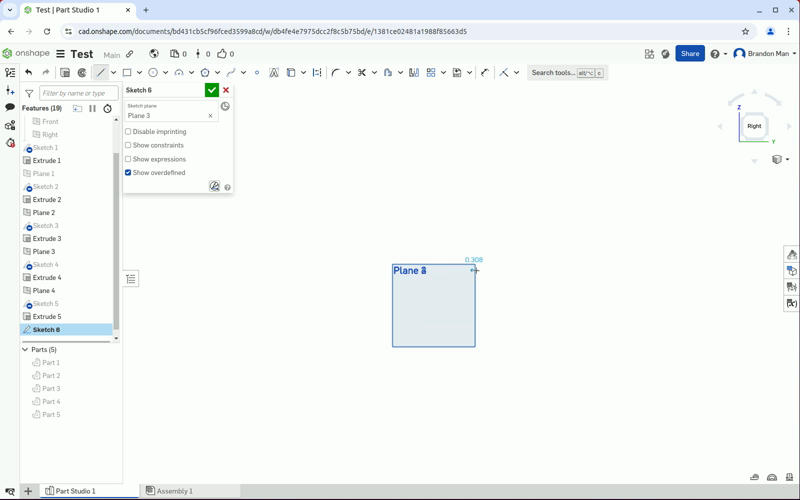
scroll(6)
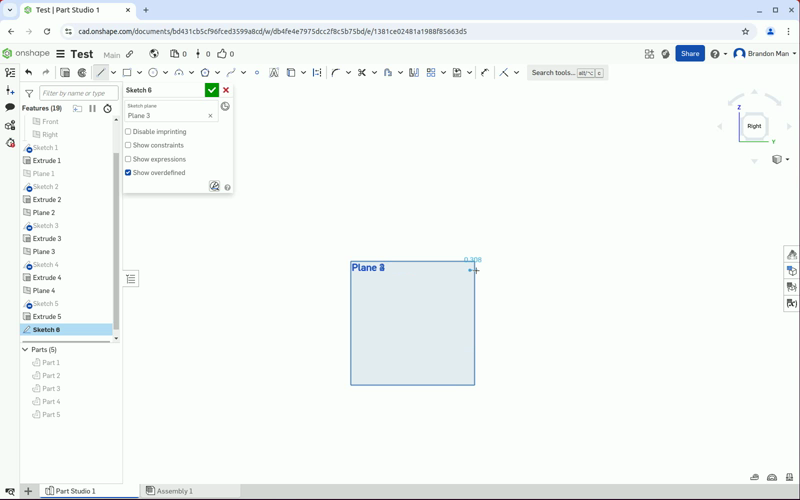
scroll(6)
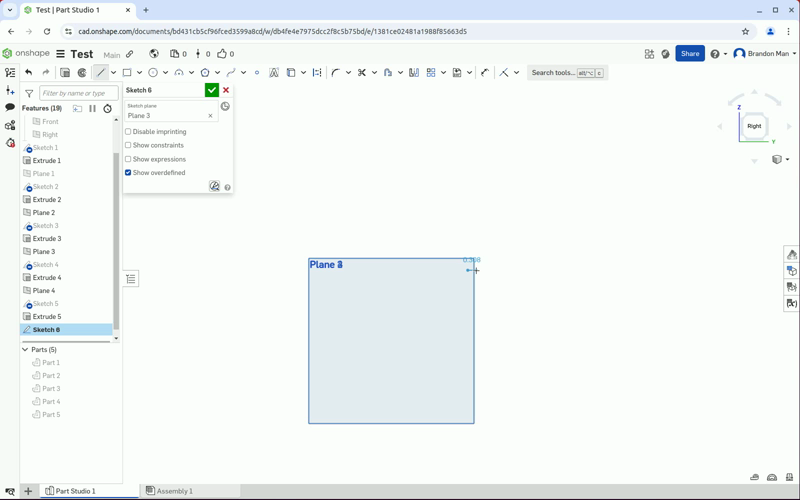
scroll(6)
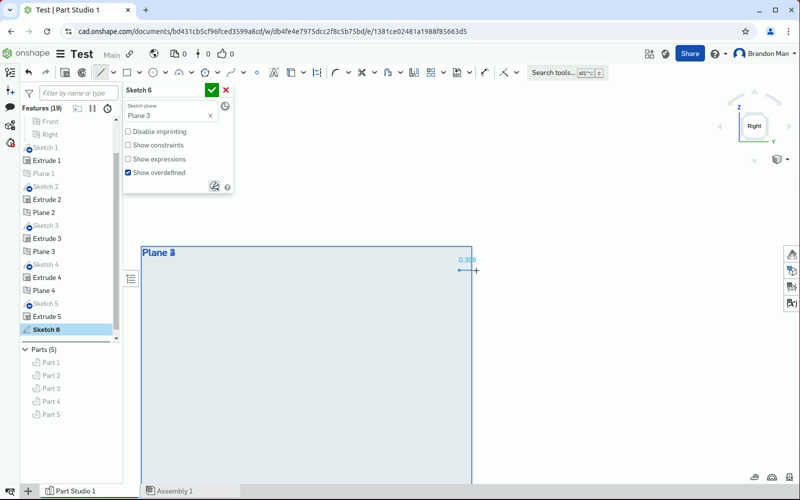
click(476, 270)
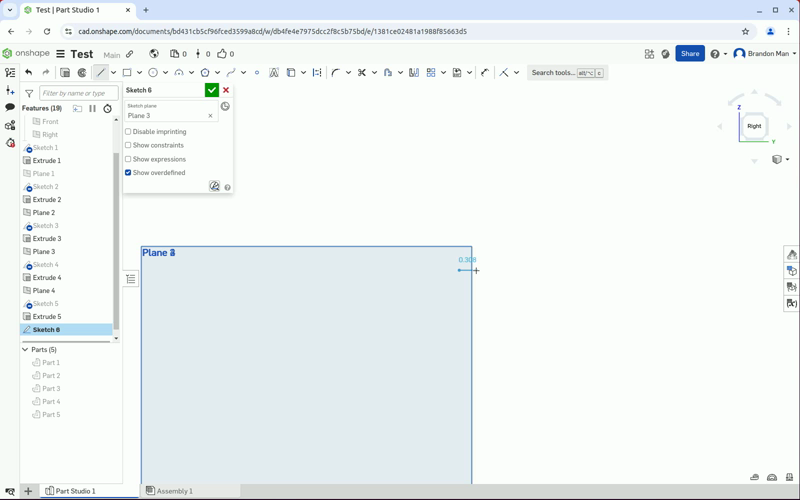
scroll(-6)
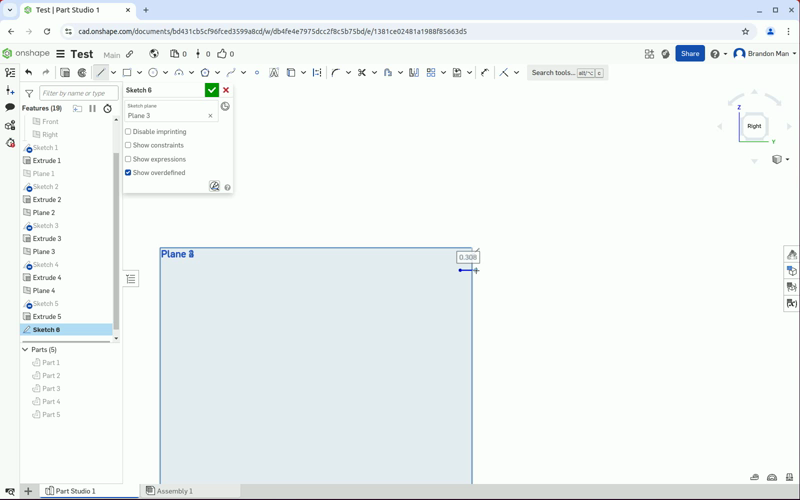
scroll(-6)
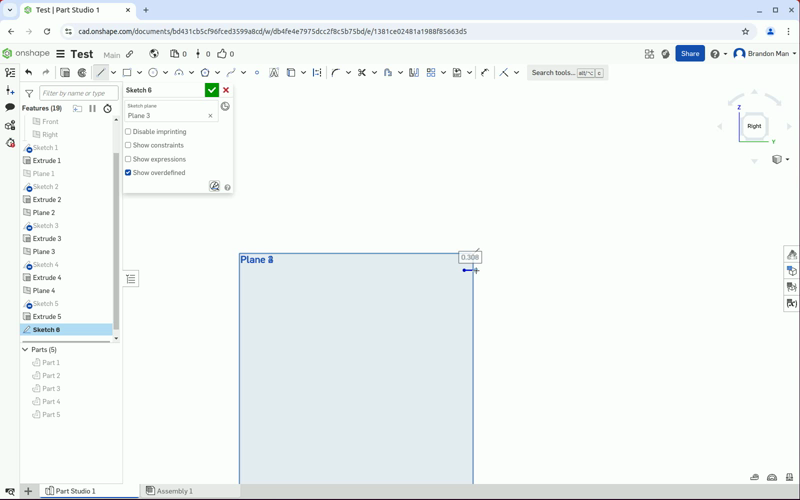
scroll(-6)
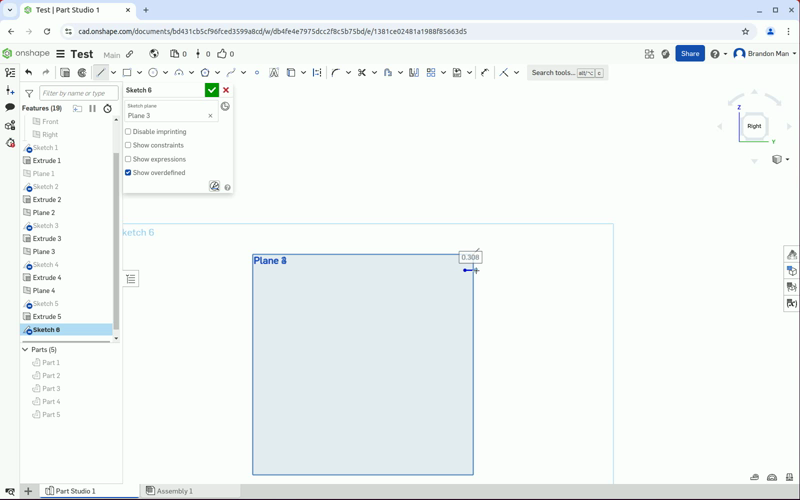
scroll(-6)
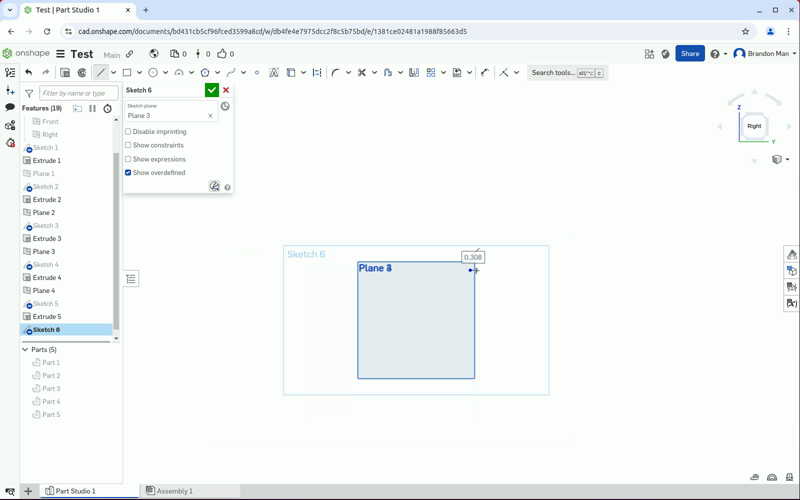
scroll(-6)
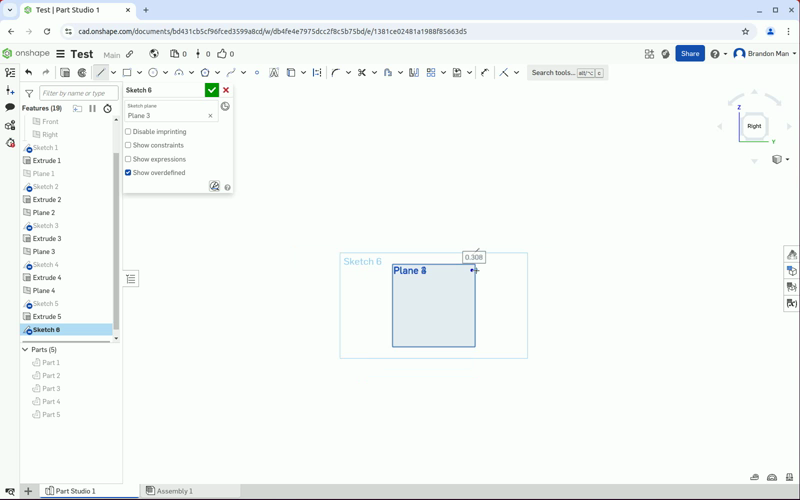
scroll(-6)
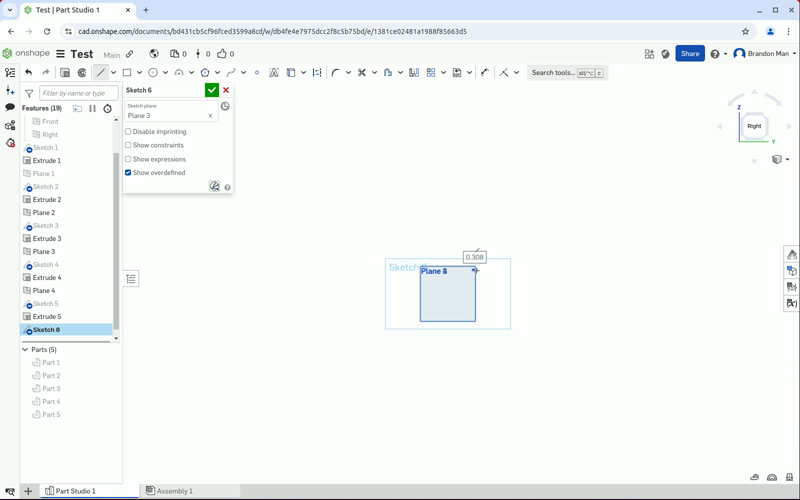
scroll(-6)
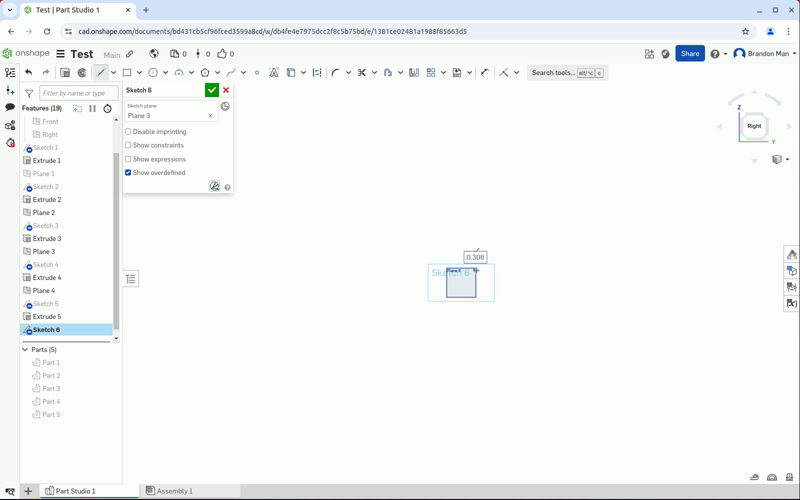
key_up(shift)
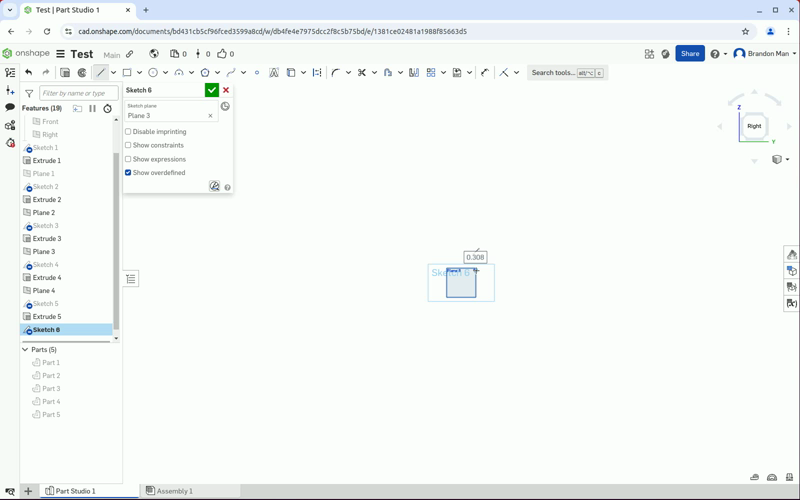
key_down(shift)
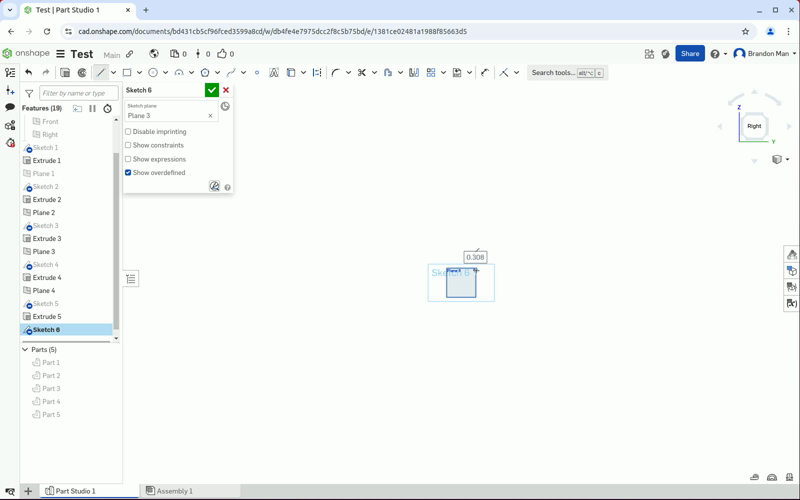
mouse_move(506, 270)
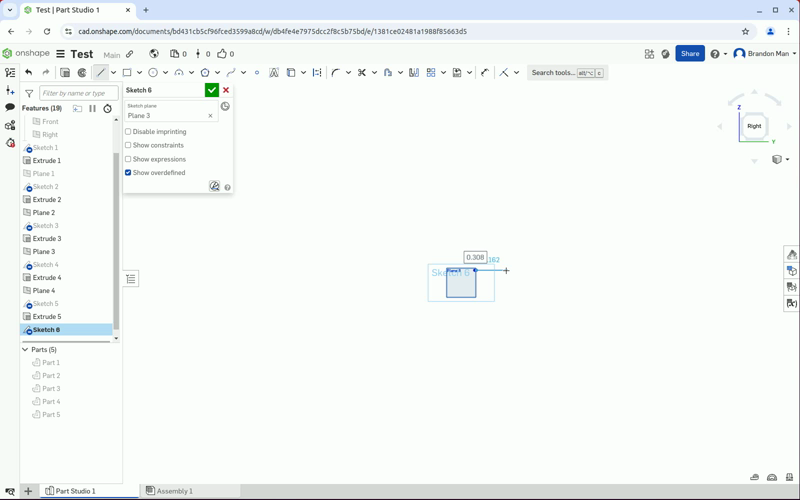
mouse_move(476, 263)
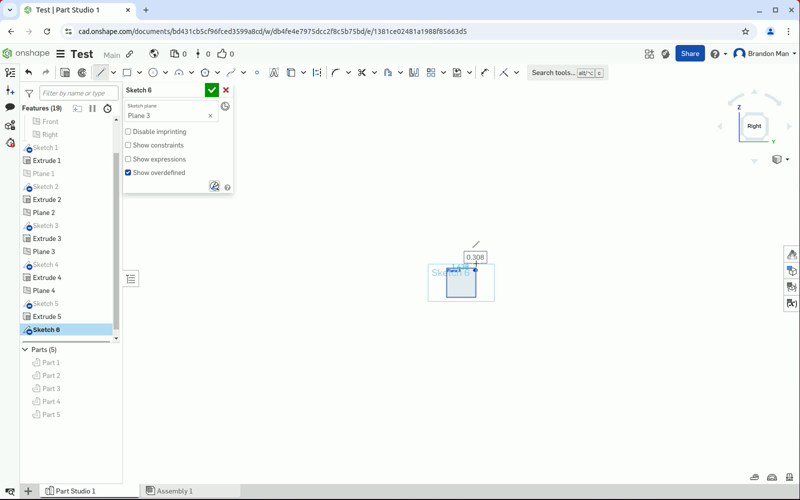
scroll(6)
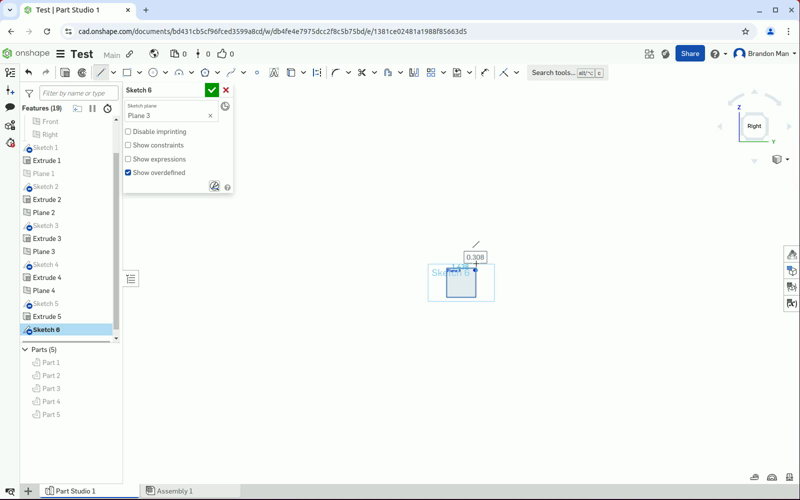
scroll(6)
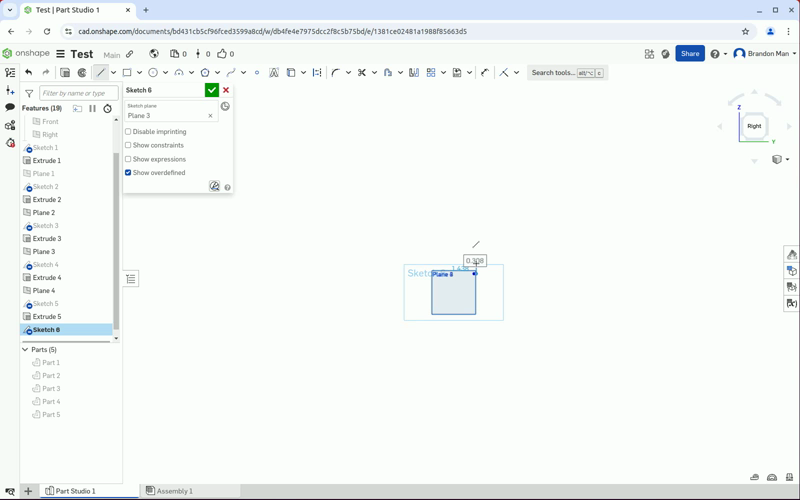
scroll(6)
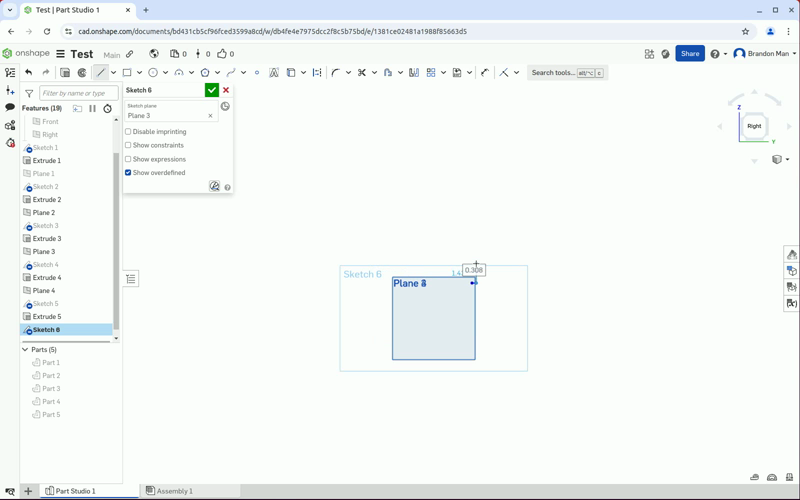
scroll(6)
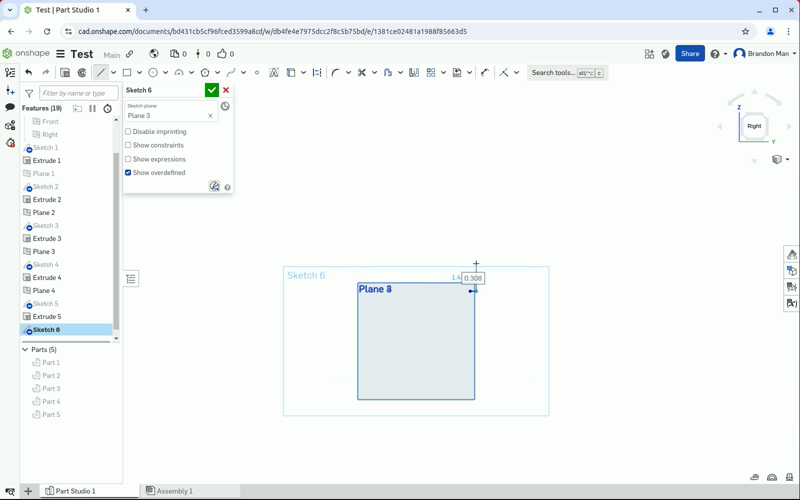
scroll(6)
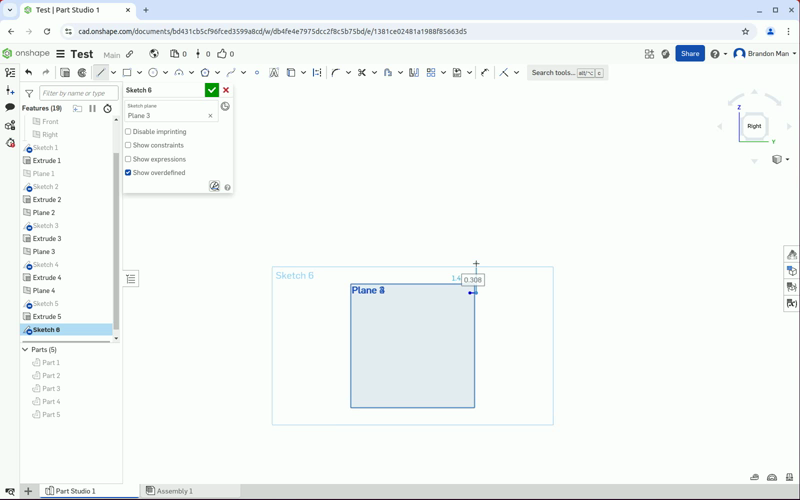
scroll(6)
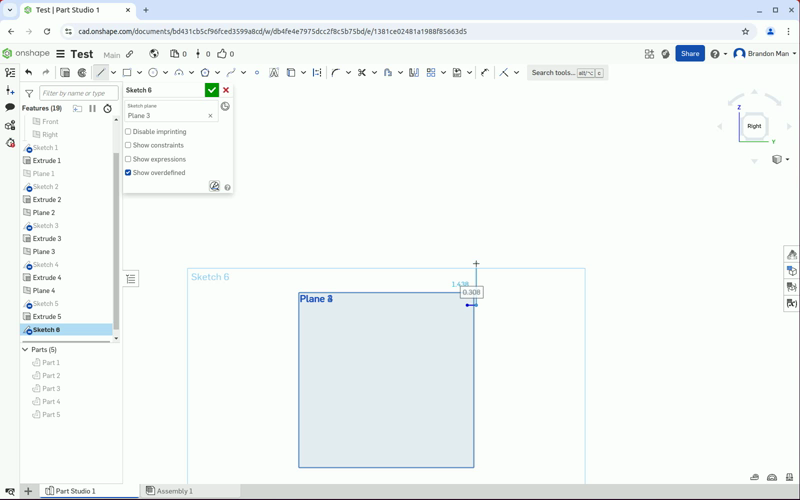
scroll(6)
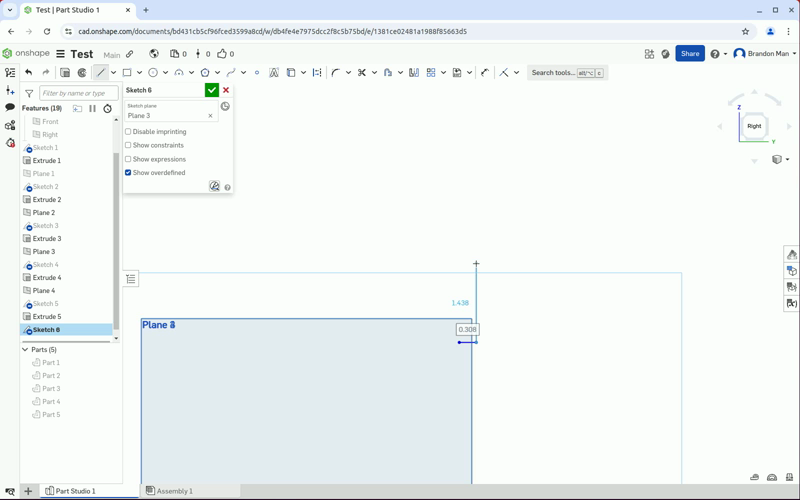
click(476, 263)
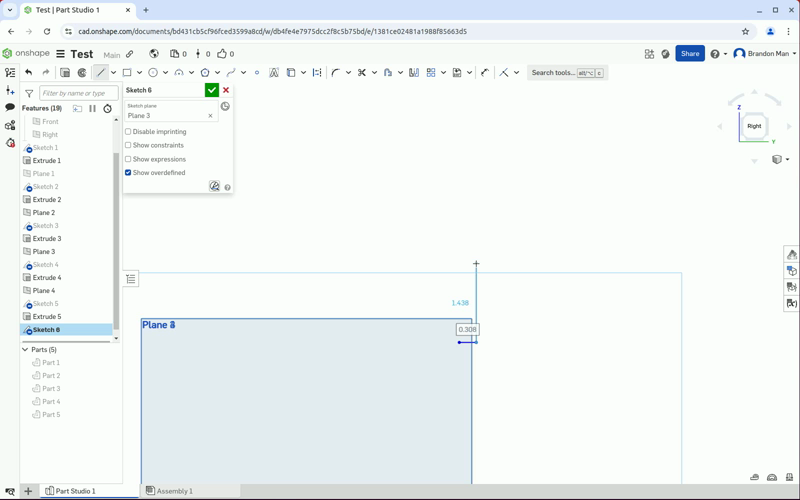
scroll(-6)
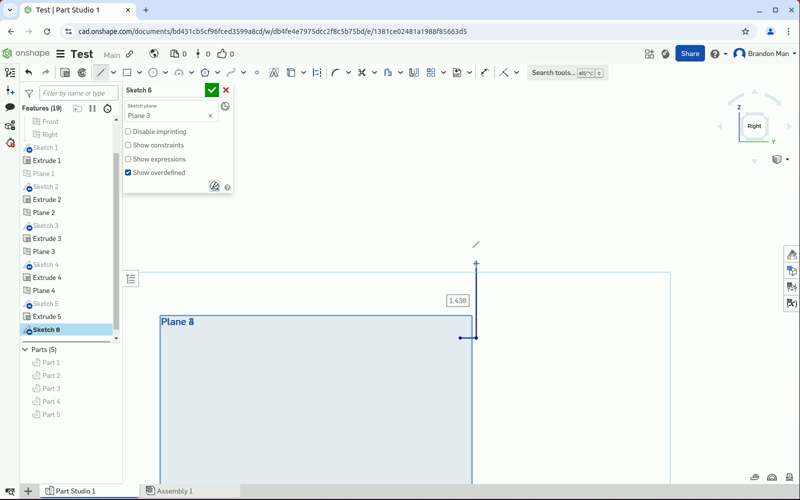
scroll(-6)
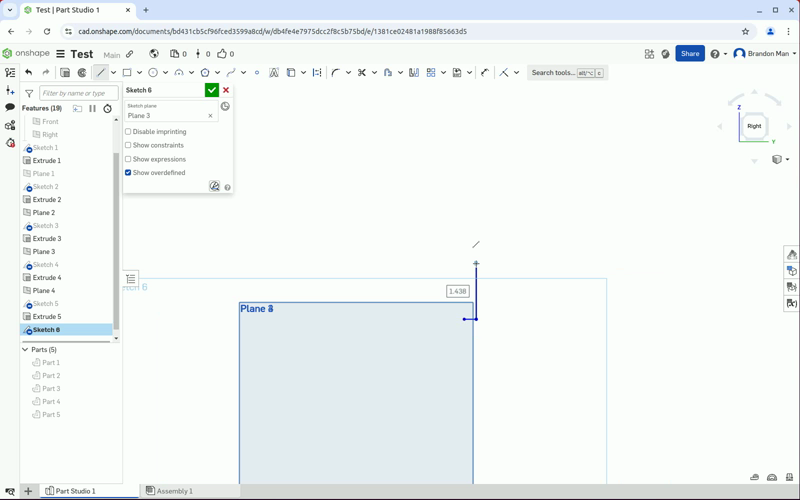
scroll(-6)
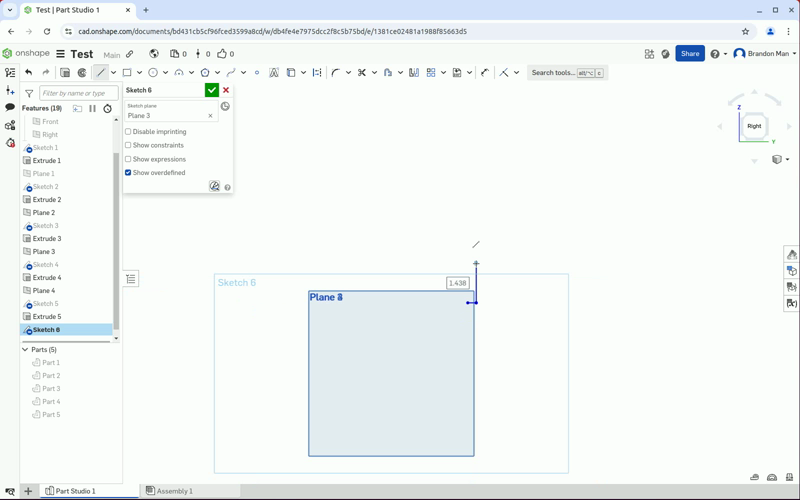
scroll(-6)
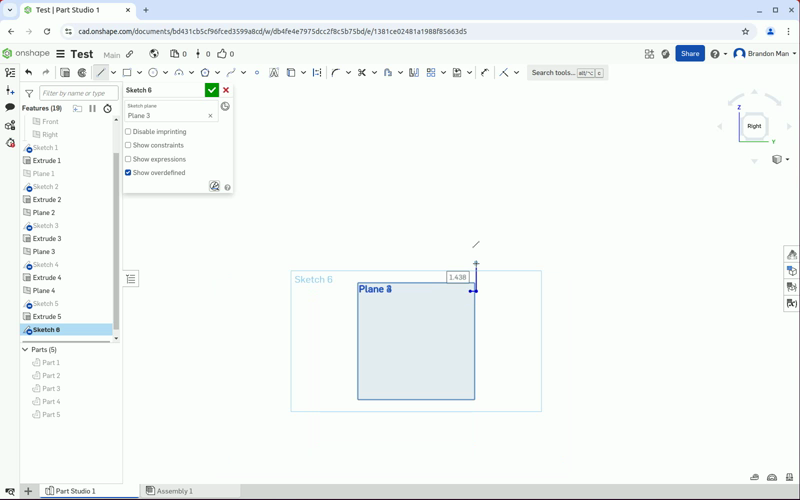
scroll(-6)
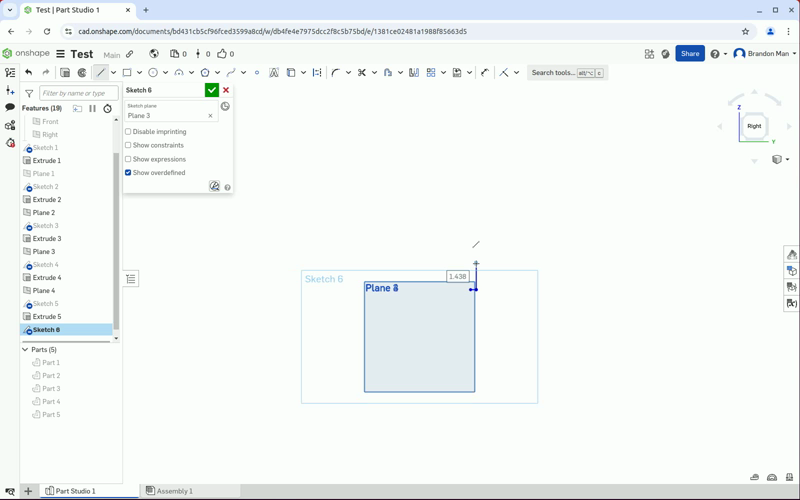
scroll(-6)
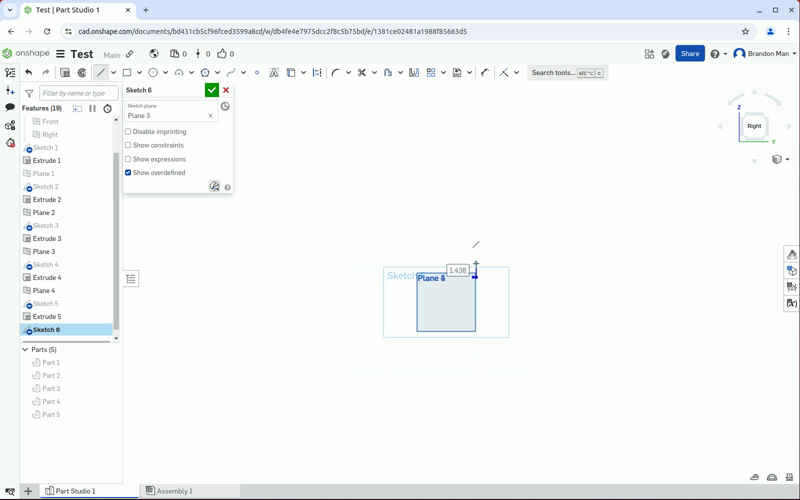
scroll(-6)
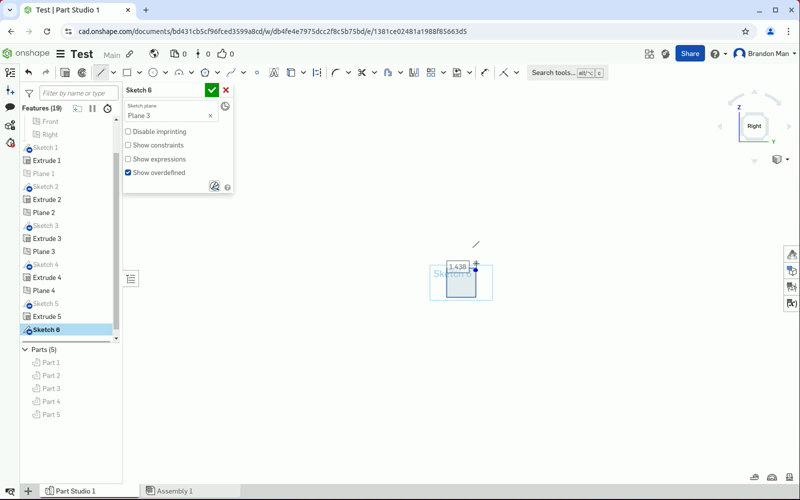
key_up(shift)
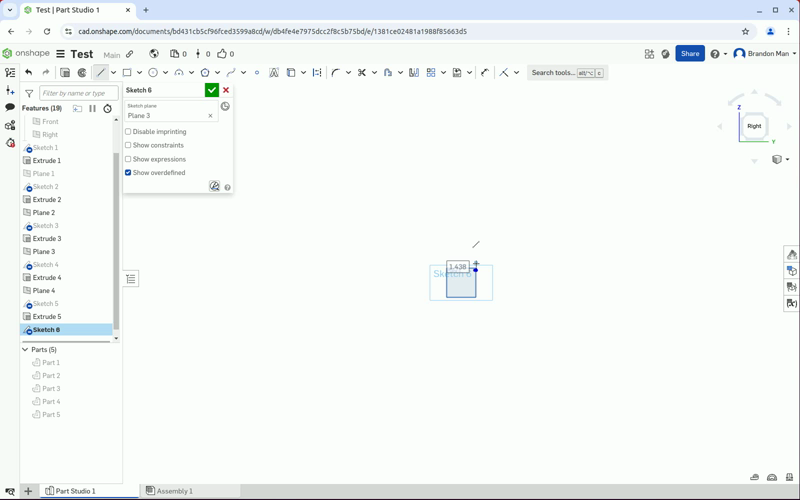
key_down(shift)
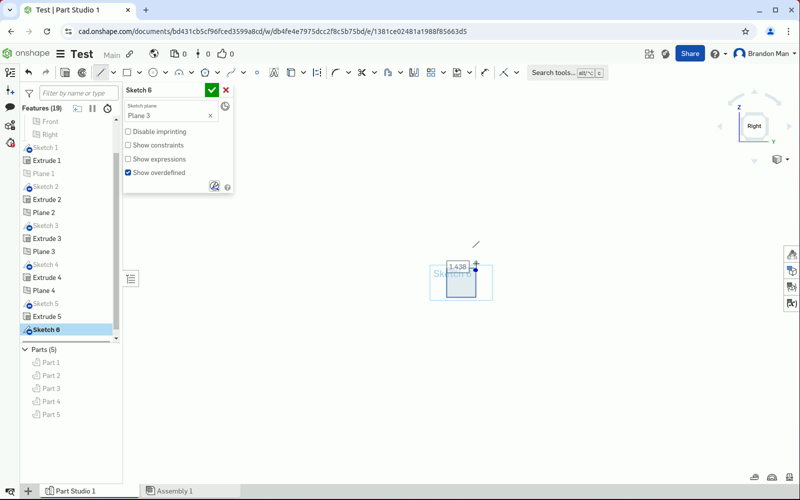
mouse_move(506, 263)
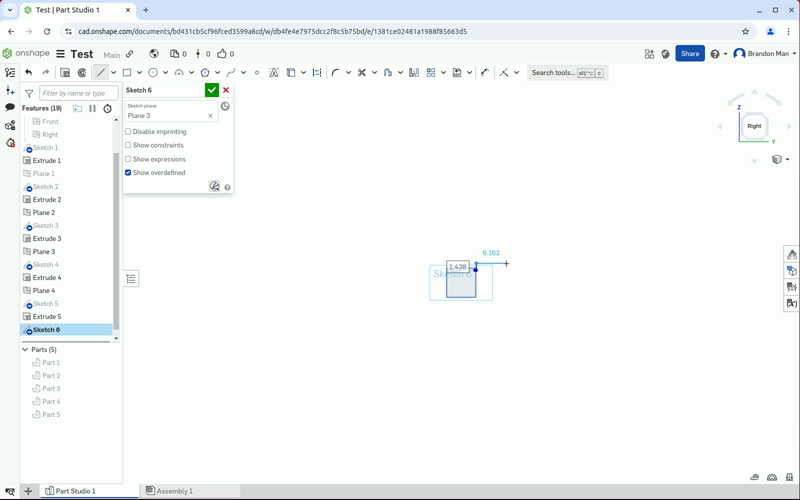
mouse_move(474, 263)
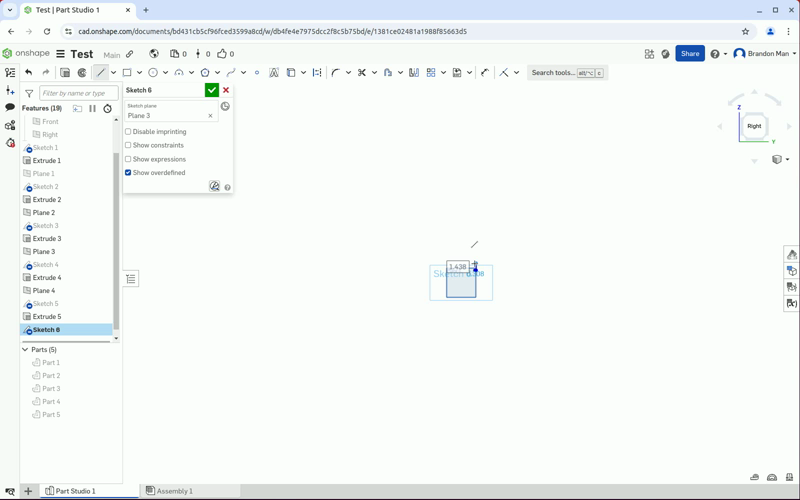
scroll(6)
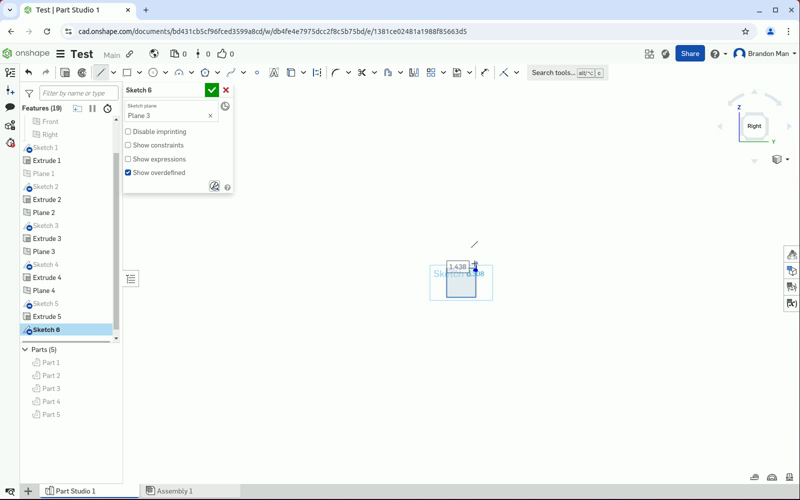
scroll(6)
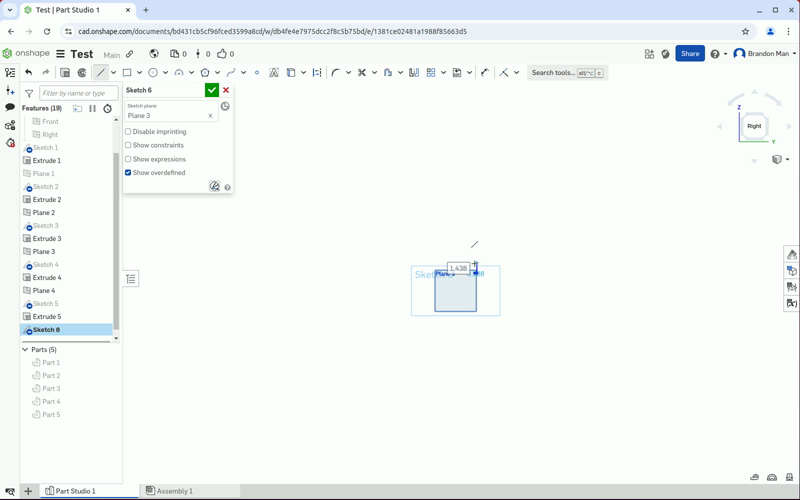
scroll(6)
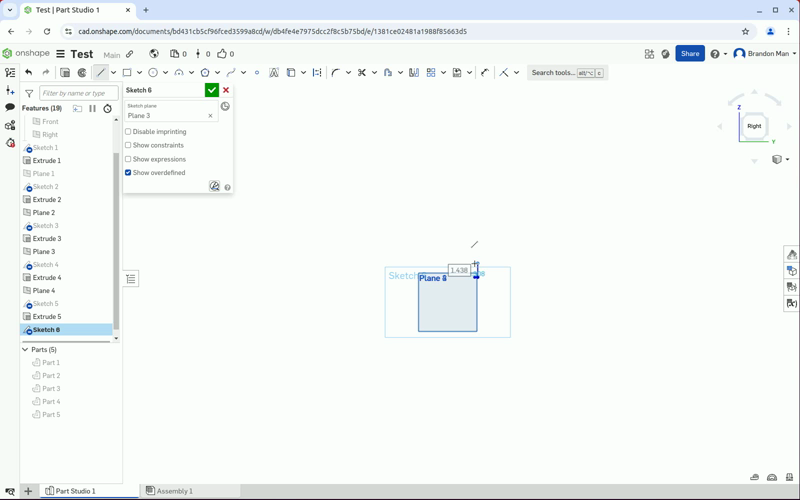
scroll(6)
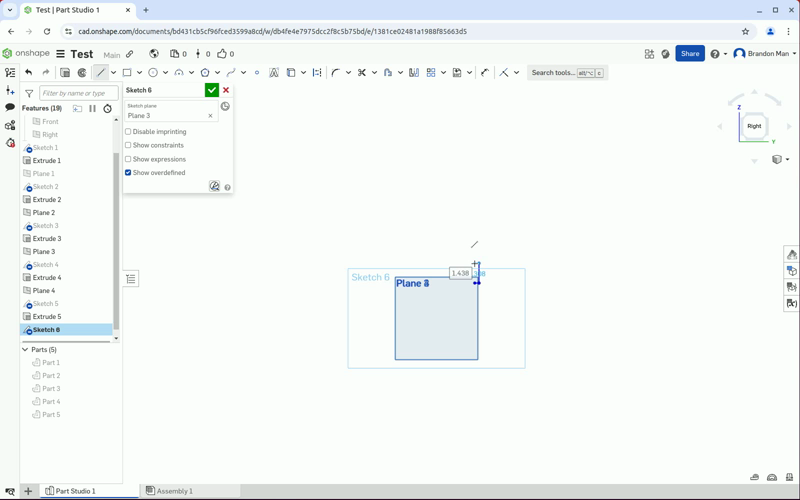
scroll(6)
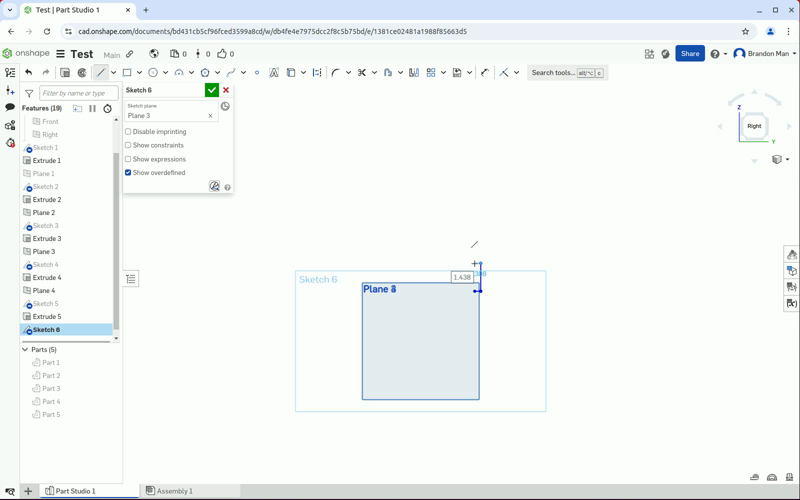
scroll(6)
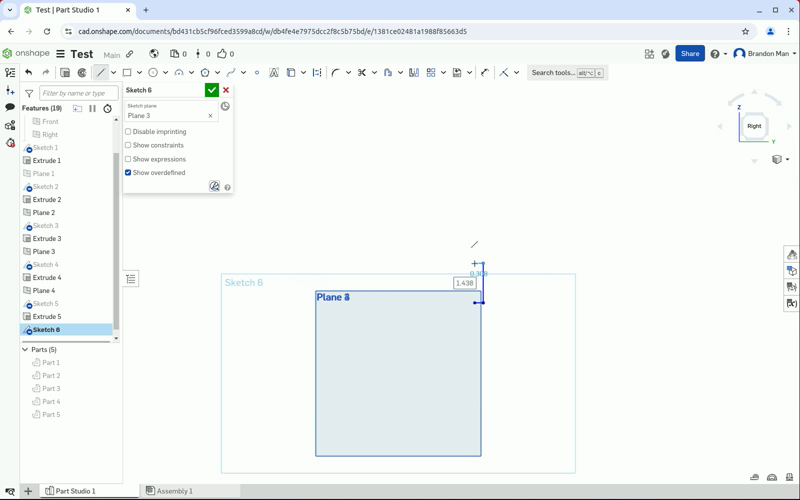
scroll(6)
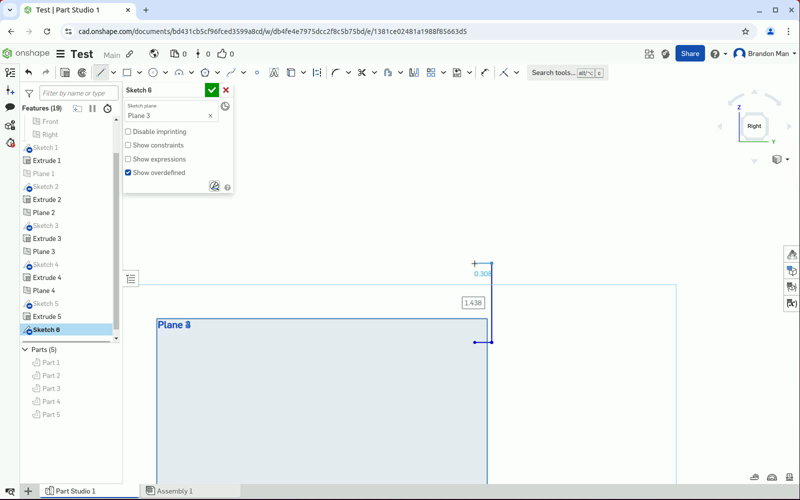
click(474, 263)
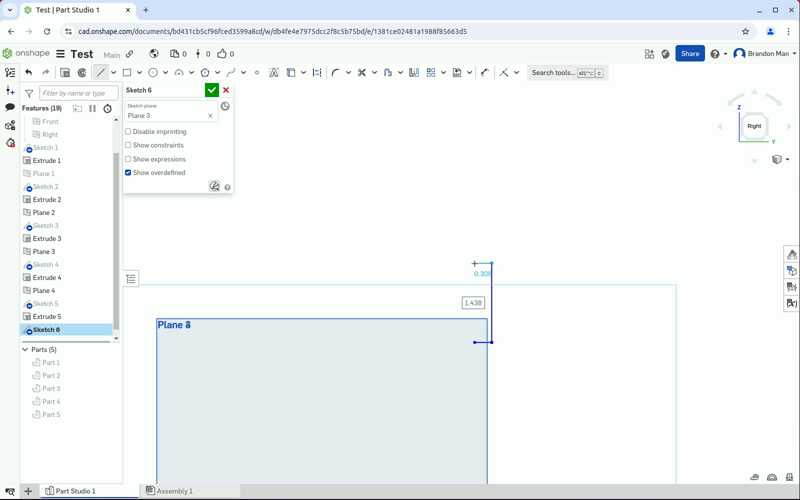
scroll(-6)
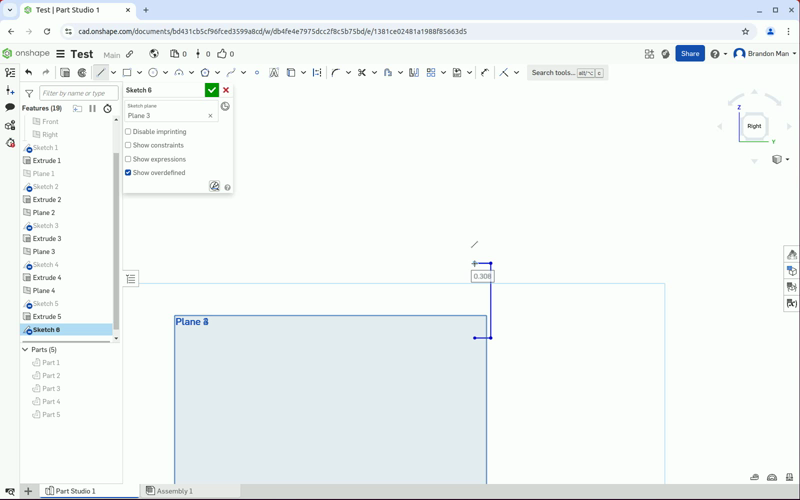
scroll(-6)
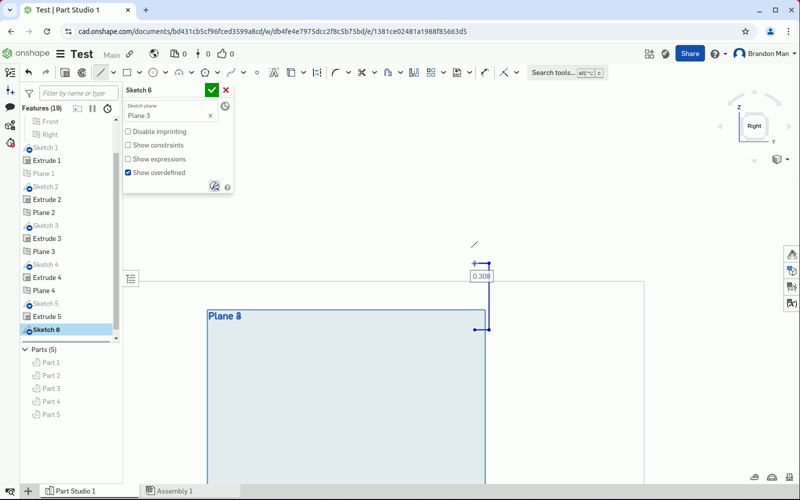
scroll(-6)
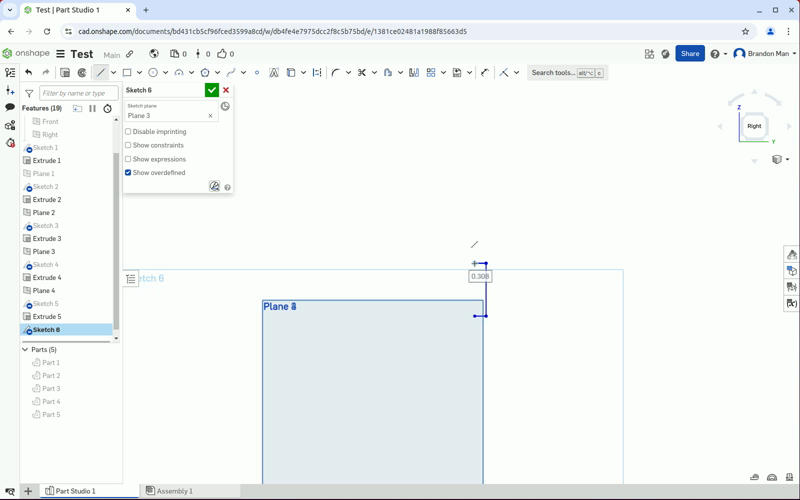
scroll(-6)
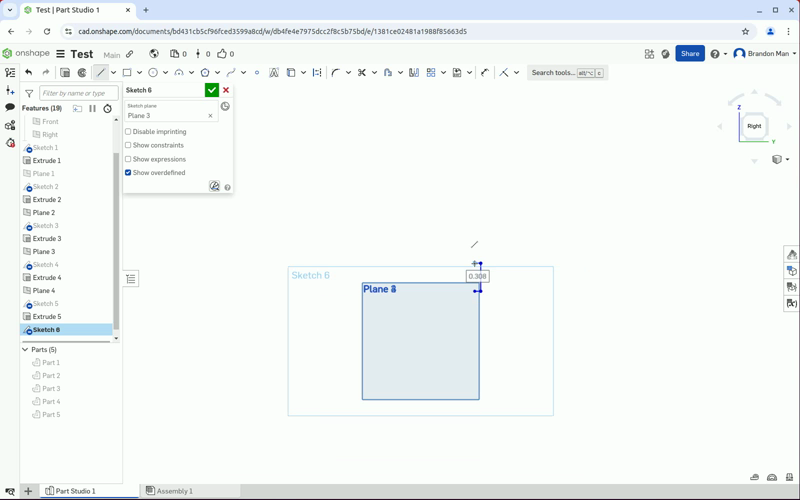
scroll(-6)
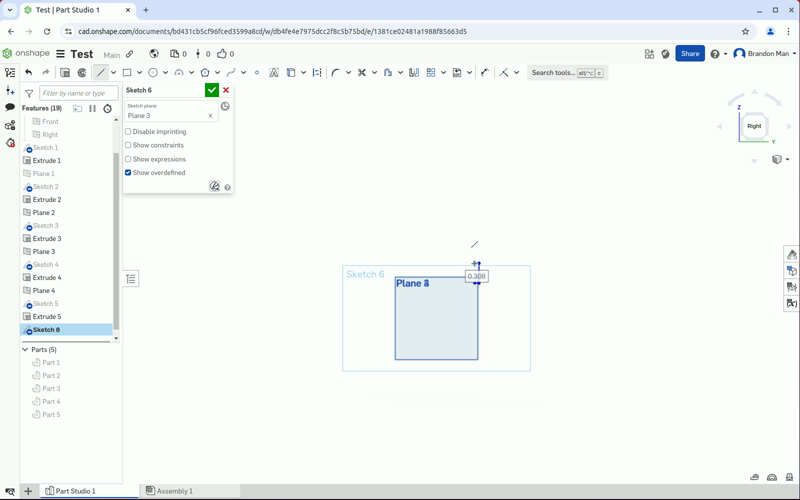
scroll(-6)
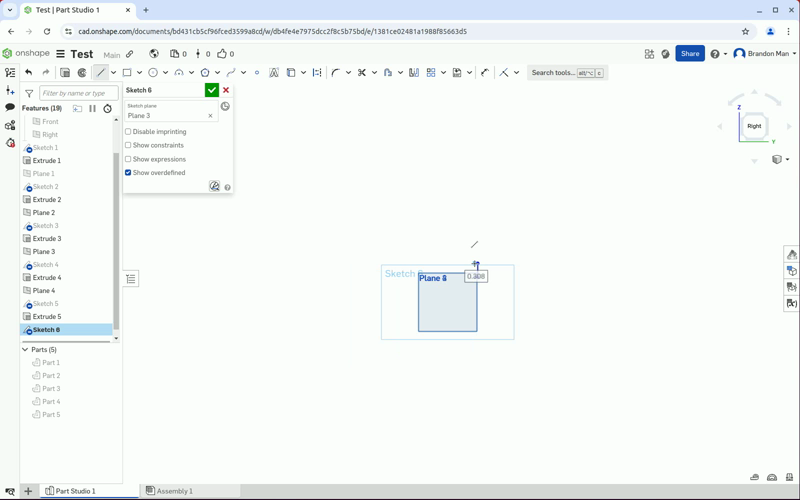
scroll(-6)
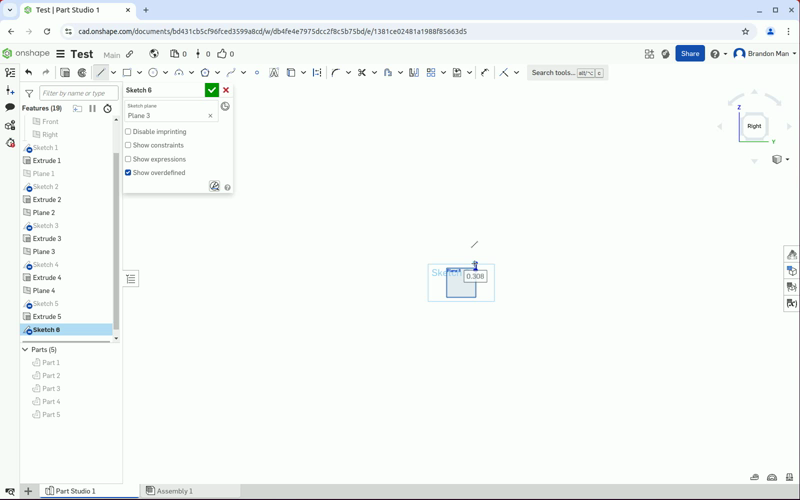
key_up(shift)
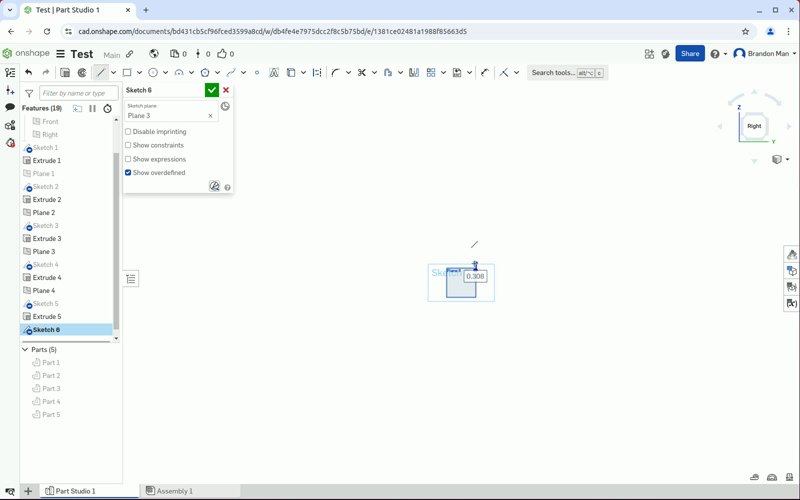
mouse_move(504, 263)
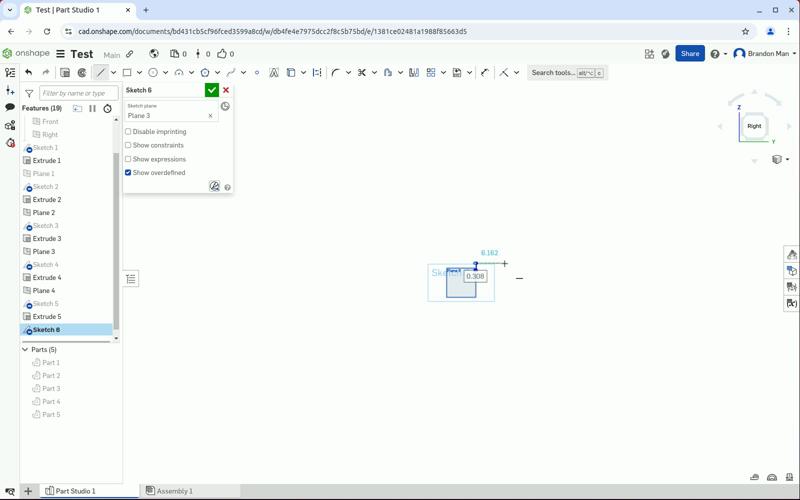
key_down(shift)
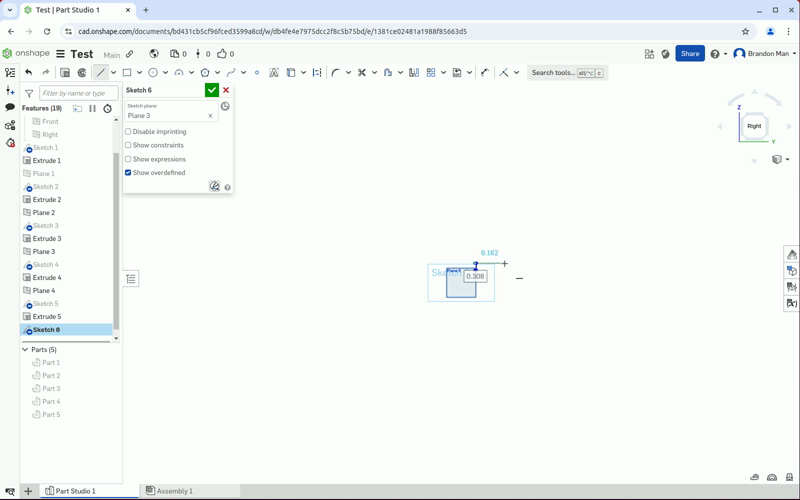
mouse_move(474, 270)
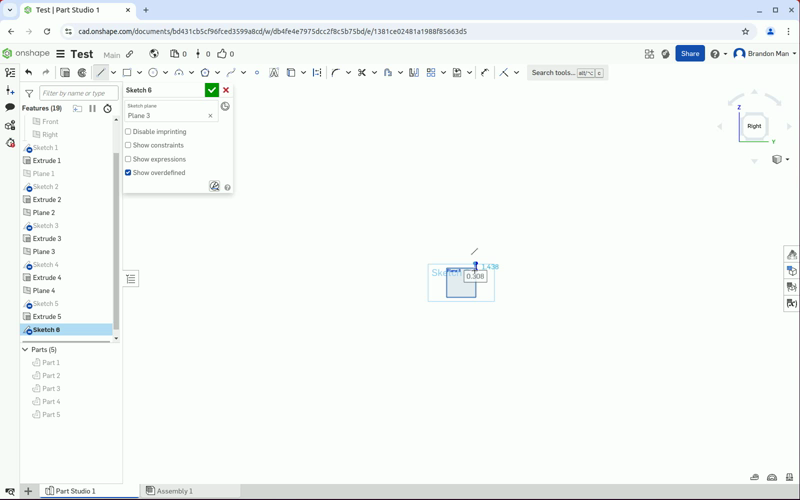
scroll(6)
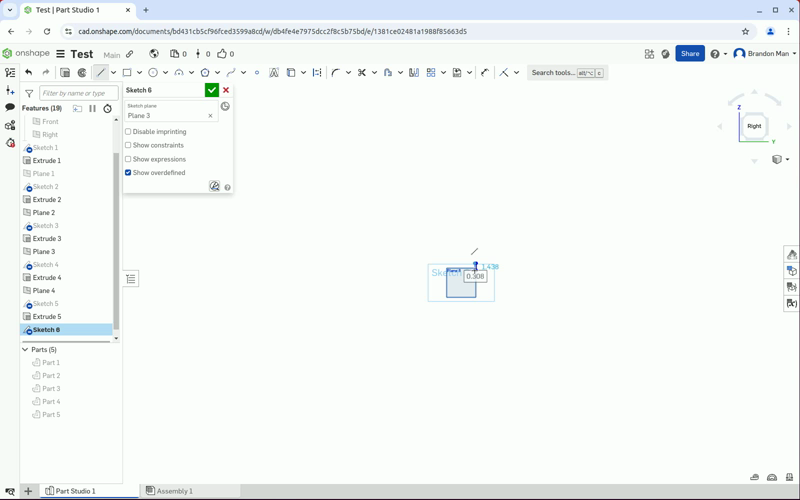
scroll(6)
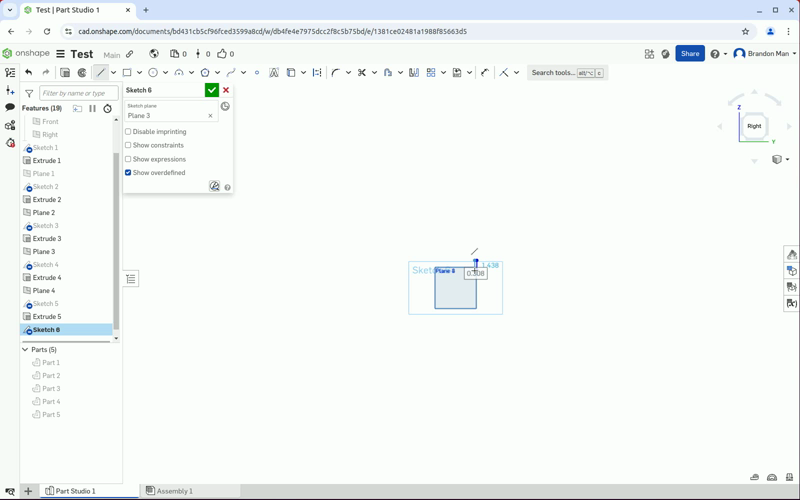
scroll(6)
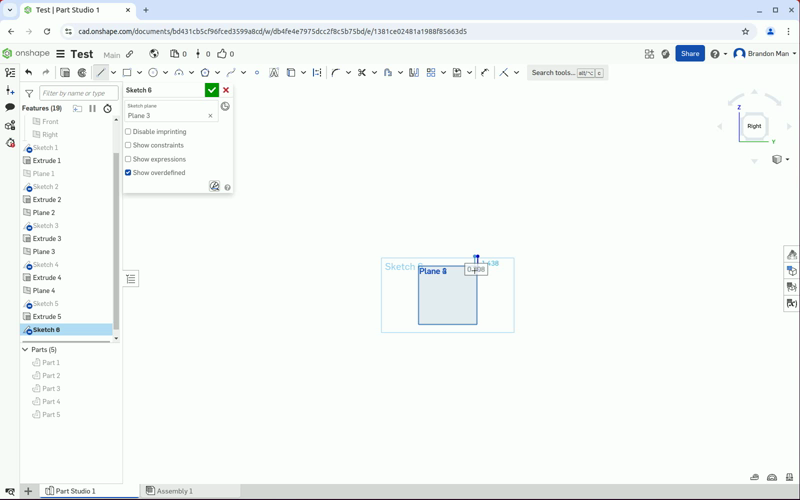
scroll(6)
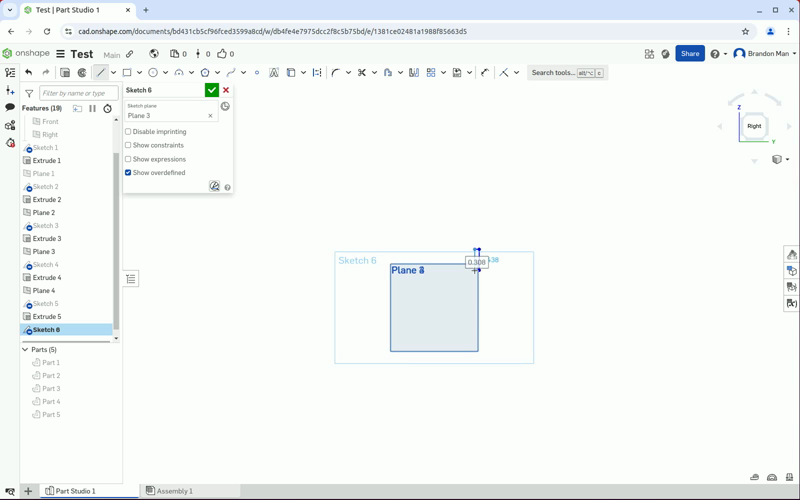
scroll(6)
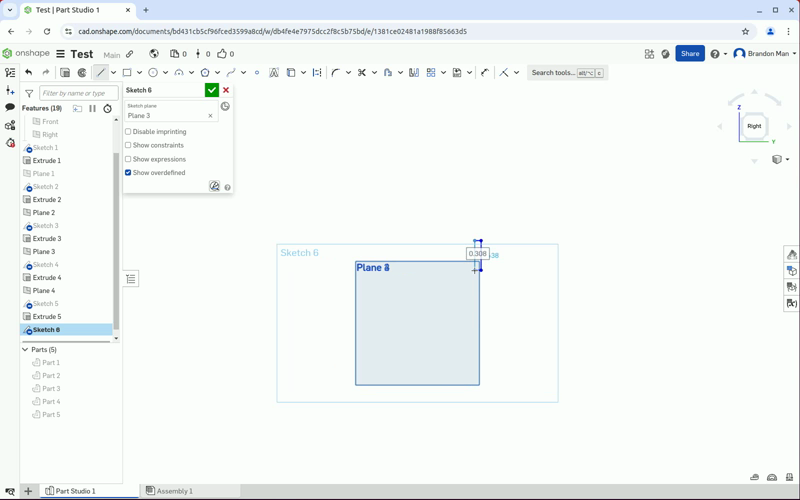
scroll(6)
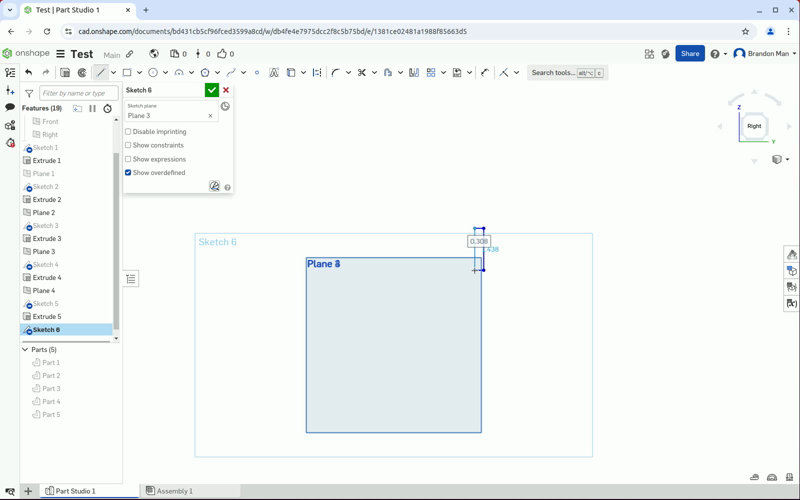
scroll(6)
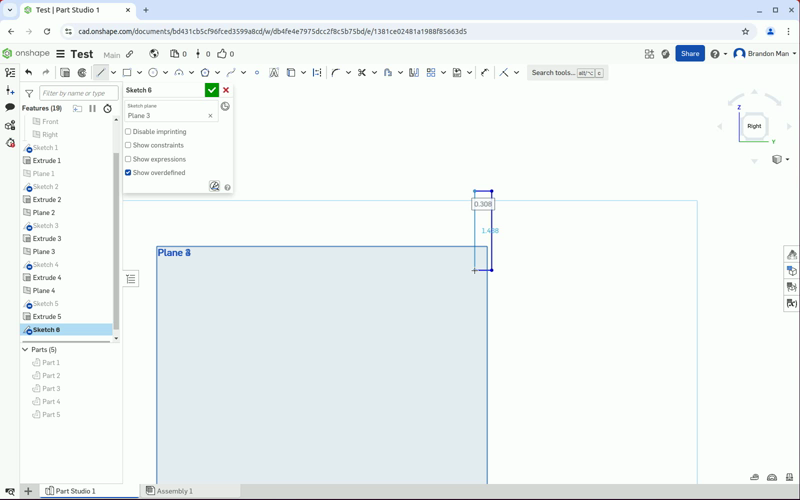
key_up(shift)
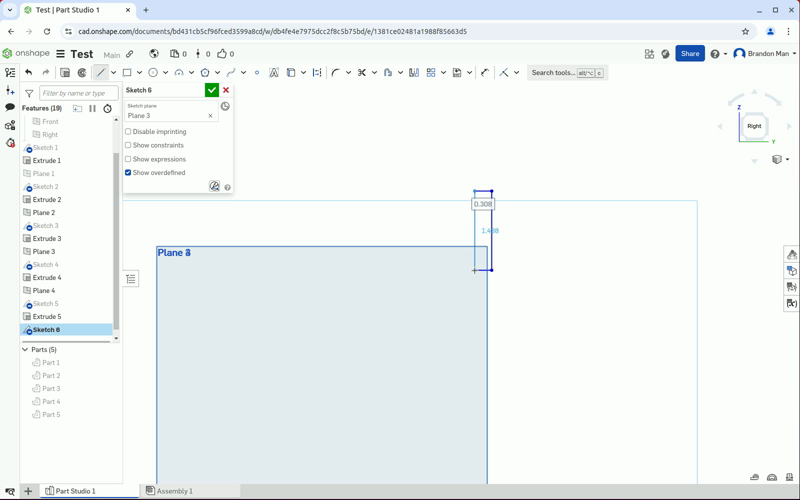
click(474, 270)
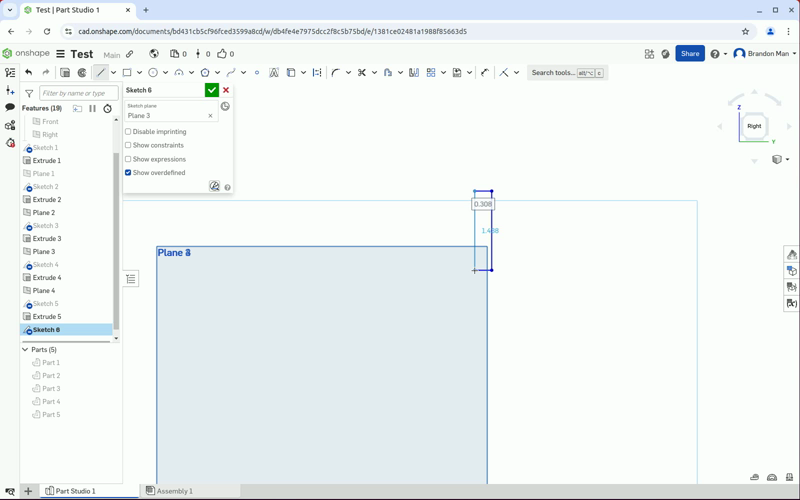
scroll(-6)
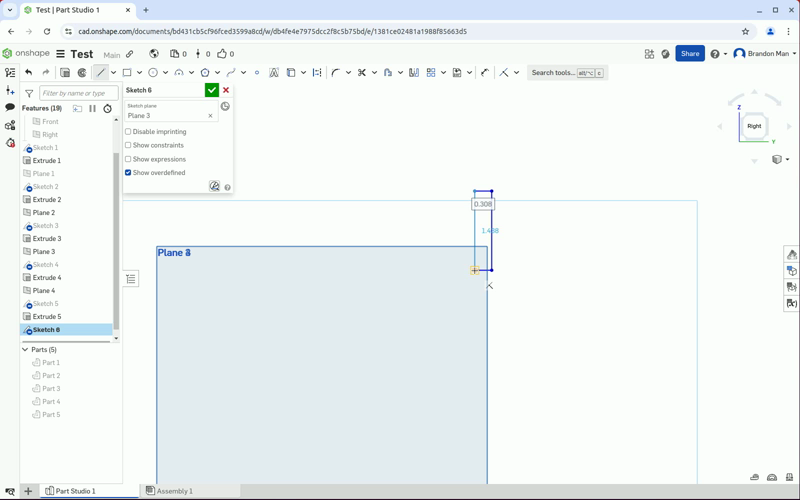
scroll(-6)
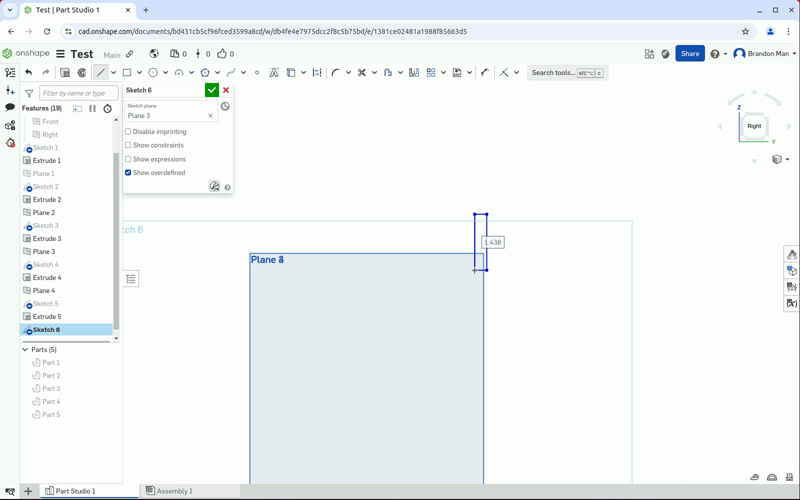
scroll(-6)
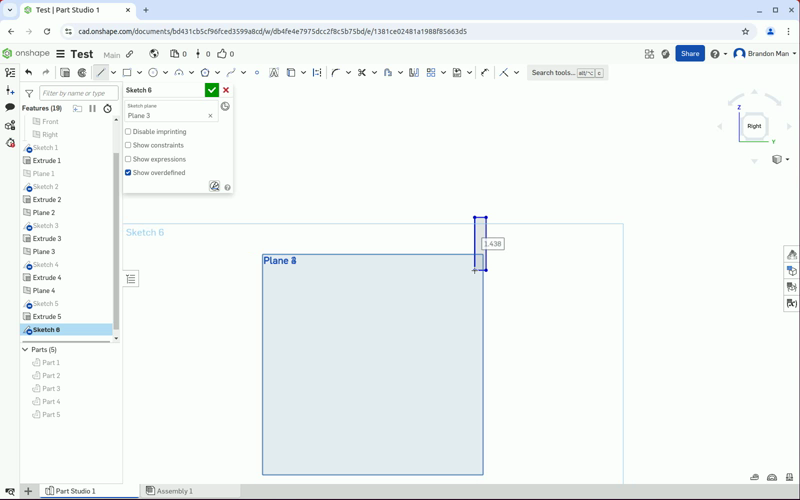
scroll(-6)
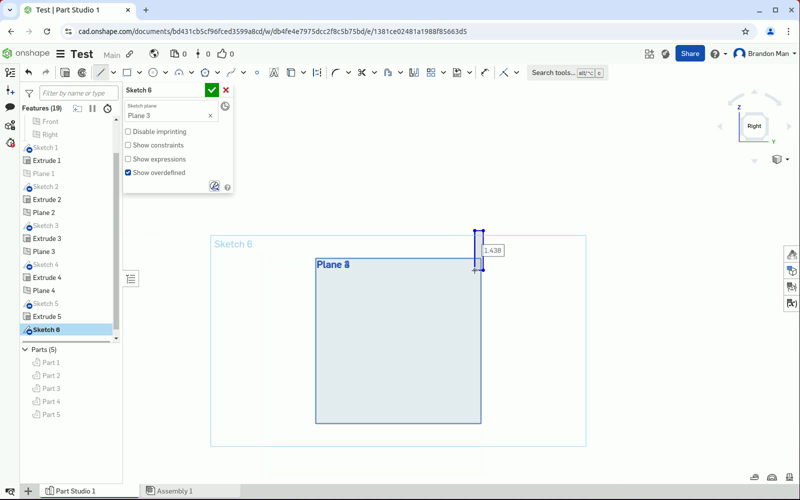
scroll(-6)
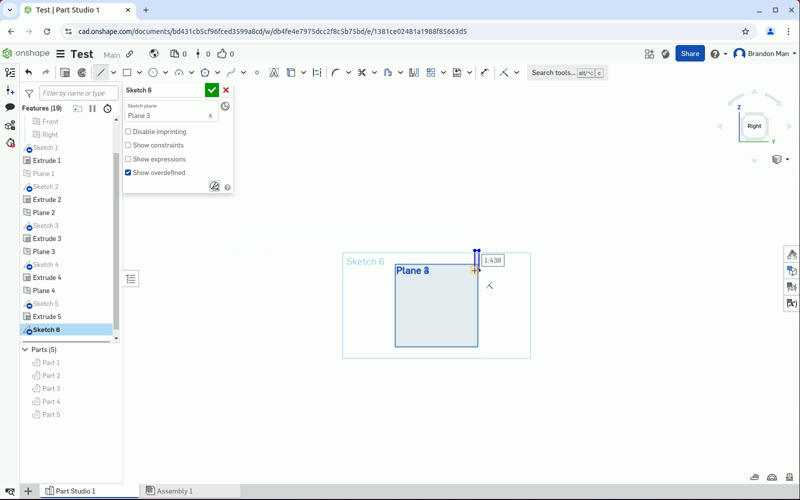
scroll(-6)
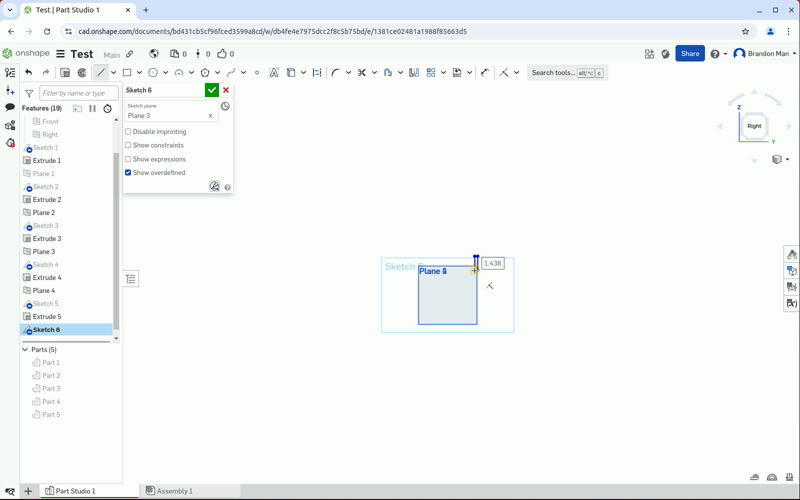
scroll(-6)
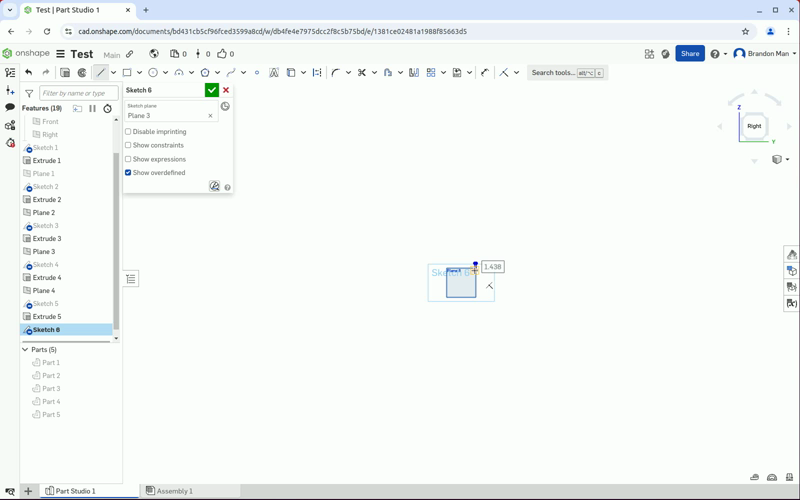
key(esc)
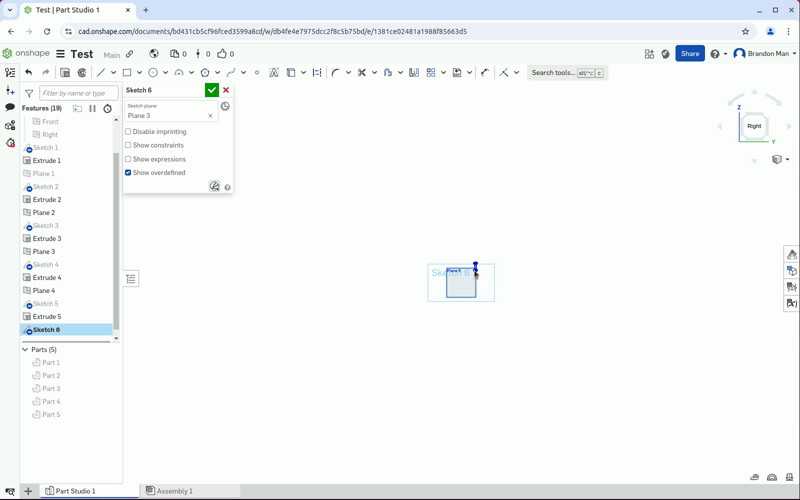
mouse_move(476, 267)
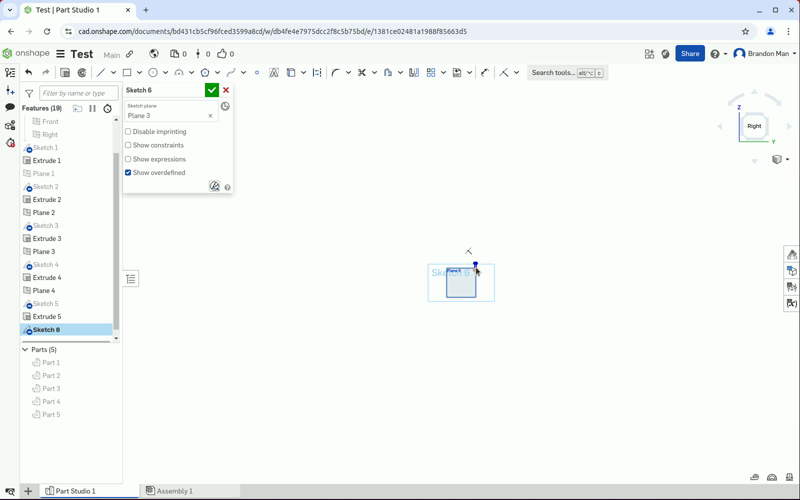
scroll(6)
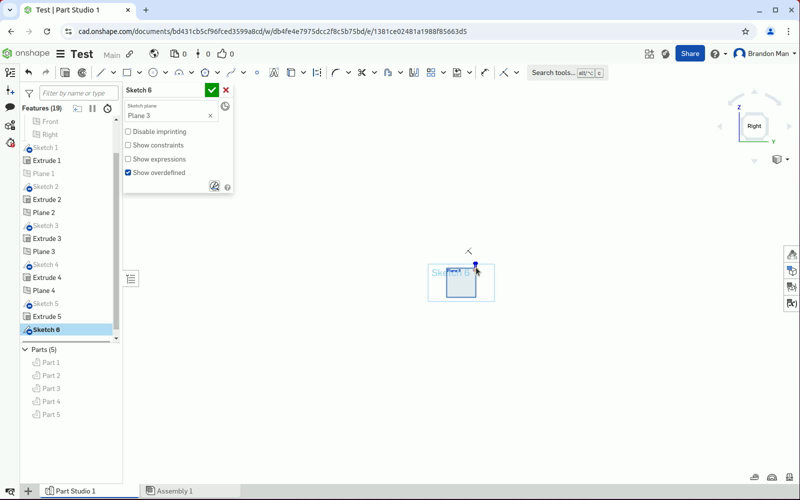
scroll(6)
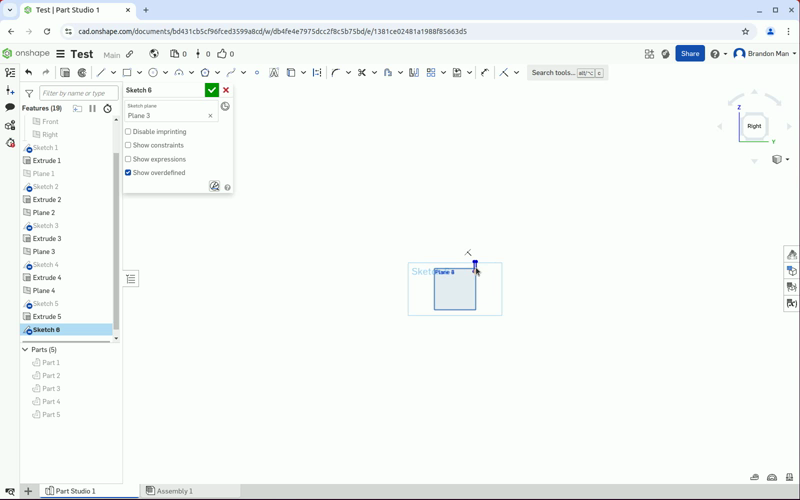
scroll(6)
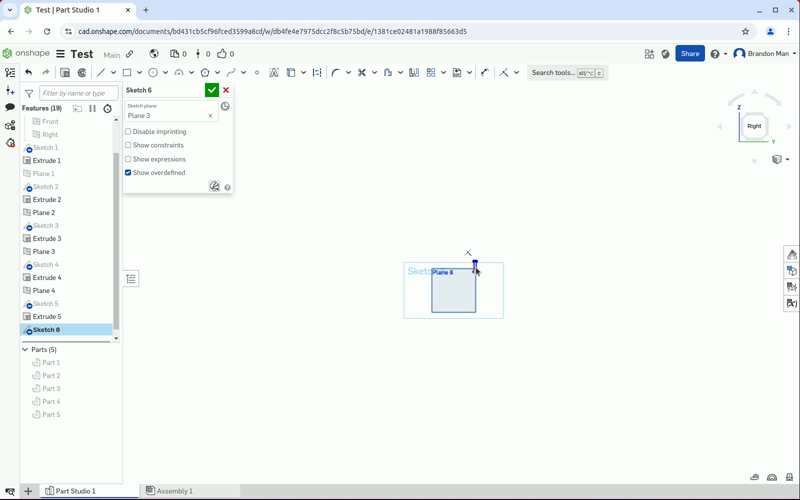
scroll(6)
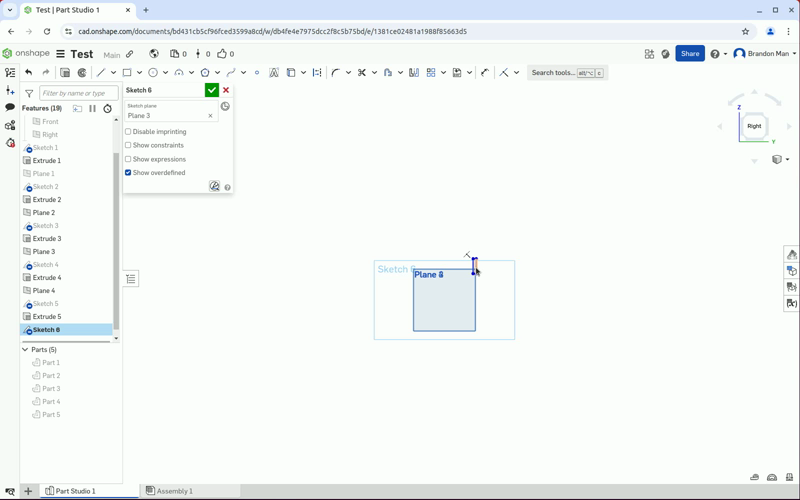
scroll(6)
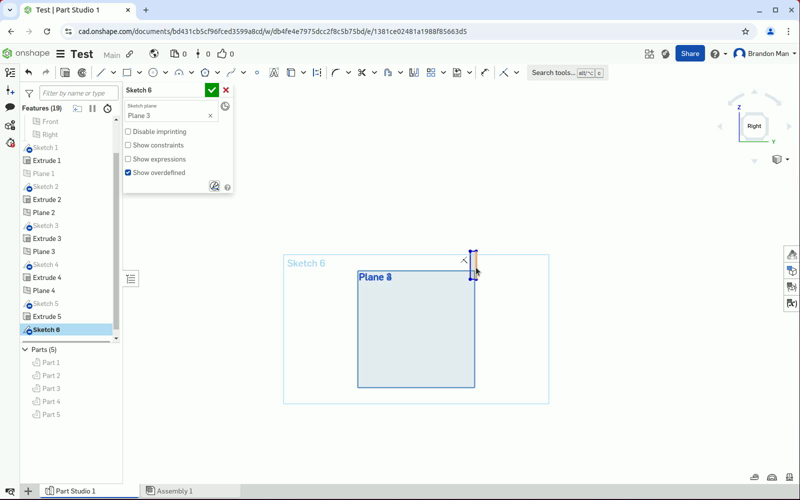
scroll(6)
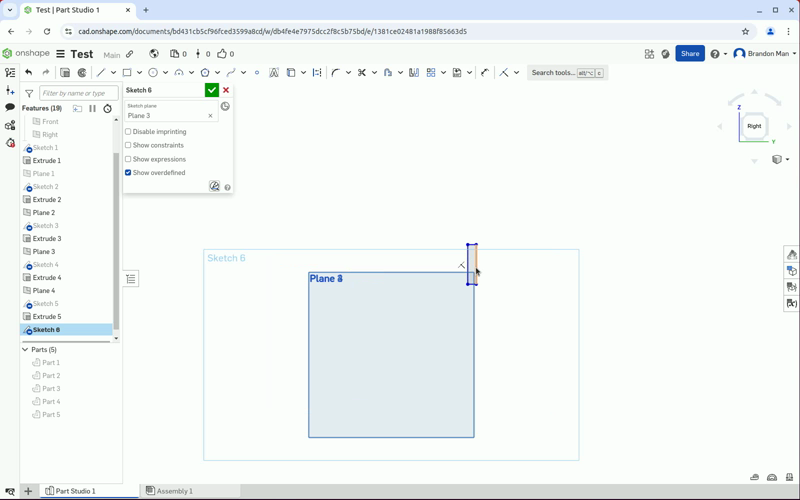
scroll(6)
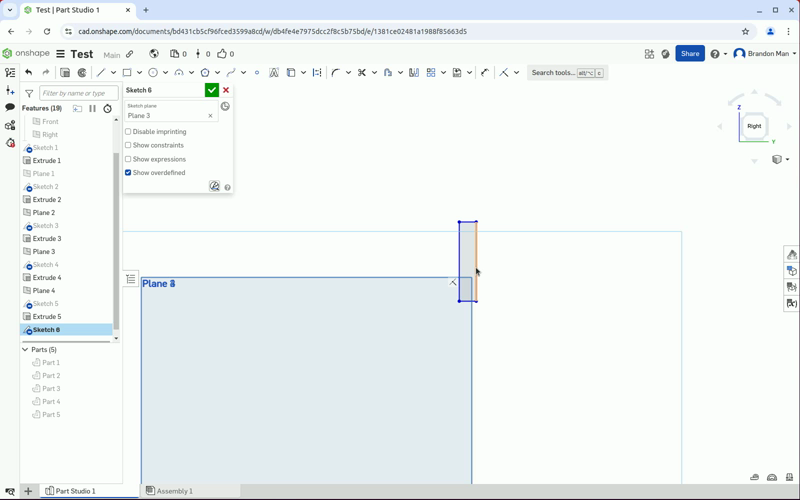
click(476, 267)
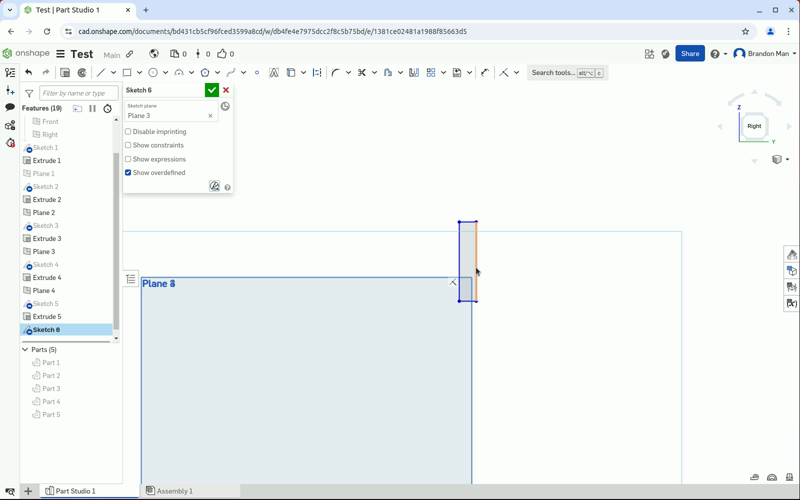
scroll(-6)
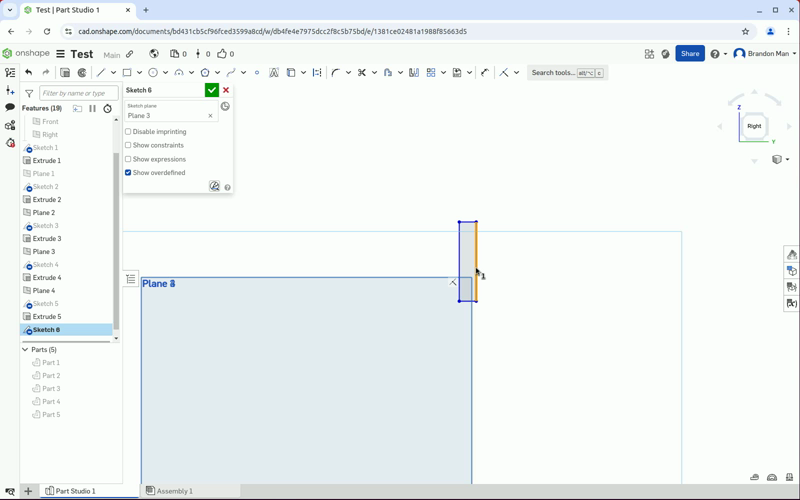
scroll(-6)
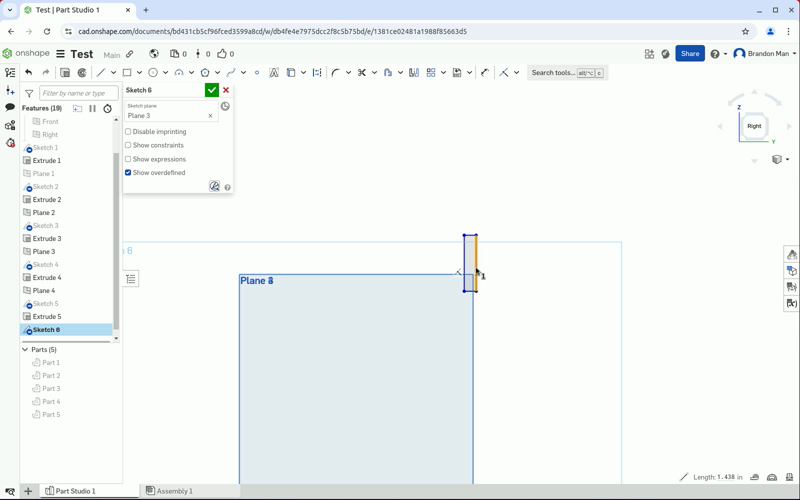
scroll(-6)
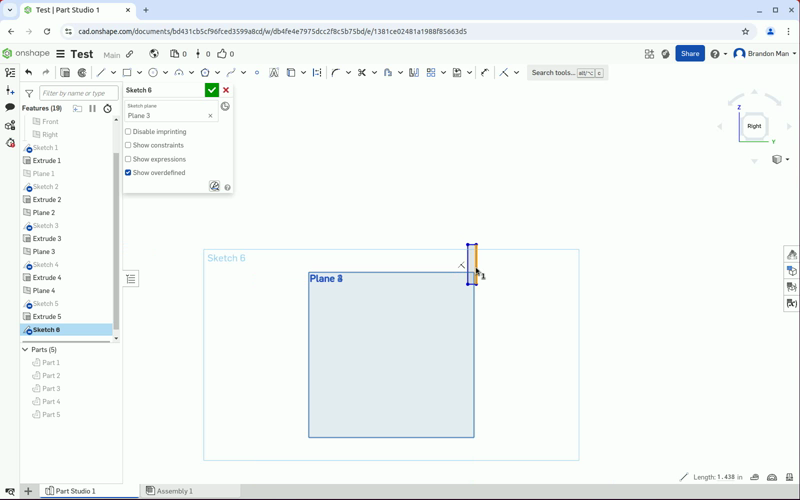
scroll(-6)
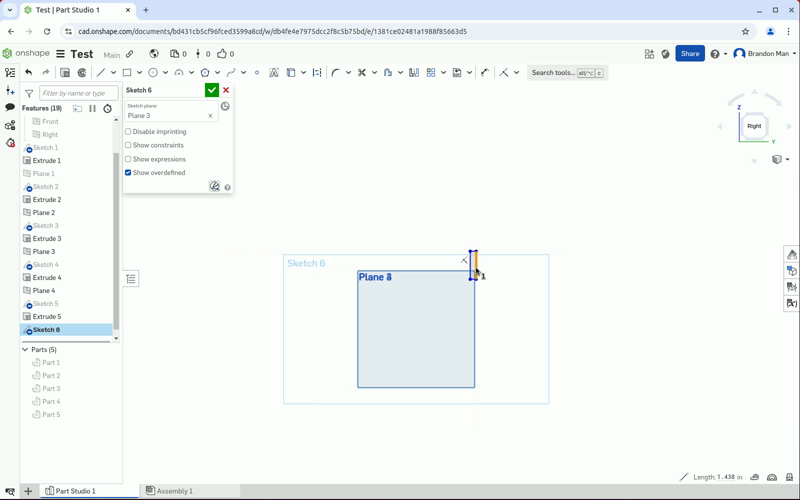
scroll(-6)
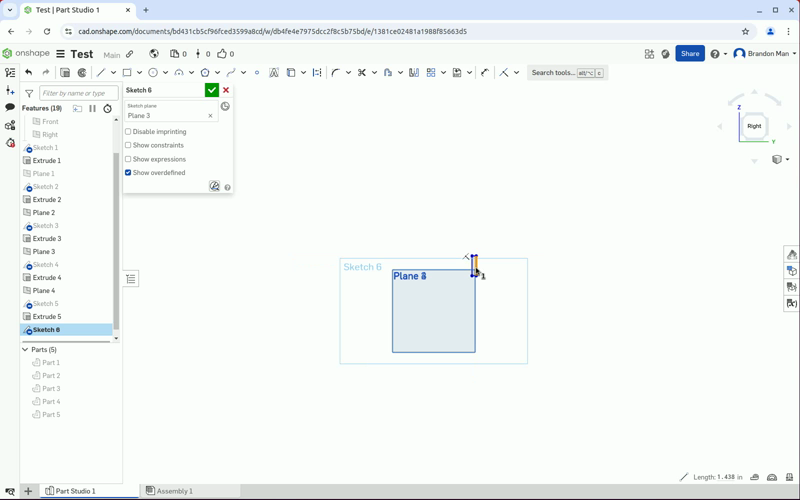
scroll(-6)
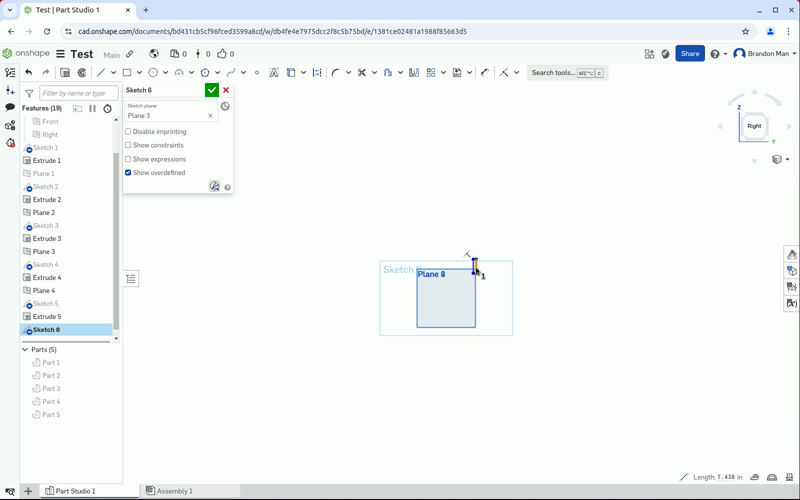
scroll(-6)
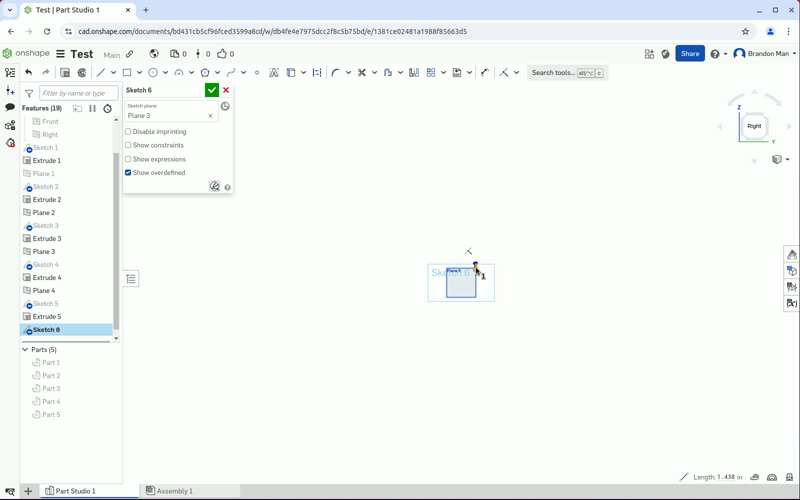
mouse_move(73, 352)
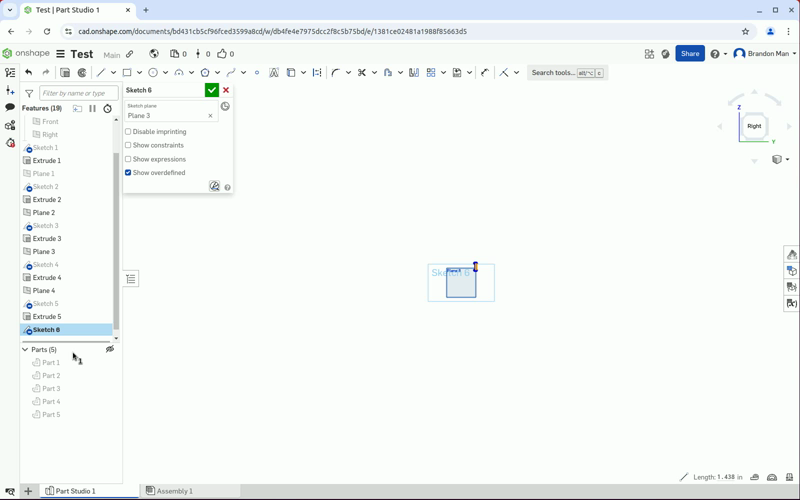
key(shift+y)
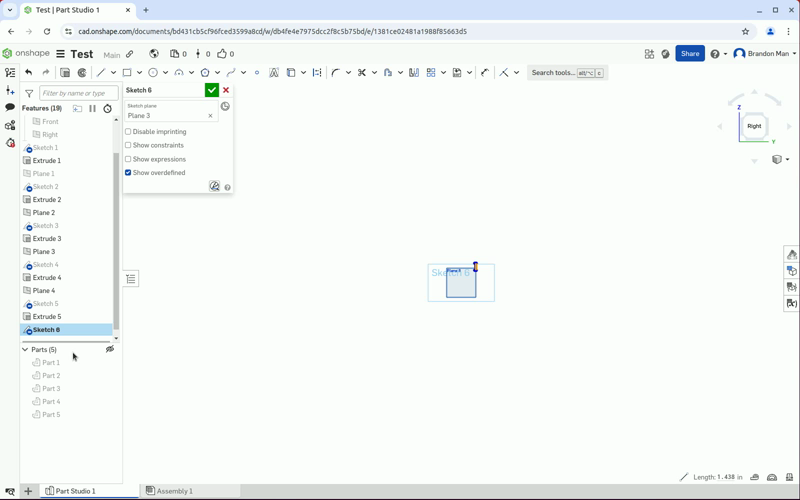
key(shift+e)
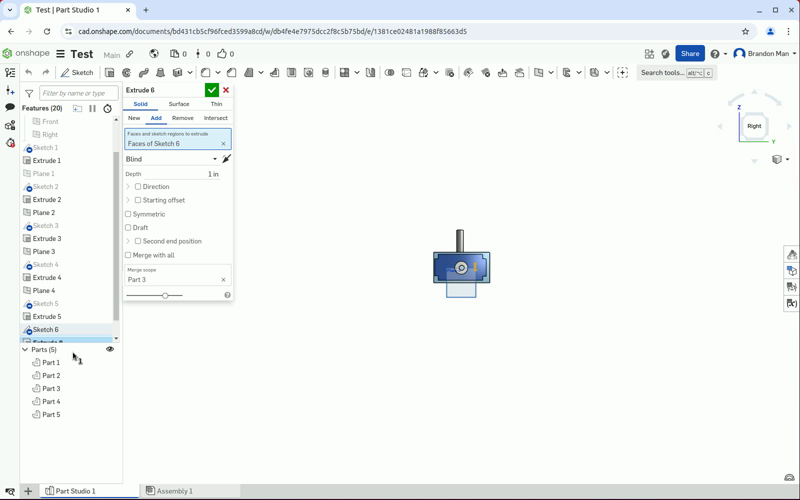
mouse_move(143, 106)
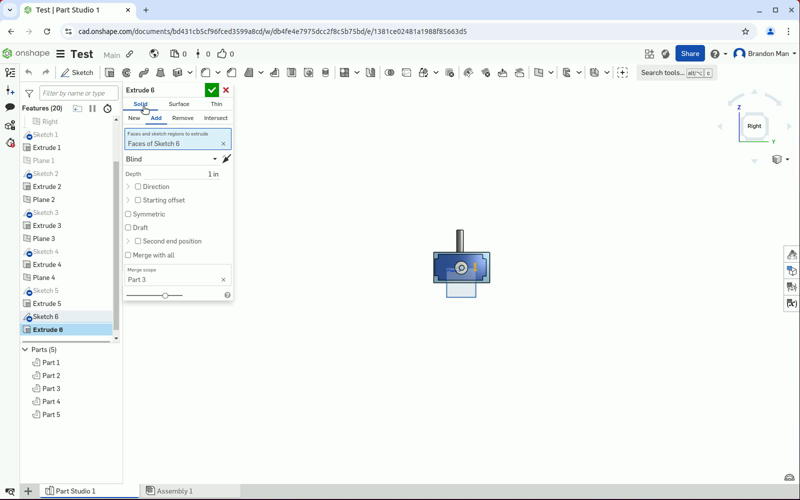
click(143, 106)
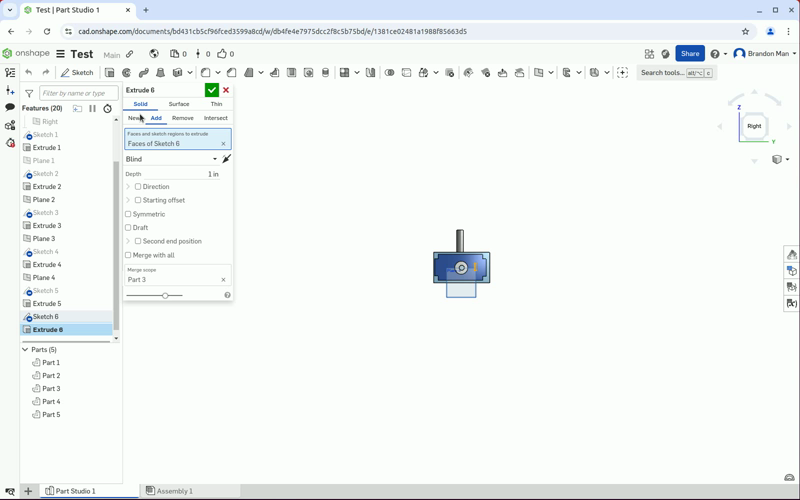
mouse_move(137, 120)
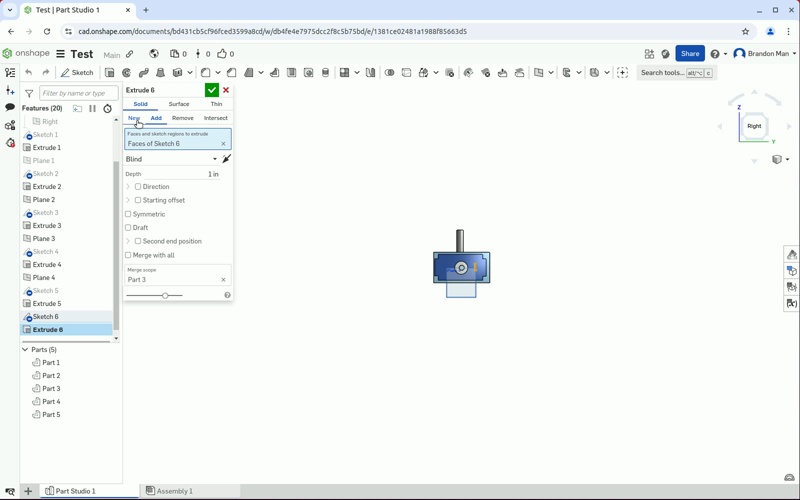
click(137, 120)
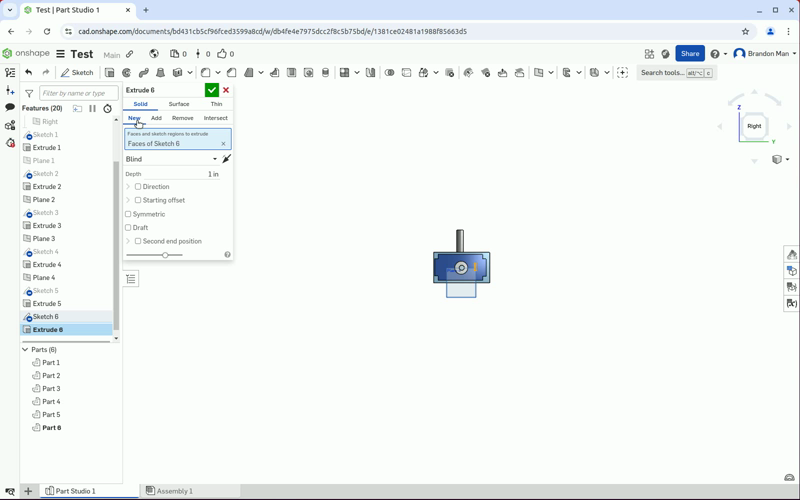
key(tab, 4)
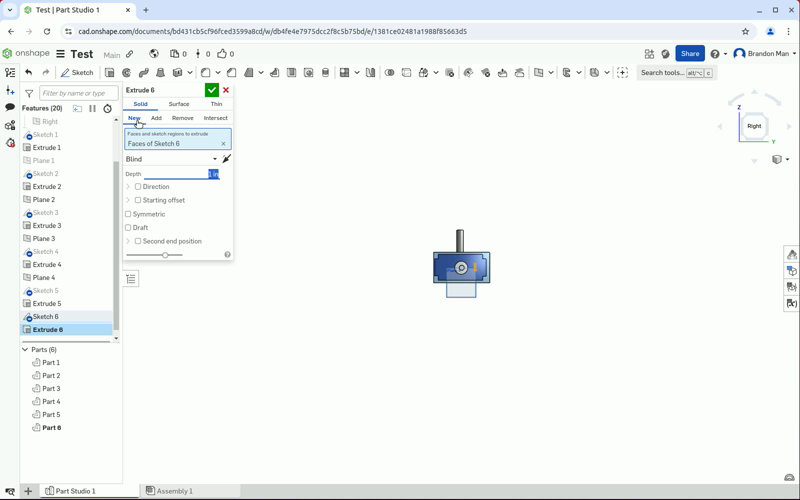
text(1.926)
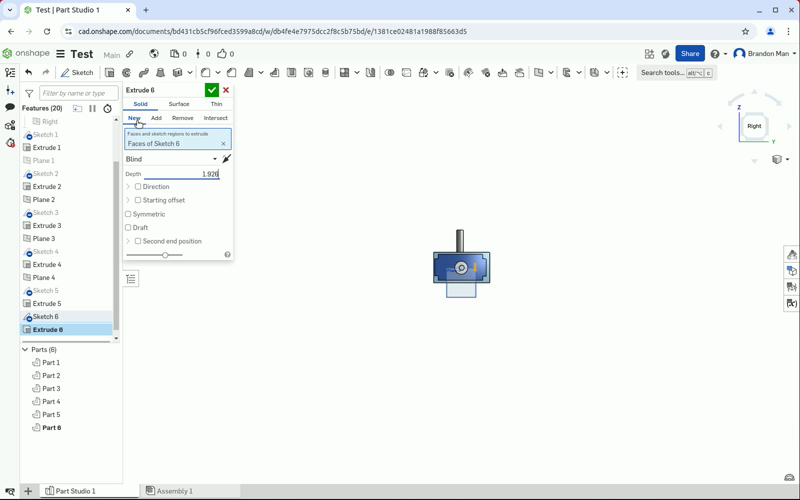
key(enter)
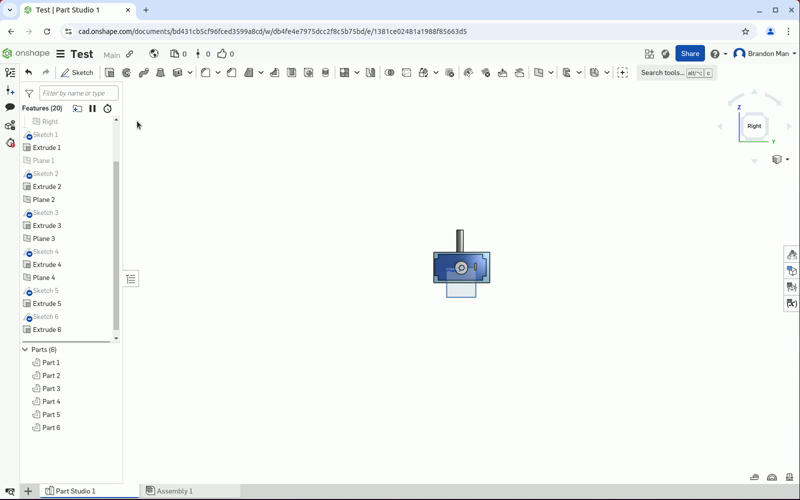
key(shift+h)
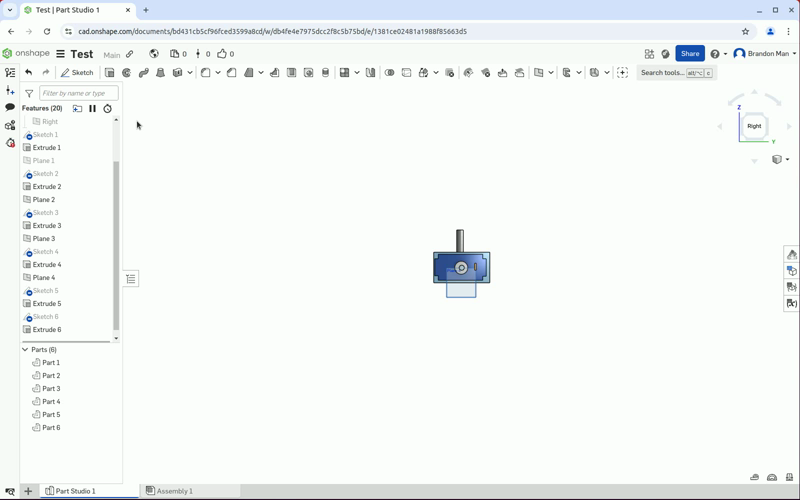
key(shift+h)
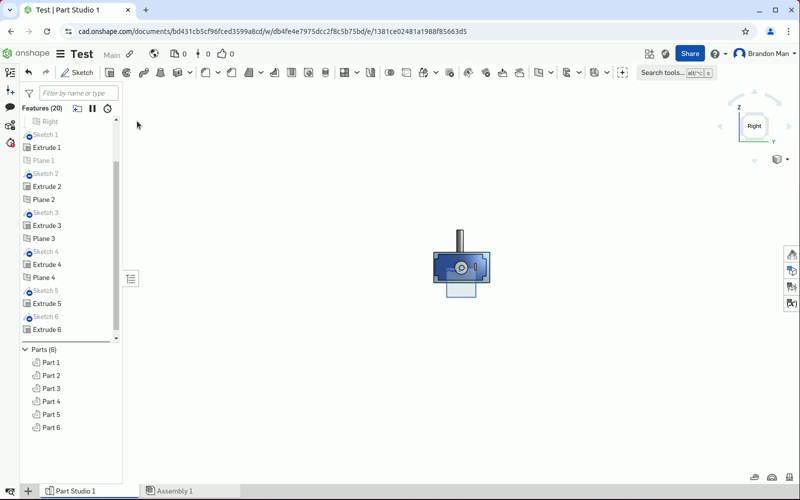
mouse_move(69, 137)
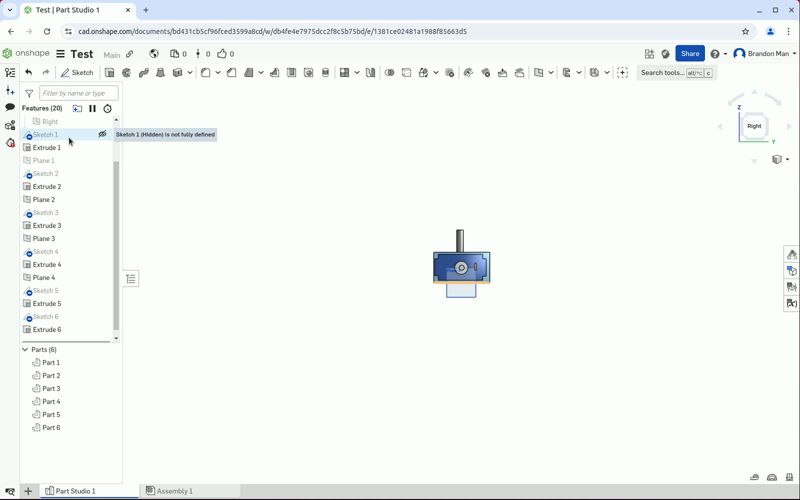
click(69, 137)
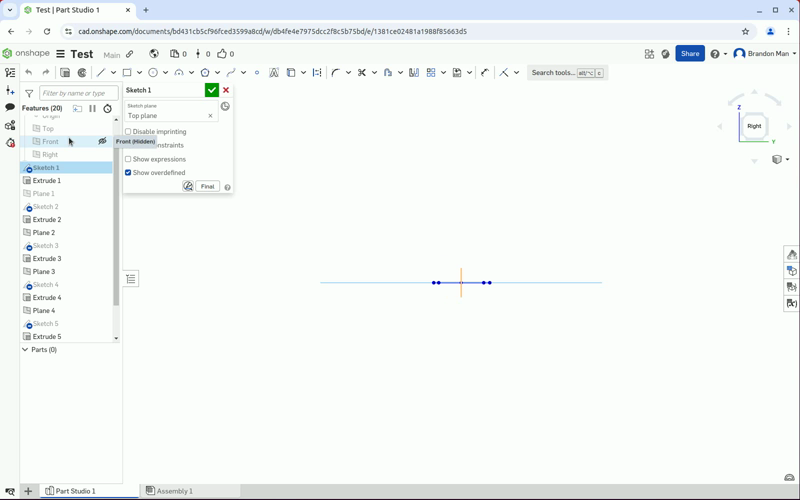
mouse_move(229, 92)
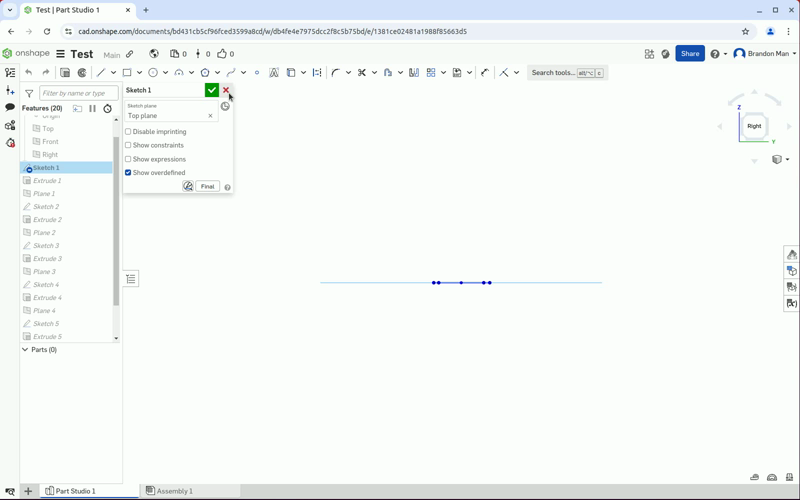
click(229, 92)
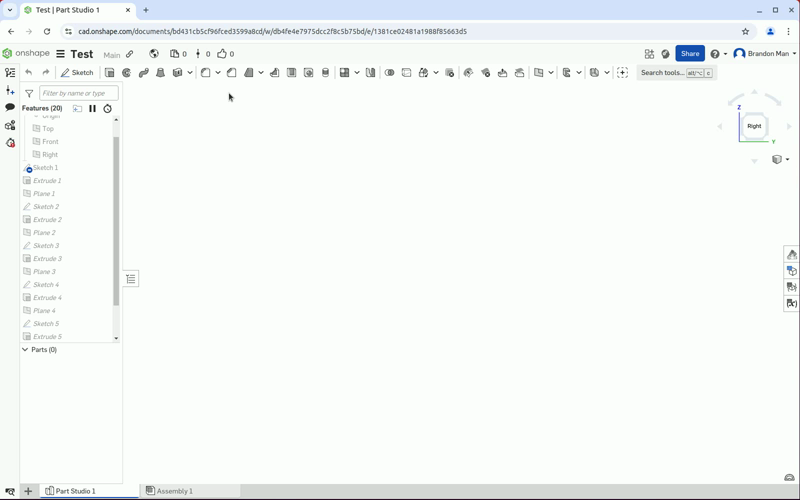
key(shift+s)
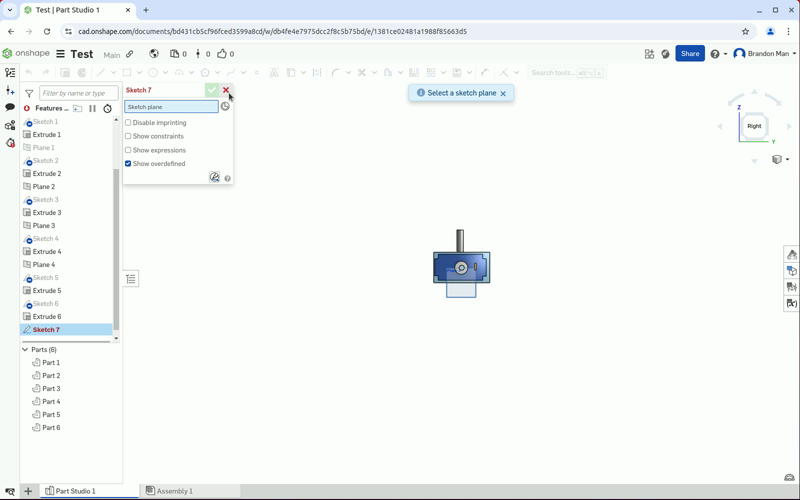
mouse_move(69, 228)
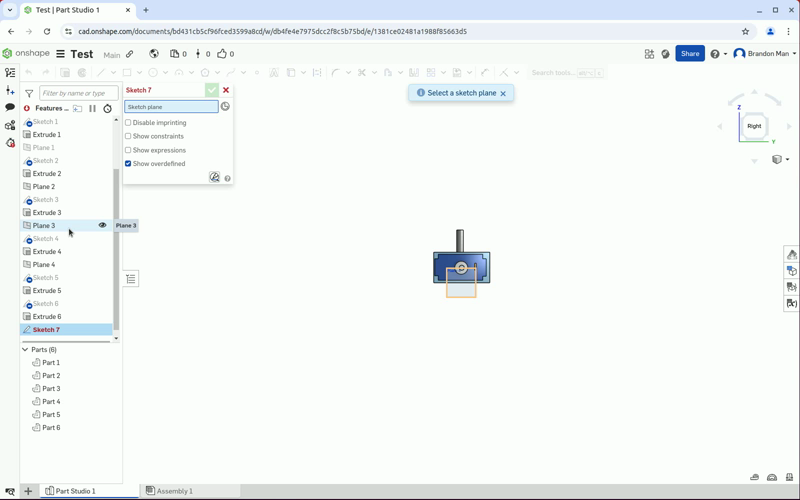
click(69, 228)
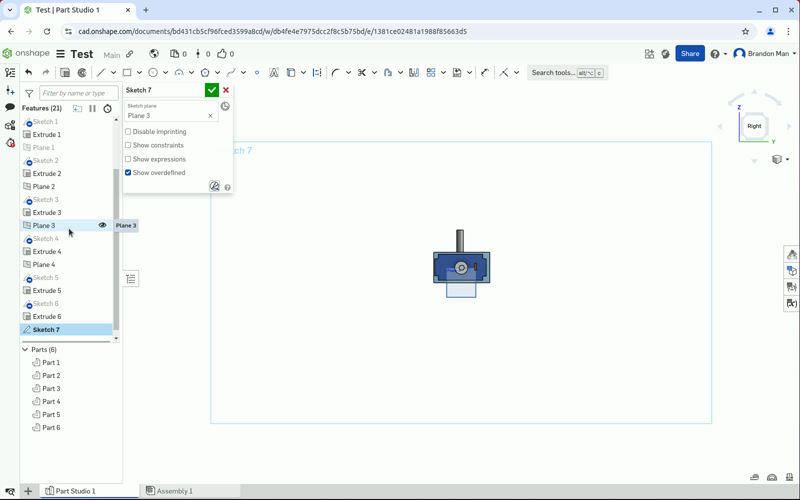
mouse_move(73, 352)
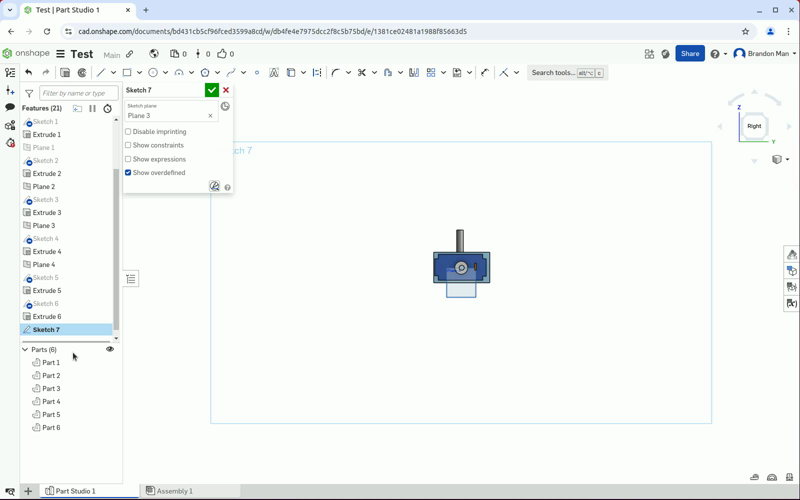
key(y)
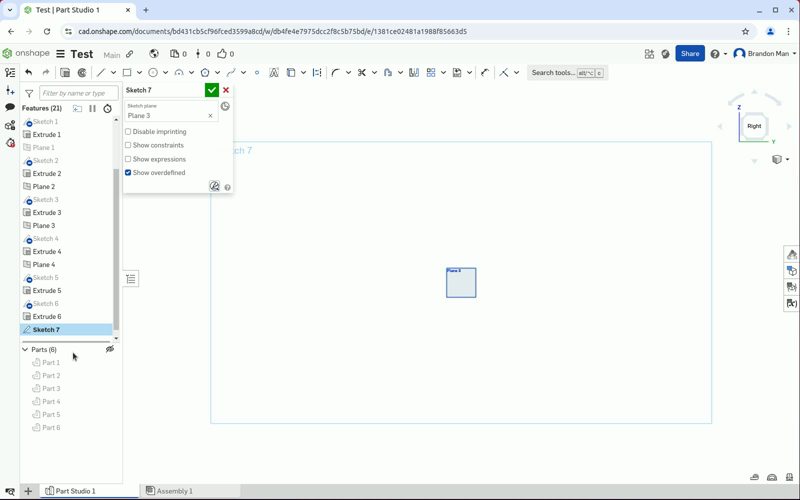
key(l)
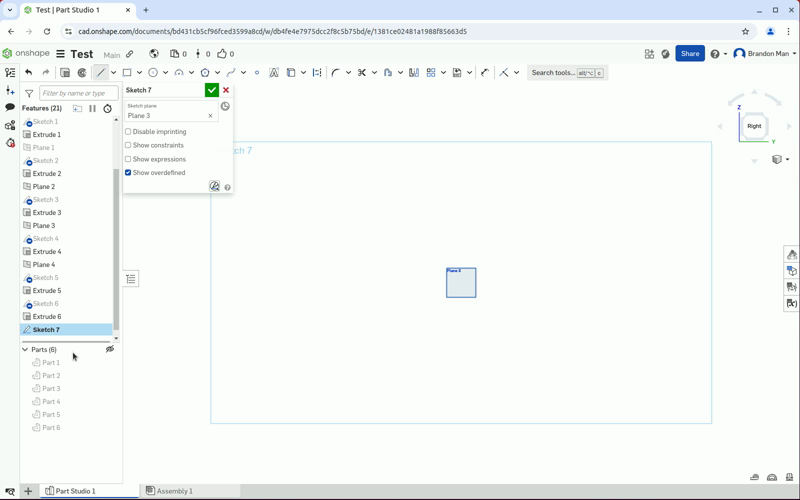
key_down(shift)
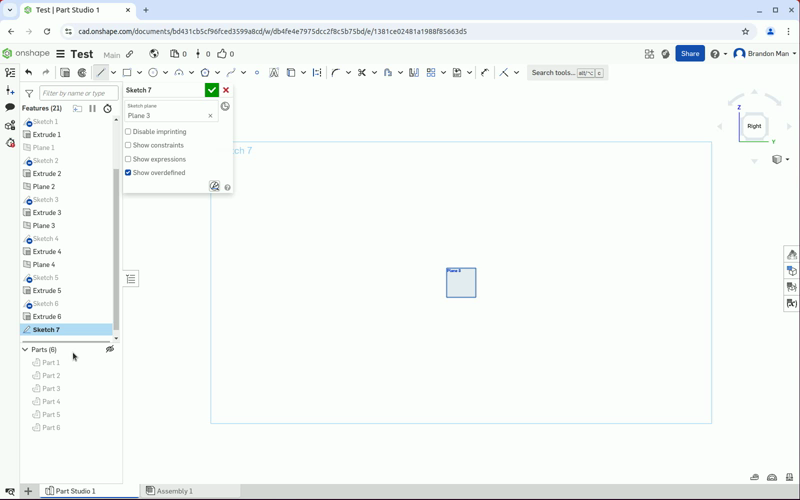
mouse_move(445, 270)
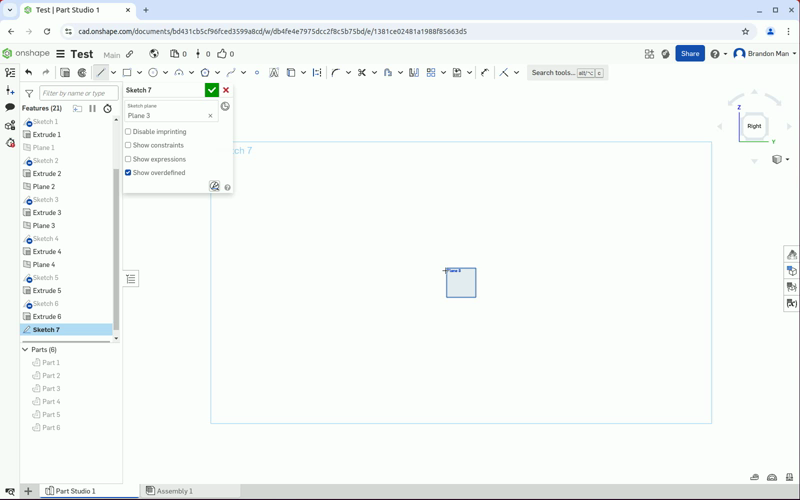
click(445, 270)
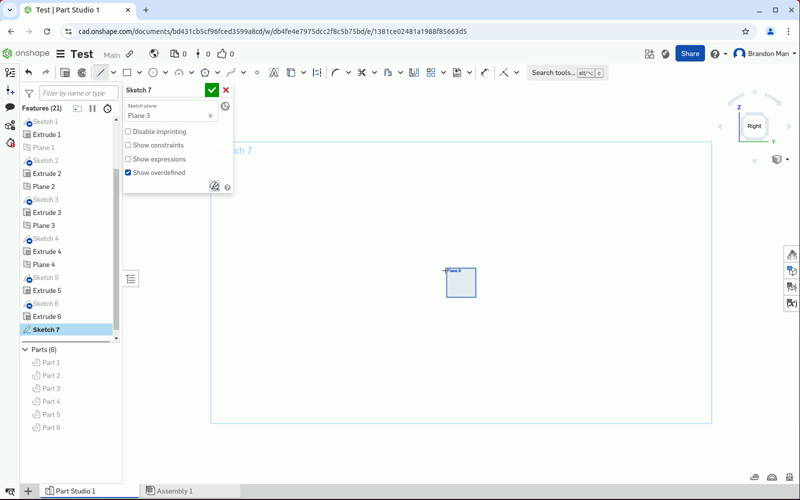
key_up(shift)
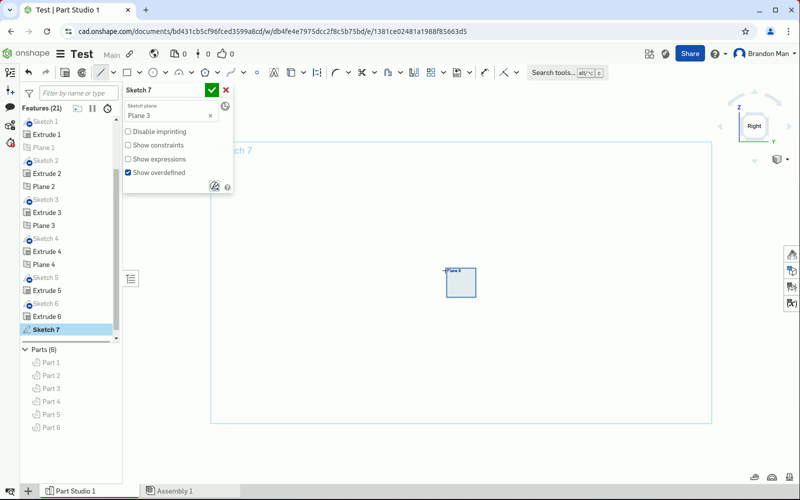
key_down(shift)
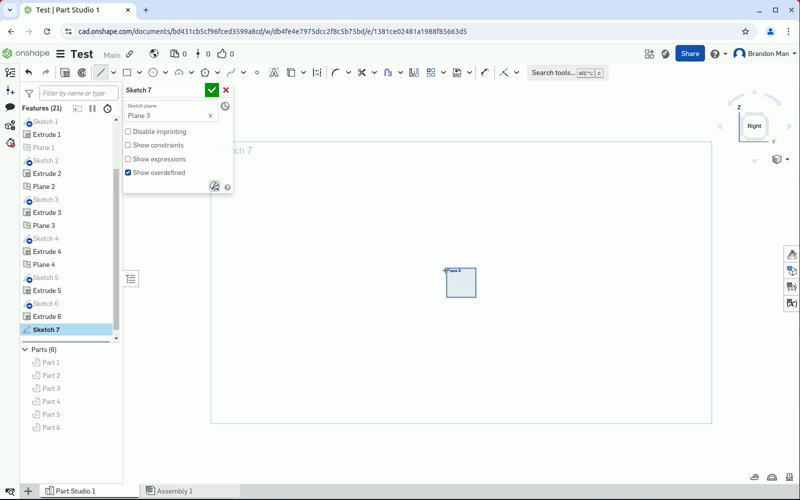
mouse_move(475, 270)
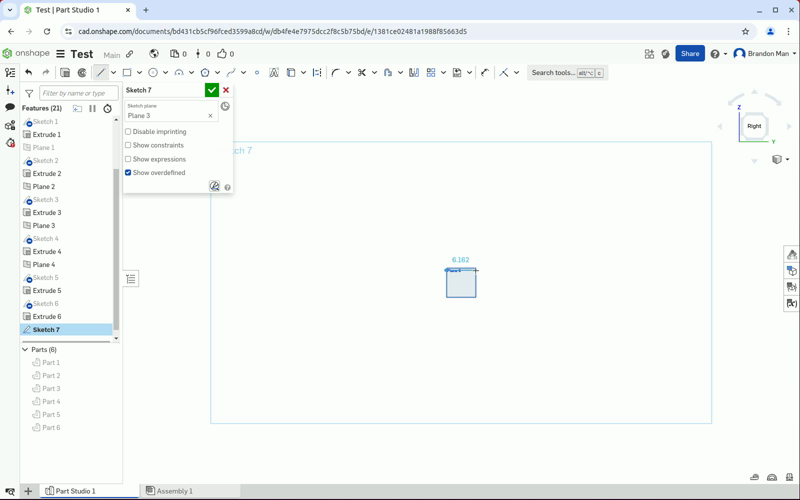
mouse_move(447, 270)
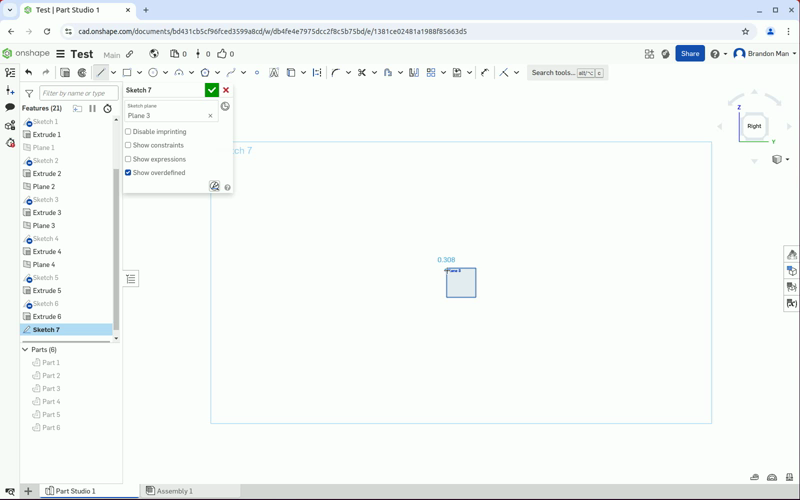
scroll(6)
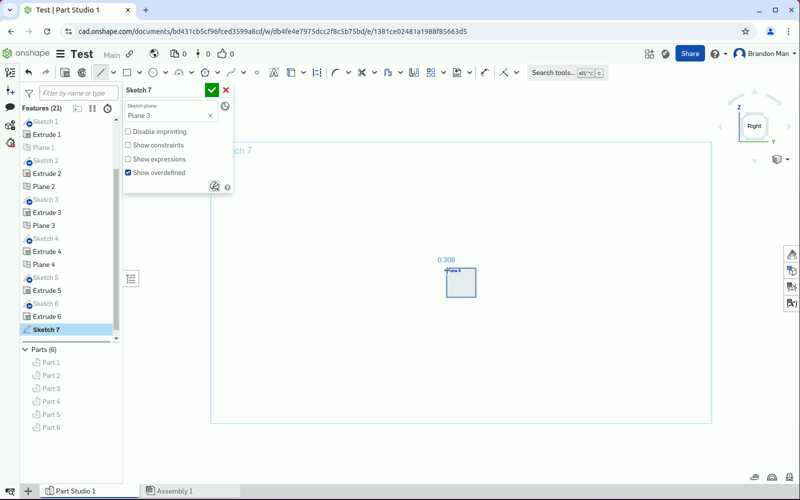
scroll(6)
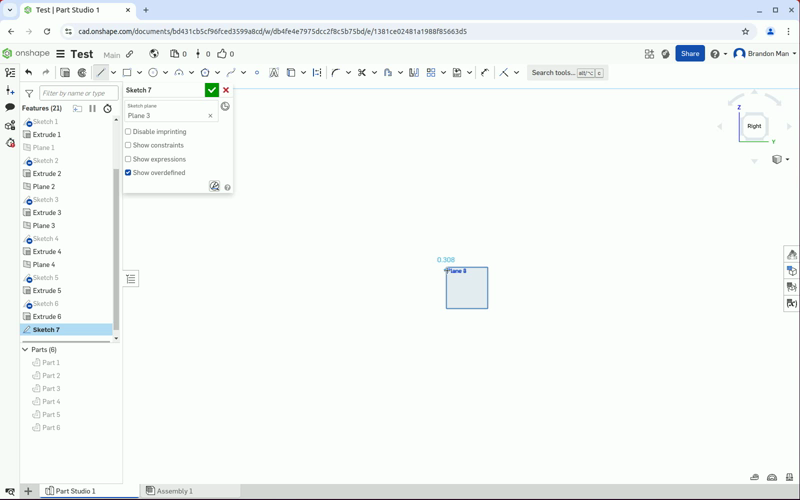
scroll(6)
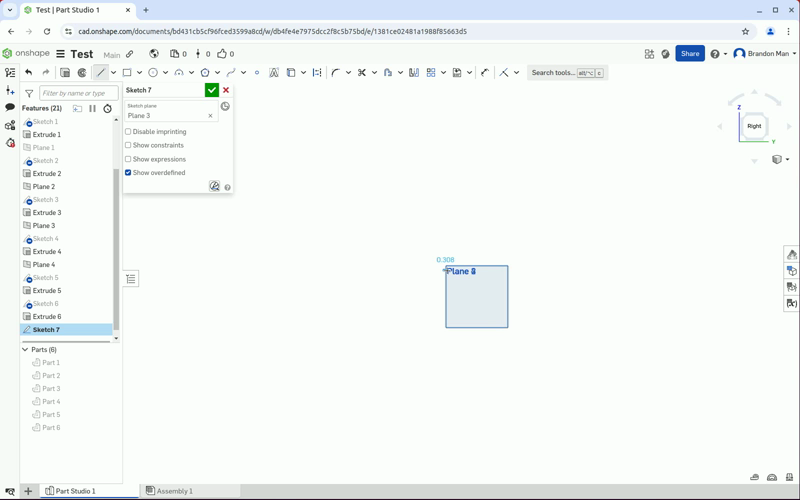
scroll(6)
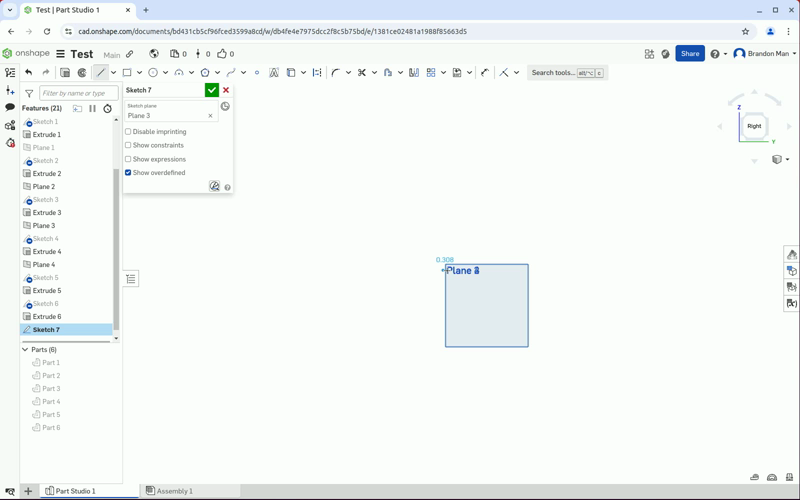
scroll(6)
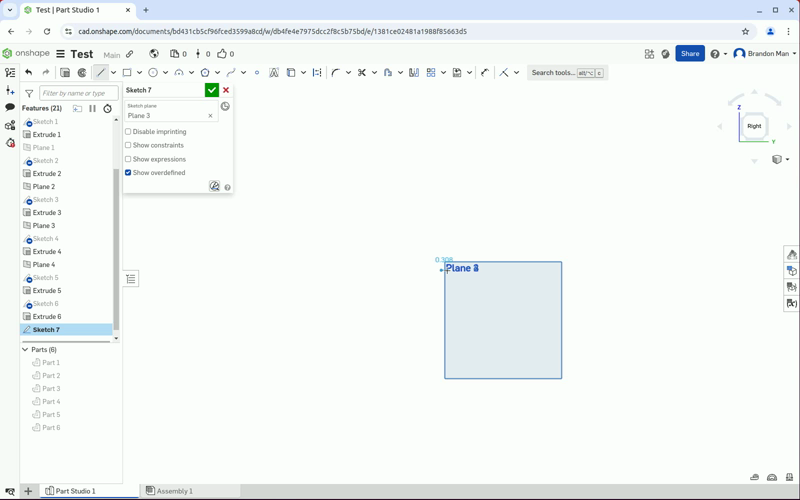
scroll(6)
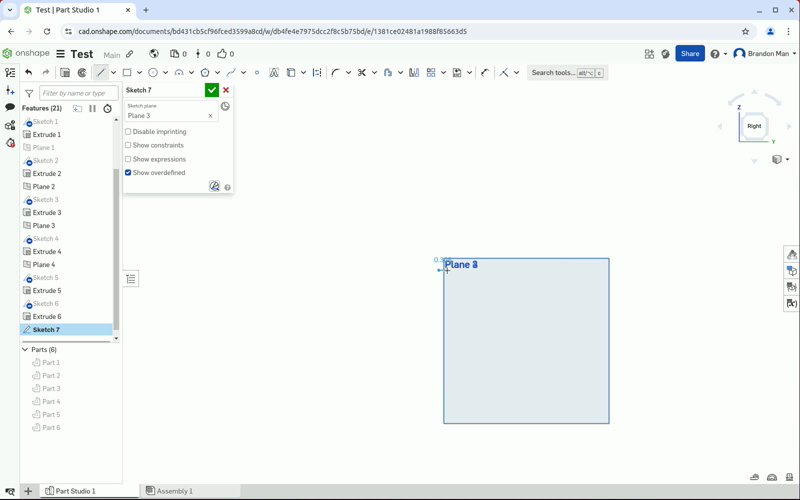
scroll(6)
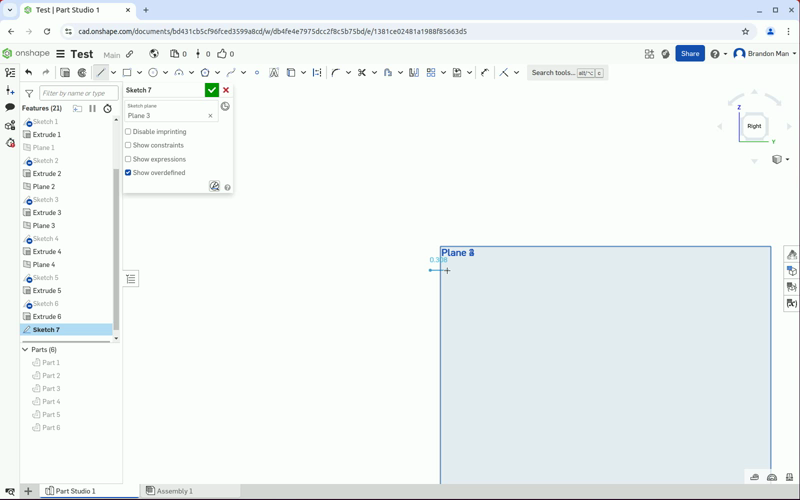
click(447, 270)
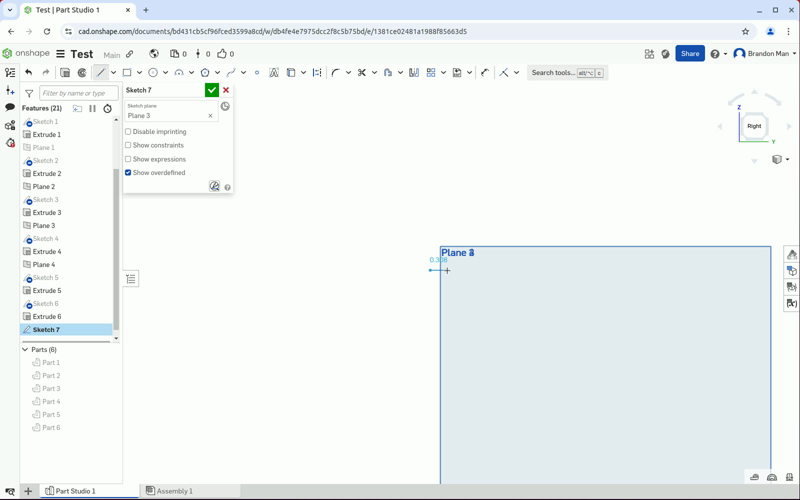
scroll(-6)
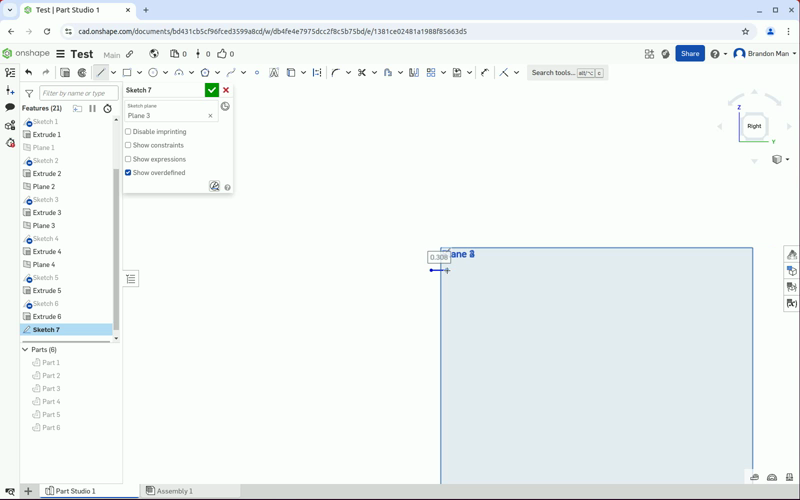
scroll(-6)
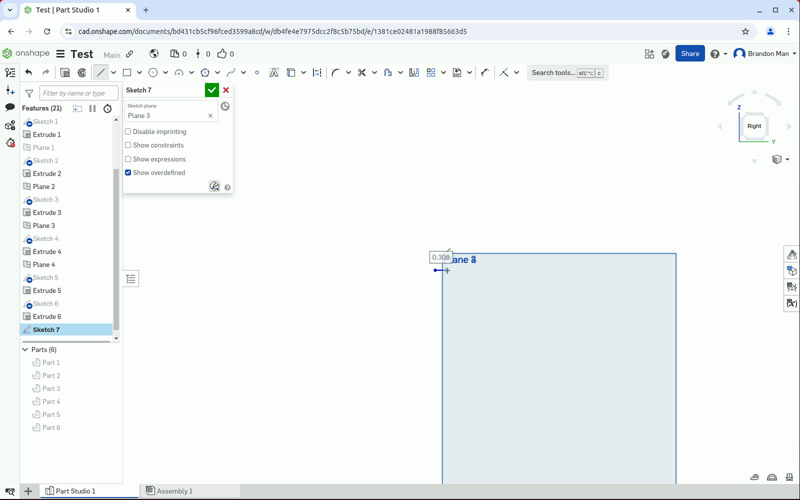
scroll(-6)
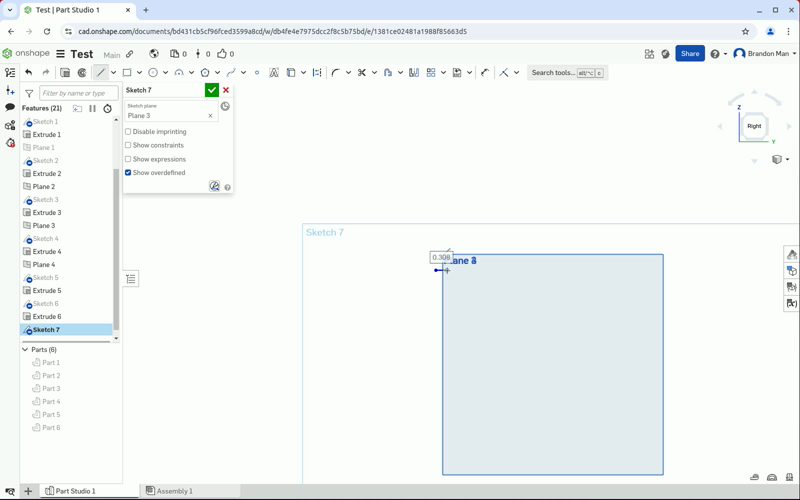
scroll(-6)
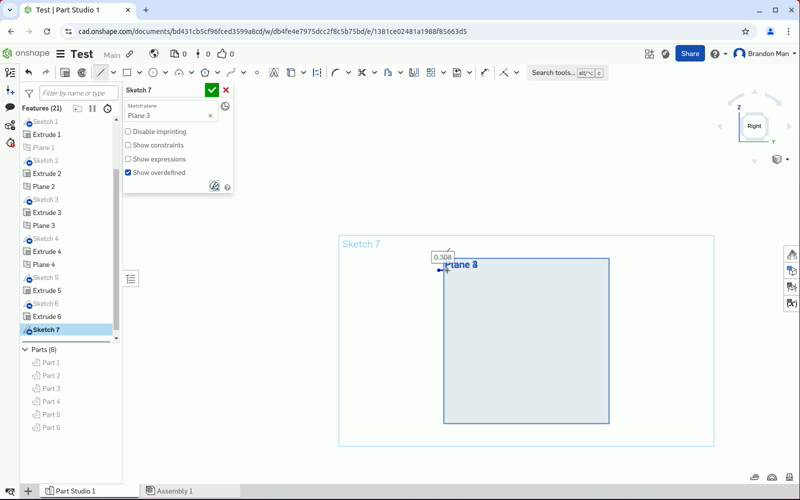
scroll(-6)
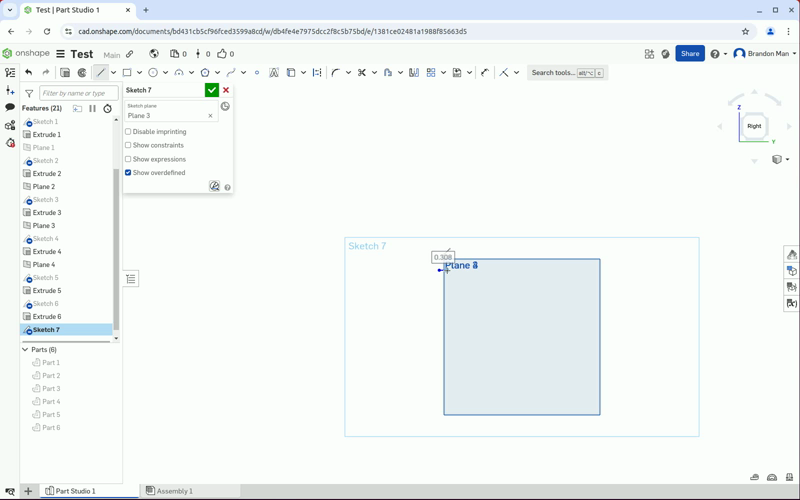
scroll(-6)
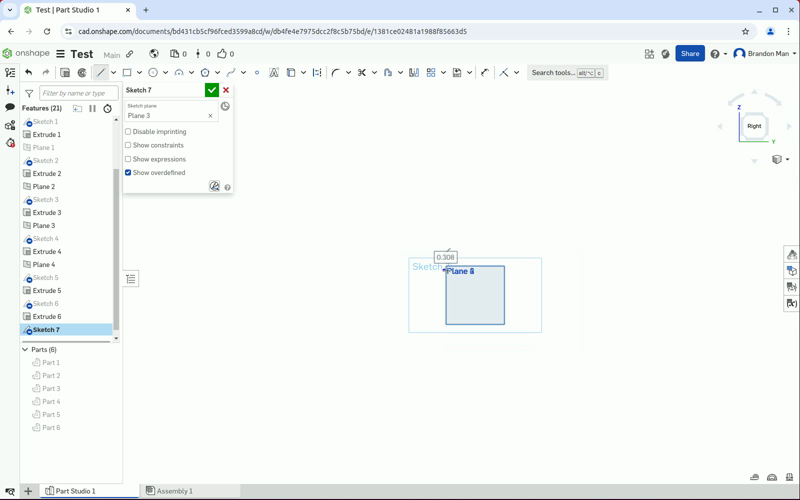
scroll(-6)
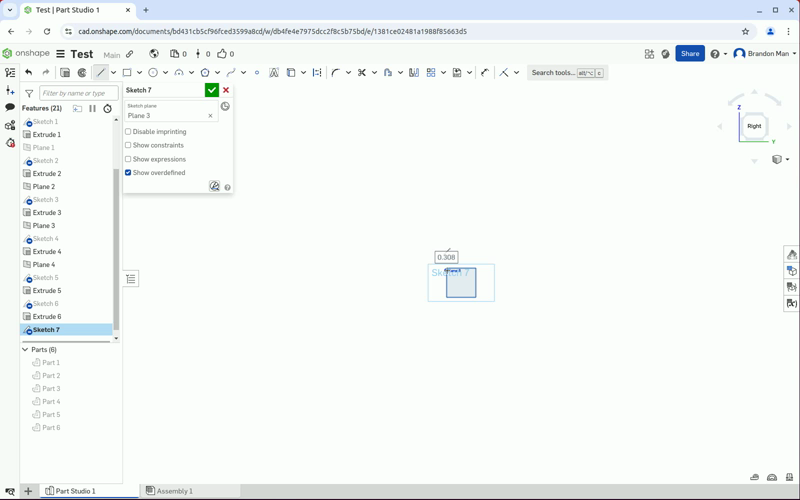
key_up(shift)
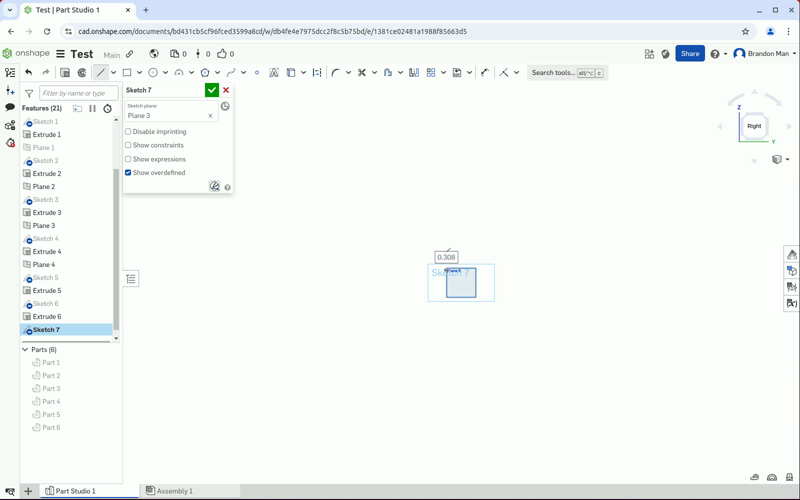
key_down(shift)
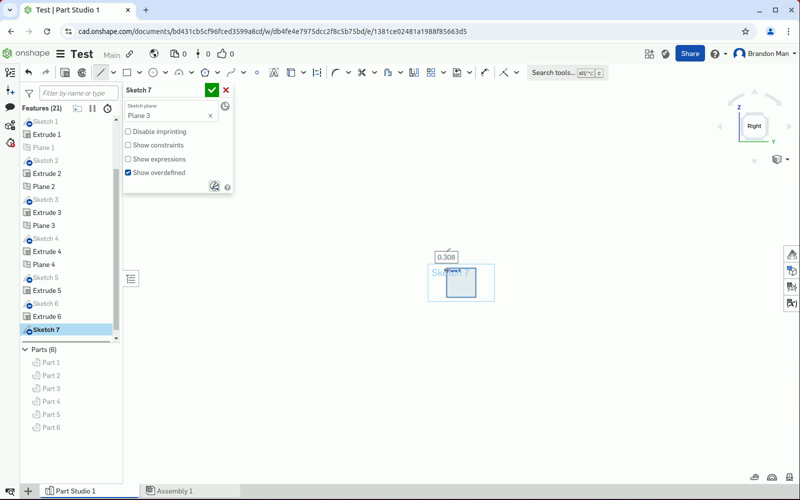
mouse_move(477, 270)
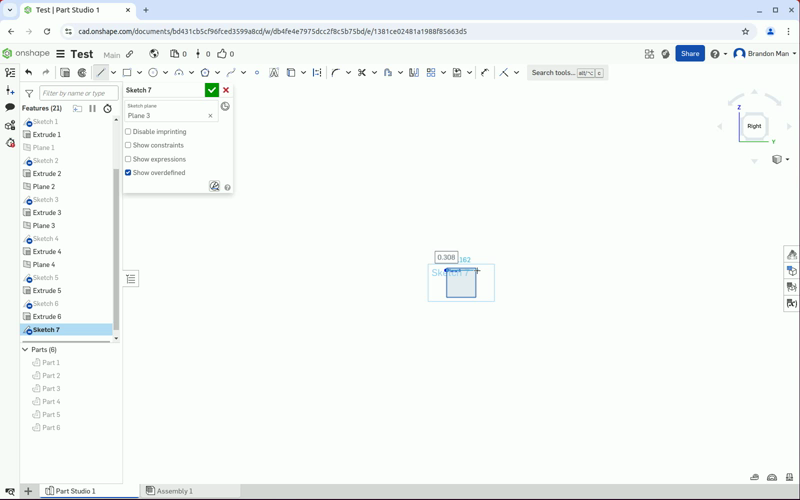
mouse_move(447, 263)
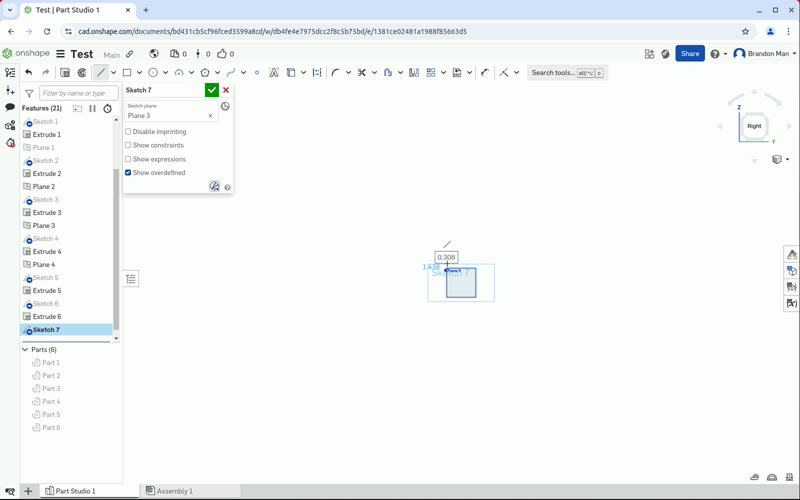
scroll(6)
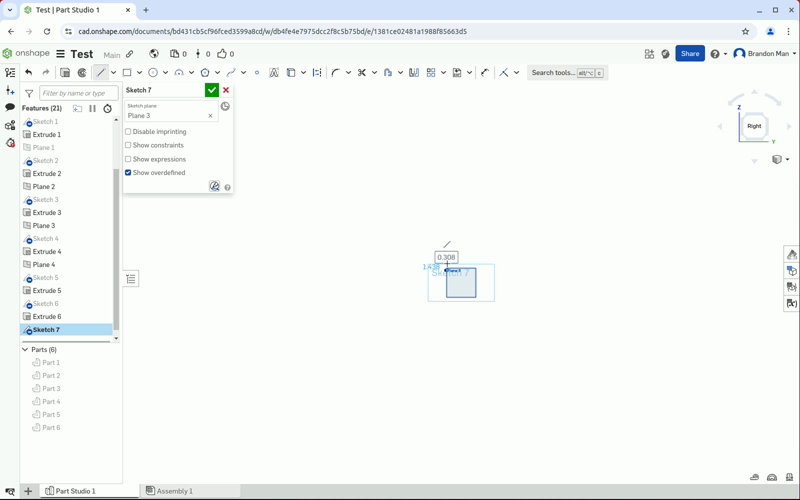
scroll(6)
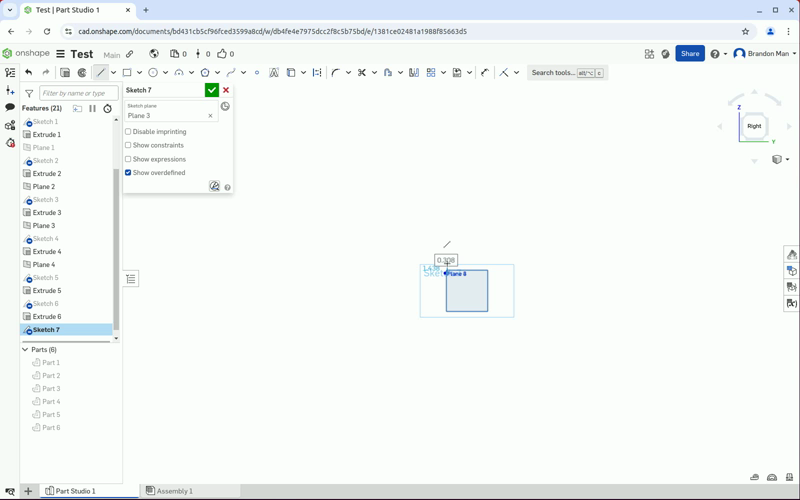
scroll(6)
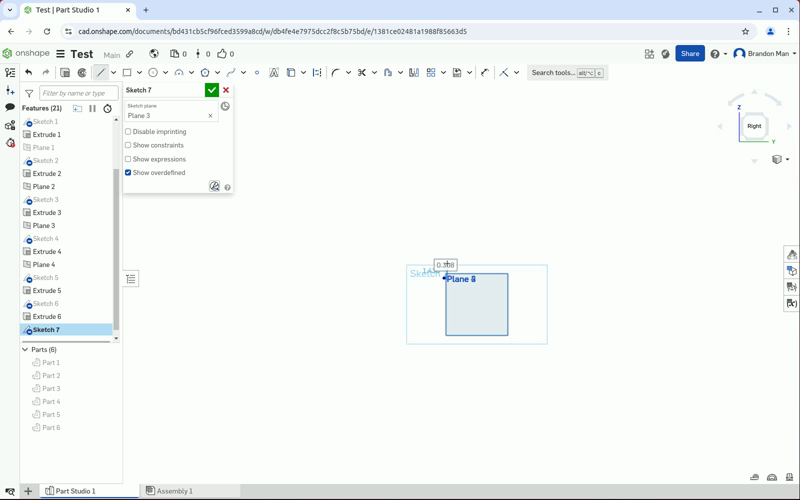
scroll(6)
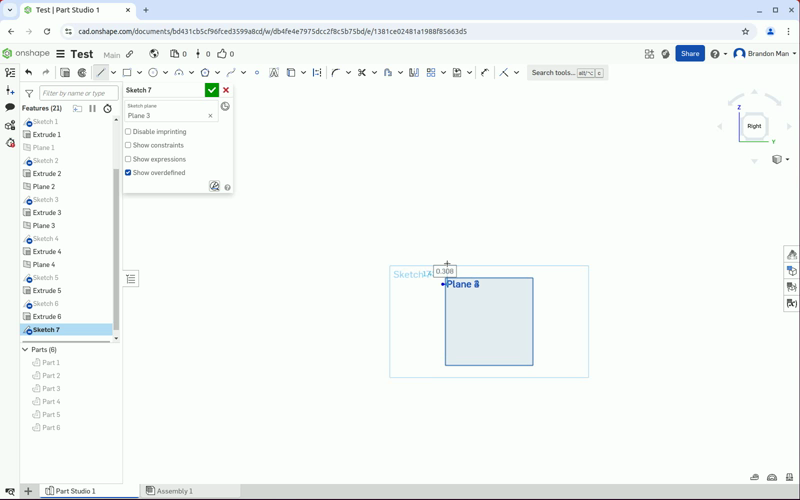
scroll(6)
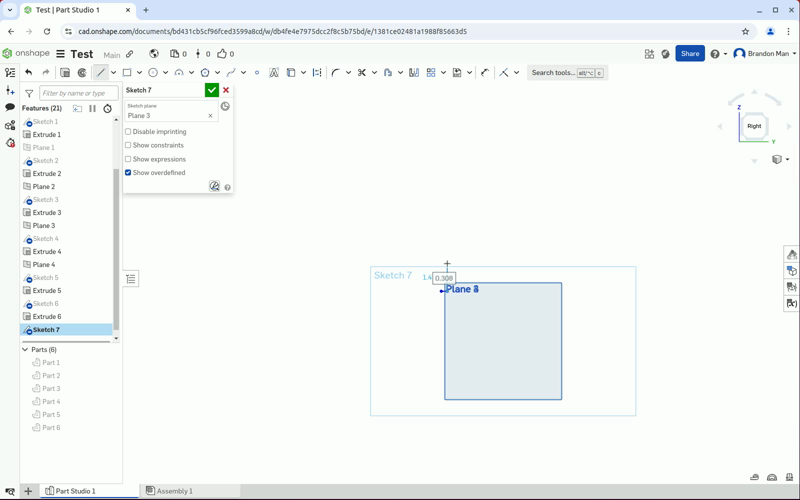
scroll(6)
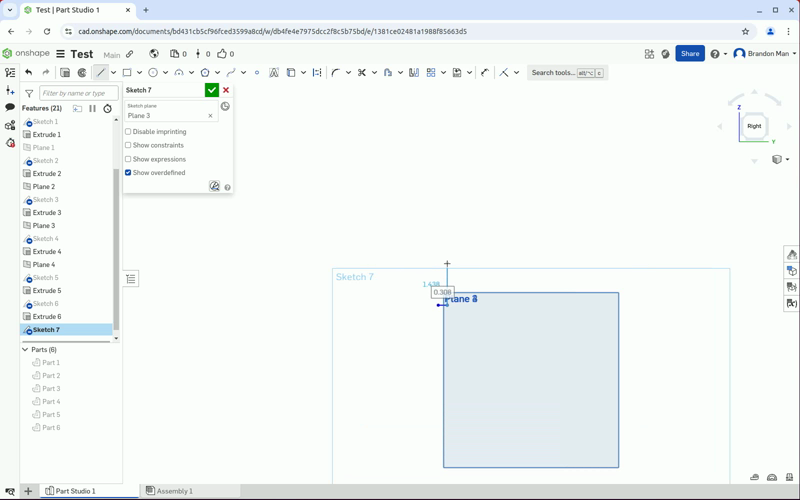
scroll(6)
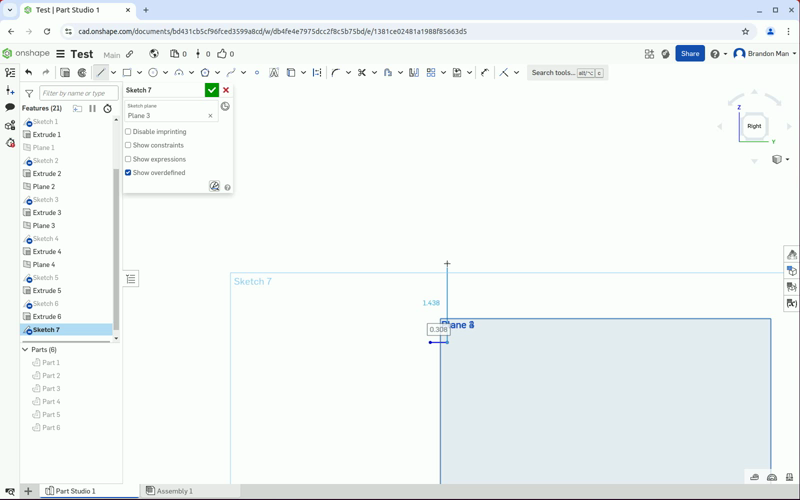
click(447, 263)
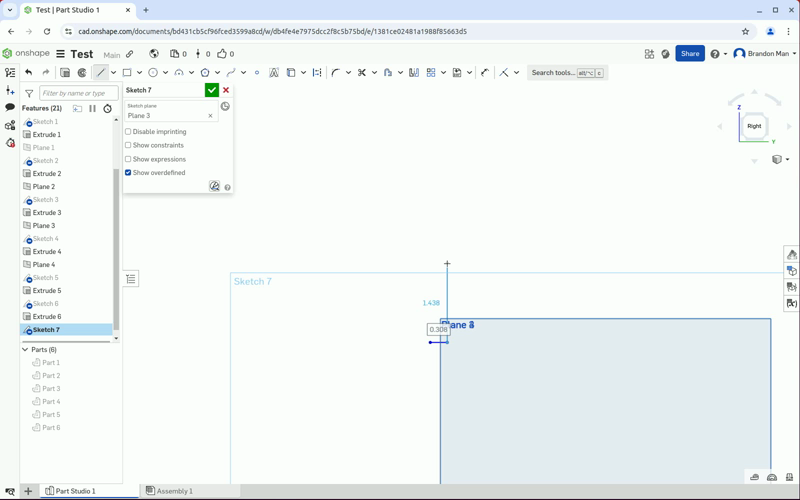
scroll(-6)
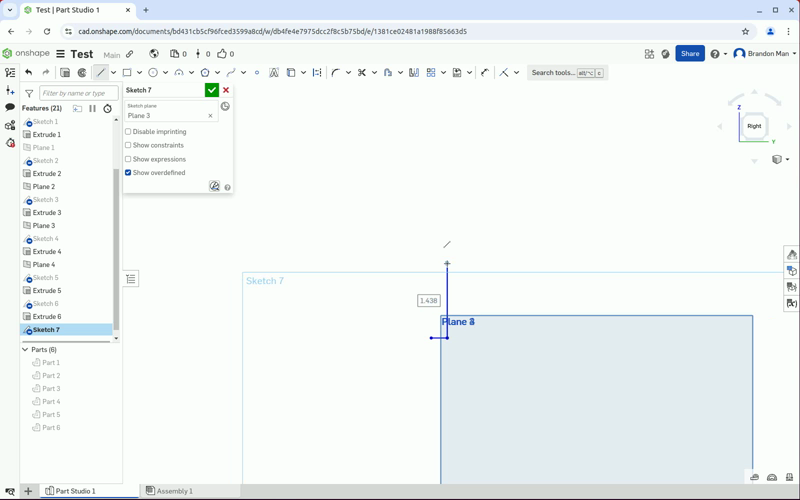
scroll(-6)
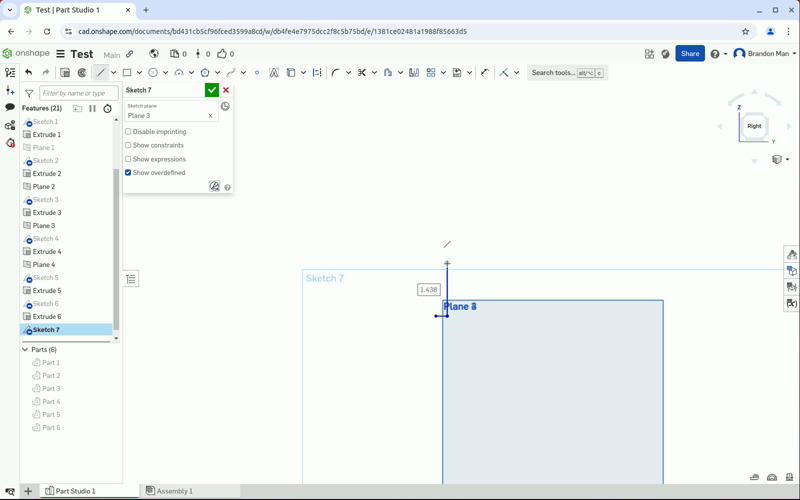
scroll(-6)
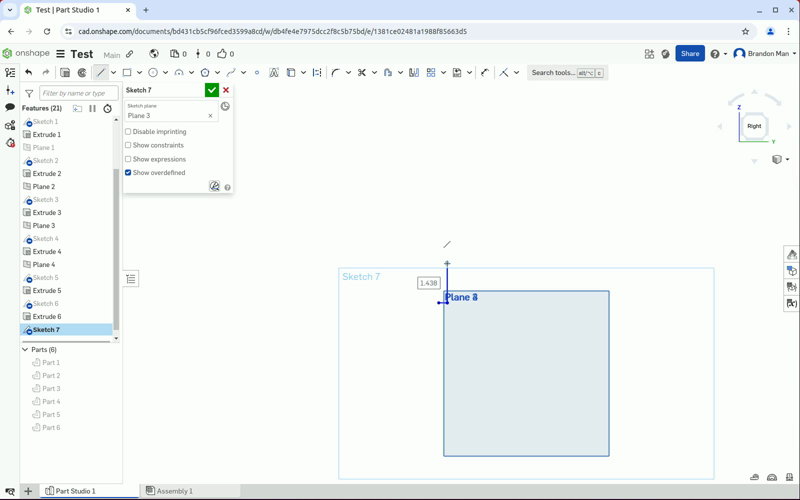
scroll(-6)
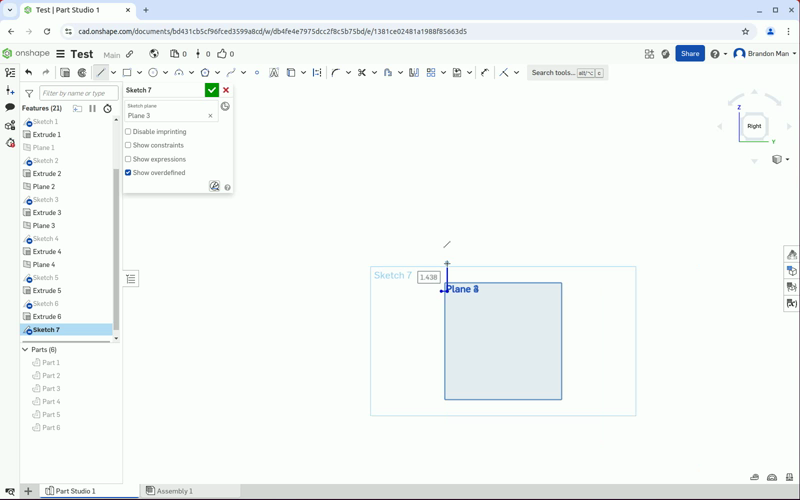
scroll(-6)
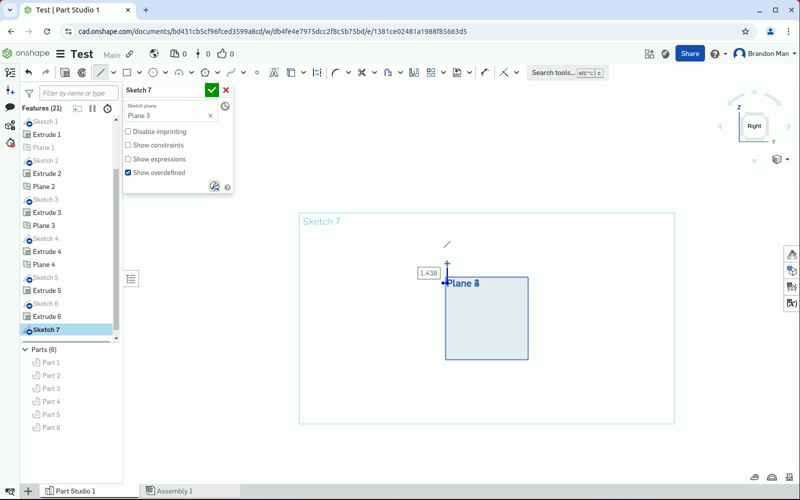
scroll(-6)
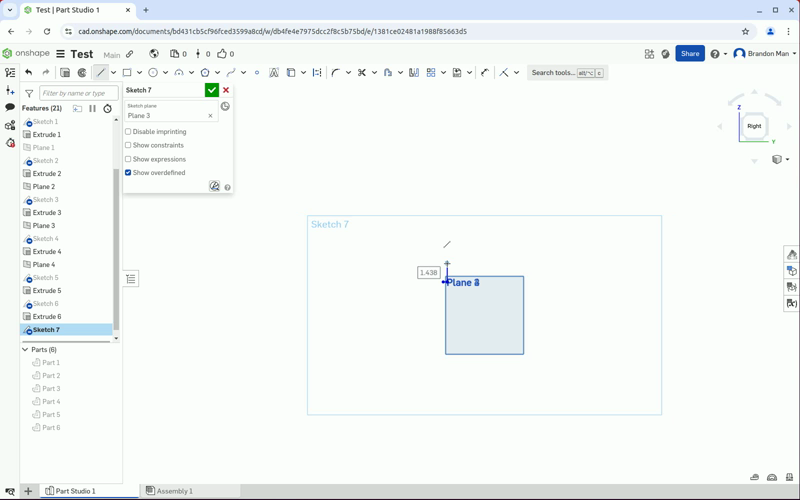
scroll(-6)
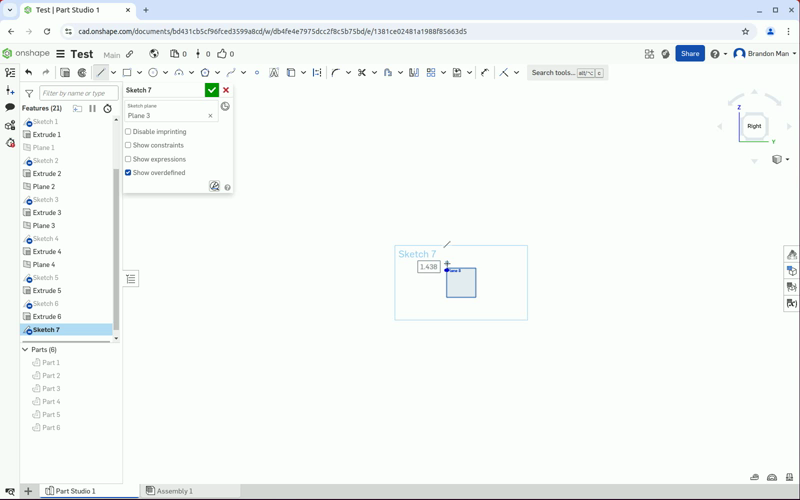
key_up(shift)
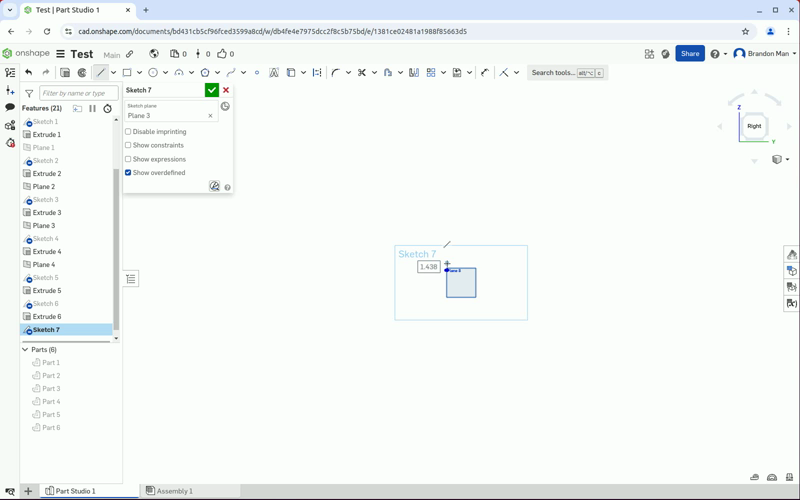
key_down(shift)
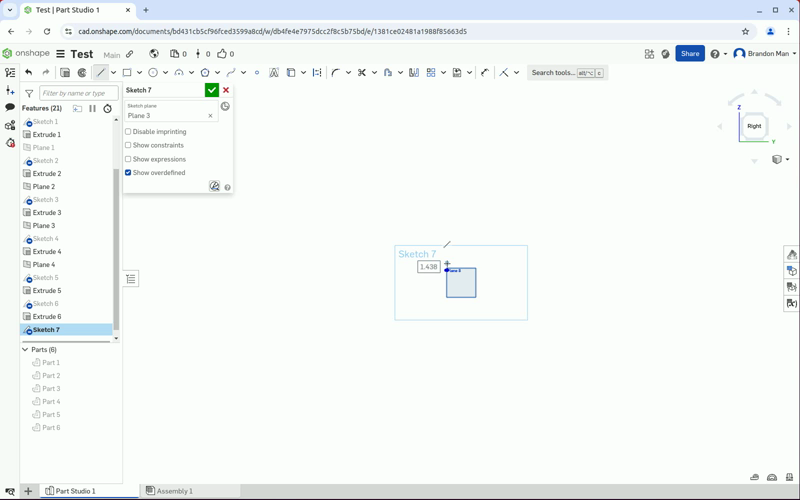
mouse_move(477, 263)
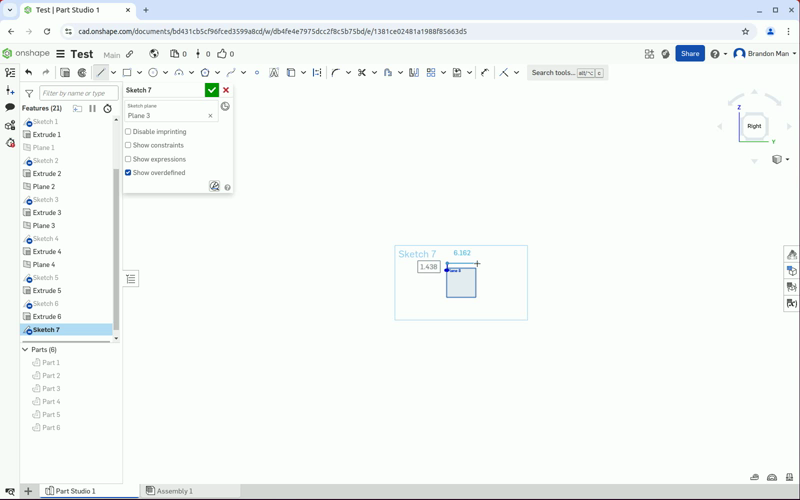
mouse_move(445, 263)
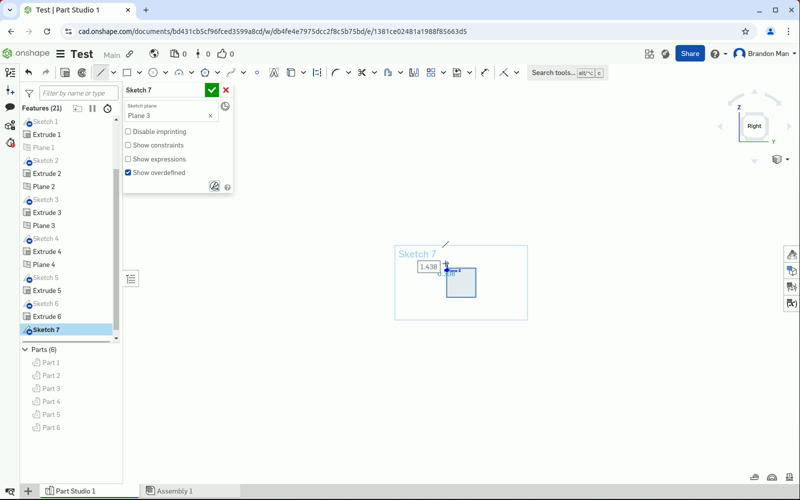
scroll(6)
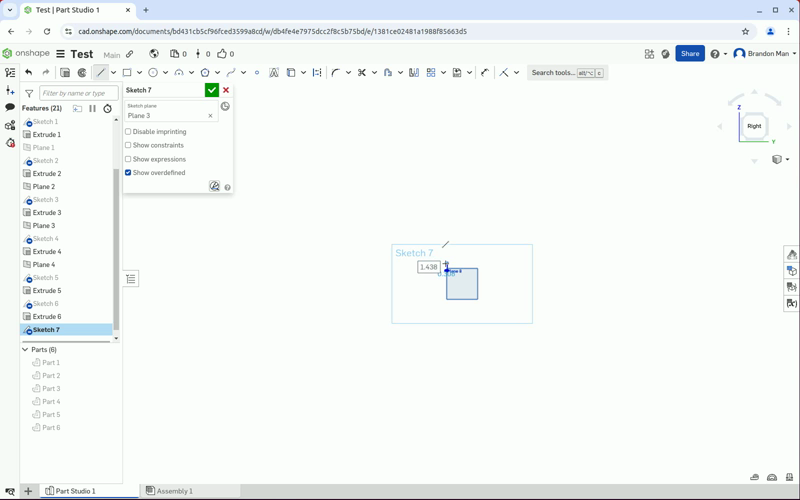
scroll(6)
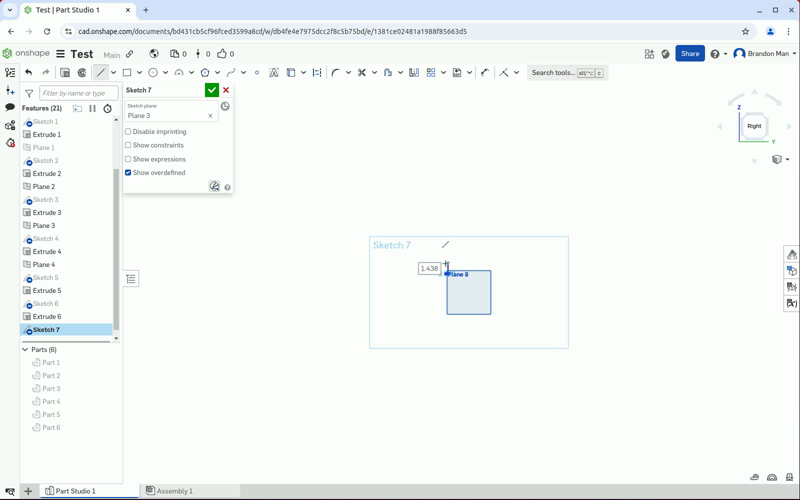
scroll(6)
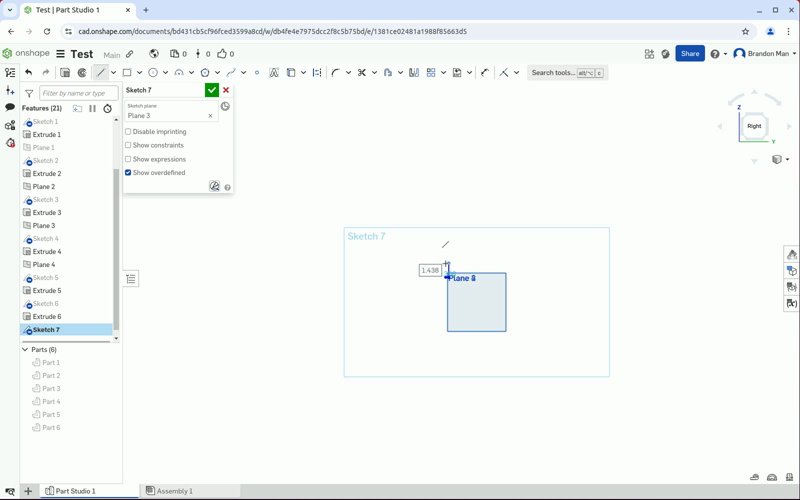
scroll(6)
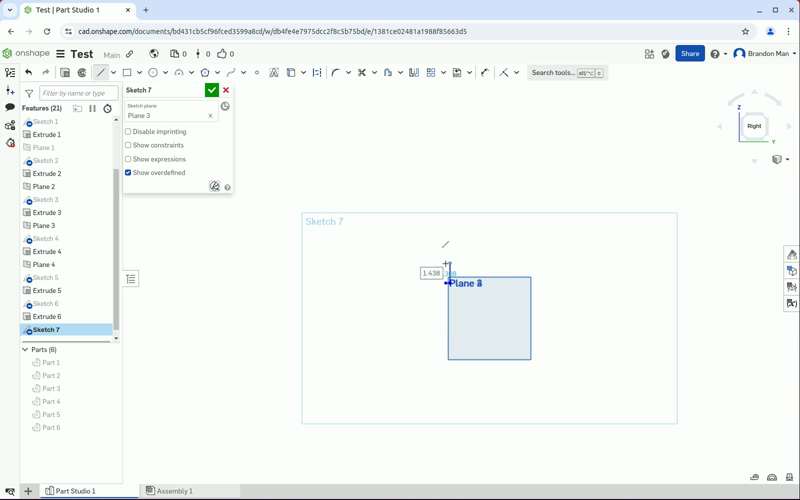
scroll(6)
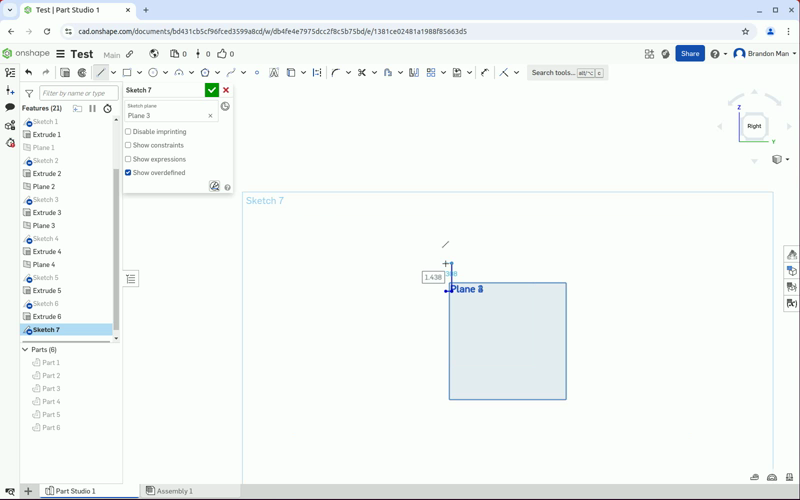
scroll(6)
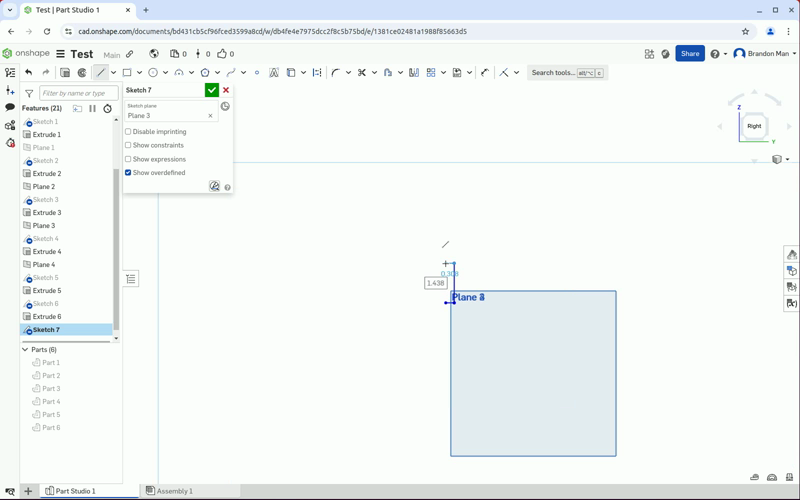
scroll(6)
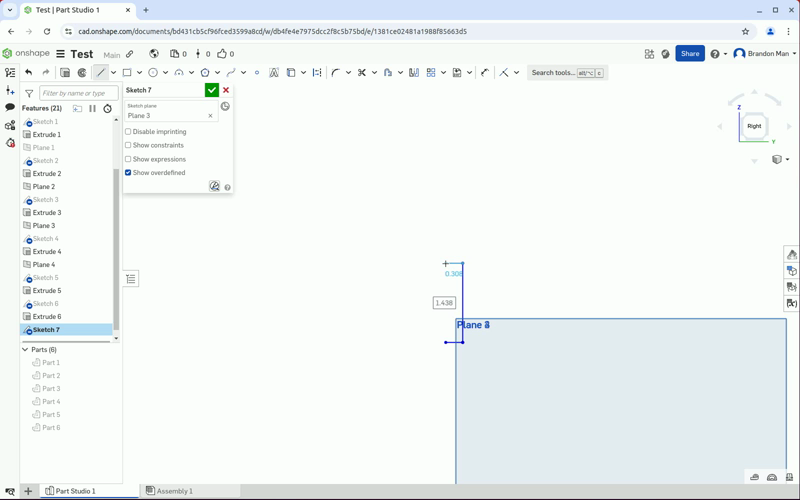
click(445, 263)
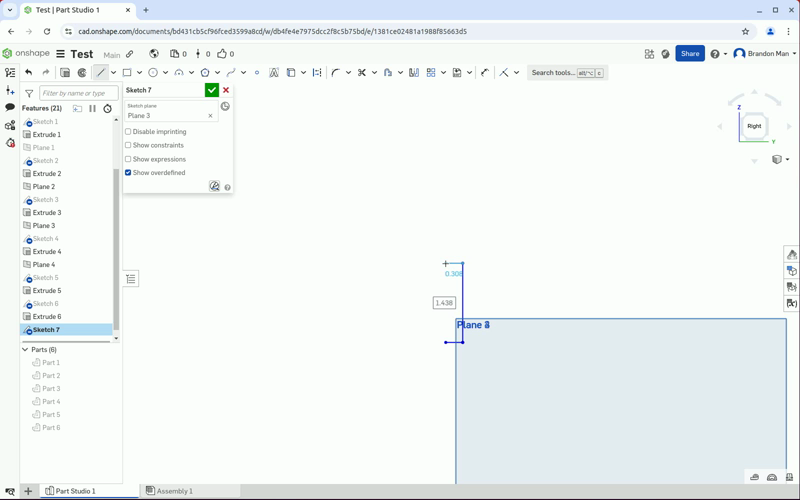
scroll(-6)
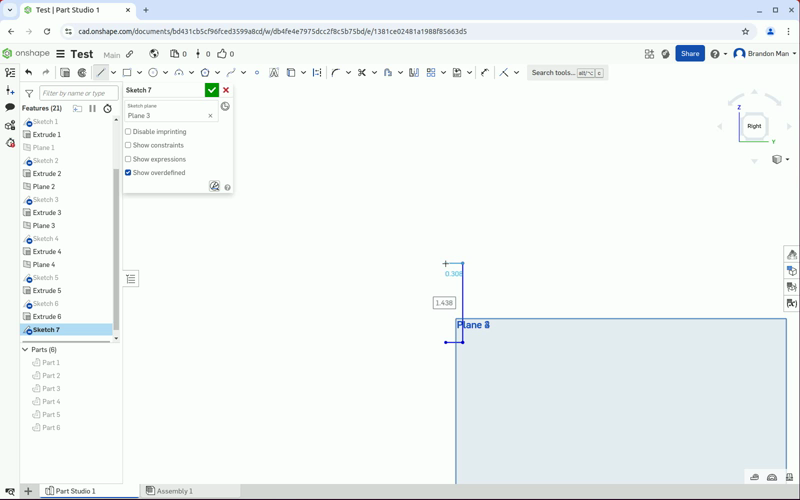
scroll(-6)
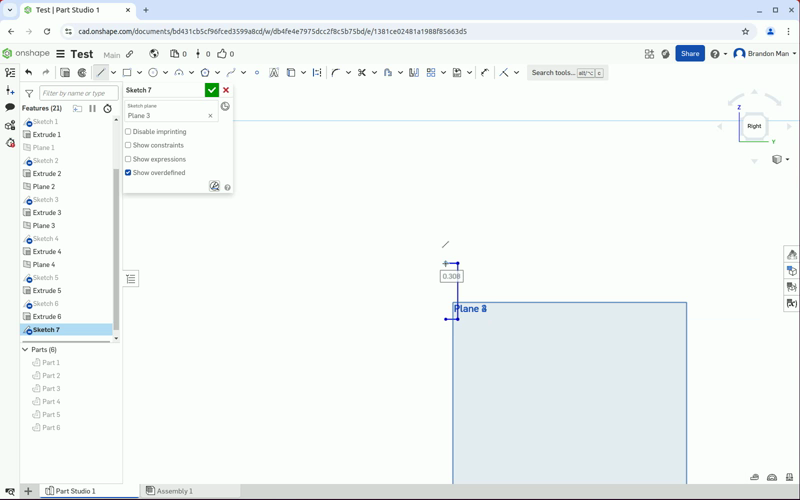
scroll(-6)
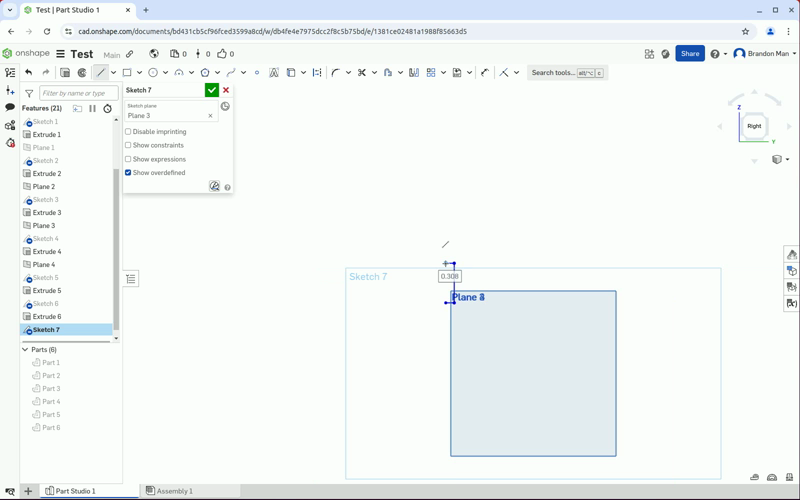
scroll(-6)
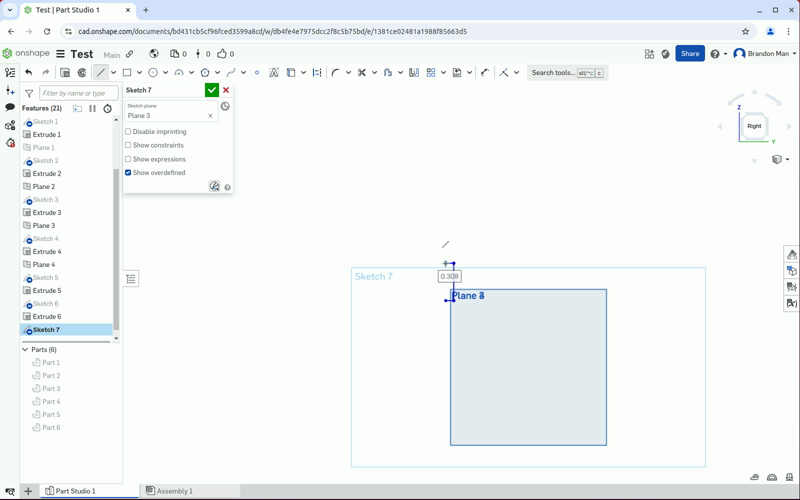
scroll(-6)
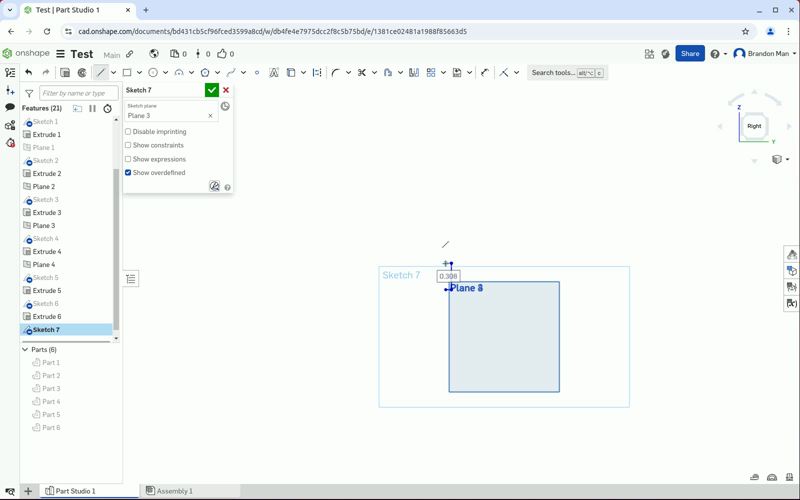
scroll(-6)
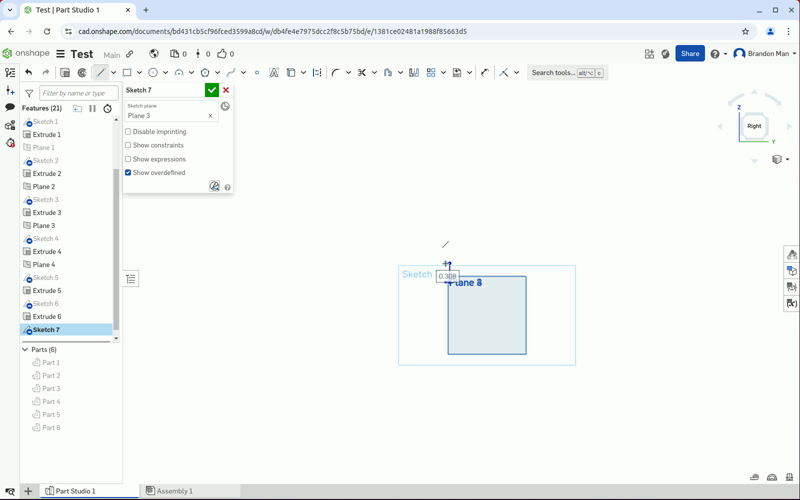
scroll(-6)
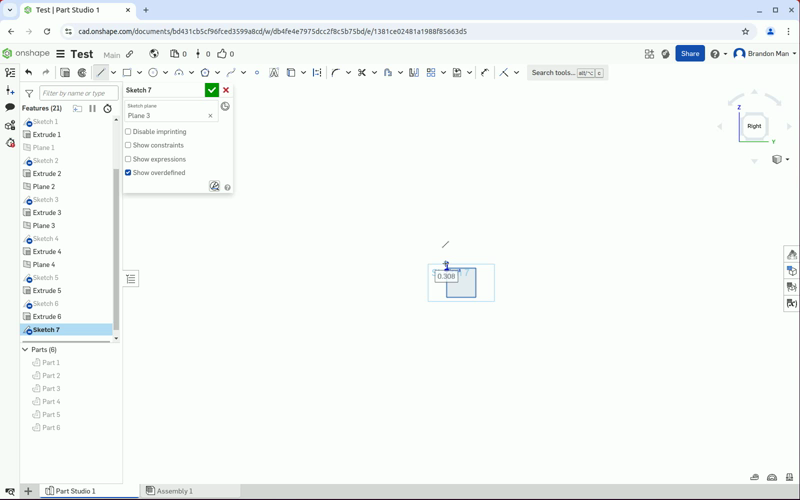
key_up(shift)
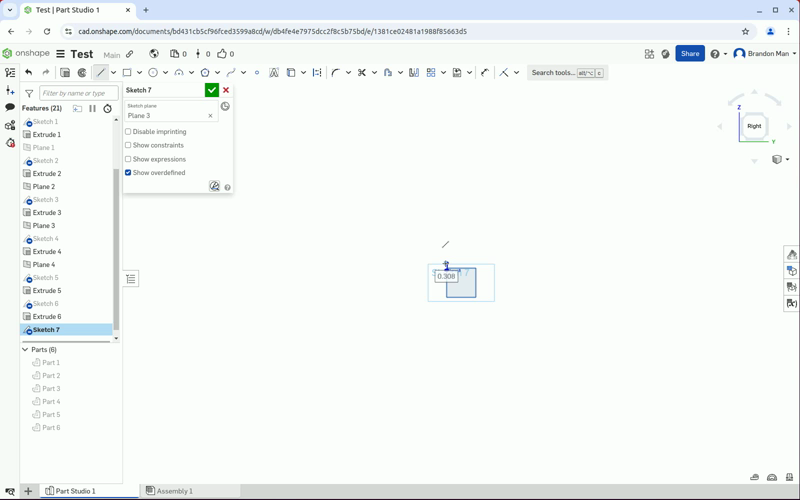
mouse_move(475, 263)
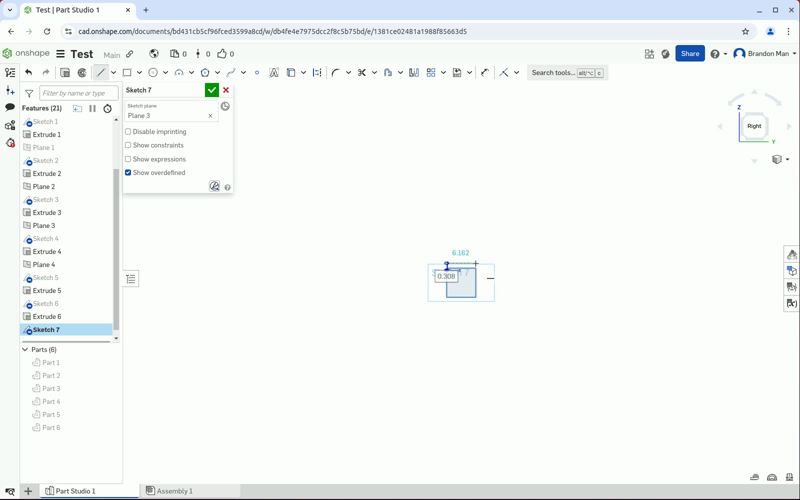
key_down(shift)
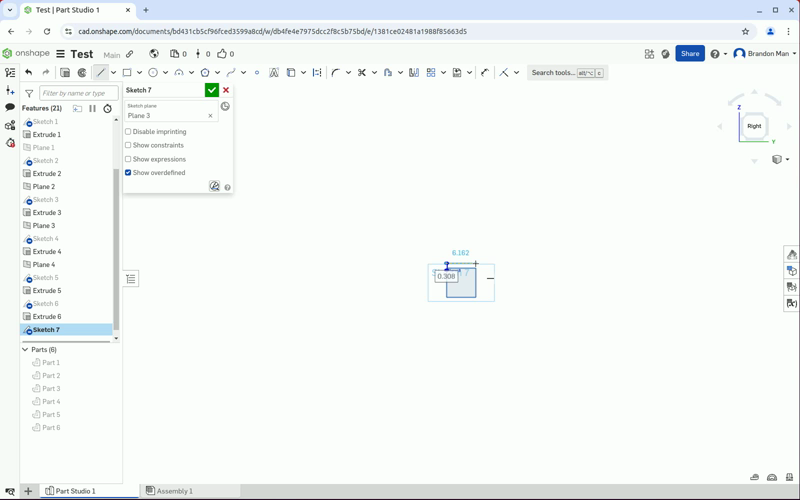
mouse_move(445, 270)
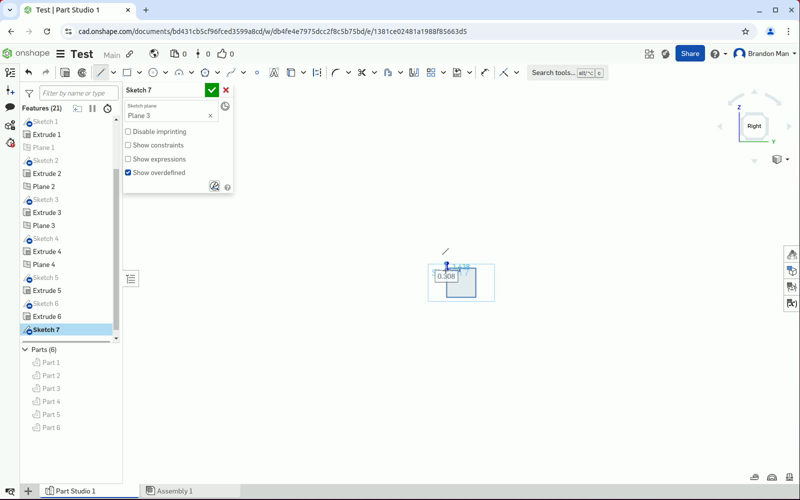
scroll(6)
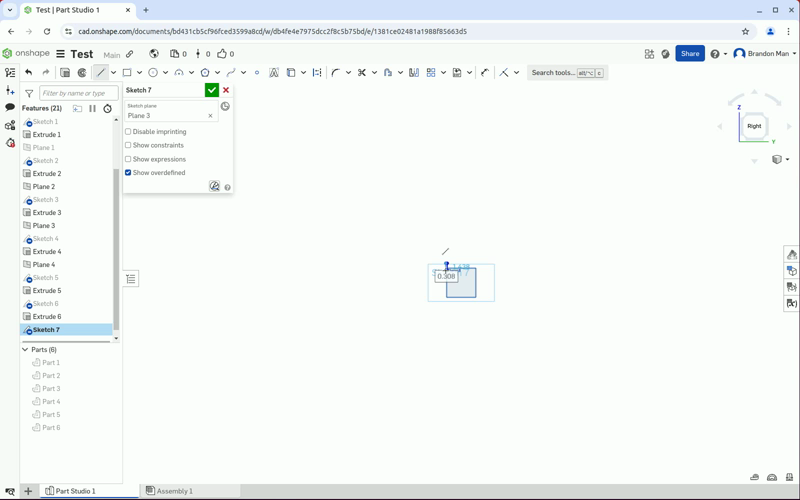
scroll(6)
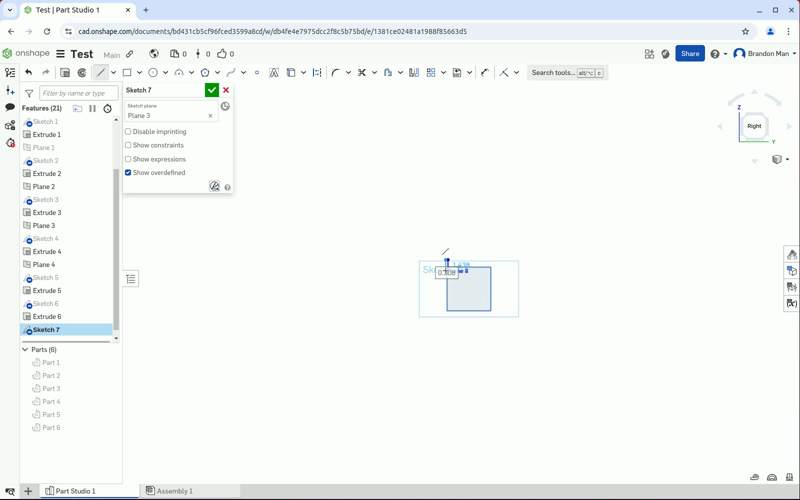
scroll(6)
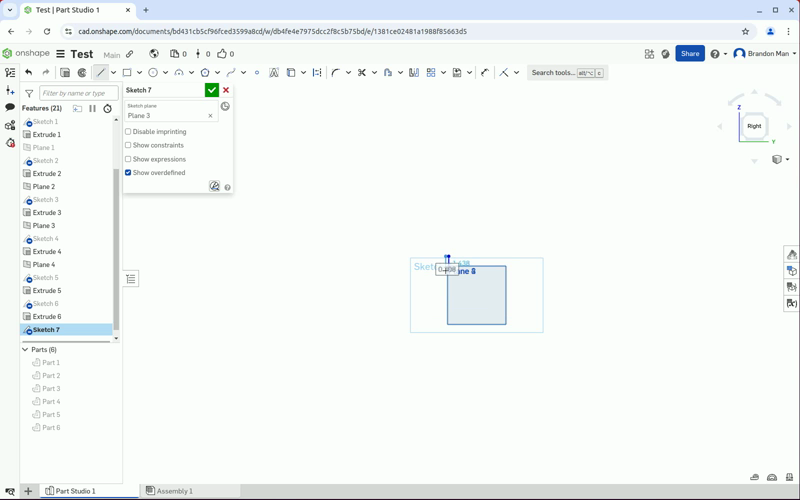
scroll(6)
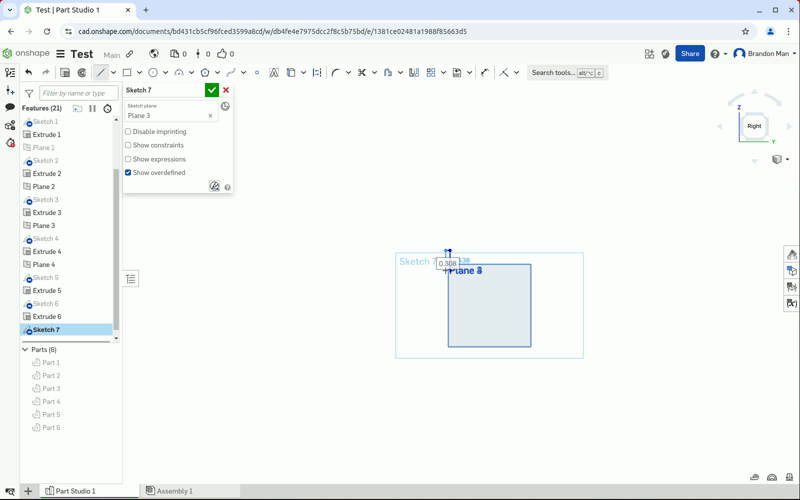
scroll(6)
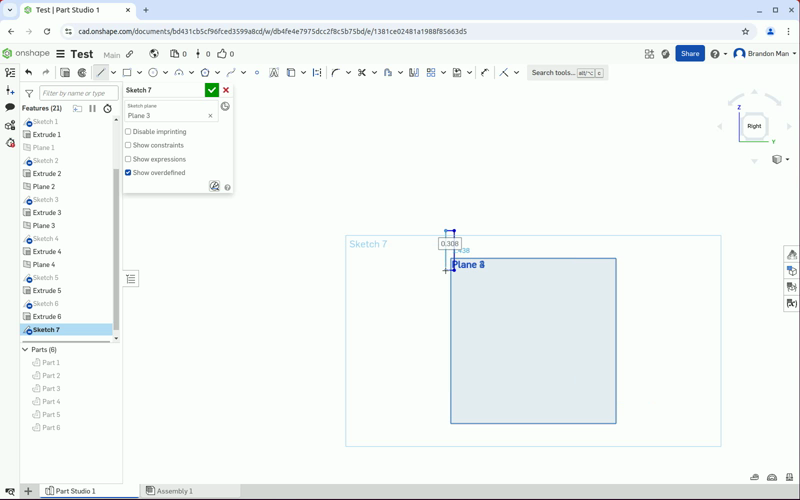
scroll(6)
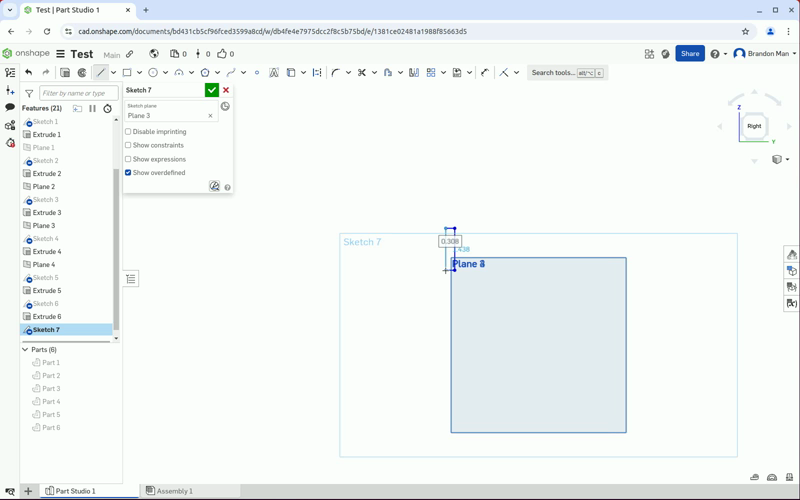
scroll(6)
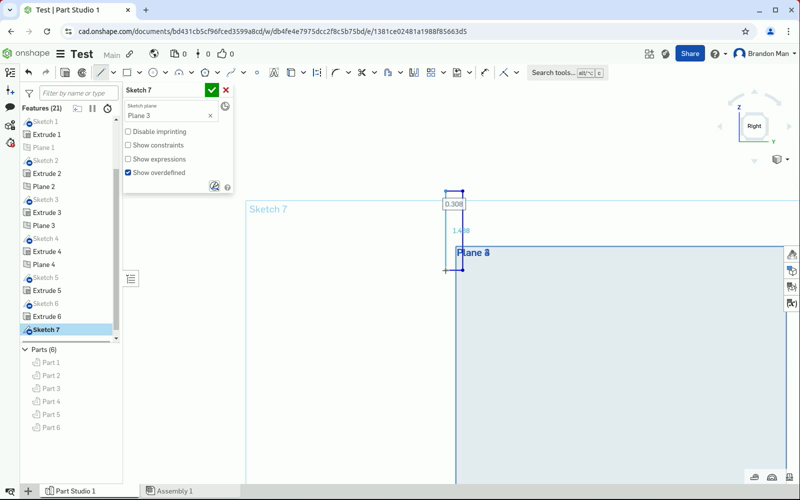
key_up(shift)
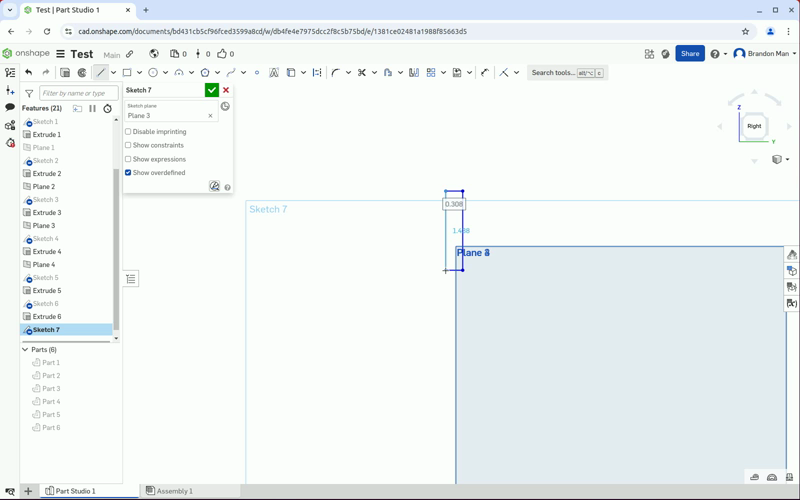
click(445, 270)
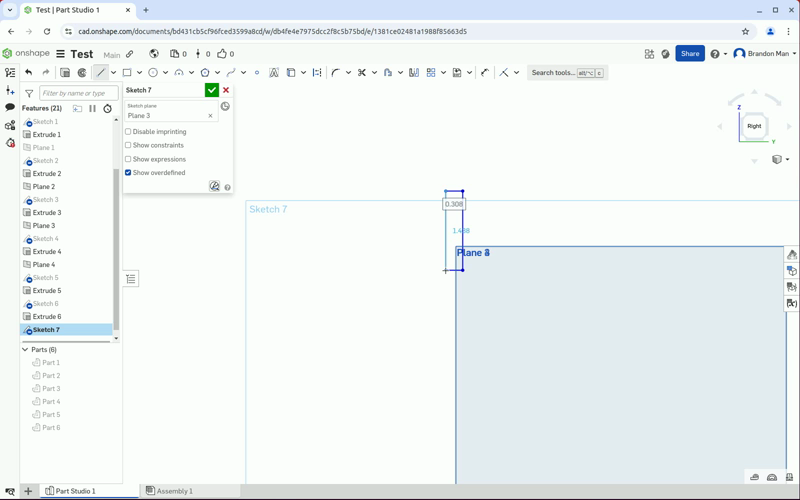
scroll(-6)
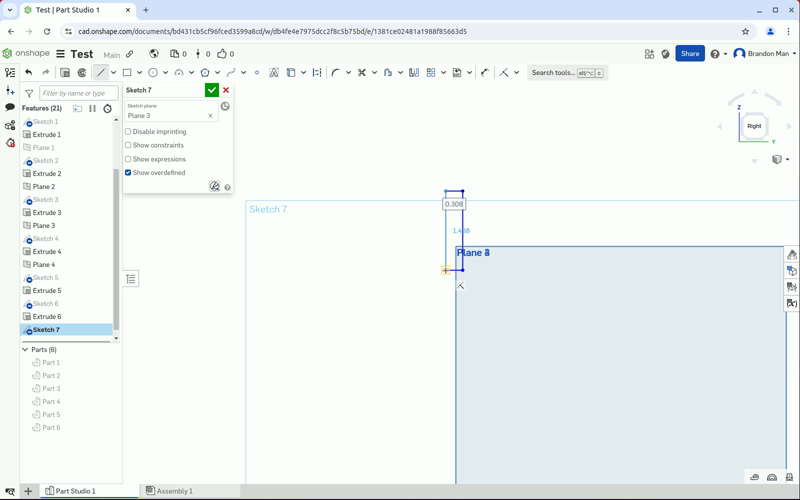
scroll(-6)
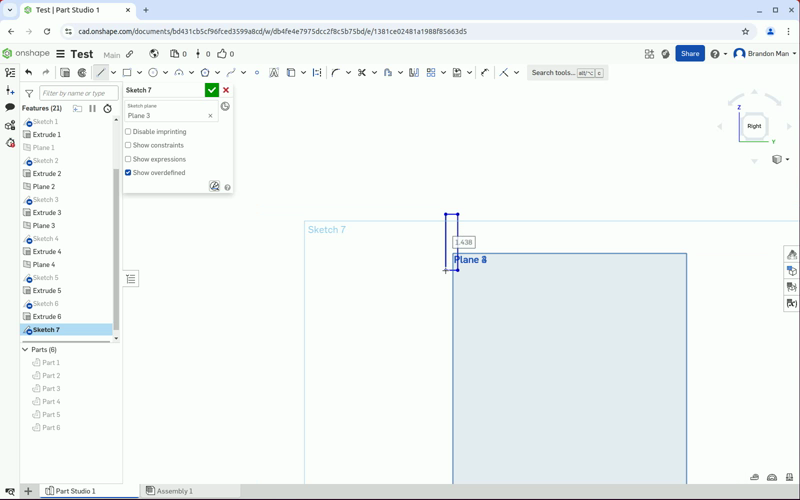
scroll(-6)
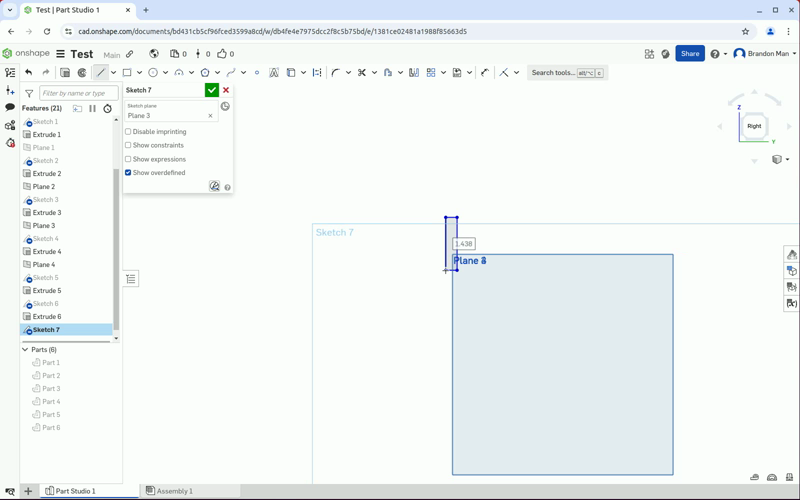
scroll(-6)
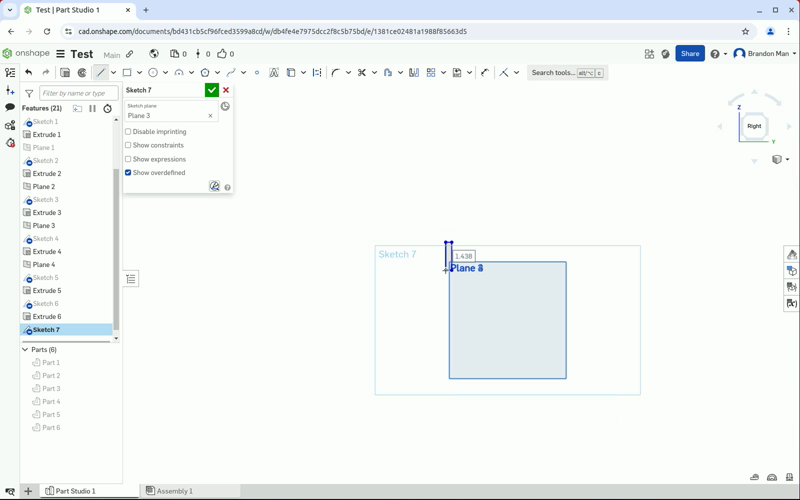
scroll(-6)
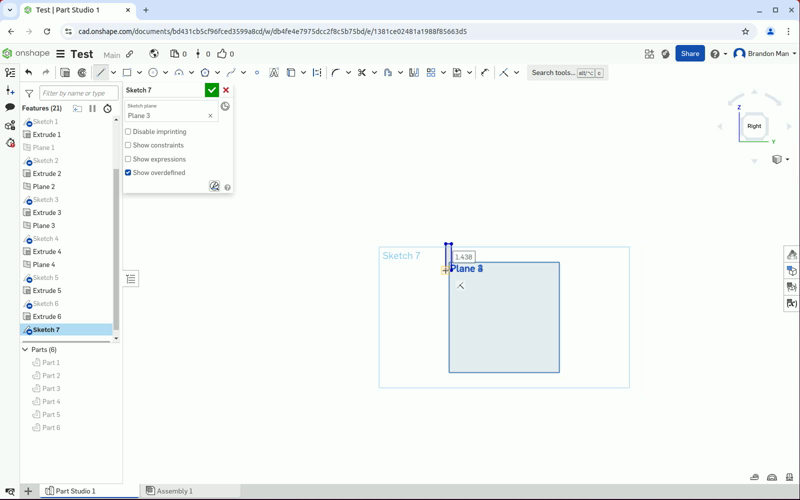
scroll(-6)
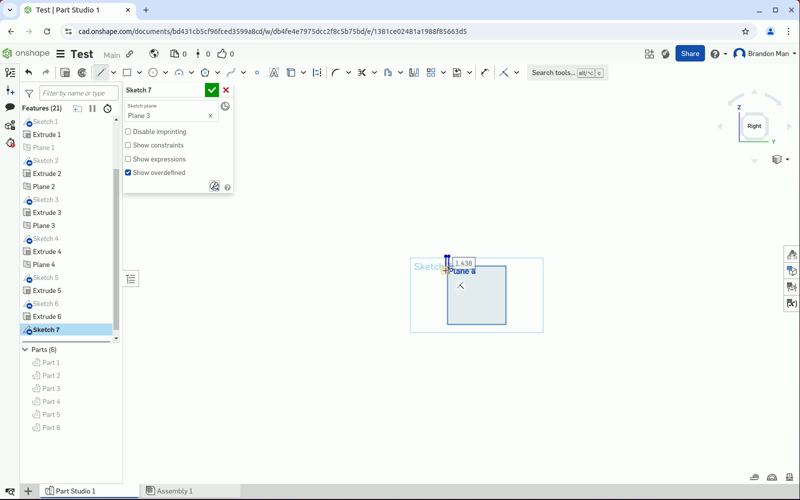
scroll(-6)
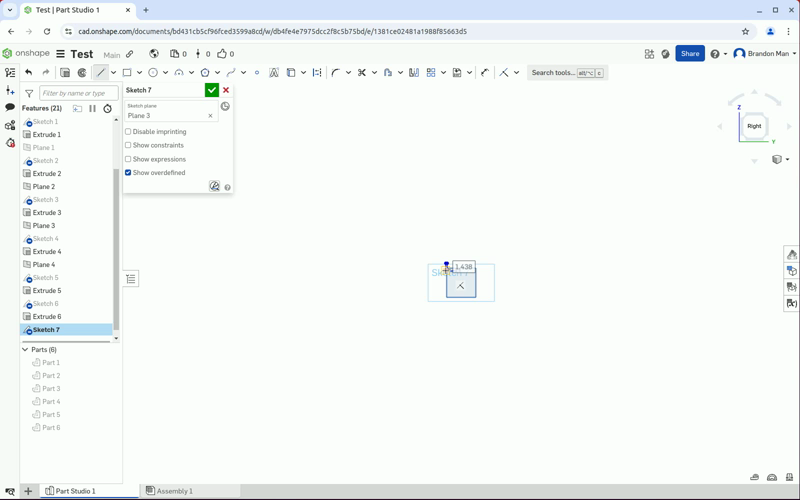
key(esc)
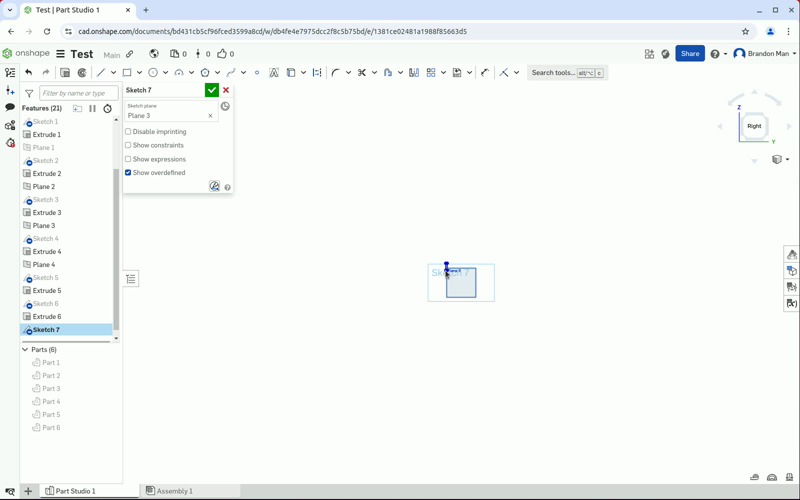
mouse_move(446, 265)
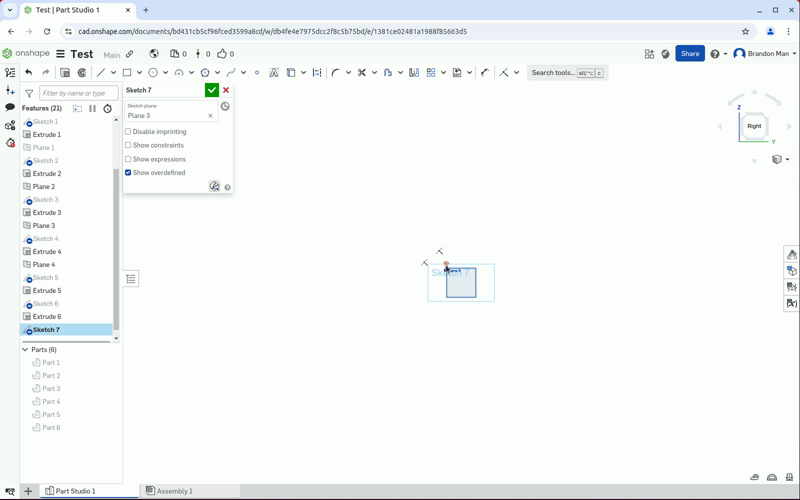
scroll(6)
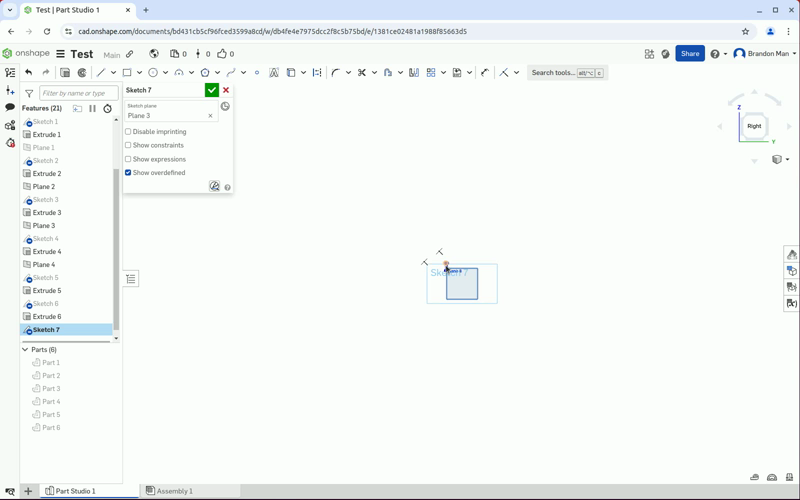
scroll(6)
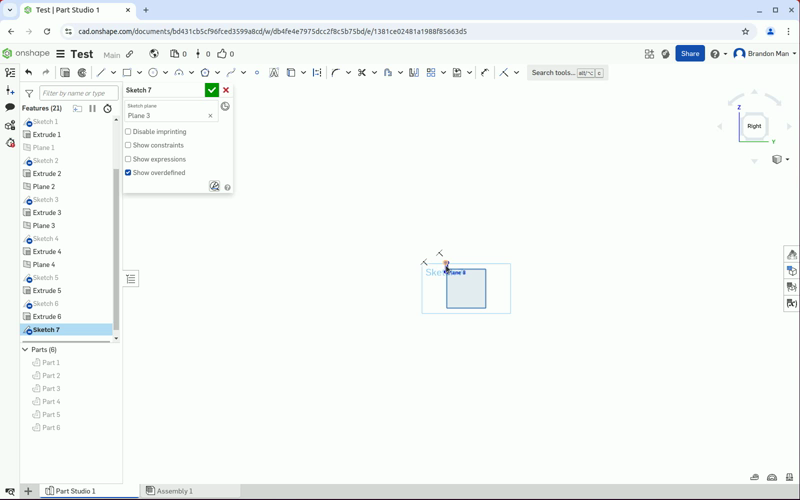
scroll(6)
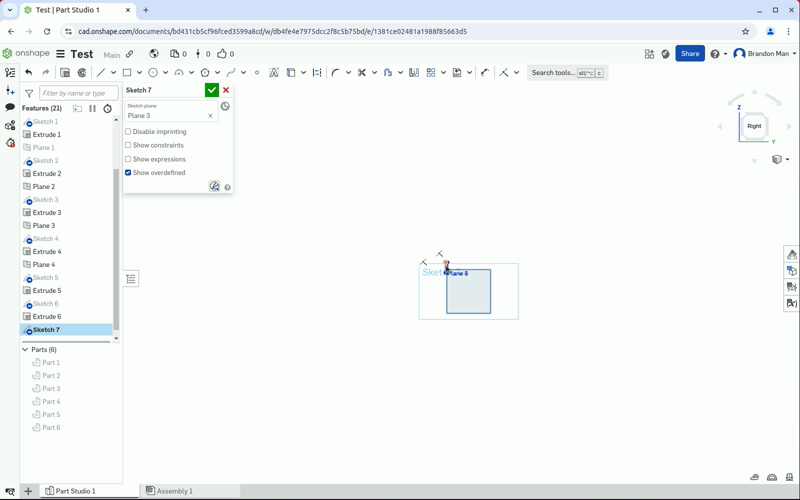
scroll(6)
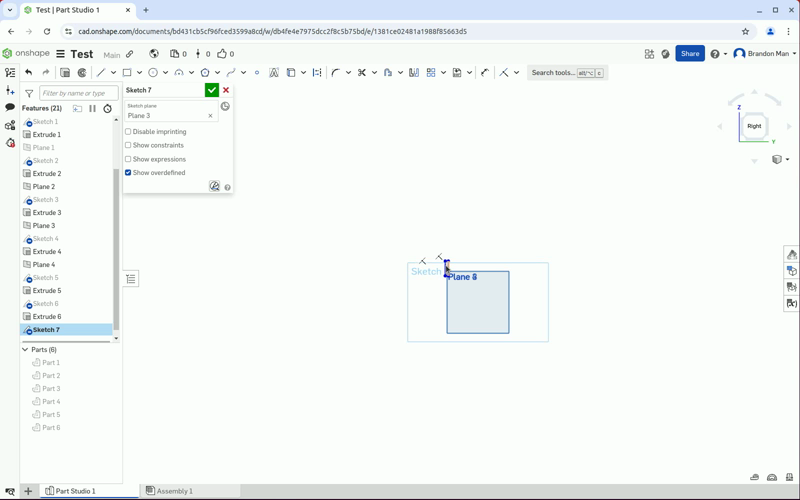
scroll(6)
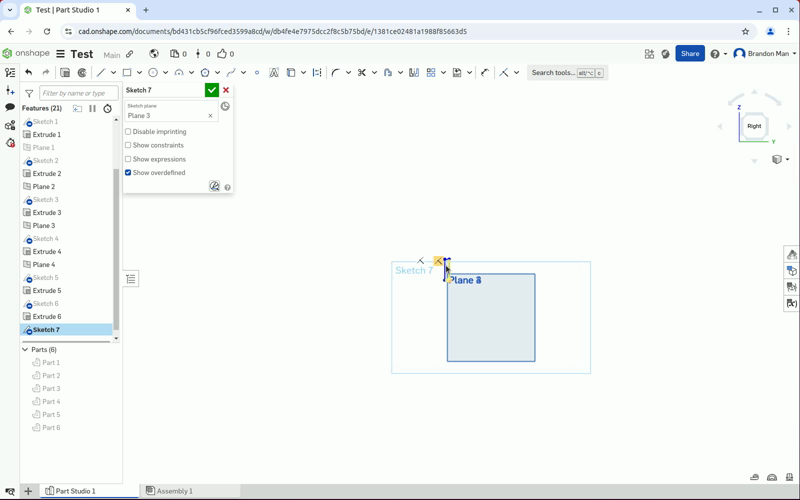
scroll(6)
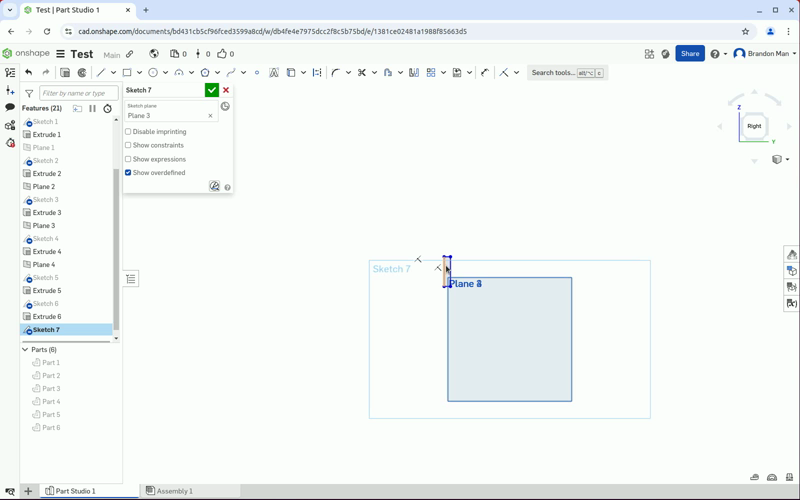
scroll(6)
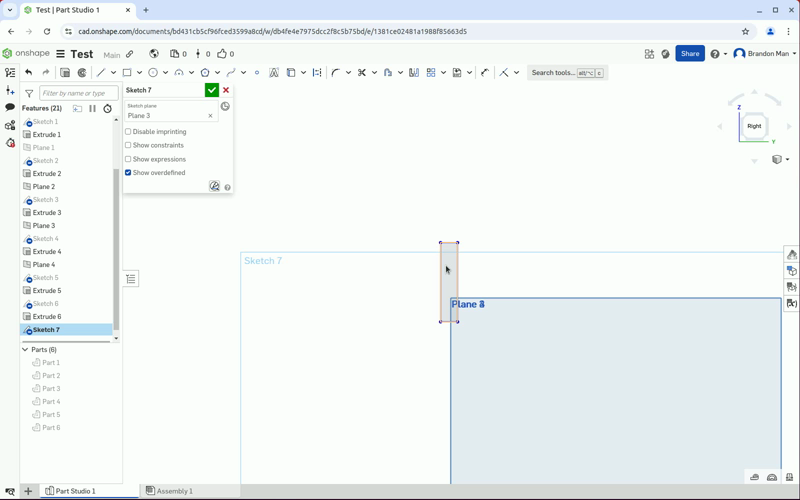
click(446, 265)
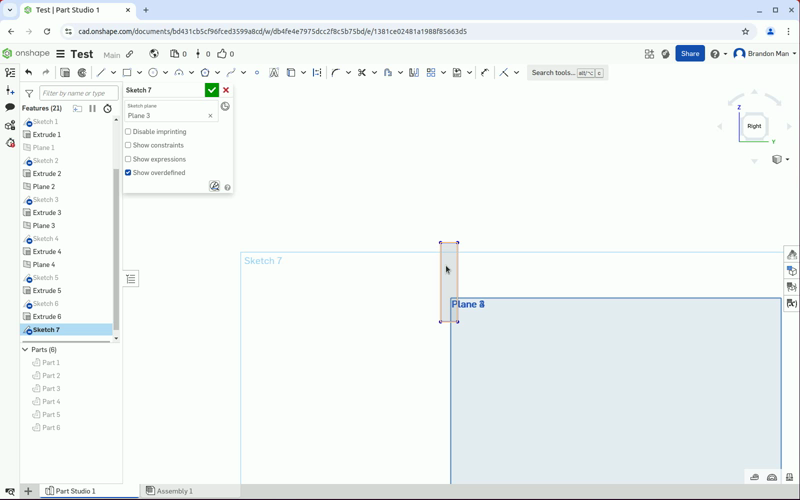
scroll(-6)
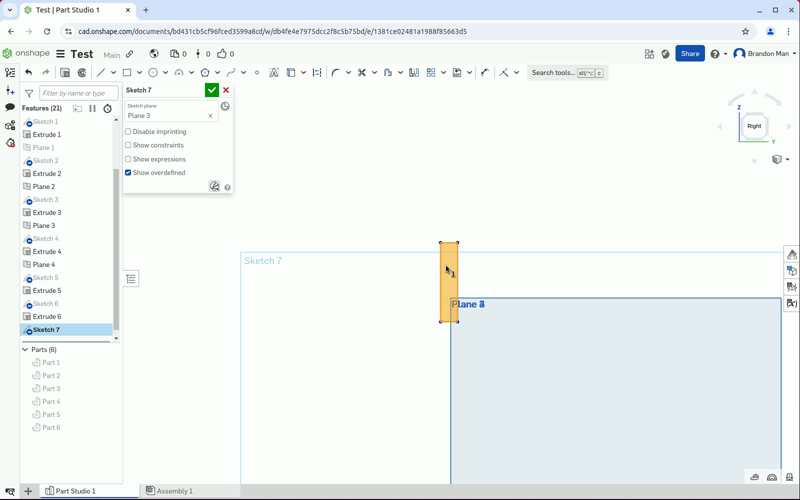
scroll(-6)
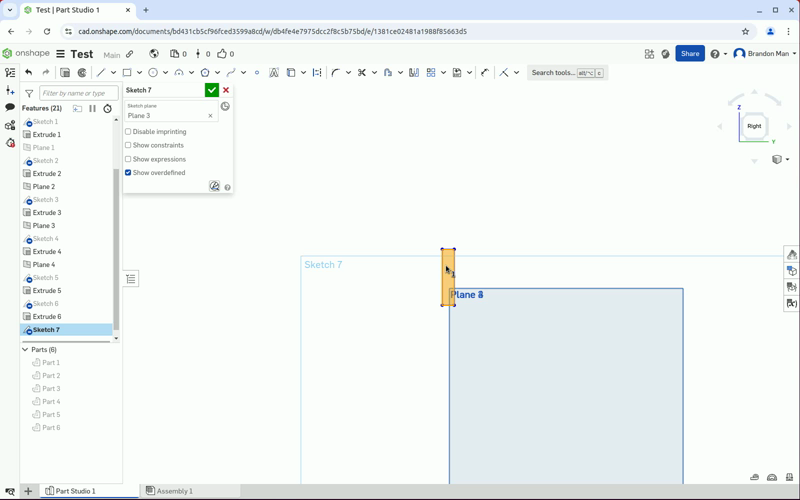
scroll(-6)
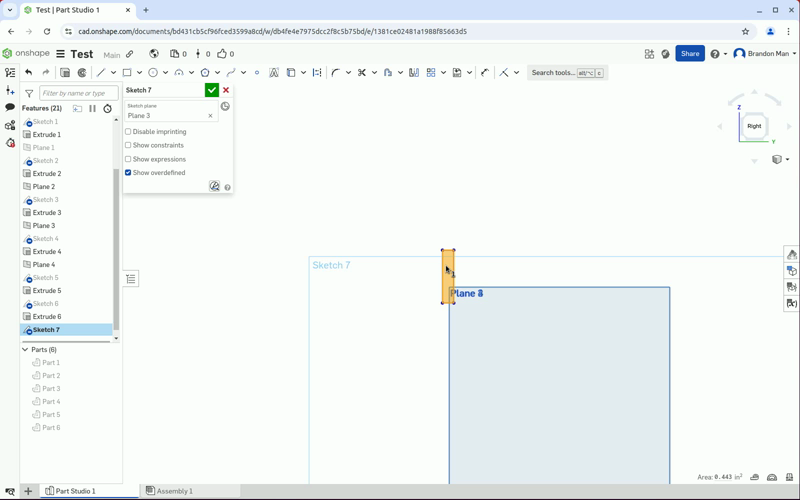
scroll(-6)
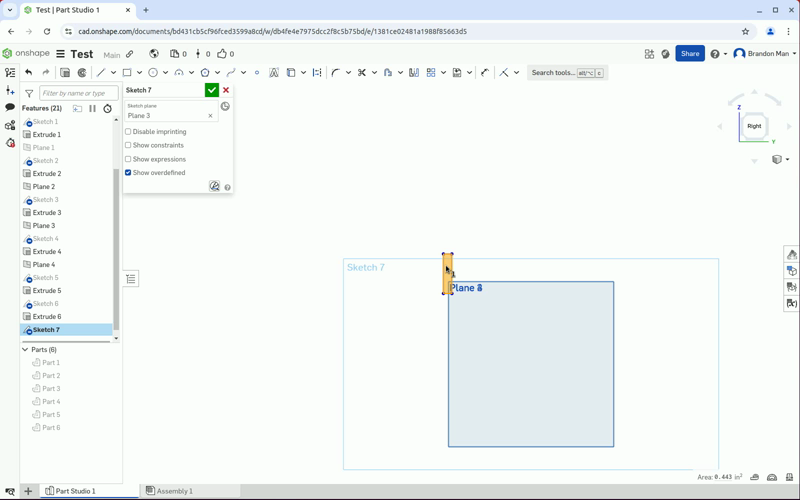
scroll(-6)
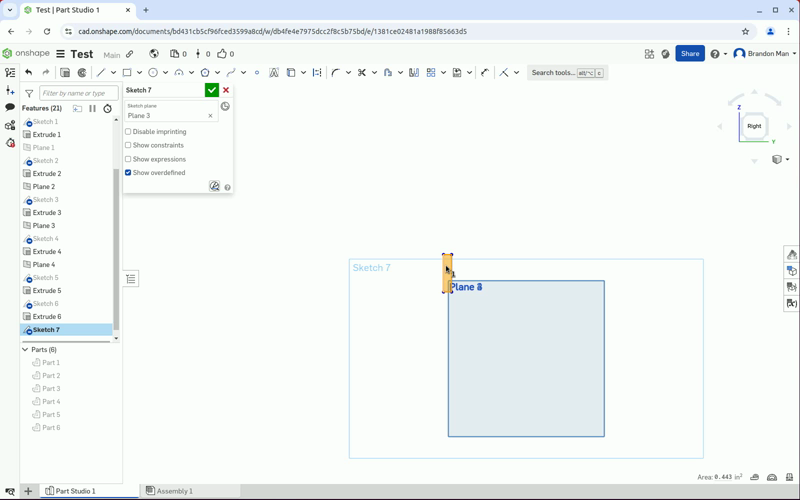
scroll(-6)
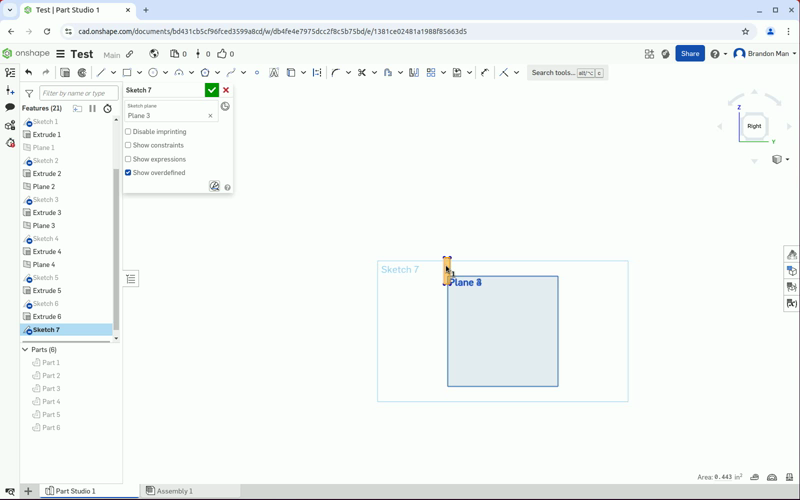
scroll(-6)
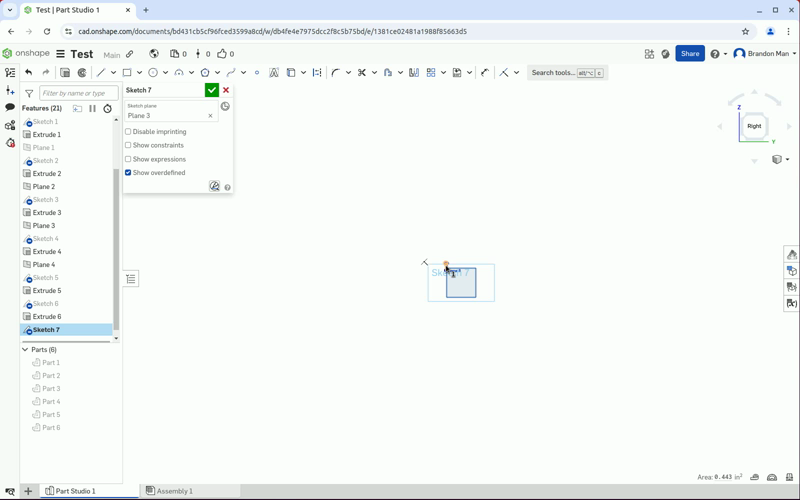
mouse_move(73, 352)
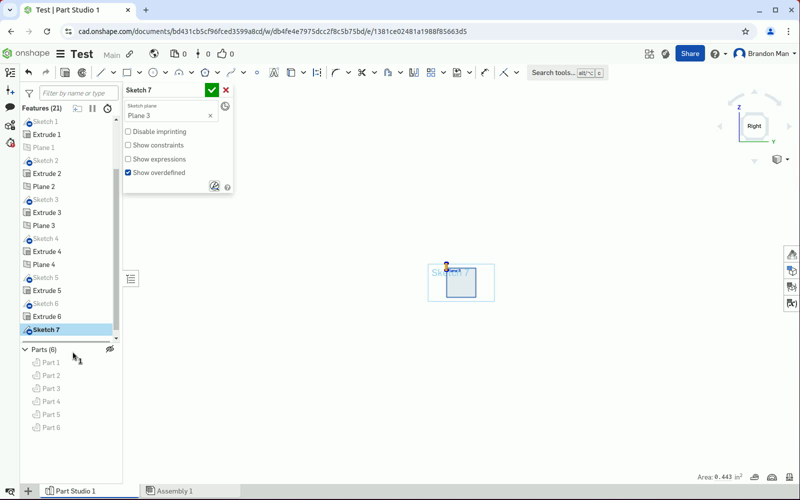
key(shift+y)
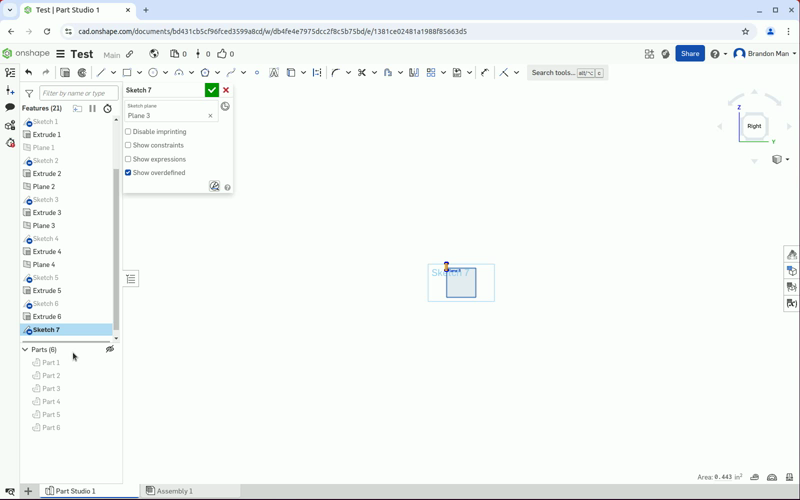
key(shift+e)
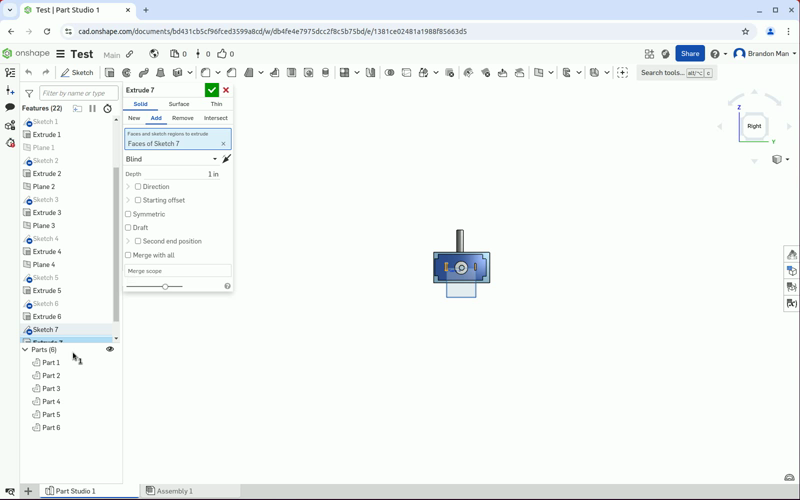
mouse_move(143, 106)
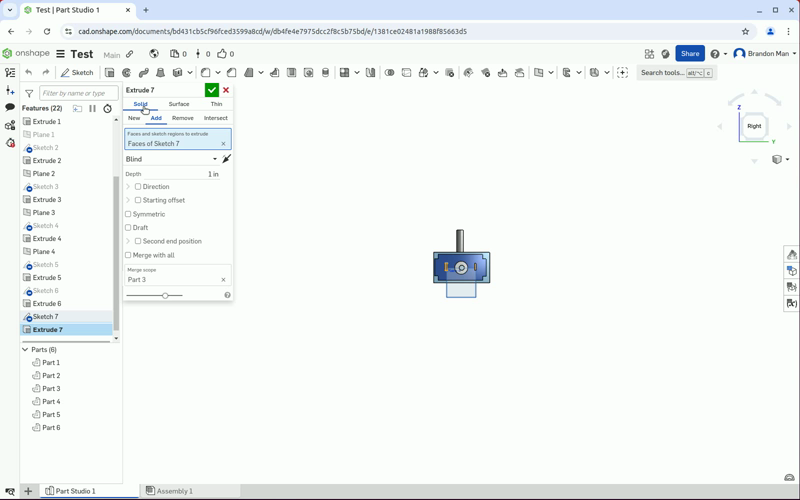
click(143, 106)
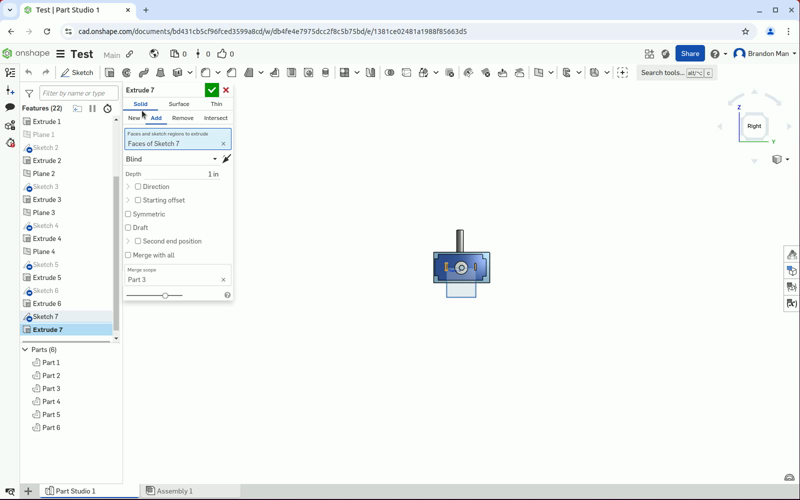
mouse_move(137, 120)
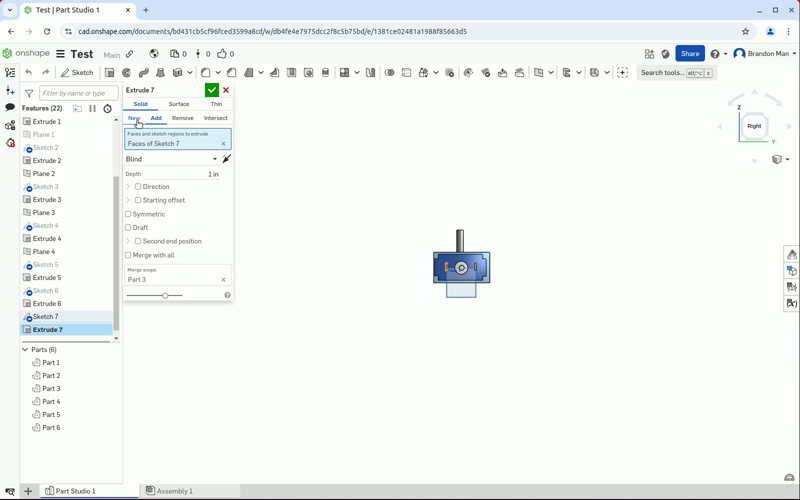
click(137, 120)
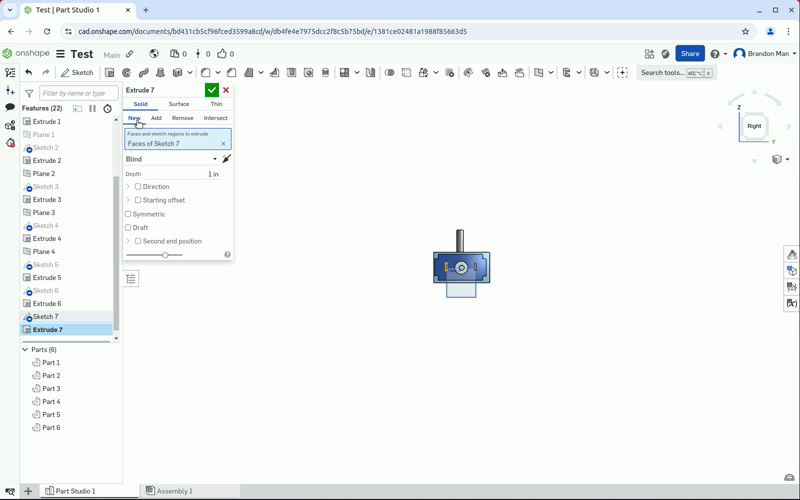
key(tab, 4)
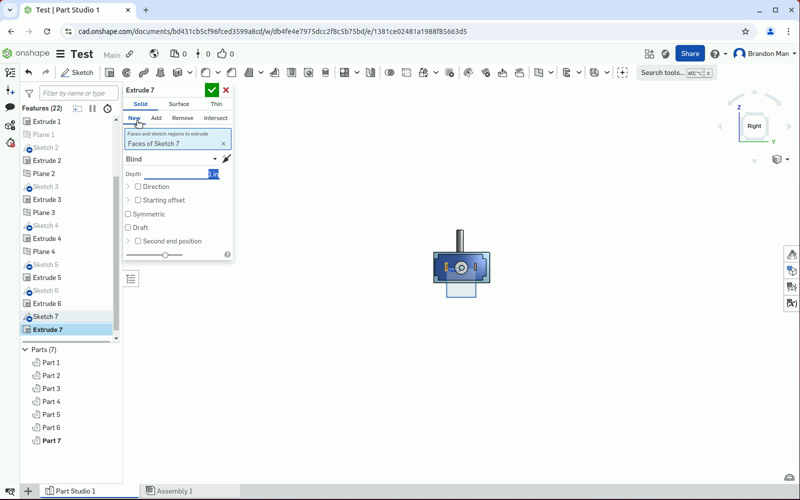
text(1.926)
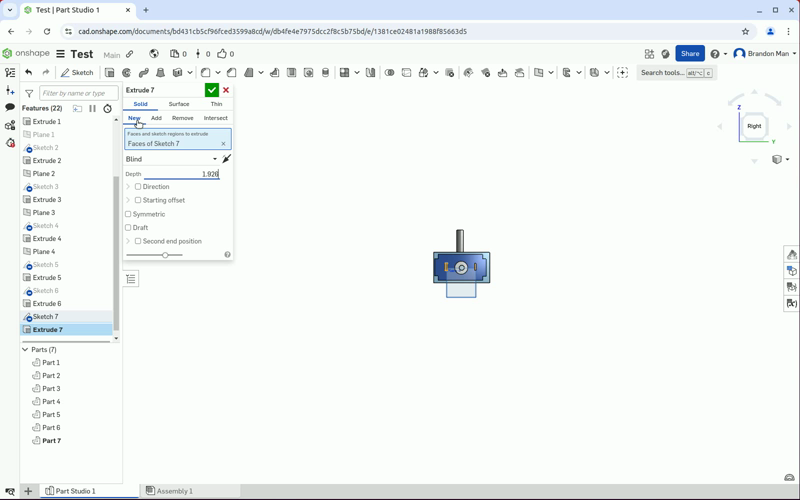
key(enter)
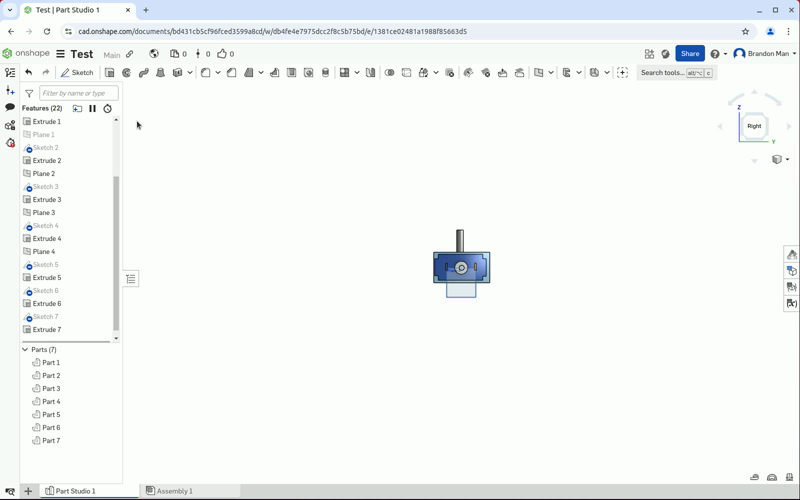
key(shift+h)
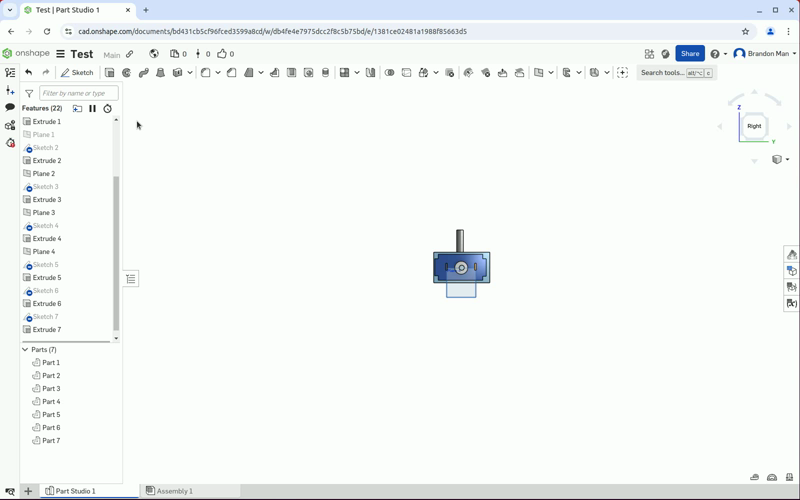
key(shift+h)
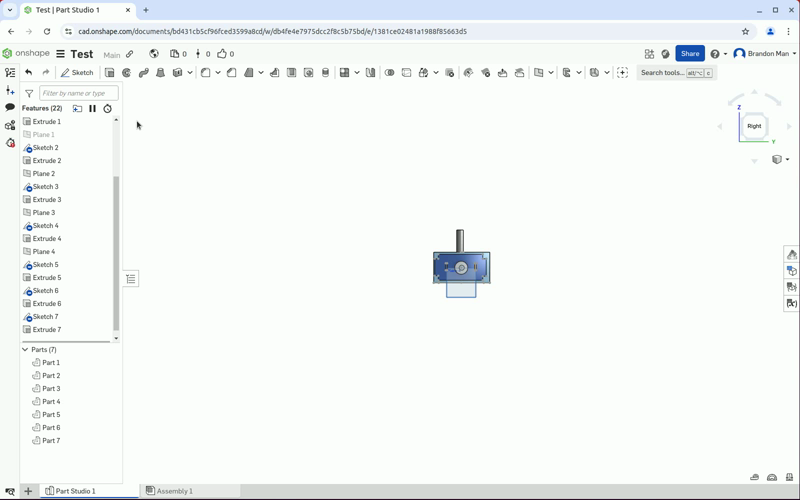
key(shift+7)
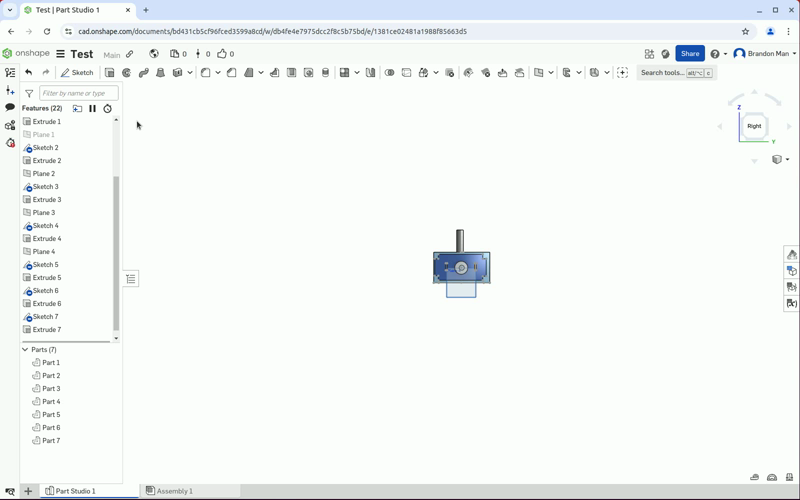
key(right, 2)
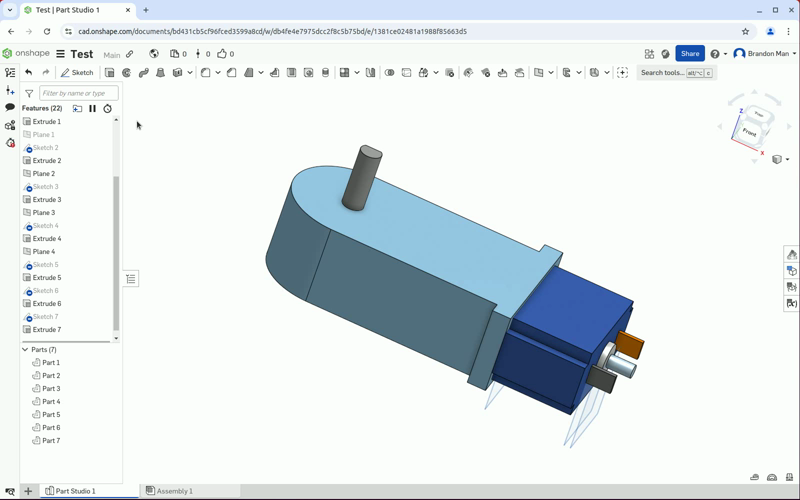
key(down, 2)
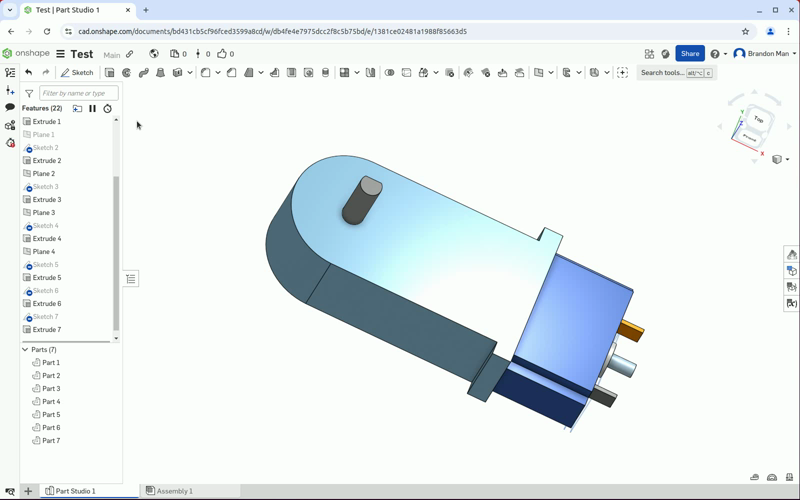
key(up, 2)
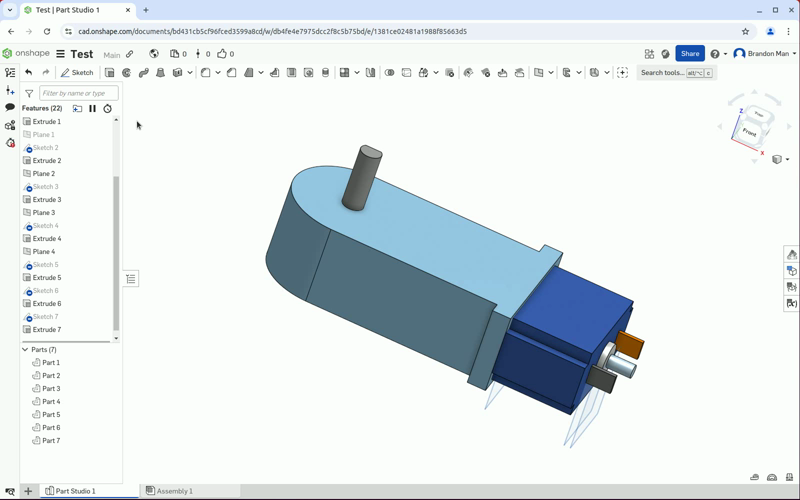
key(left, 2)
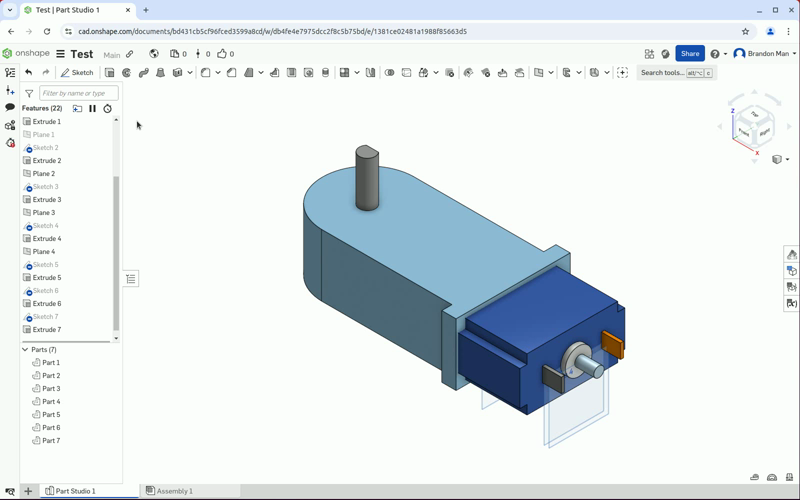
mouse_move(69, 111)
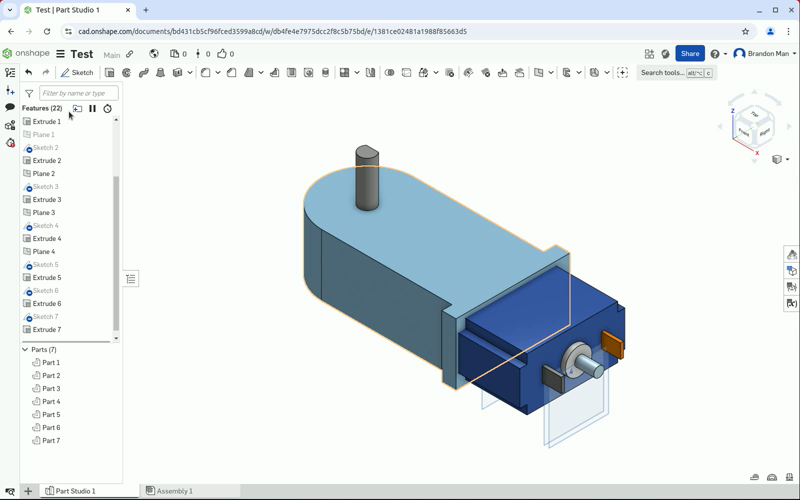
click(69, 111)